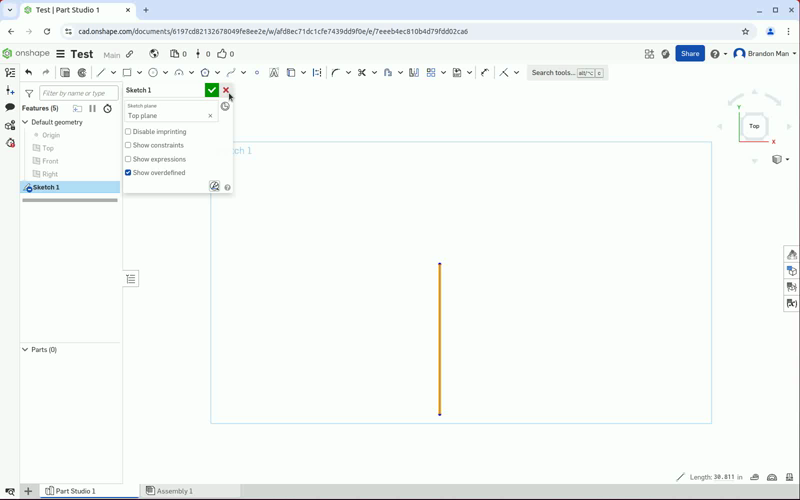
key(shift+h)
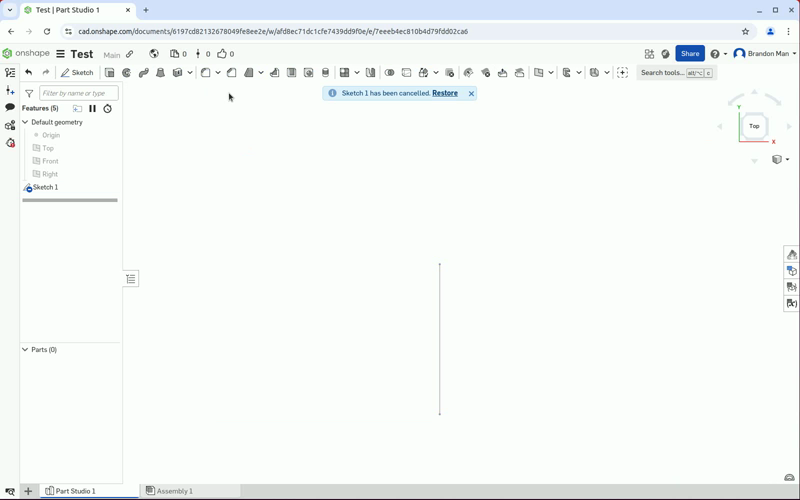
key(shift+s)
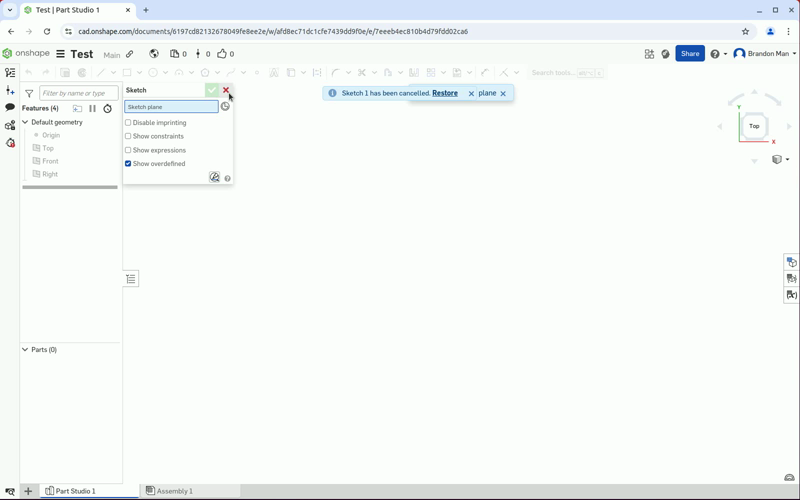
mouse_move(73, 150)
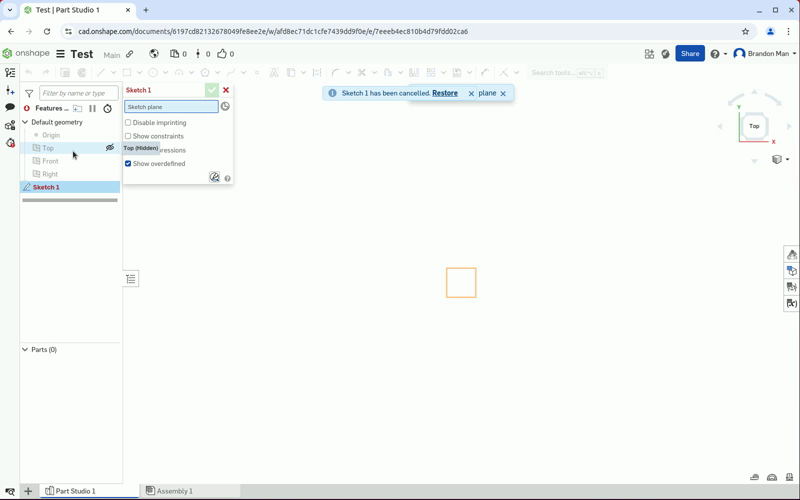
click(73, 150)
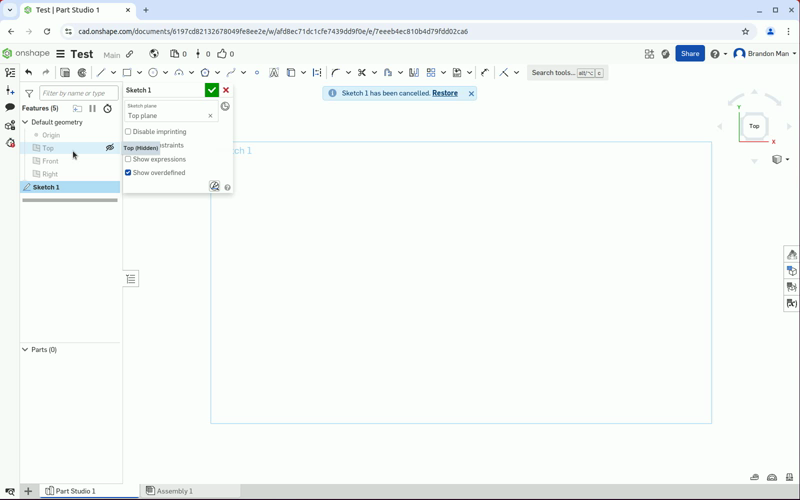
mouse_move(73, 352)
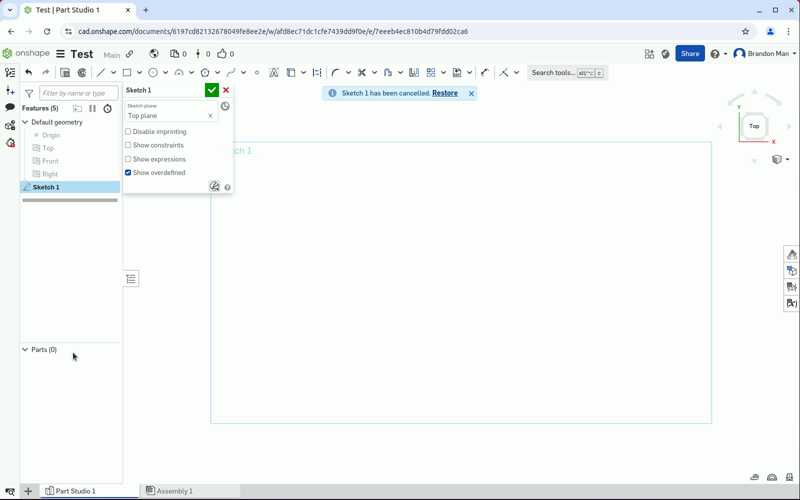
key(y)
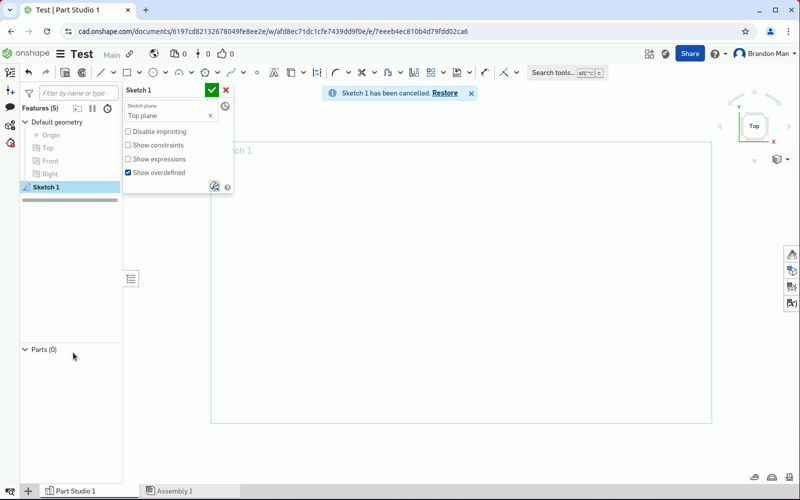
key(l)
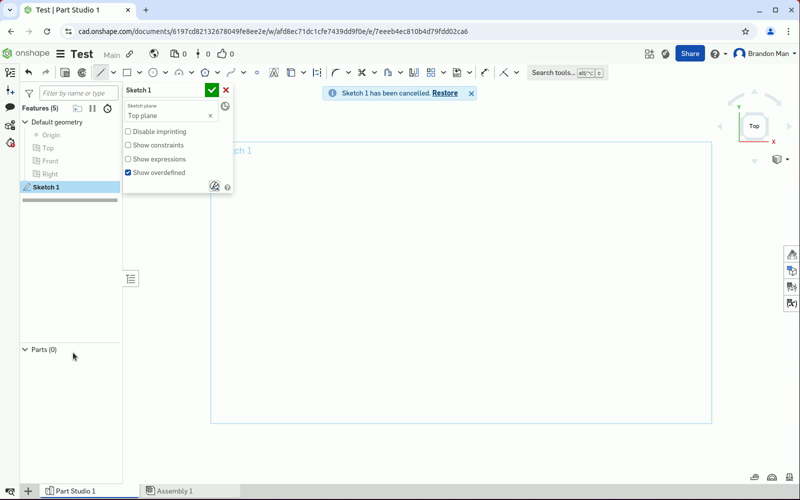
key_down(shift)
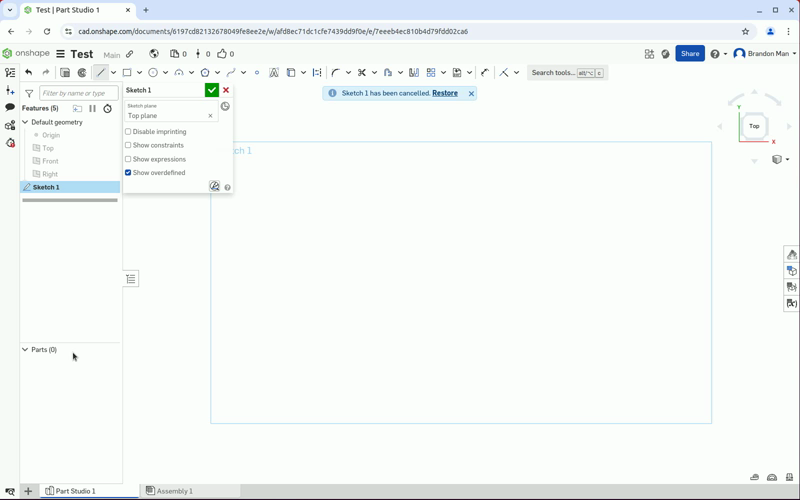
mouse_move(427, 395)
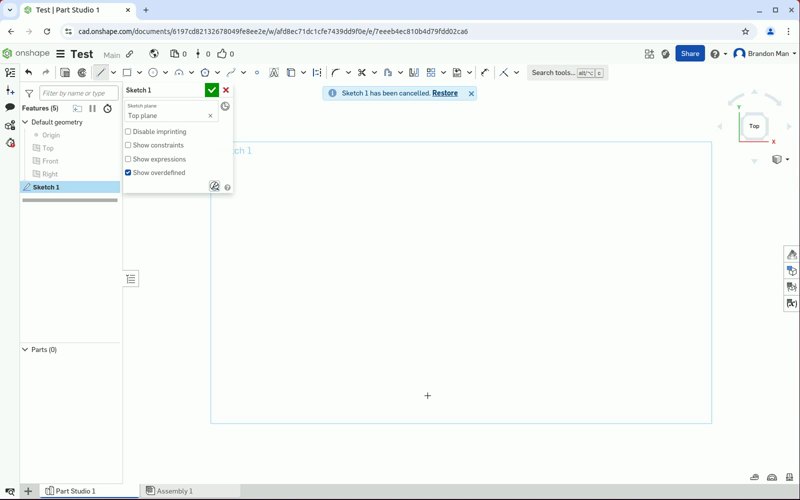
click(427, 395)
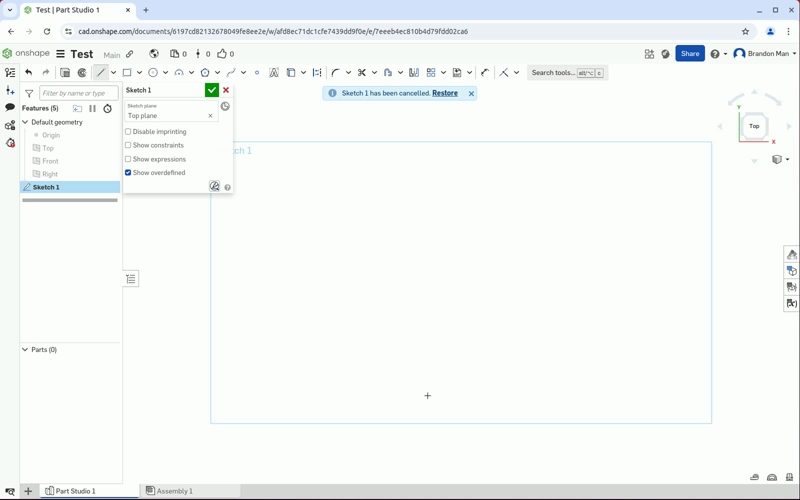
key_up(shift)
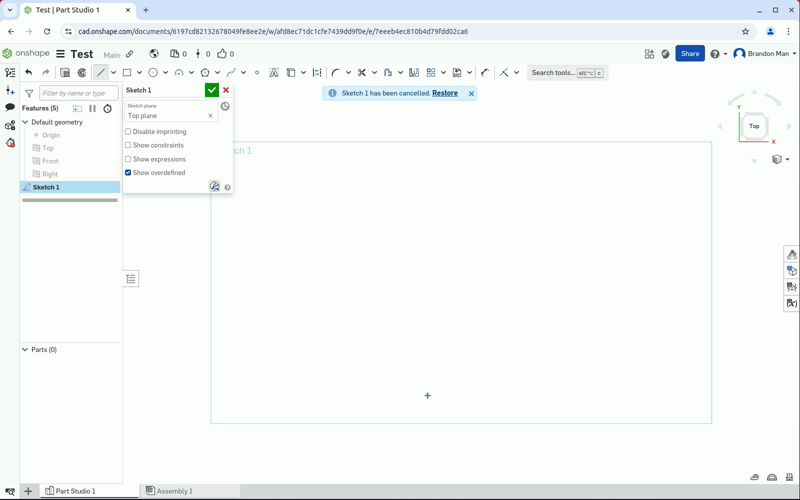
key_down(shift)
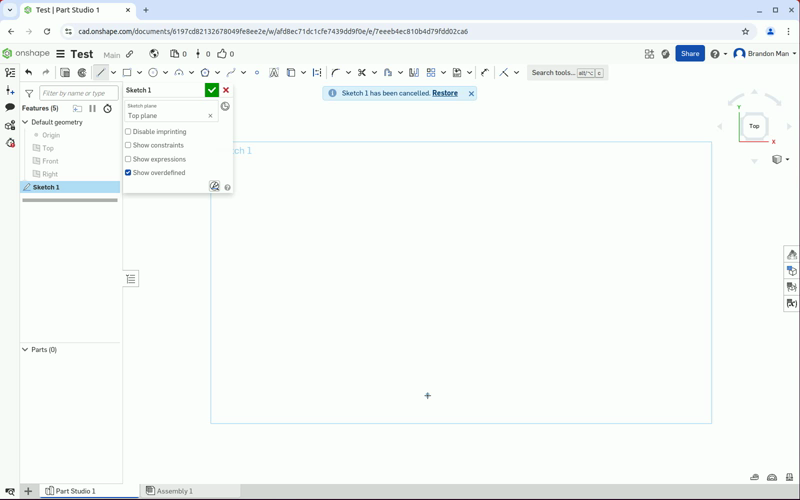
mouse_move(457, 395)
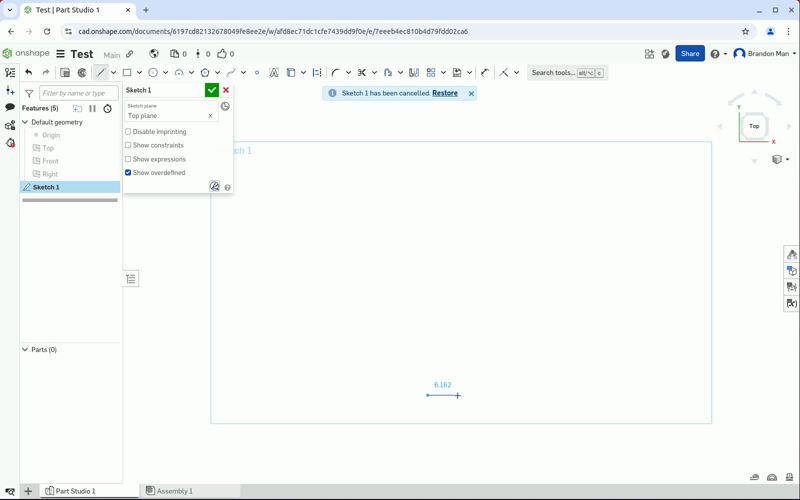
mouse_move(461, 395)
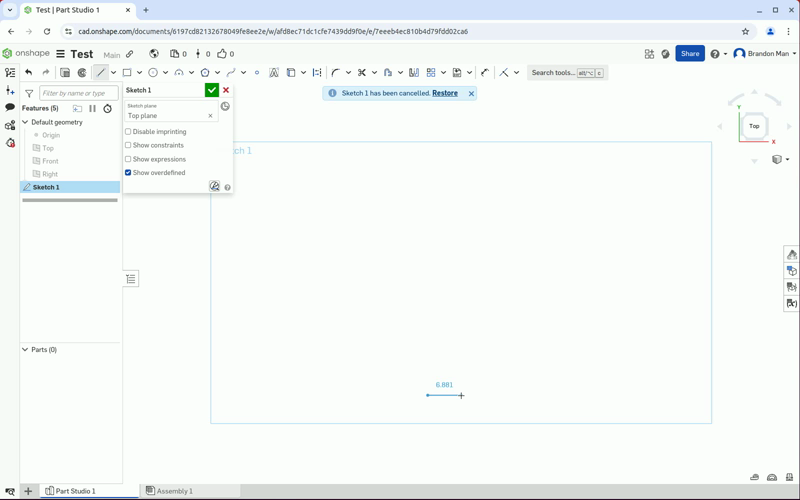
click(461, 395)
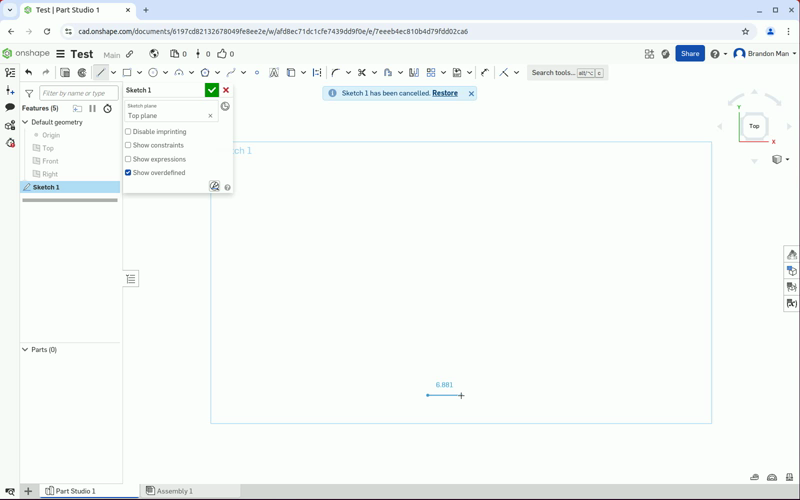
key_up(shift)
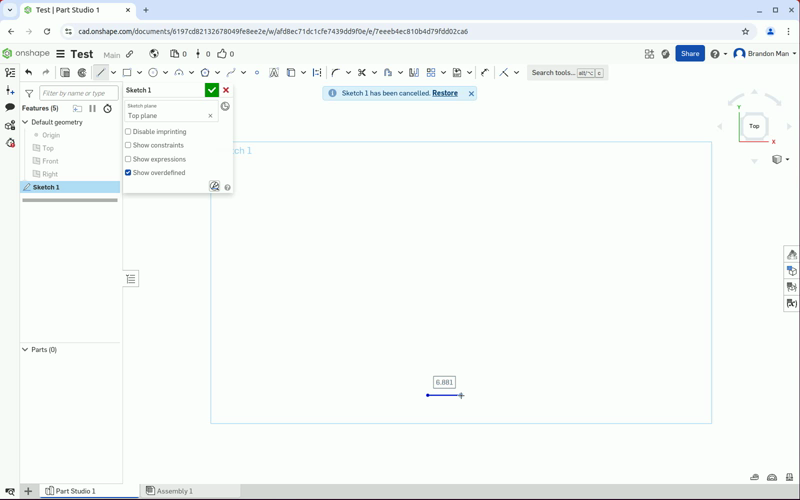
key_down(shift)
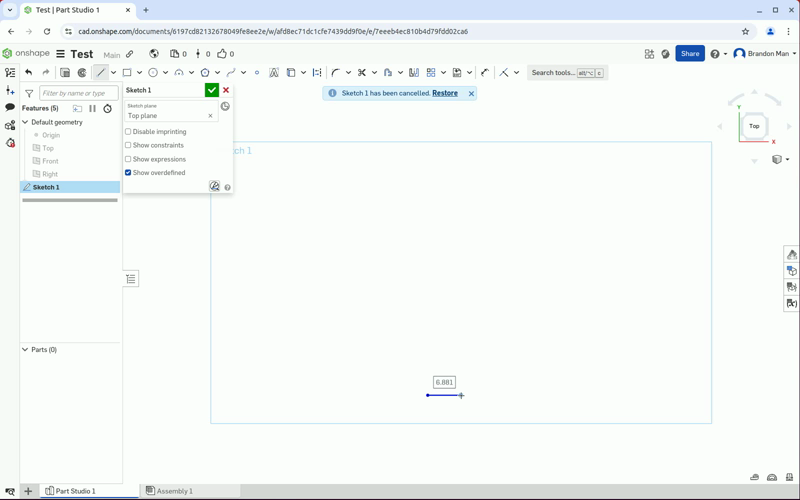
mouse_move(491, 395)
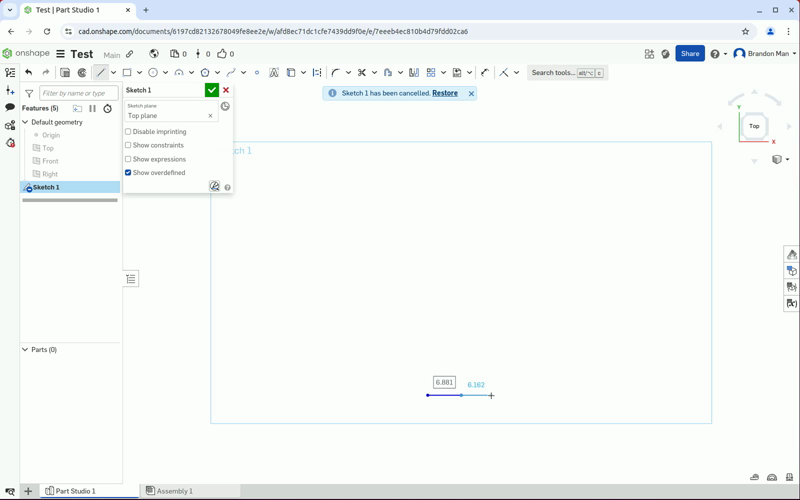
mouse_move(494, 395)
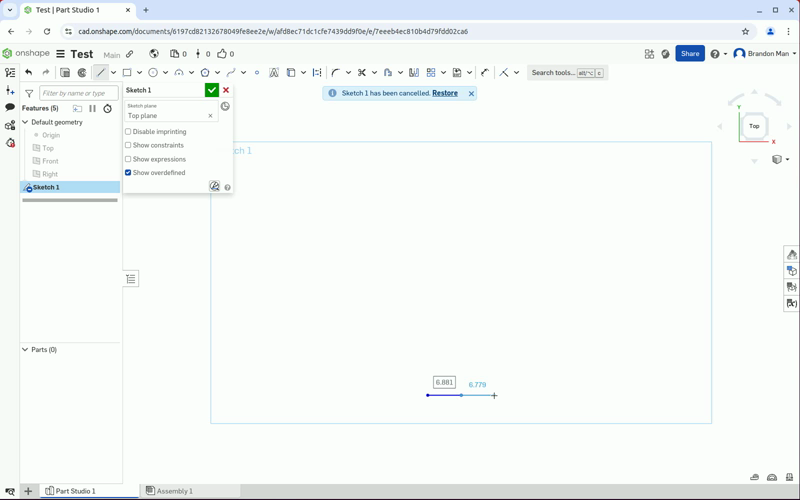
click(494, 395)
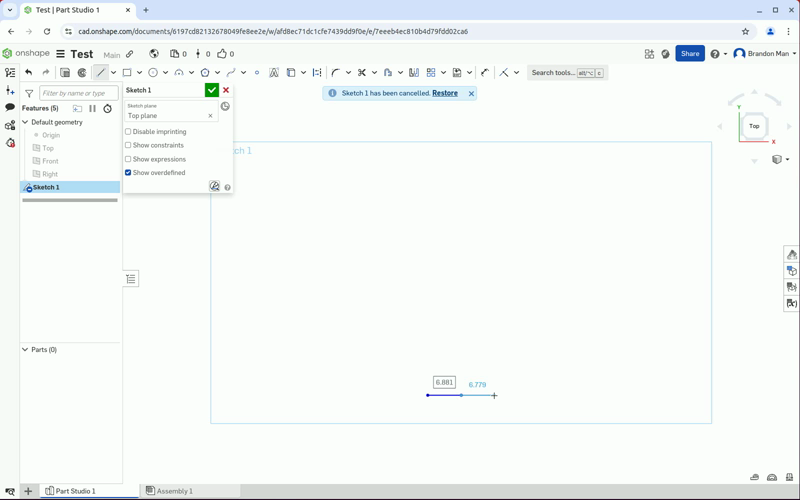
key_up(shift)
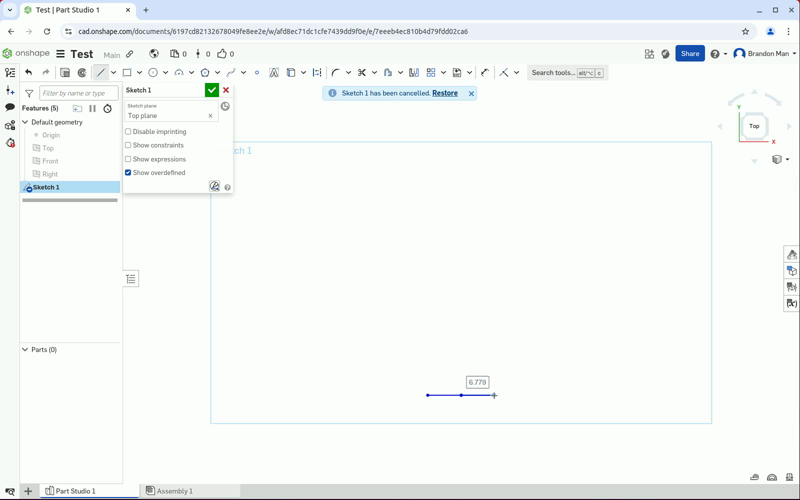
key_down(shift)
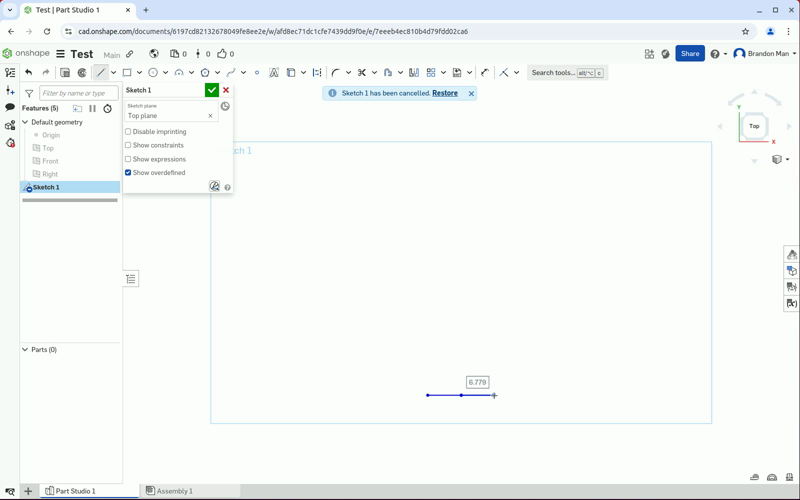
mouse_move(524, 395)
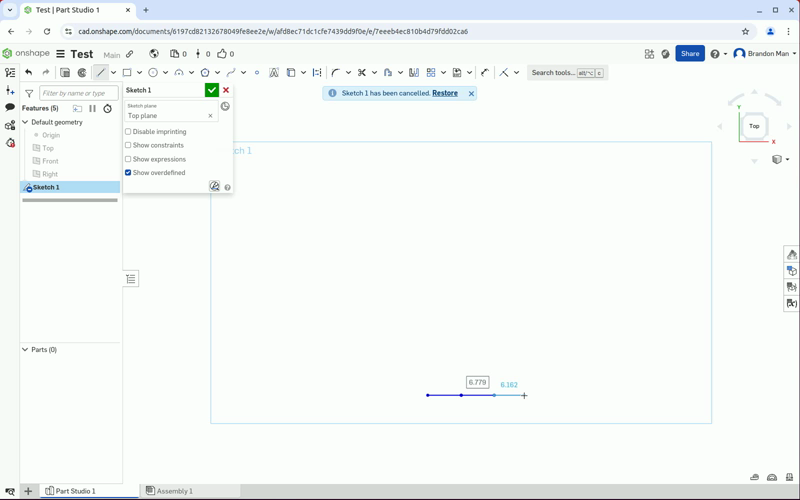
mouse_move(492, 372)
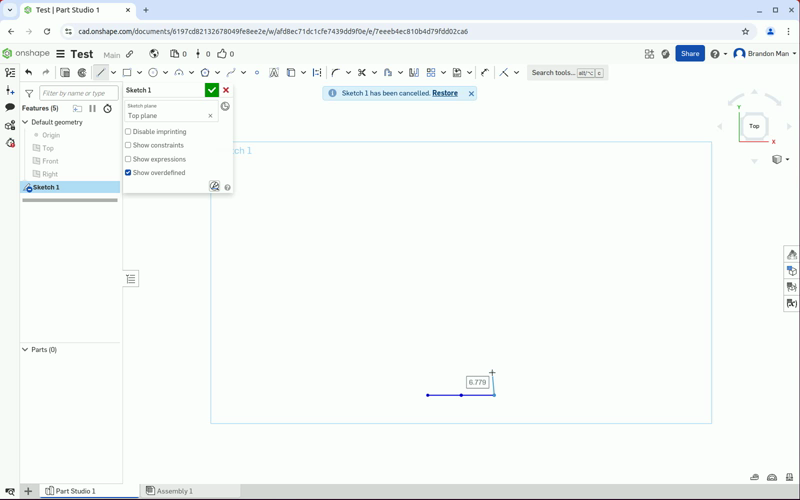
click(492, 372)
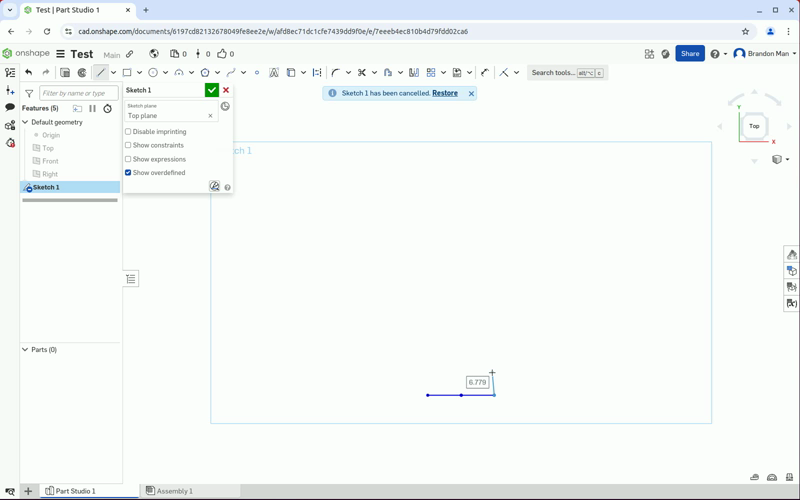
key_up(shift)
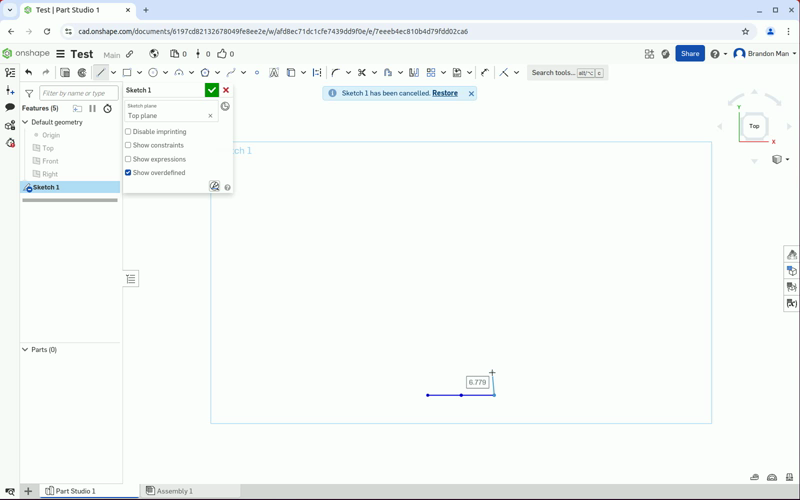
key_down(shift)
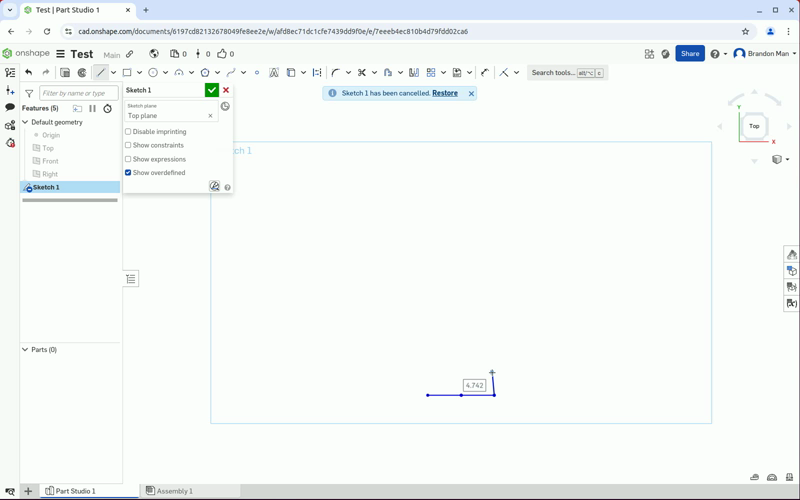
mouse_move(522, 372)
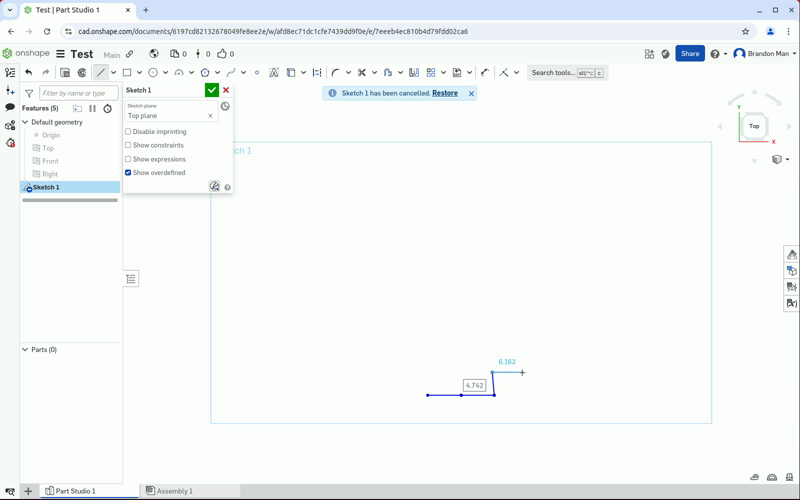
mouse_move(490, 372)
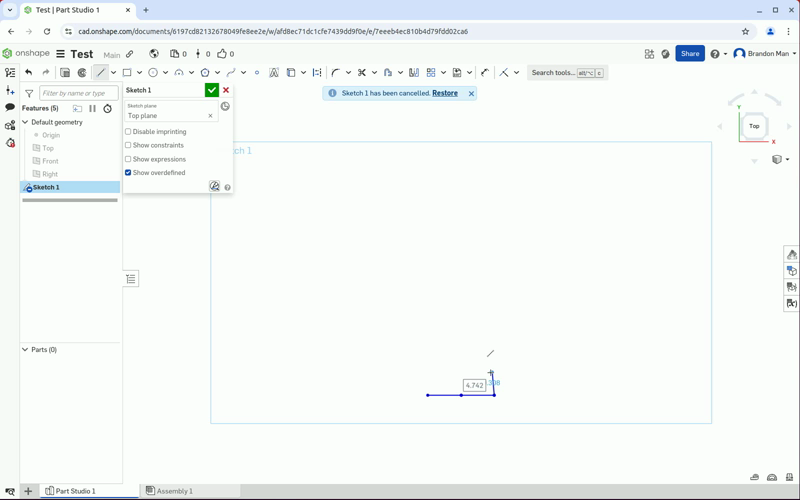
scroll(6)
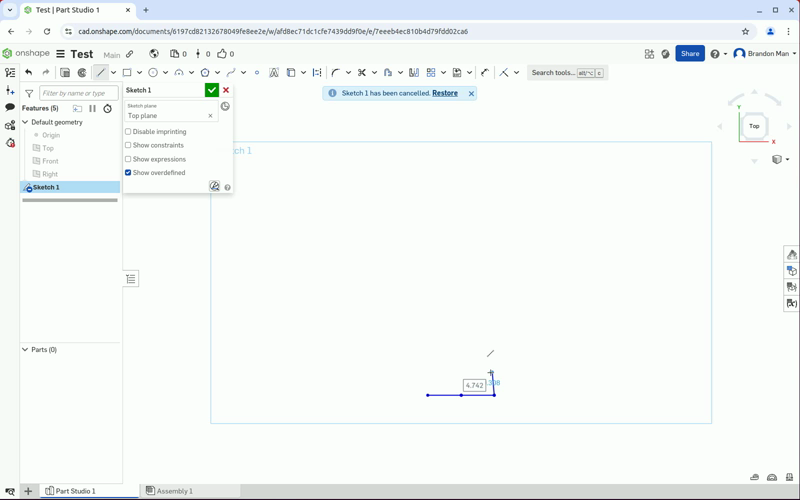
scroll(6)
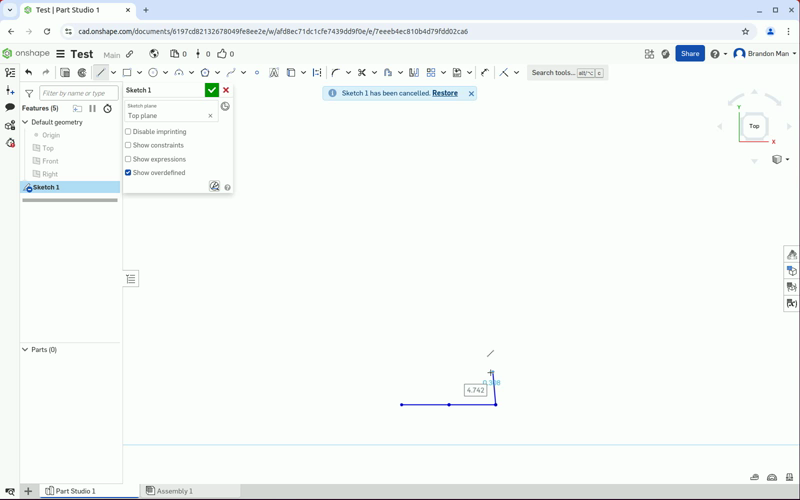
scroll(6)
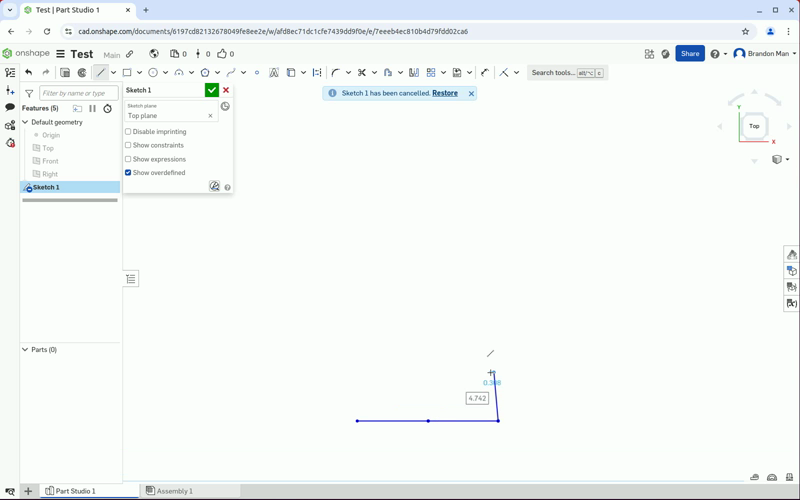
scroll(6)
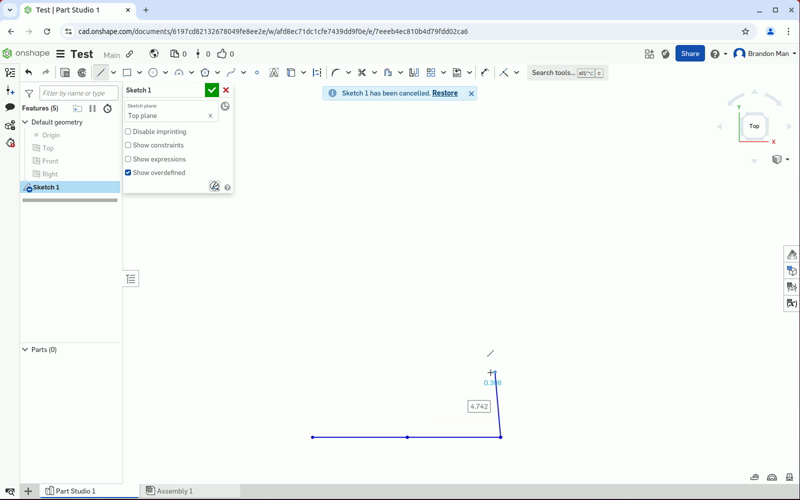
scroll(6)
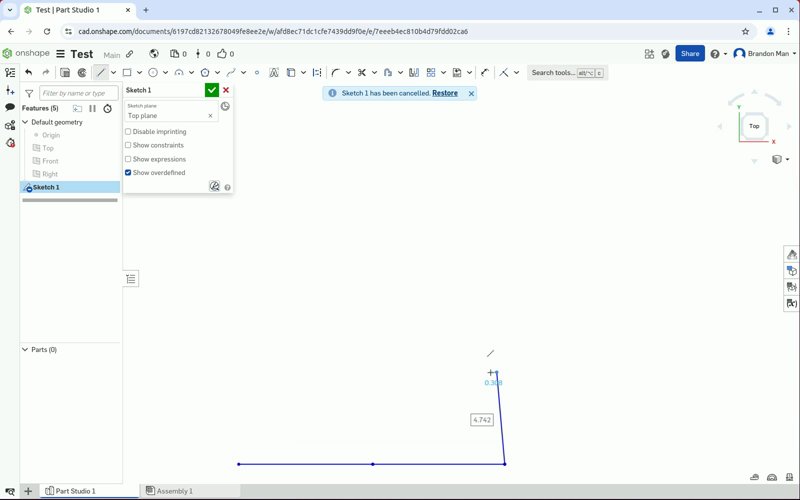
scroll(6)
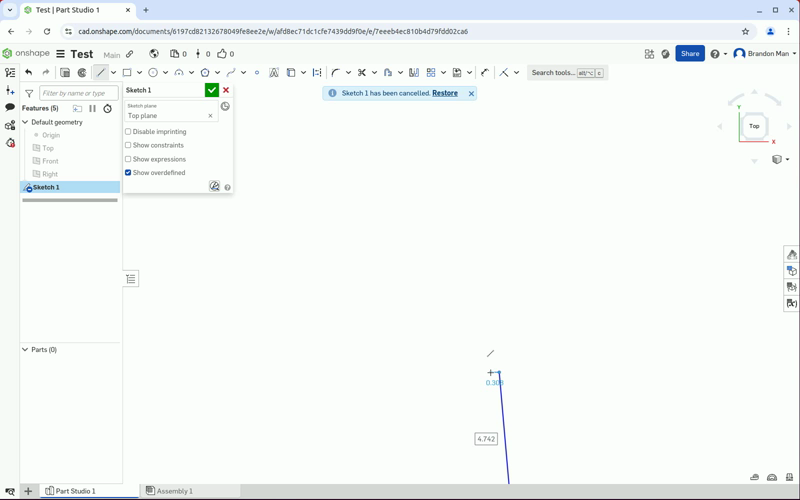
scroll(6)
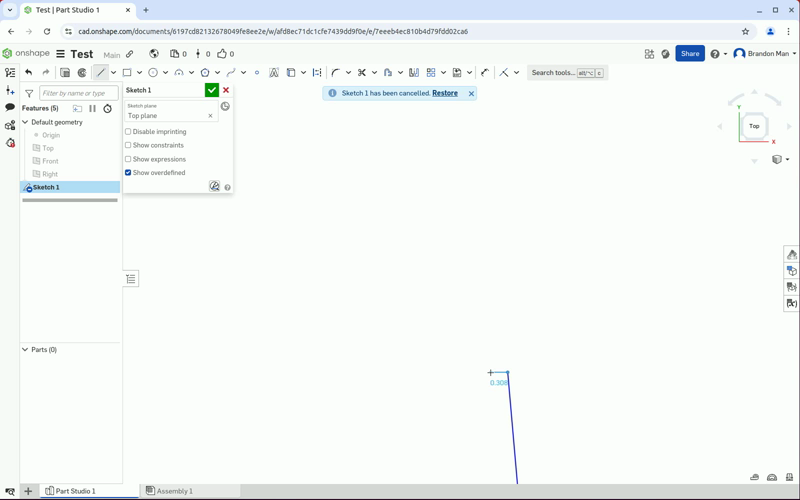
click(490, 372)
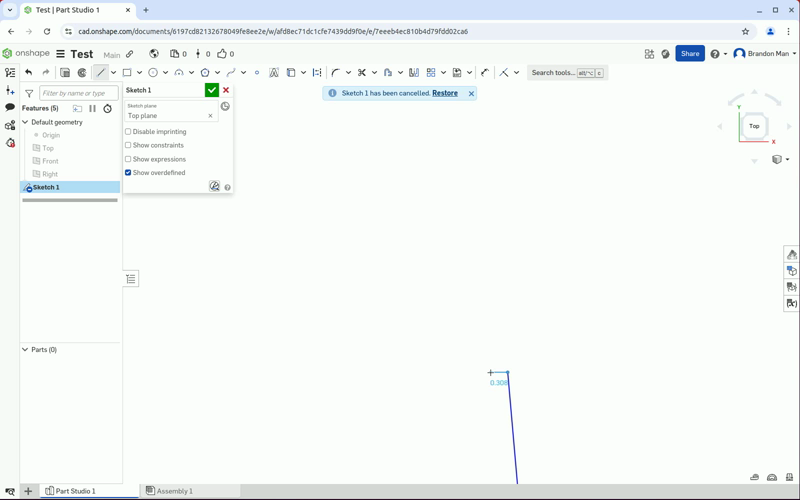
scroll(-6)
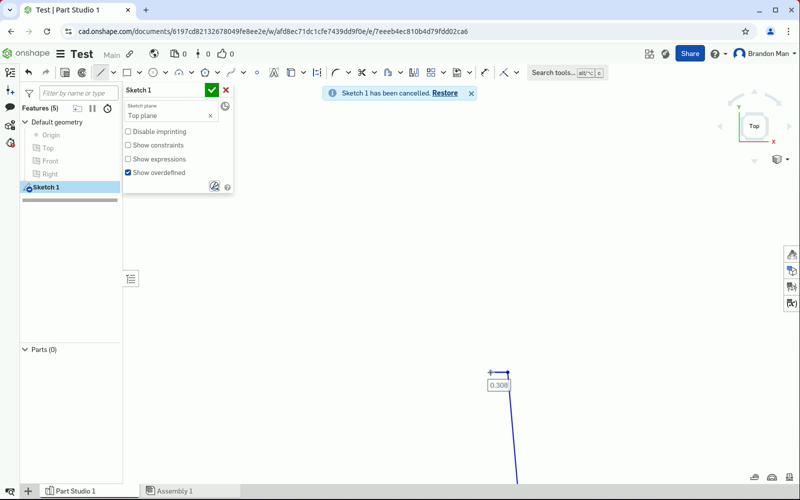
scroll(-6)
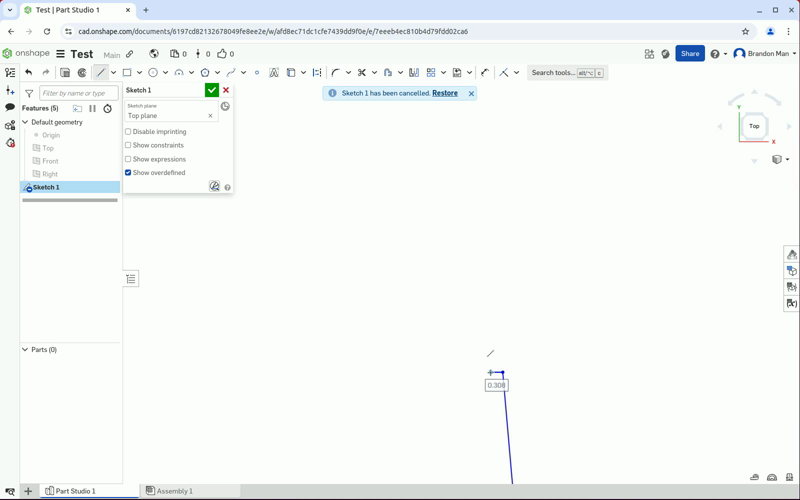
scroll(-6)
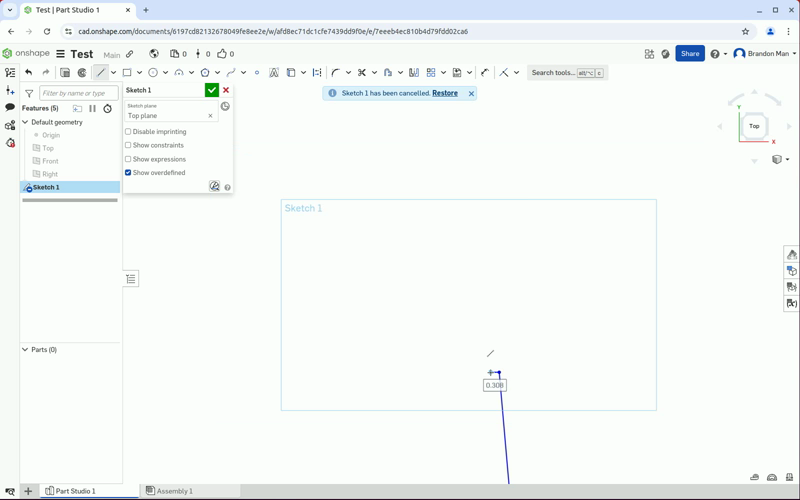
scroll(-6)
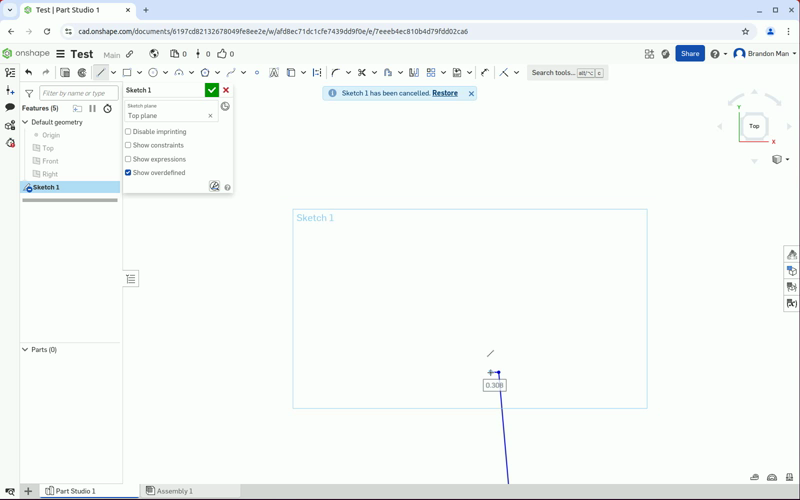
scroll(-6)
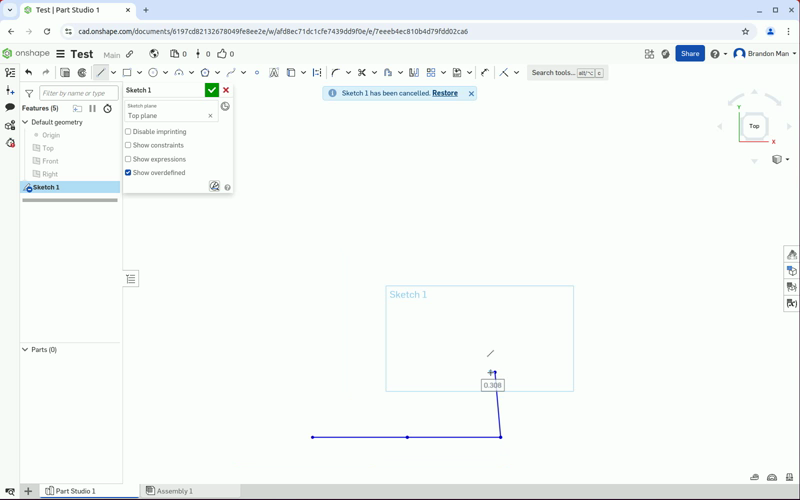
scroll(-6)
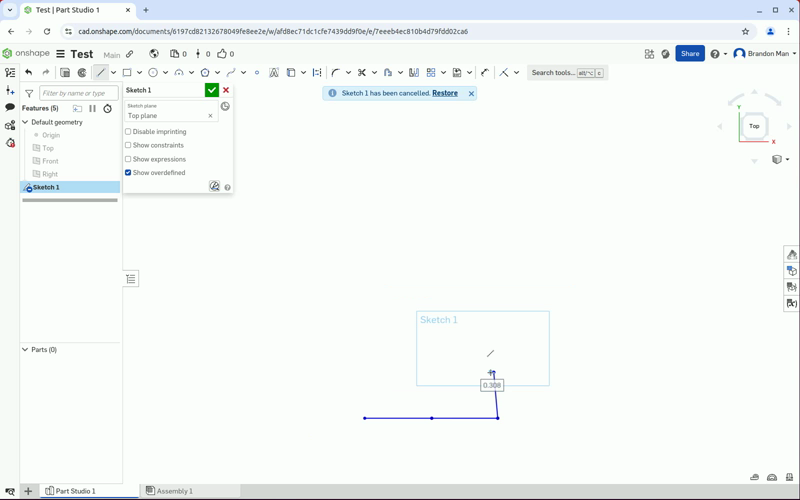
scroll(-6)
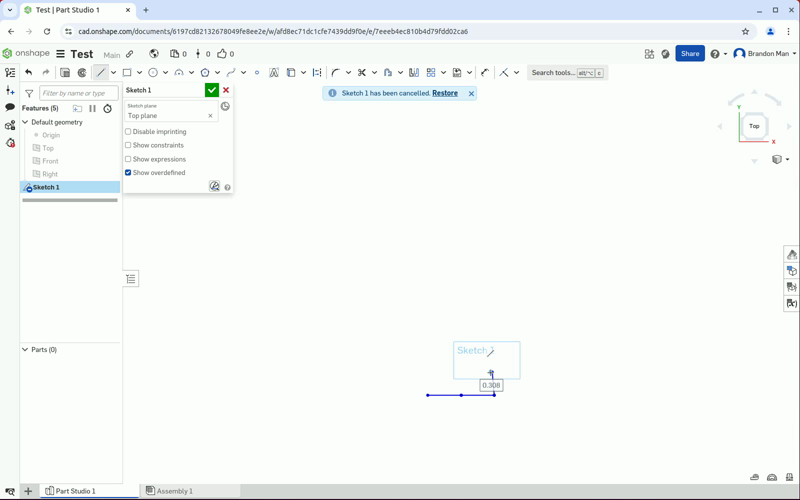
key_up(shift)
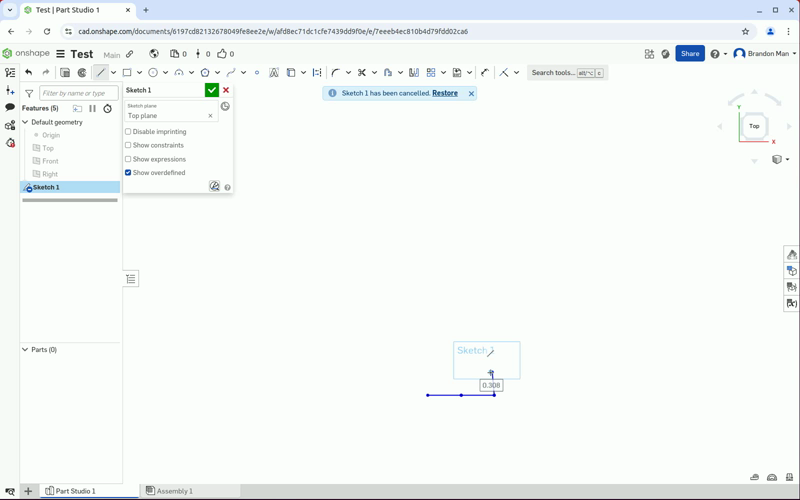
key_down(shift)
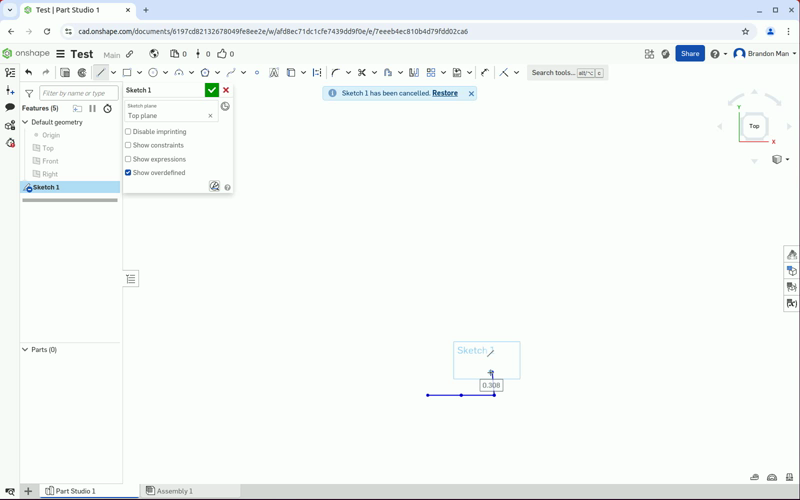
mouse_move(520, 372)
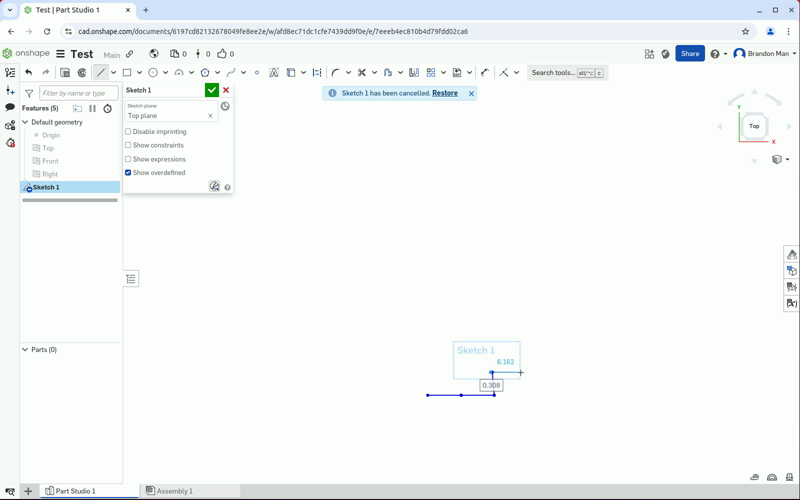
mouse_move(493, 394)
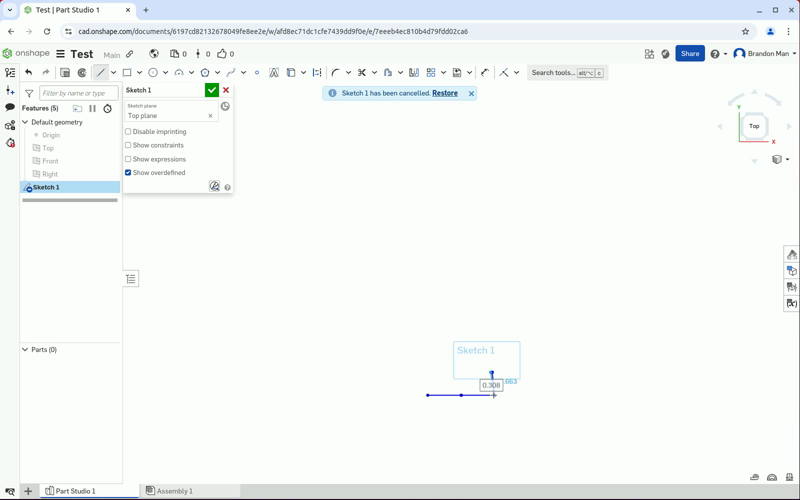
scroll(6)
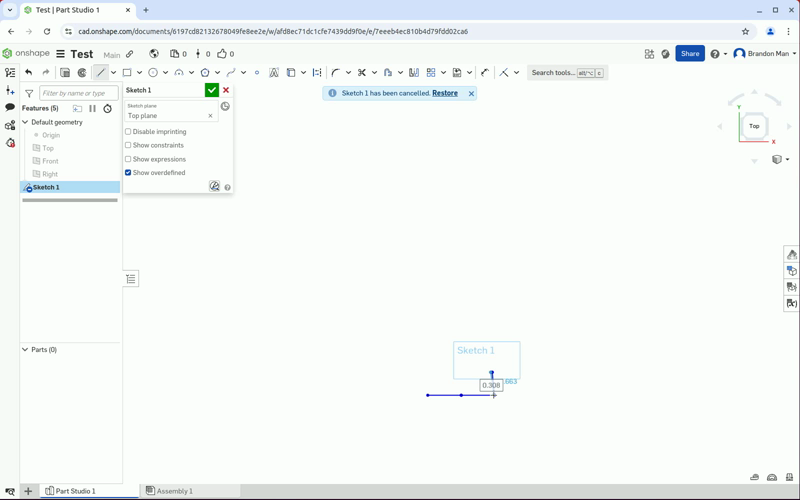
scroll(6)
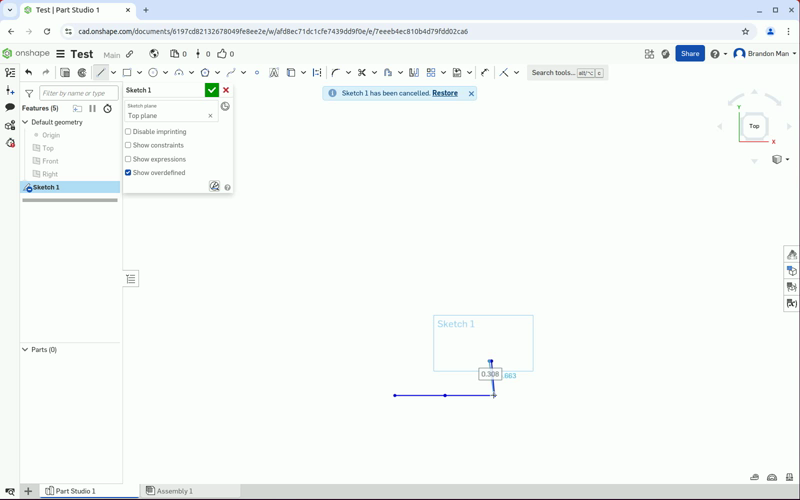
scroll(6)
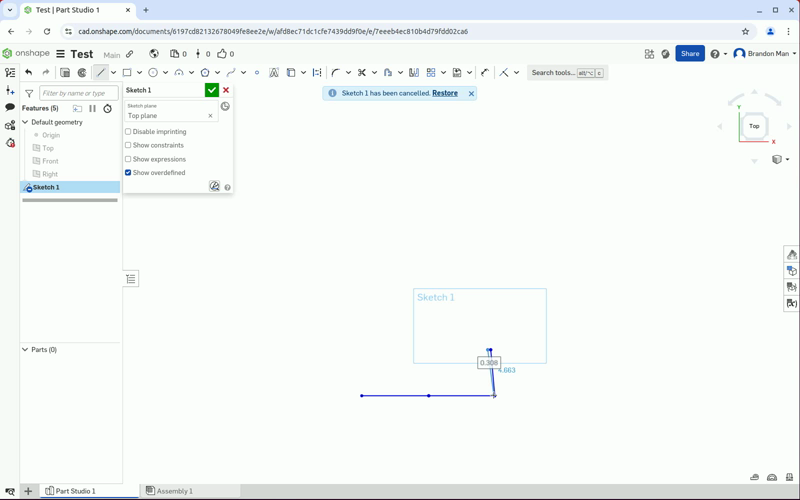
scroll(6)
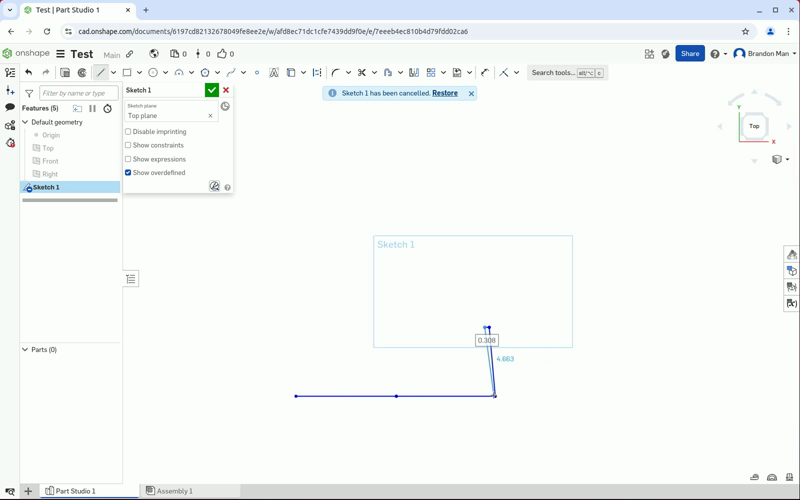
scroll(6)
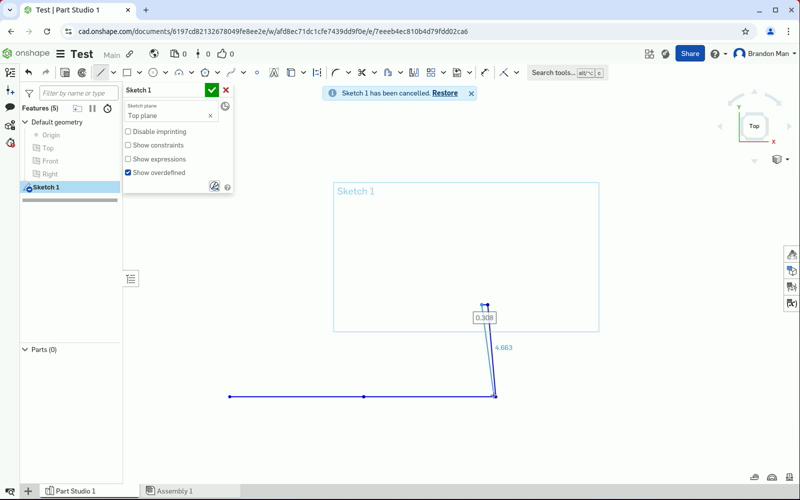
scroll(6)
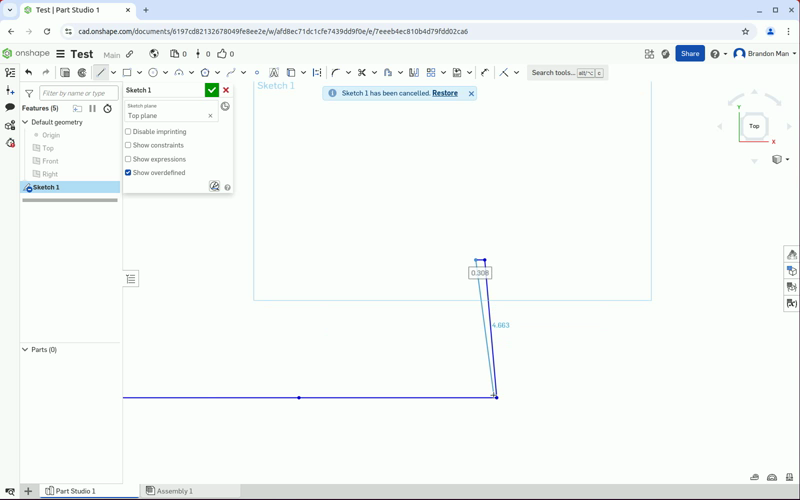
scroll(6)
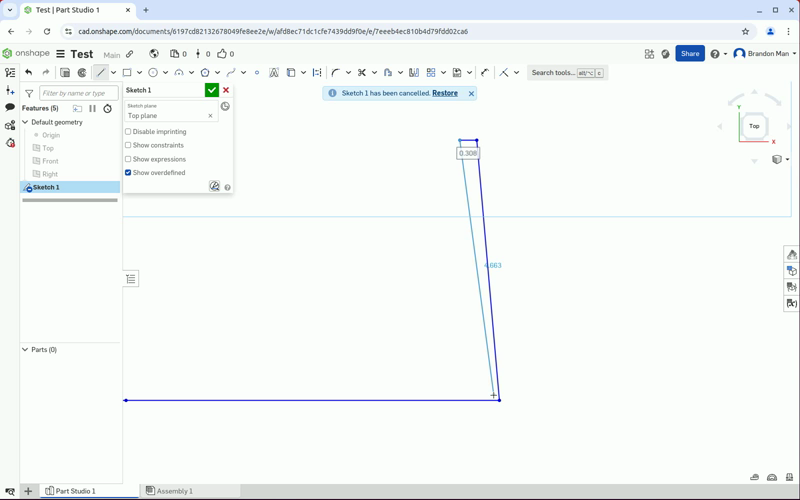
click(493, 394)
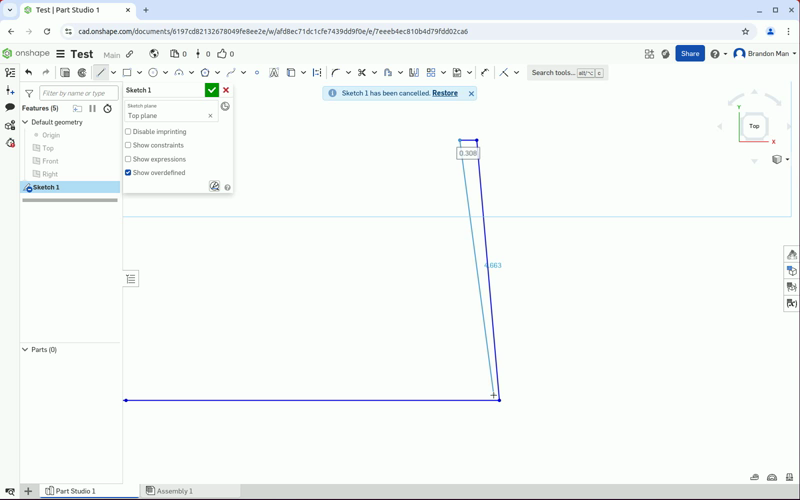
scroll(-6)
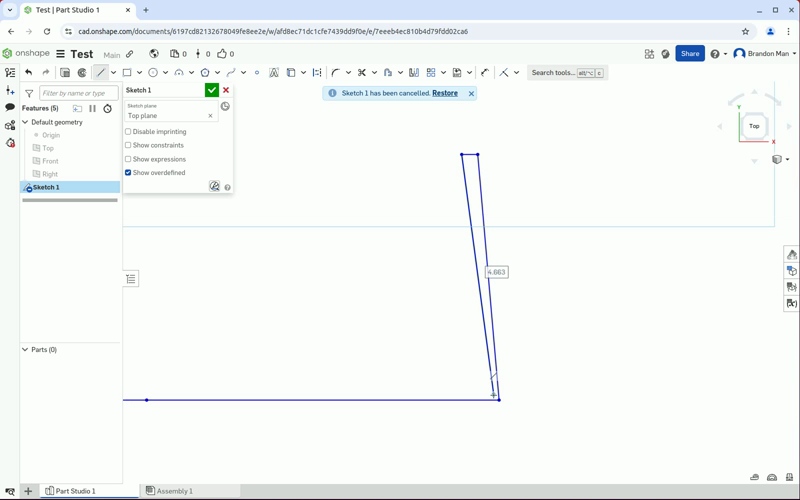
scroll(-6)
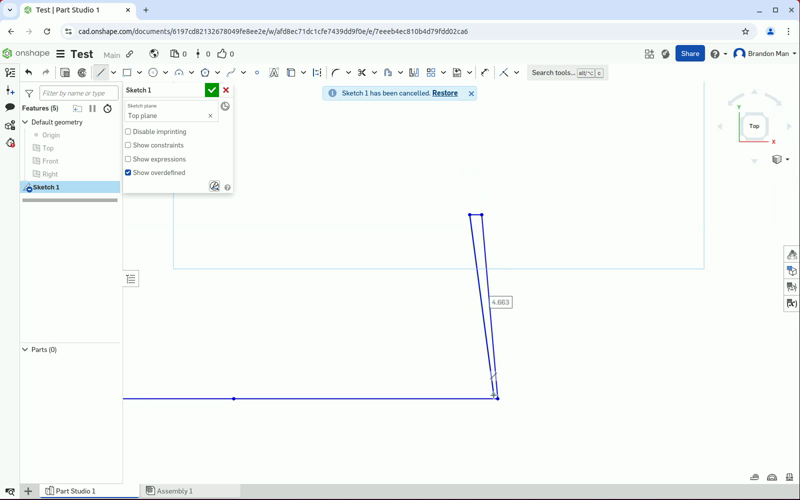
scroll(-6)
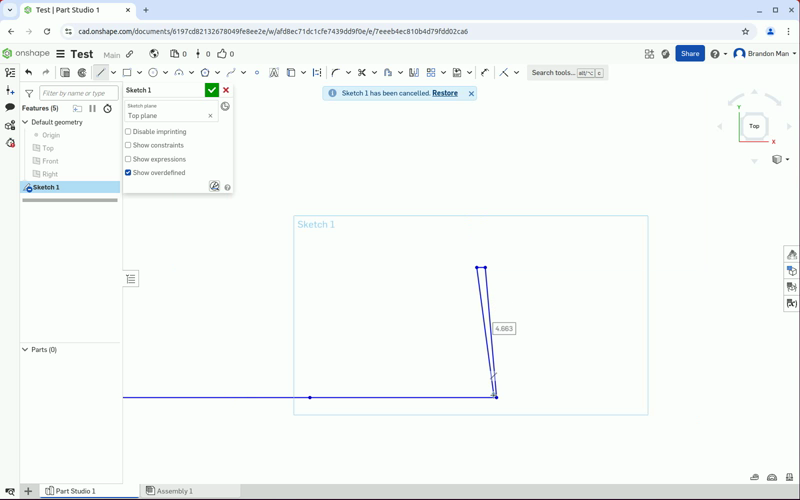
scroll(-6)
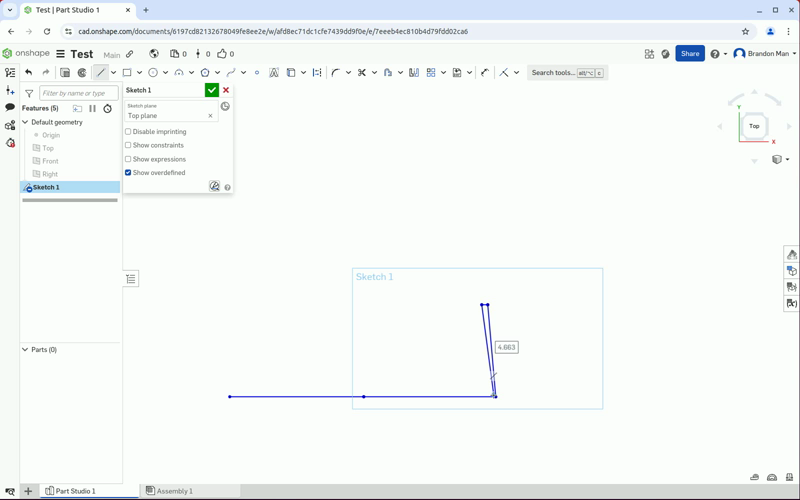
scroll(-6)
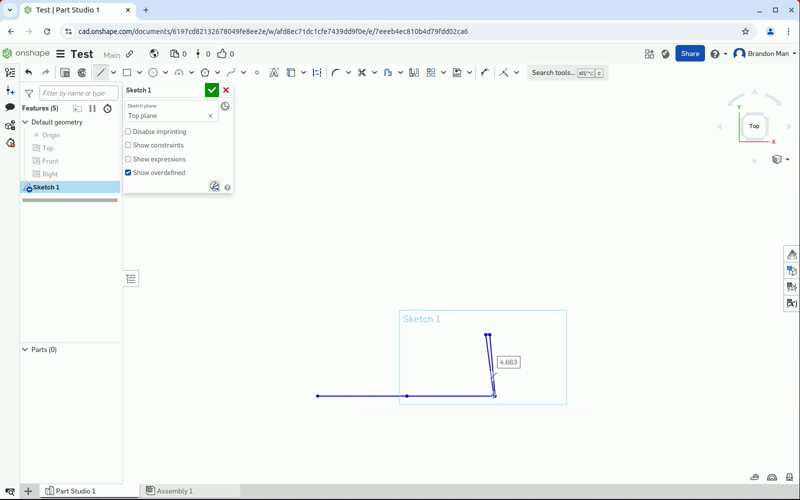
scroll(-6)
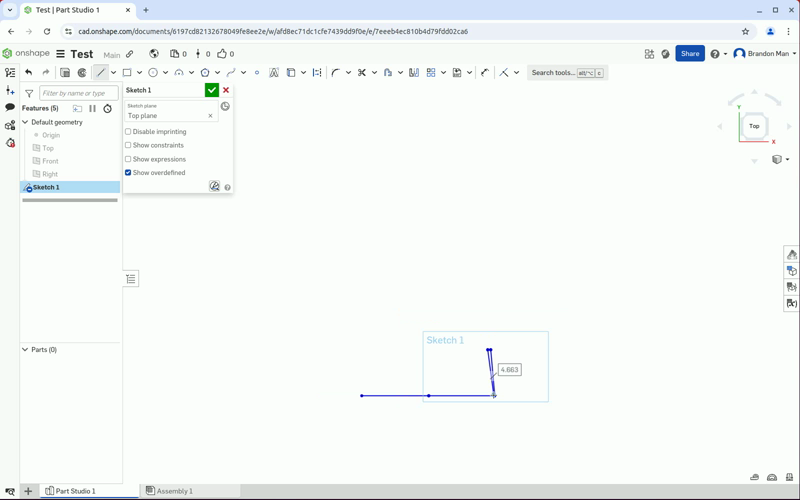
scroll(-6)
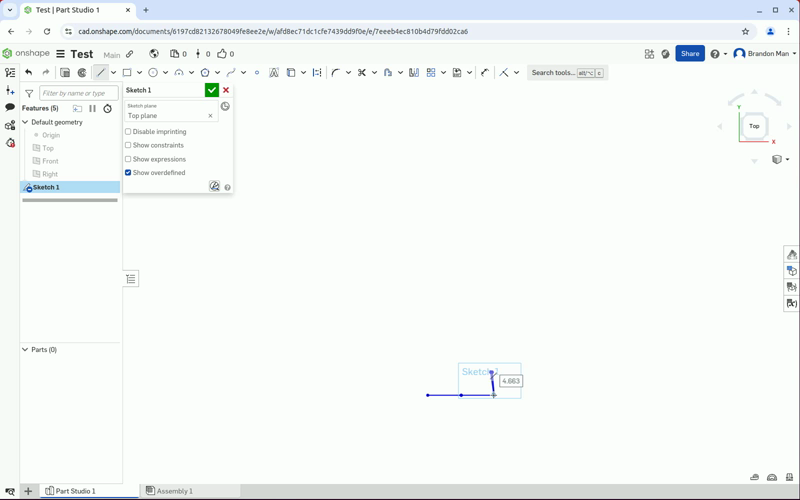
key_up(shift)
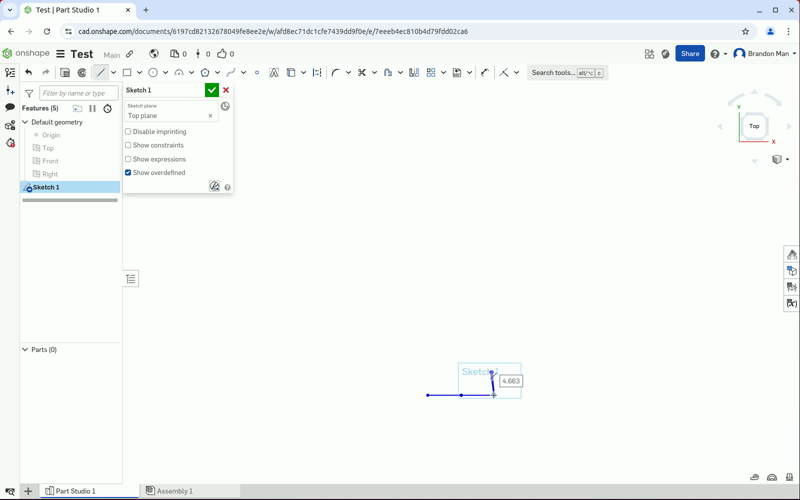
key_down(shift)
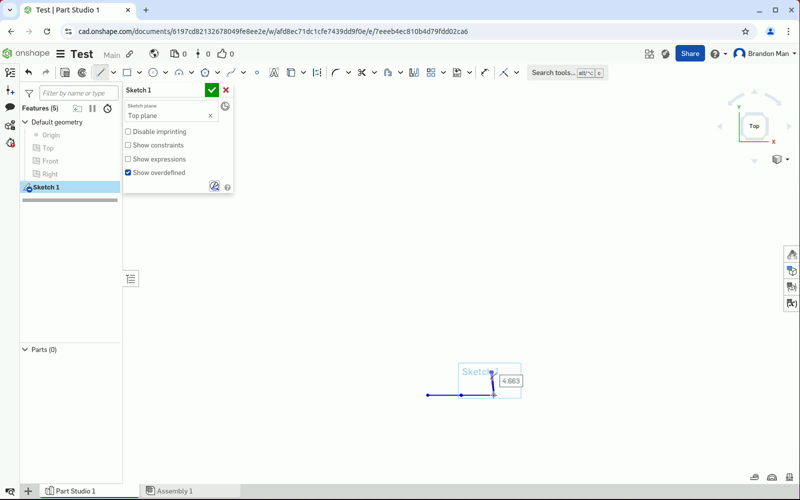
mouse_move(523, 394)
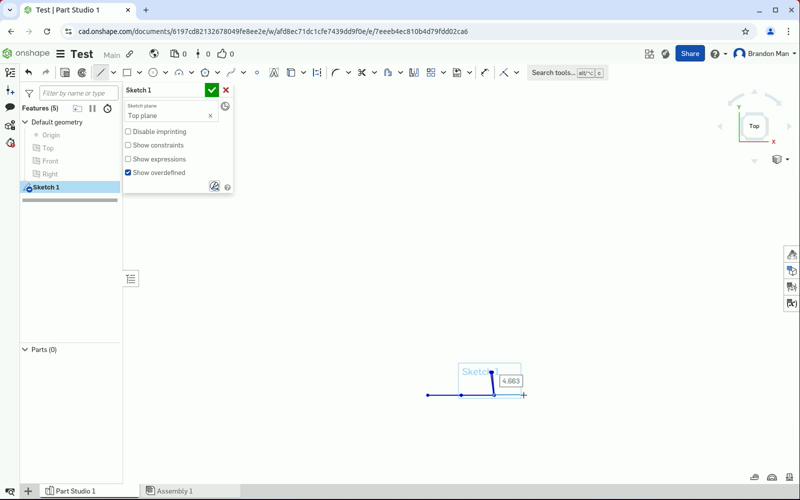
mouse_move(461, 394)
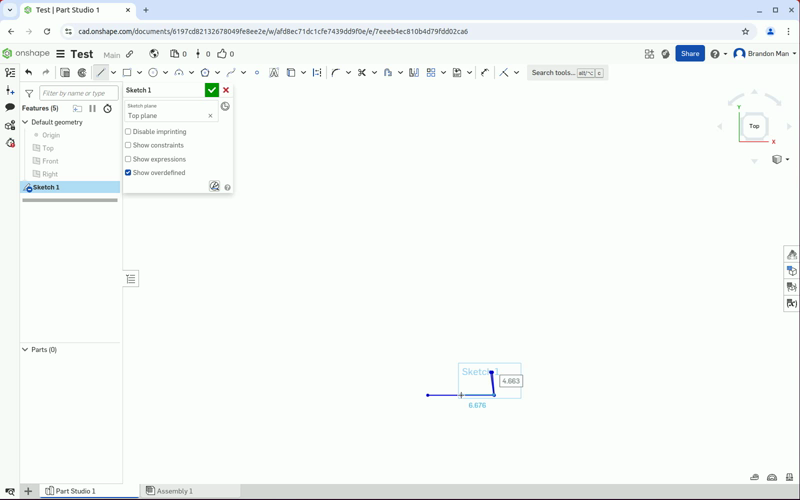
scroll(6)
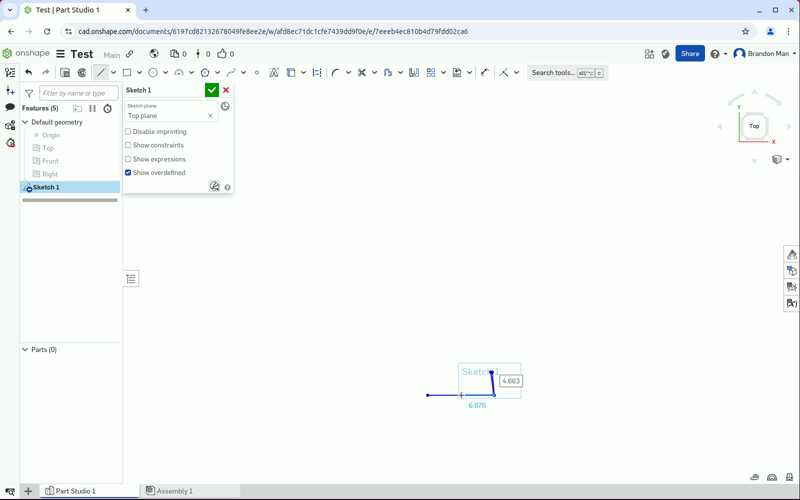
scroll(6)
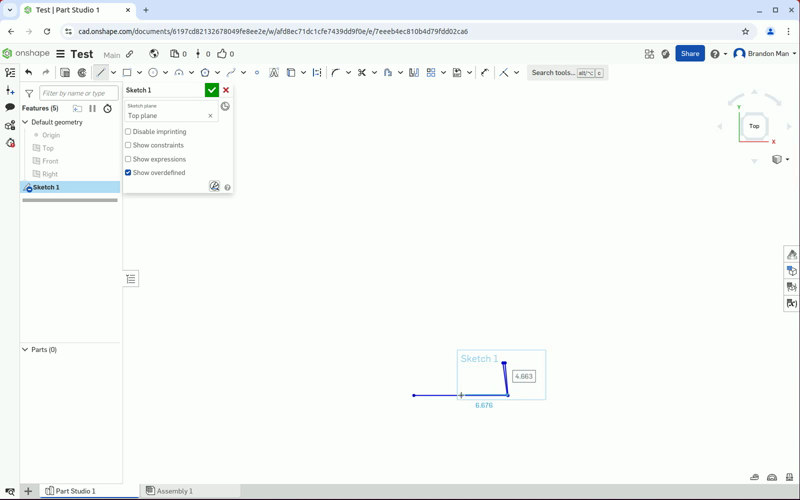
scroll(6)
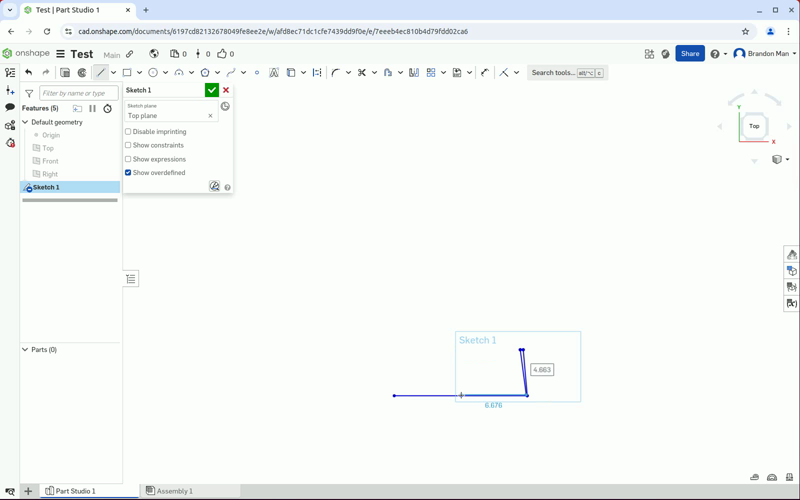
scroll(6)
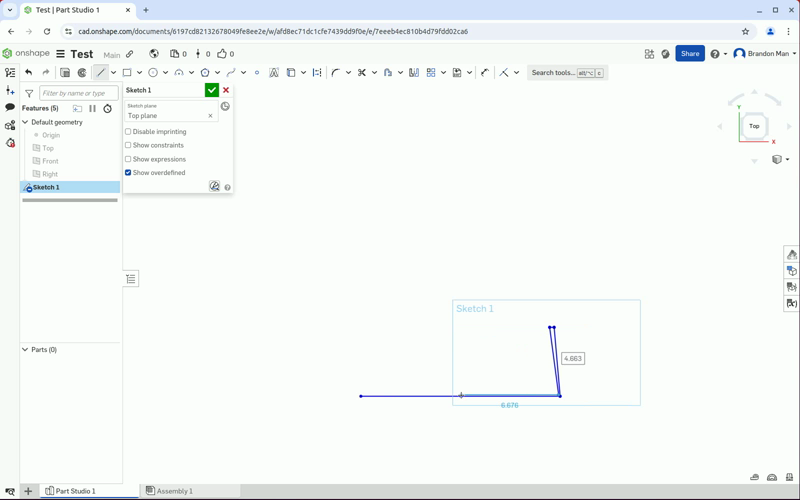
scroll(6)
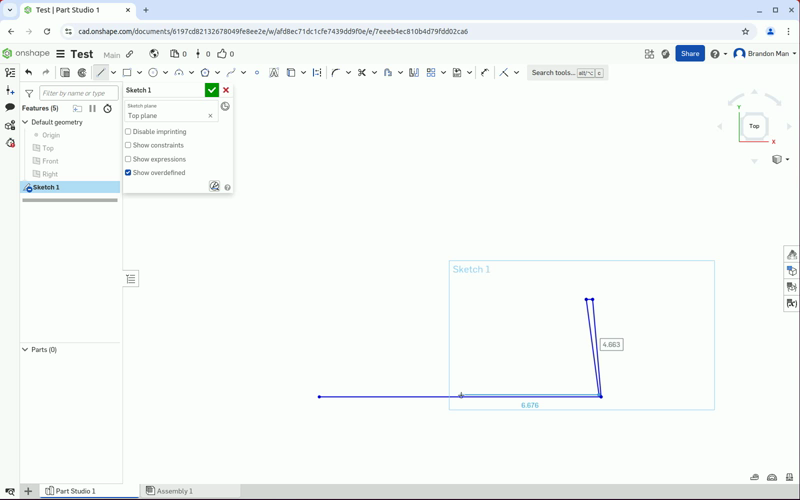
scroll(6)
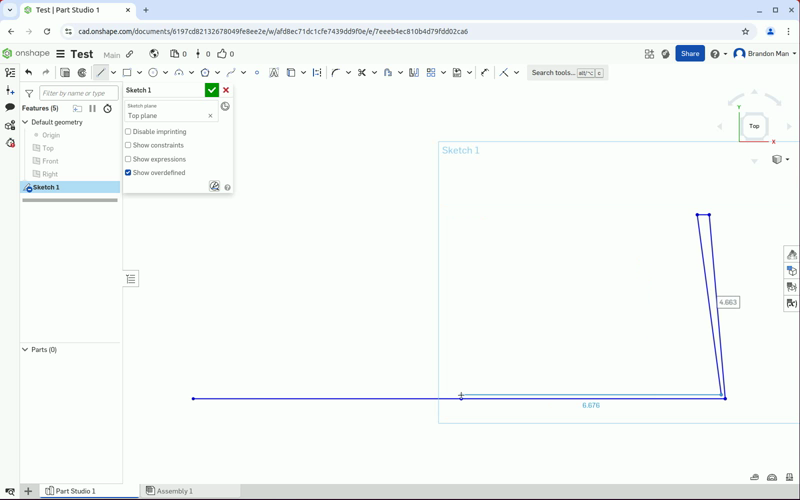
scroll(6)
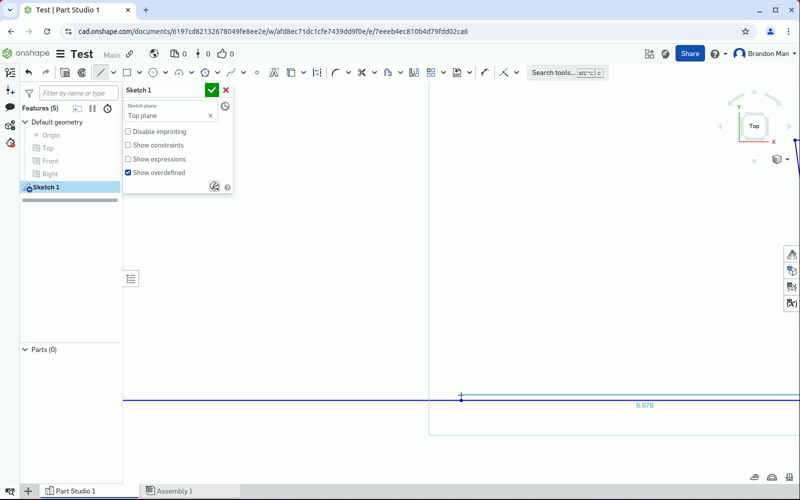
click(461, 394)
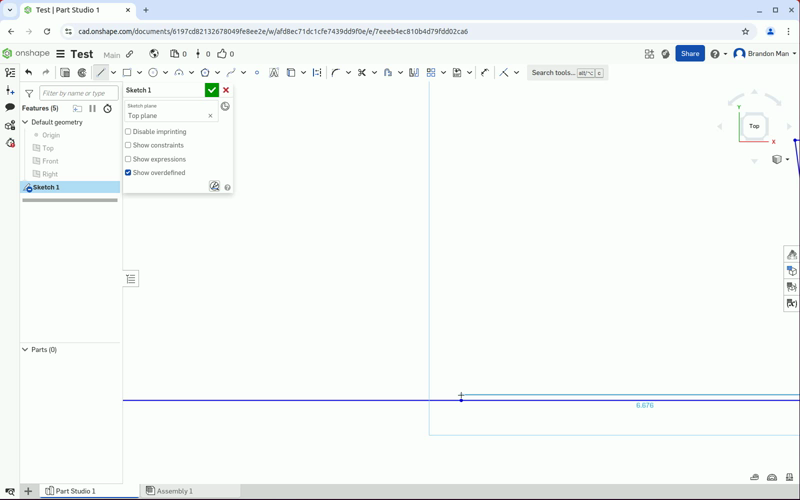
scroll(-6)
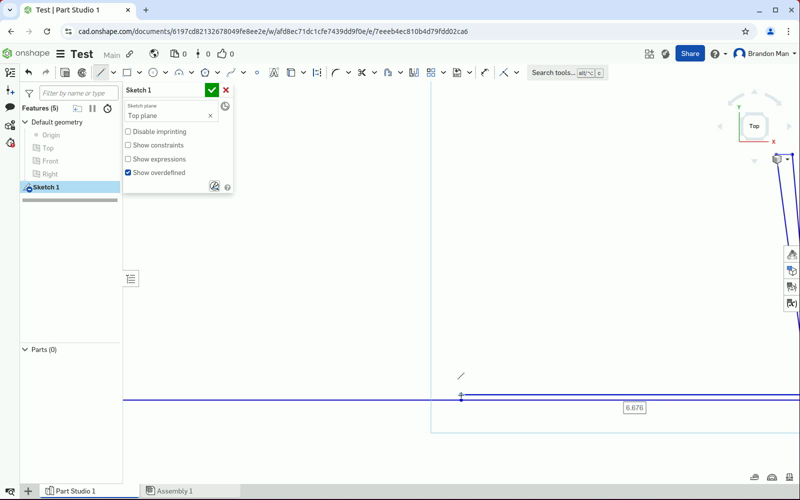
scroll(-6)
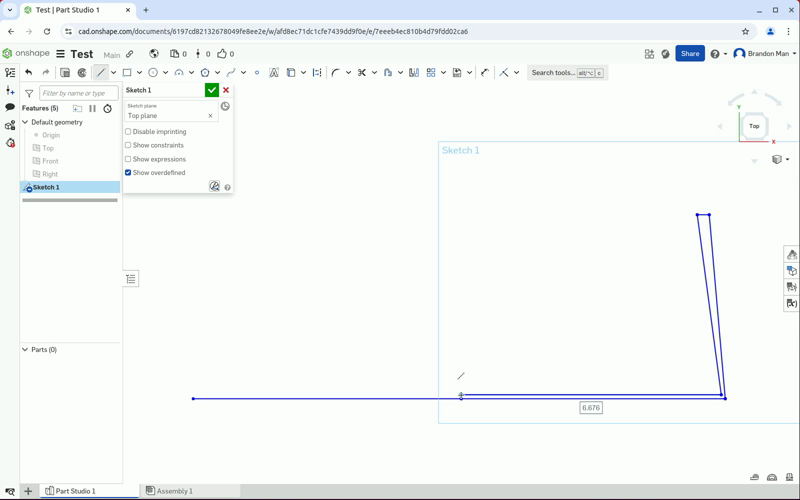
scroll(-6)
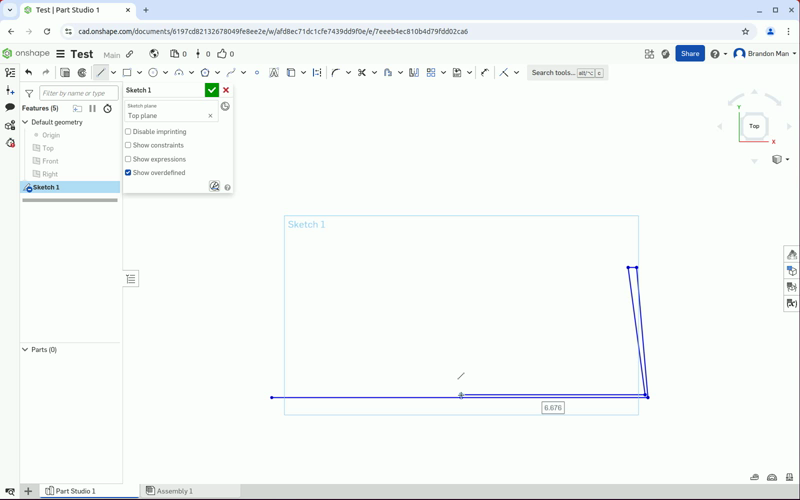
scroll(-6)
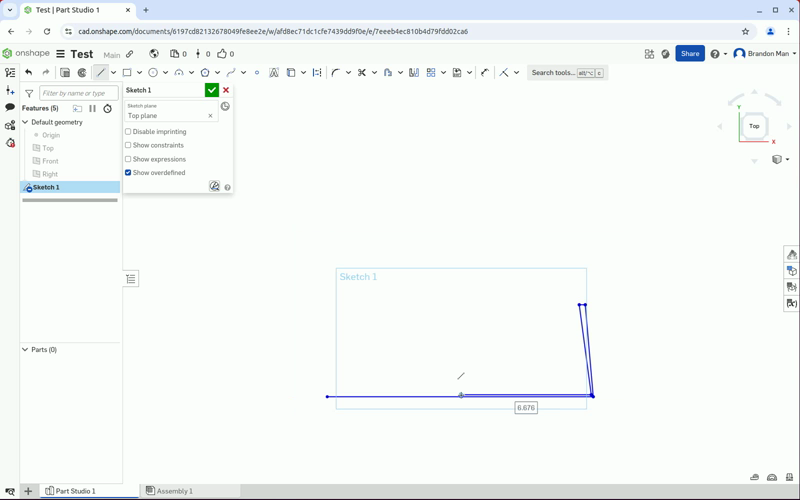
scroll(-6)
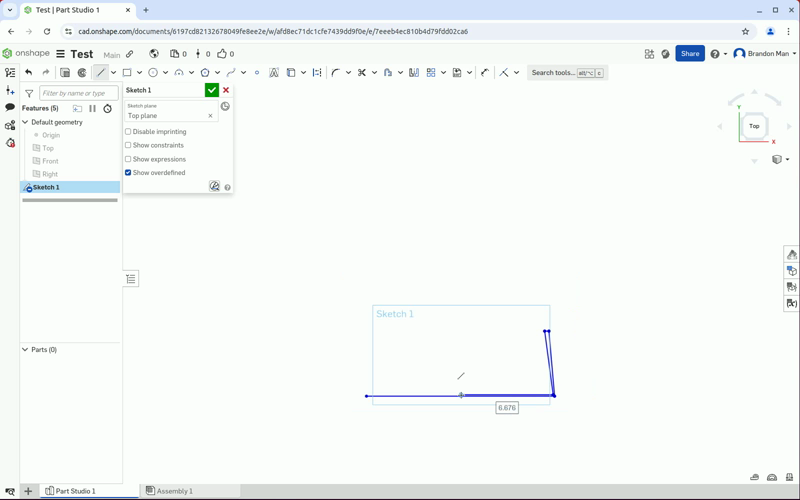
scroll(-6)
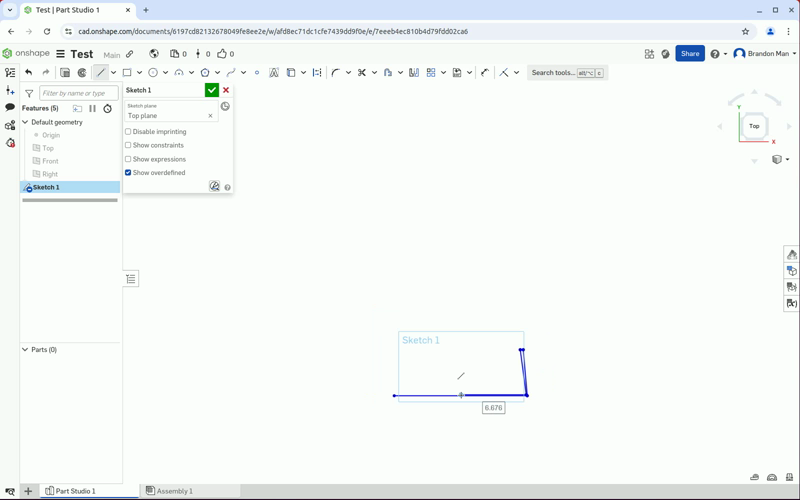
scroll(-6)
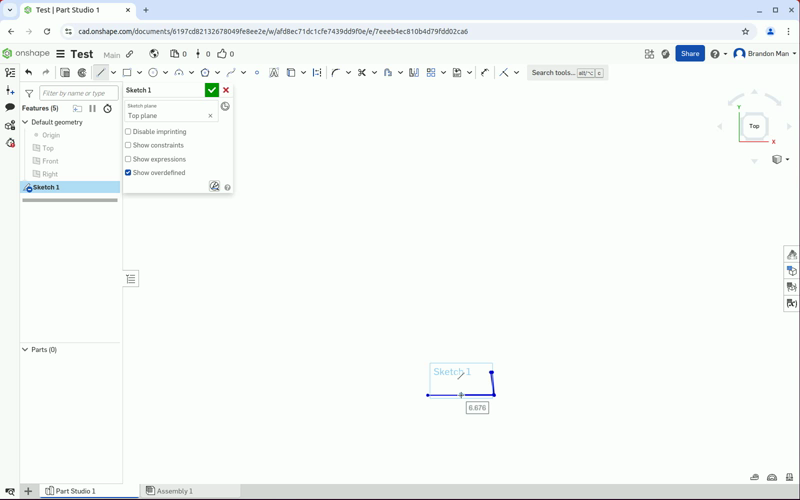
key_up(shift)
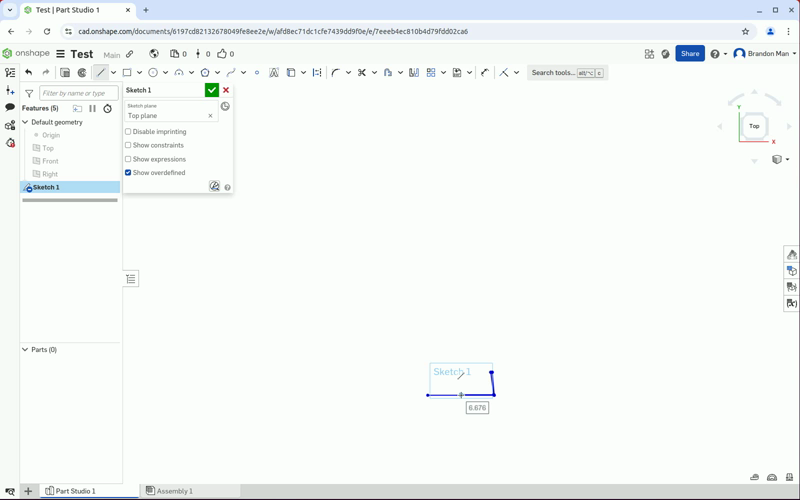
key_down(shift)
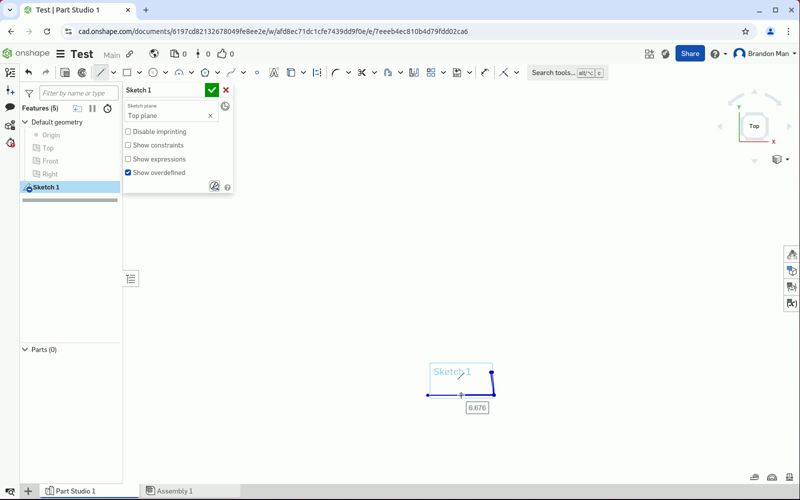
mouse_move(491, 394)
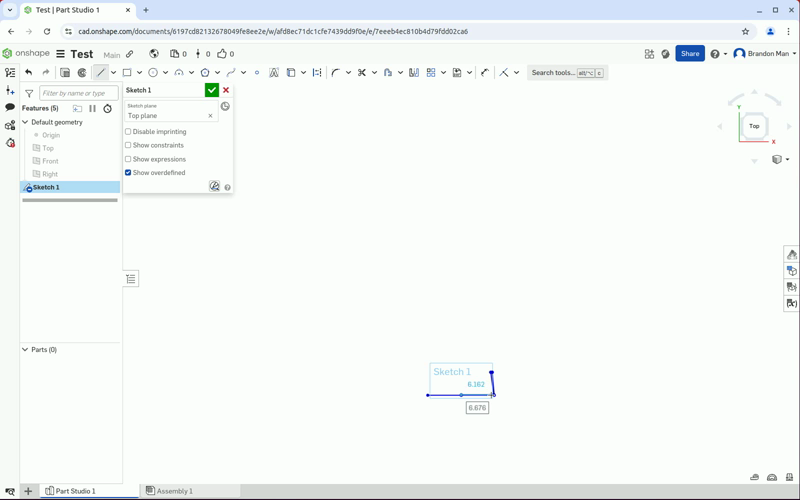
mouse_move(428, 394)
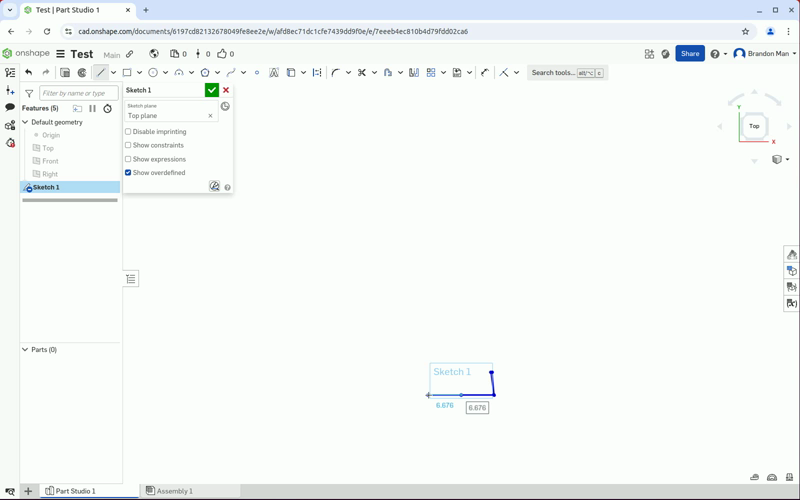
scroll(6)
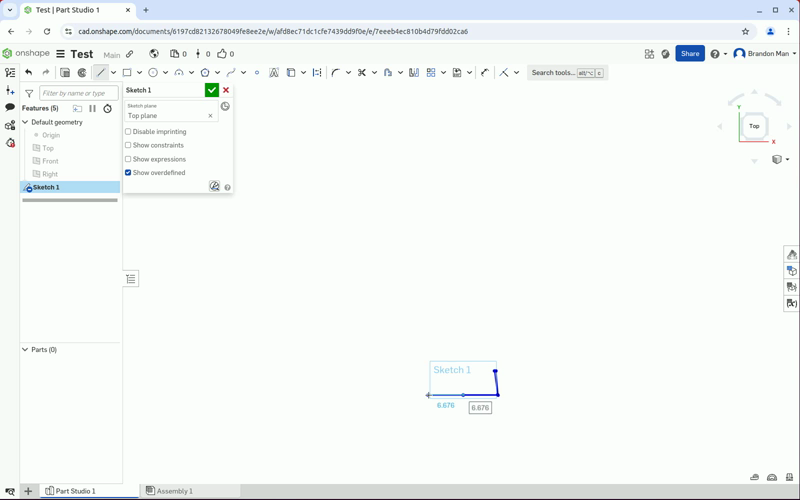
scroll(6)
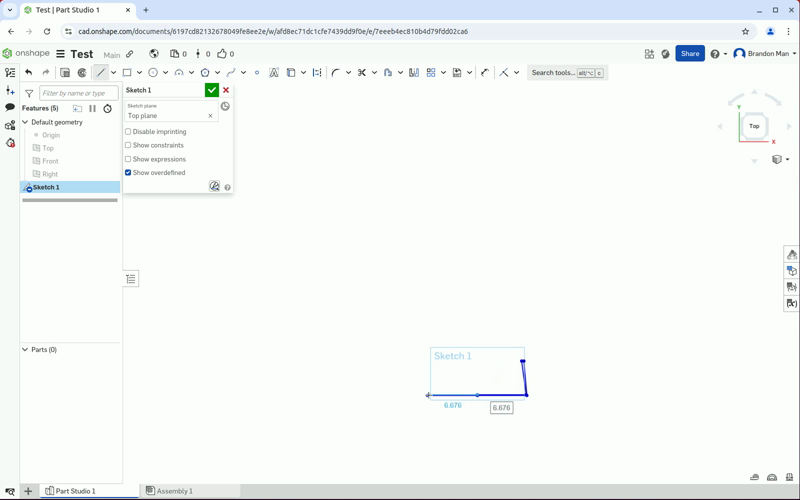
scroll(6)
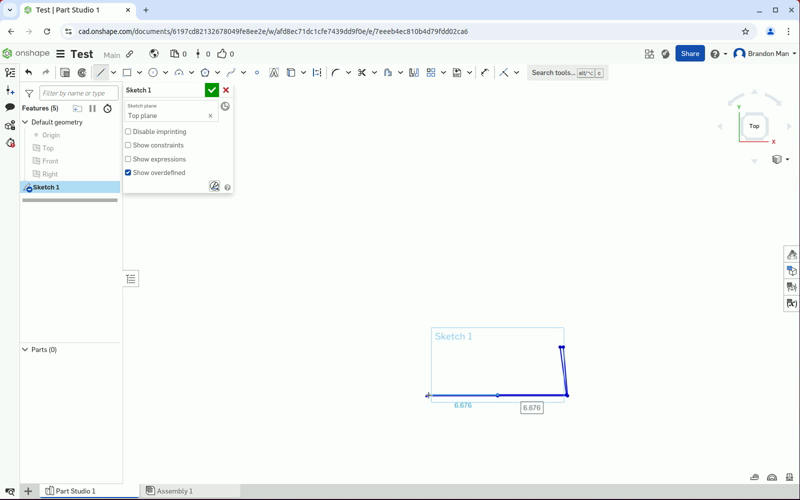
scroll(6)
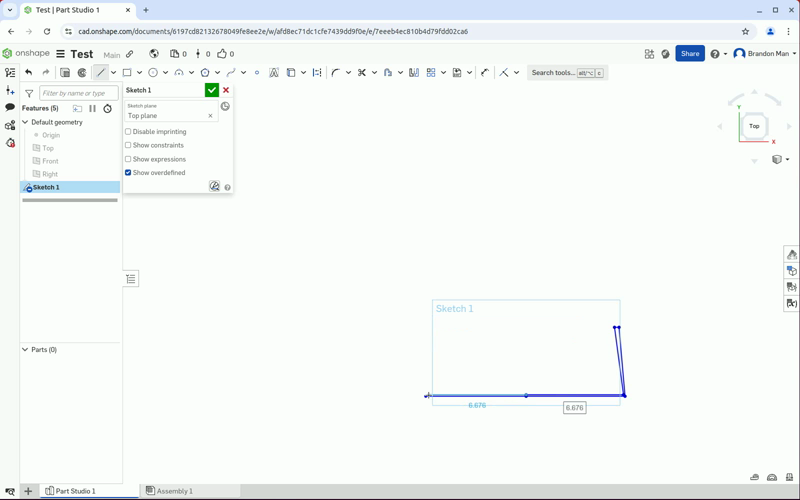
scroll(6)
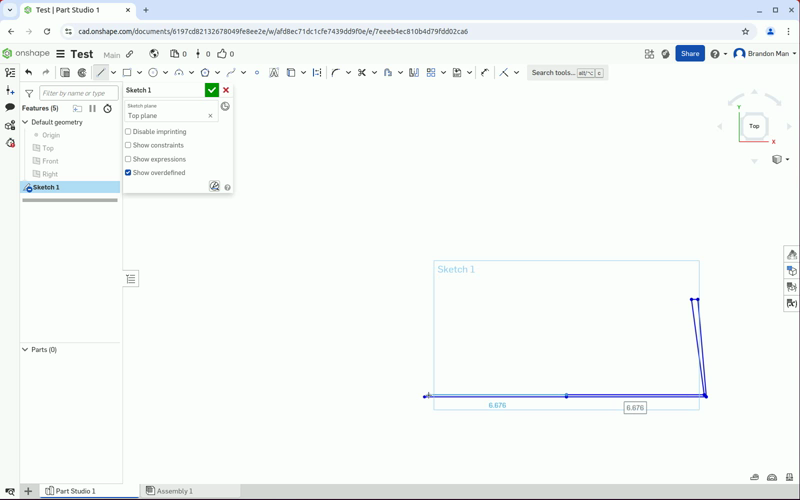
scroll(6)
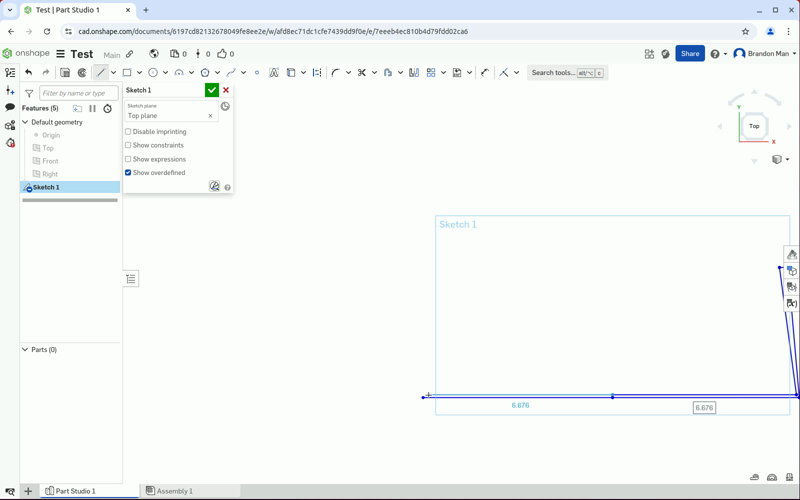
scroll(6)
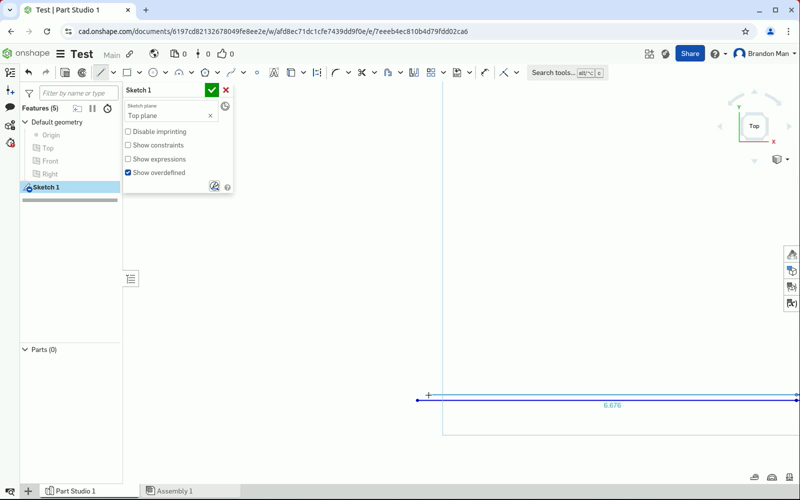
click(428, 394)
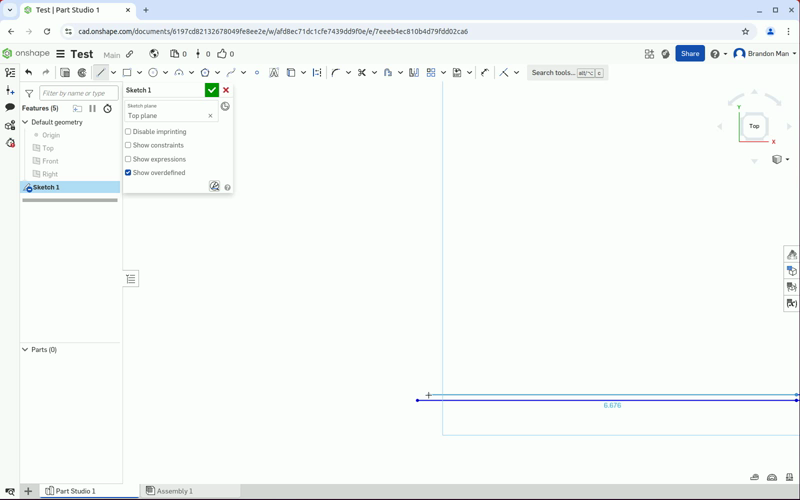
scroll(-6)
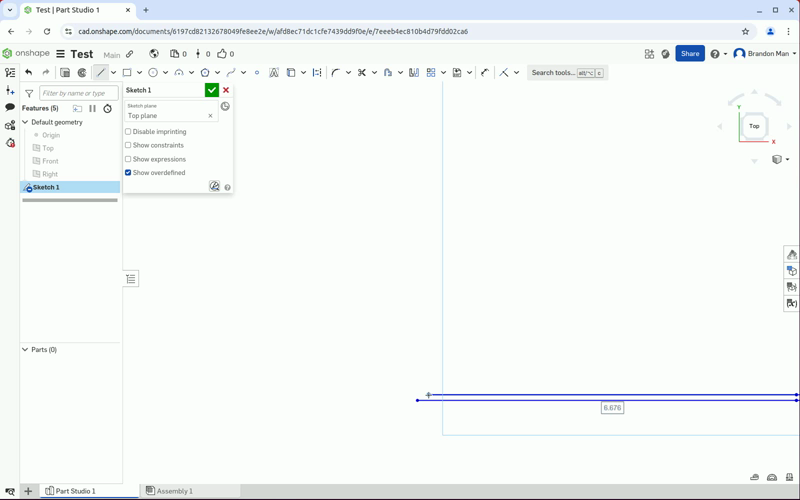
scroll(-6)
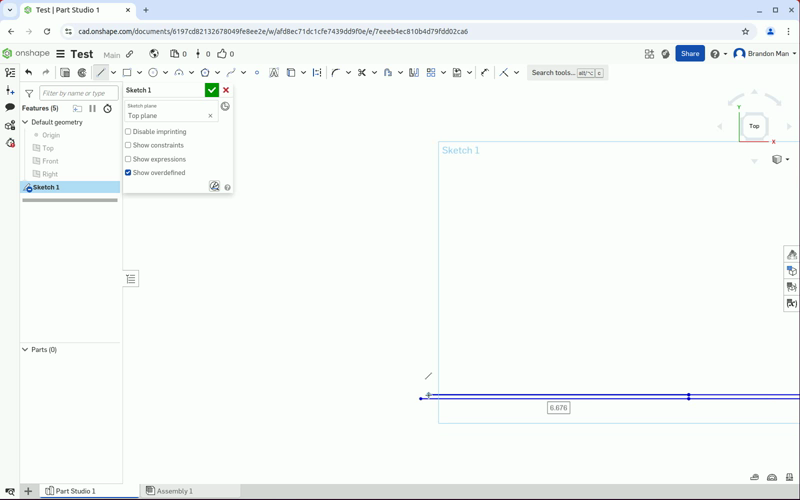
scroll(-6)
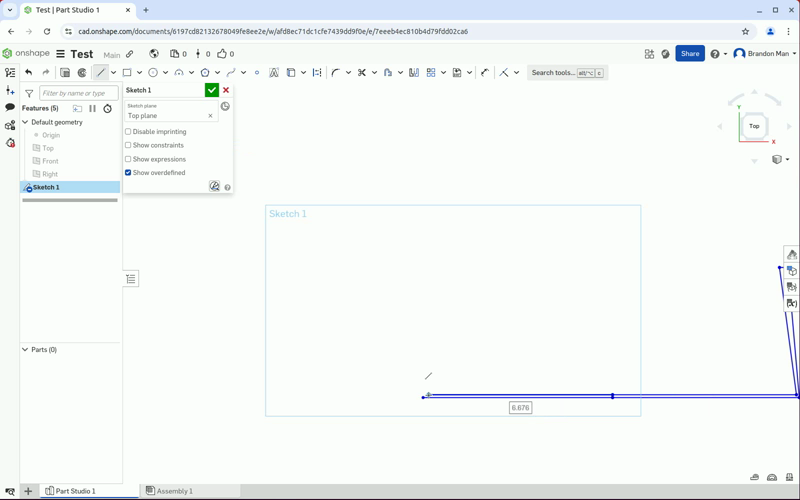
scroll(-6)
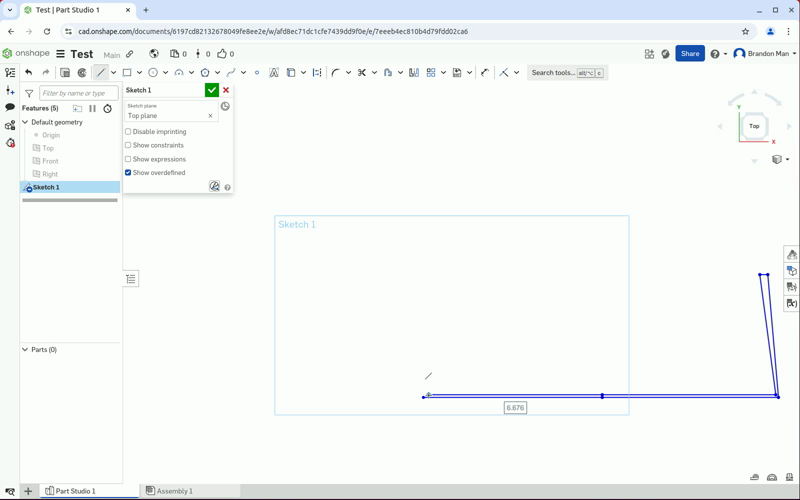
scroll(-6)
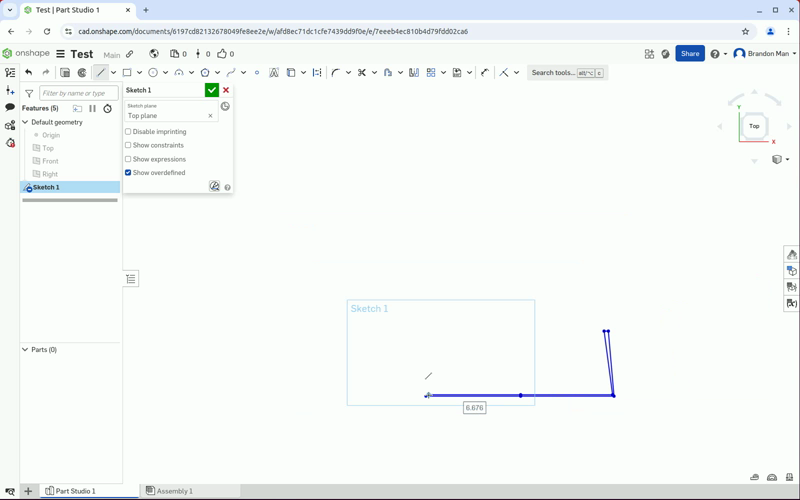
scroll(-6)
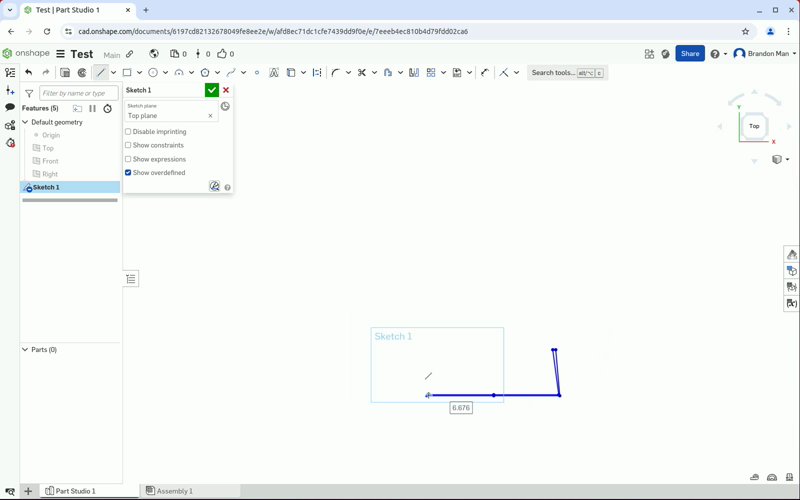
scroll(-6)
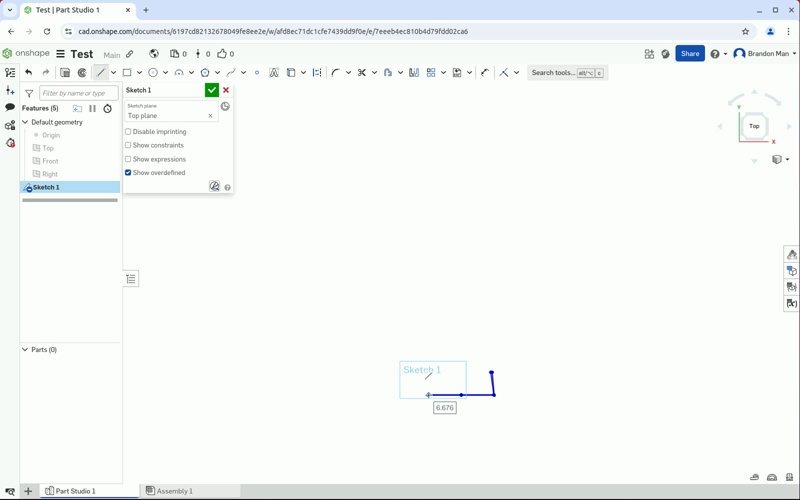
key_up(shift)
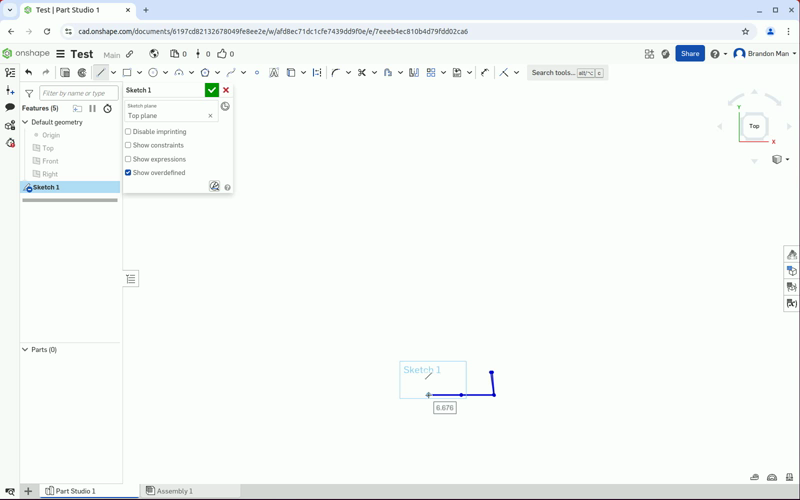
key_down(shift)
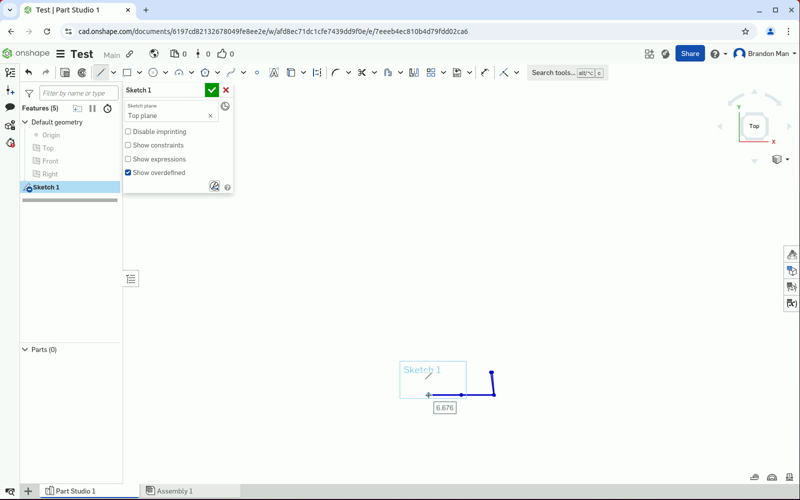
mouse_move(458, 394)
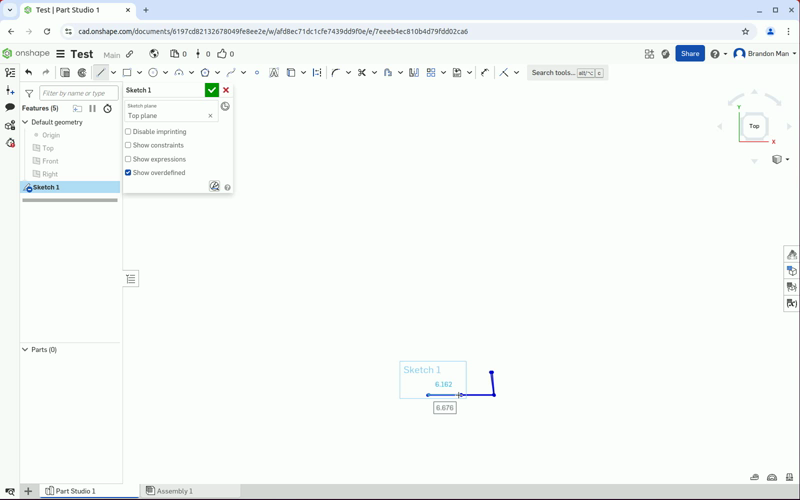
mouse_move(431, 372)
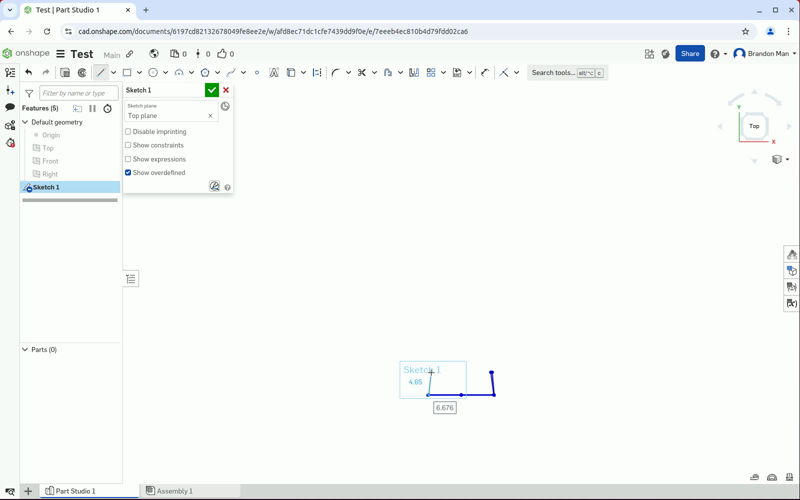
click(431, 372)
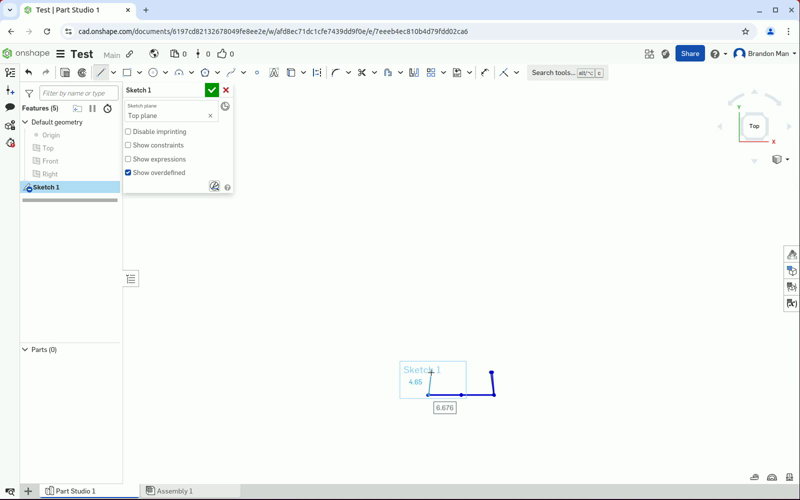
key_up(shift)
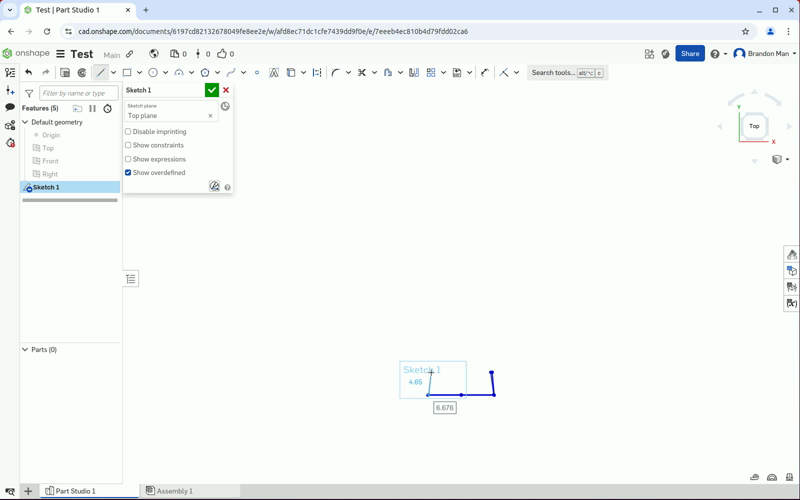
key_down(shift)
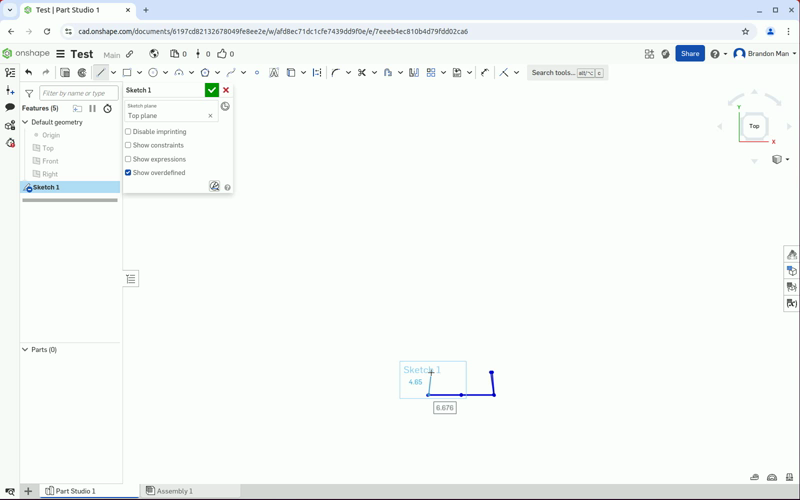
mouse_move(461, 372)
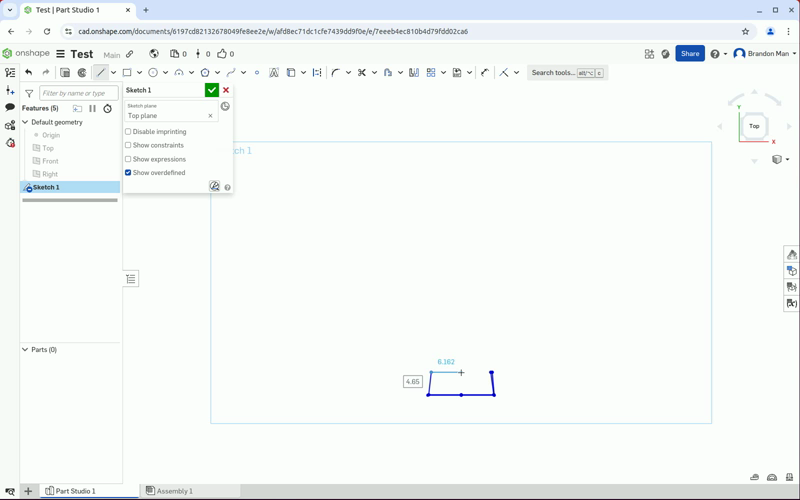
mouse_move(429, 372)
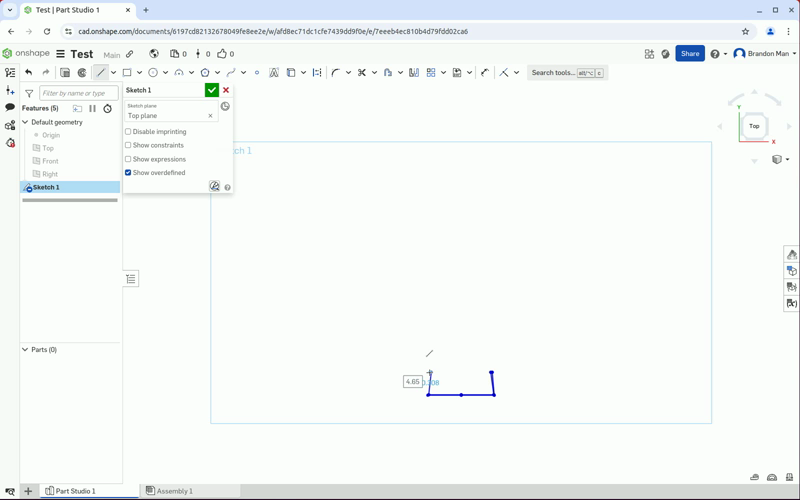
scroll(6)
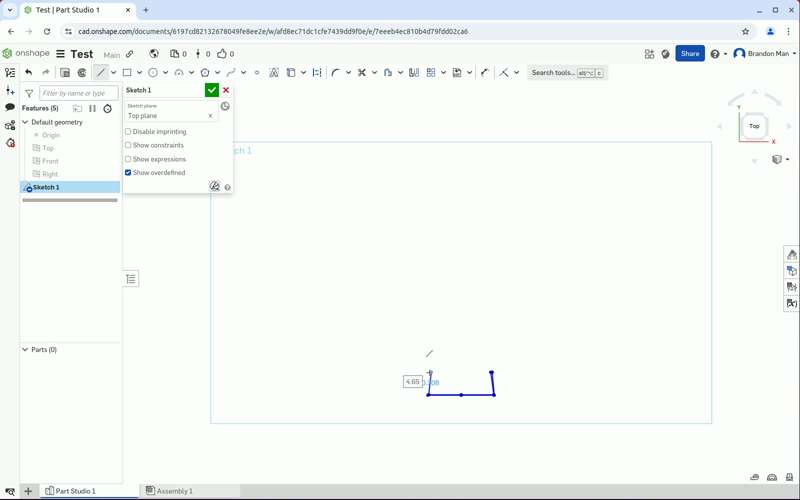
scroll(6)
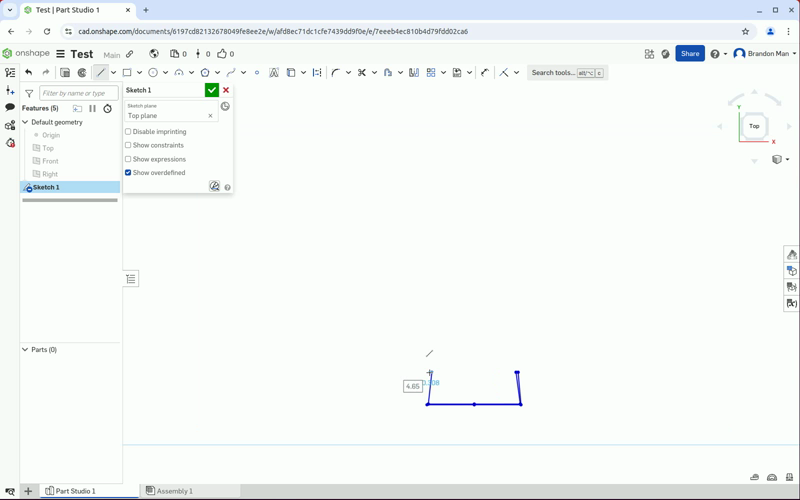
scroll(6)
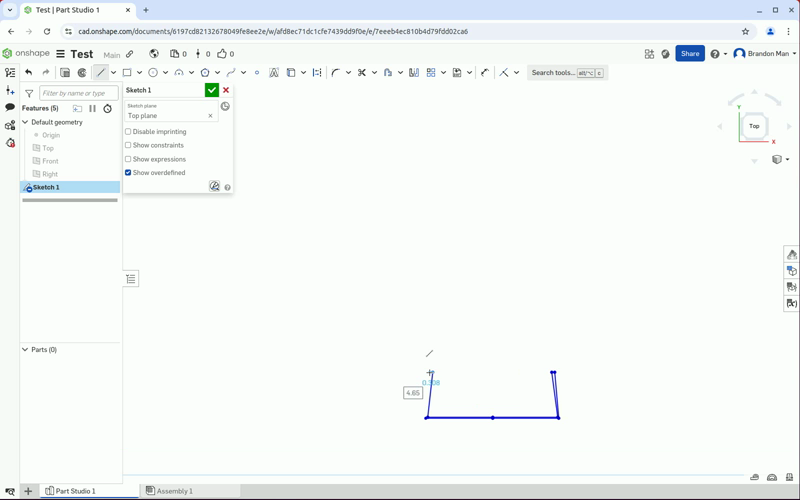
scroll(6)
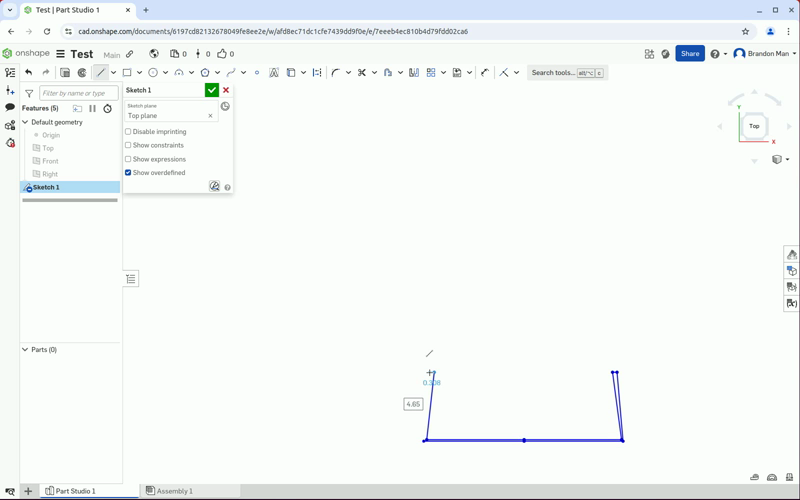
scroll(6)
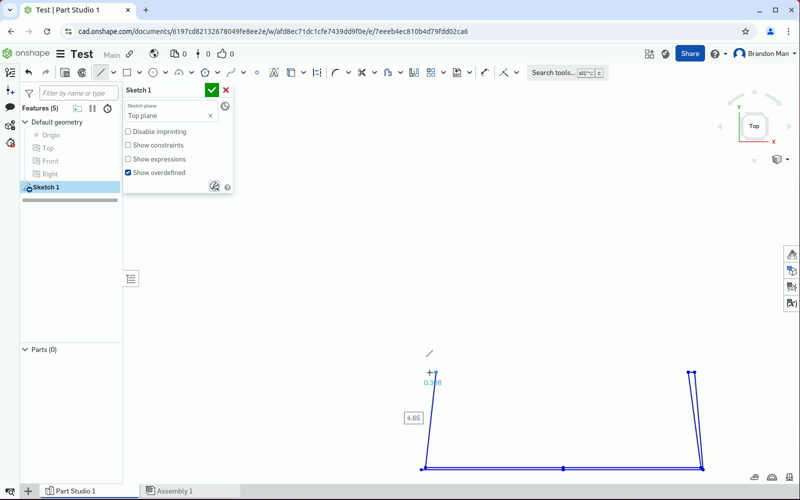
scroll(6)
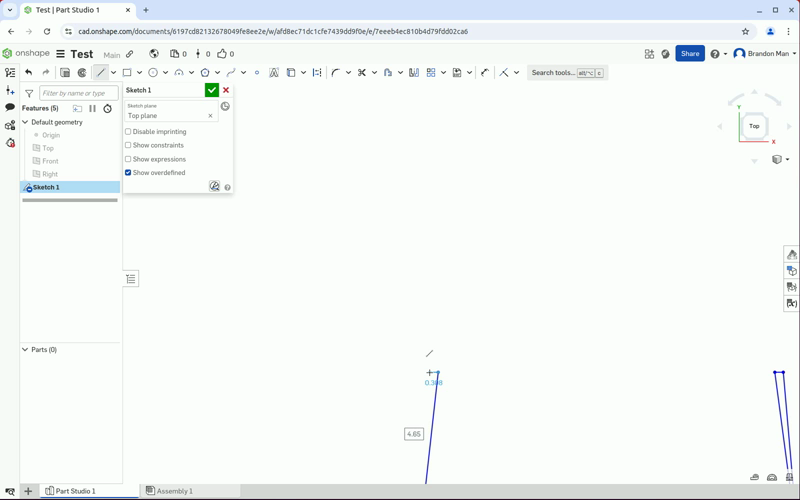
scroll(6)
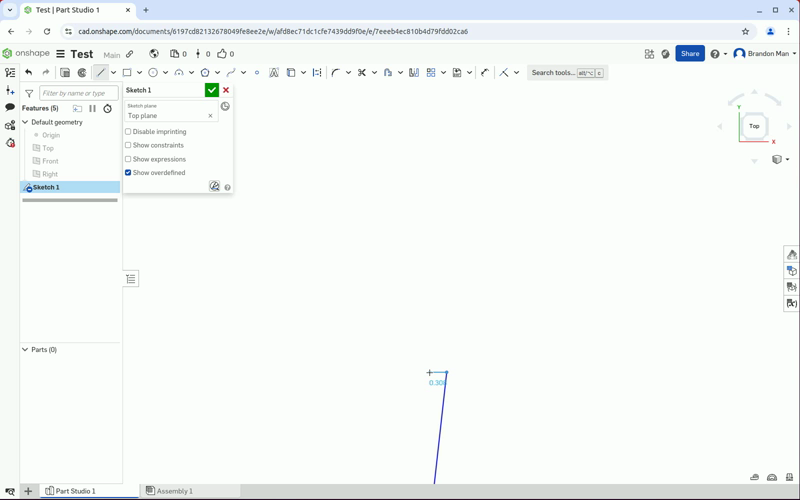
click(429, 372)
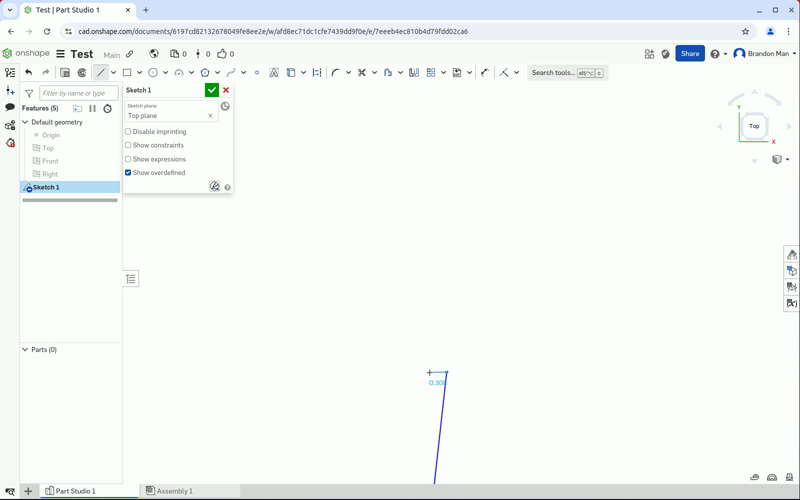
scroll(-6)
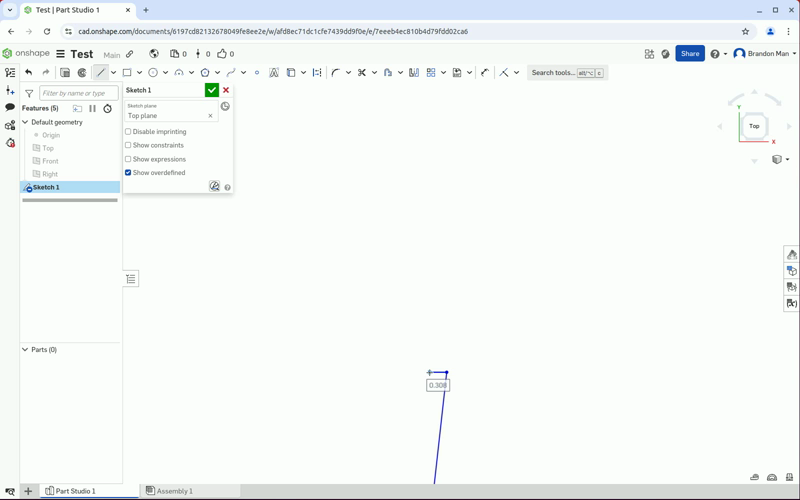
scroll(-6)
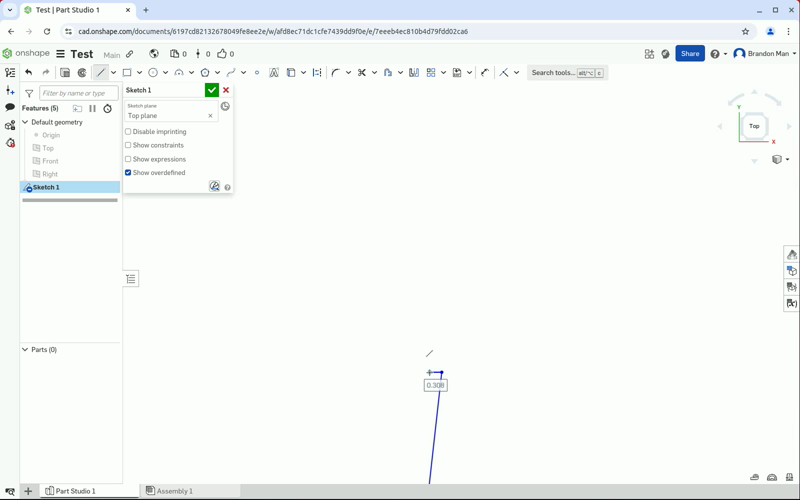
scroll(-6)
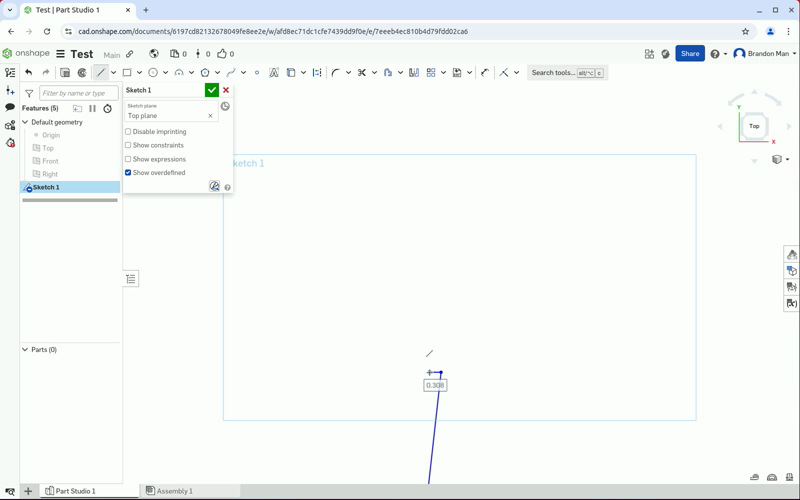
scroll(-6)
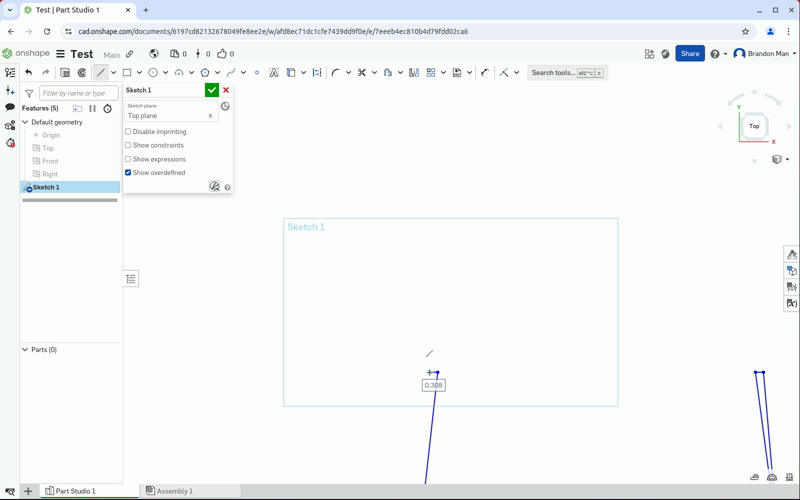
scroll(-6)
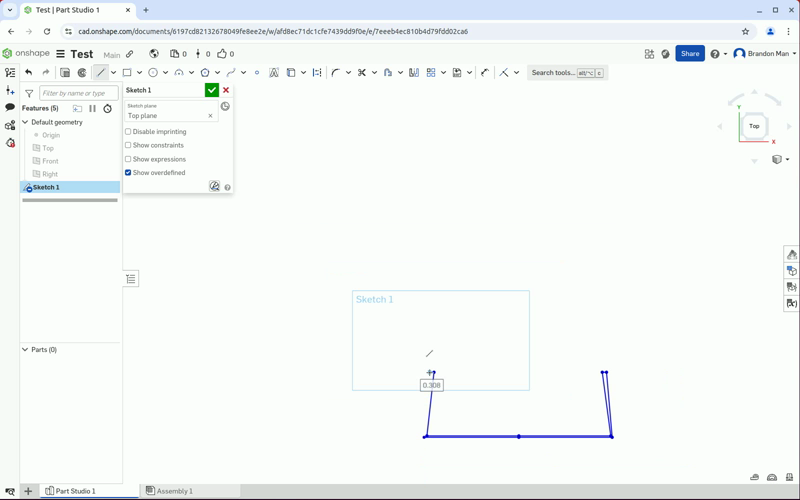
scroll(-6)
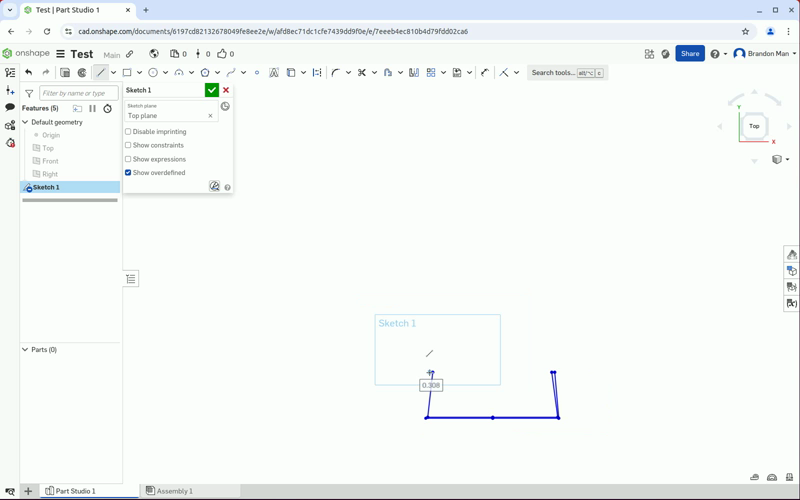
scroll(-6)
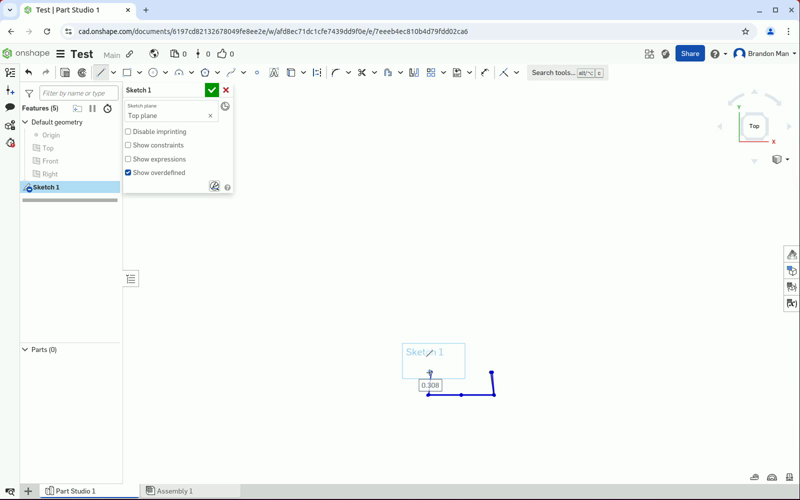
key_up(shift)
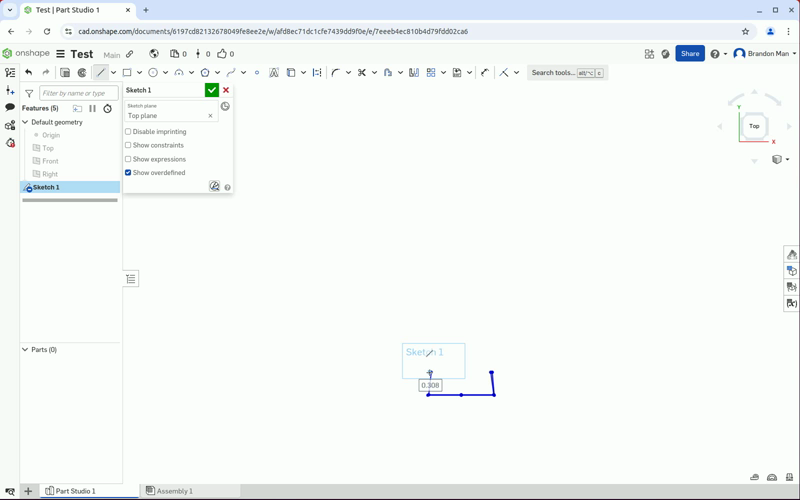
mouse_move(459, 372)
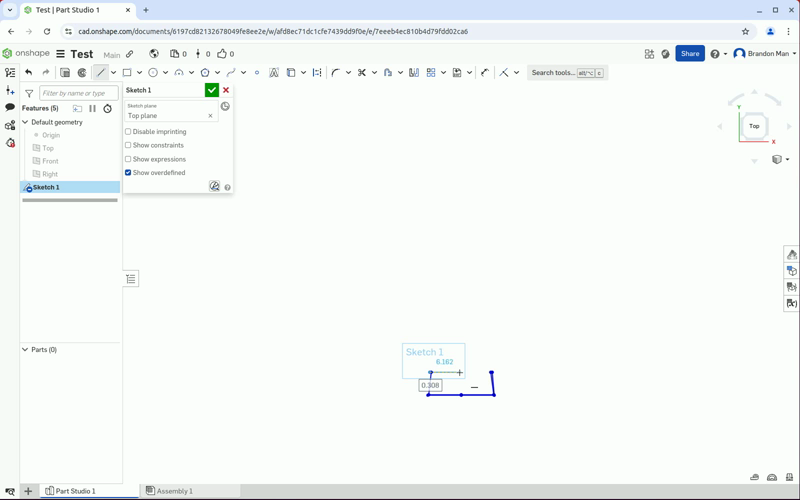
key_down(shift)
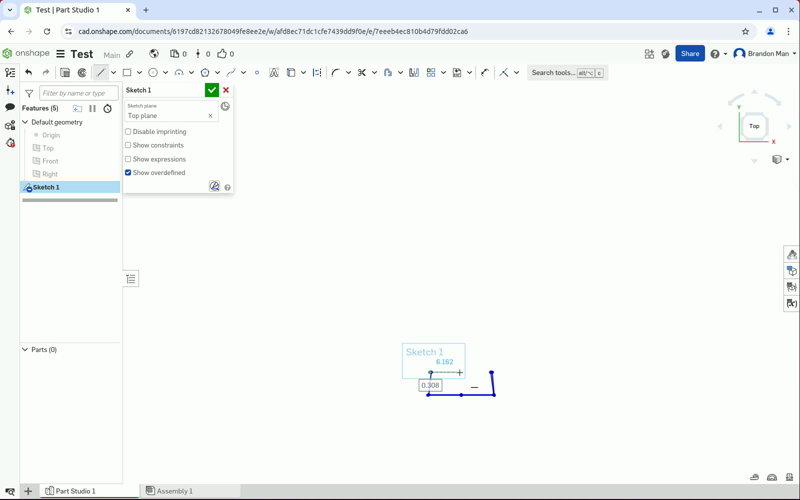
mouse_move(427, 395)
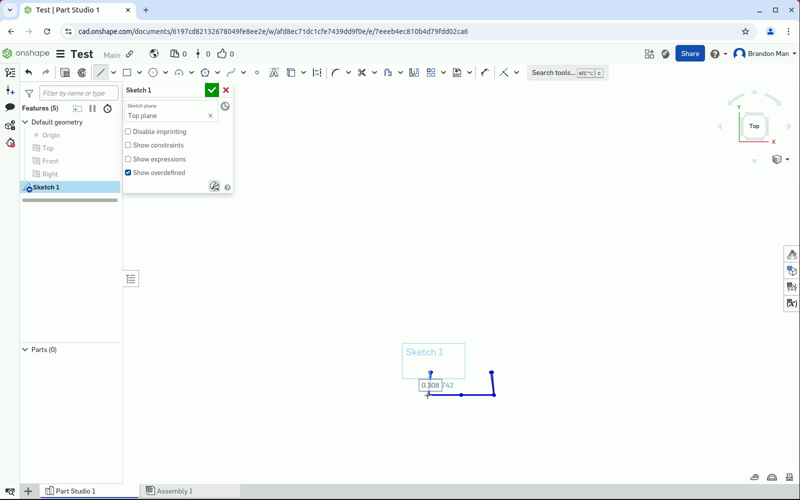
scroll(6)
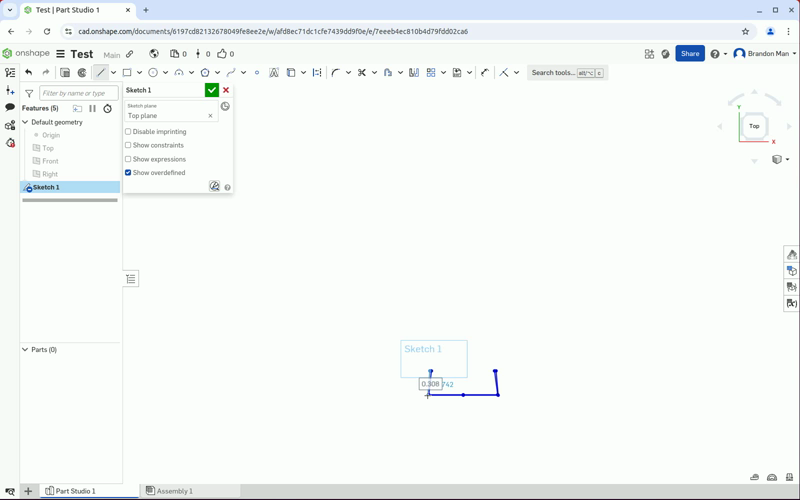
scroll(6)
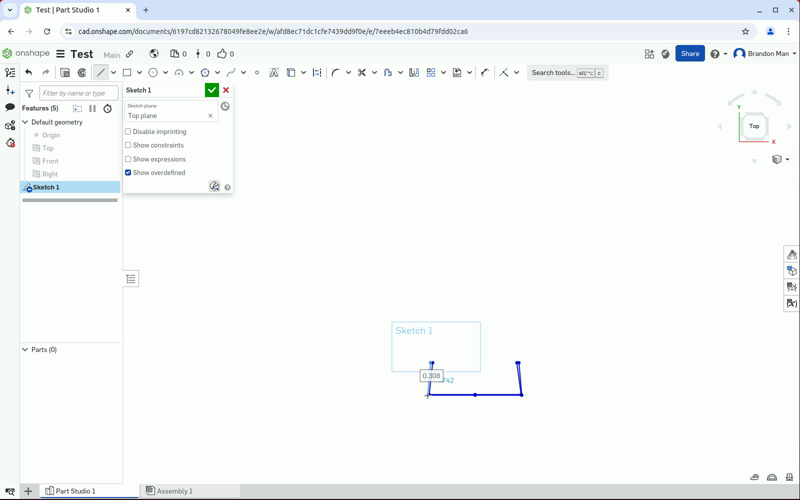
scroll(6)
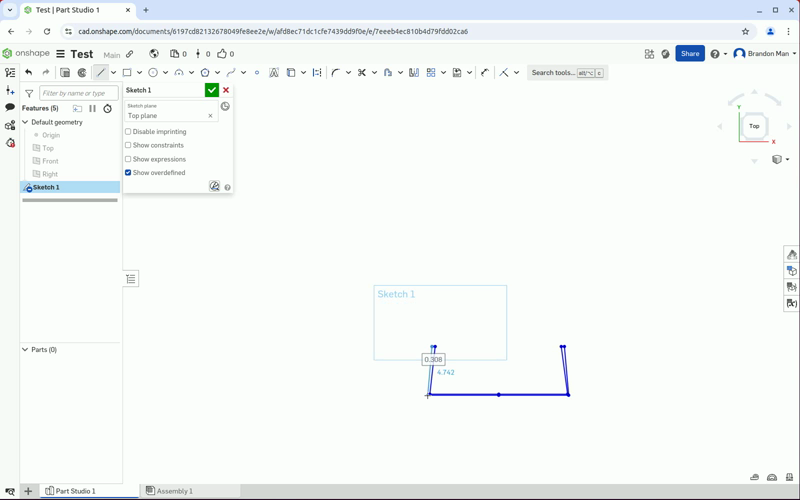
scroll(6)
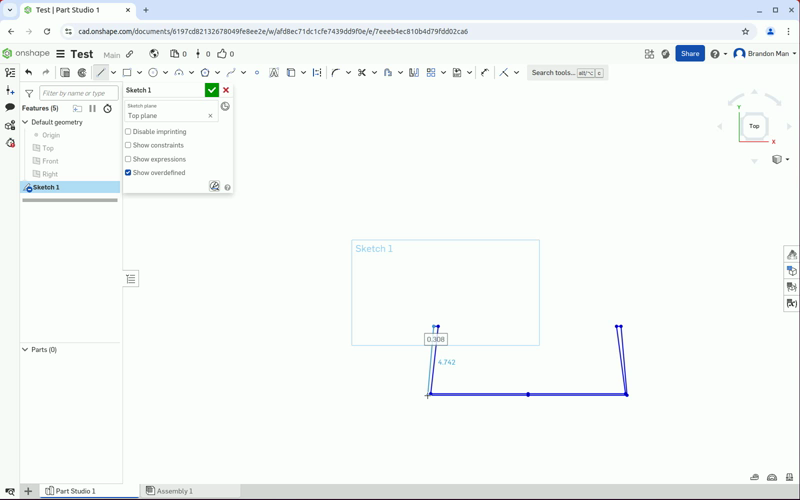
scroll(6)
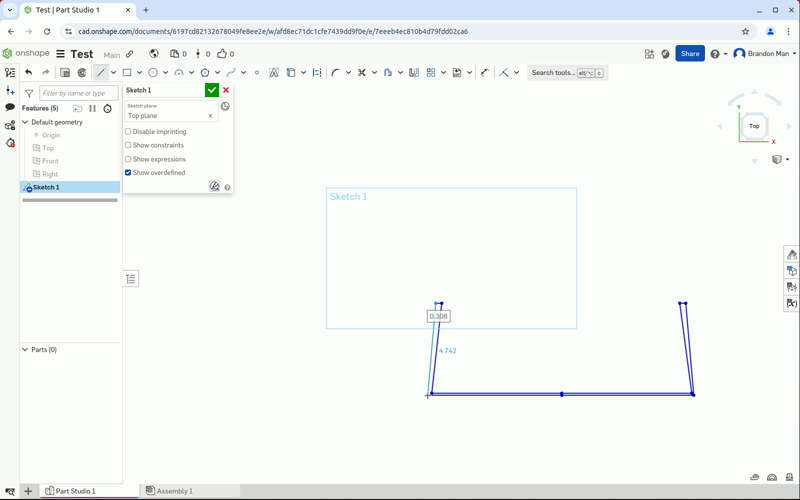
scroll(6)
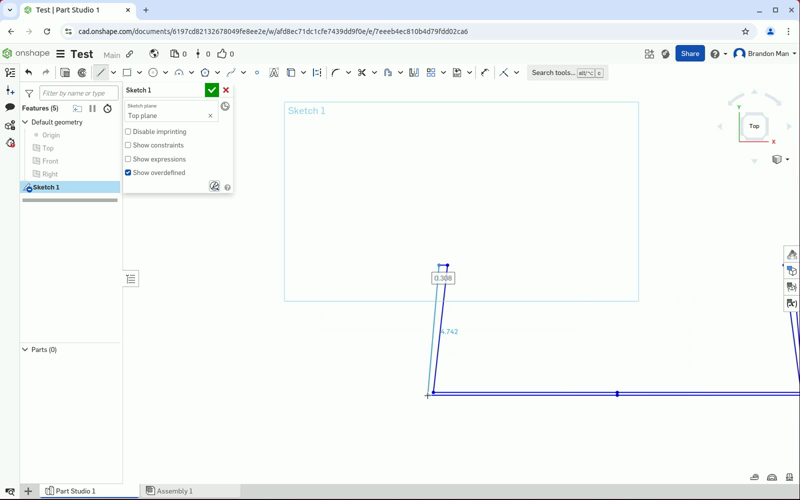
scroll(6)
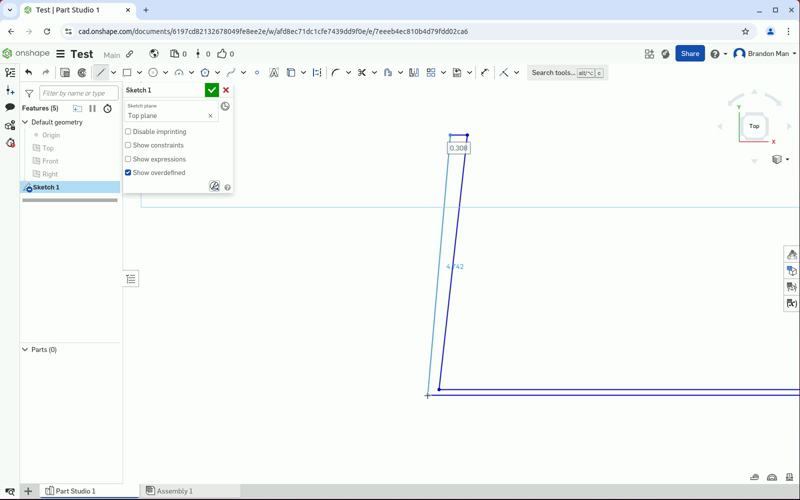
key_up(shift)
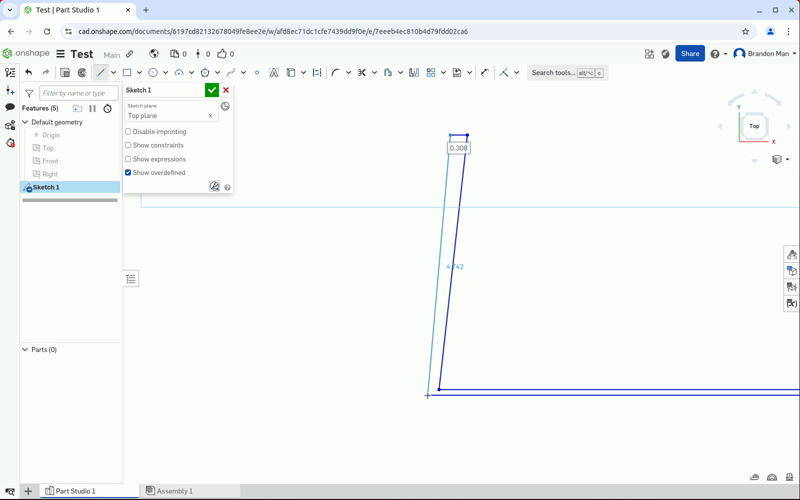
click(427, 395)
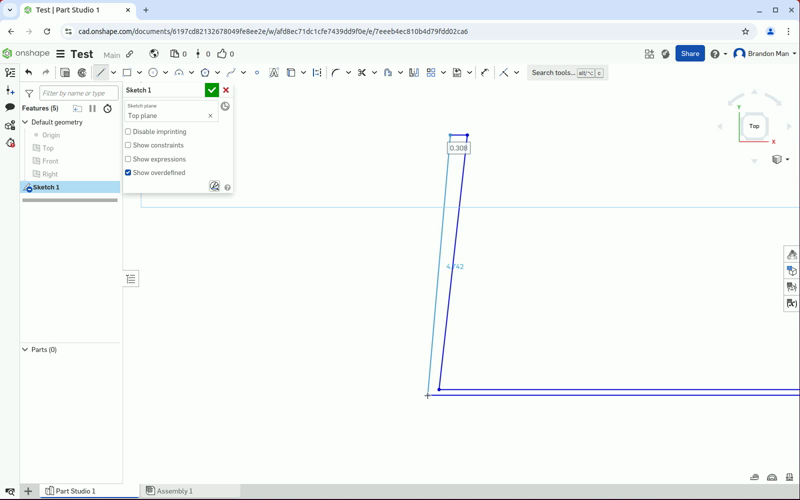
scroll(-6)
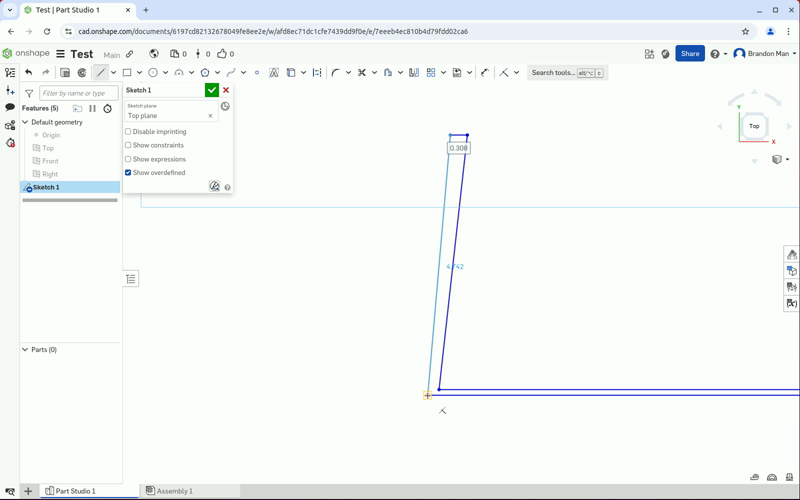
scroll(-6)
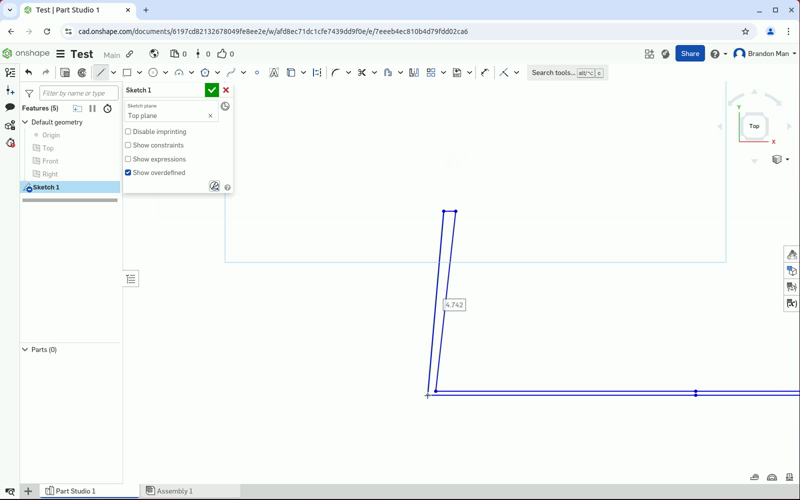
scroll(-6)
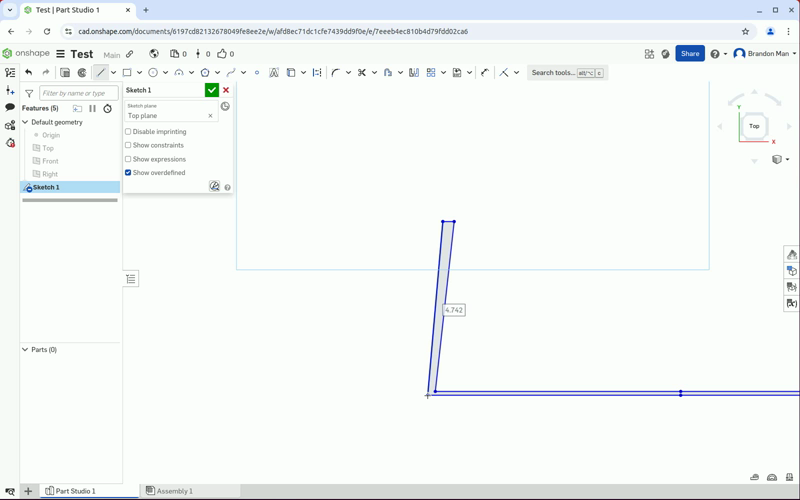
scroll(-6)
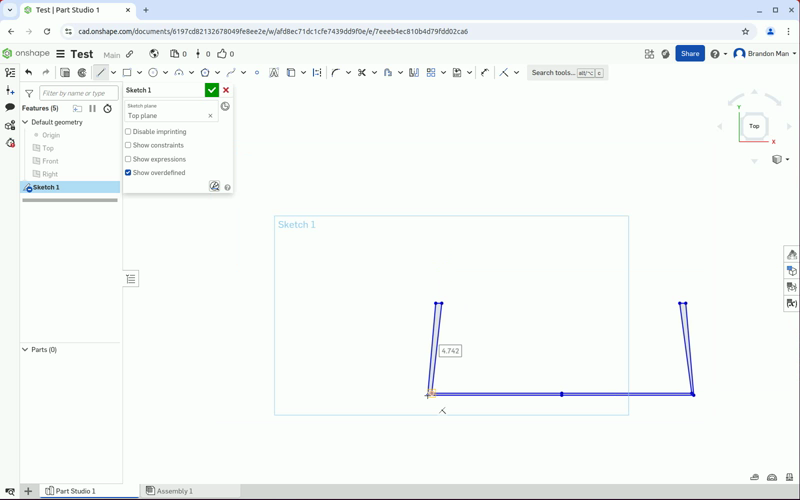
scroll(-6)
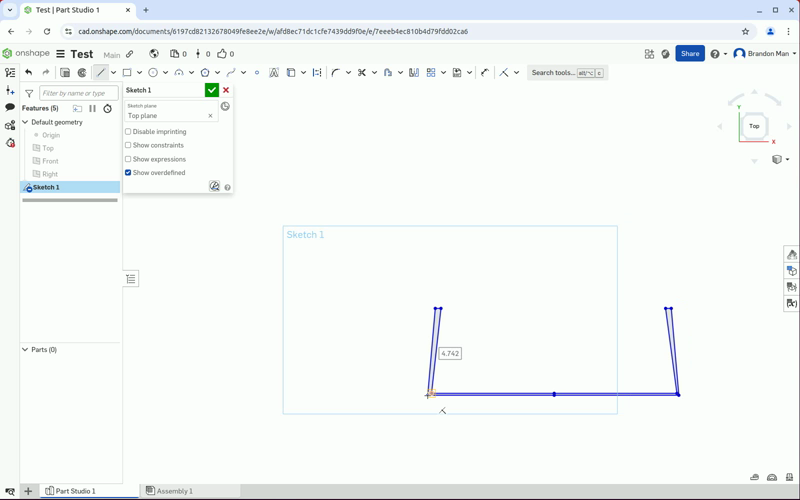
scroll(-6)
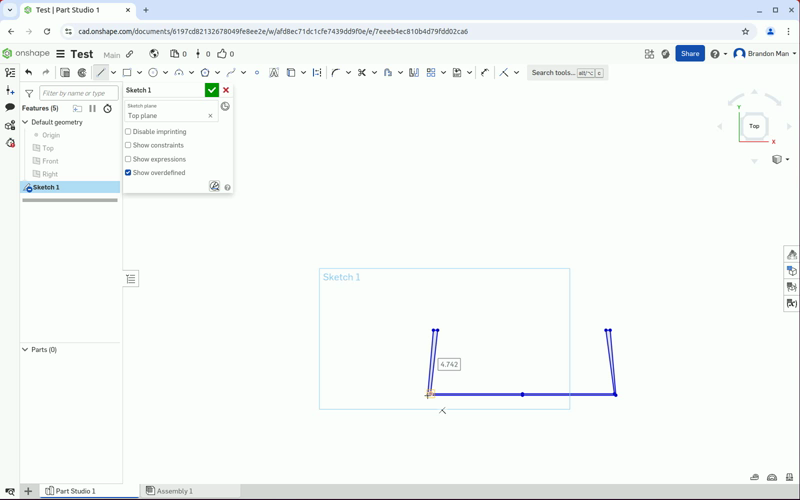
scroll(-6)
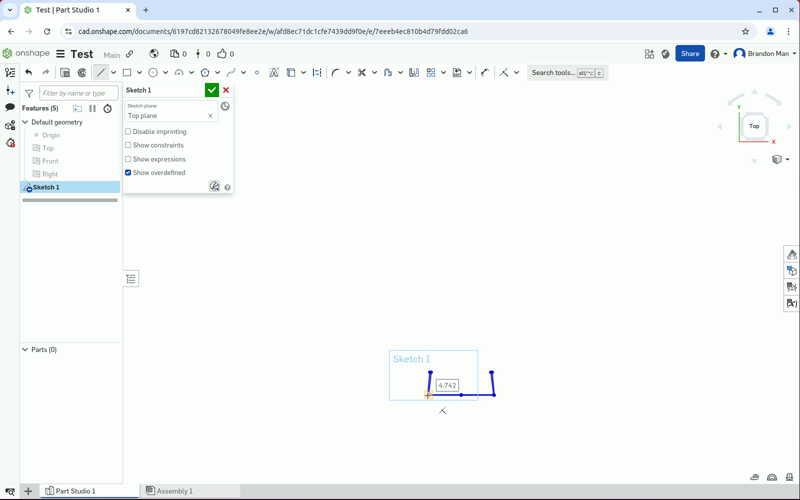
key(esc)
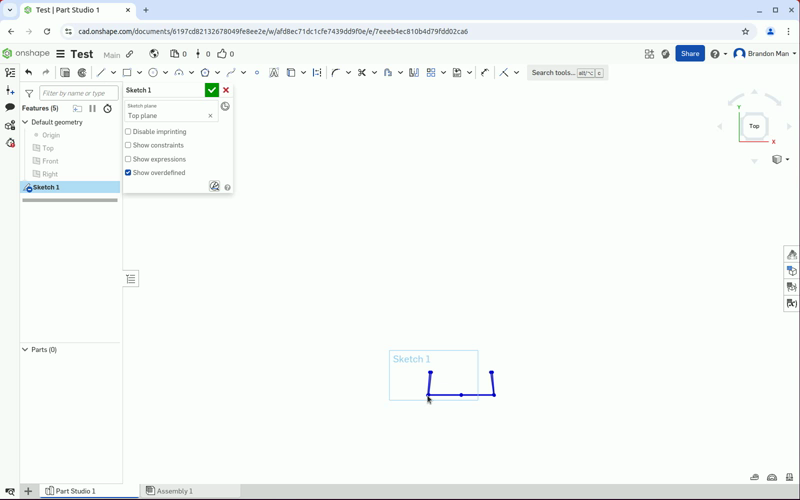
mouse_move(492, 383)
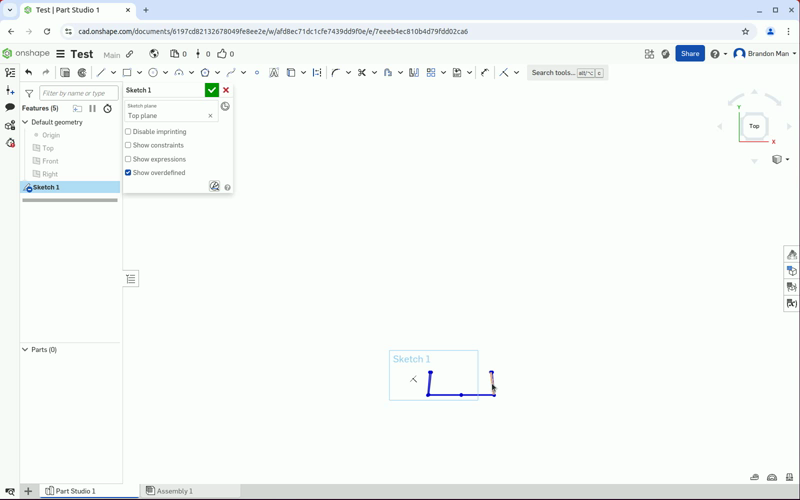
scroll(6)
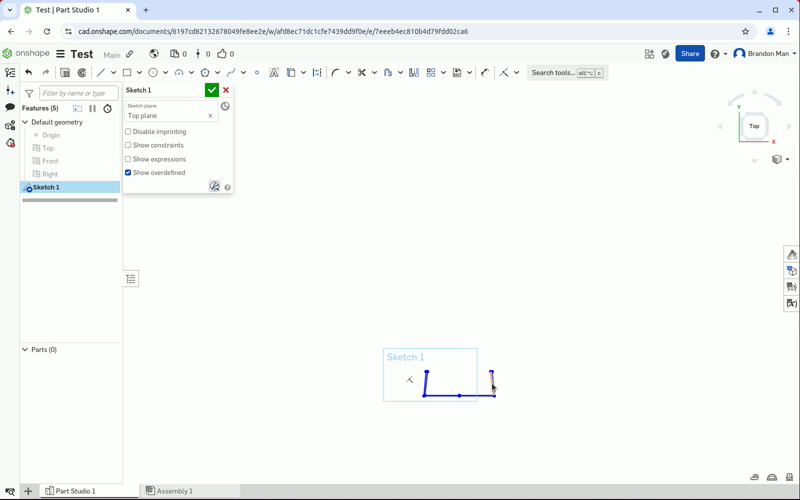
scroll(6)
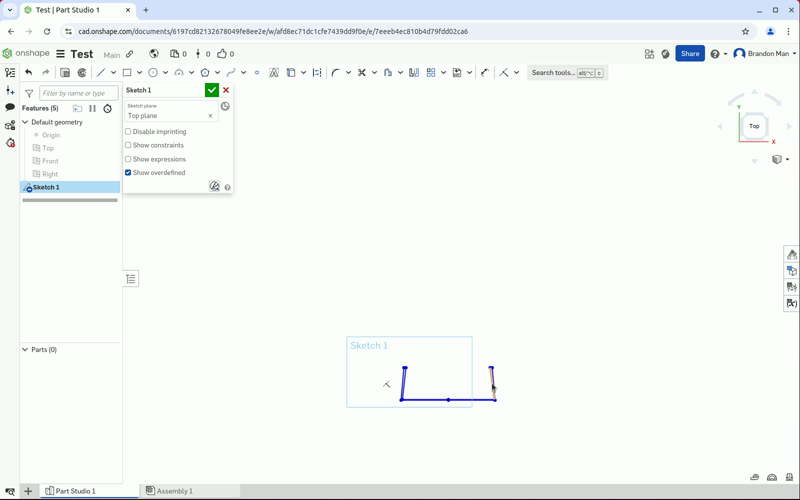
scroll(6)
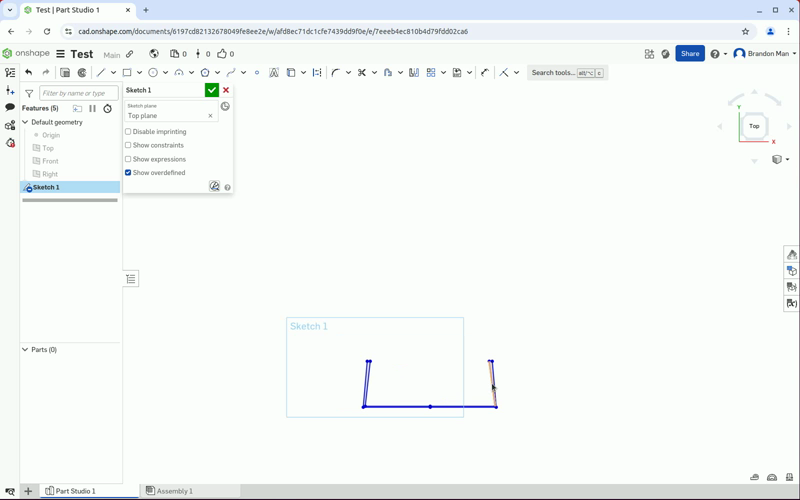
scroll(6)
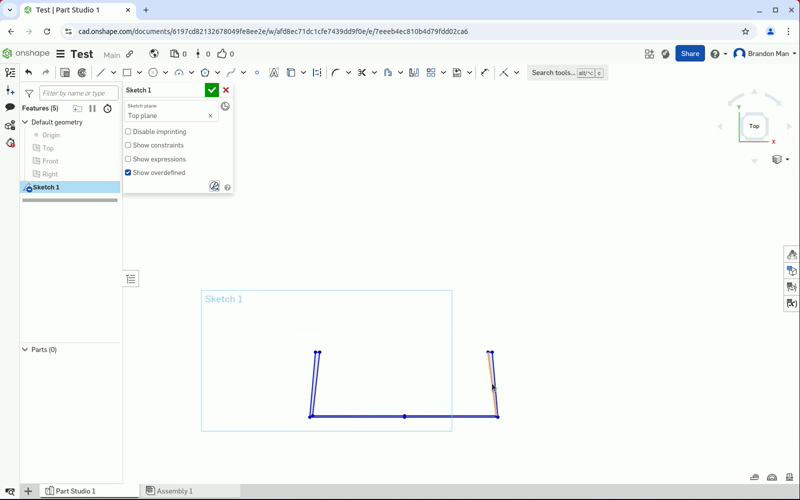
scroll(6)
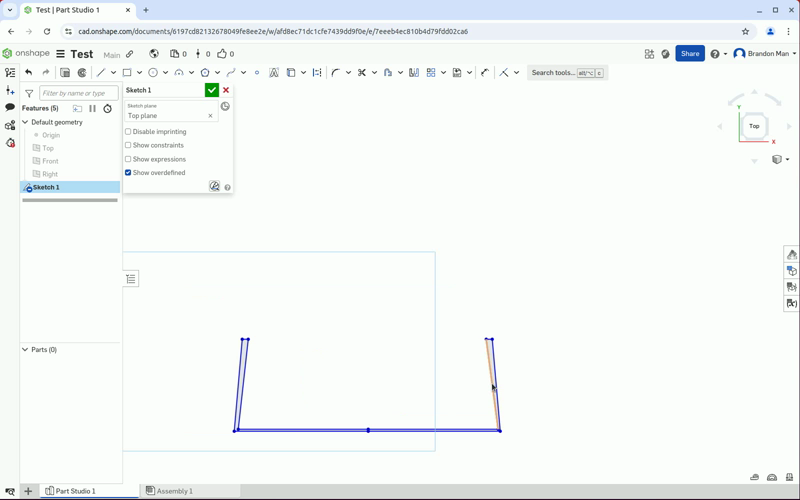
scroll(6)
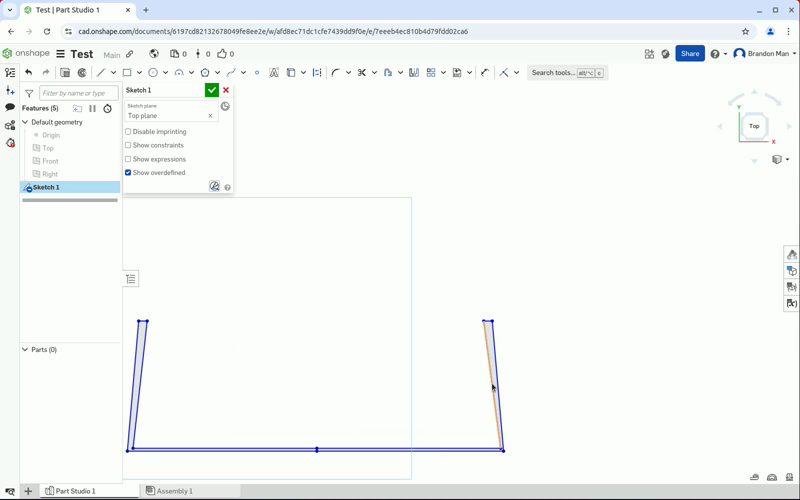
scroll(6)
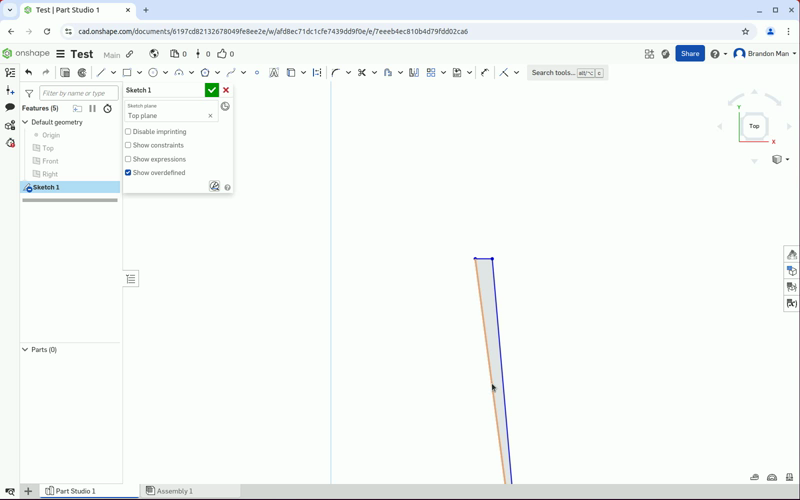
click(492, 383)
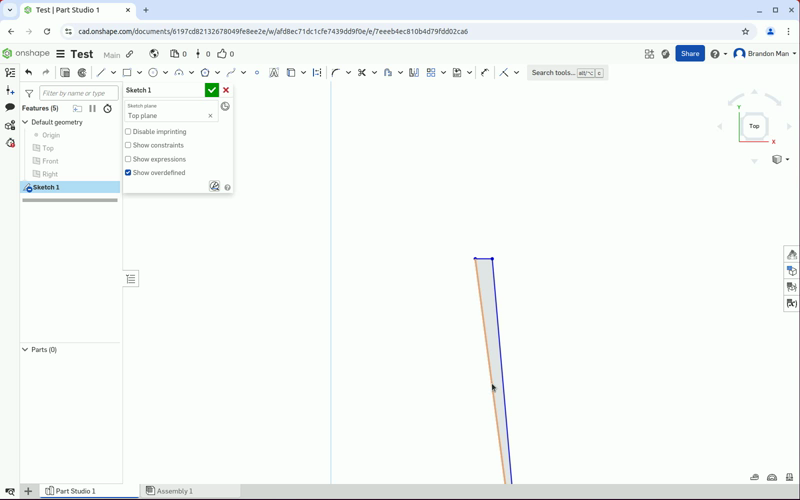
scroll(-6)
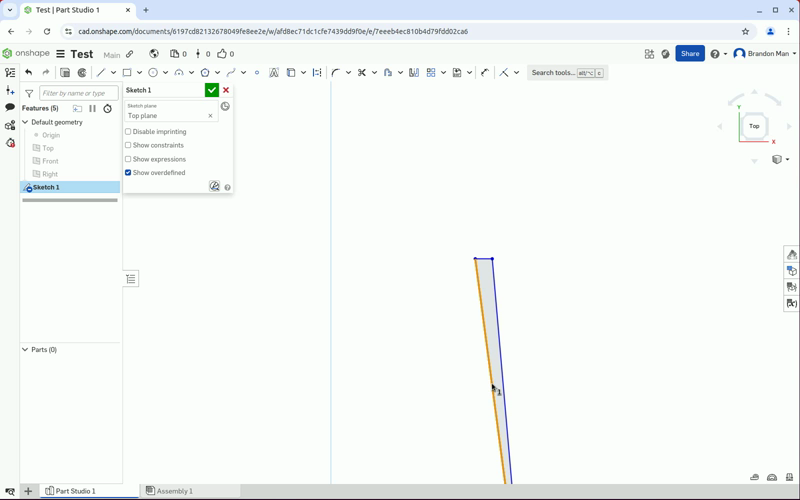
scroll(-6)
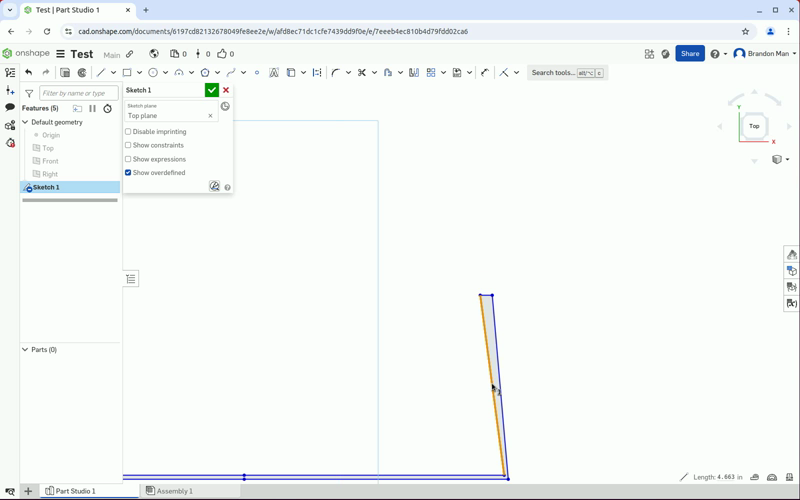
scroll(-6)
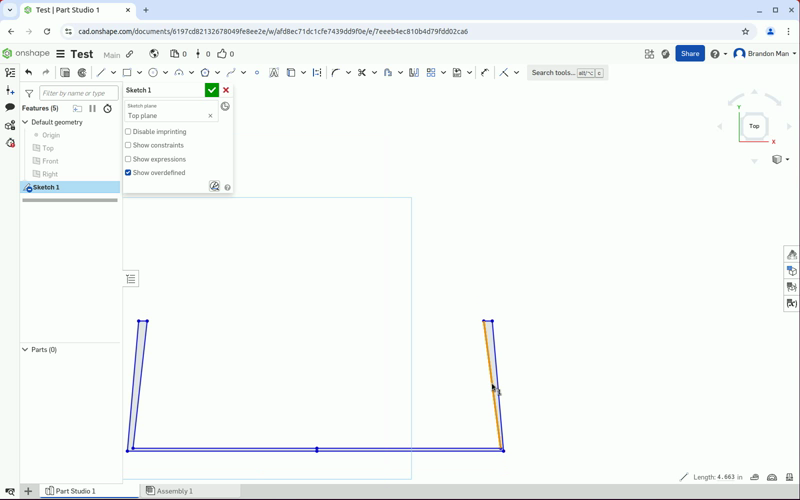
scroll(-6)
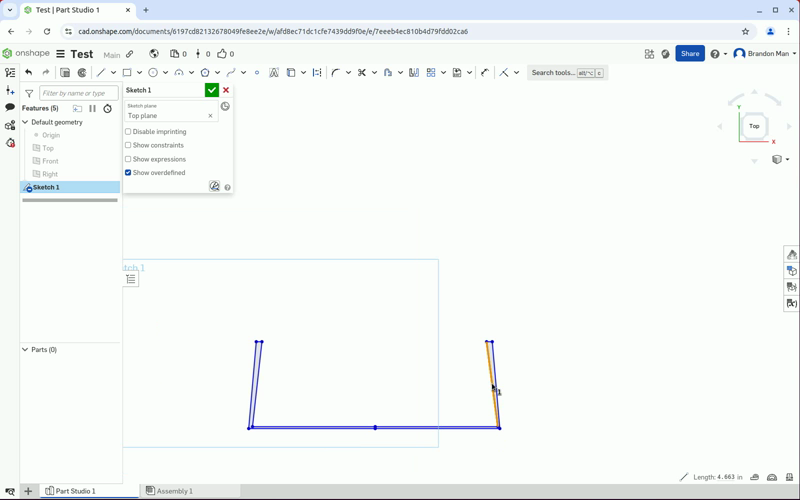
scroll(-6)
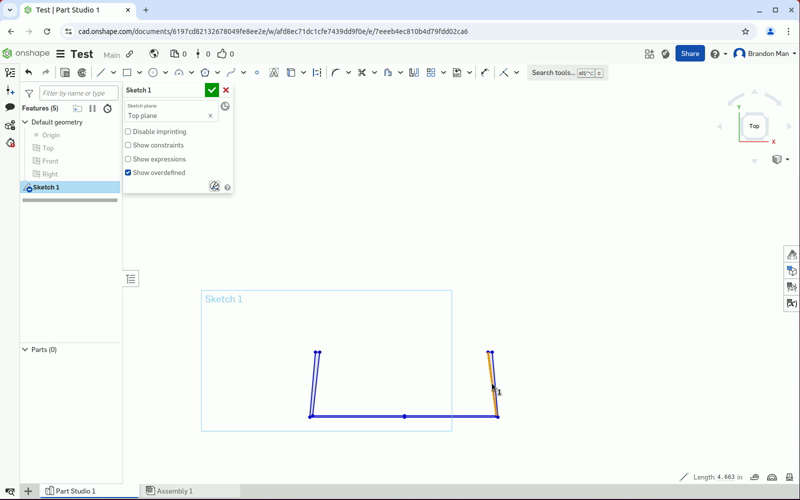
scroll(-6)
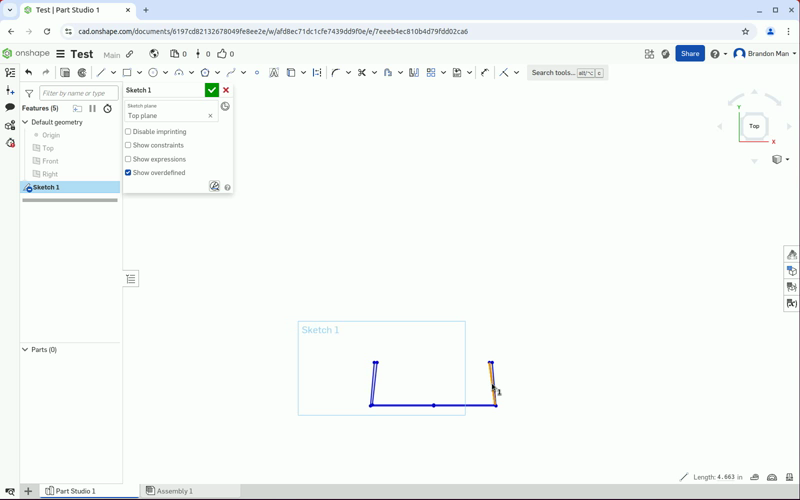
scroll(-6)
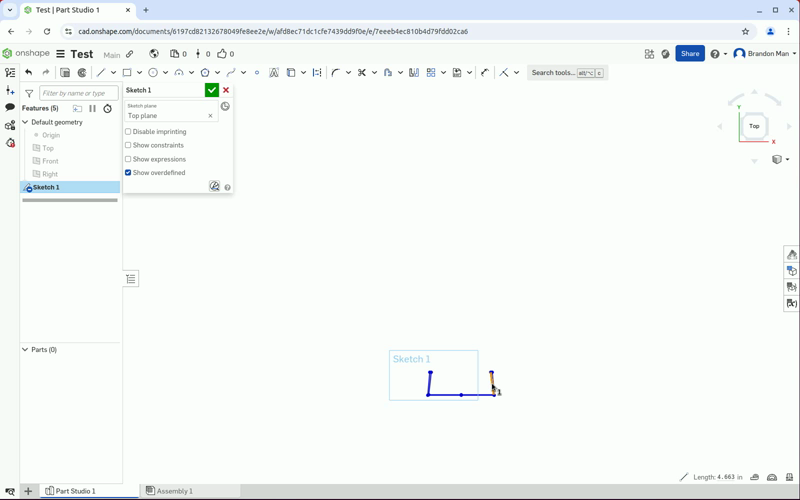
mouse_move(73, 352)
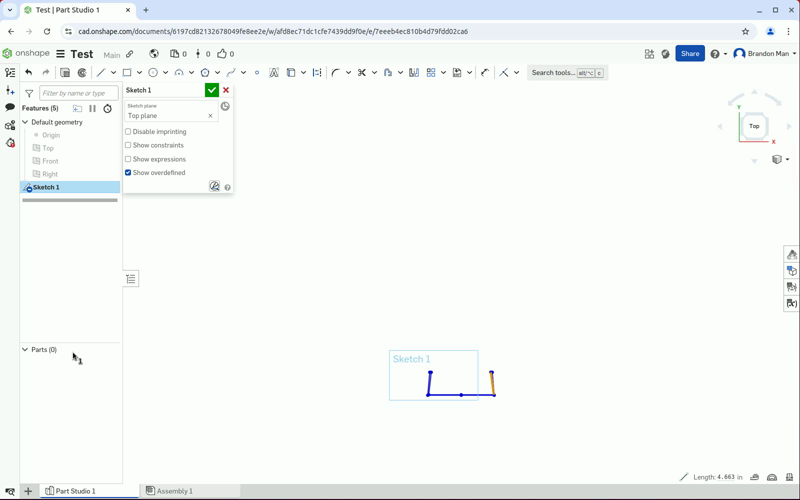
key(shift+y)
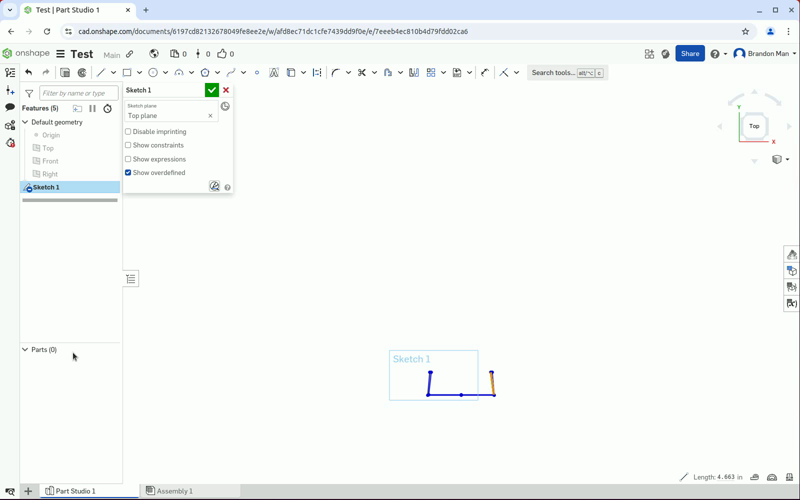
key(shift+e)
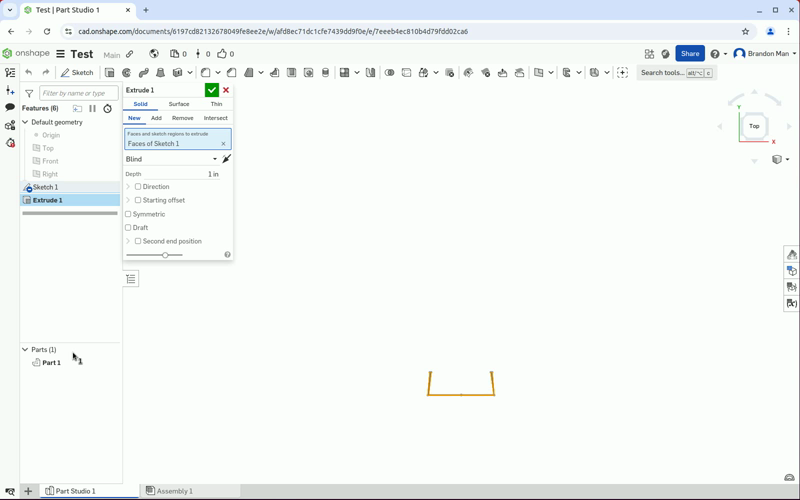
mouse_move(143, 106)
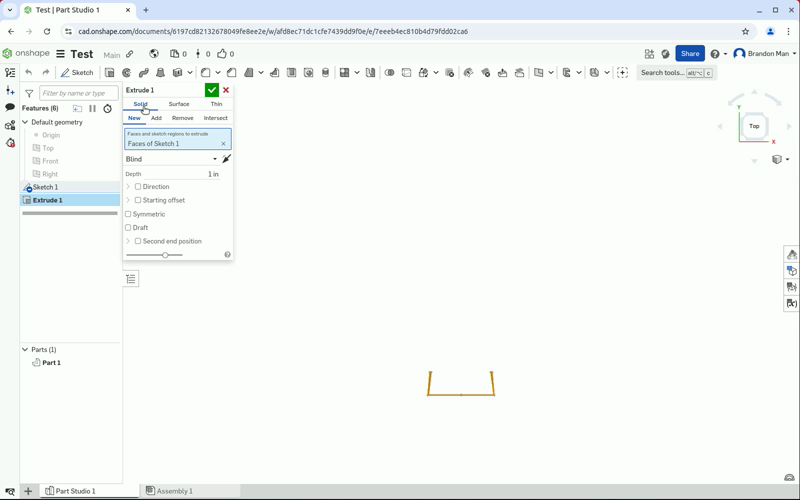
click(143, 106)
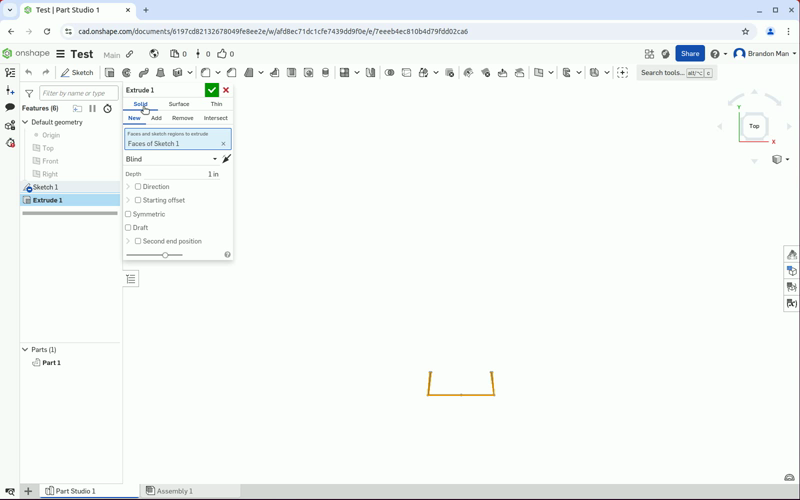
mouse_move(137, 120)
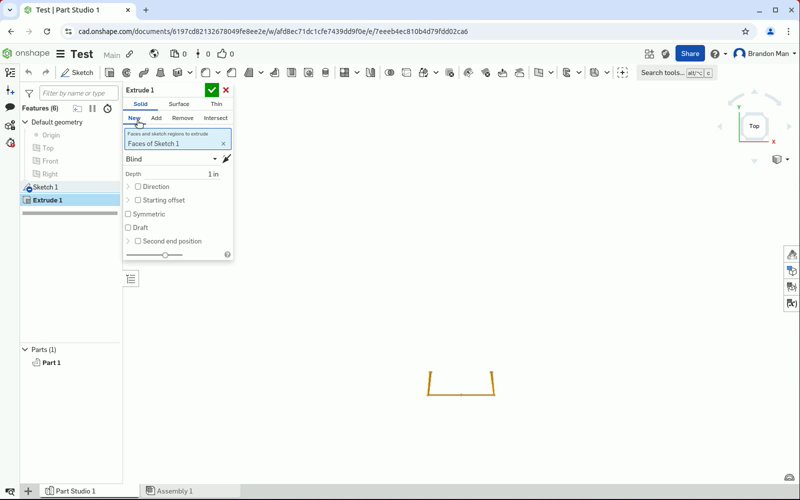
click(137, 120)
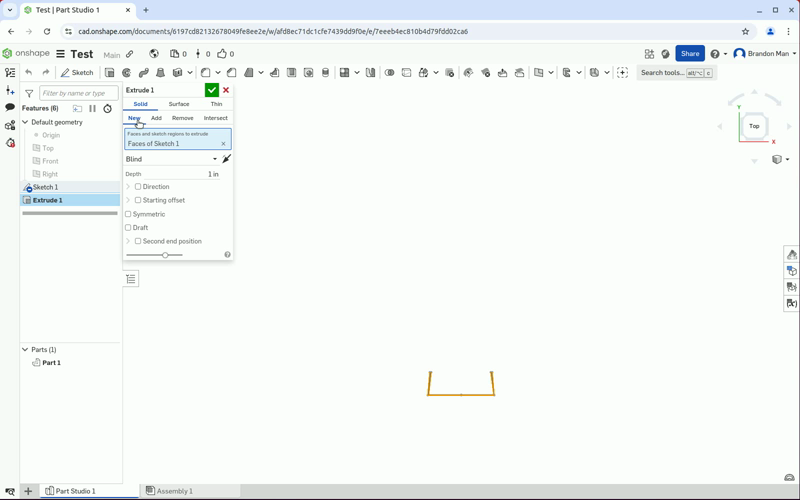
key(tab, 4)
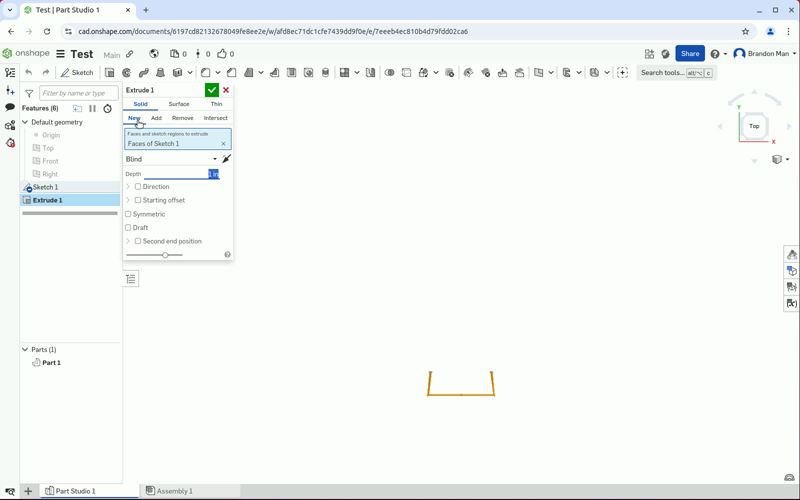
text(1.926)
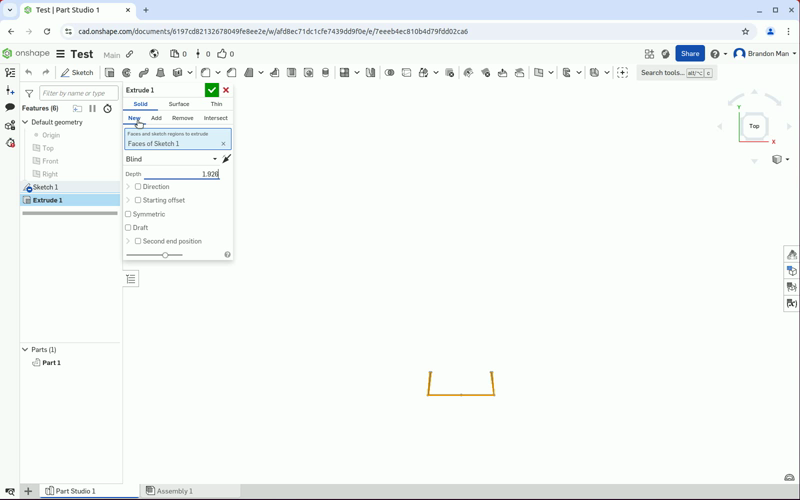
key(enter)
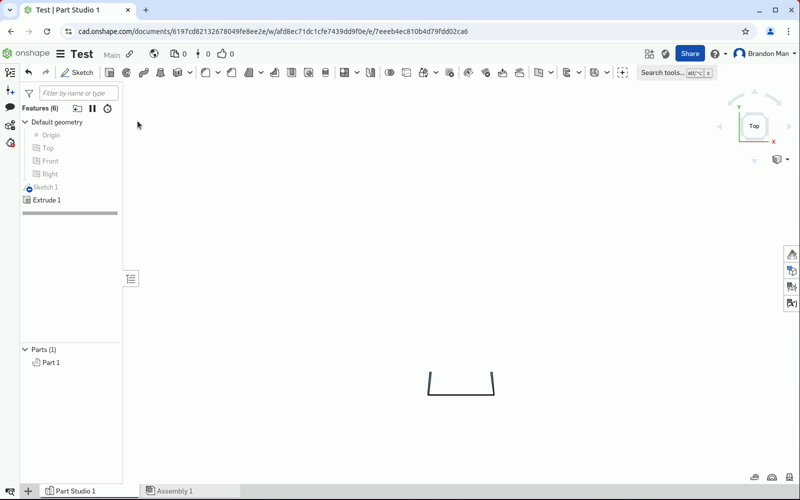
key(shift+h)
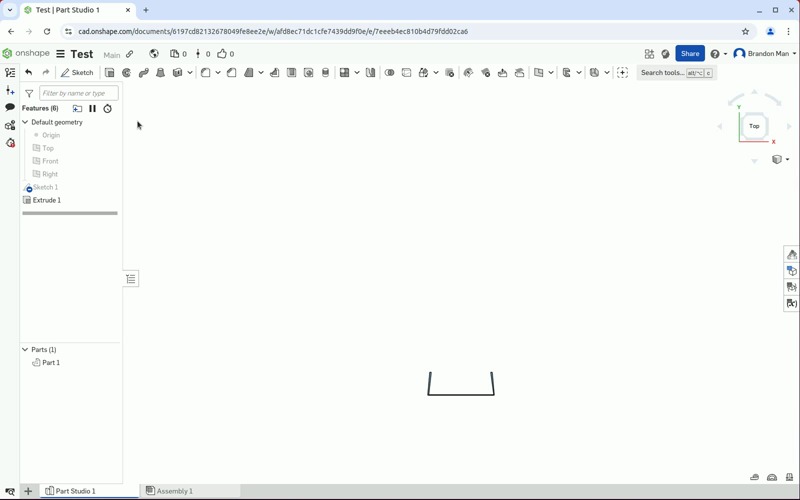
key(shift+h)
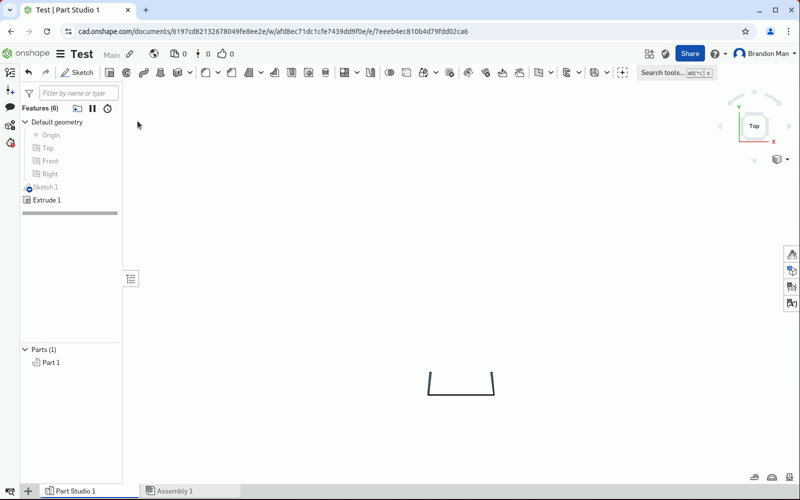
mouse_move(73, 189)
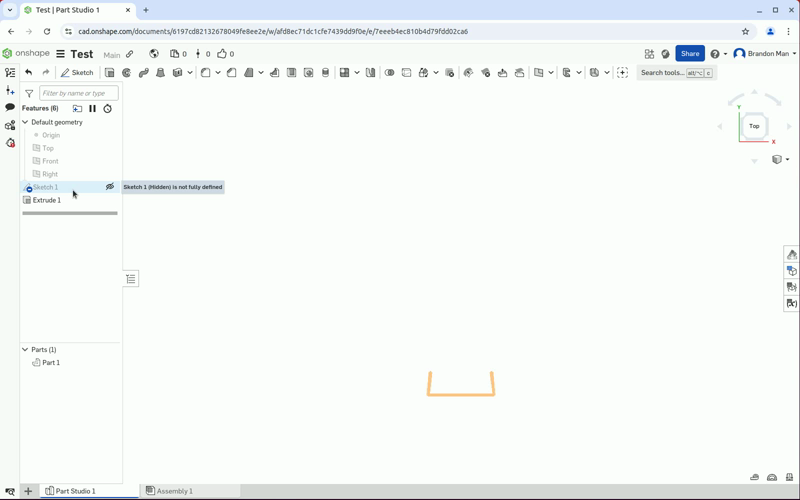
click(73, 189)
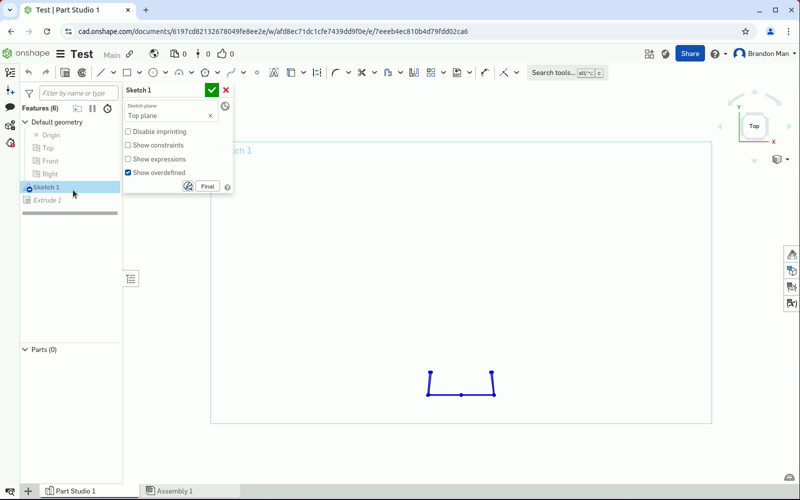
mouse_move(229, 92)
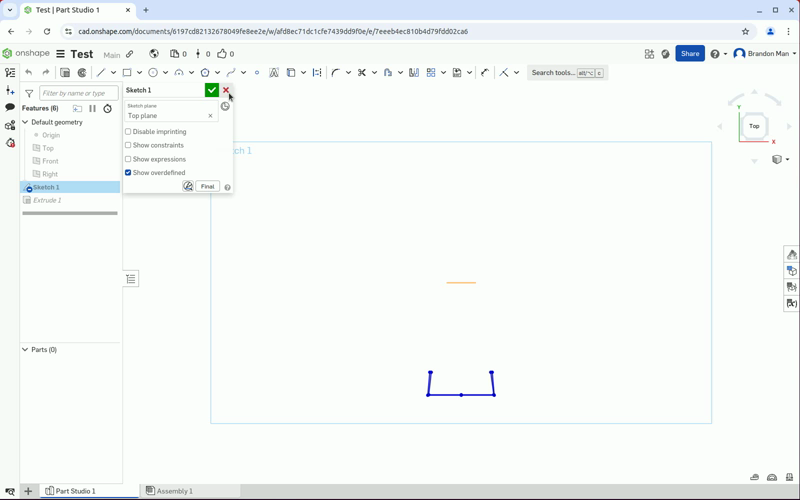
click(229, 92)
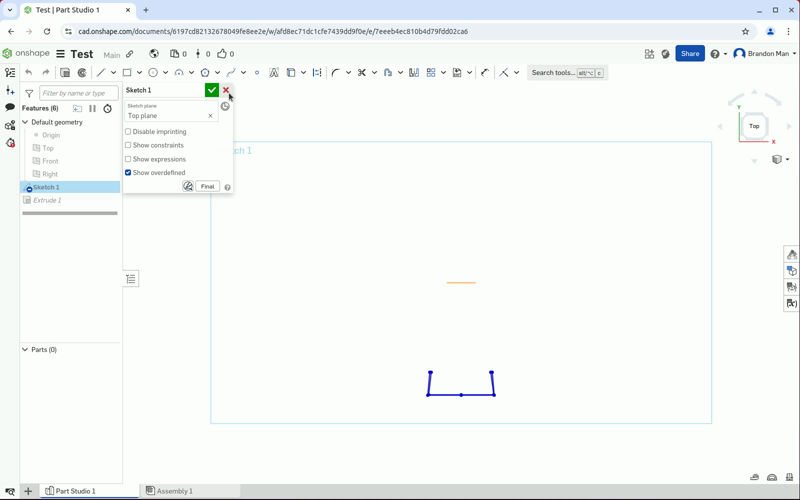
key(shift+s)
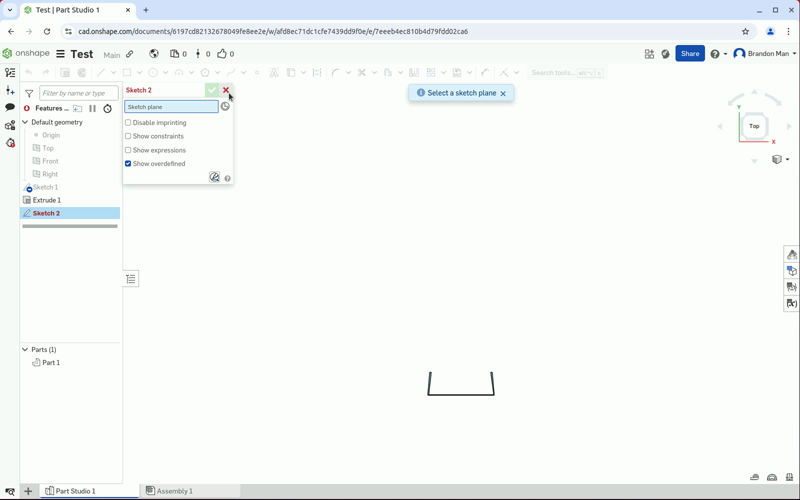
mouse_move(73, 150)
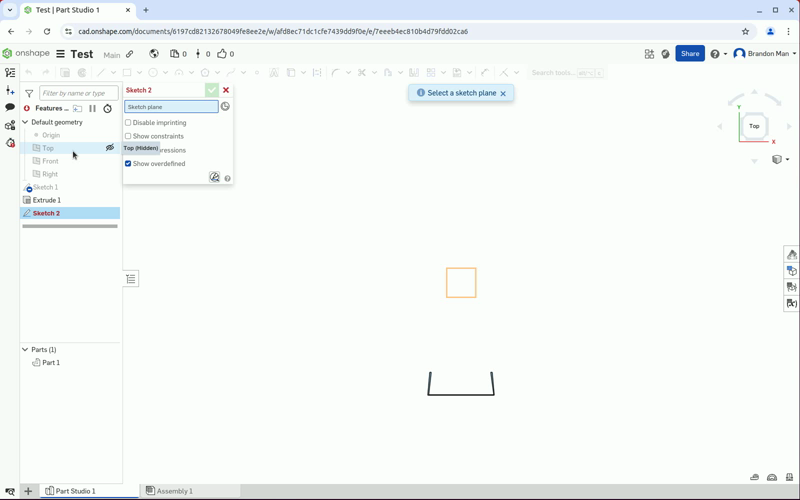
click(73, 150)
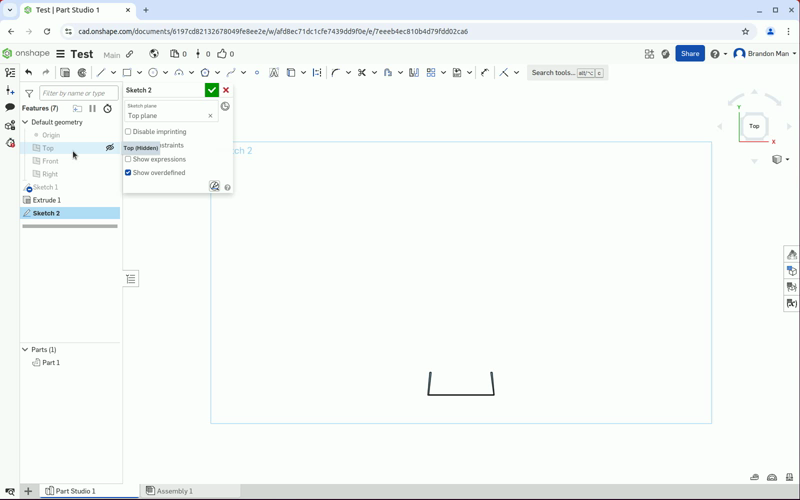
mouse_move(73, 352)
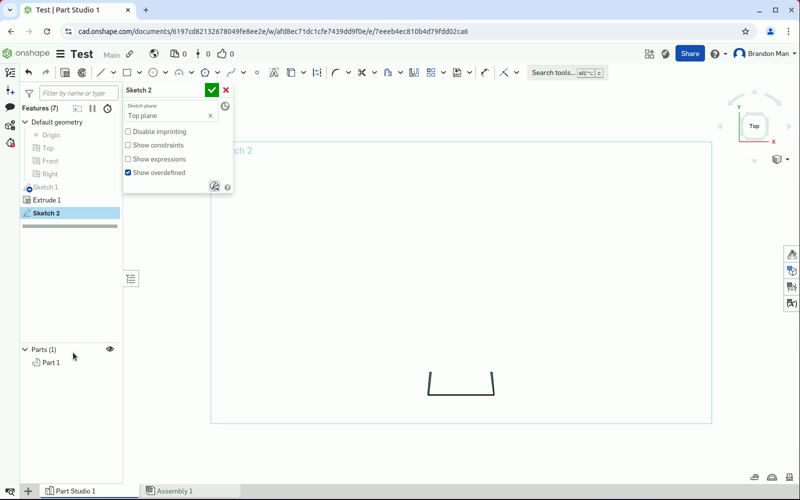
key(y)
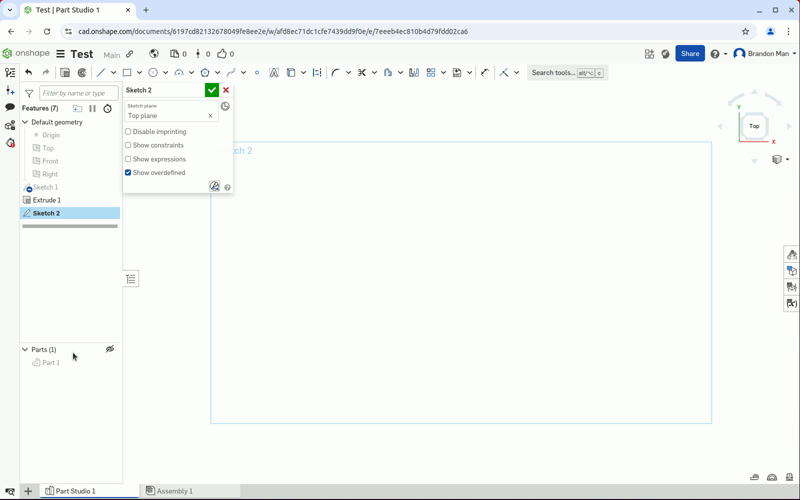
key(l)
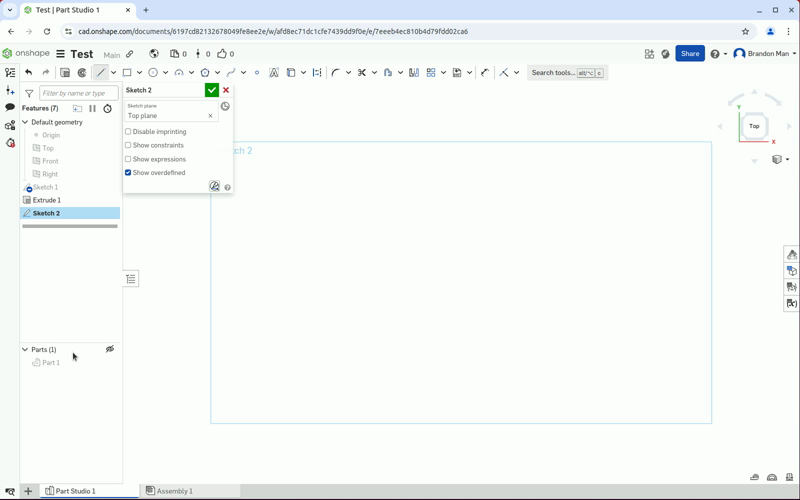
key_down(shift)
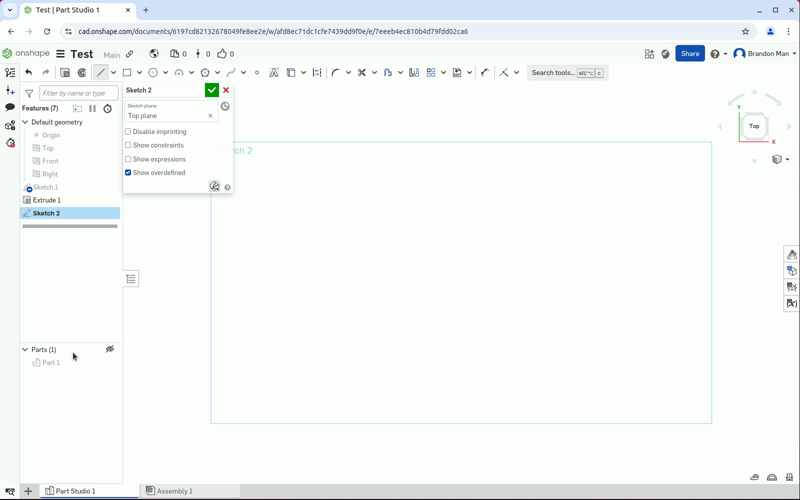
mouse_move(439, 282)
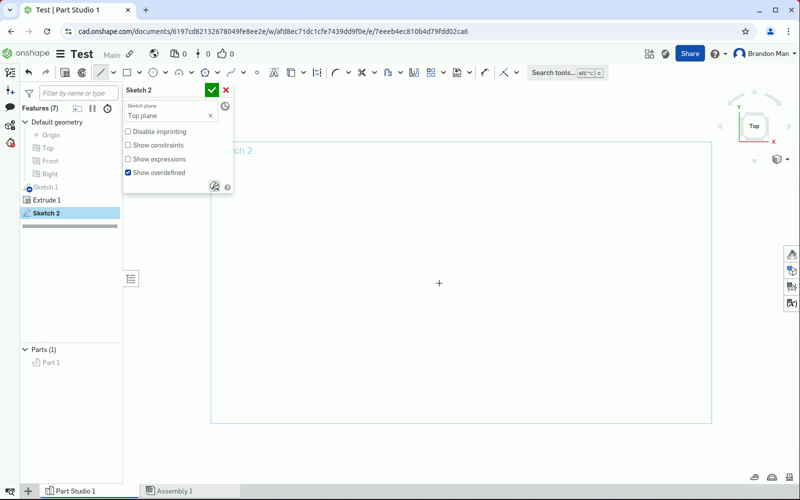
click(439, 282)
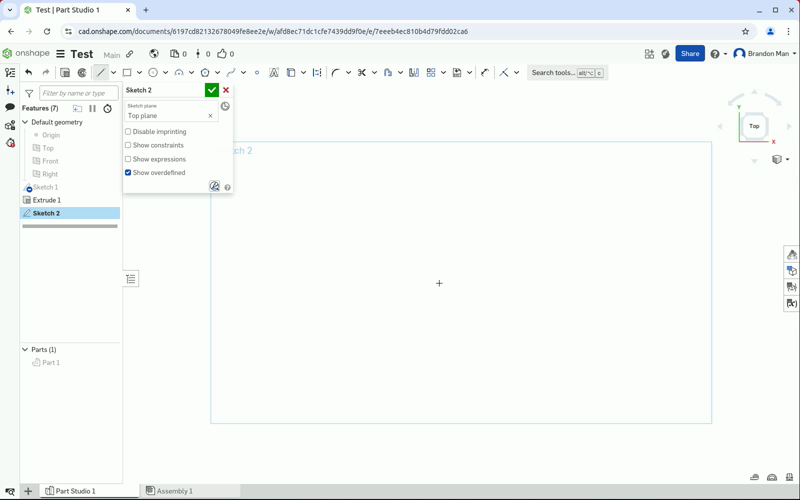
key_up(shift)
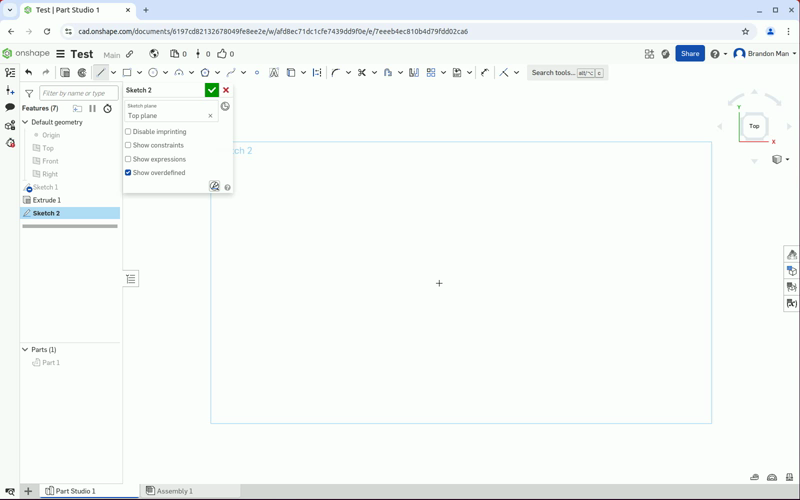
key_down(shift)
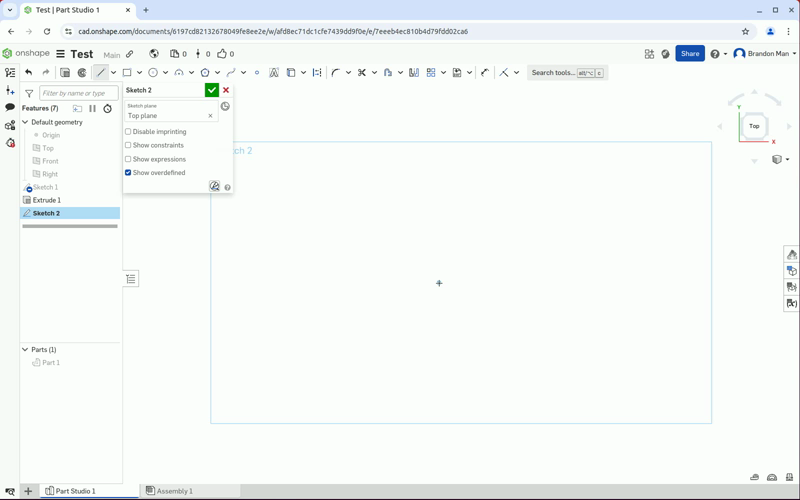
mouse_move(469, 282)
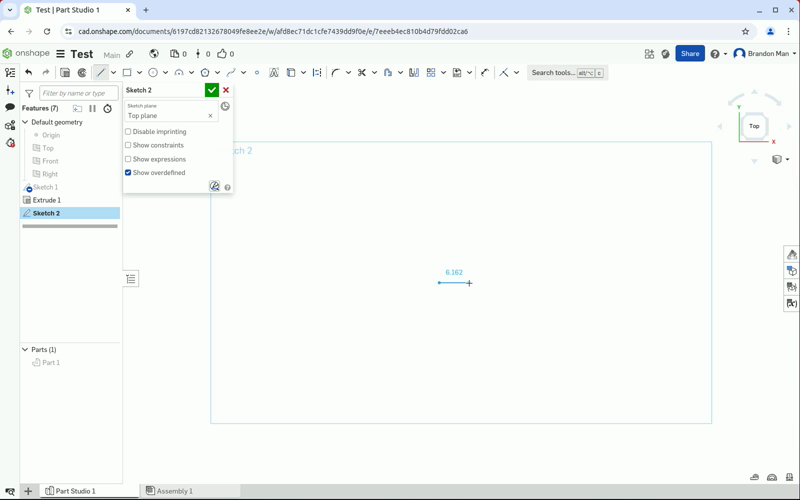
mouse_move(461, 282)
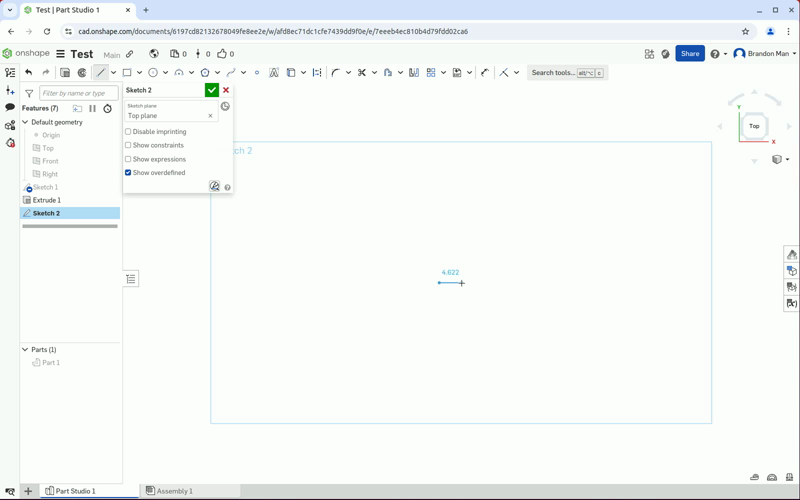
click(461, 282)
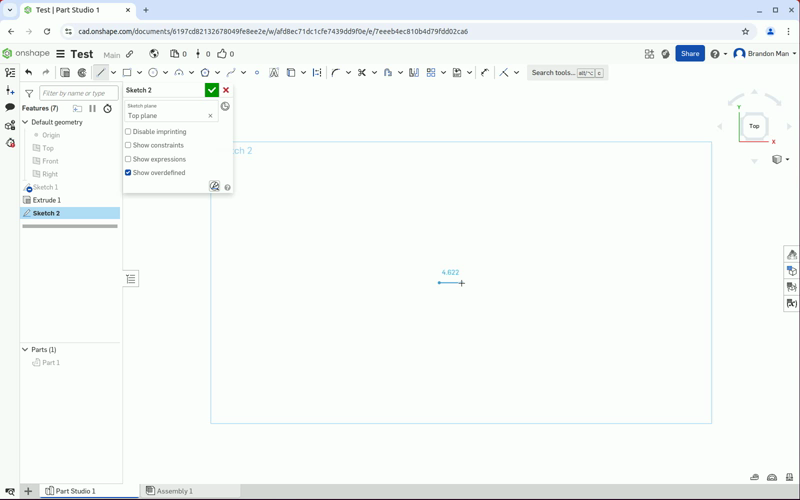
key_up(shift)
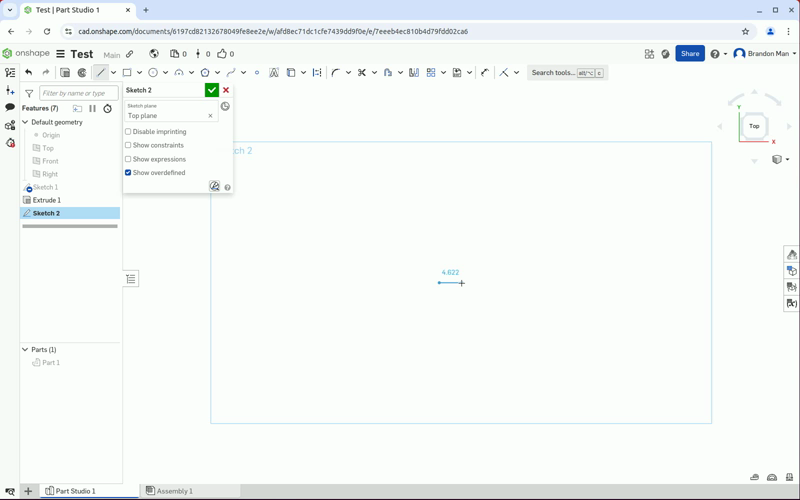
key_down(shift)
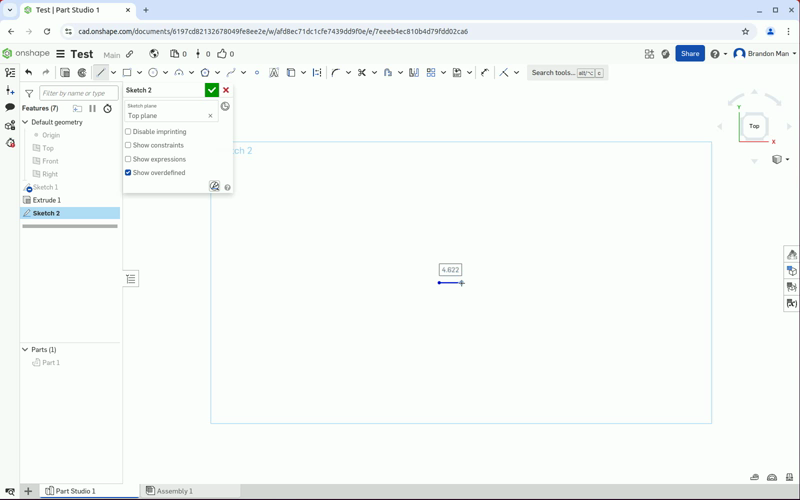
mouse_move(492, 282)
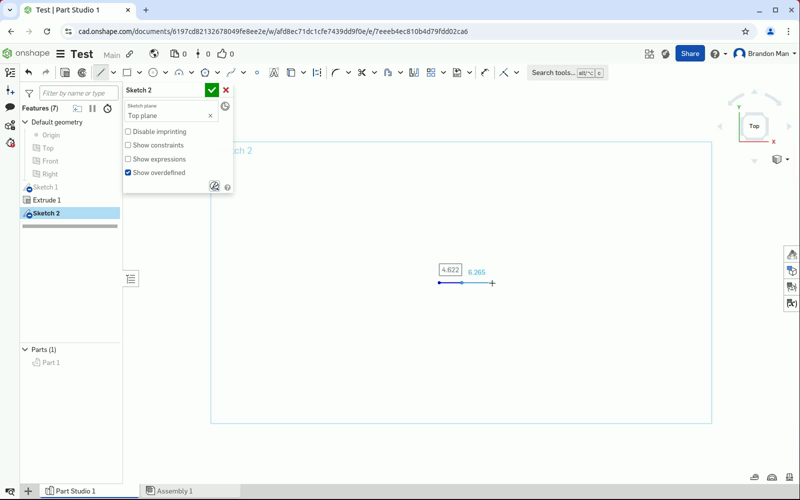
mouse_move(483, 282)
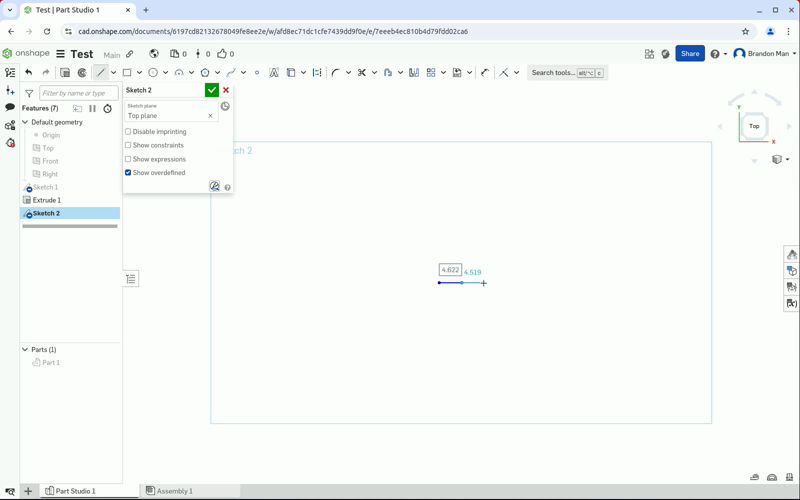
click(483, 282)
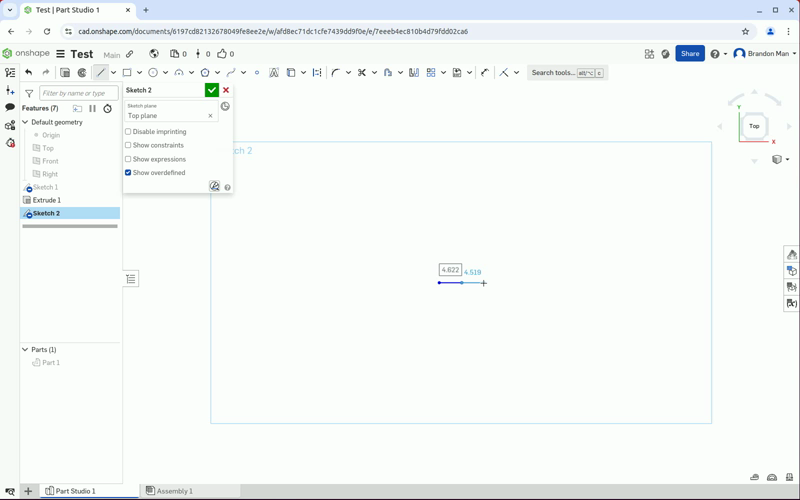
key_up(shift)
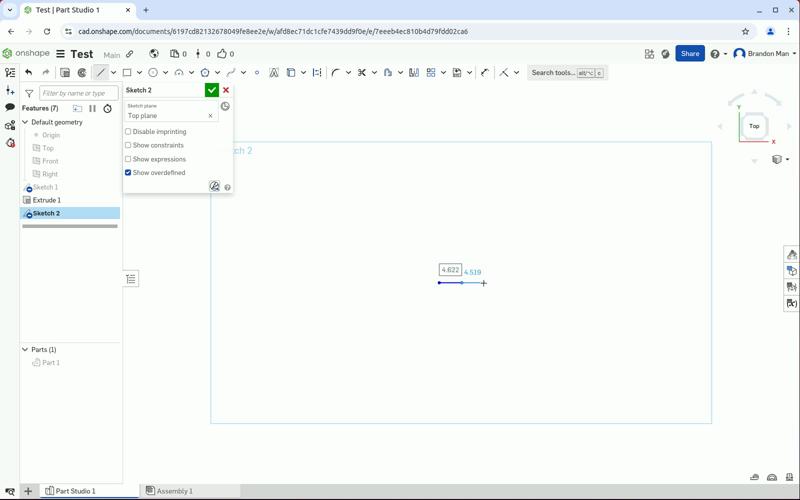
key_down(shift)
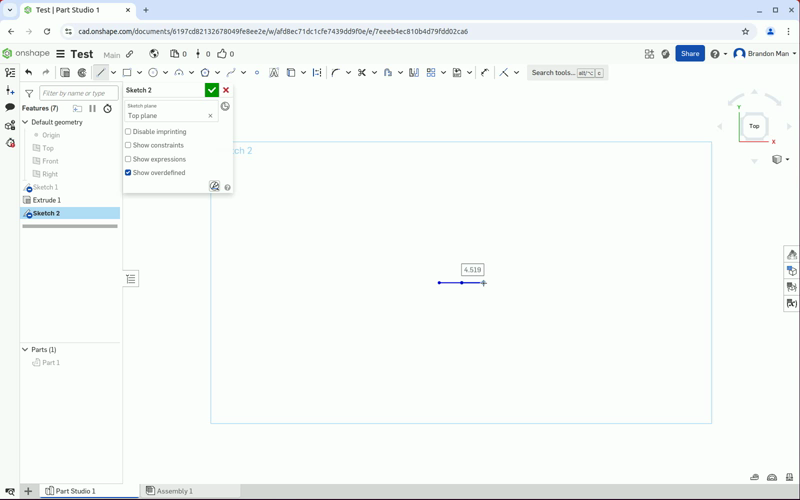
mouse_move(513, 282)
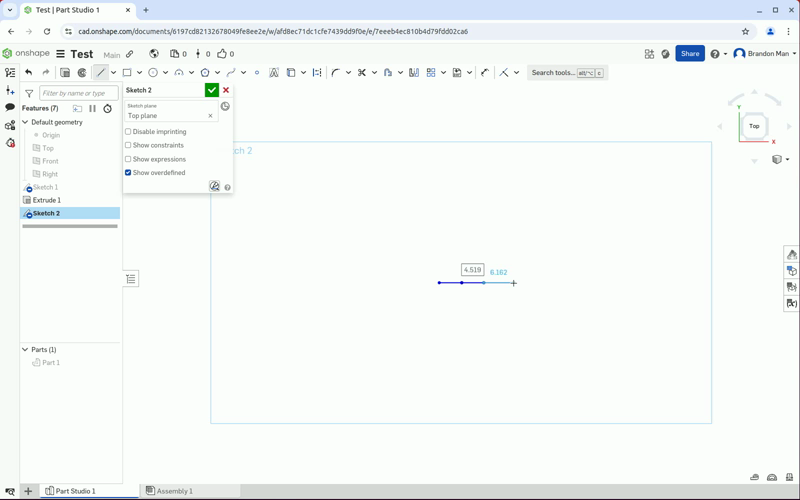
mouse_move(483, 258)
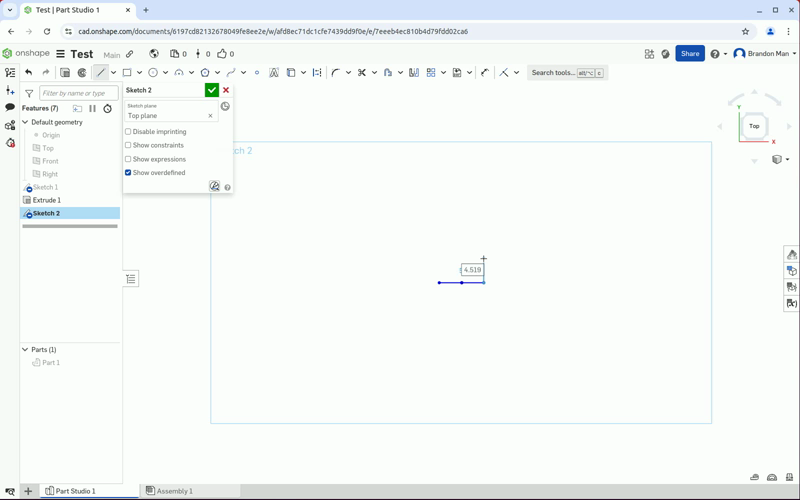
click(483, 258)
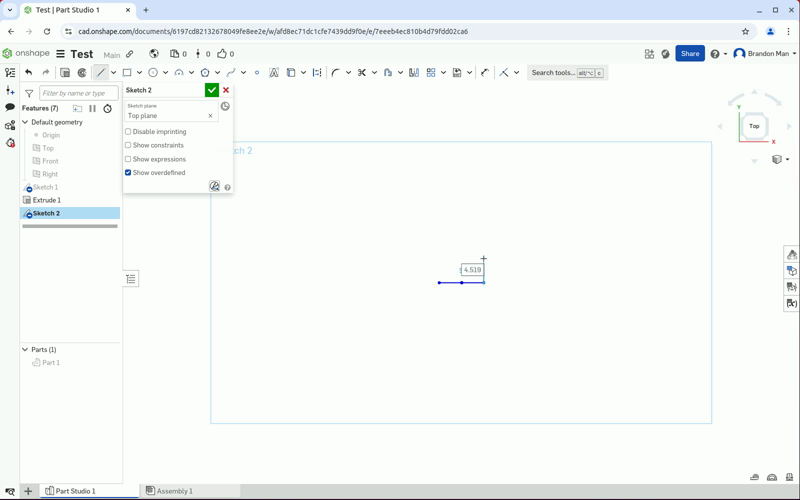
key_up(shift)
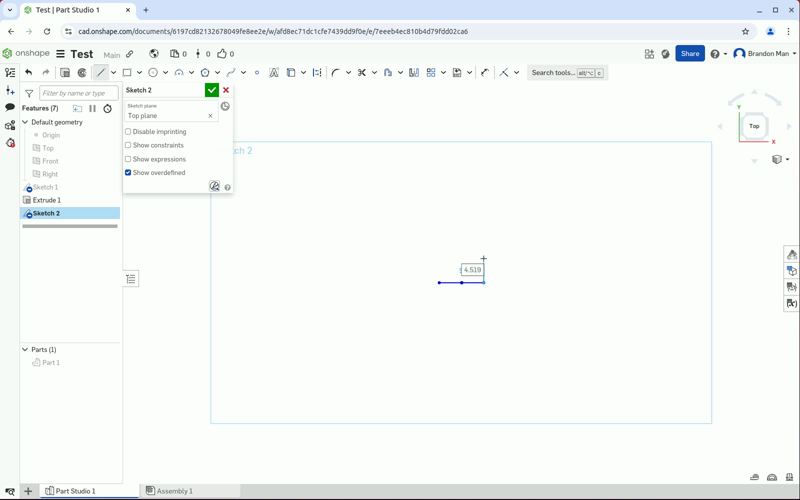
key_down(shift)
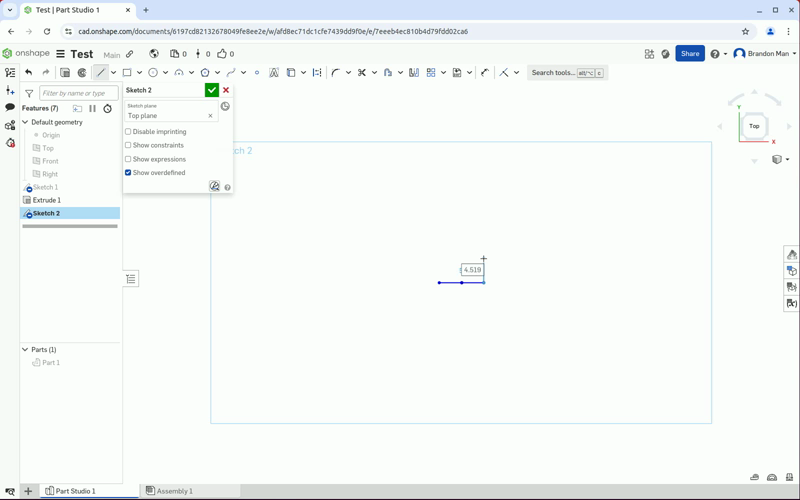
mouse_move(513, 258)
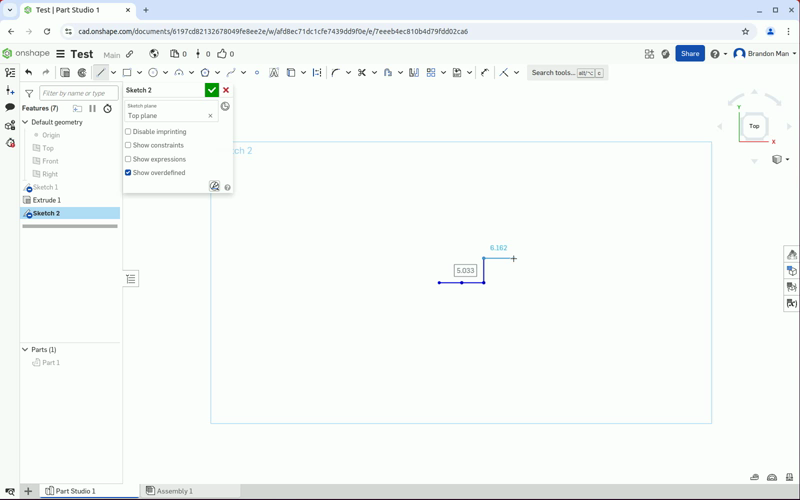
mouse_move(482, 258)
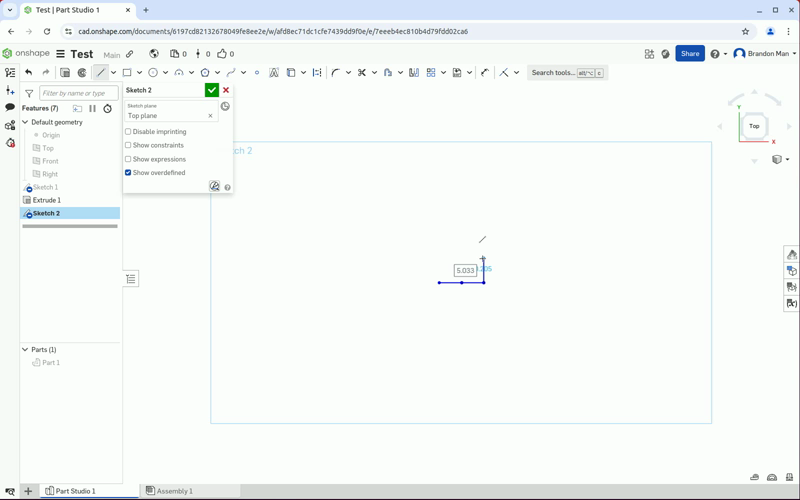
scroll(6)
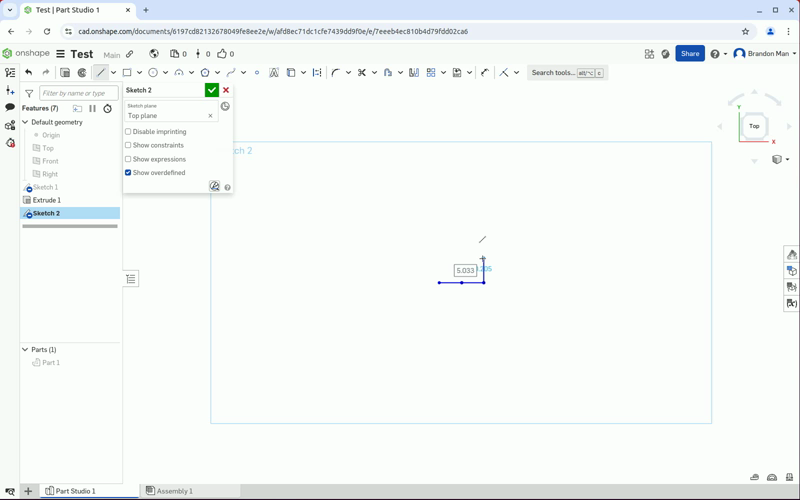
scroll(6)
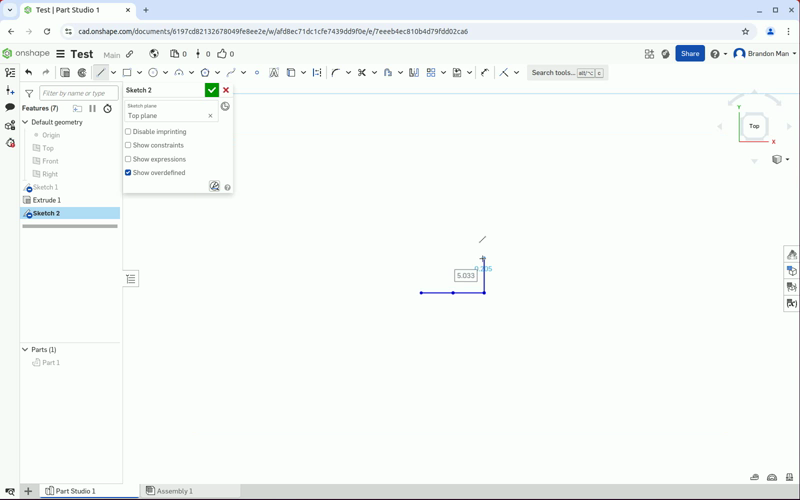
scroll(6)
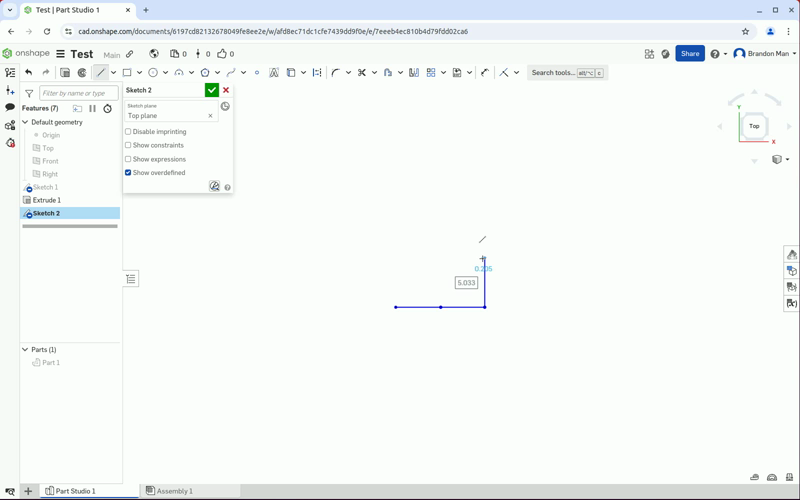
scroll(6)
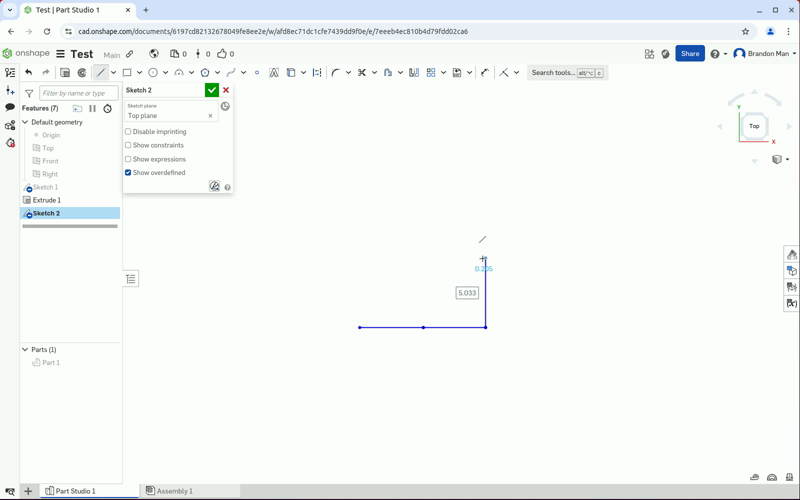
scroll(6)
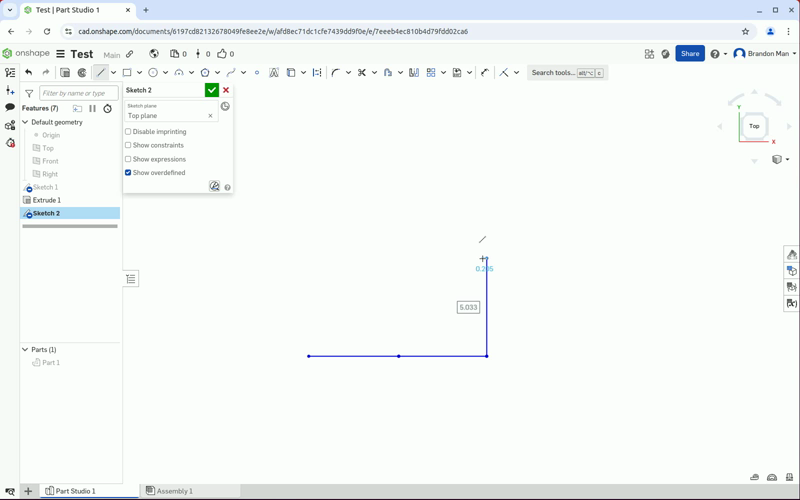
scroll(6)
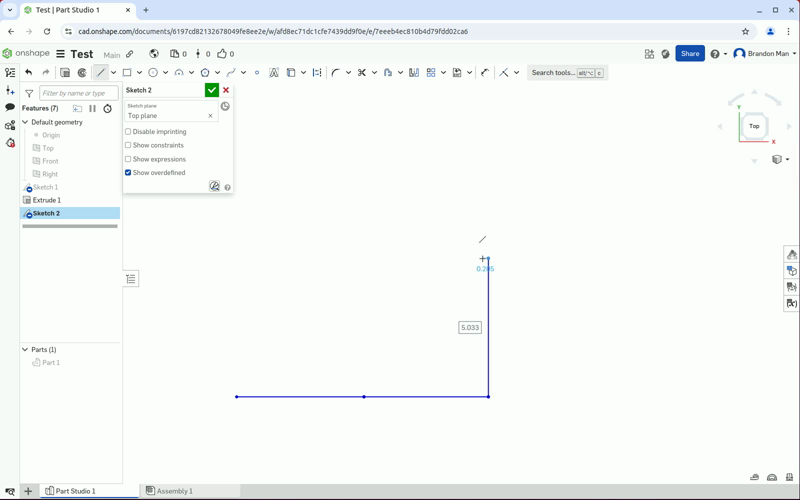
scroll(6)
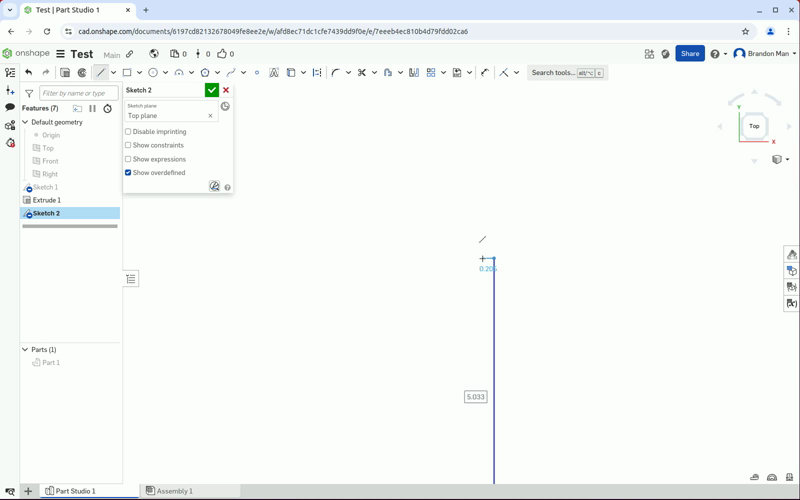
click(482, 258)
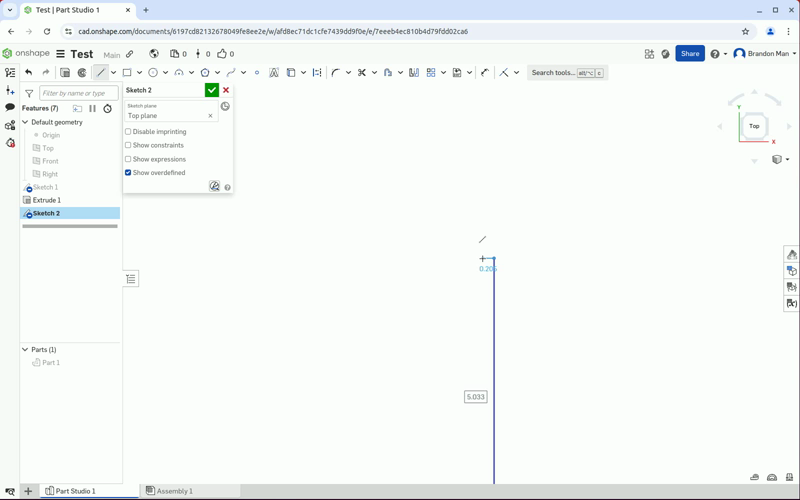
scroll(-6)
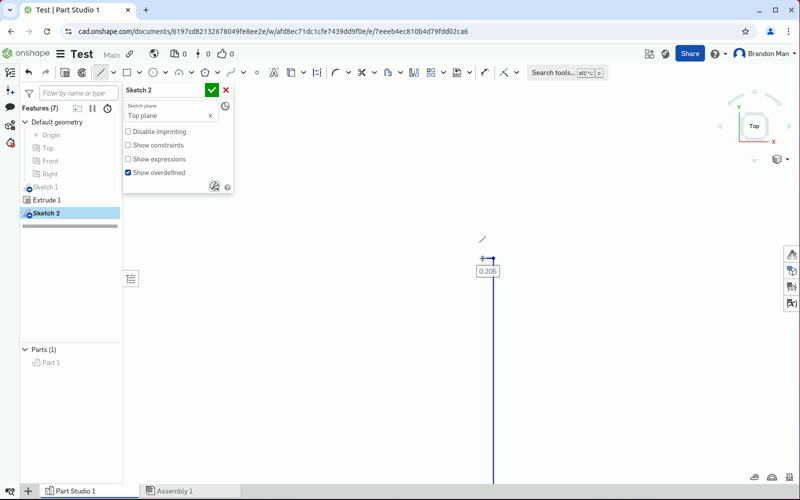
scroll(-6)
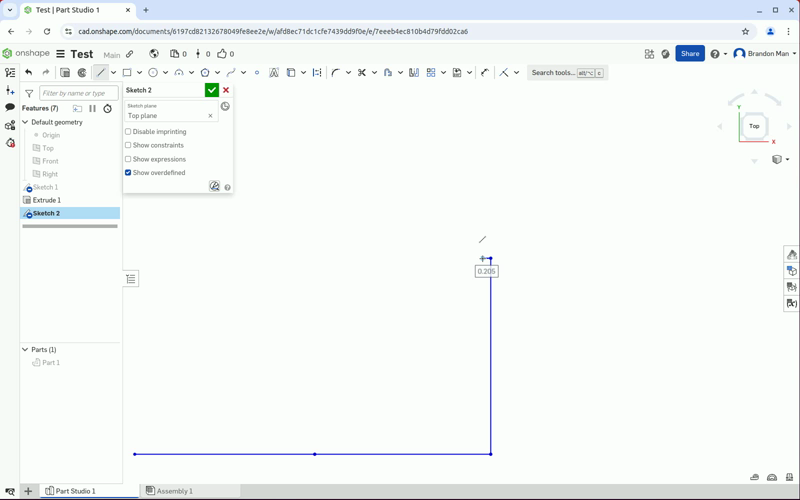
scroll(-6)
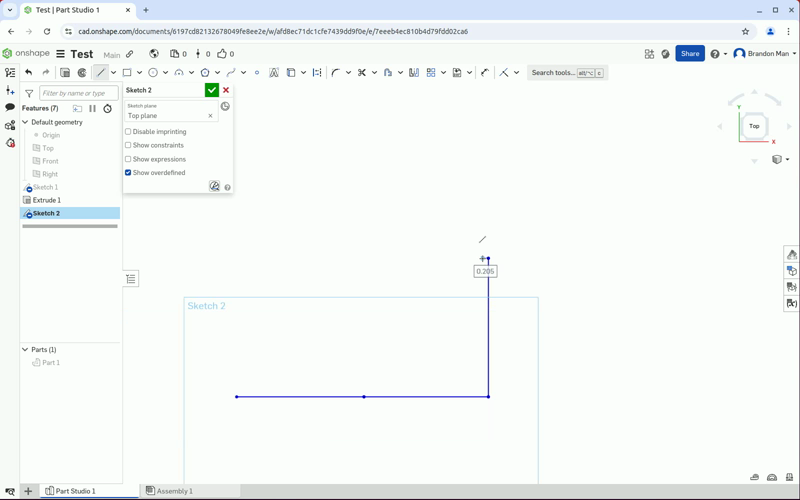
scroll(-6)
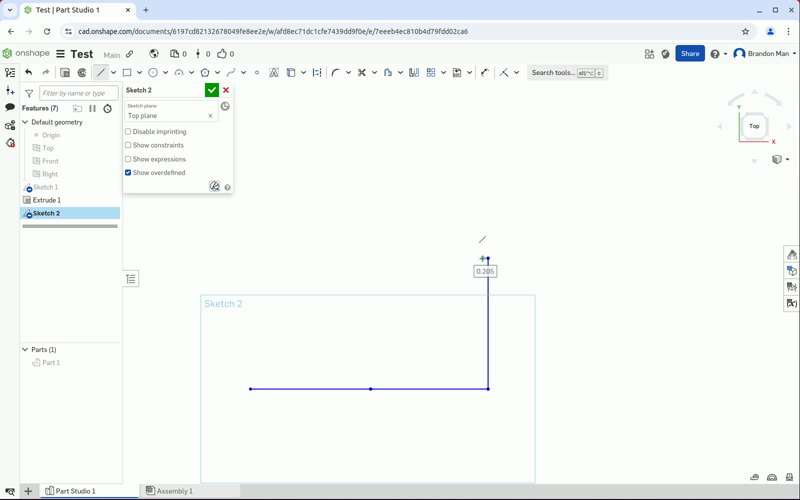
scroll(-6)
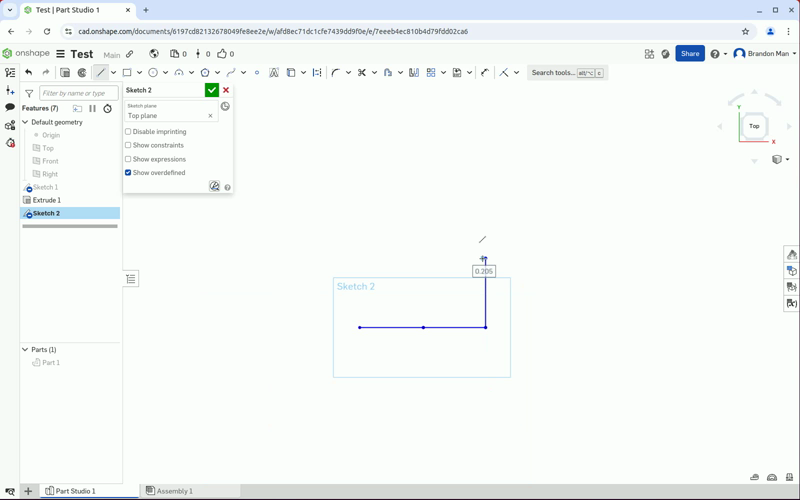
scroll(-6)
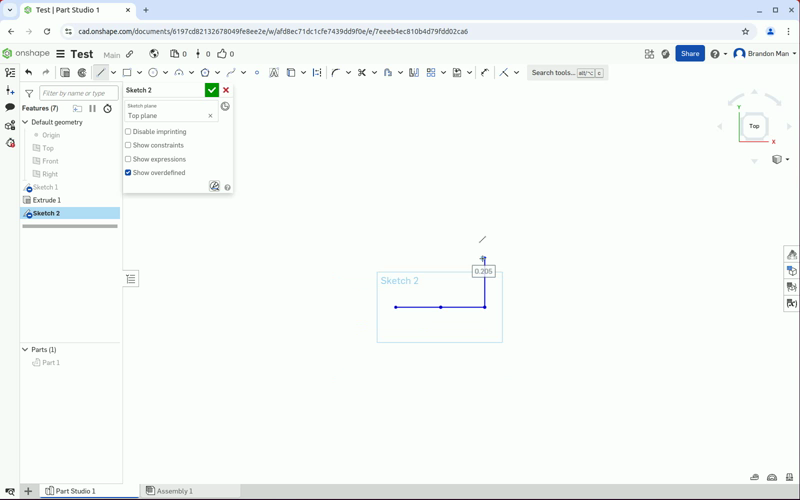
scroll(-6)
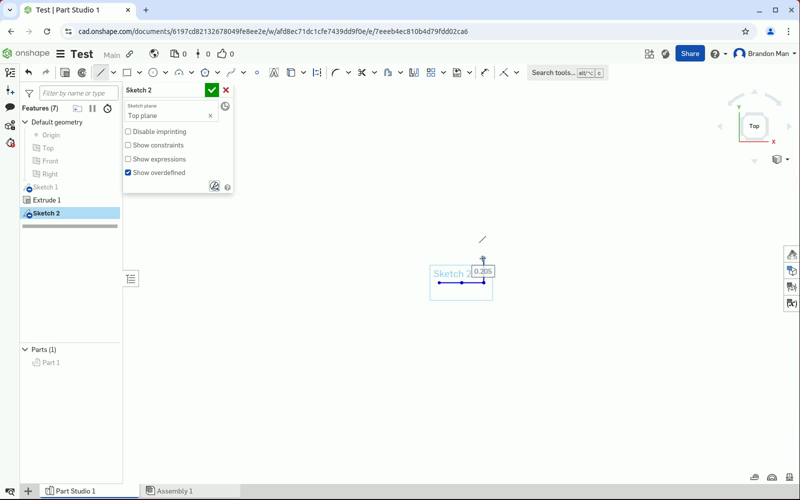
key_up(shift)
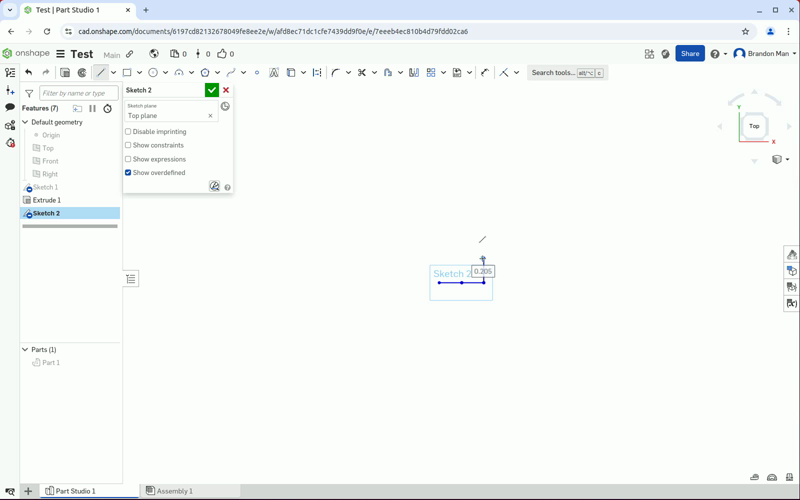
key_down(shift)
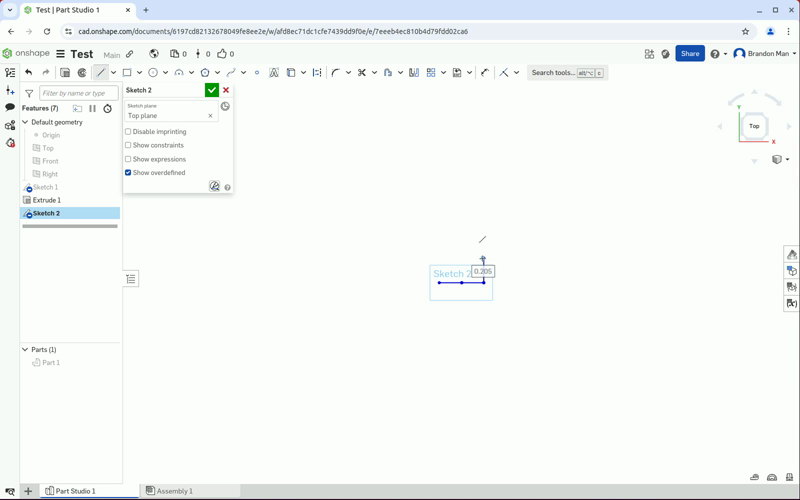
mouse_move(512, 258)
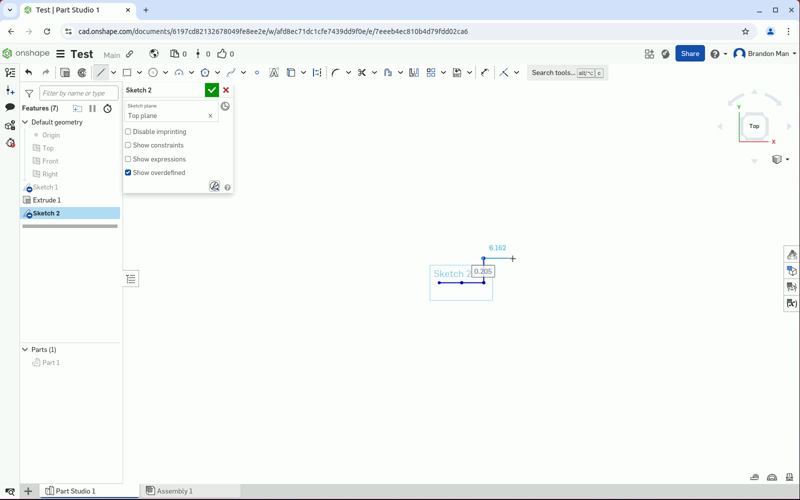
mouse_move(482, 282)
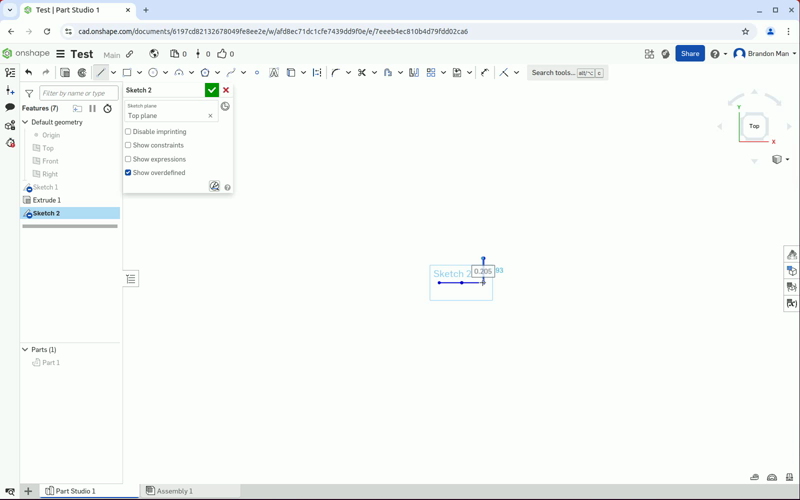
scroll(6)
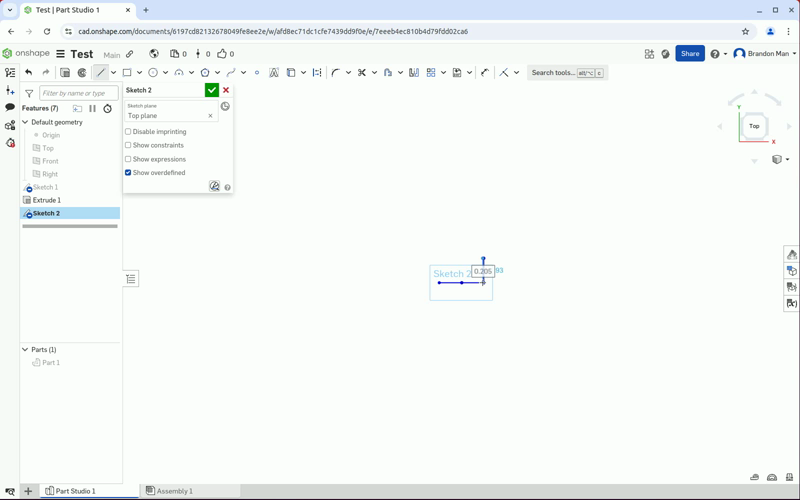
scroll(6)
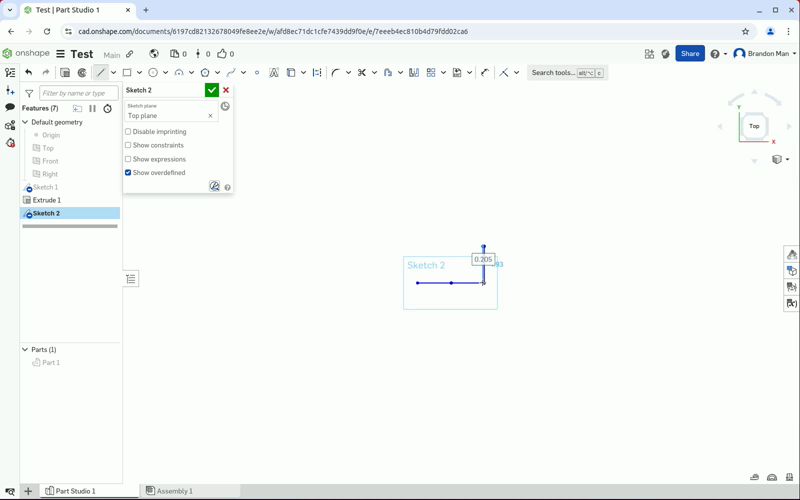
scroll(6)
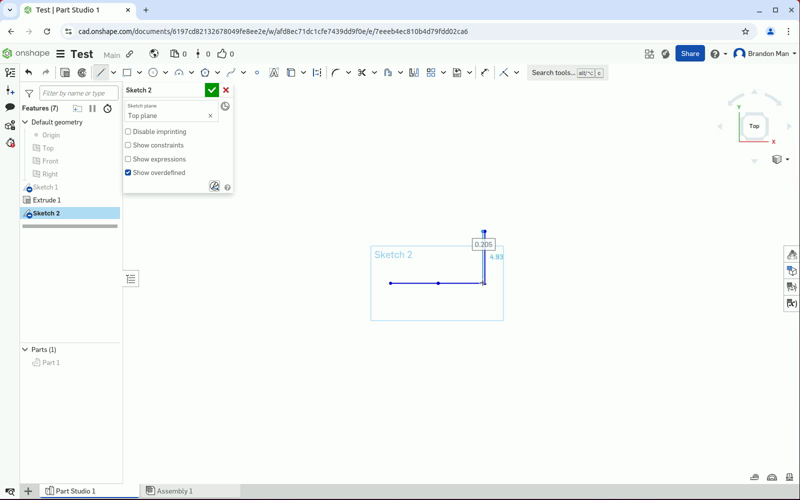
scroll(6)
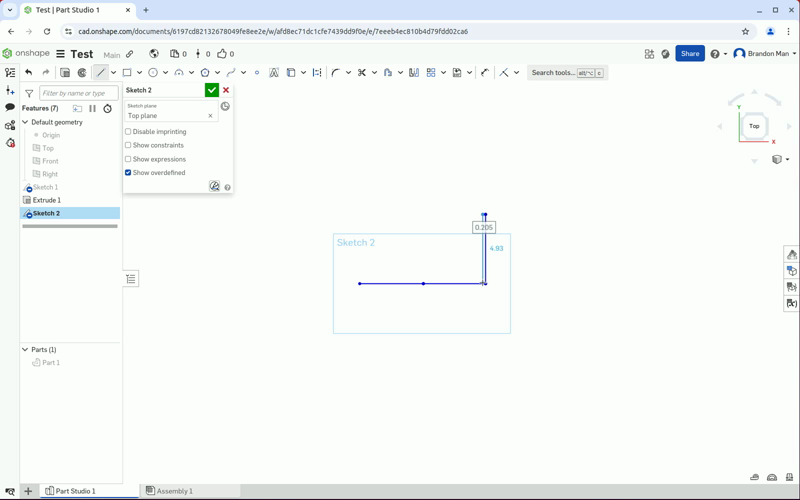
scroll(6)
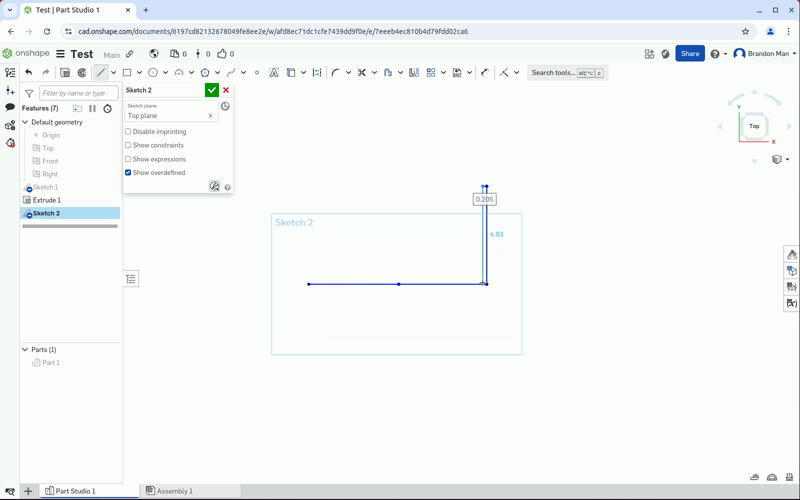
scroll(6)
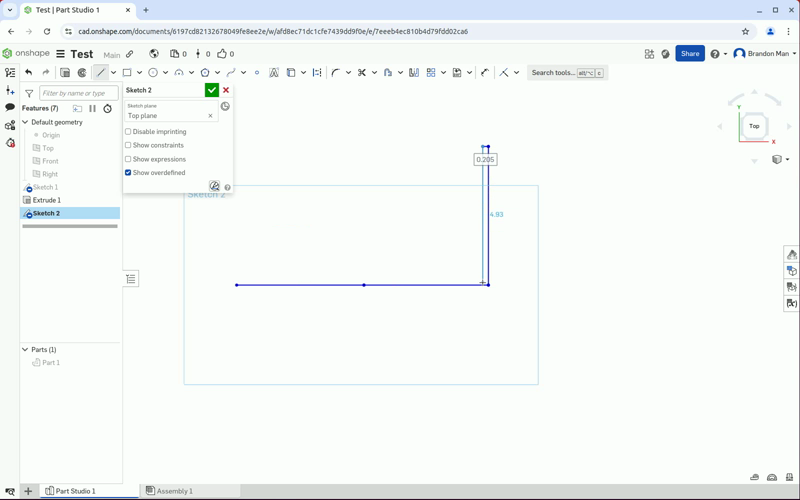
scroll(6)
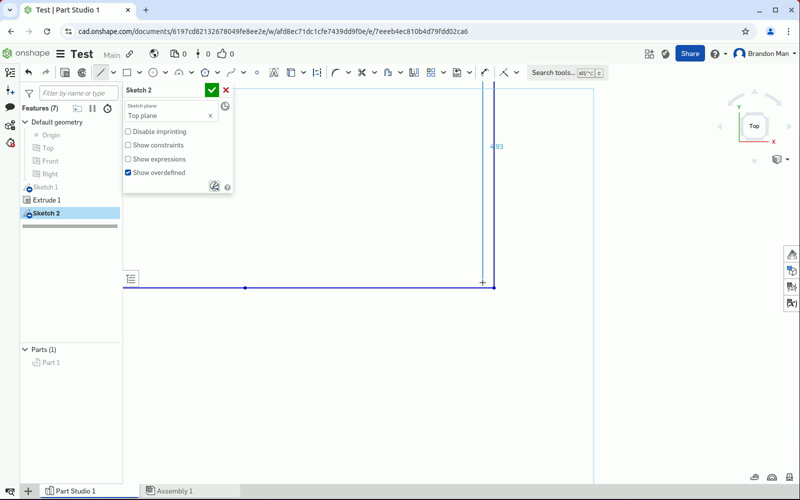
click(482, 282)
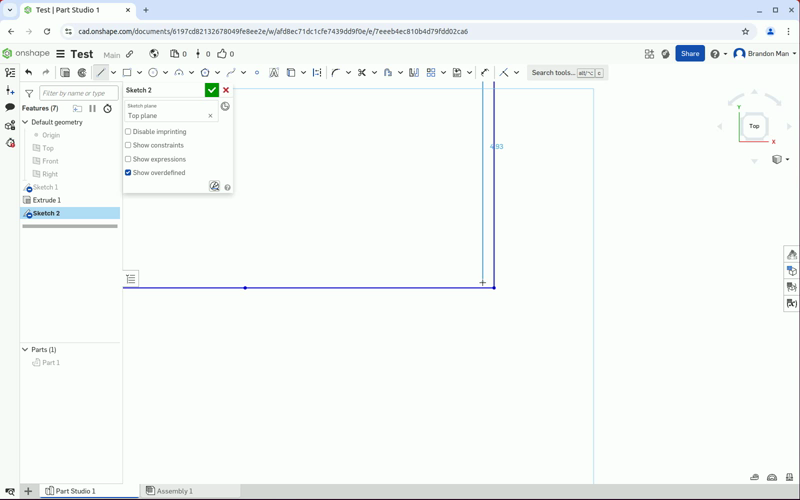
scroll(-6)
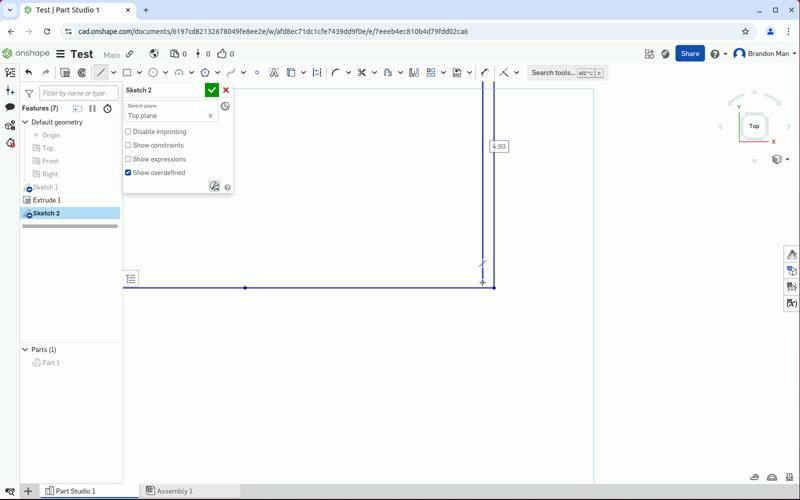
scroll(-6)
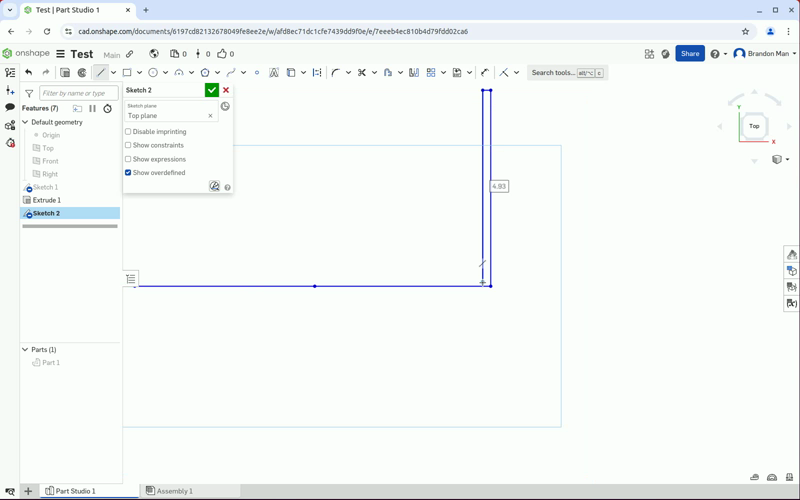
scroll(-6)
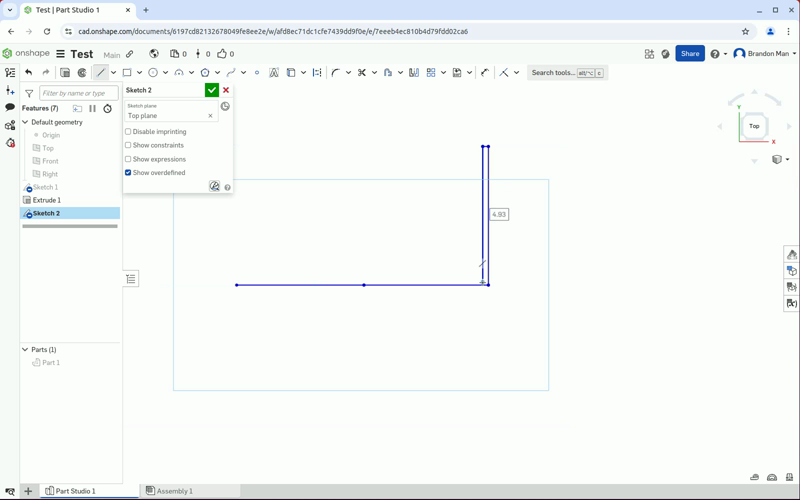
scroll(-6)
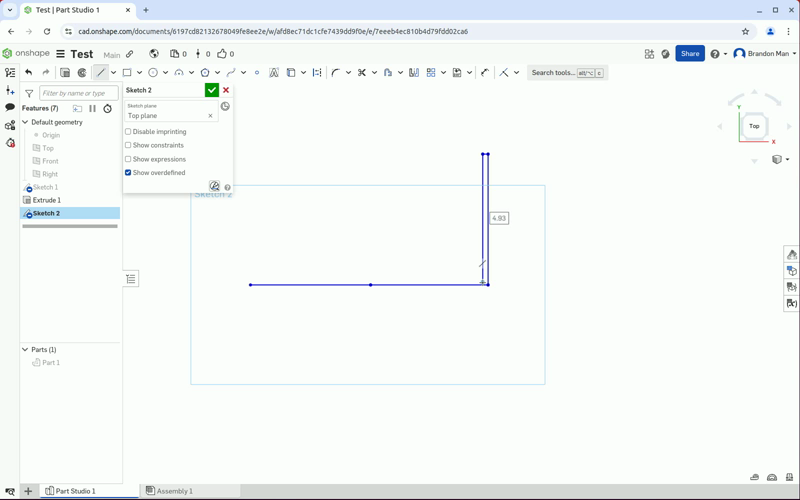
scroll(-6)
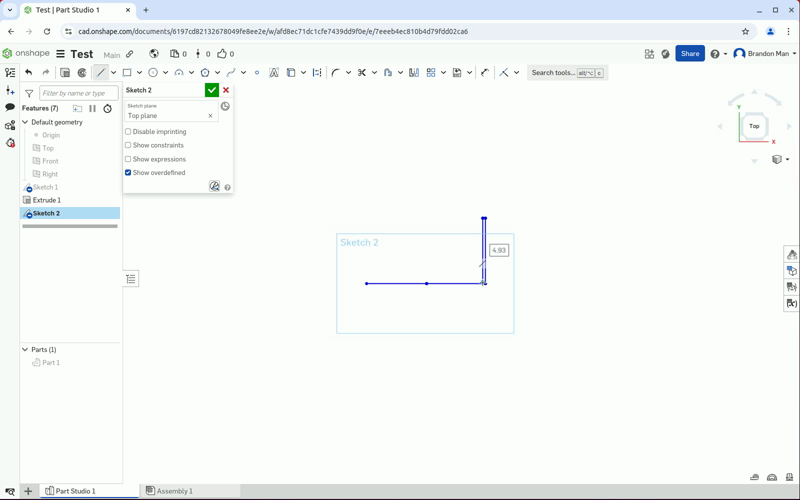
scroll(-6)
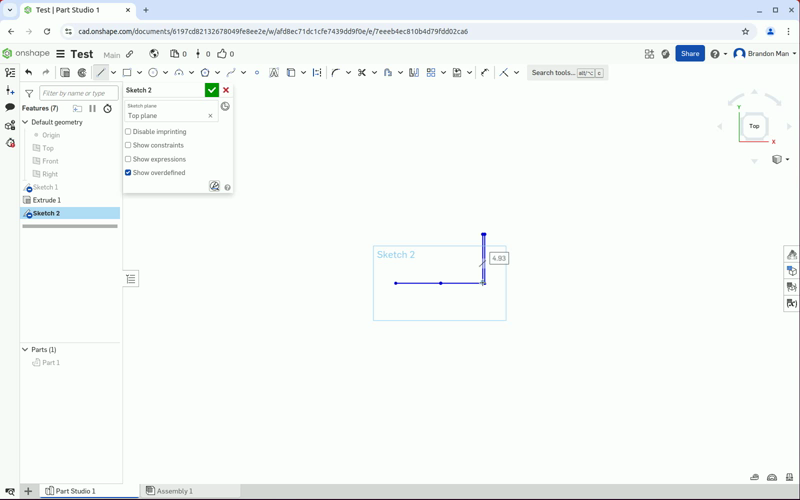
scroll(-6)
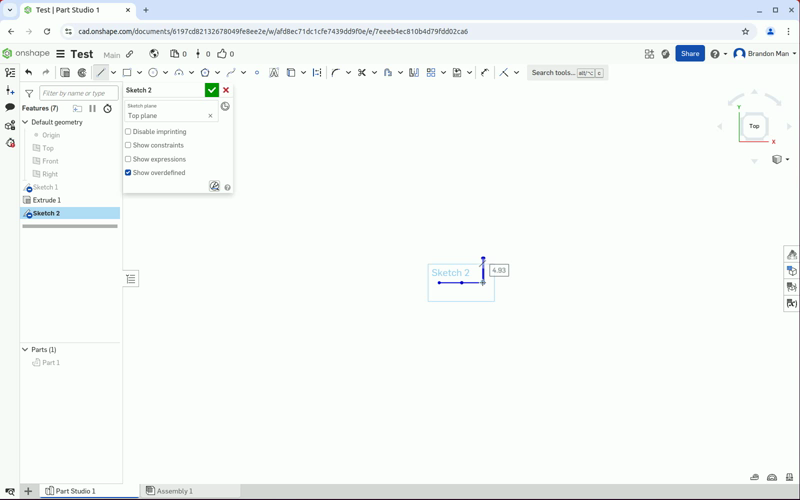
key_up(shift)
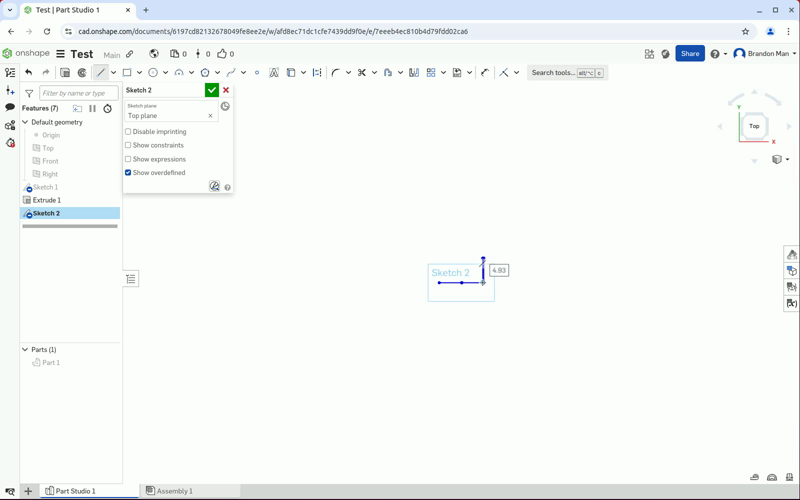
key_down(shift)
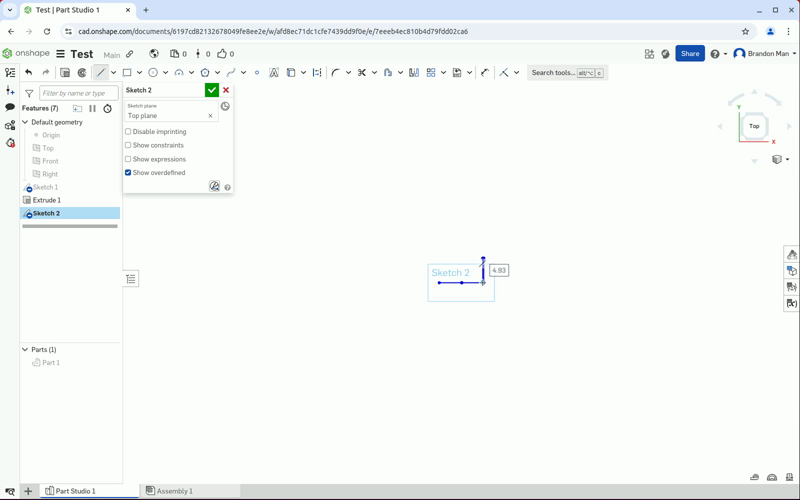
mouse_move(512, 282)
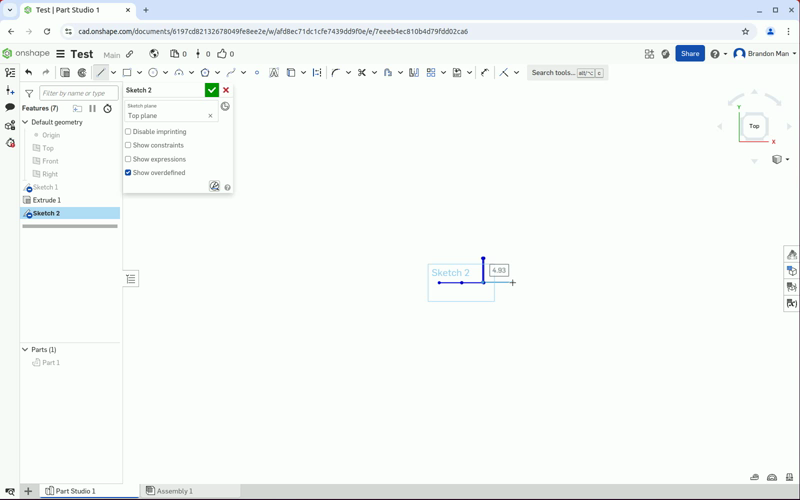
mouse_move(461, 282)
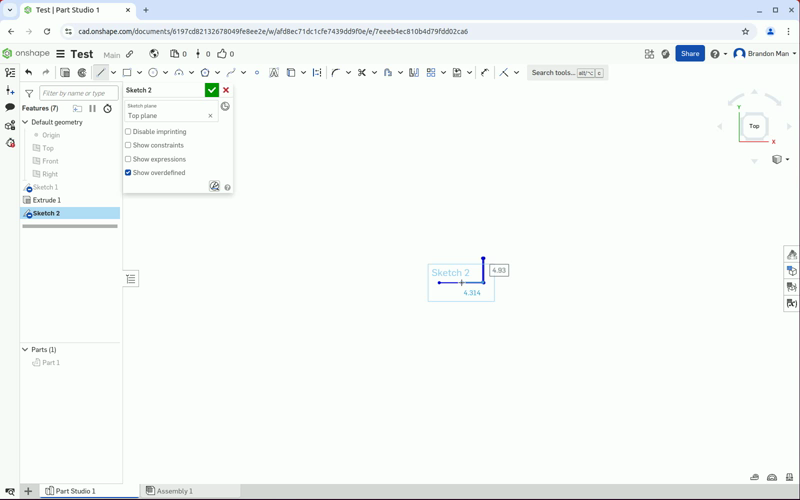
scroll(6)
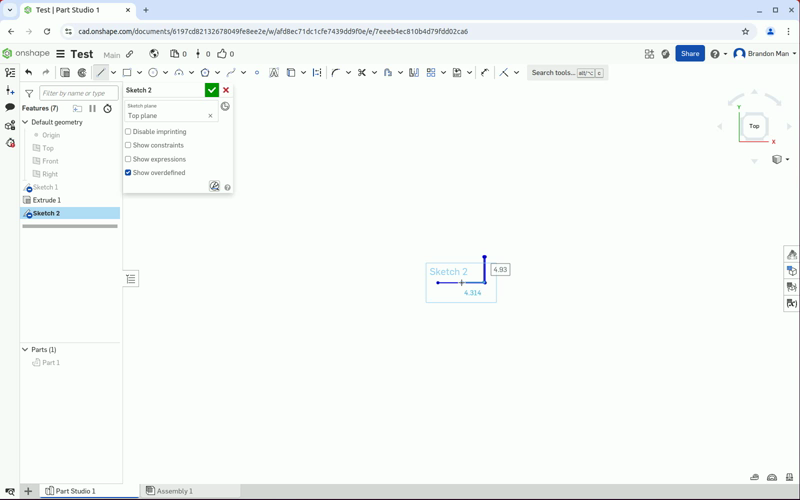
scroll(6)
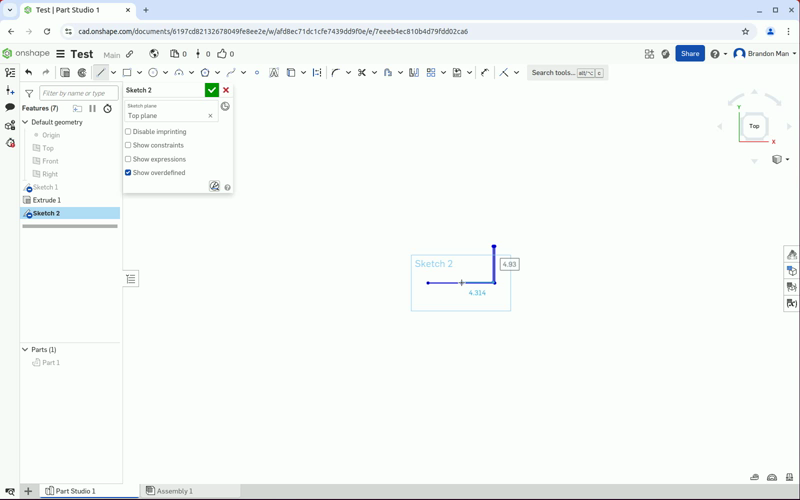
scroll(6)
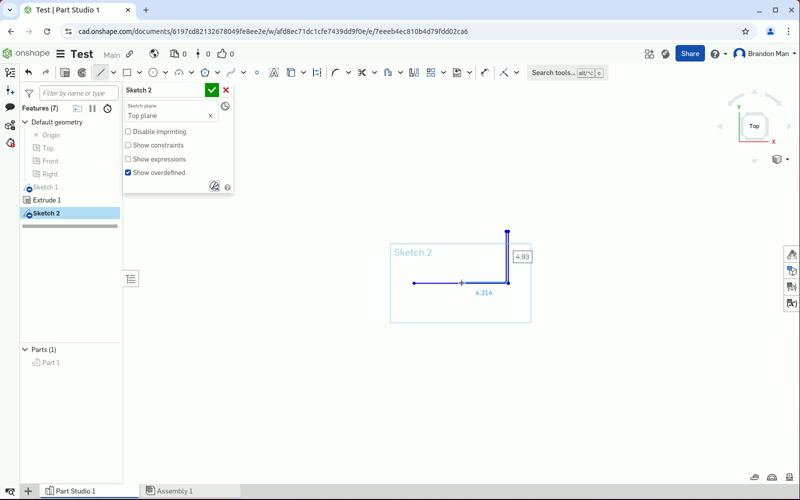
scroll(6)
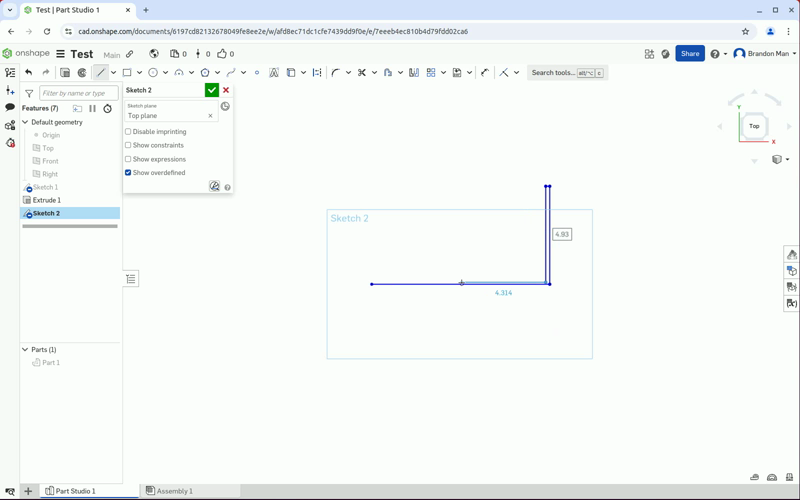
scroll(6)
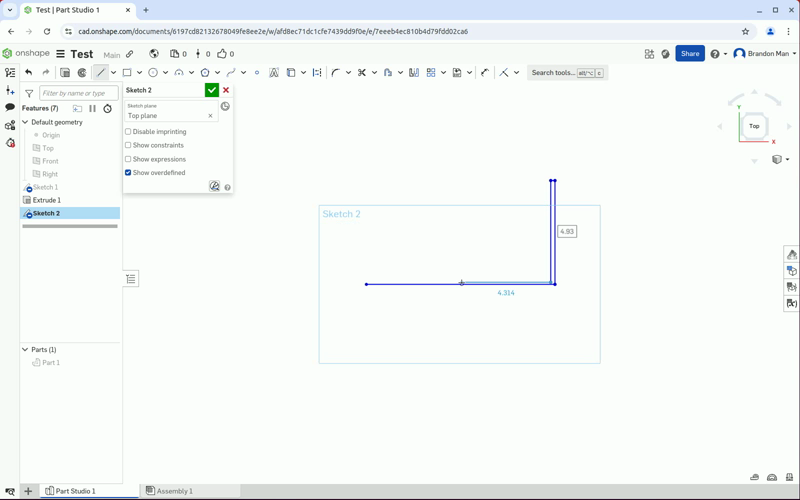
scroll(6)
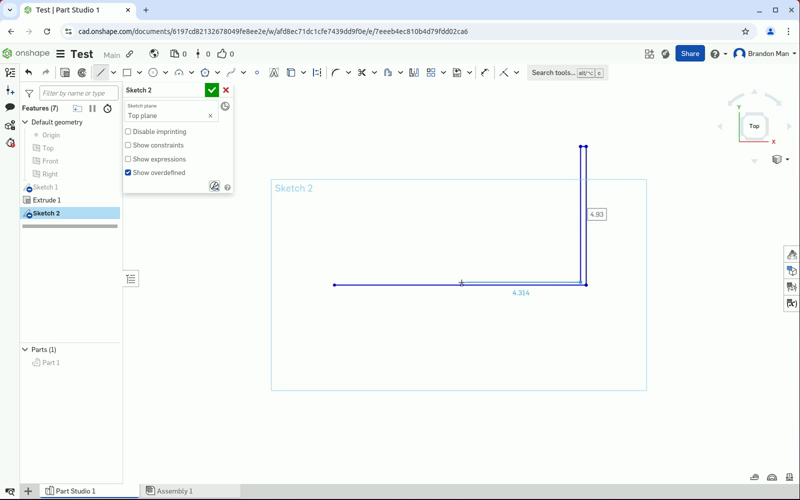
scroll(6)
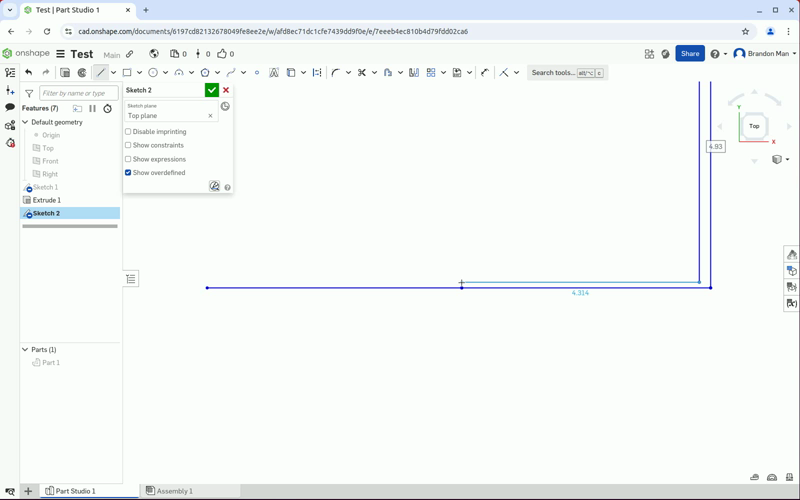
click(461, 282)
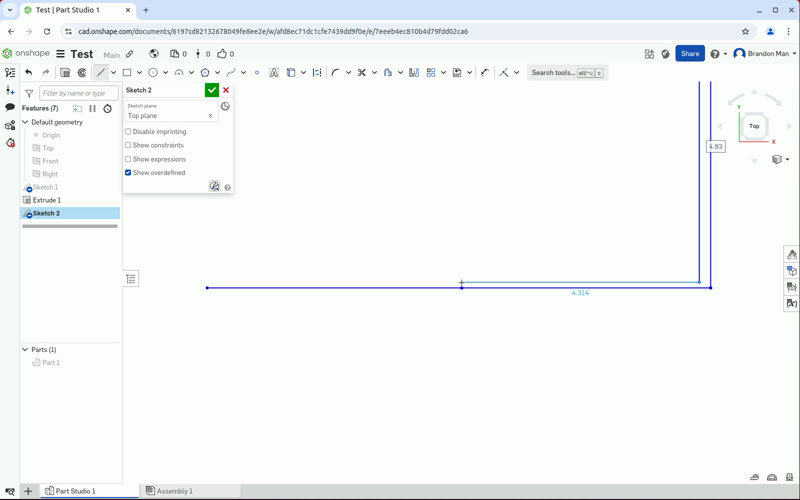
scroll(-6)
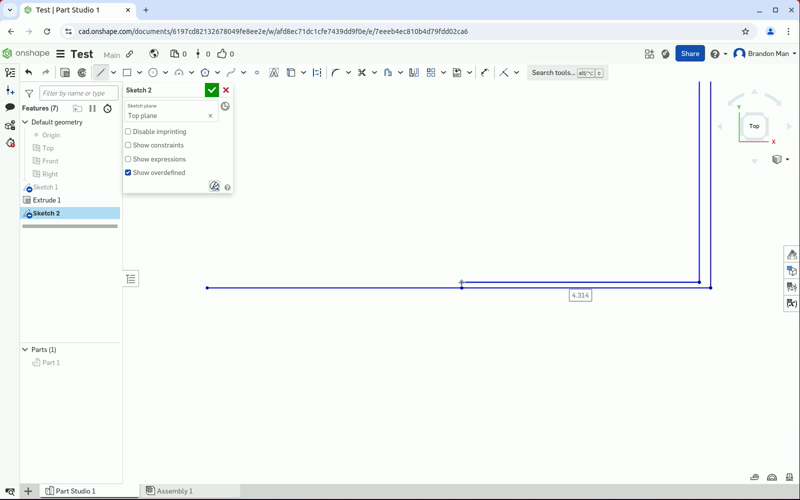
scroll(-6)
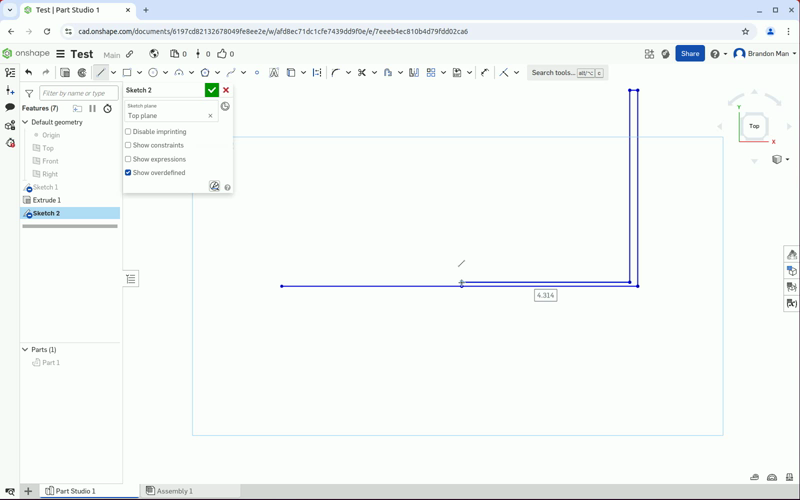
scroll(-6)
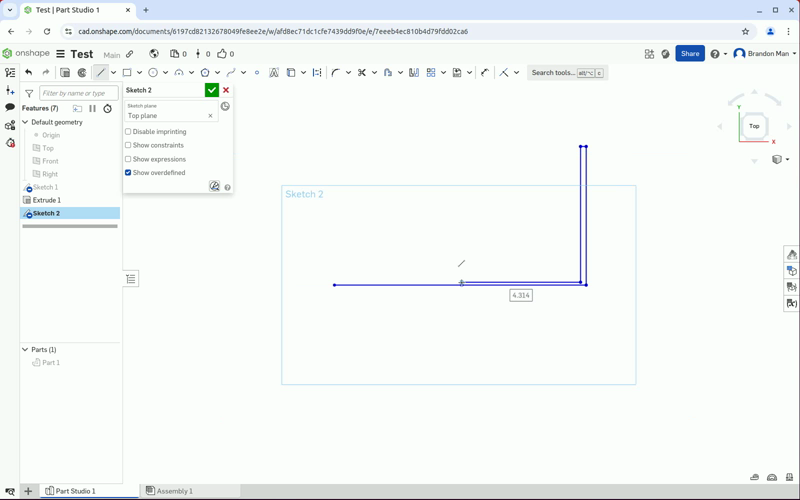
scroll(-6)
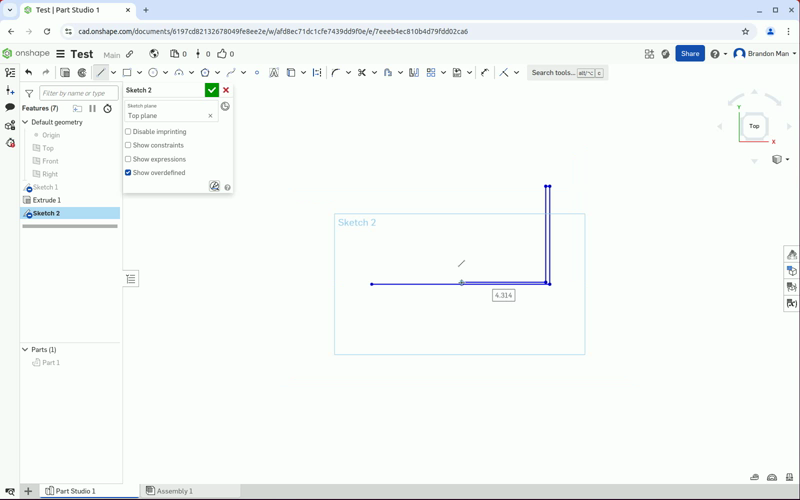
scroll(-6)
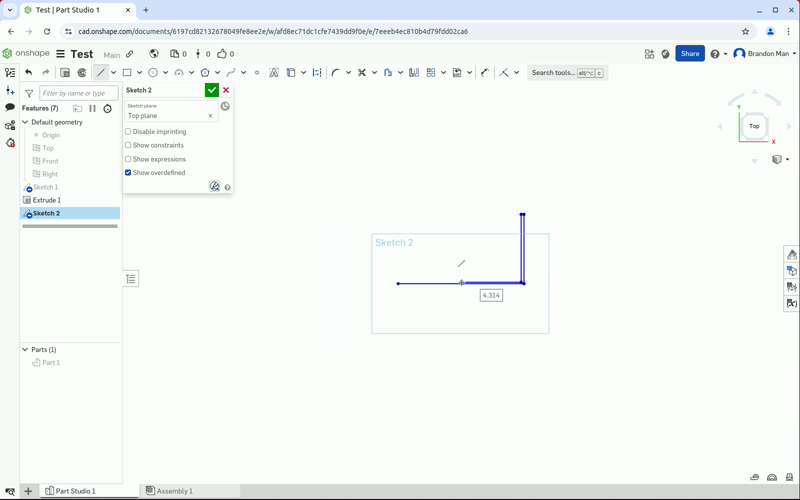
scroll(-6)
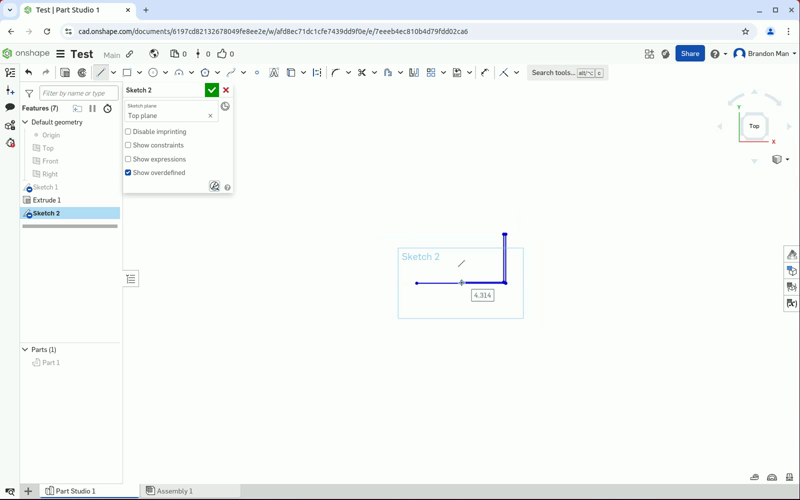
scroll(-6)
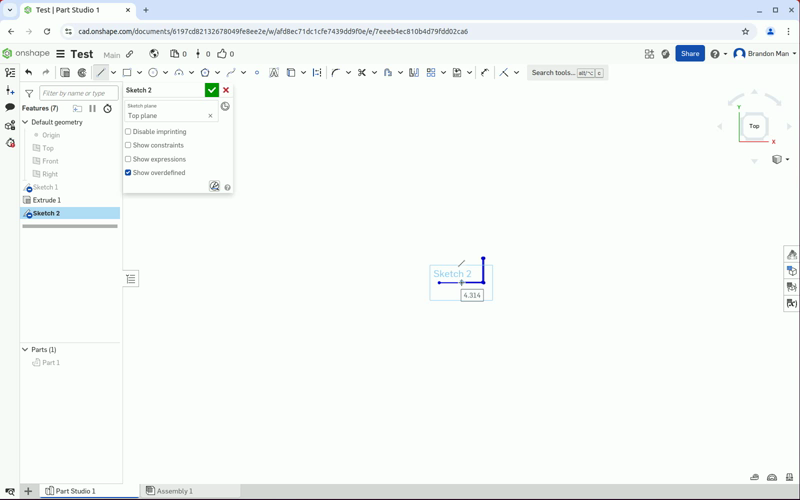
key_up(shift)
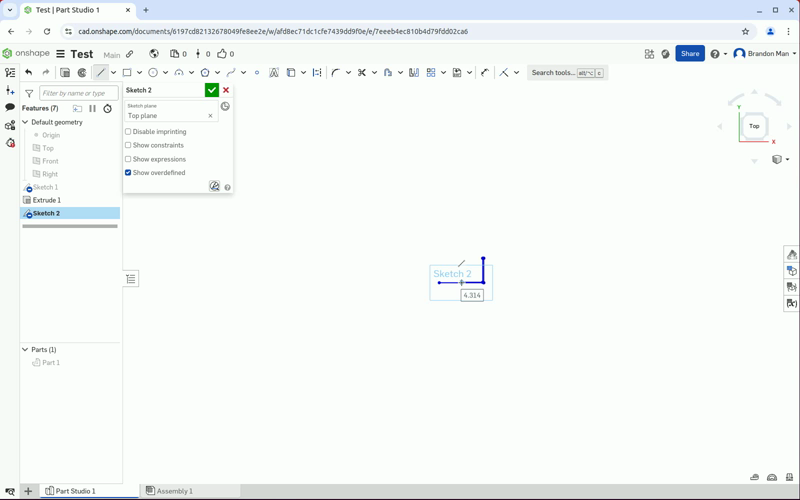
key_down(shift)
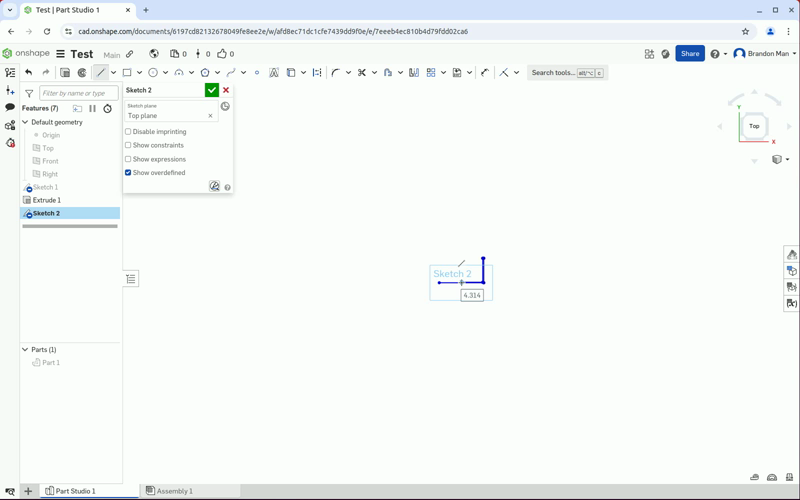
mouse_move(492, 282)
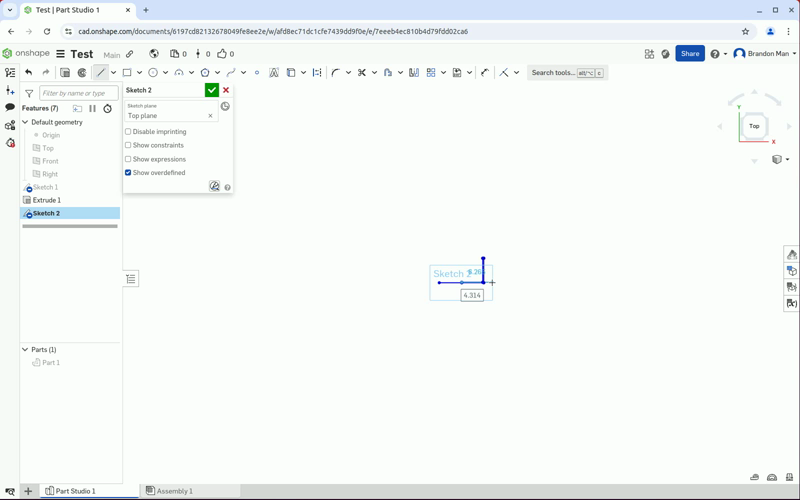
mouse_move(440, 282)
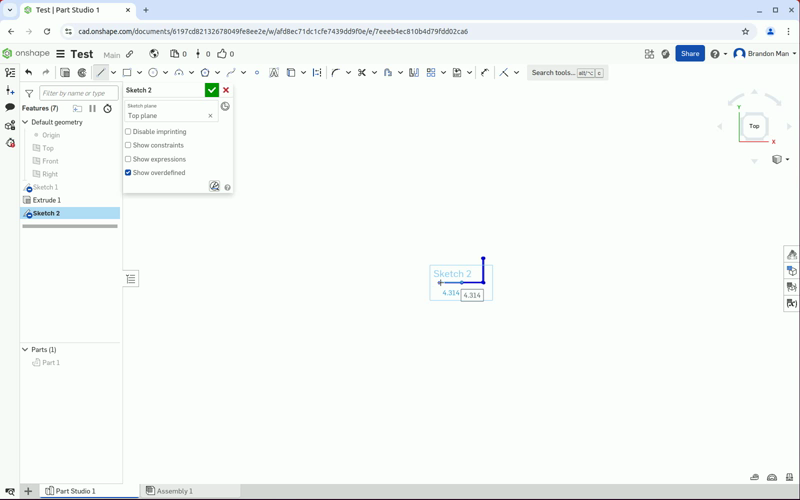
scroll(6)
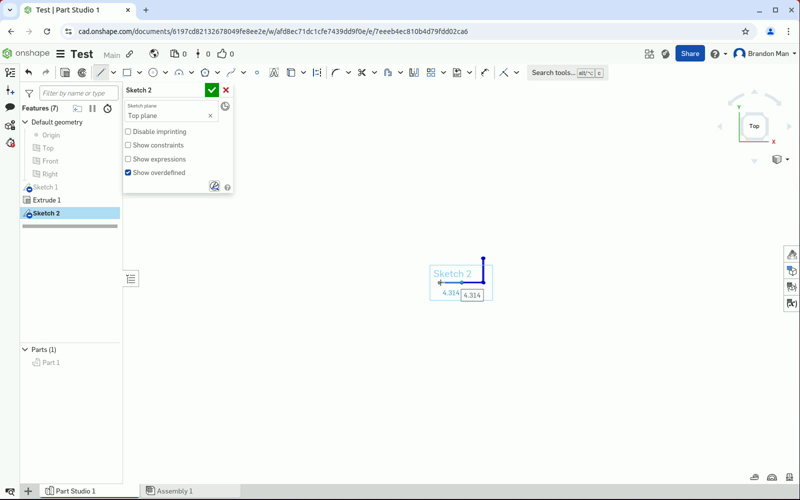
scroll(6)
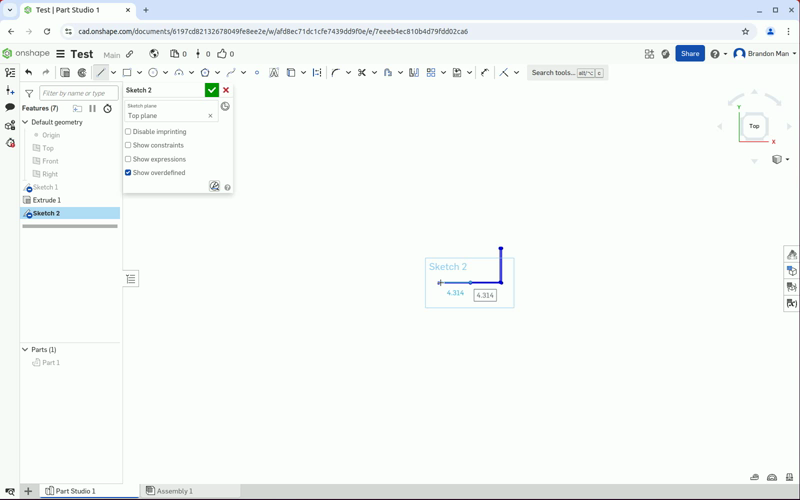
scroll(6)
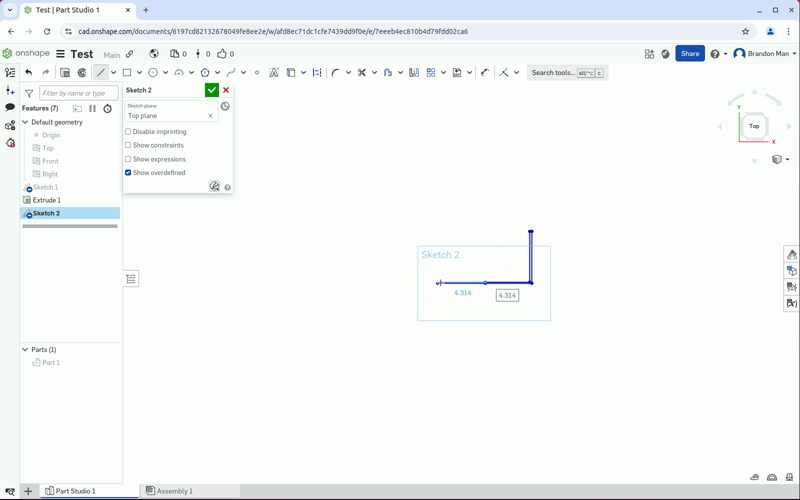
scroll(6)
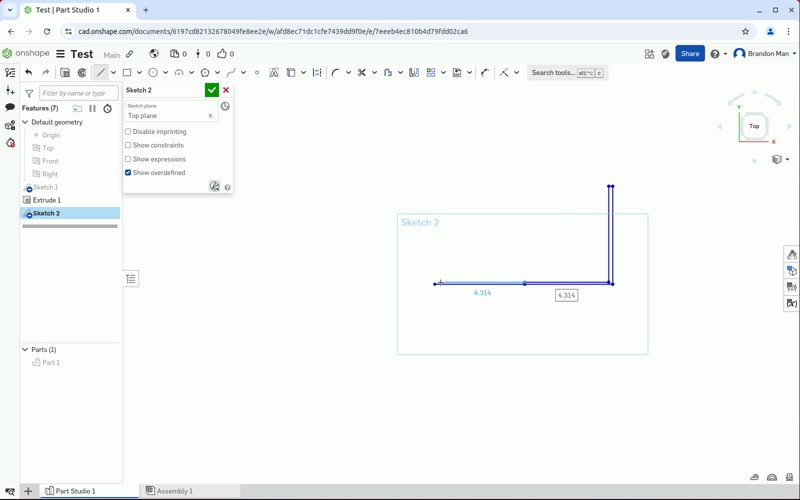
scroll(6)
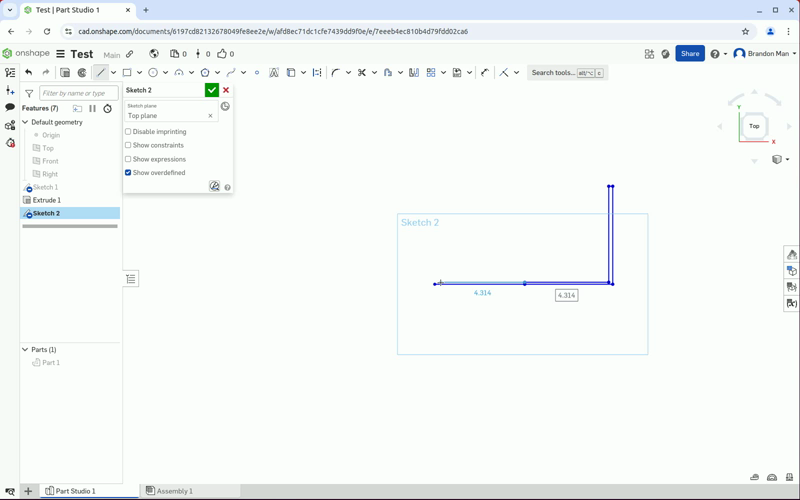
scroll(6)
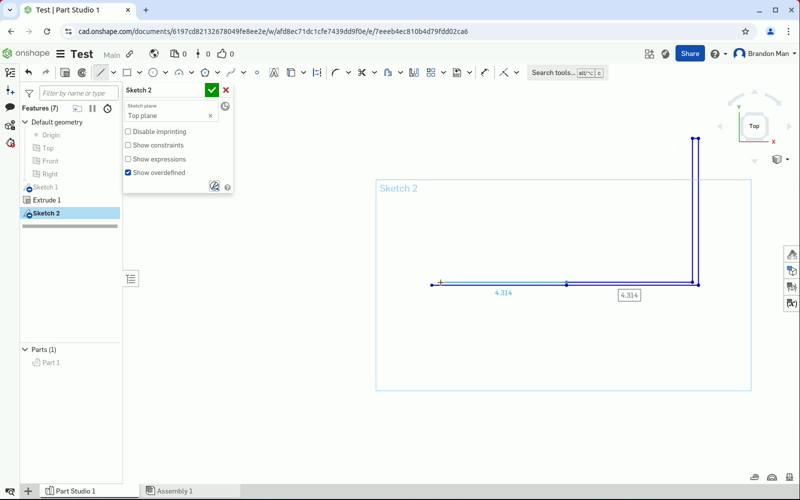
scroll(6)
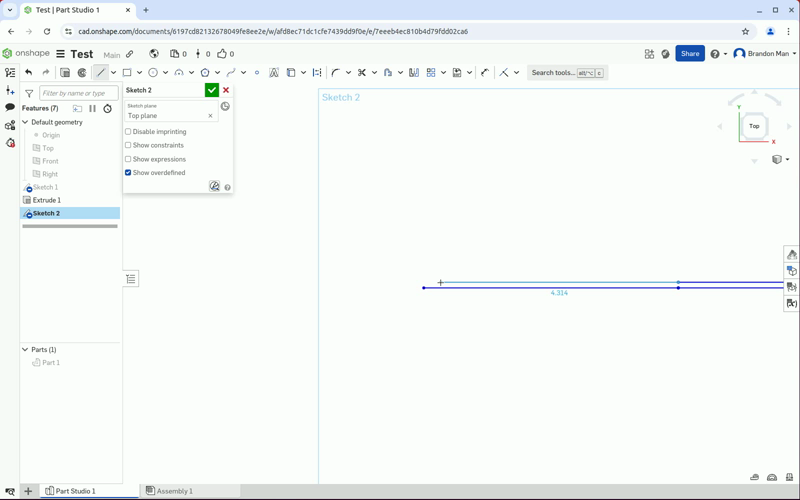
click(440, 282)
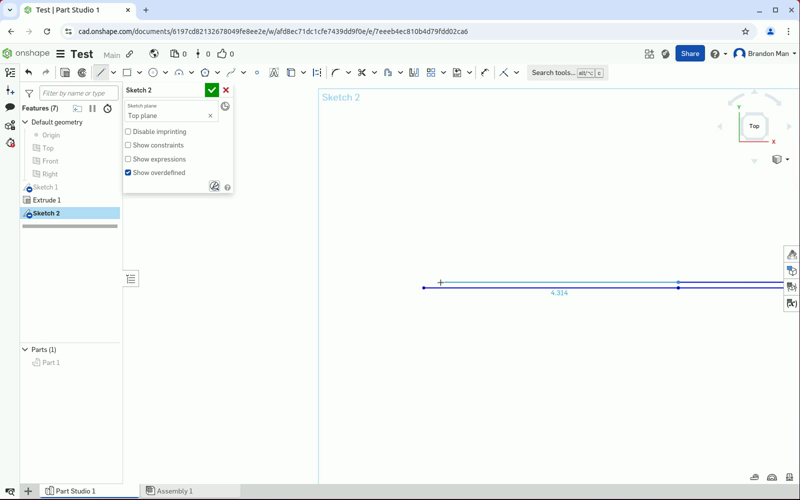
scroll(-6)
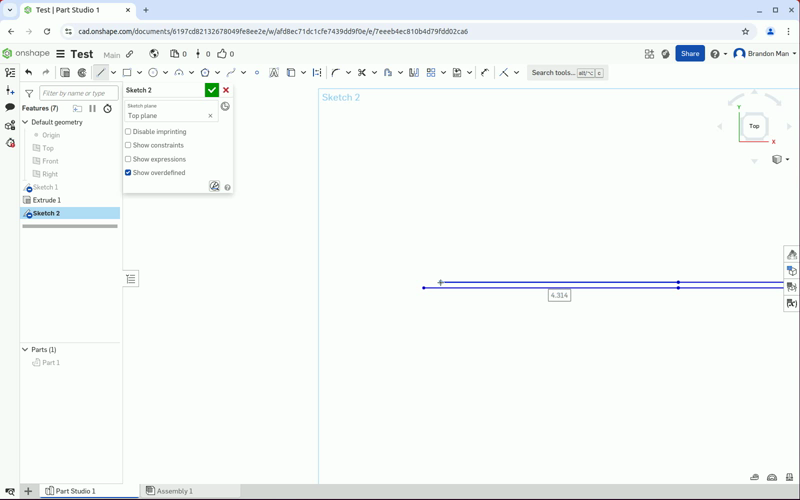
scroll(-6)
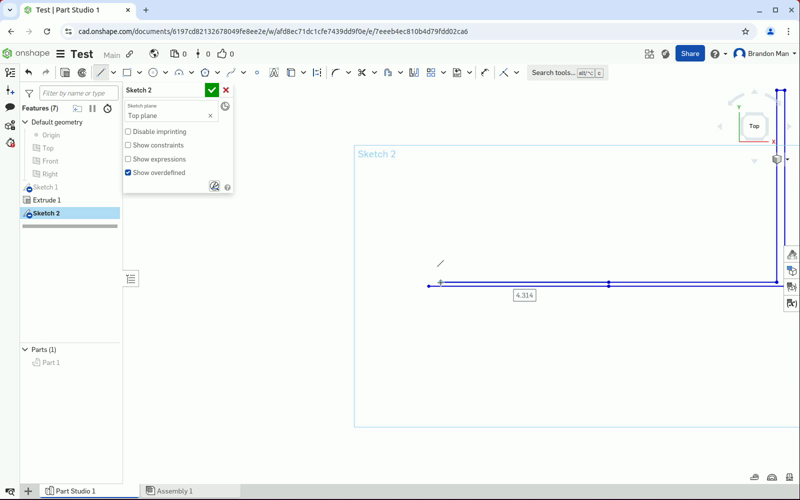
scroll(-6)
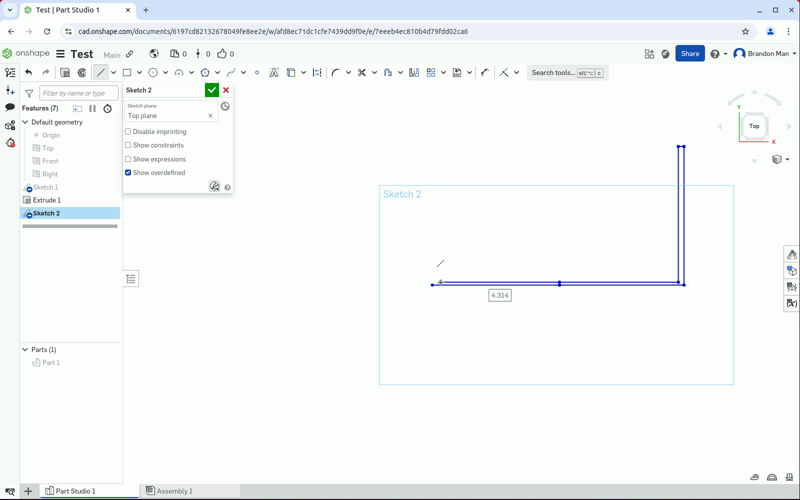
scroll(-6)
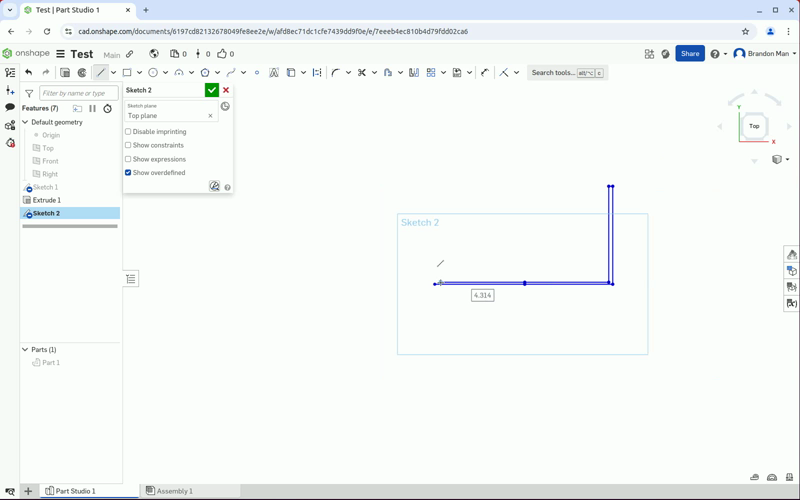
scroll(-6)
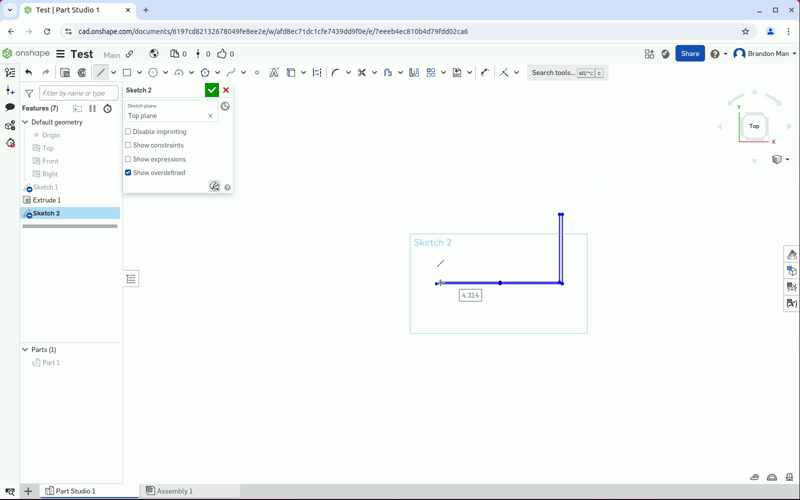
scroll(-6)
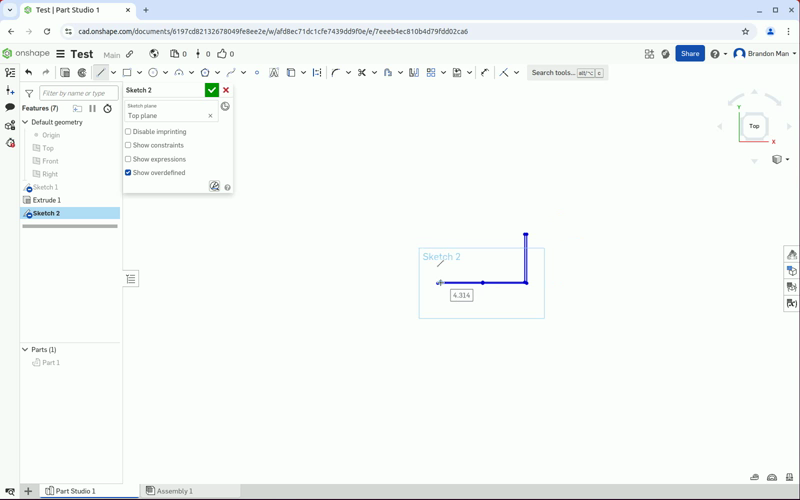
scroll(-6)
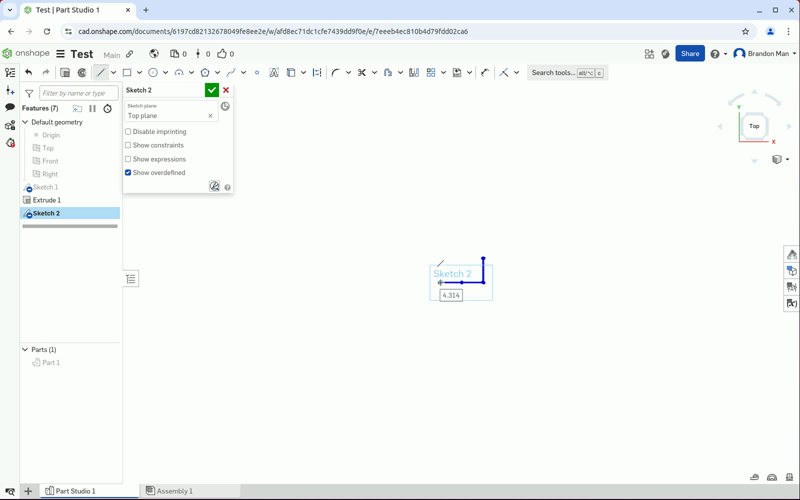
key_up(shift)
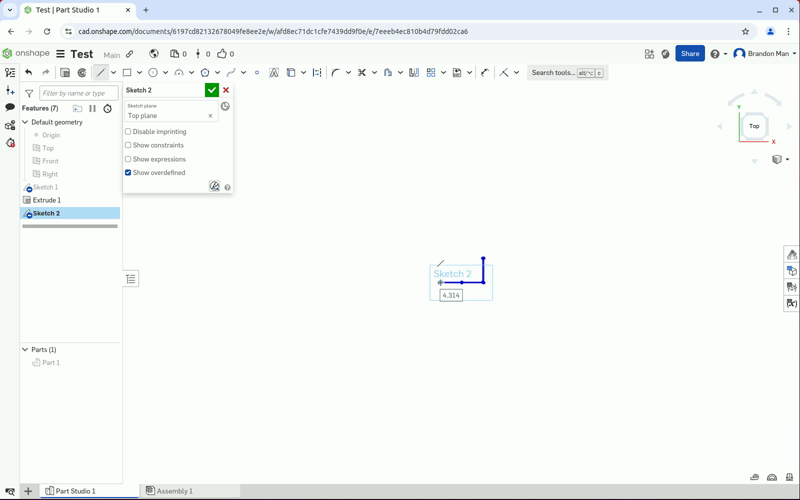
key_down(shift)
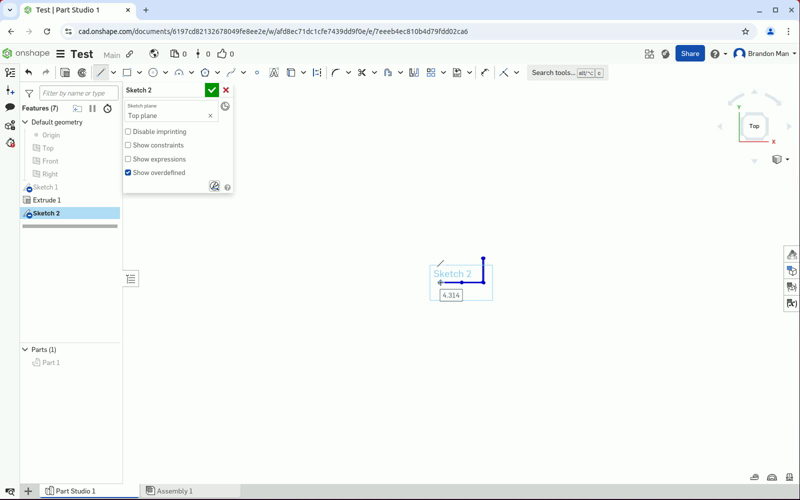
mouse_move(470, 282)
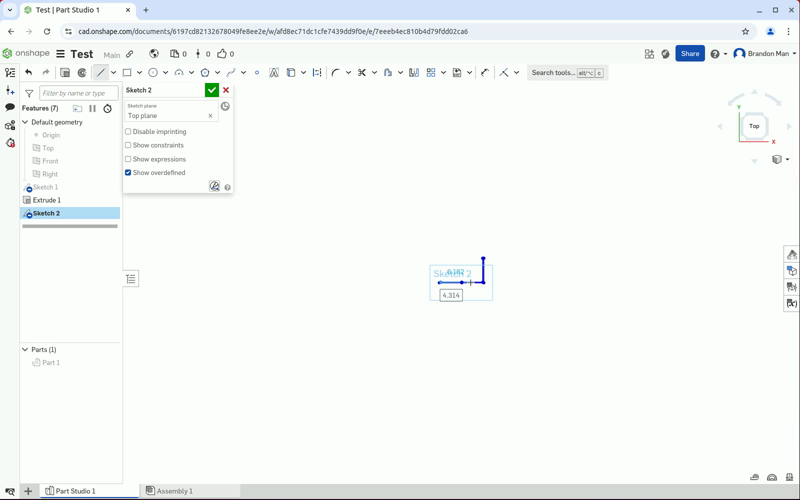
mouse_move(440, 258)
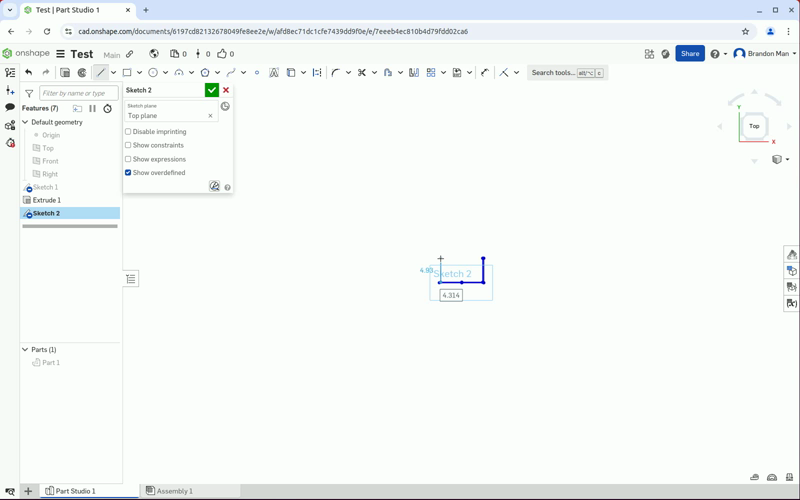
click(440, 258)
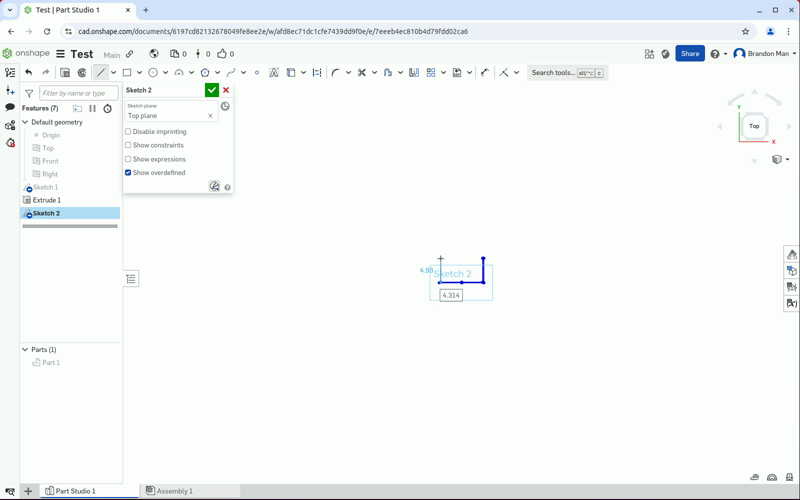
key_up(shift)
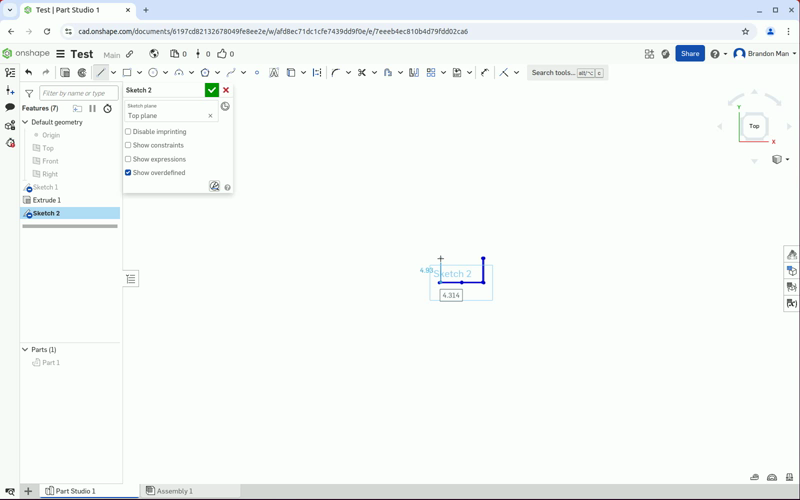
key_down(shift)
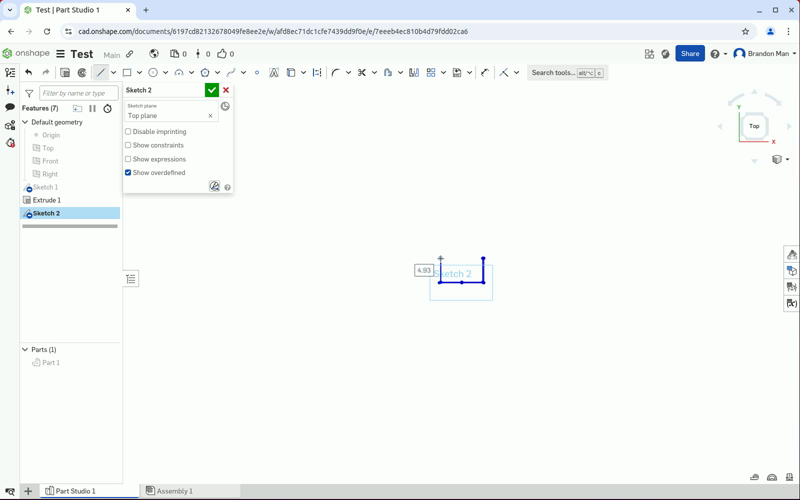
mouse_move(470, 258)
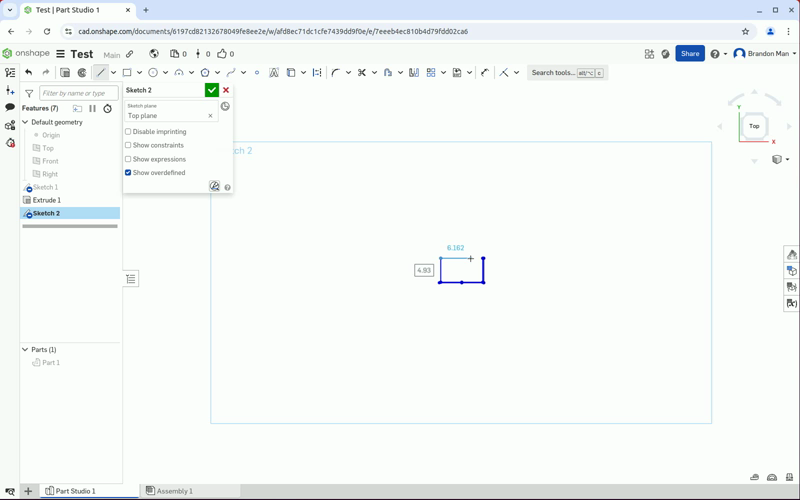
mouse_move(439, 258)
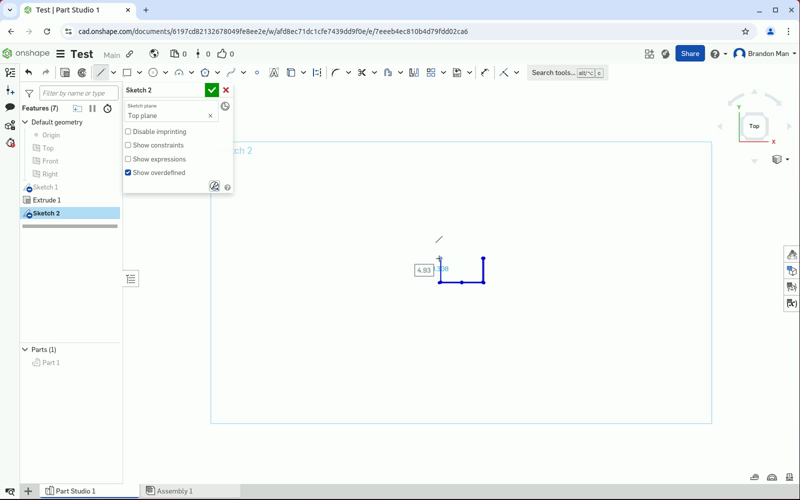
scroll(6)
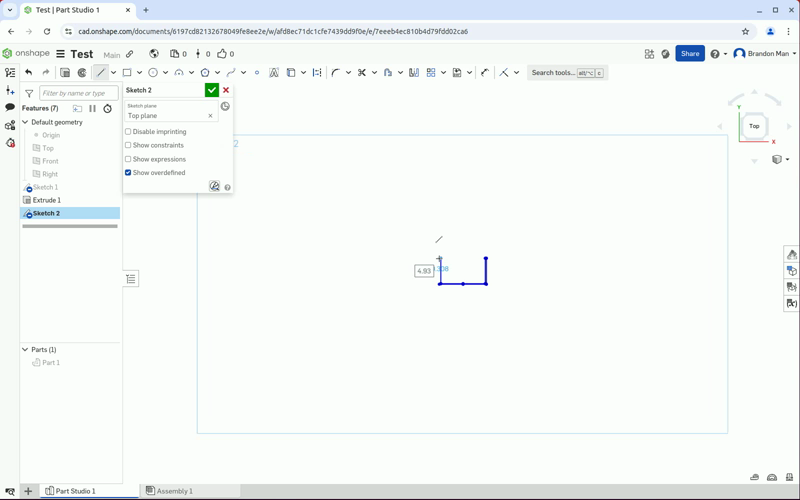
scroll(6)
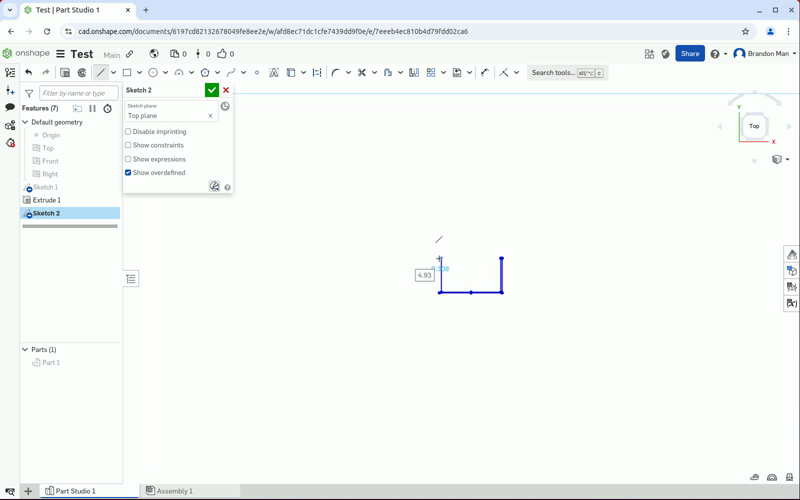
scroll(6)
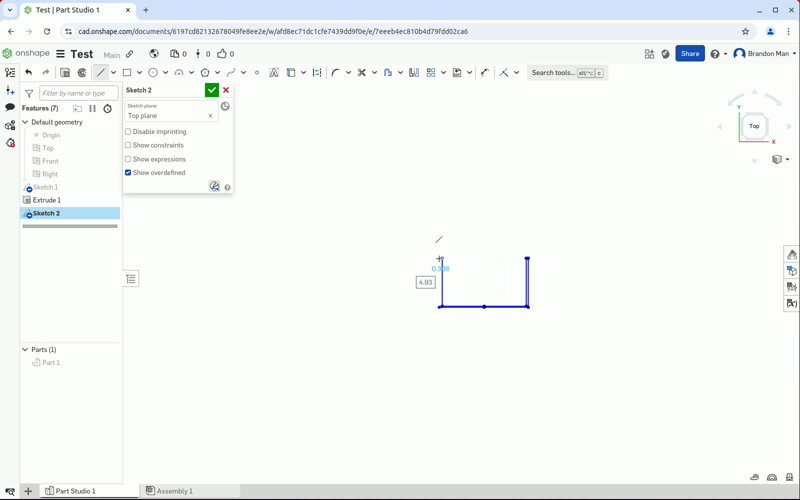
scroll(6)
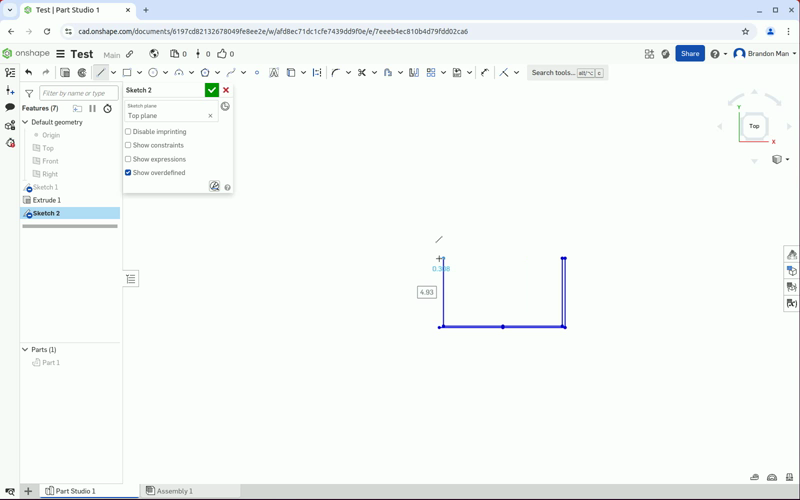
scroll(6)
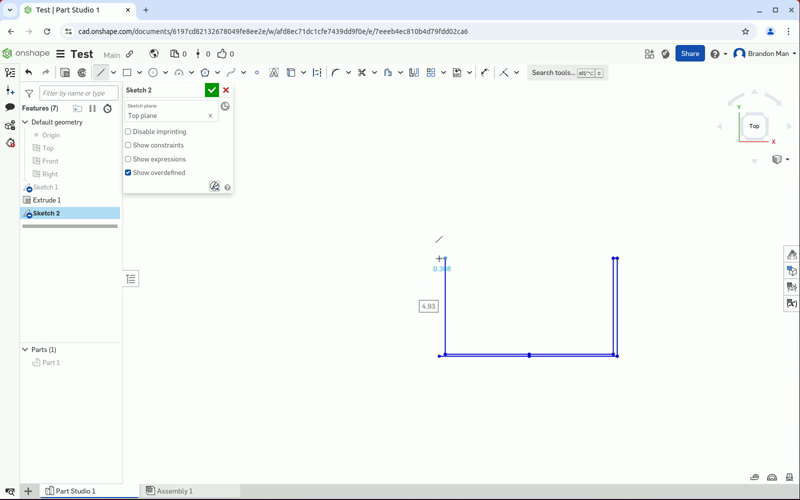
scroll(6)
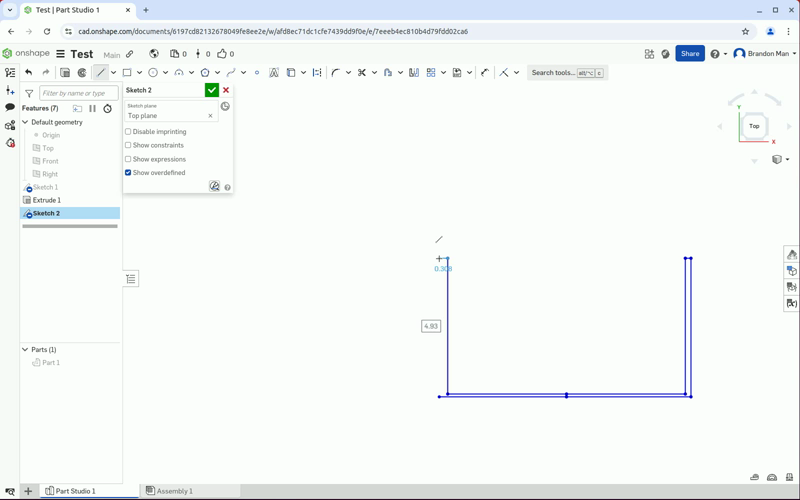
scroll(6)
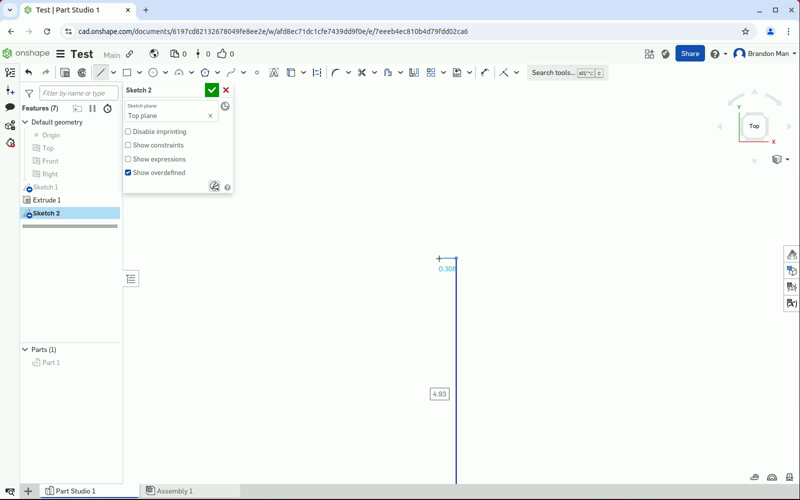
click(439, 258)
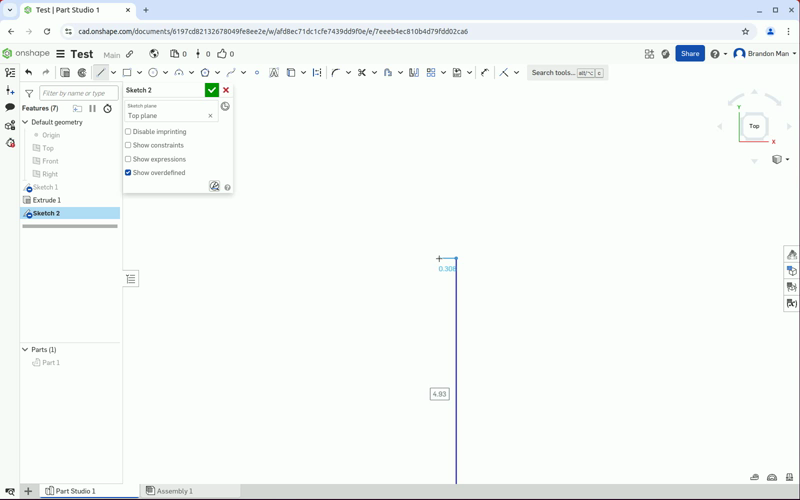
scroll(-6)
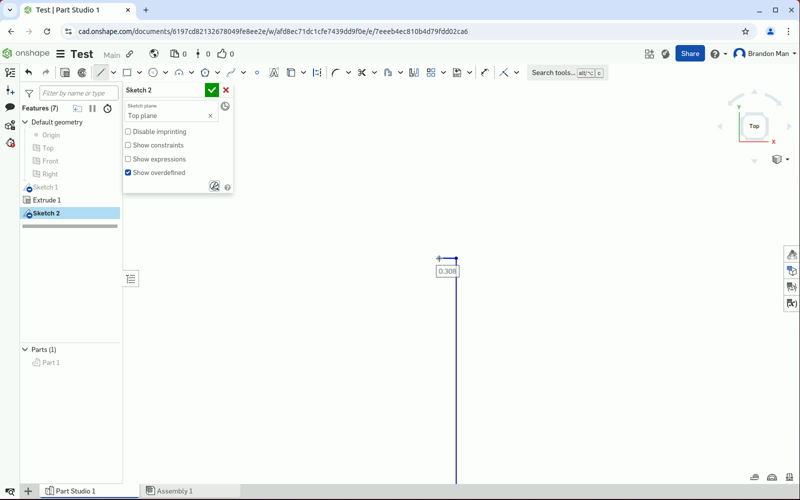
scroll(-6)
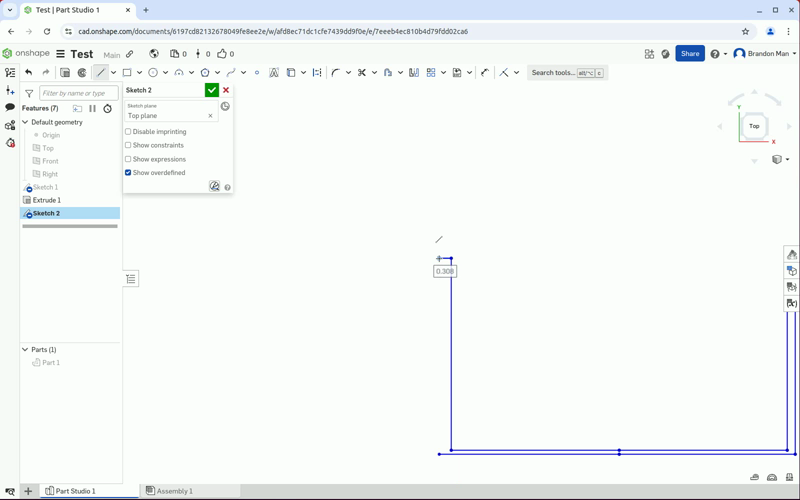
scroll(-6)
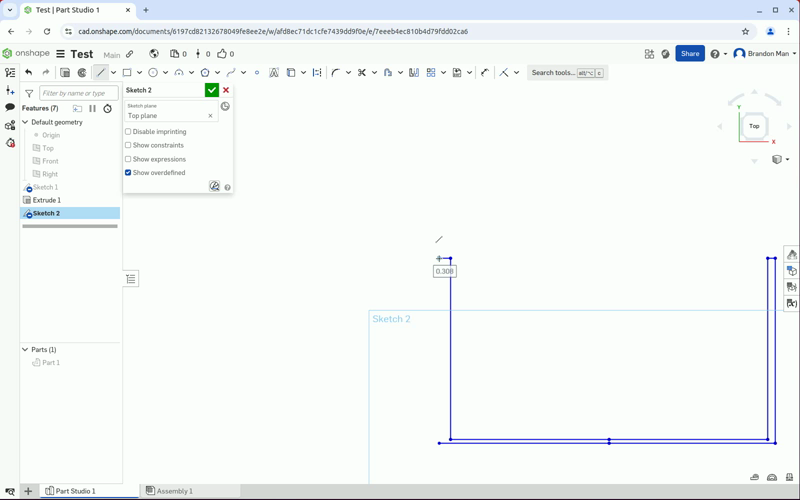
scroll(-6)
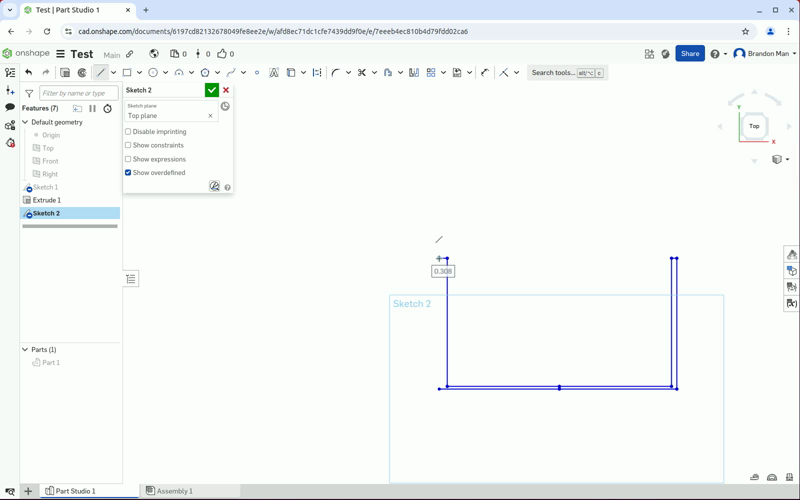
scroll(-6)
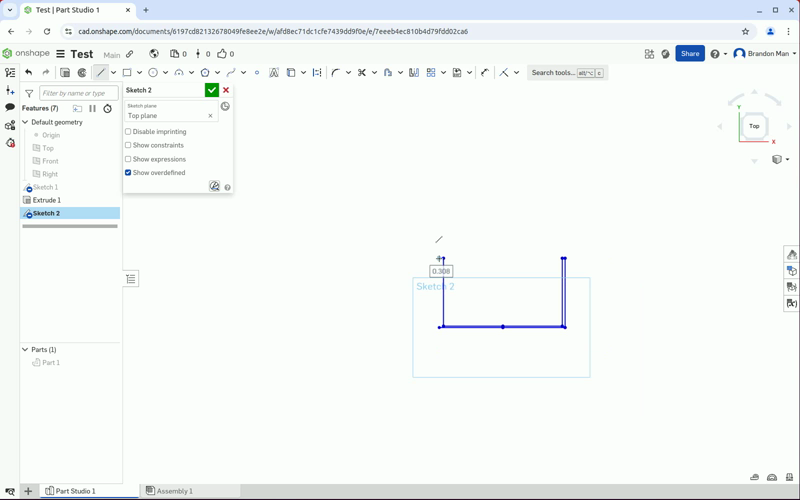
scroll(-6)
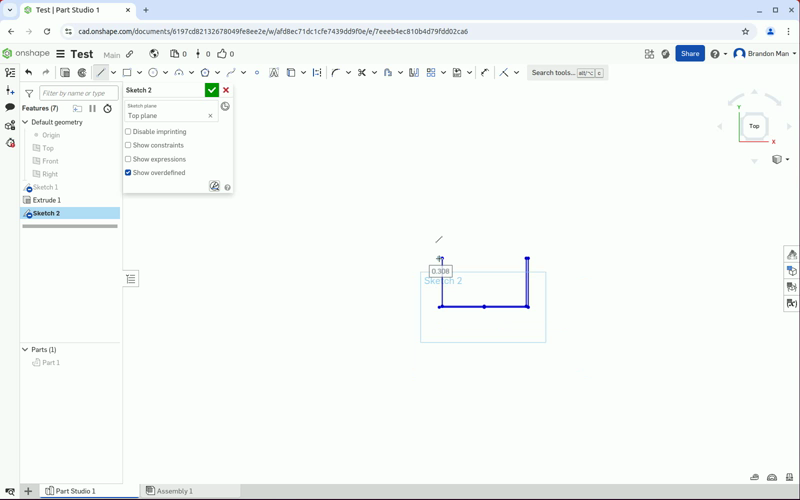
scroll(-6)
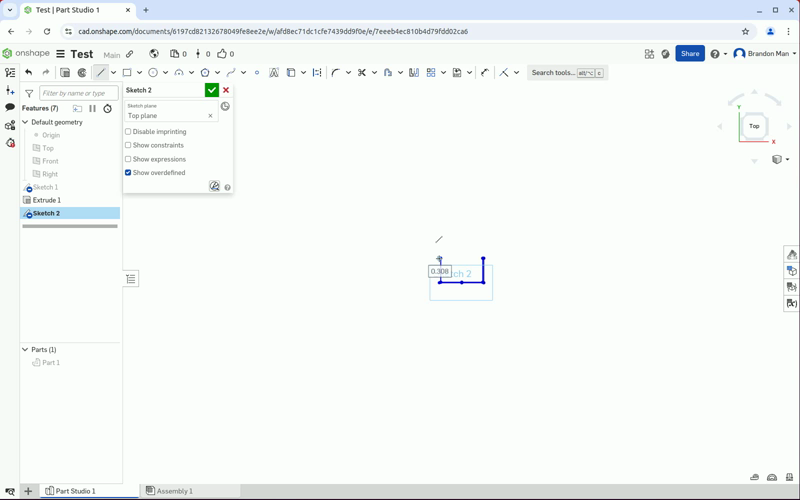
key_up(shift)
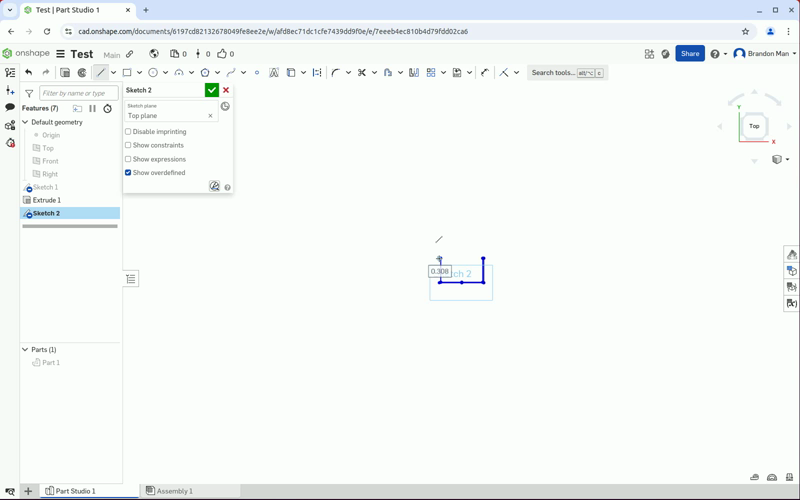
mouse_move(469, 258)
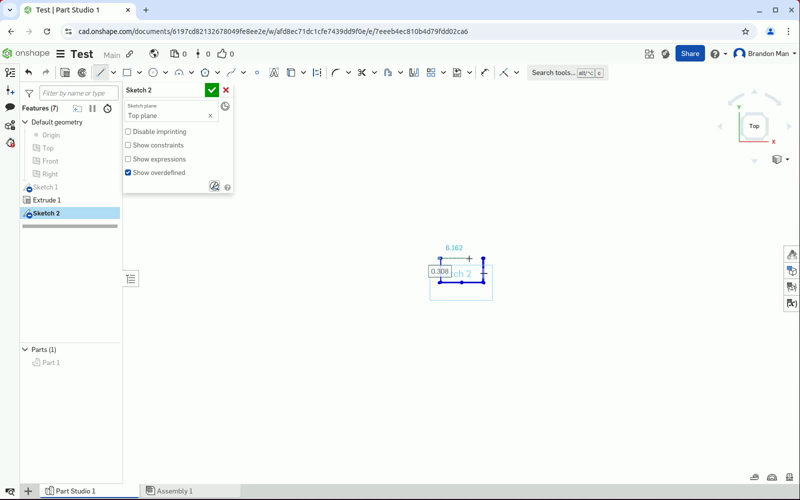
key_down(shift)
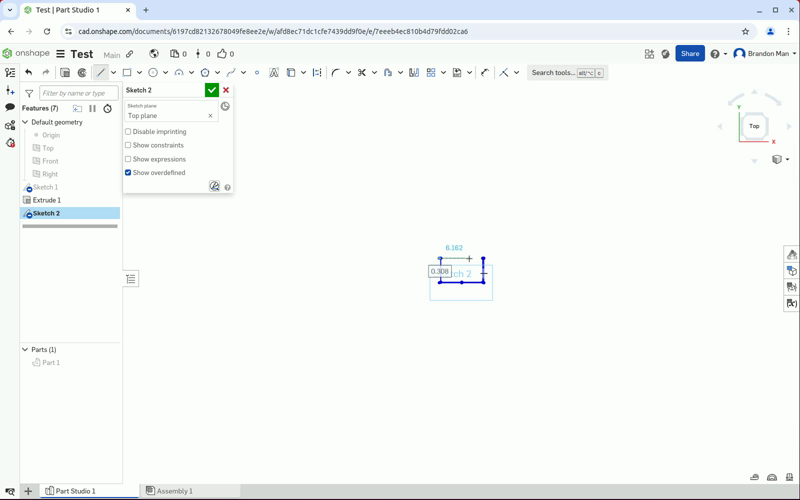
mouse_move(439, 282)
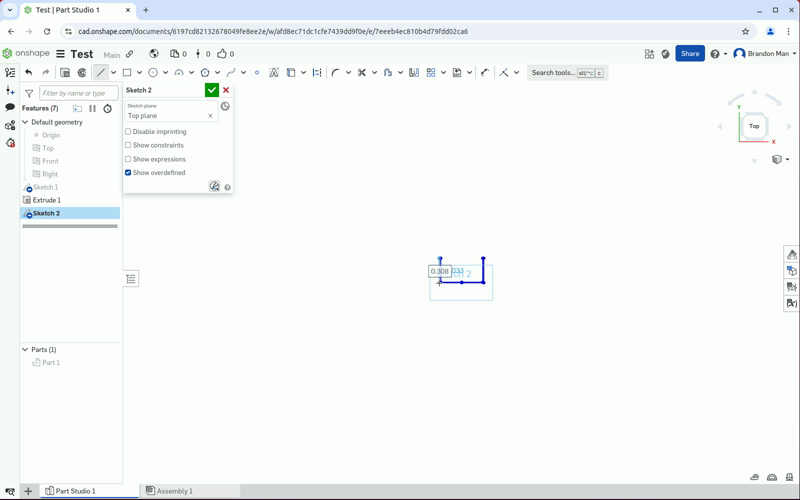
scroll(6)
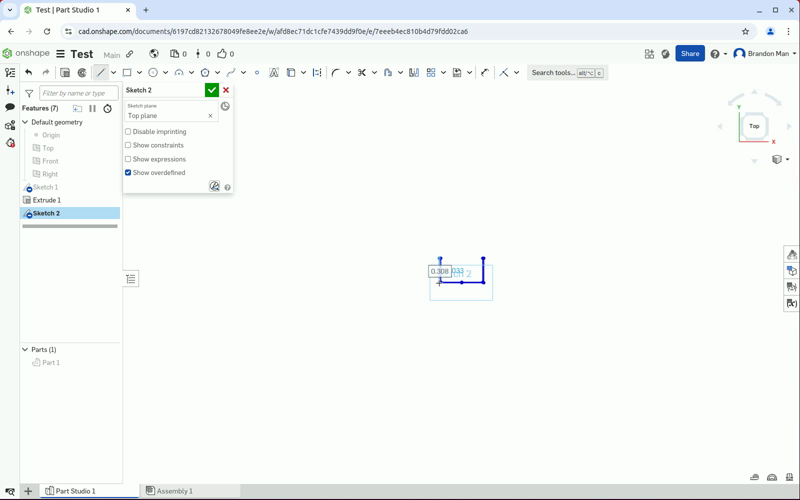
scroll(6)
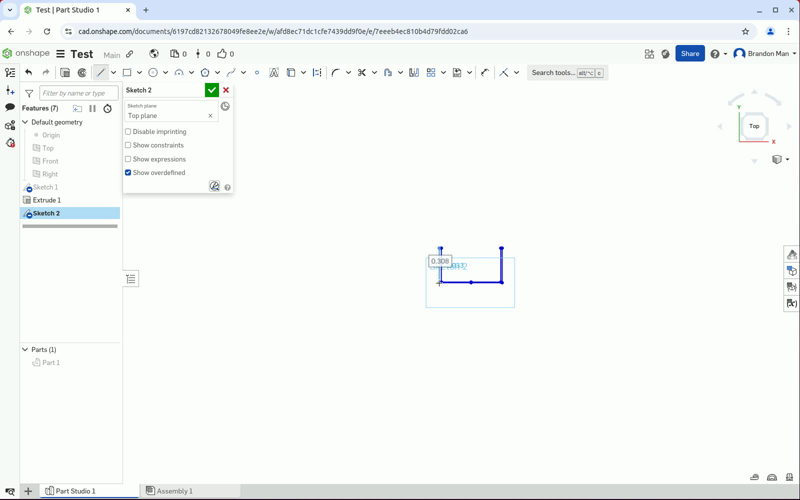
scroll(6)
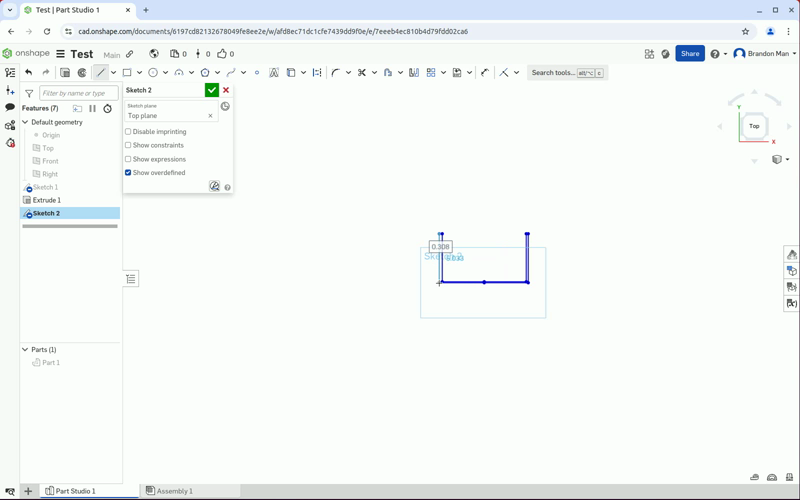
scroll(6)
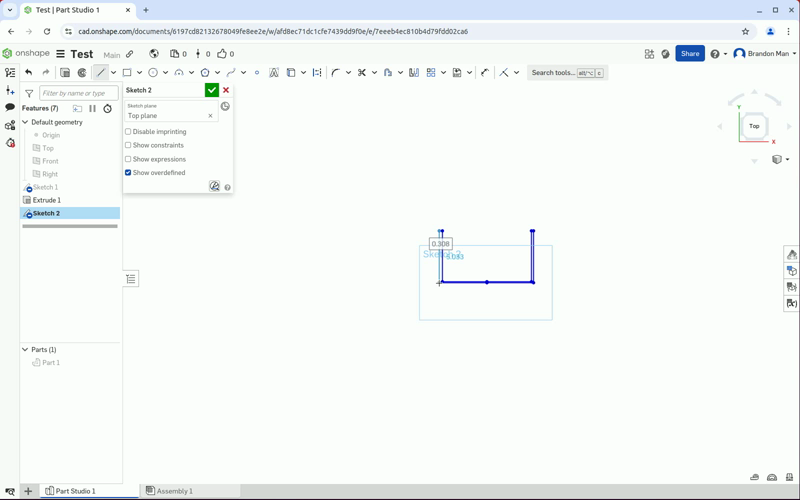
scroll(6)
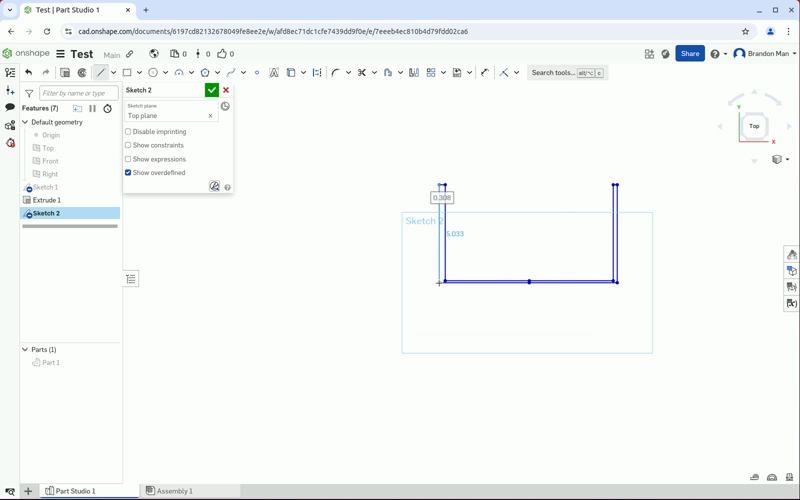
scroll(6)
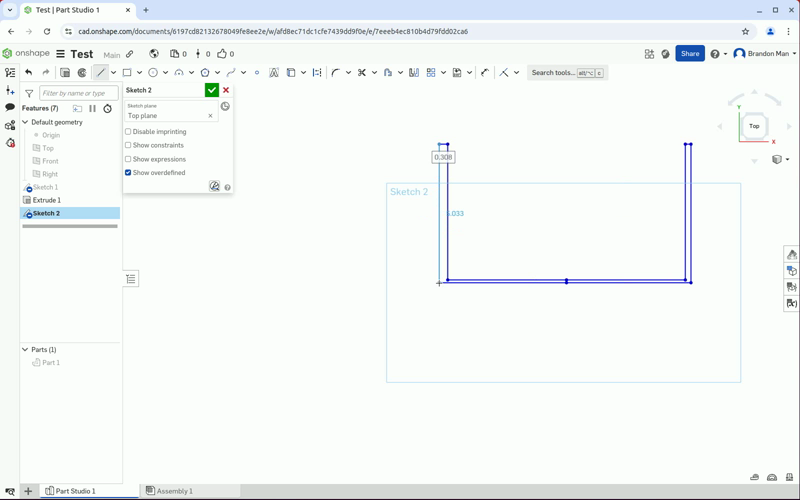
scroll(6)
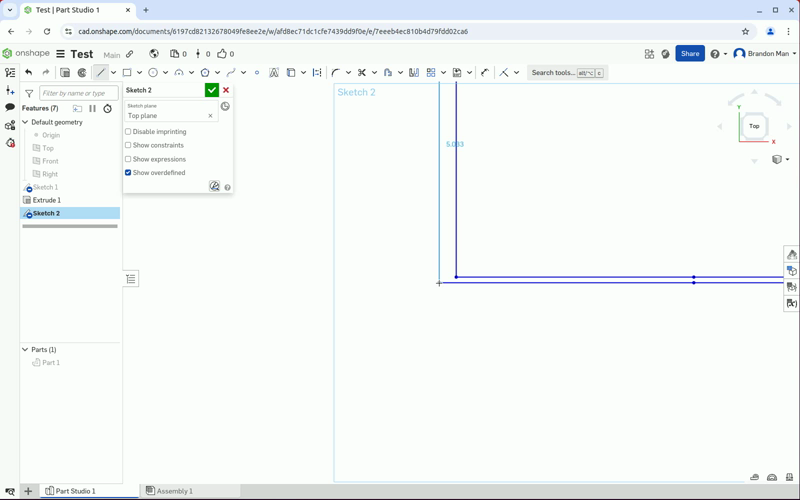
key_up(shift)
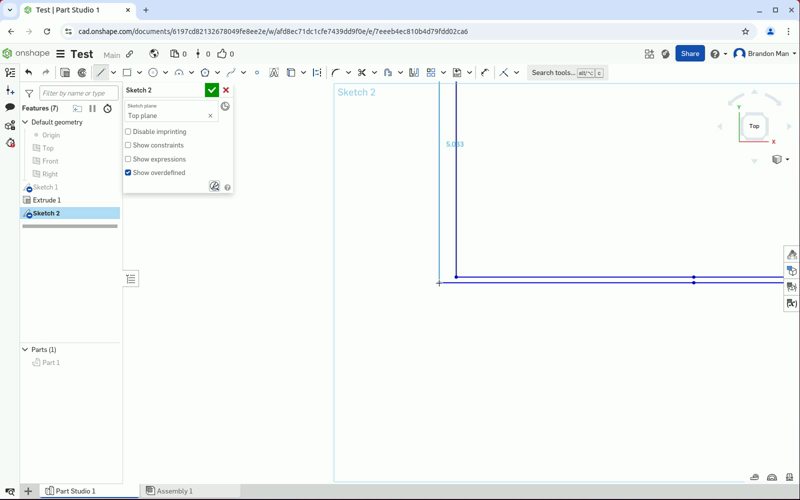
click(439, 282)
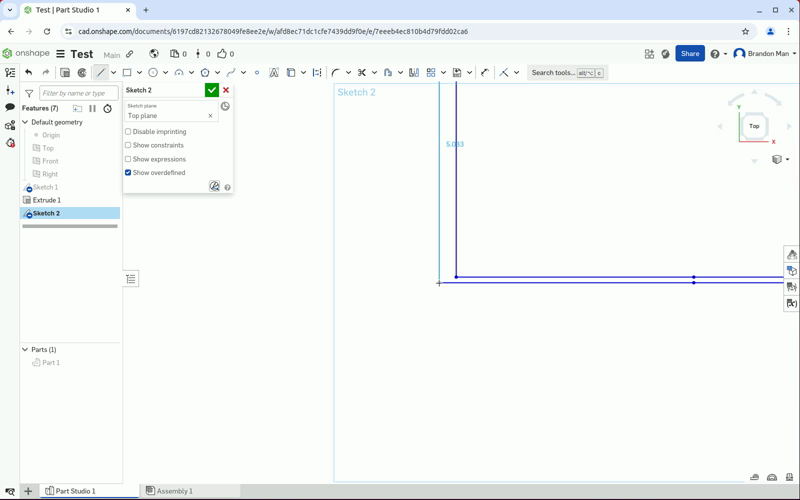
scroll(-6)
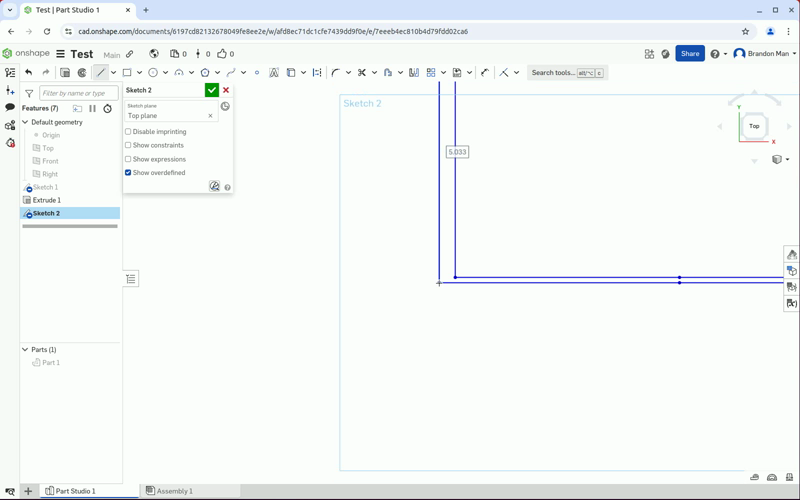
scroll(-6)
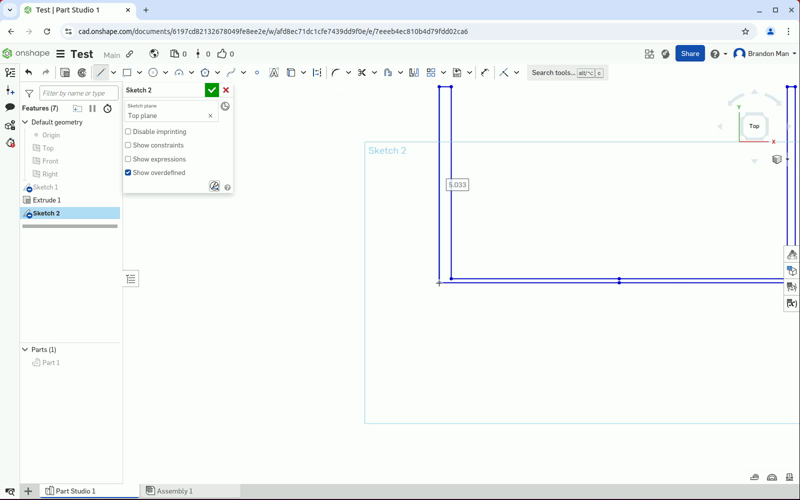
scroll(-6)
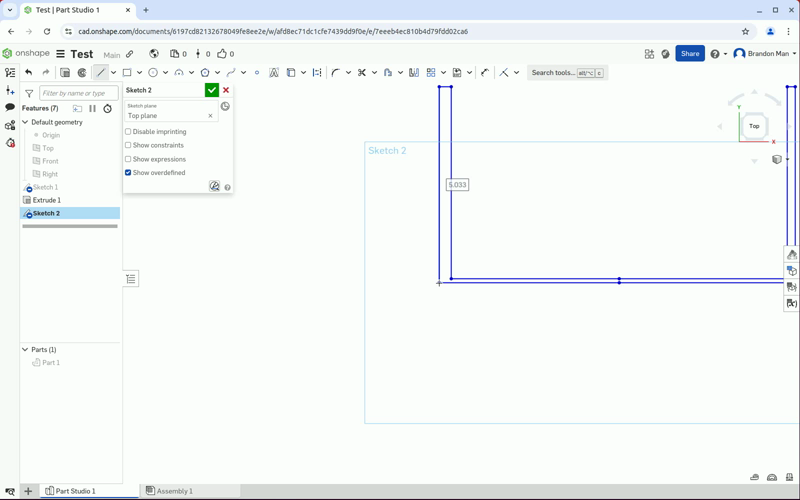
scroll(-6)
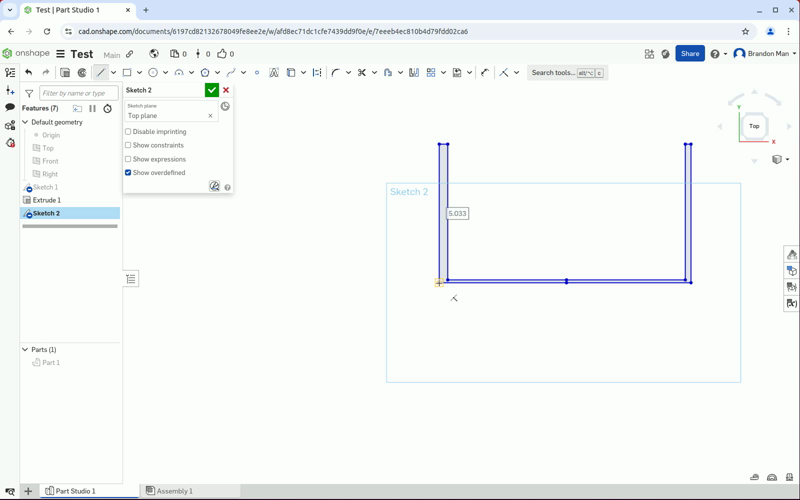
scroll(-6)
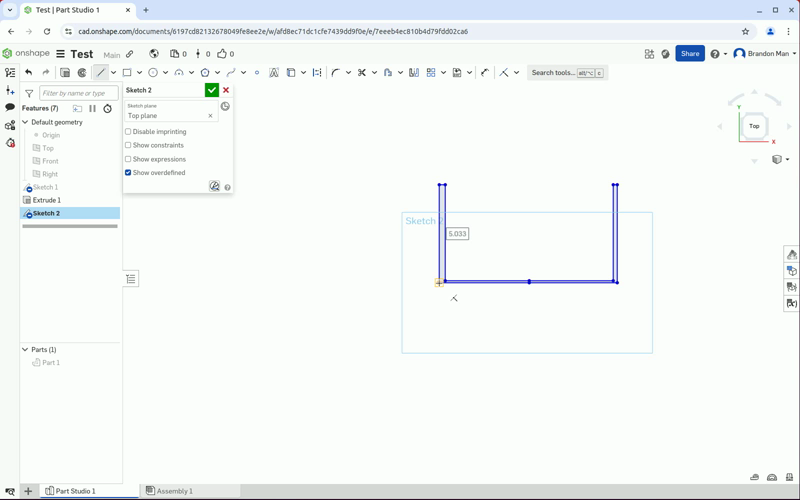
scroll(-6)
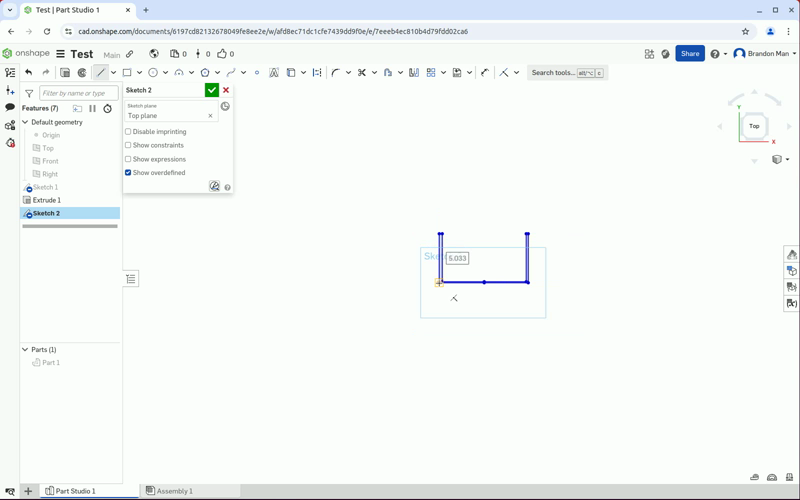
scroll(-6)
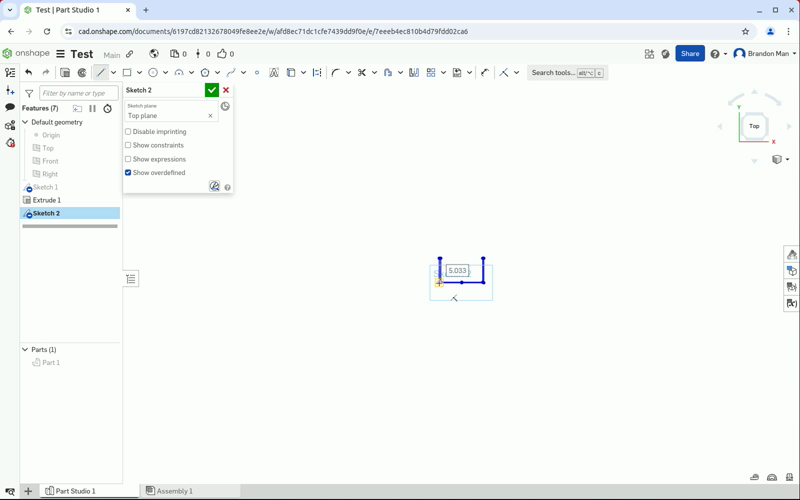
key(esc)
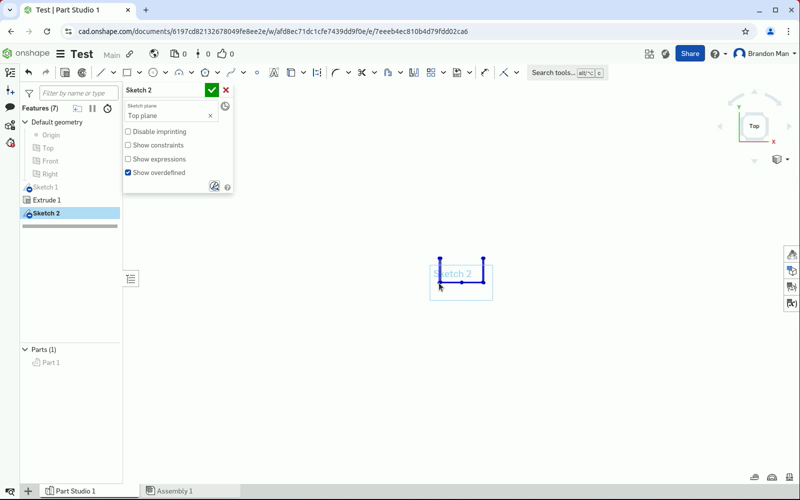
mouse_move(456, 282)
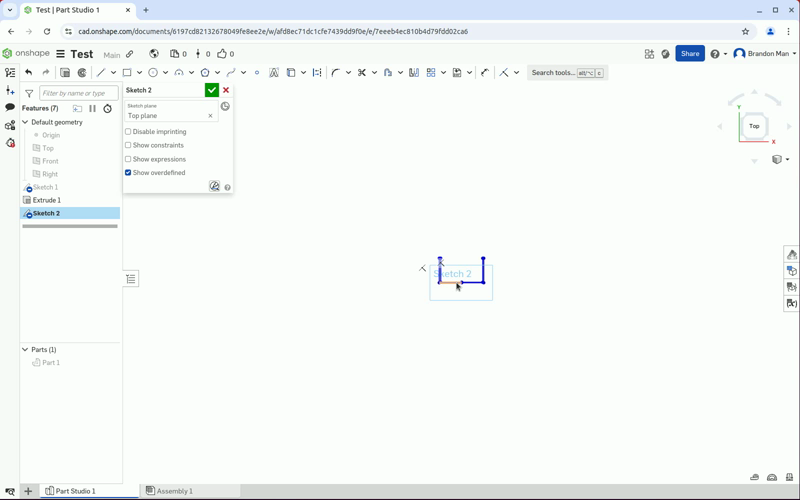
scroll(6)
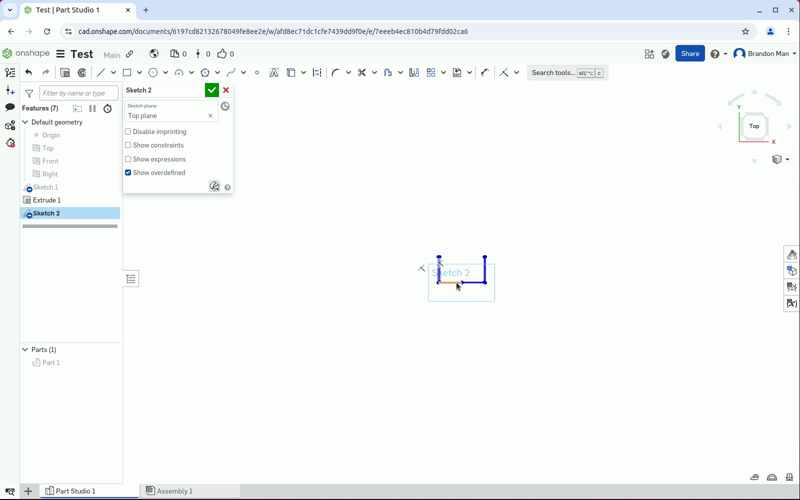
scroll(6)
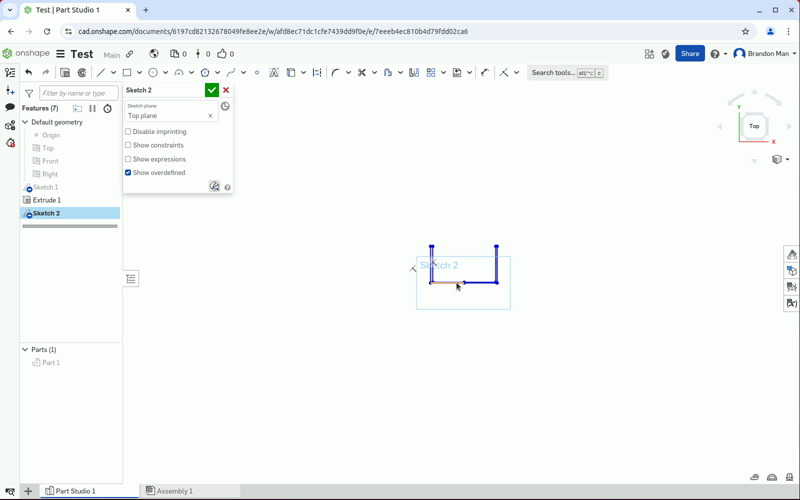
scroll(6)
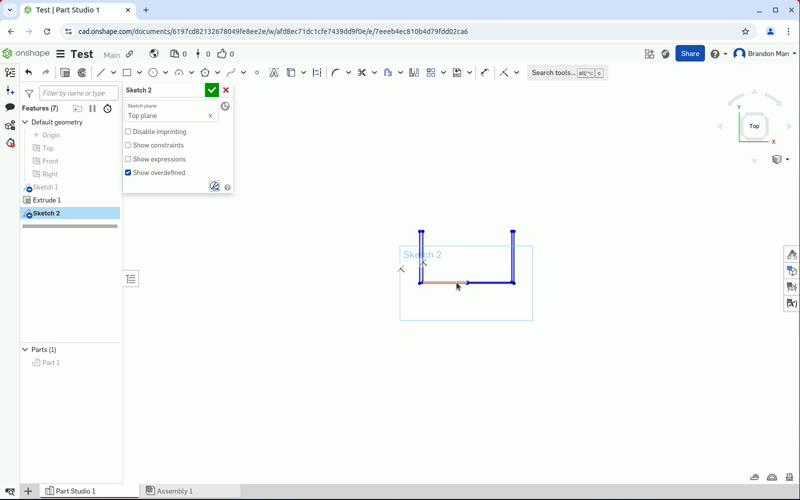
scroll(6)
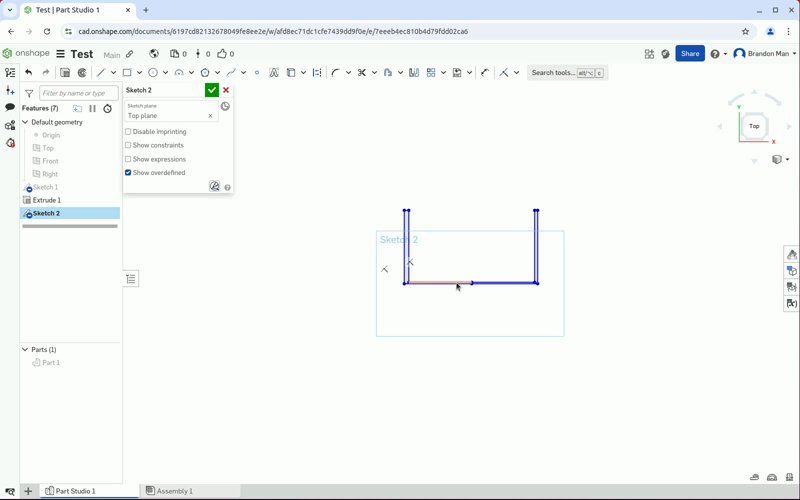
scroll(6)
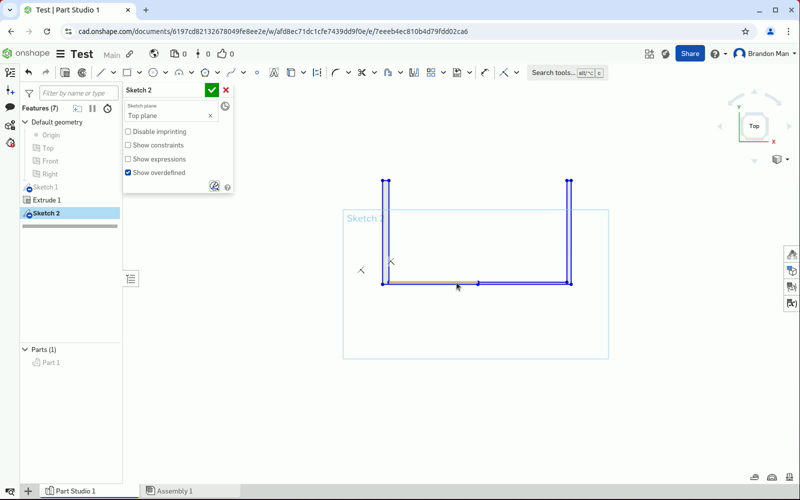
scroll(6)
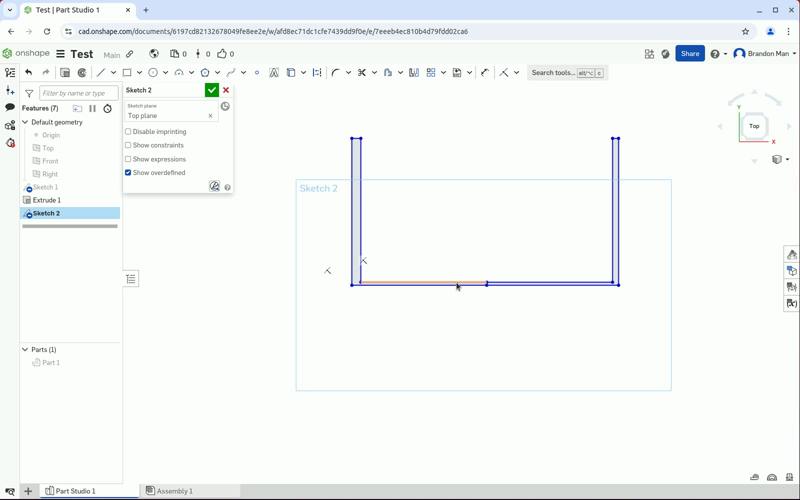
scroll(6)
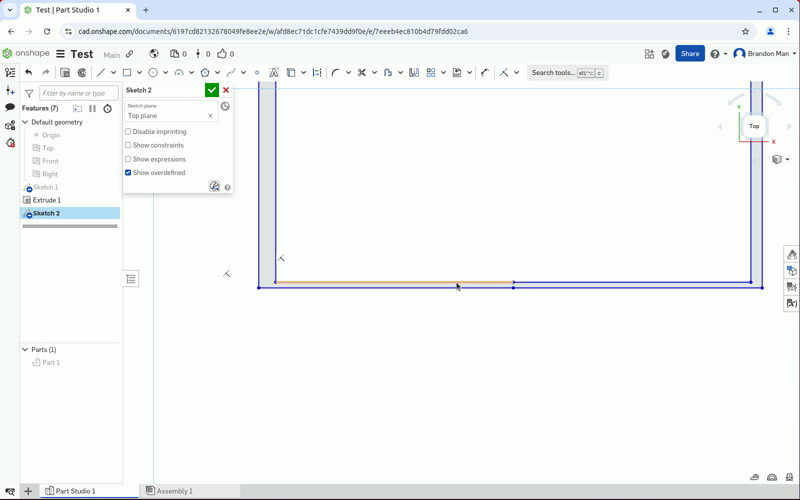
click(456, 282)
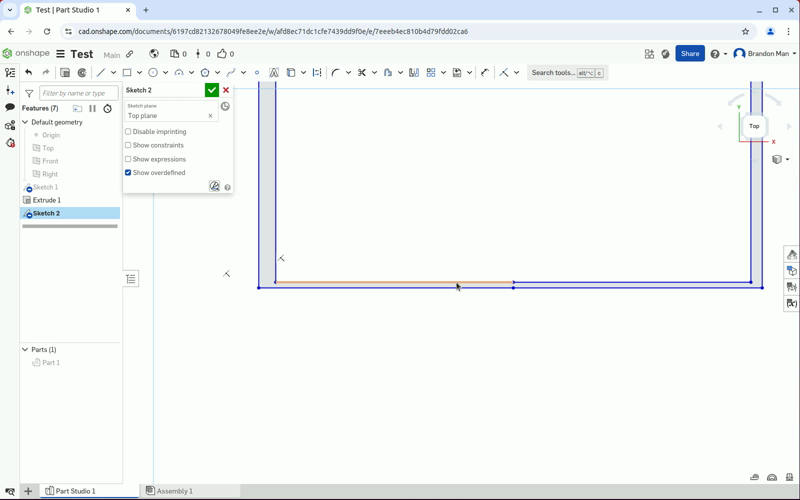
scroll(-6)
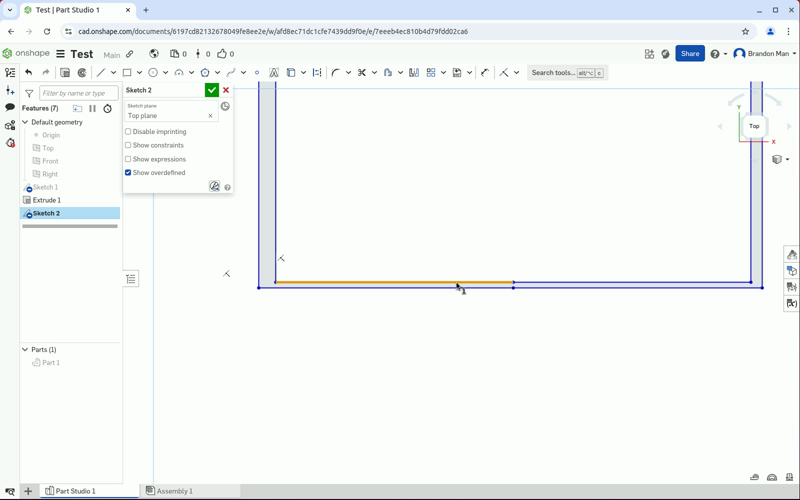
scroll(-6)
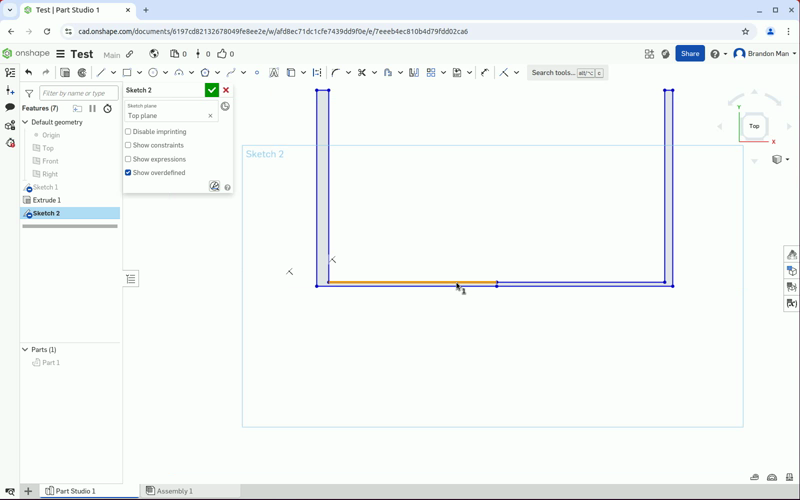
scroll(-6)
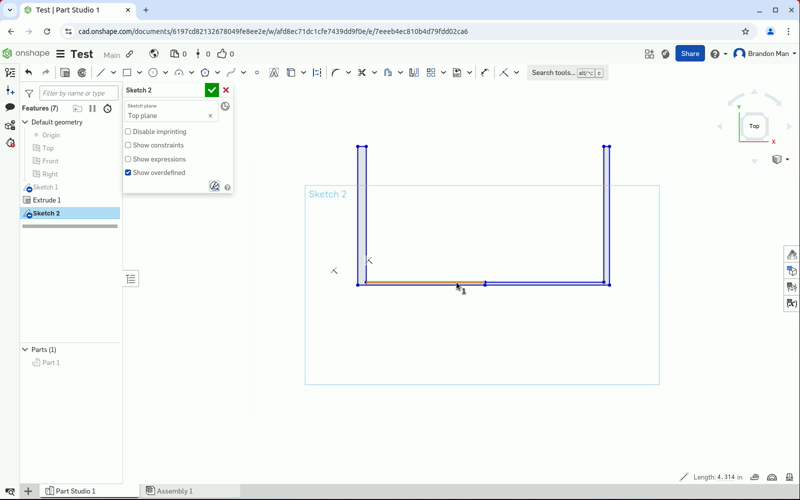
scroll(-6)
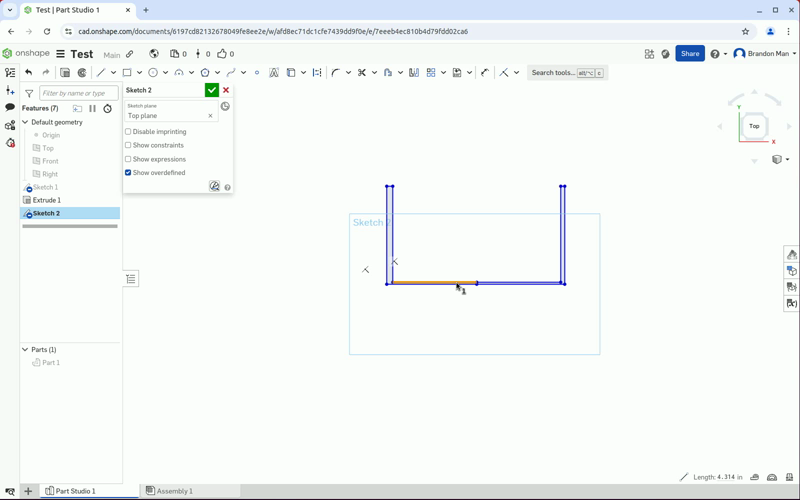
scroll(-6)
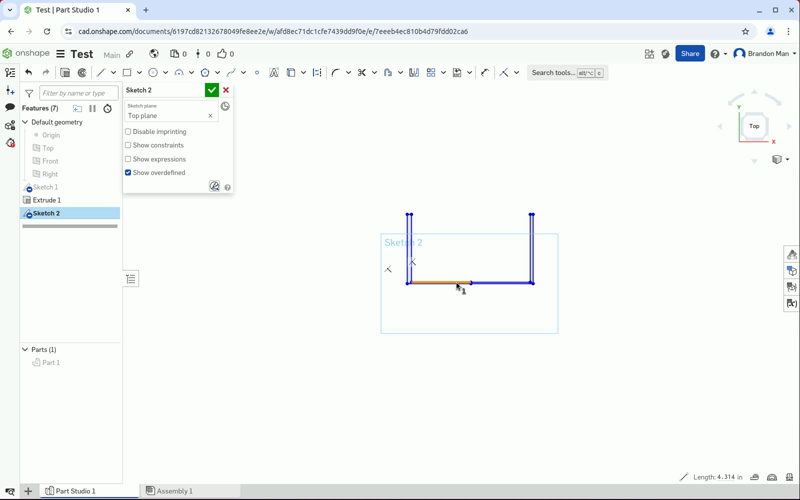
scroll(-6)
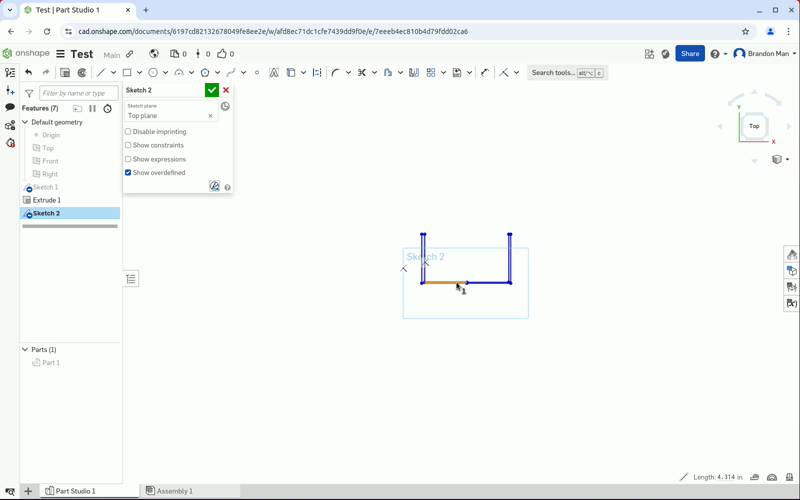
scroll(-6)
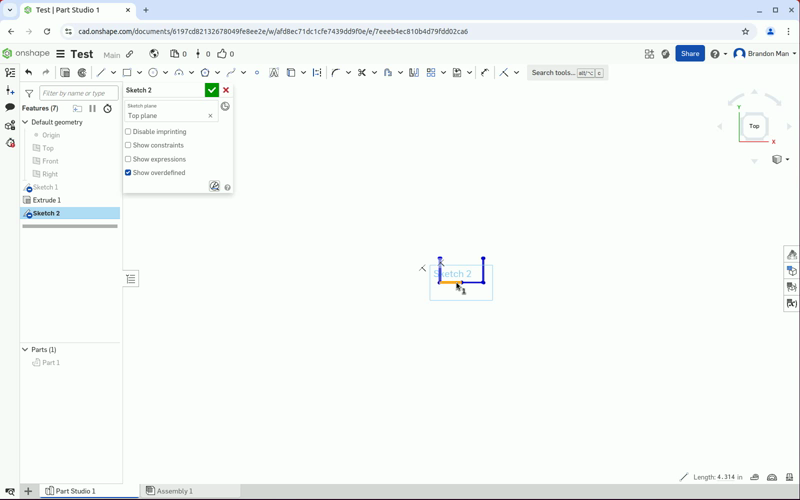
mouse_move(73, 352)
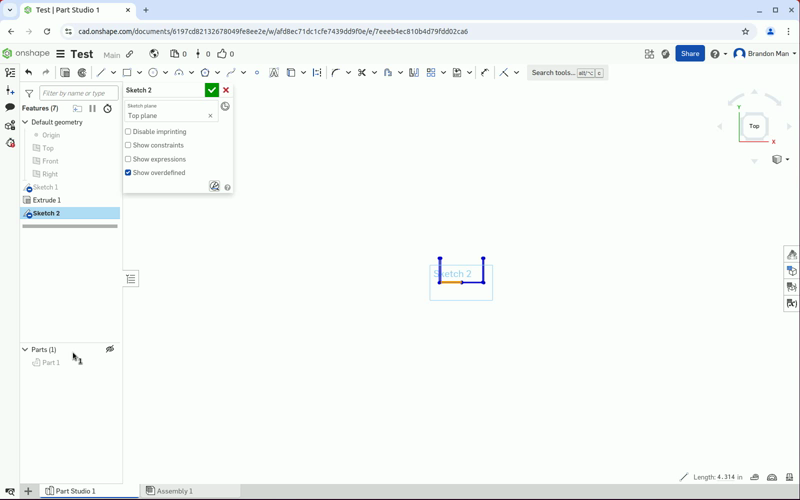
key(shift+y)
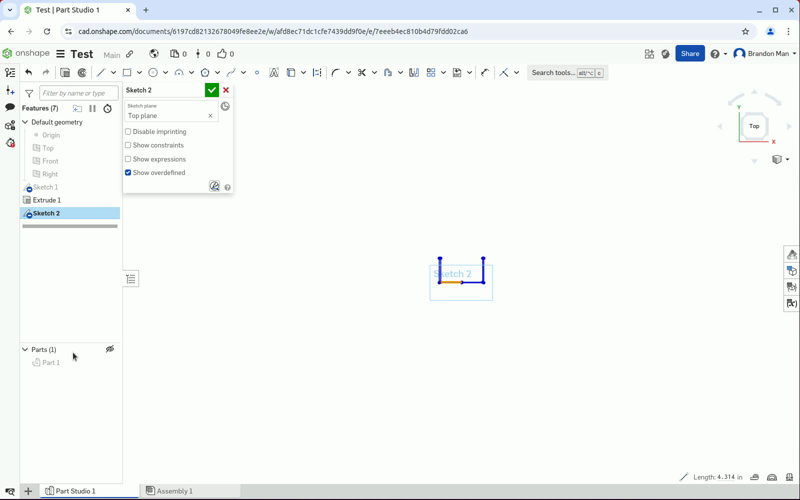
key(shift+e)
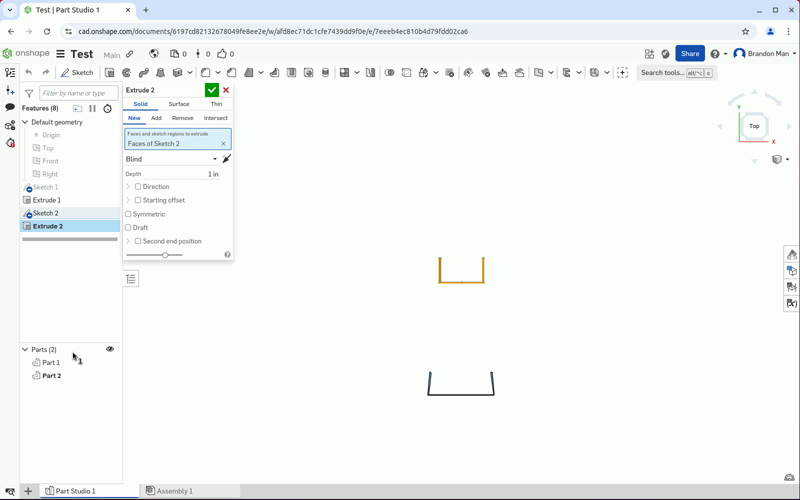
mouse_move(143, 106)
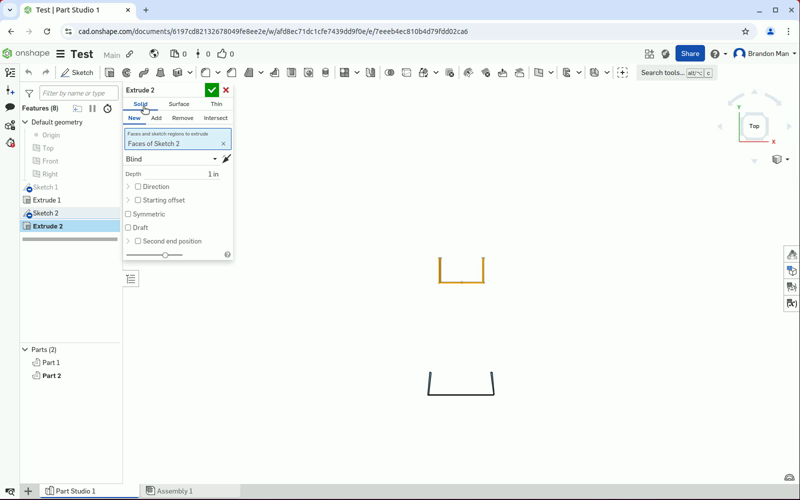
click(143, 106)
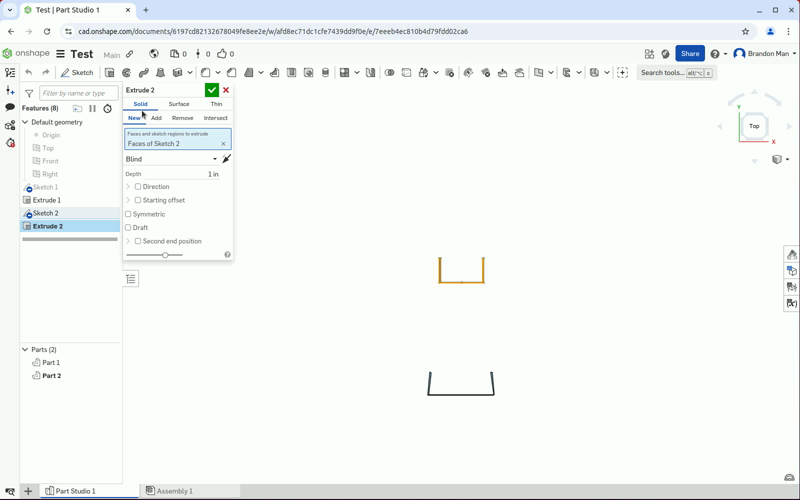
mouse_move(137, 120)
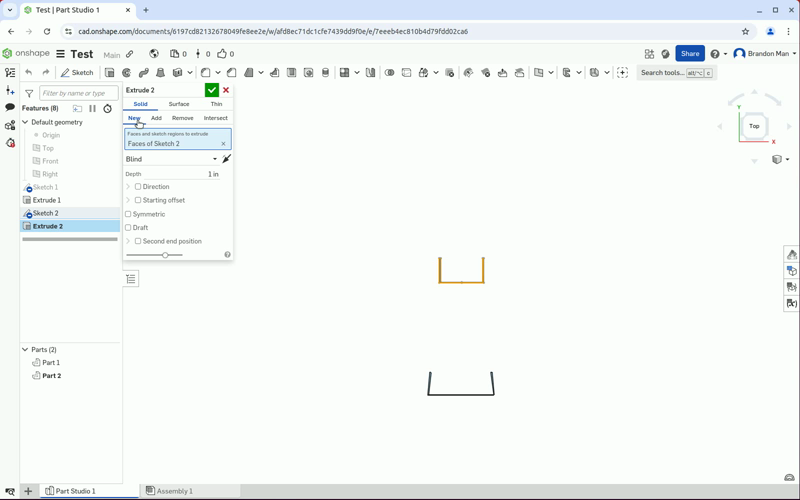
click(137, 120)
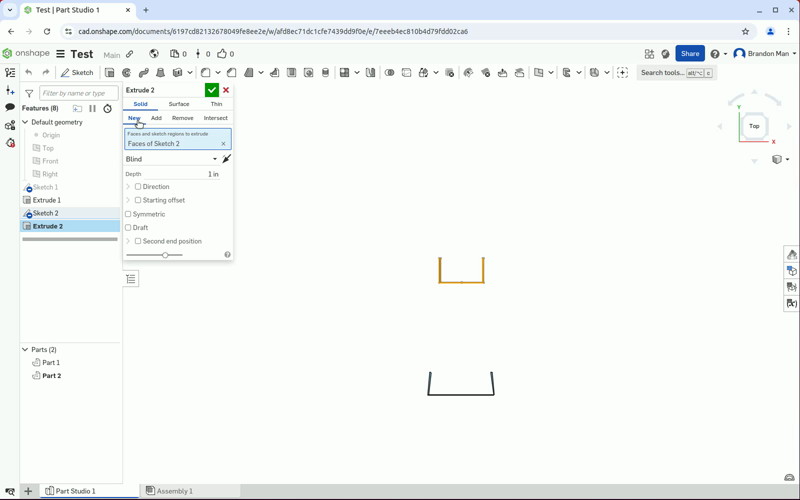
key(tab, 4)
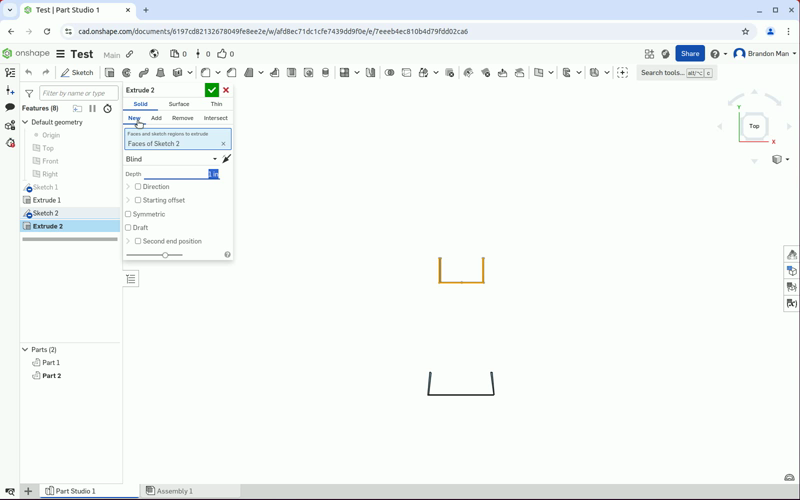
text(1.926)
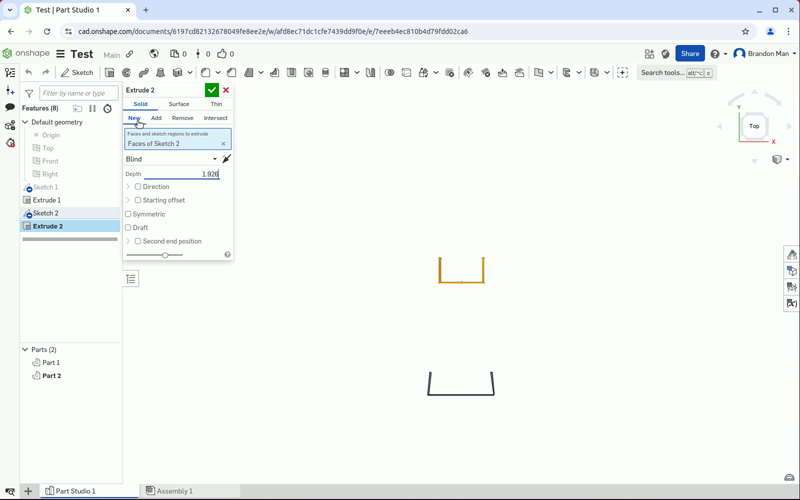
key(enter)
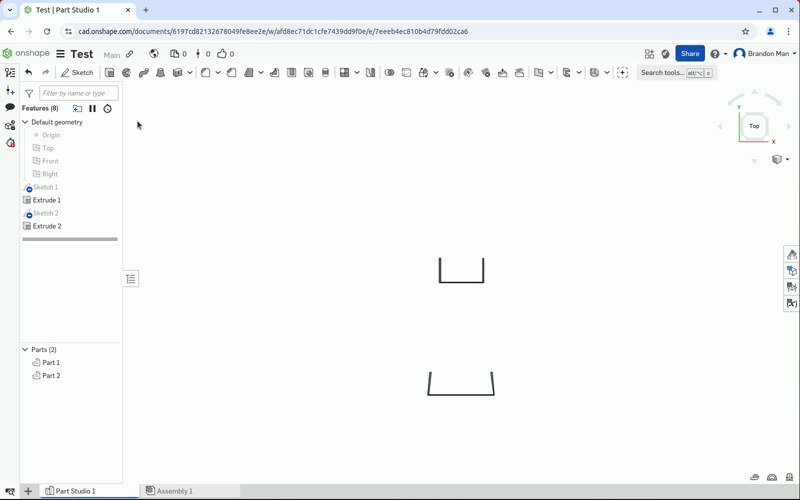
key(shift+h)
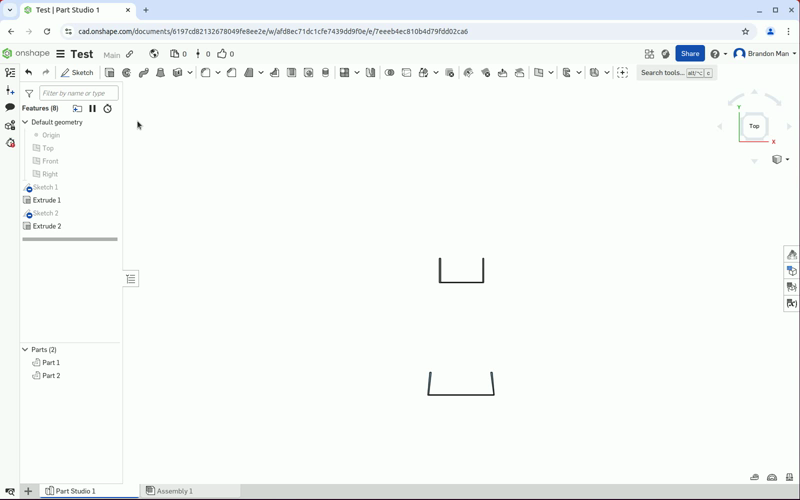
key(shift+h)
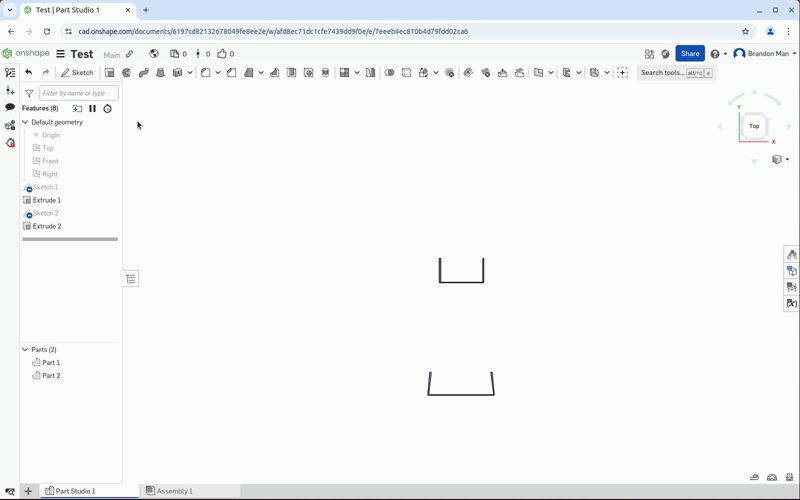
mouse_move(73, 189)
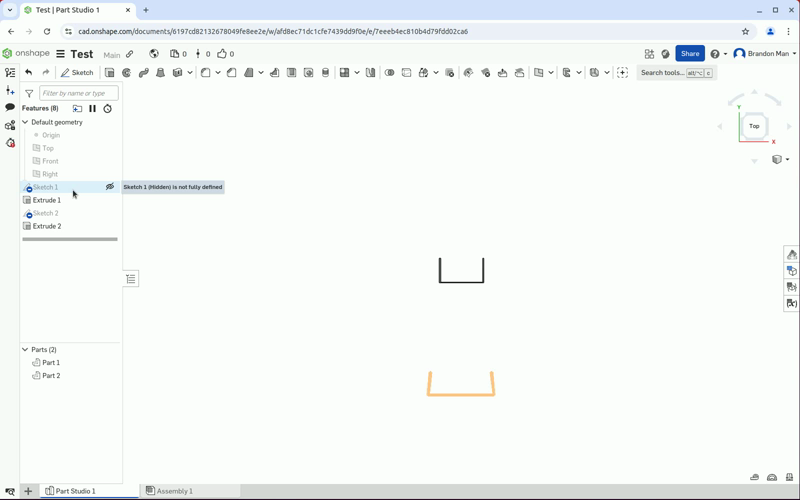
click(73, 189)
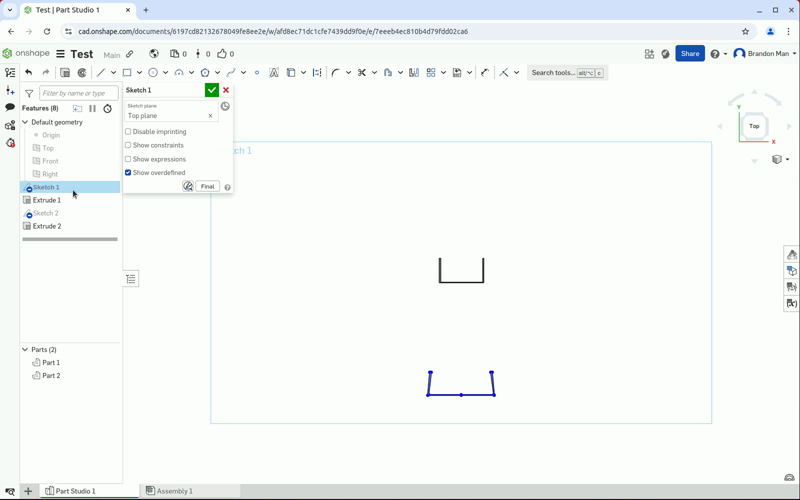
mouse_move(229, 92)
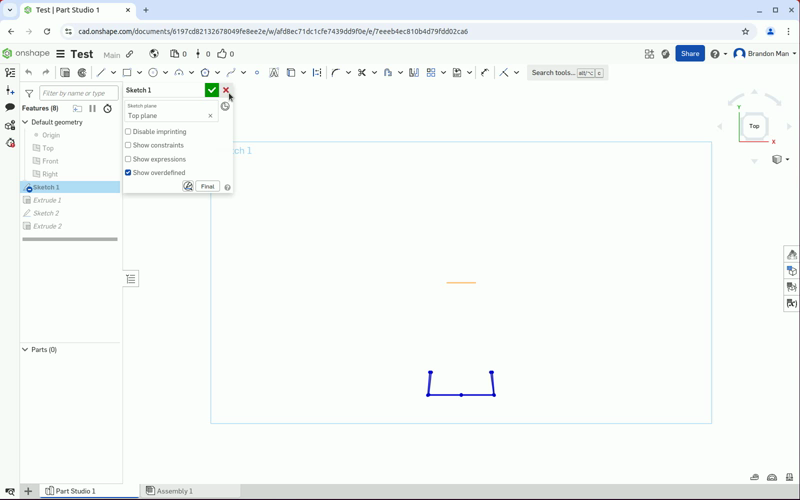
click(229, 92)
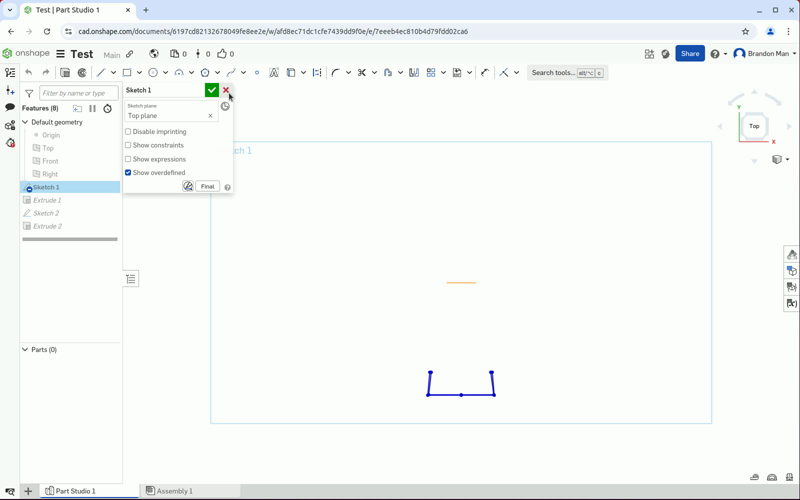
key(shift+s)
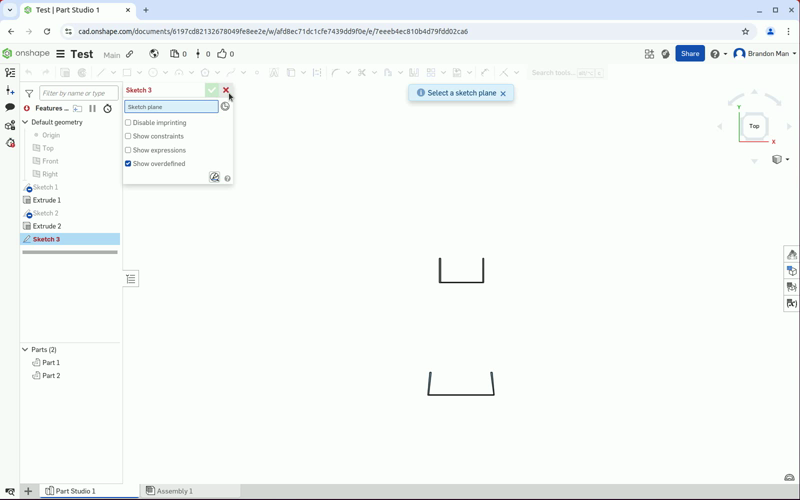
mouse_move(73, 150)
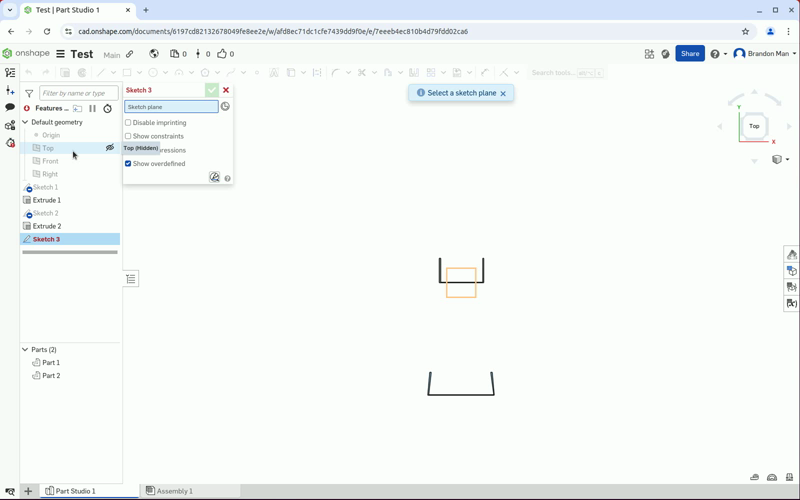
click(73, 150)
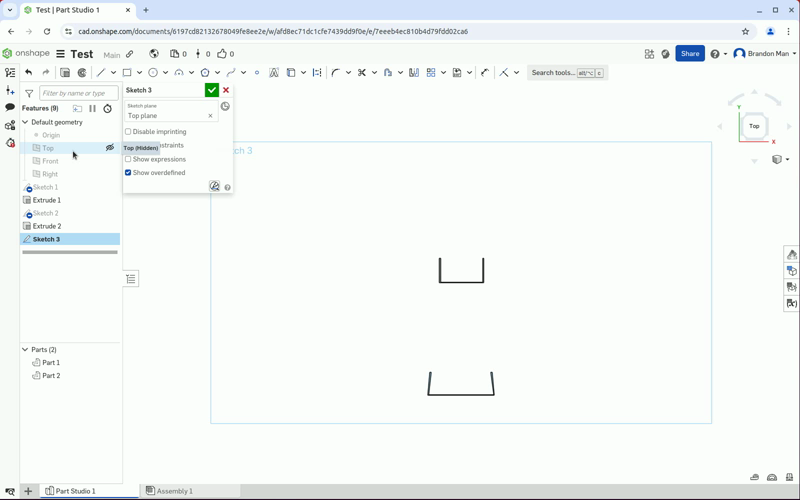
mouse_move(73, 352)
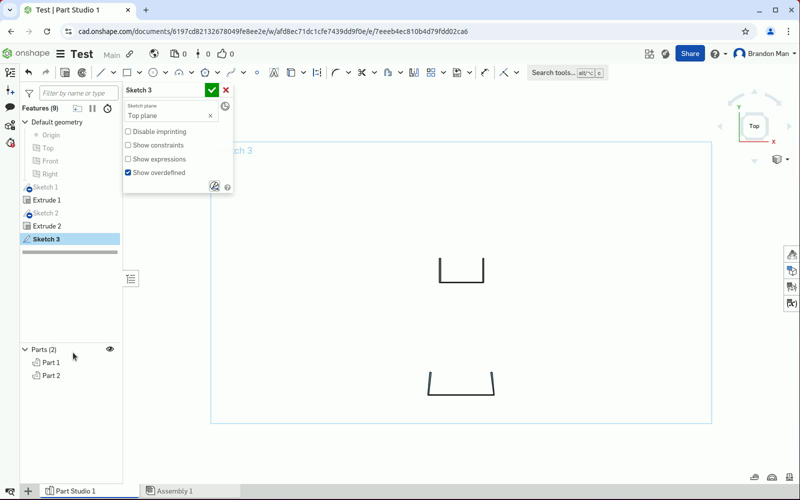
key(y)
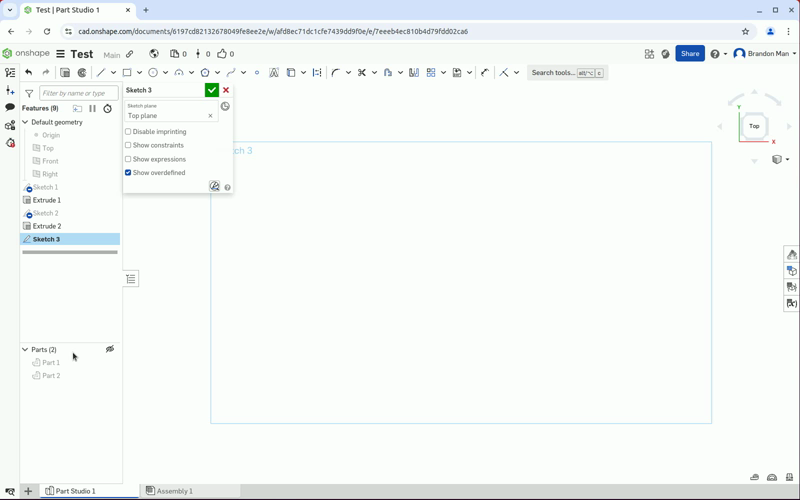
key(l)
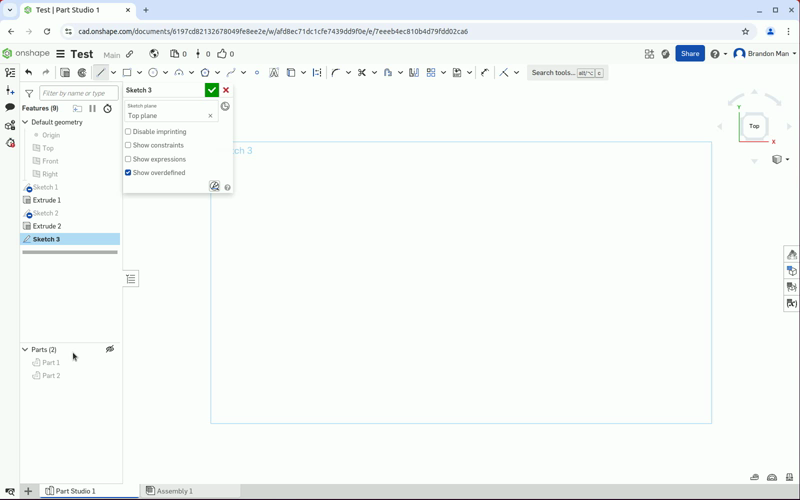
key_down(shift)
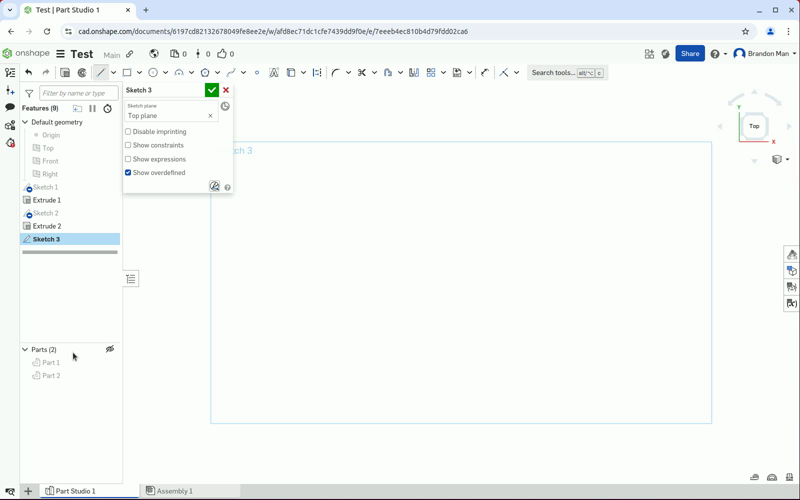
mouse_move(437, 301)
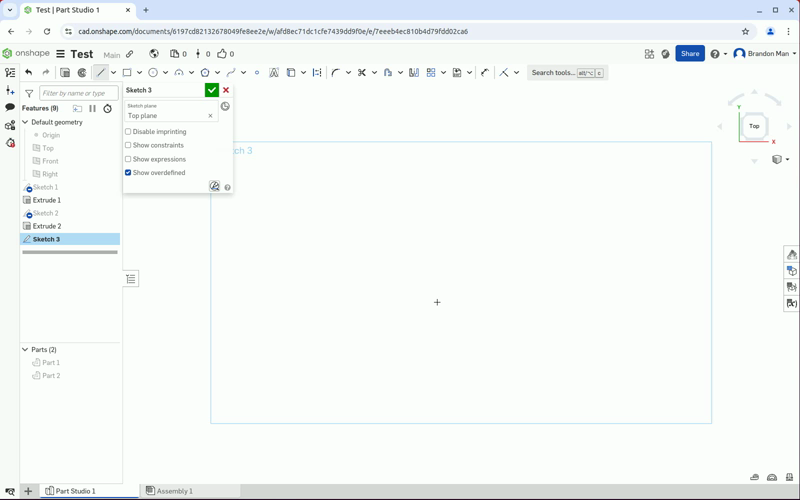
click(437, 301)
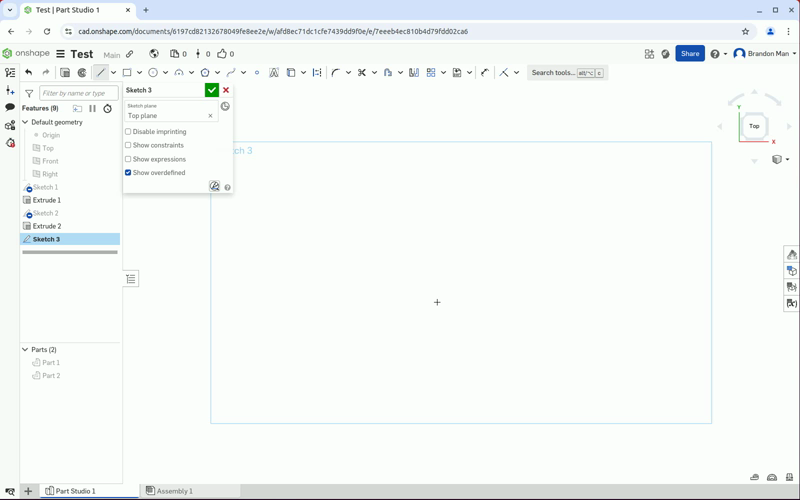
key_up(shift)
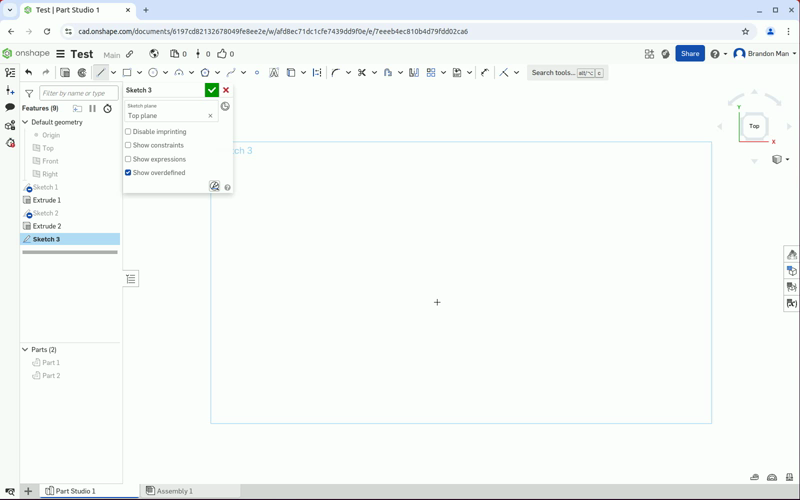
key_down(shift)
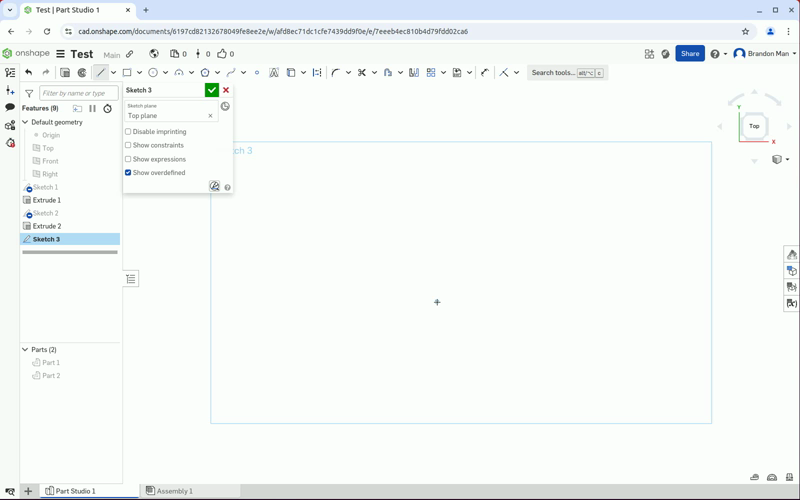
mouse_move(467, 301)
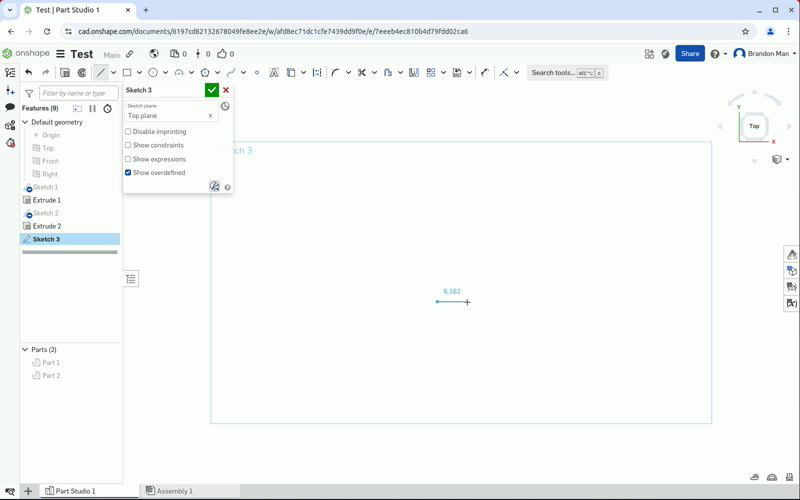
mouse_move(438, 301)
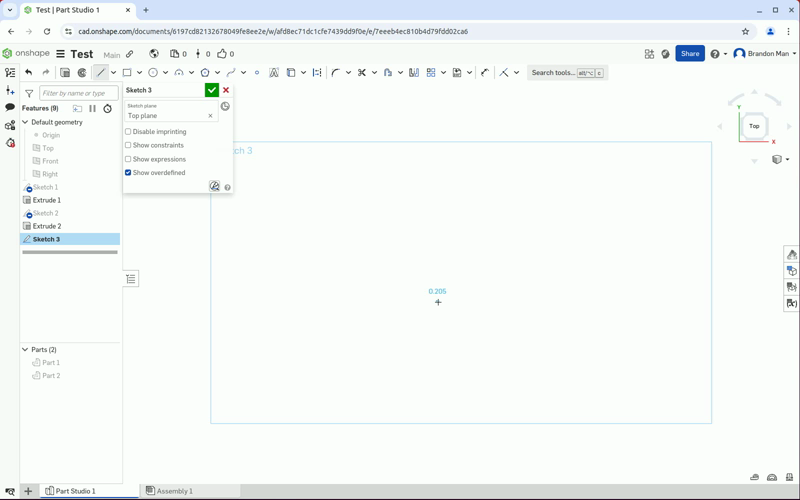
scroll(6)
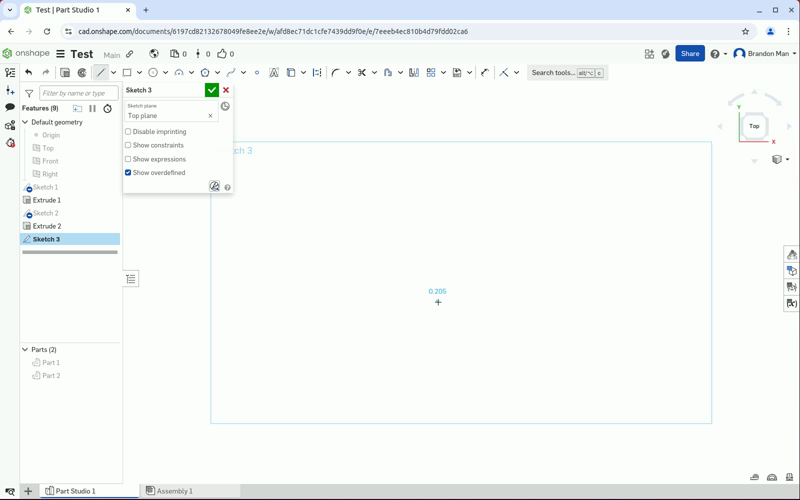
scroll(6)
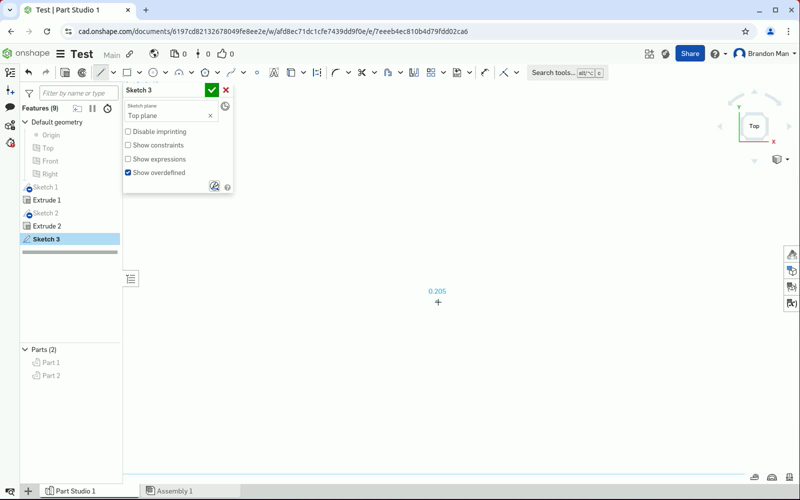
scroll(6)
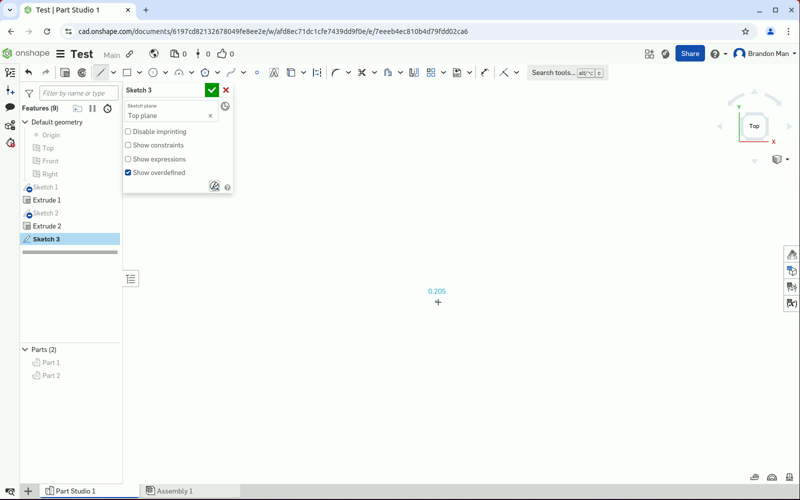
scroll(6)
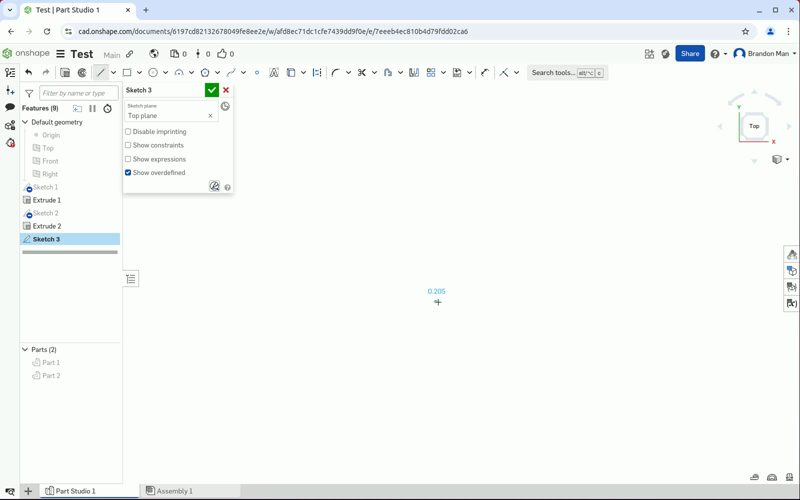
scroll(6)
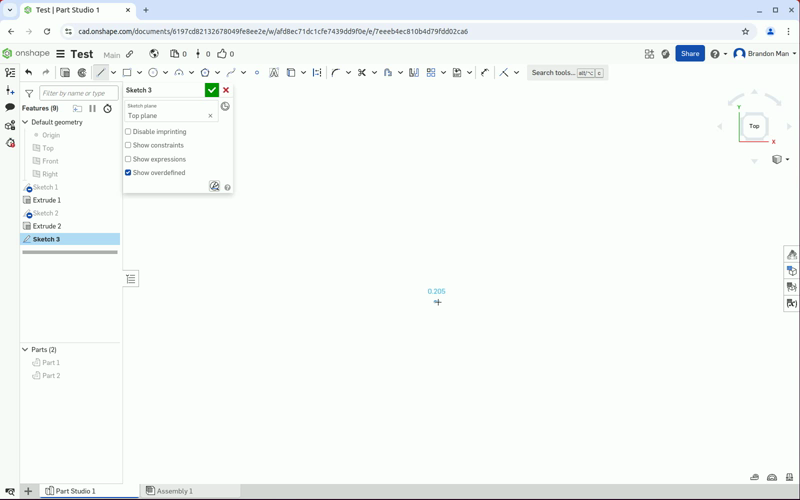
scroll(6)
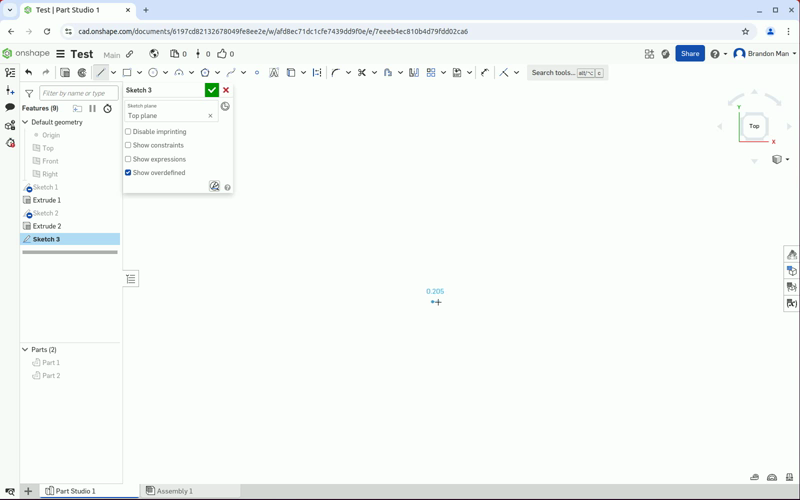
scroll(6)
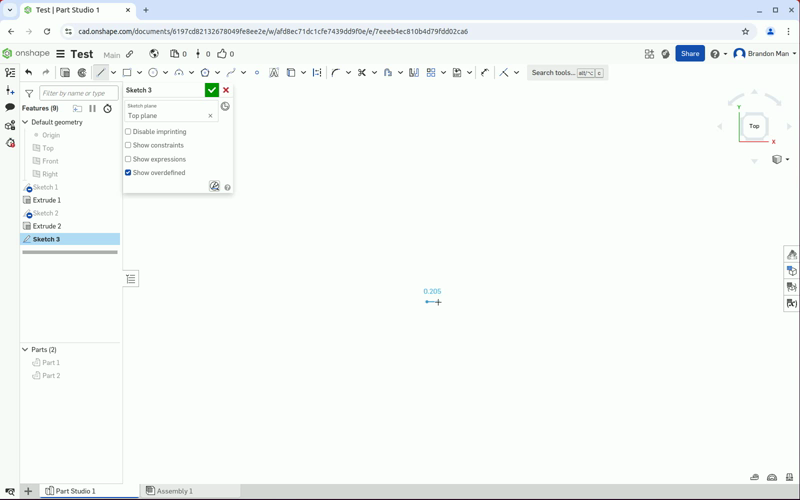
click(438, 301)
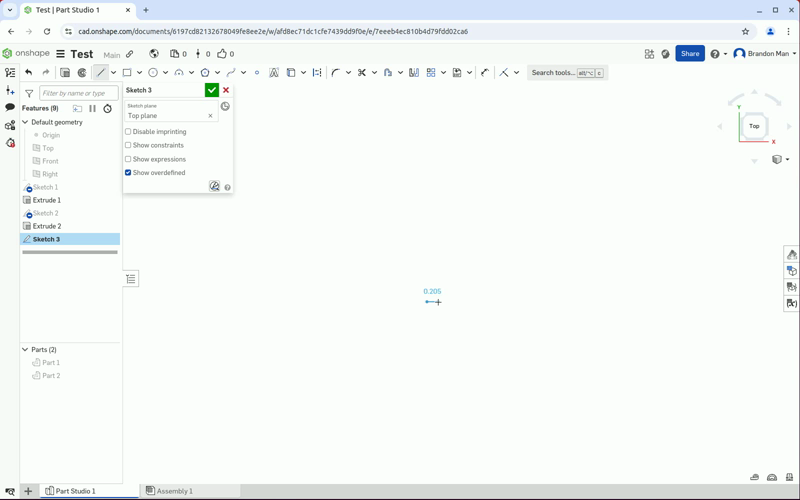
scroll(-6)
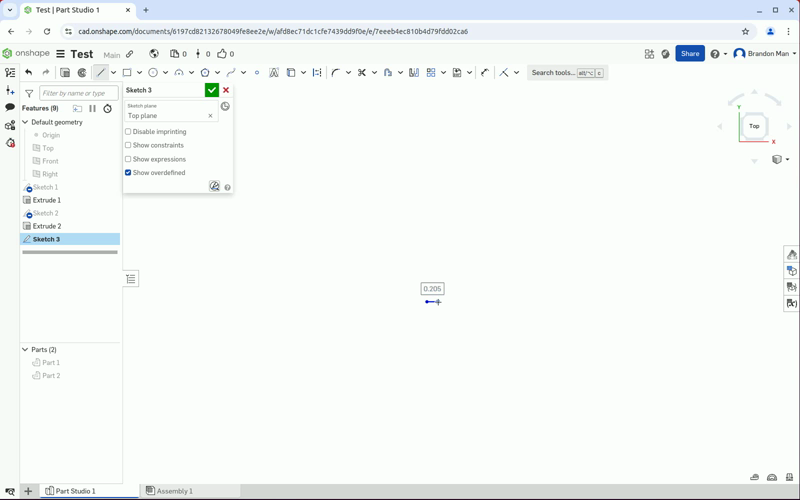
scroll(-6)
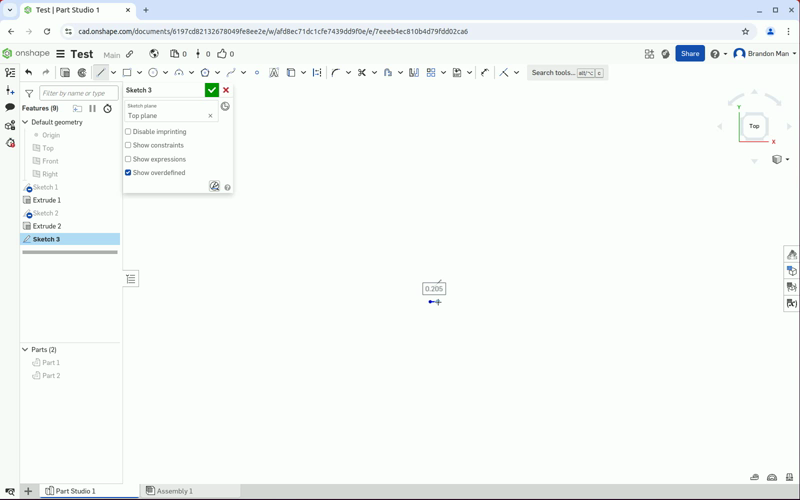
scroll(-6)
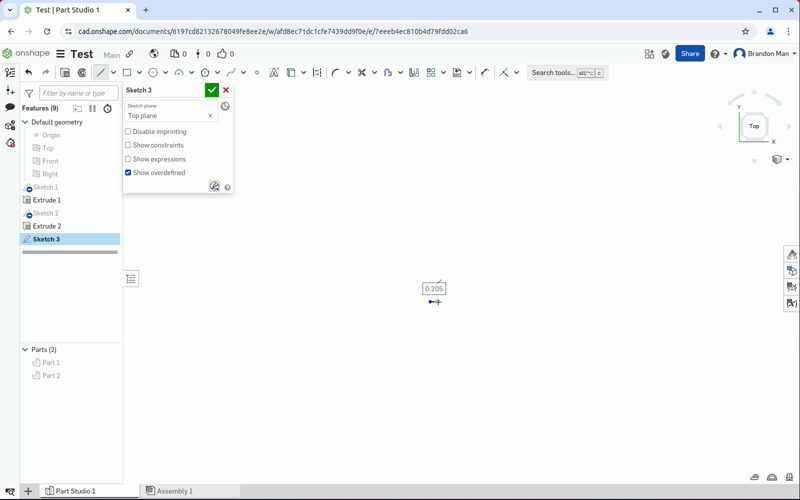
scroll(-6)
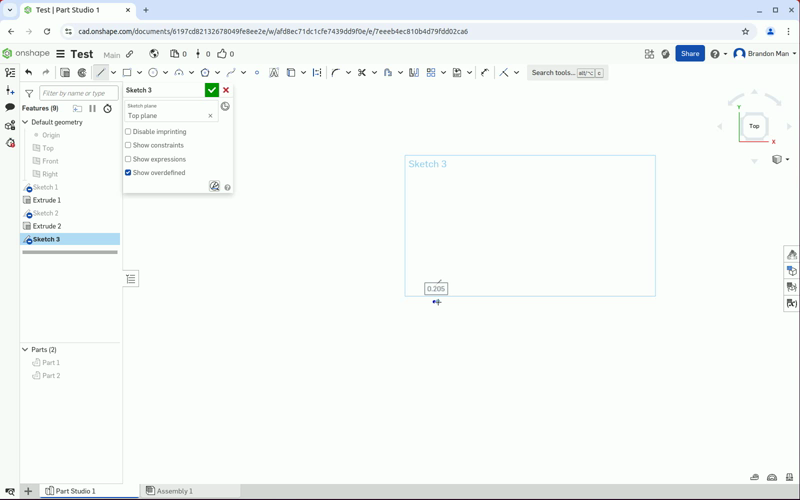
scroll(-6)
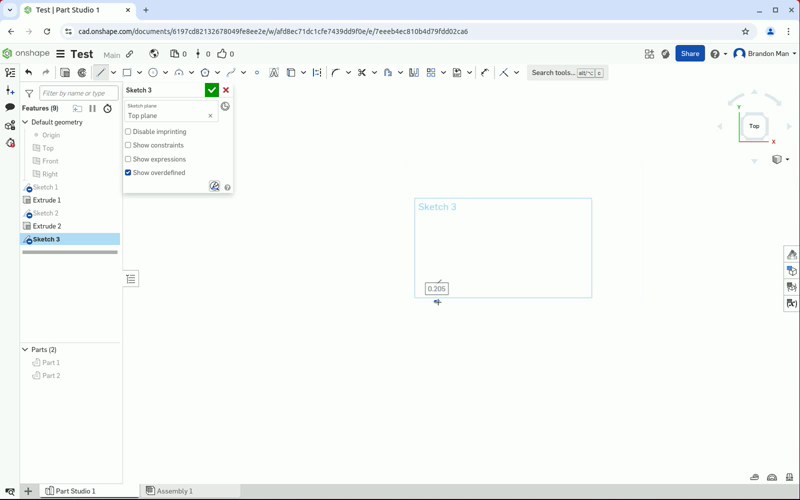
scroll(-6)
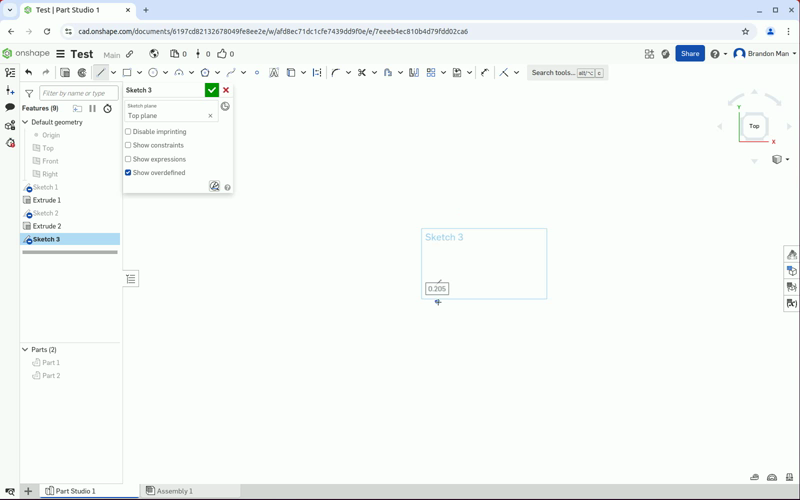
scroll(-6)
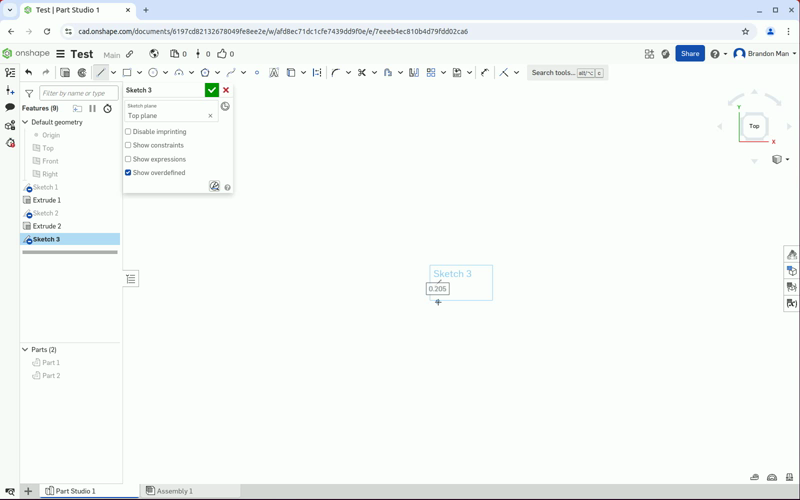
key_up(shift)
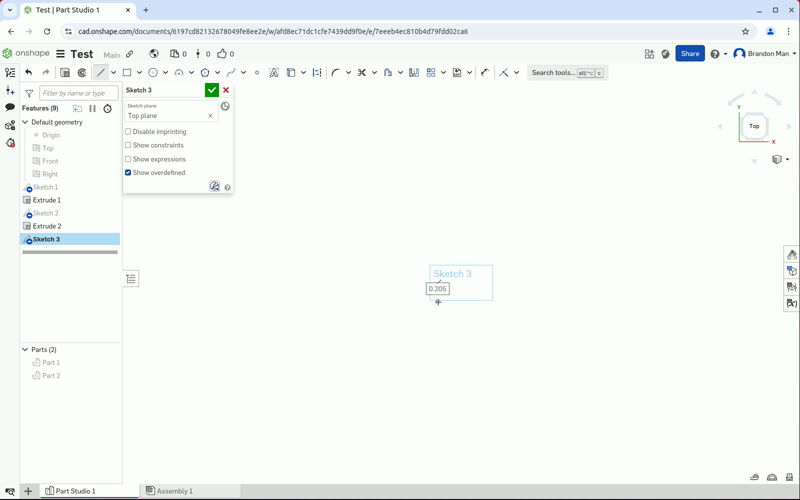
key_down(shift)
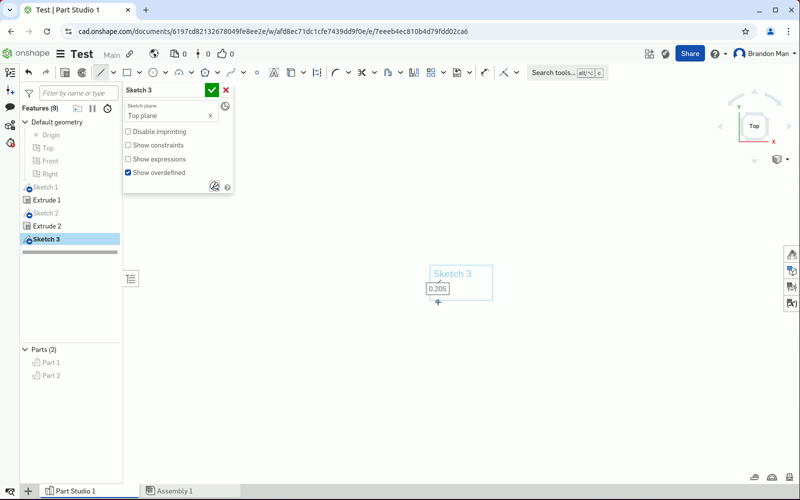
mouse_move(468, 301)
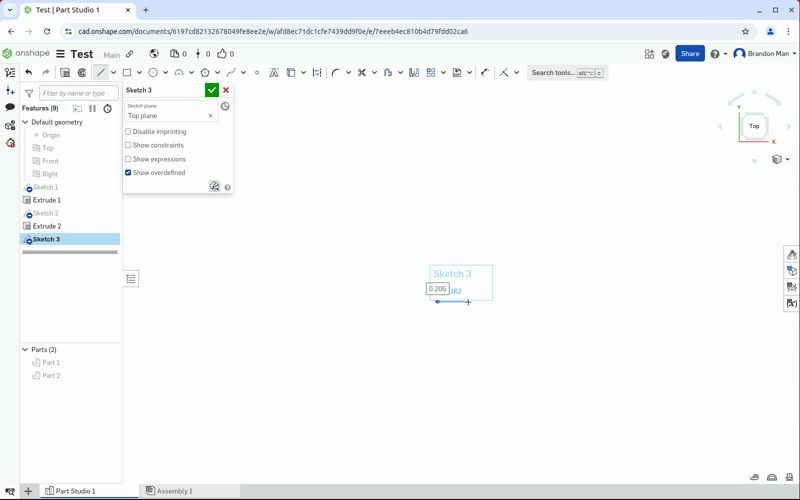
mouse_move(440, 283)
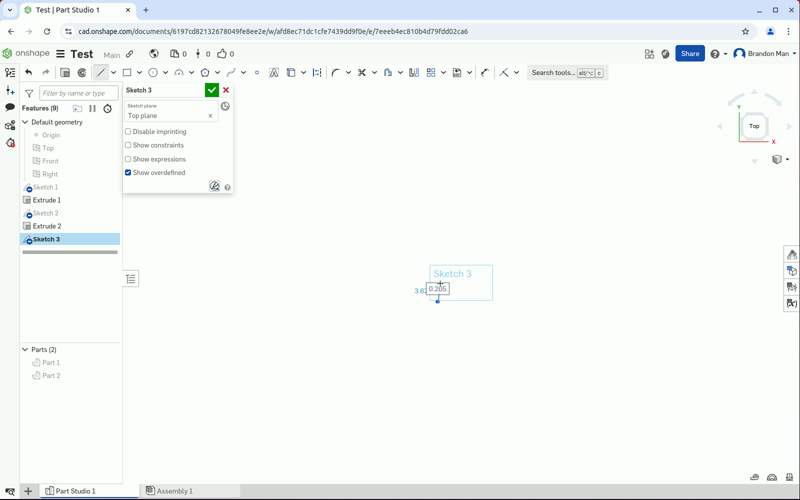
click(440, 283)
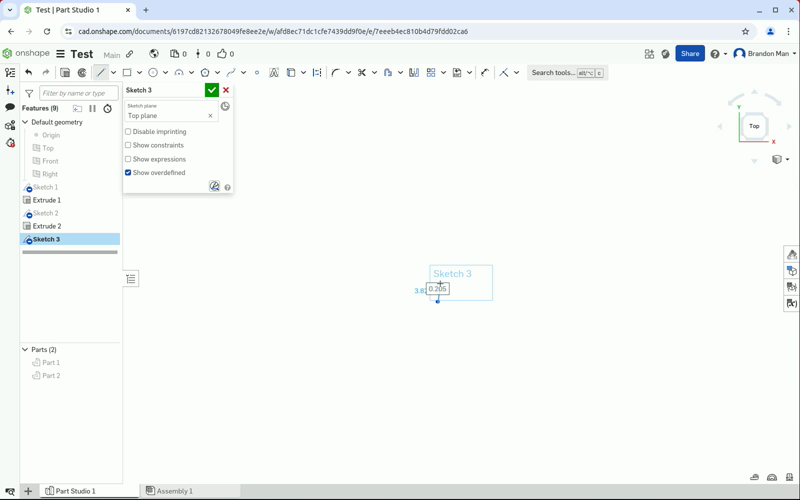
key_up(shift)
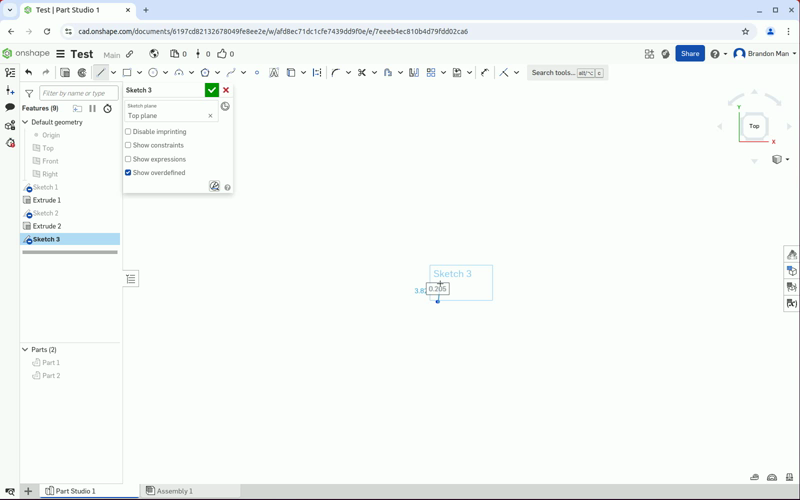
key_down(shift)
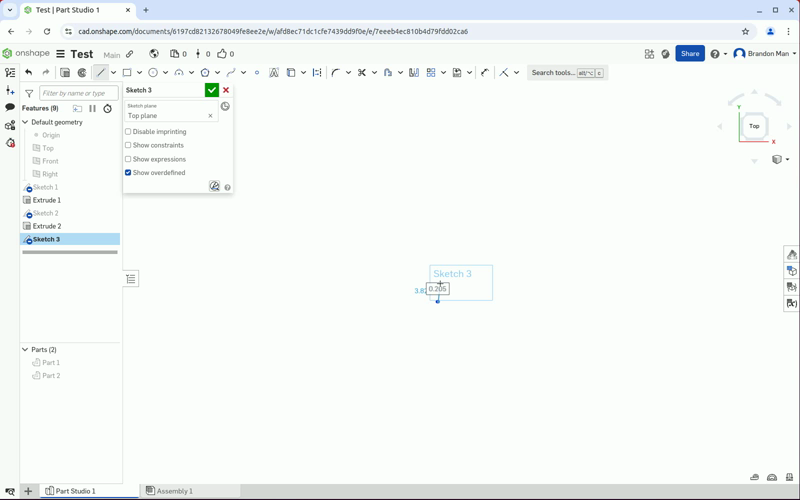
mouse_move(470, 283)
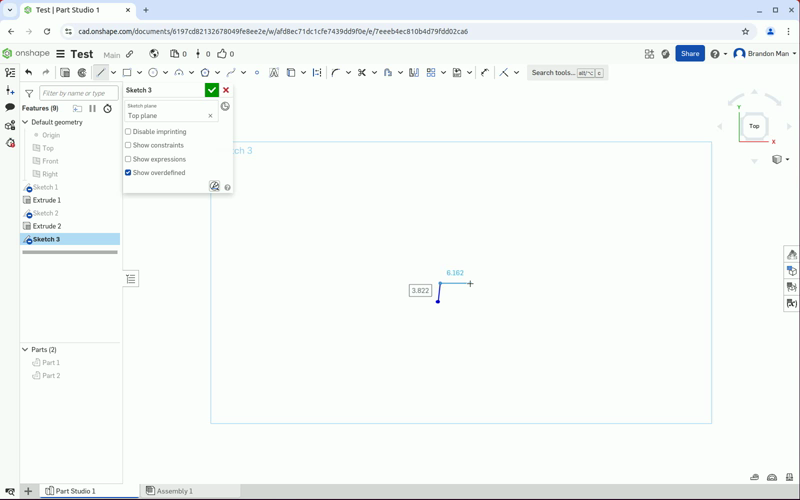
mouse_move(461, 283)
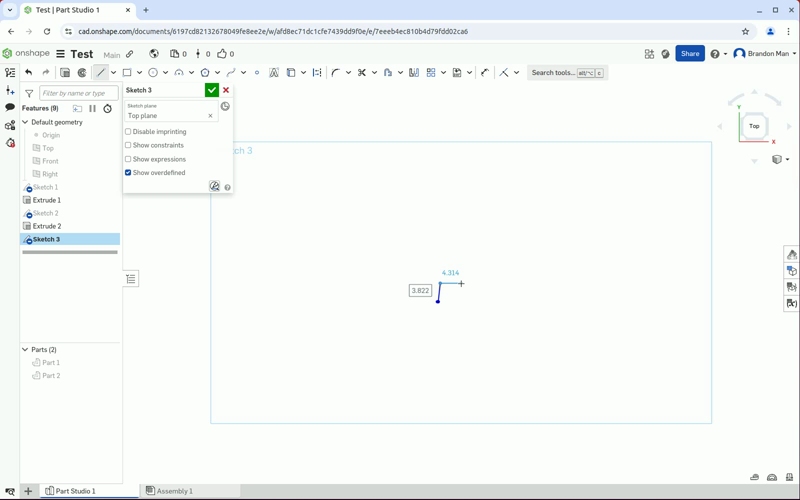
click(461, 283)
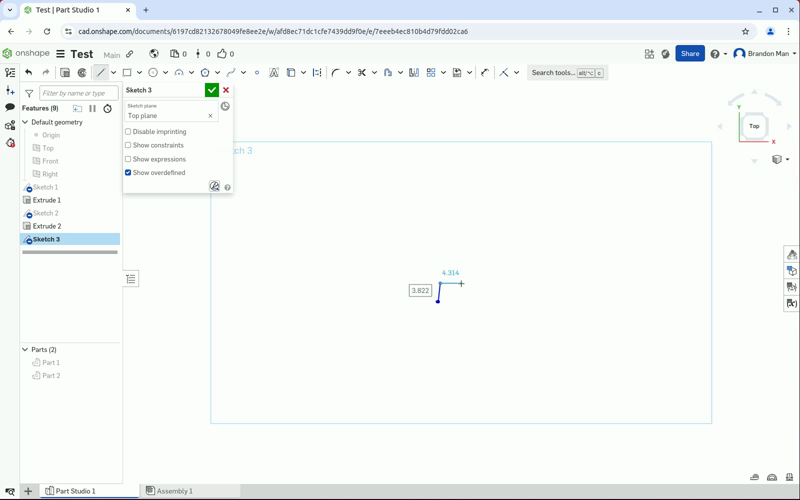
key_up(shift)
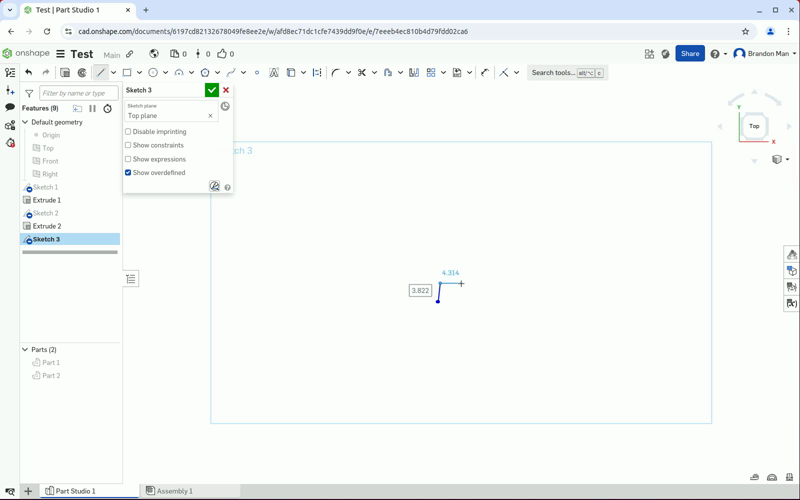
key_down(shift)
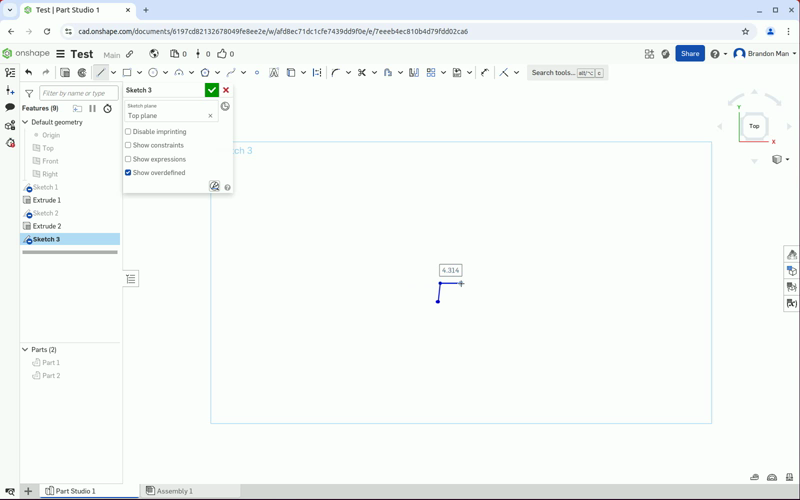
mouse_move(491, 283)
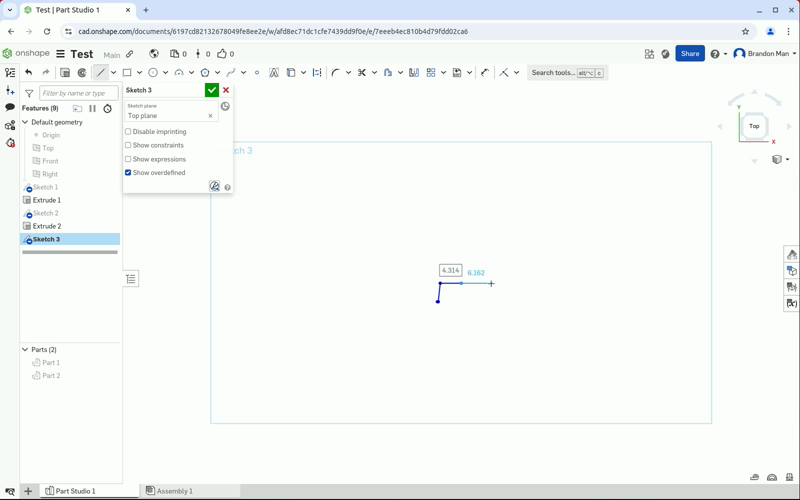
mouse_move(481, 283)
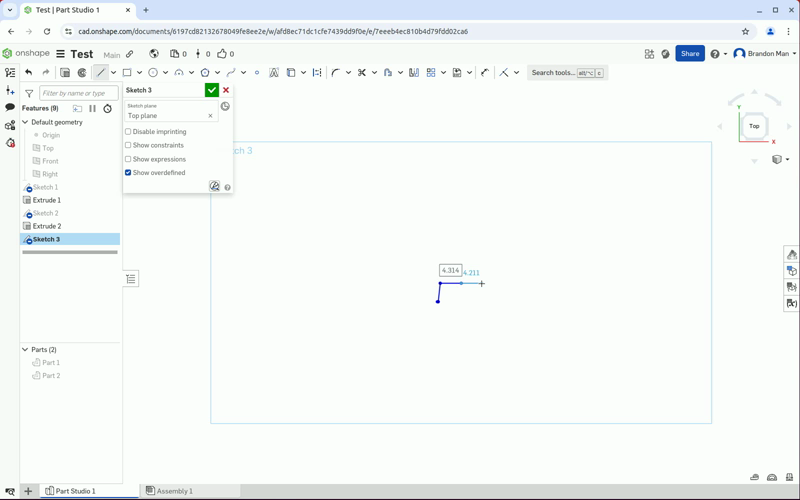
click(481, 283)
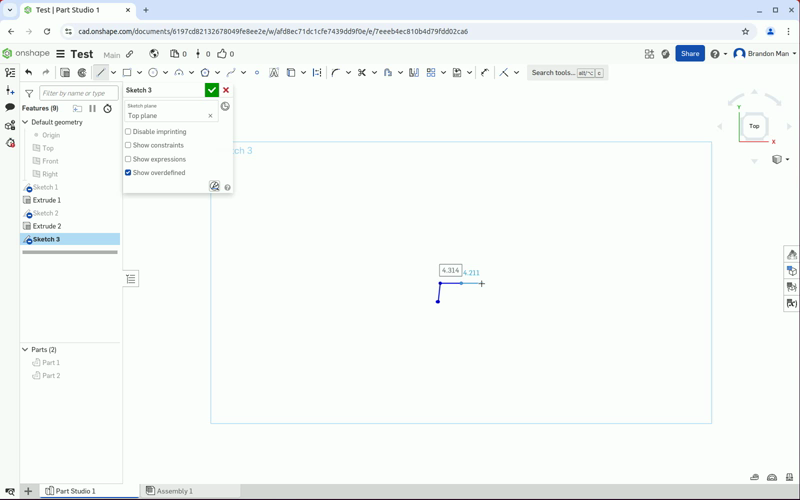
key_up(shift)
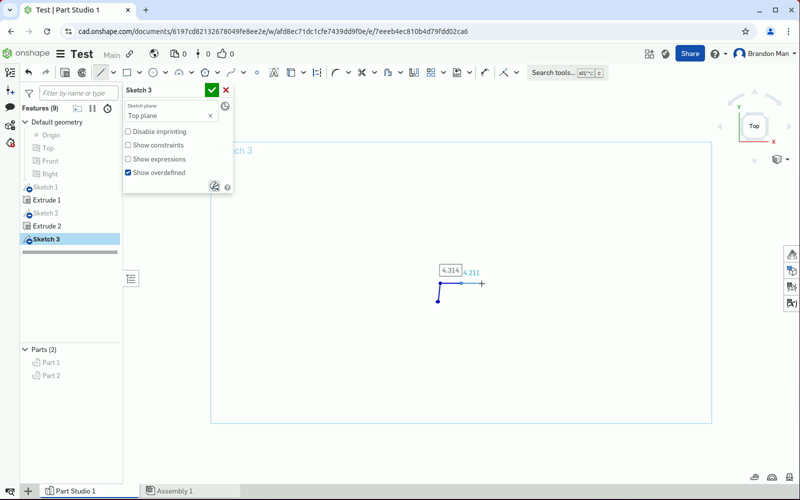
key_down(shift)
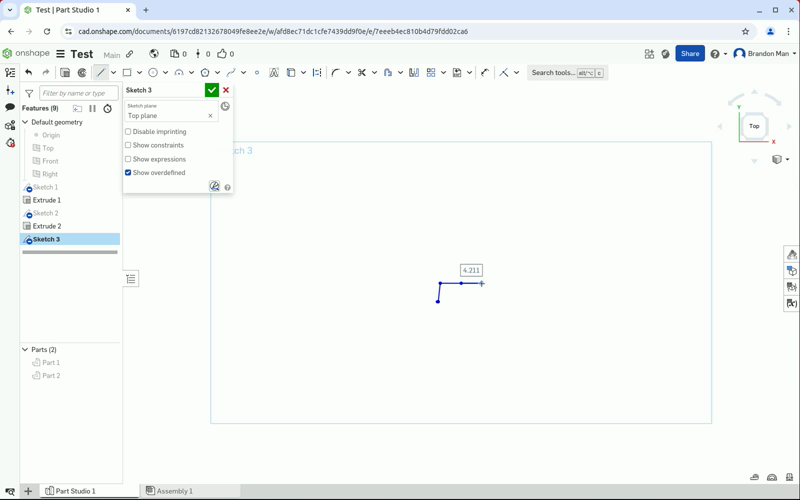
mouse_move(511, 283)
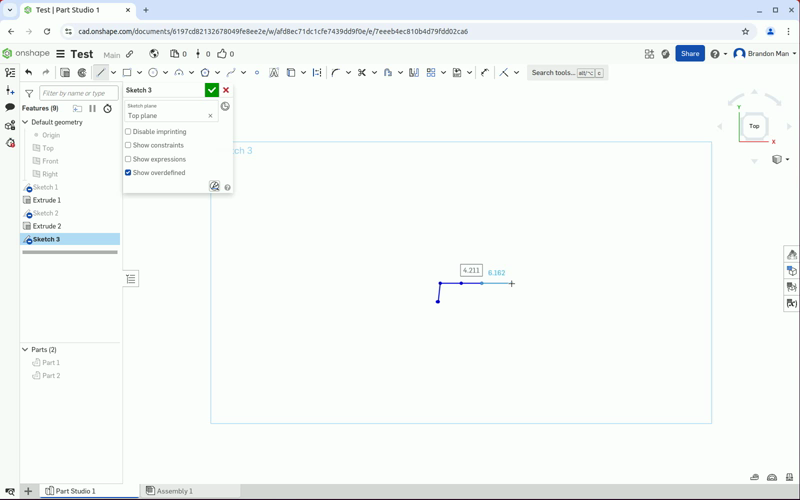
mouse_move(483, 301)
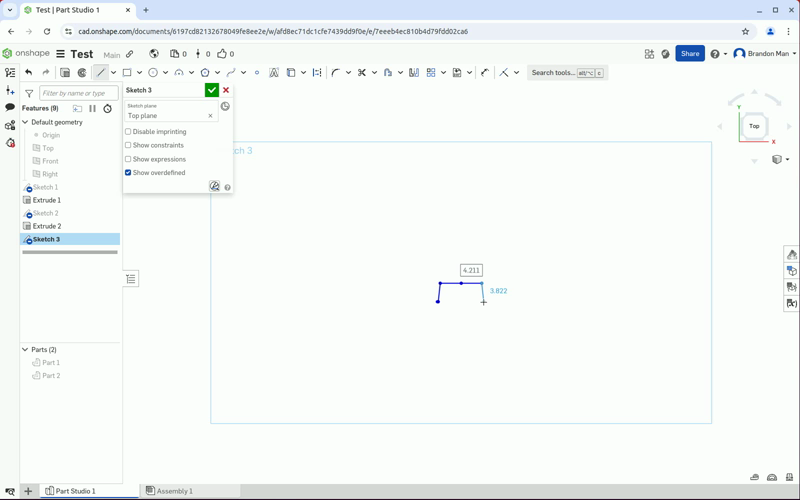
click(483, 301)
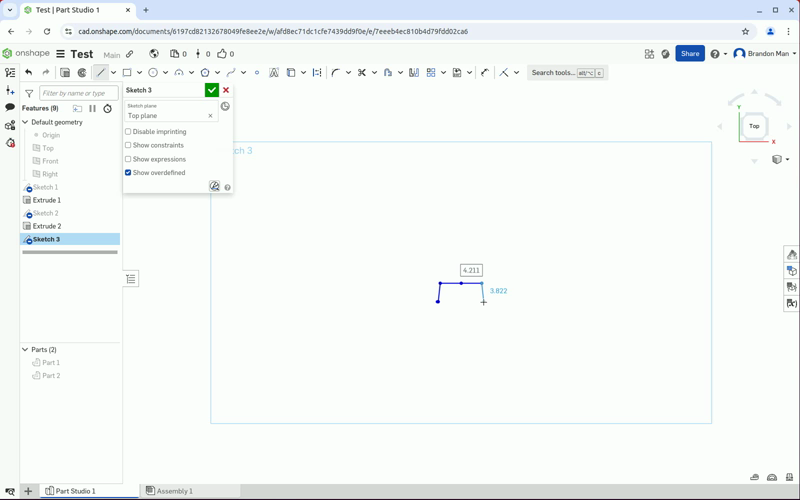
key_up(shift)
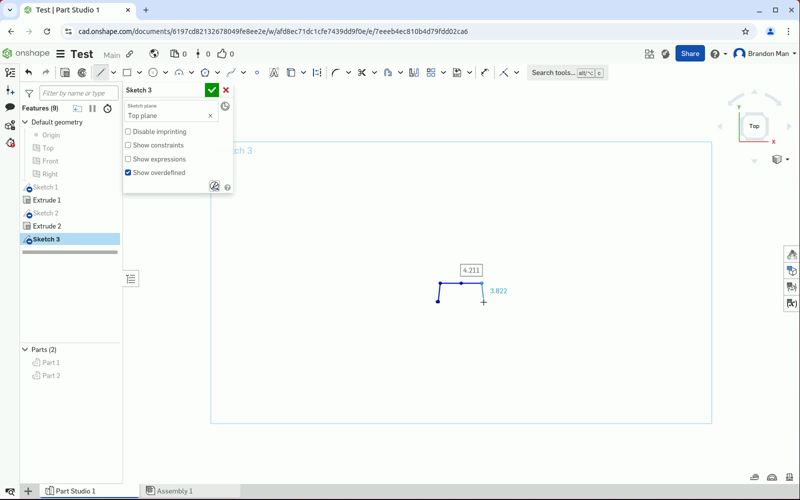
key_down(shift)
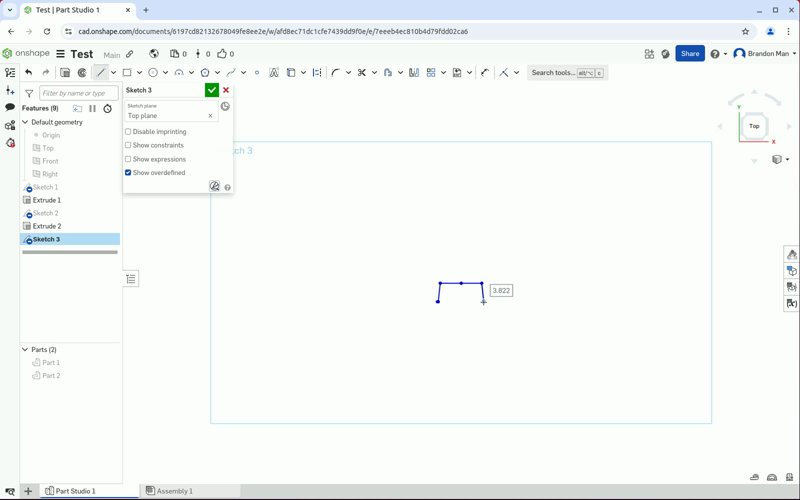
mouse_move(513, 301)
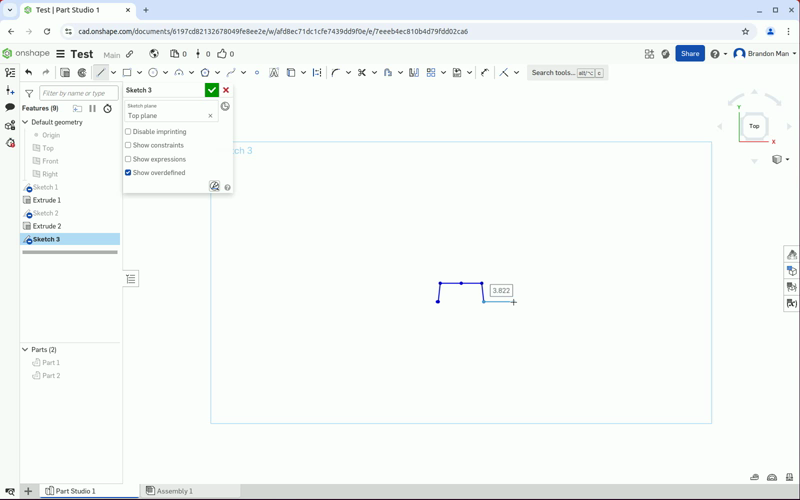
mouse_move(484, 301)
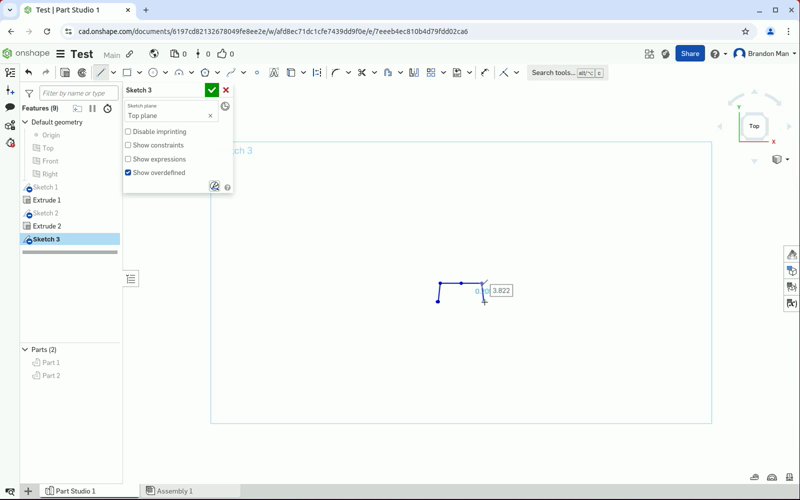
scroll(6)
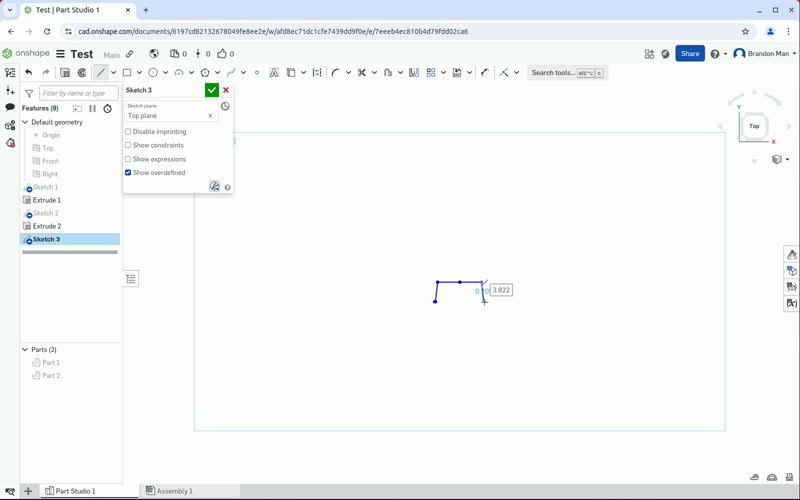
scroll(6)
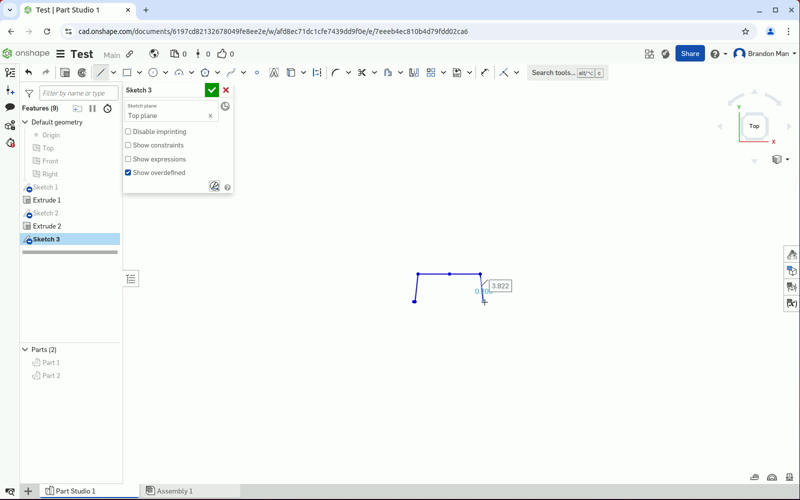
scroll(6)
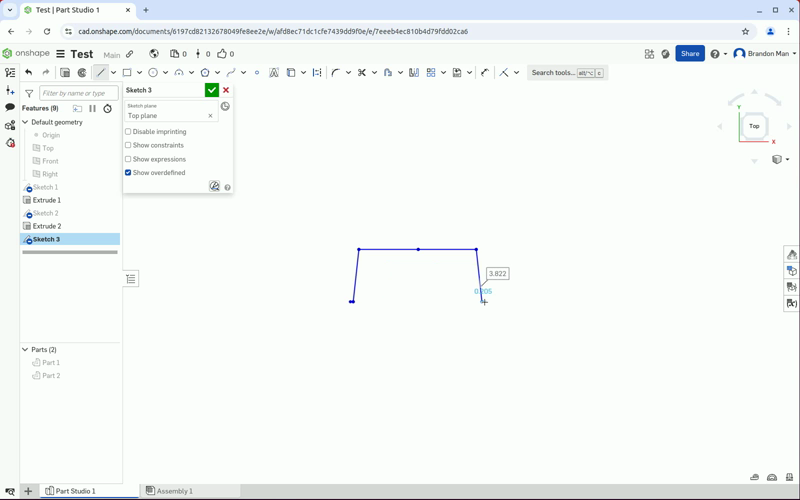
scroll(6)
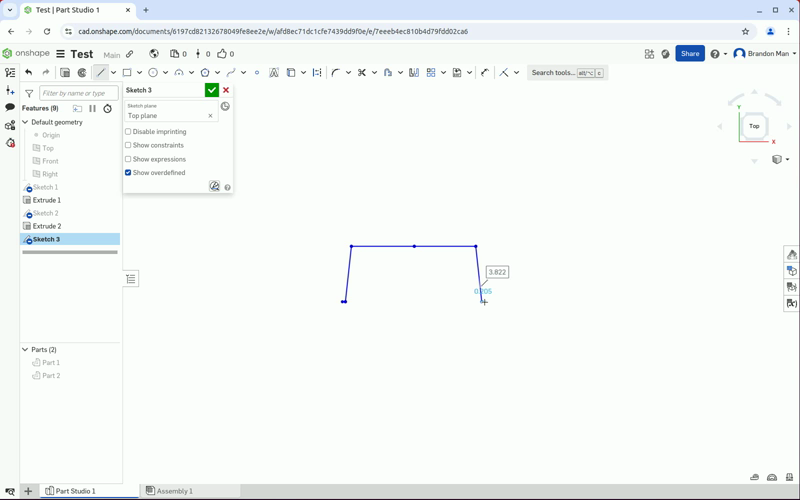
scroll(6)
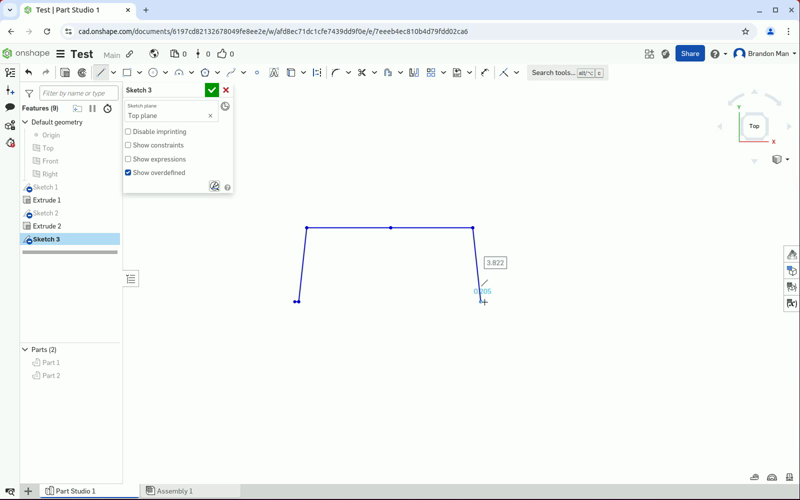
scroll(6)
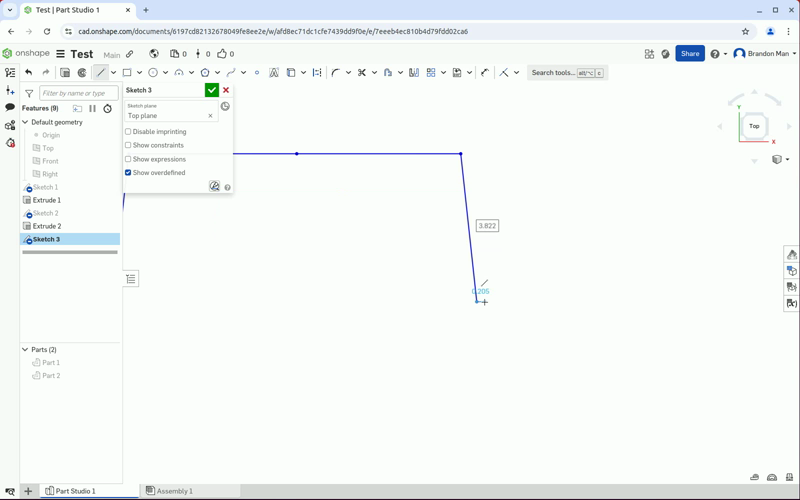
scroll(6)
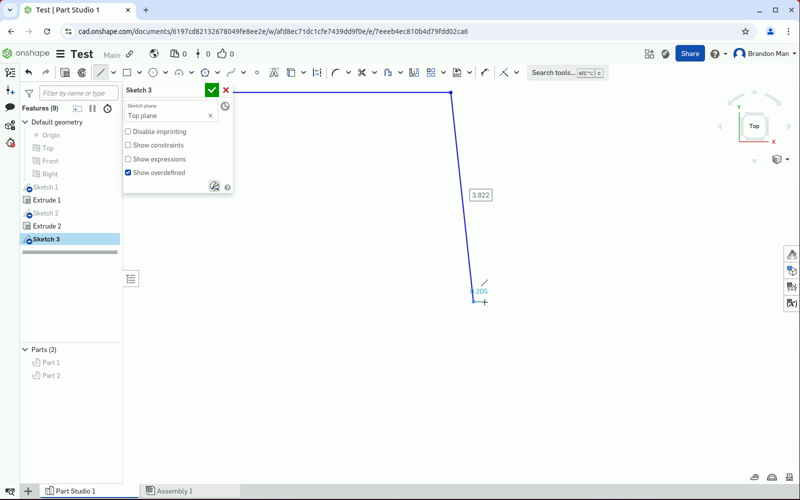
click(484, 301)
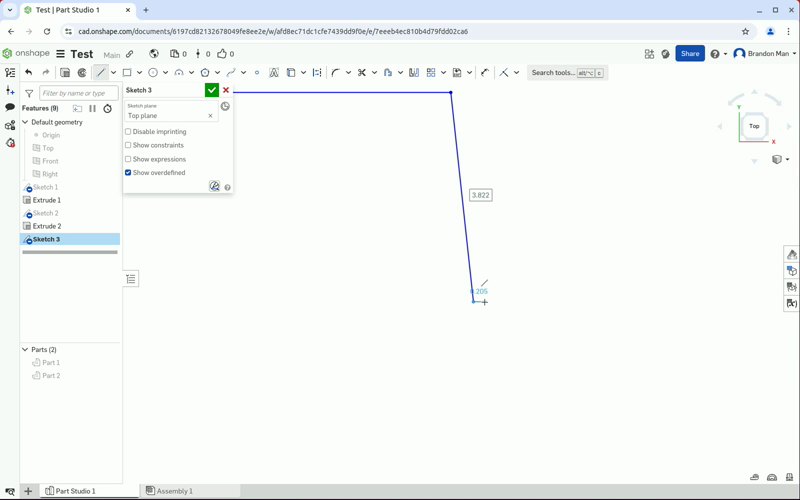
scroll(-6)
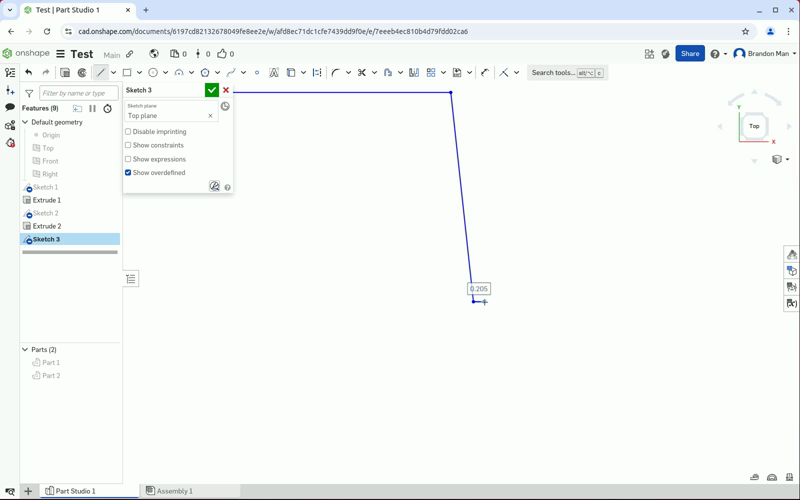
scroll(-6)
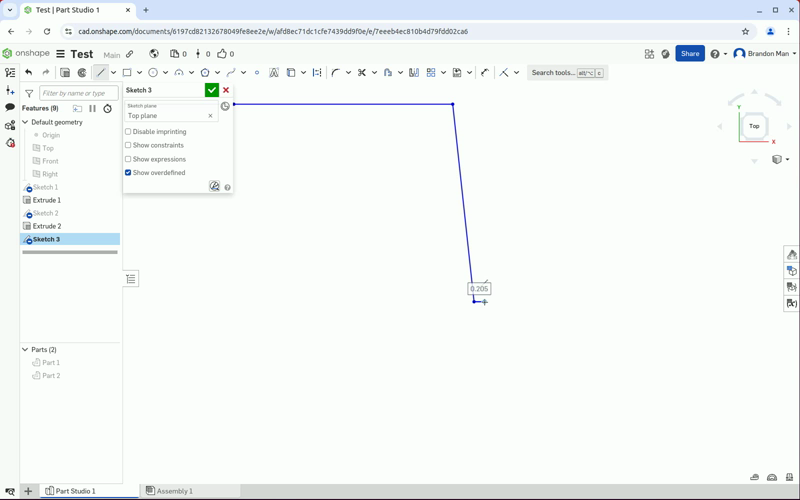
scroll(-6)
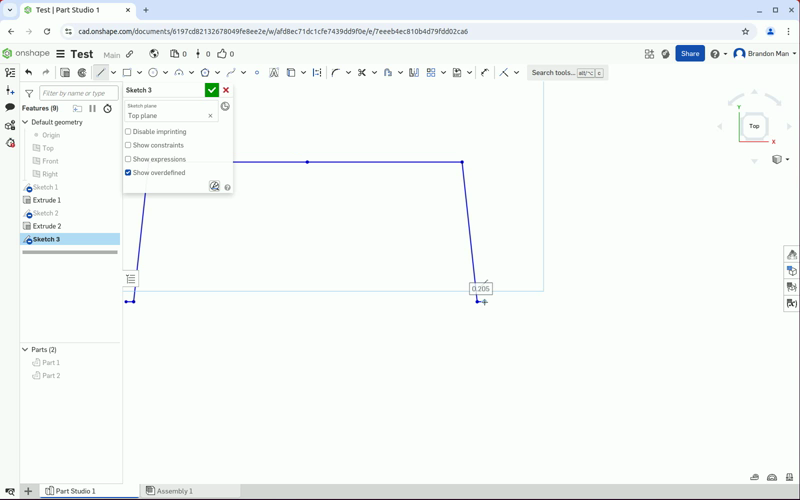
scroll(-6)
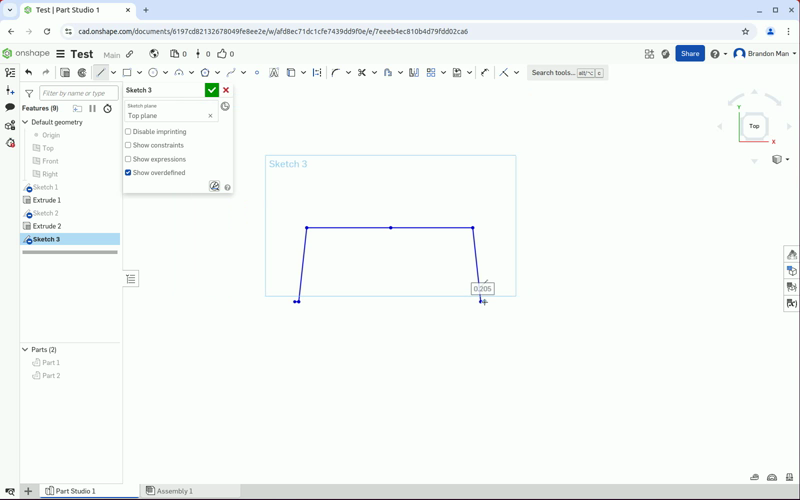
scroll(-6)
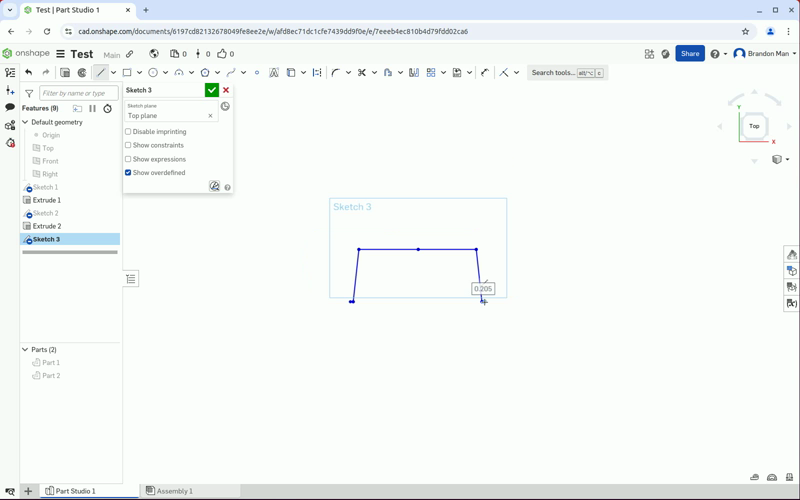
scroll(-6)
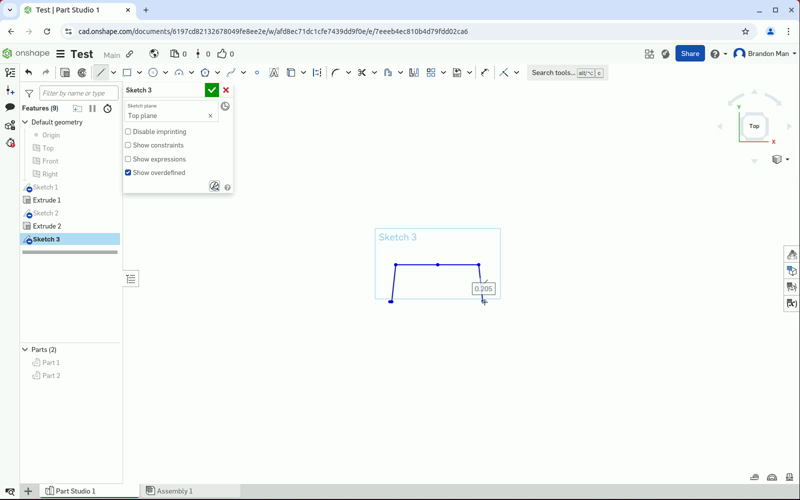
scroll(-6)
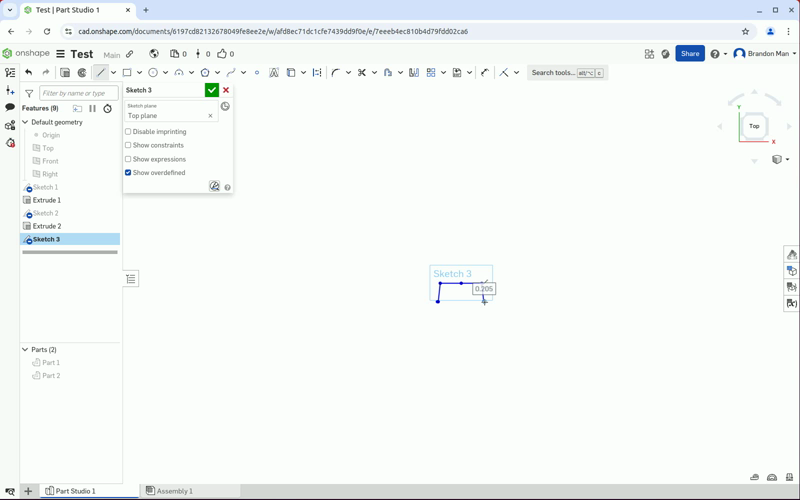
key_up(shift)
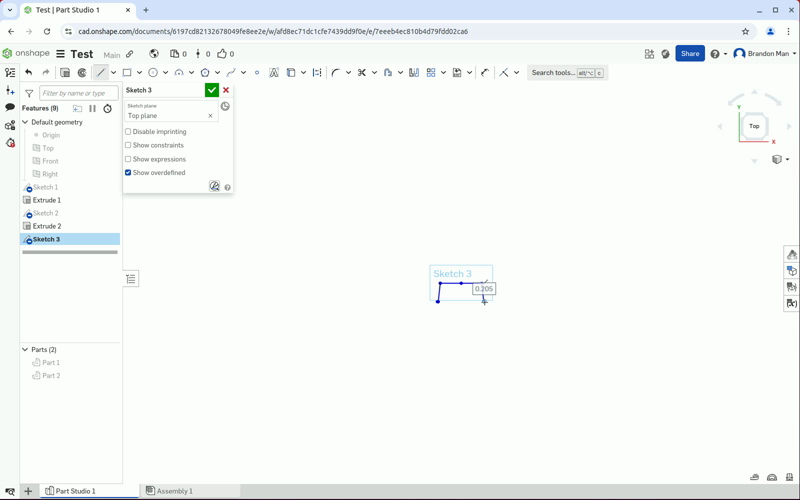
key_down(shift)
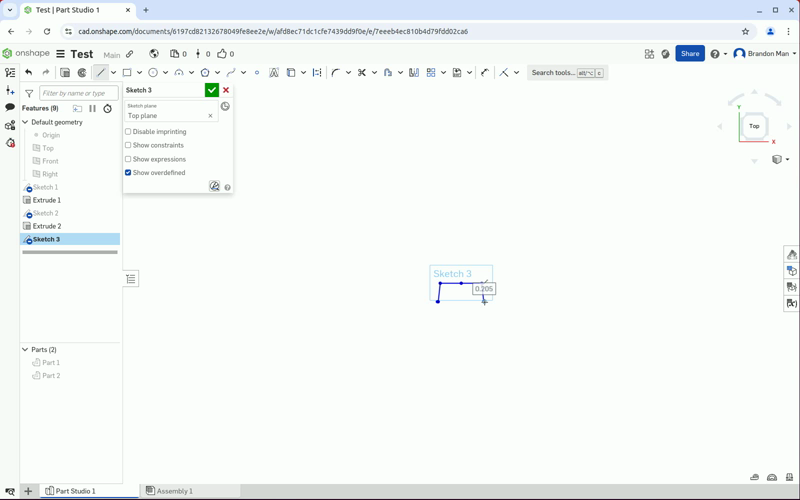
mouse_move(514, 301)
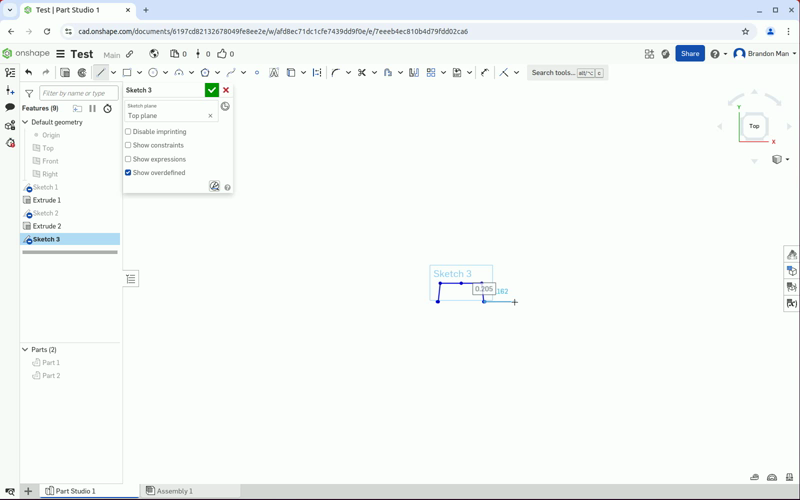
mouse_move(483, 282)
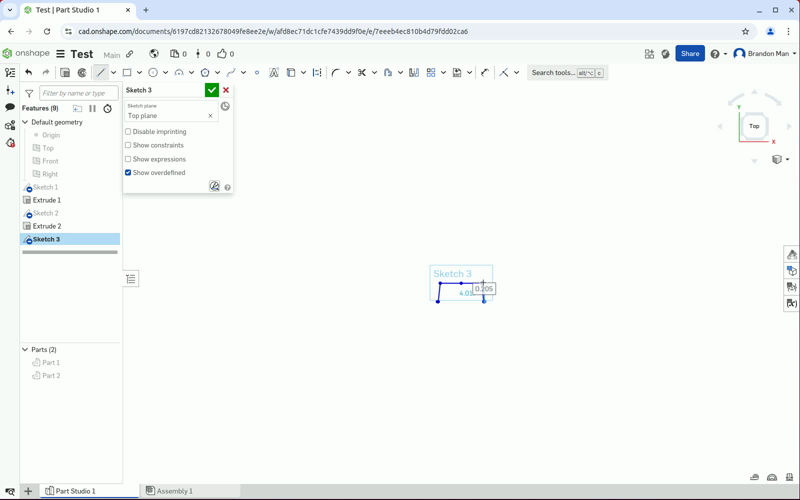
scroll(6)
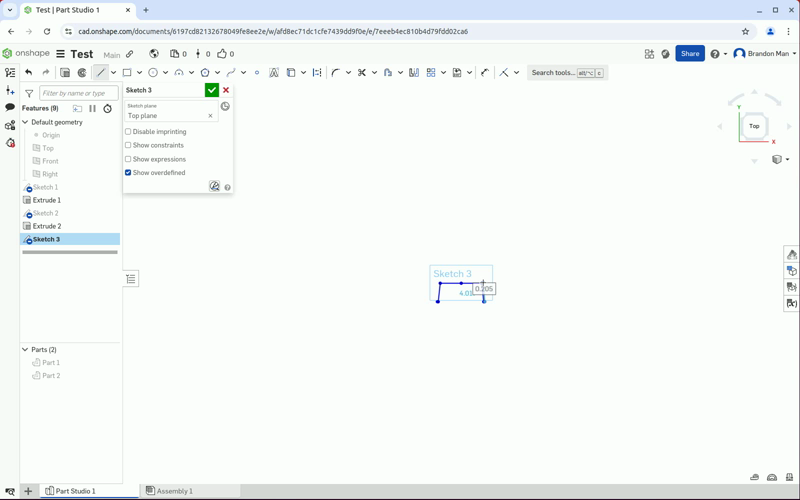
scroll(6)
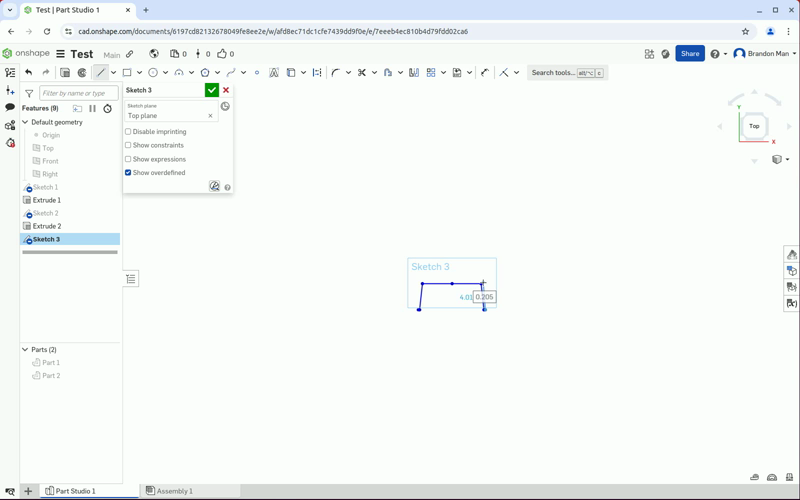
scroll(6)
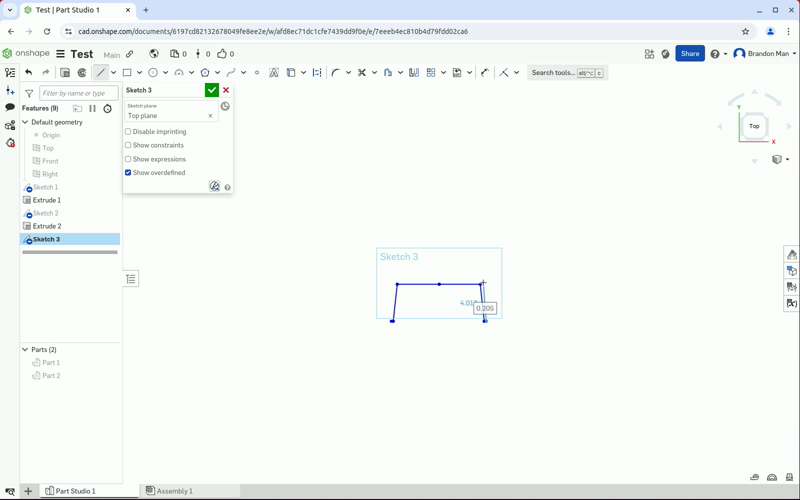
scroll(6)
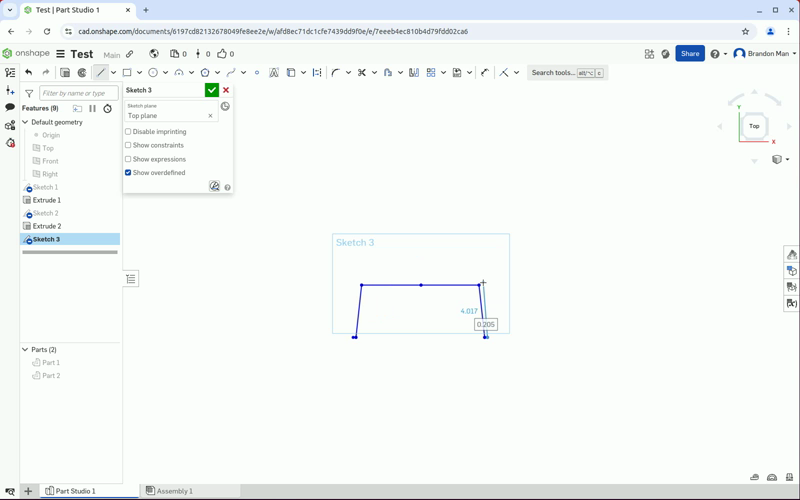
scroll(6)
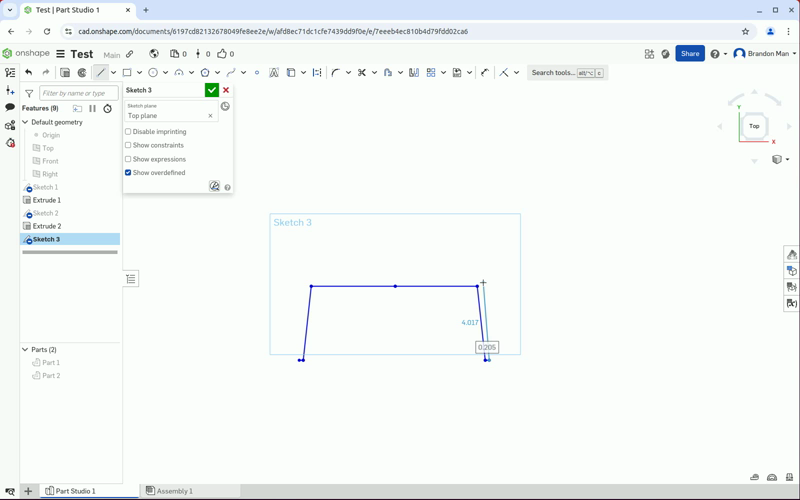
scroll(6)
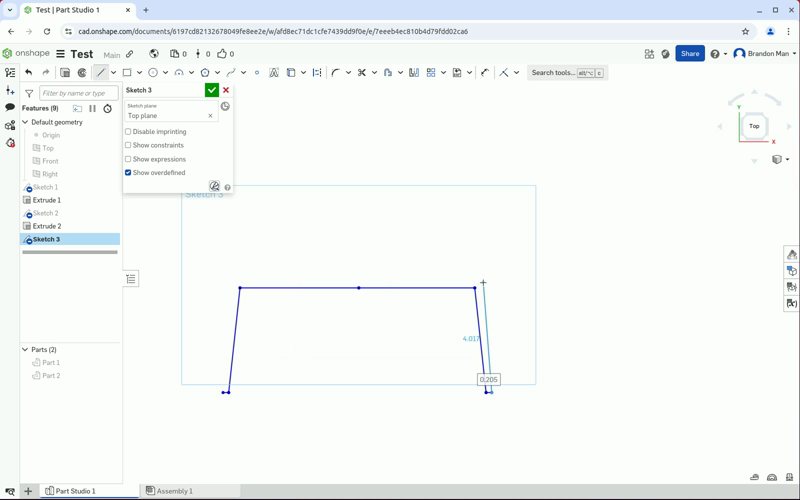
scroll(6)
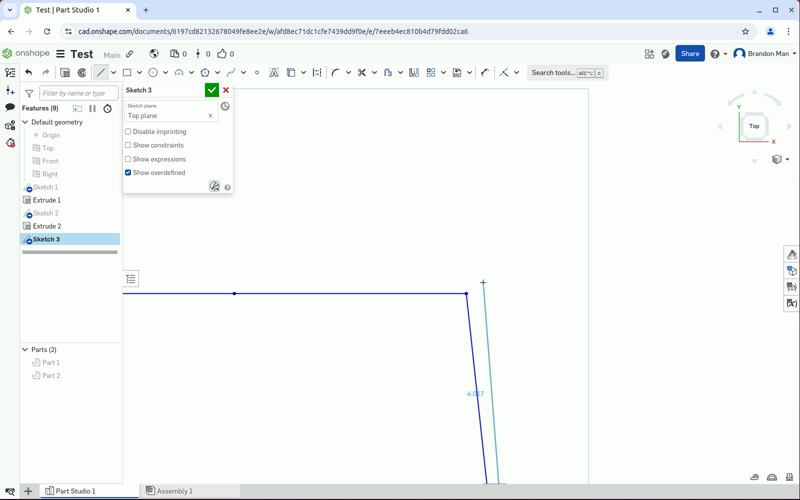
click(483, 282)
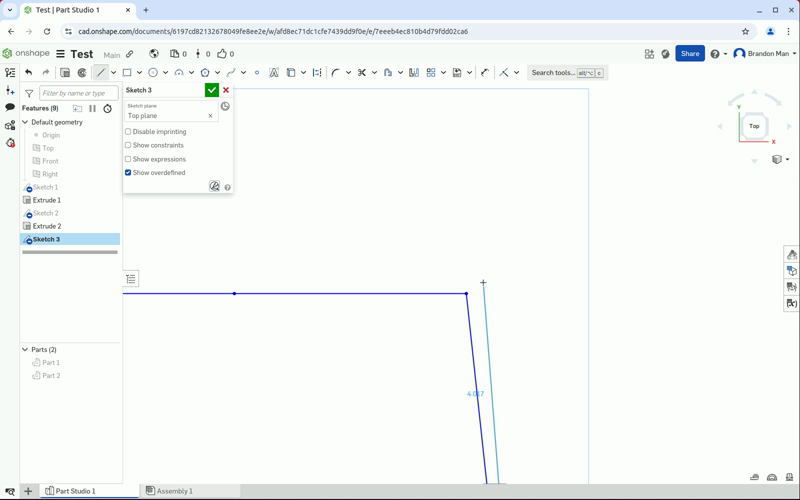
scroll(-6)
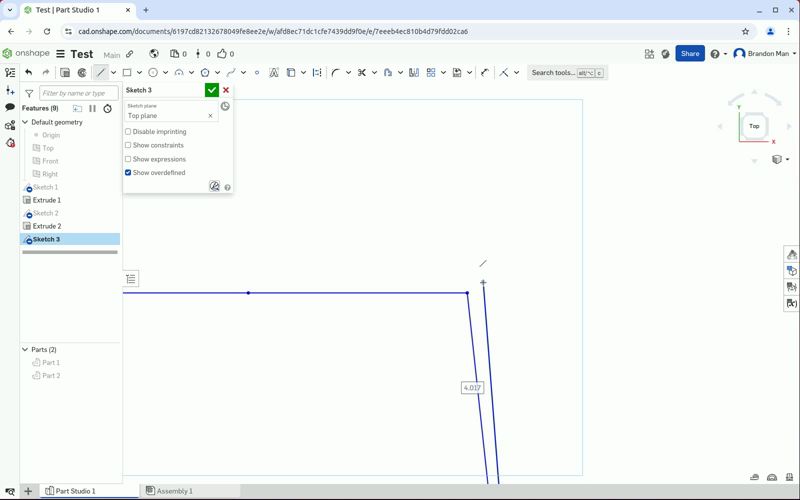
scroll(-6)
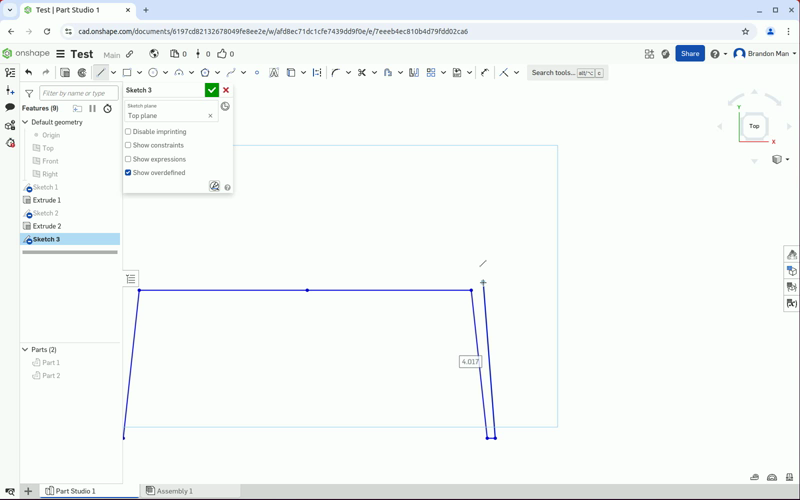
scroll(-6)
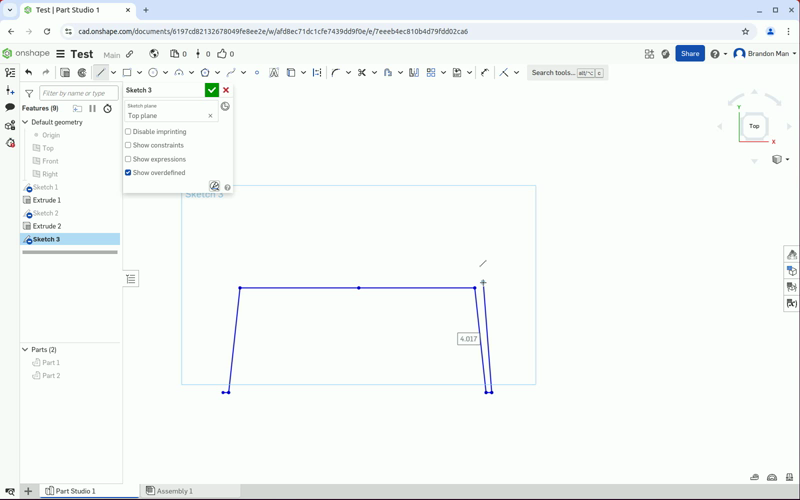
scroll(-6)
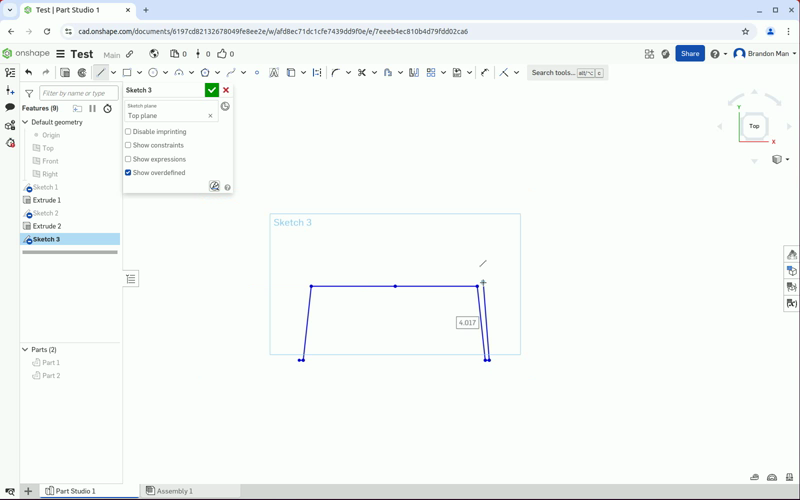
scroll(-6)
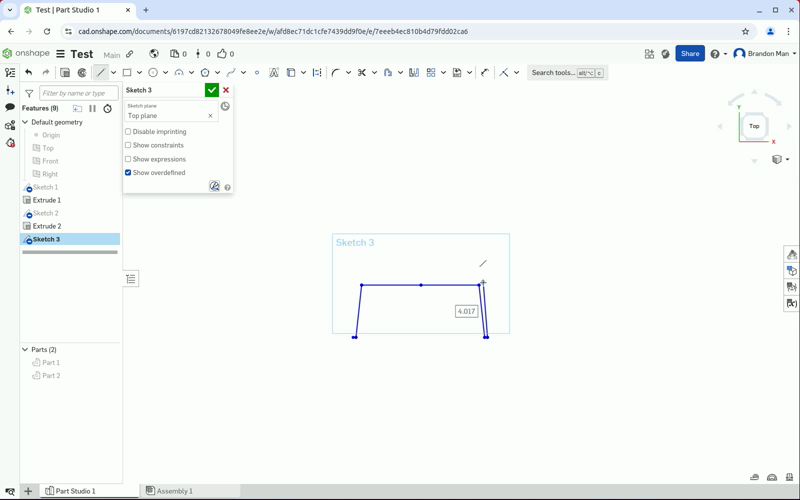
scroll(-6)
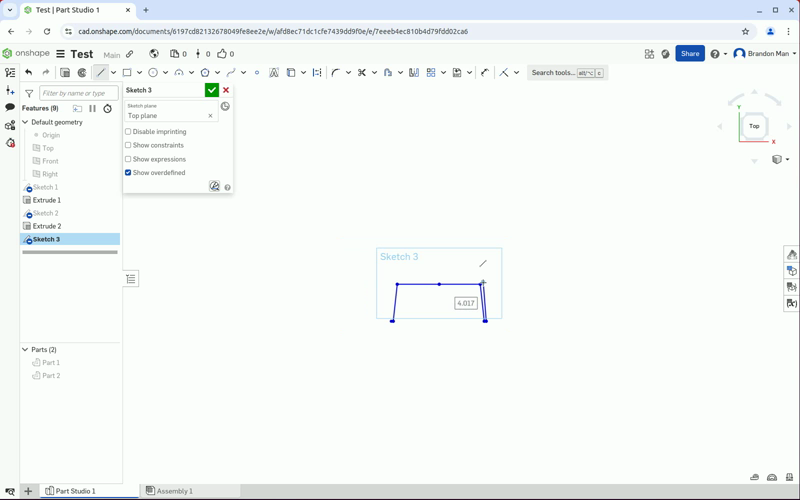
scroll(-6)
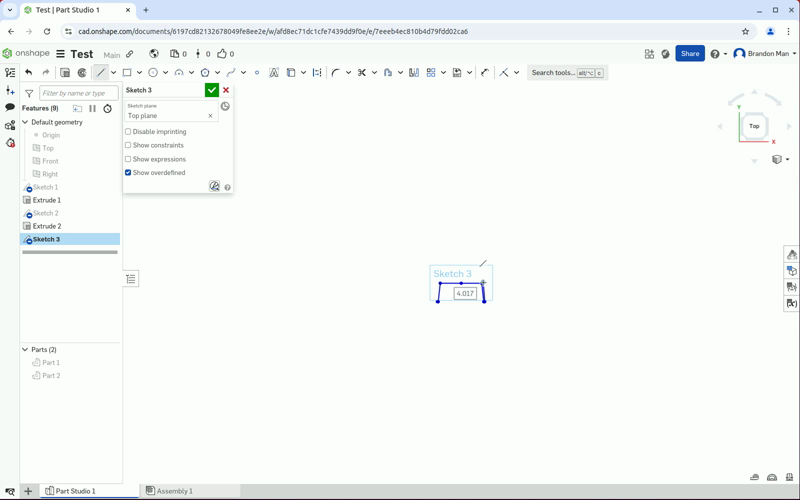
key_up(shift)
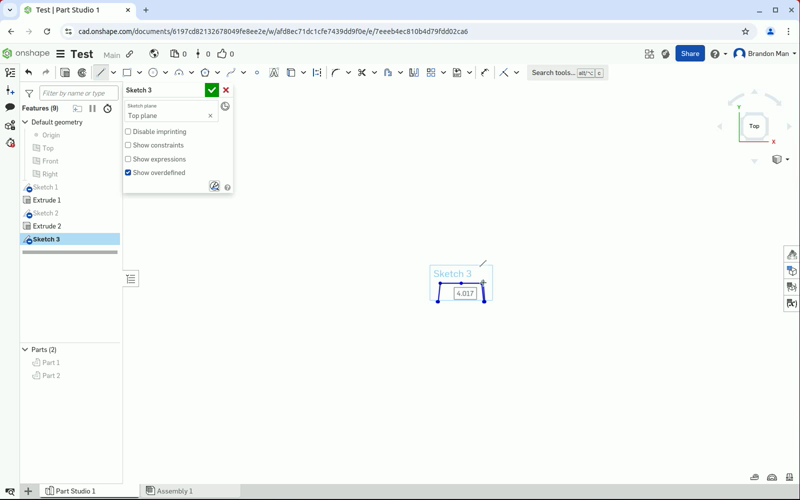
key_down(shift)
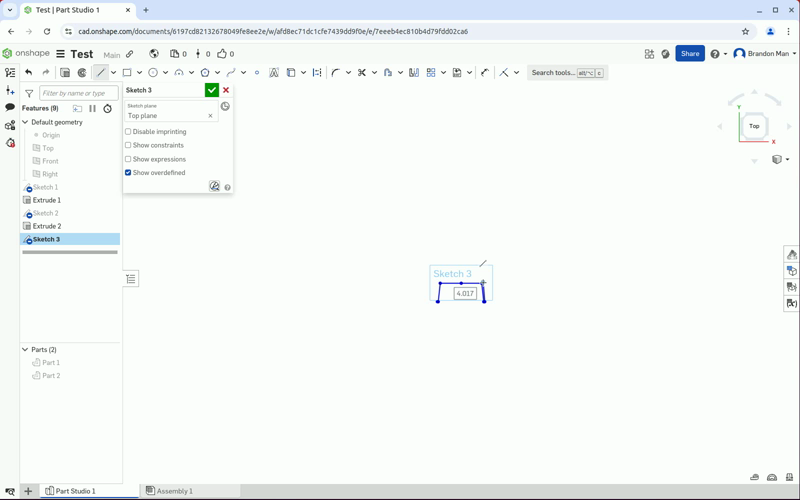
mouse_move(513, 282)
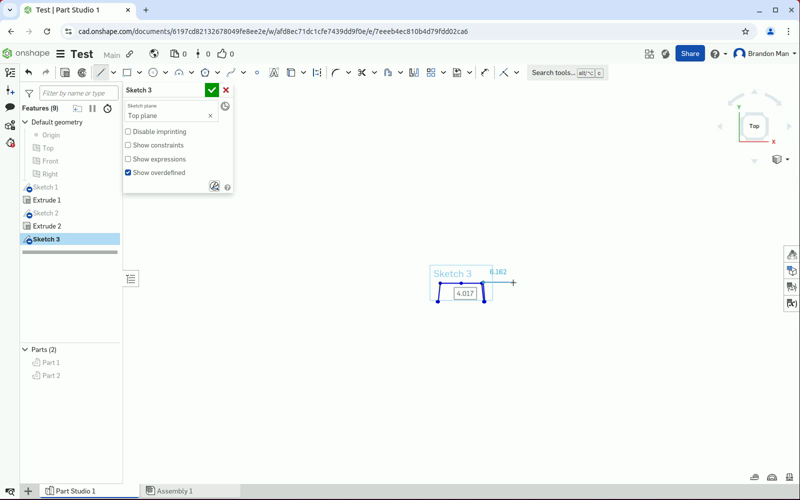
mouse_move(461, 282)
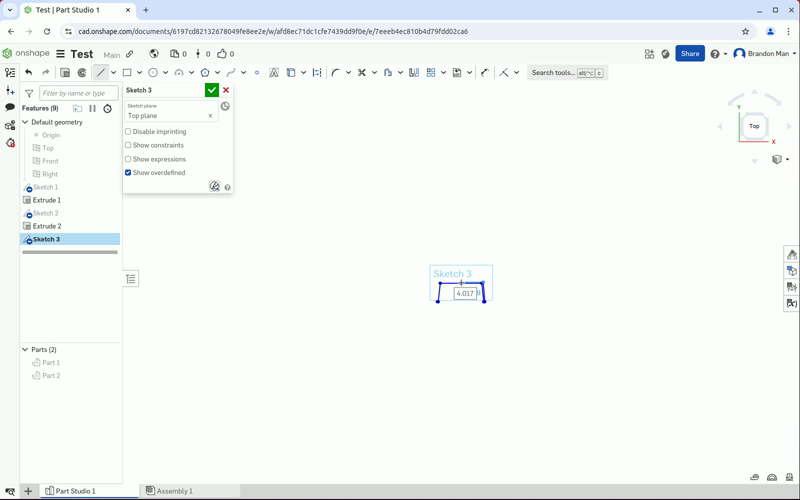
scroll(6)
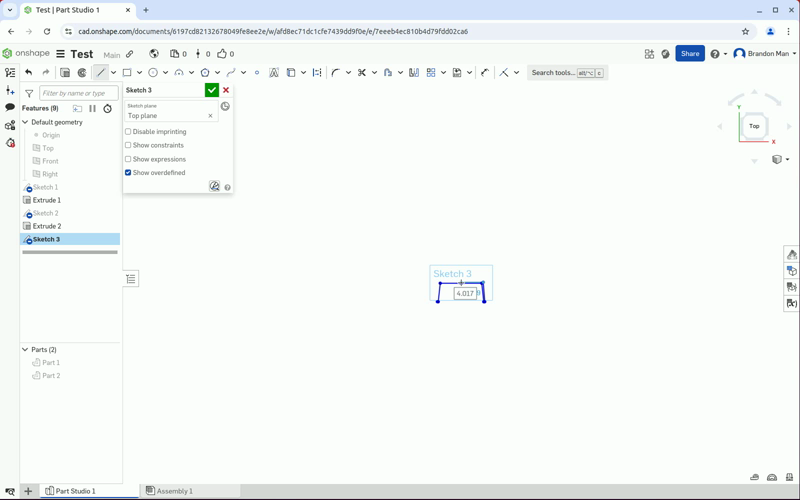
scroll(6)
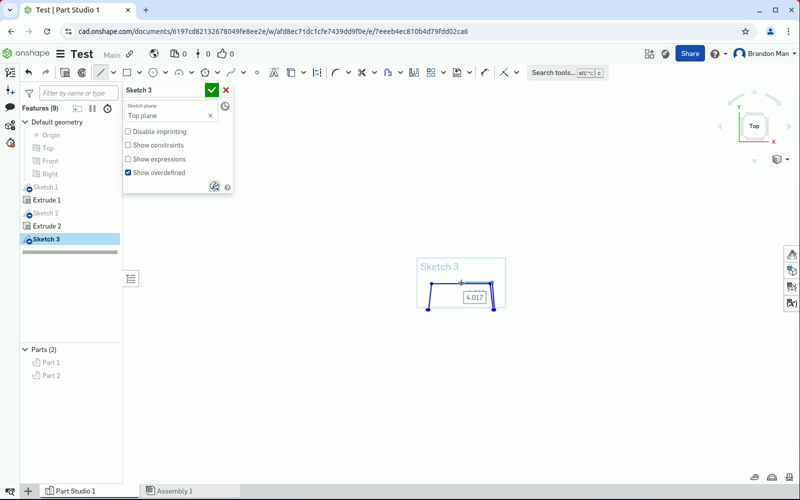
scroll(6)
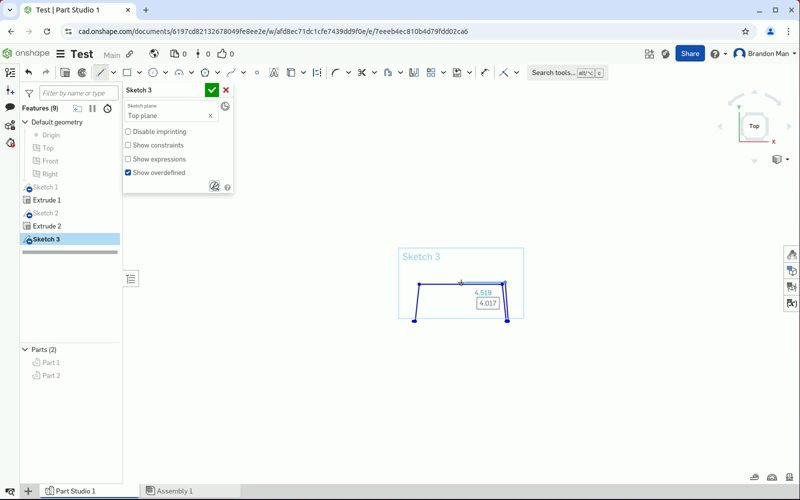
scroll(6)
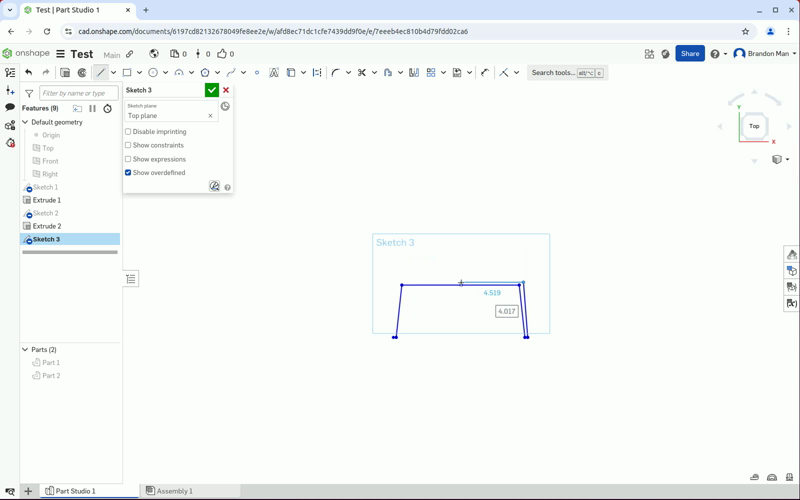
scroll(6)
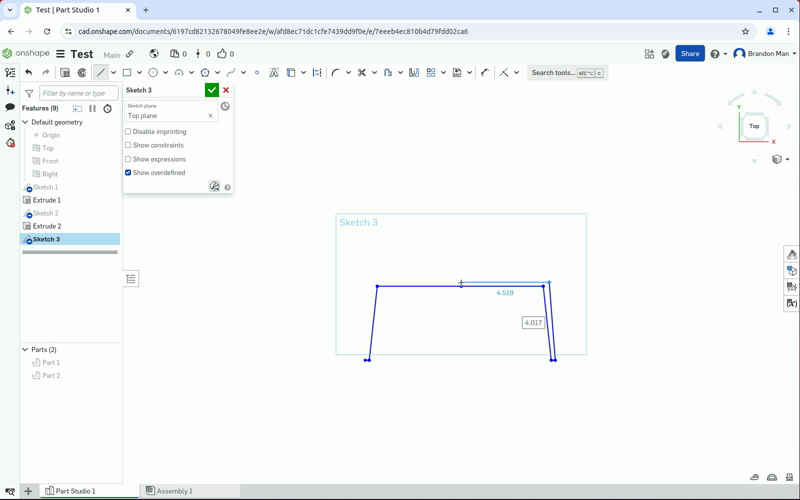
scroll(6)
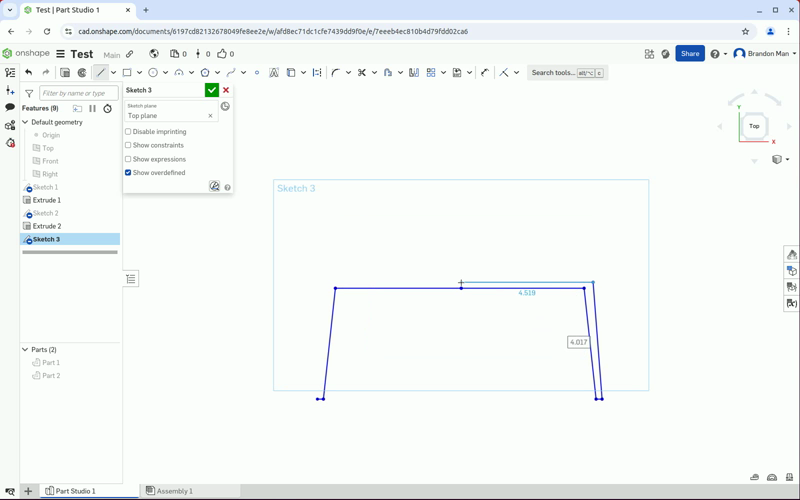
scroll(6)
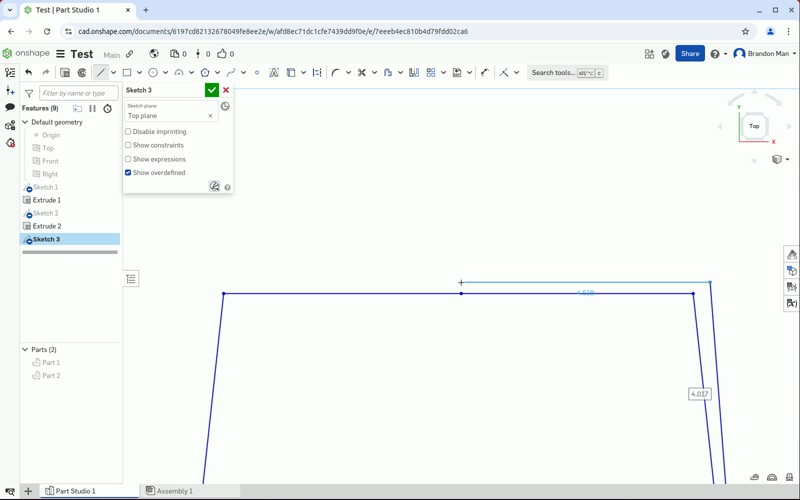
click(461, 282)
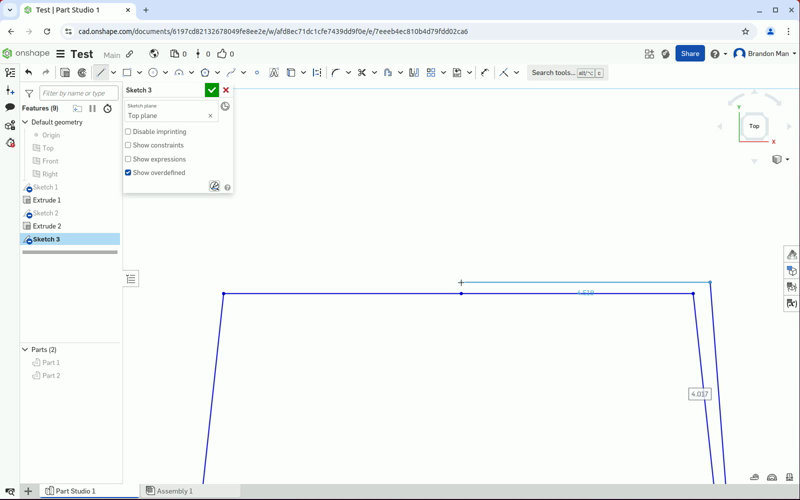
scroll(-6)
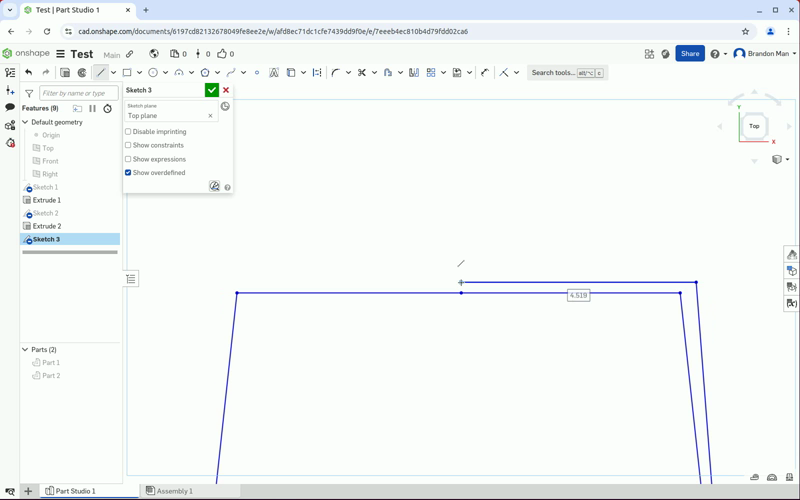
scroll(-6)
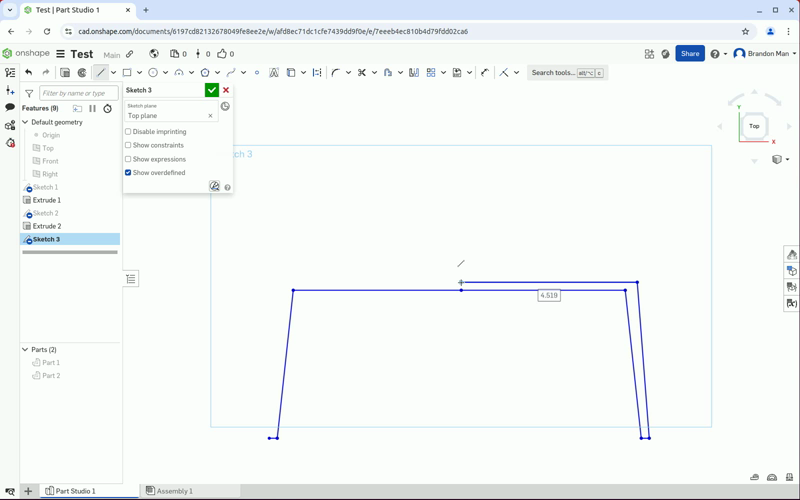
scroll(-6)
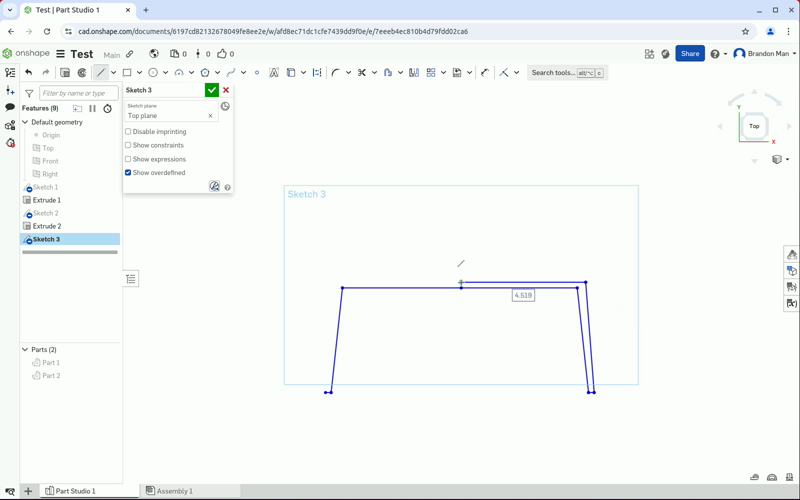
scroll(-6)
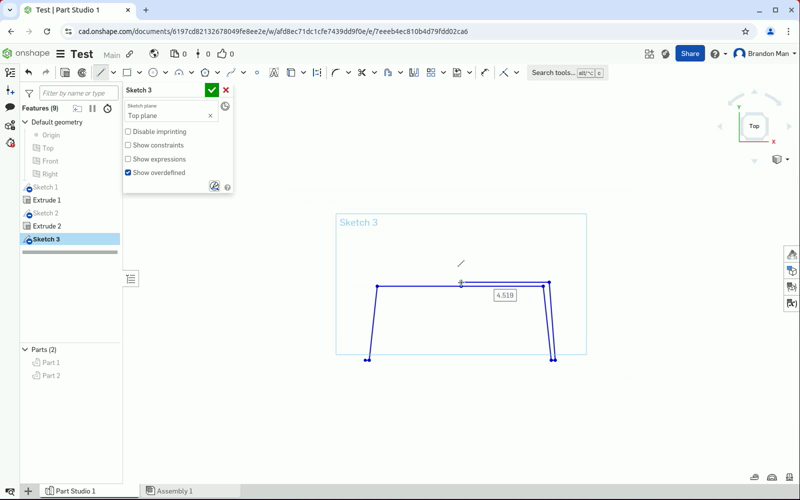
scroll(-6)
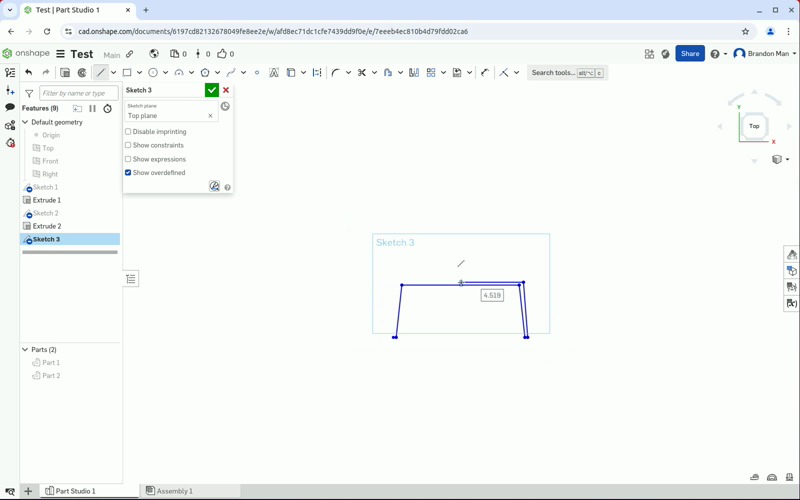
scroll(-6)
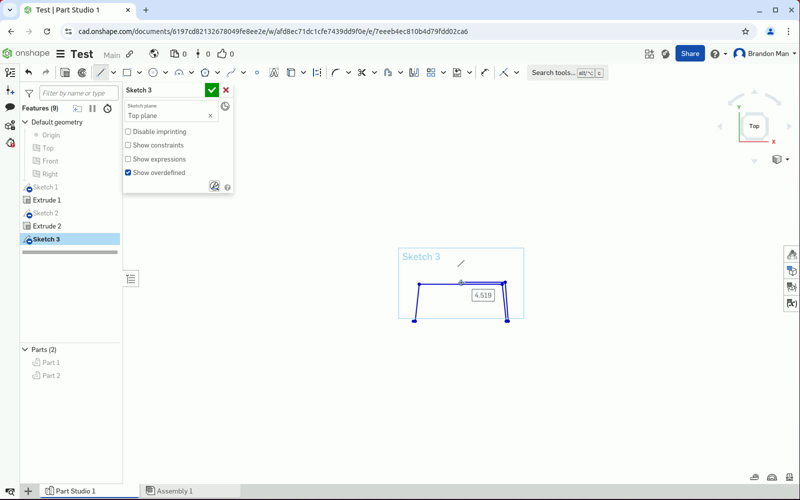
scroll(-6)
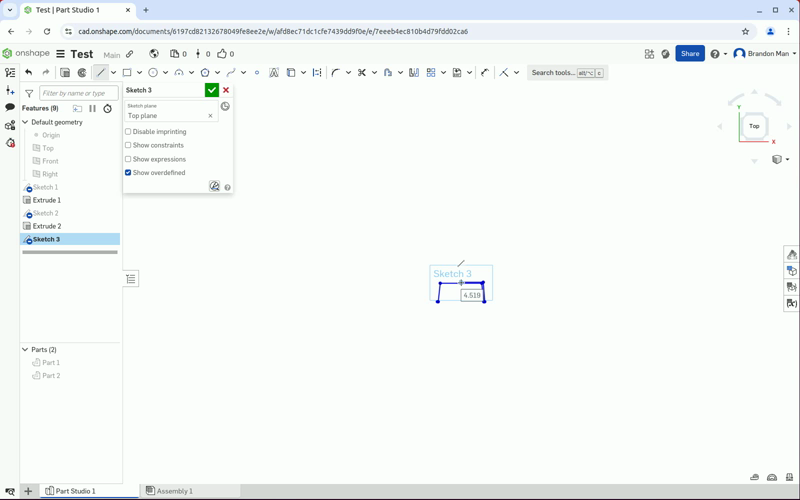
key_up(shift)
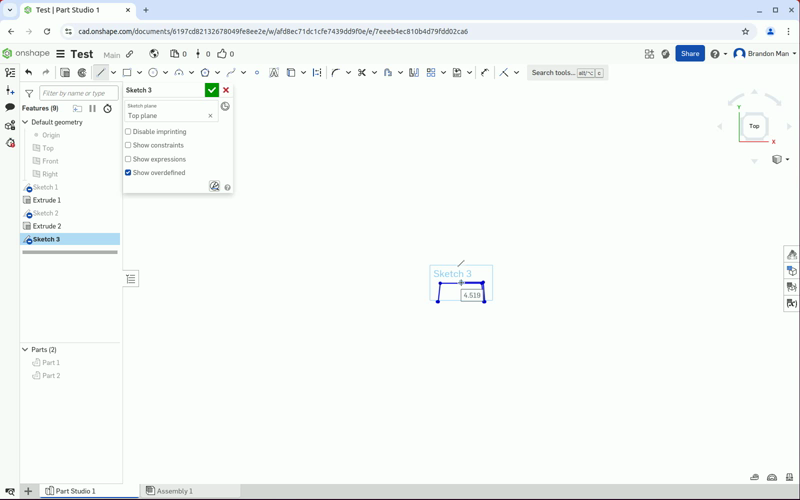
key_down(shift)
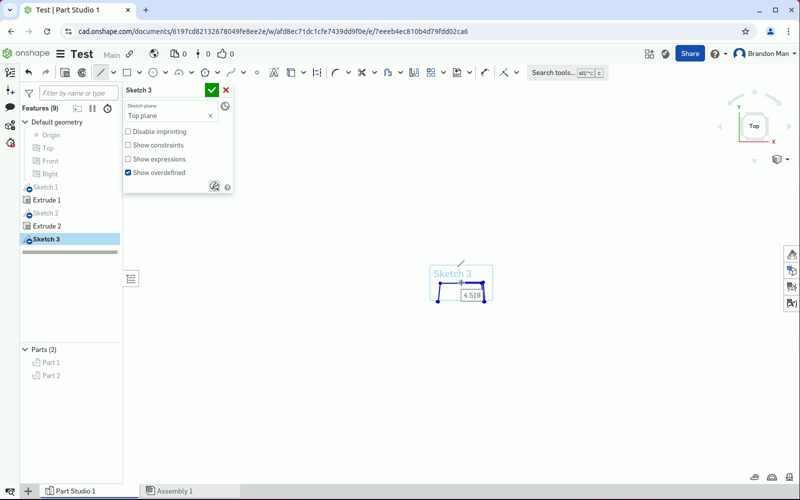
mouse_move(491, 282)
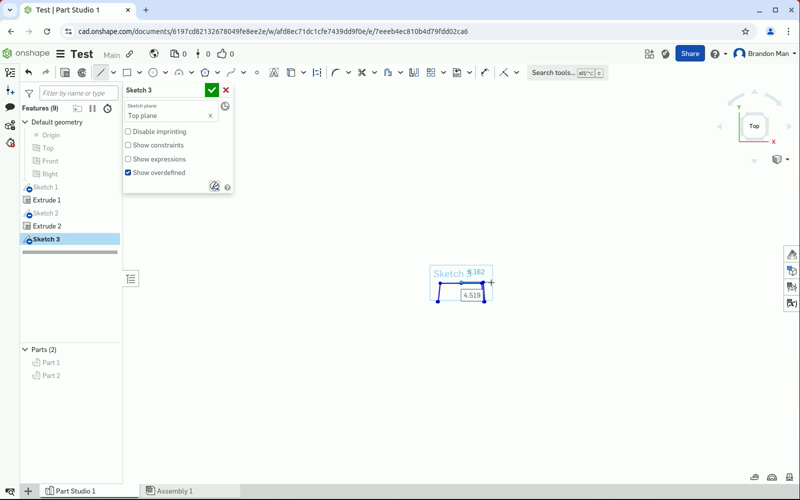
mouse_move(439, 282)
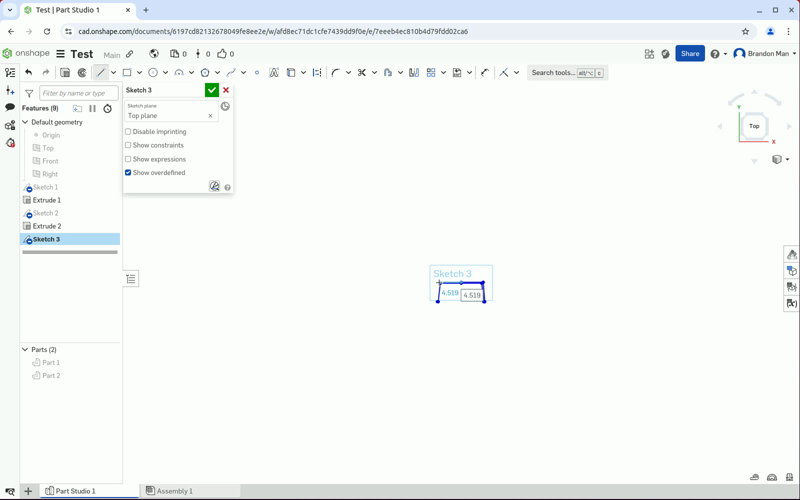
scroll(6)
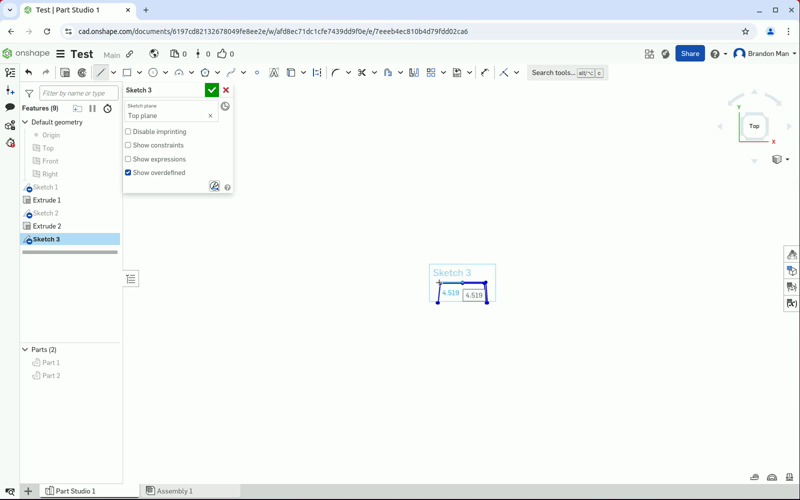
scroll(6)
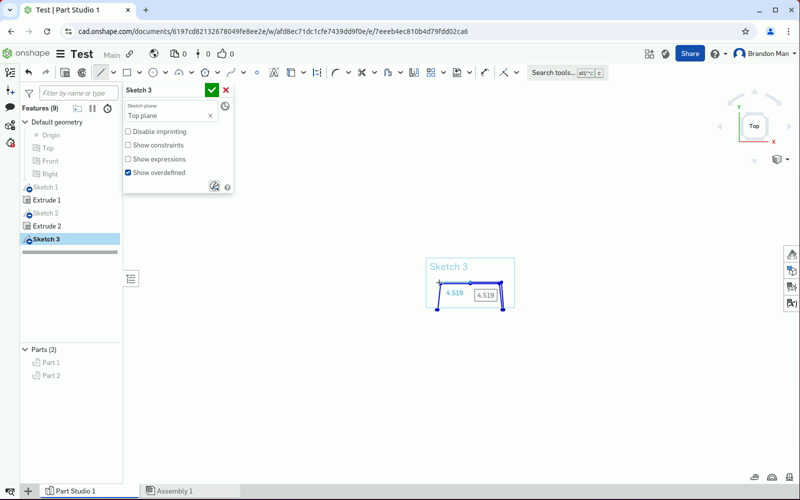
scroll(6)
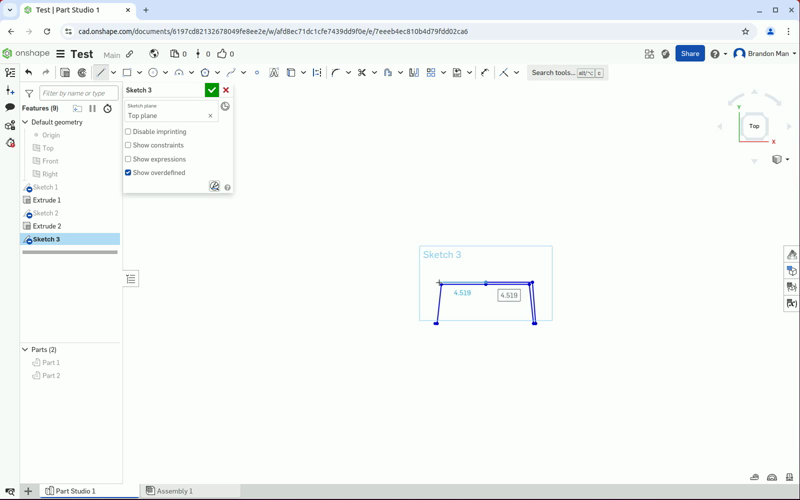
scroll(6)
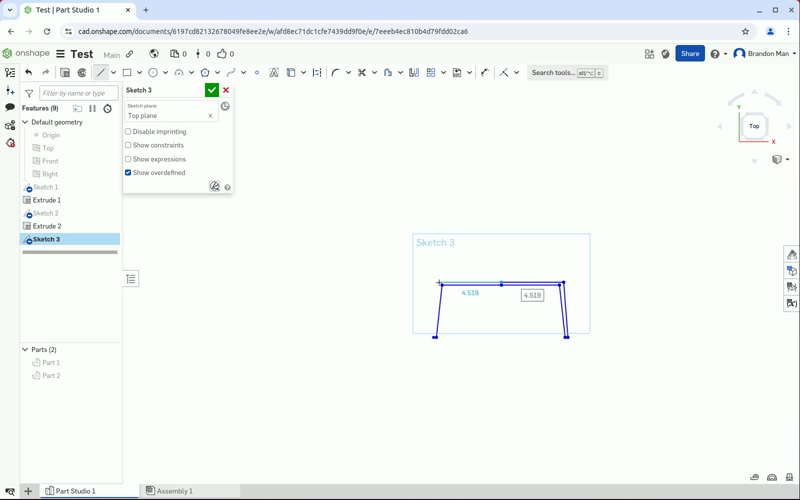
scroll(6)
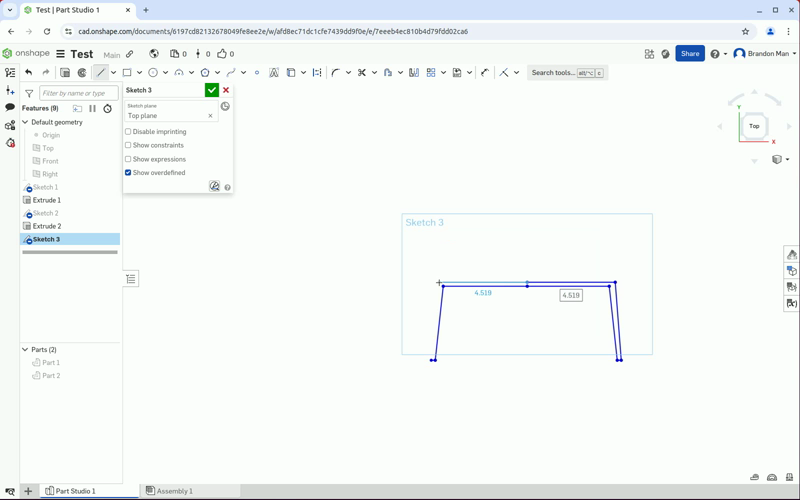
scroll(6)
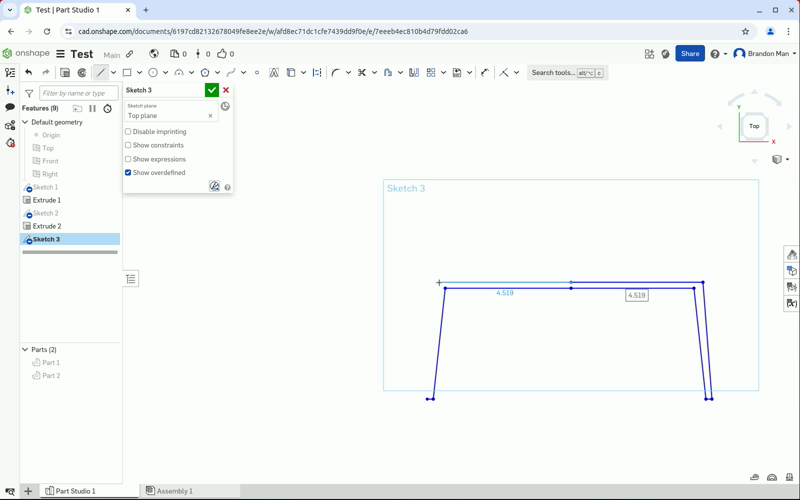
scroll(6)
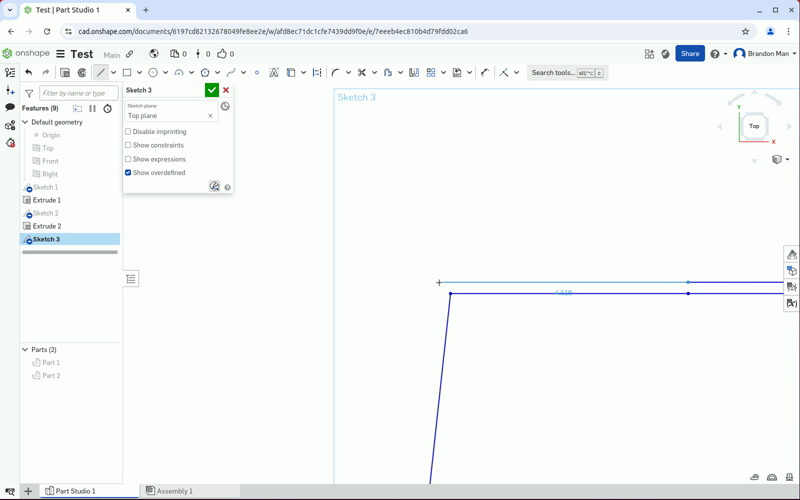
click(439, 282)
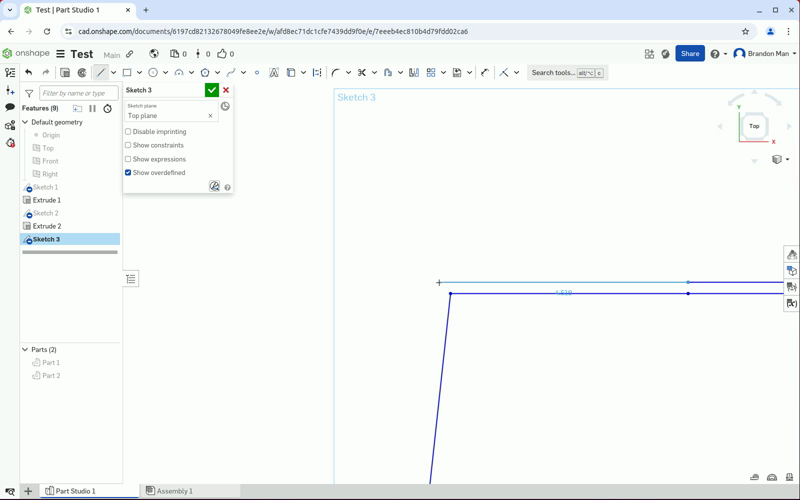
scroll(-6)
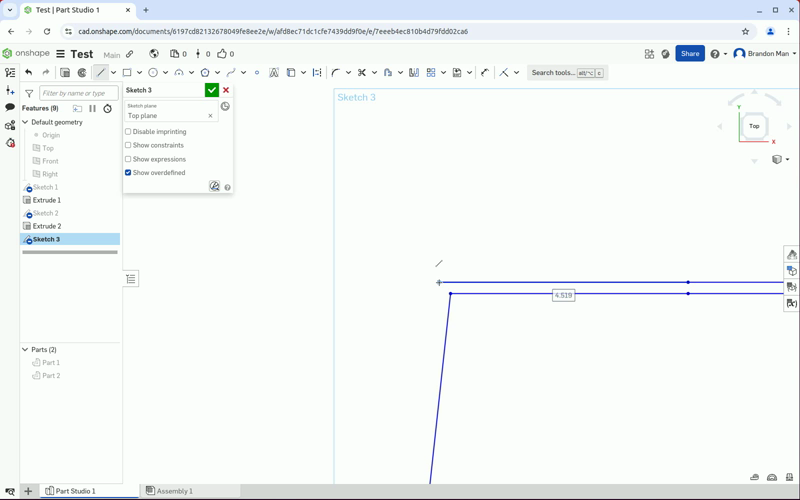
scroll(-6)
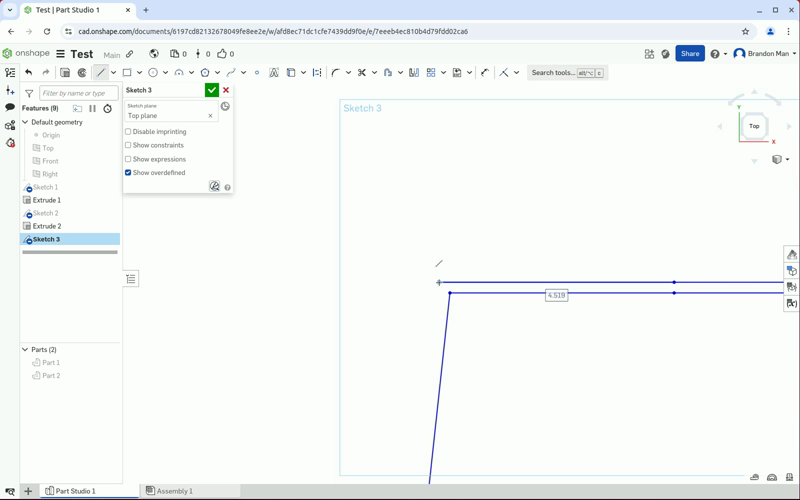
scroll(-6)
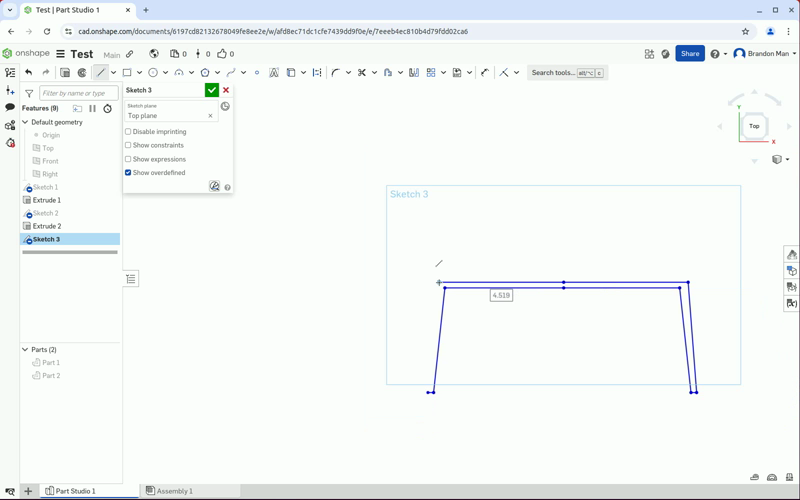
scroll(-6)
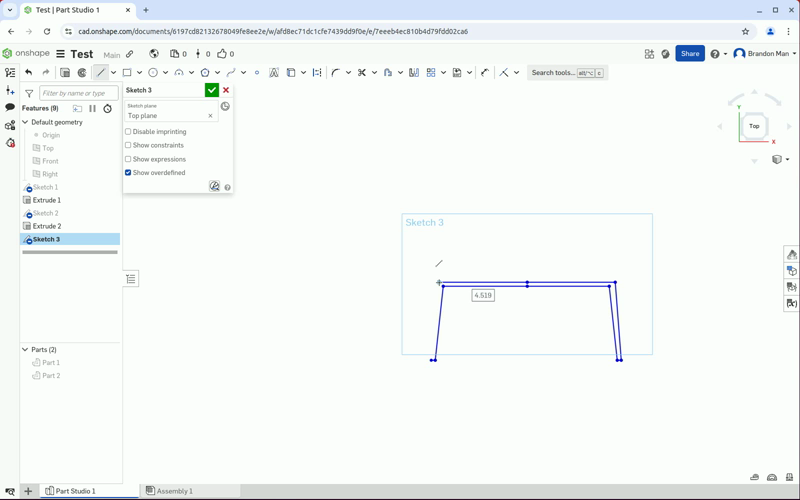
scroll(-6)
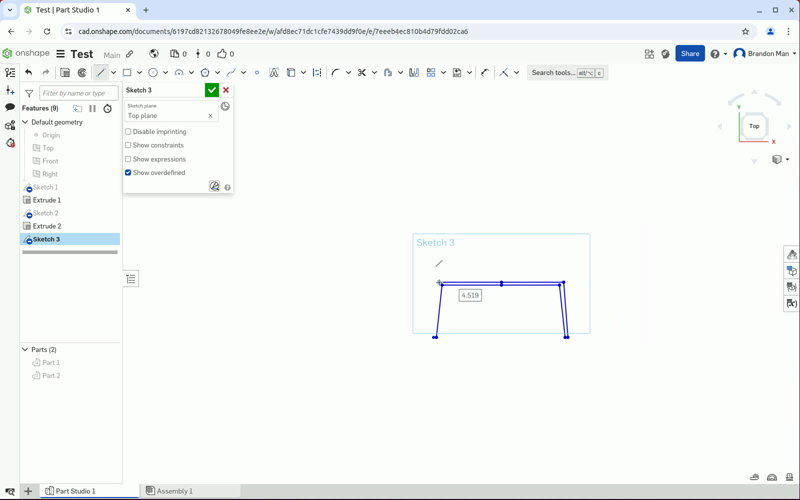
scroll(-6)
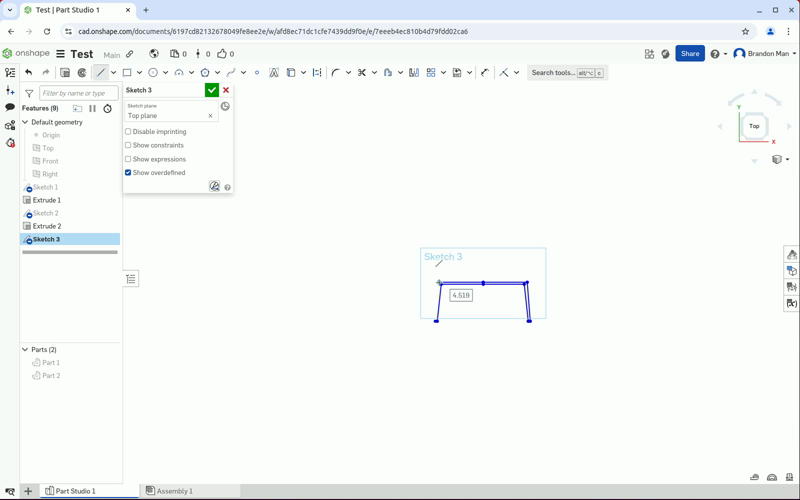
scroll(-6)
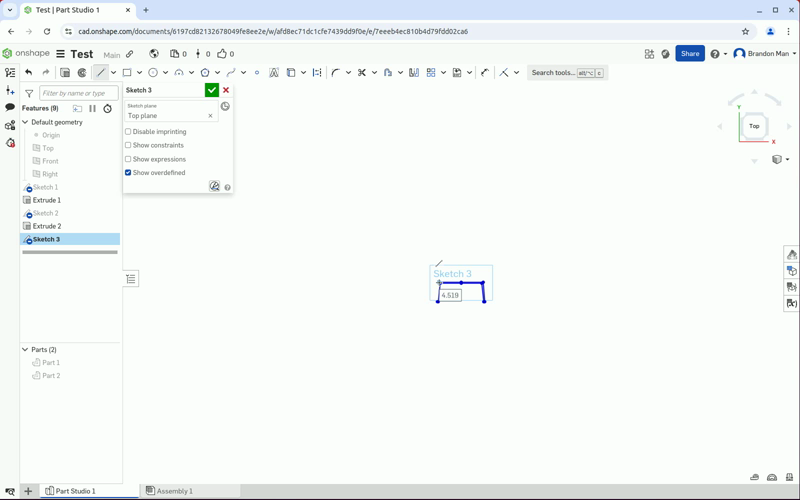
key_up(shift)
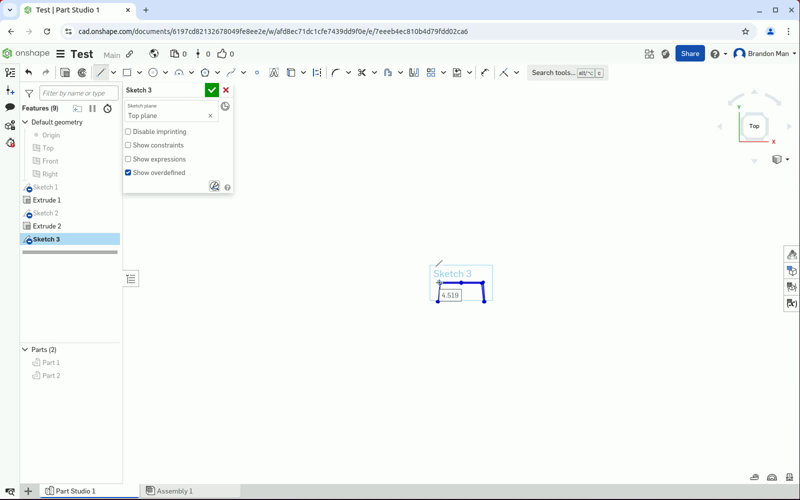
mouse_move(469, 282)
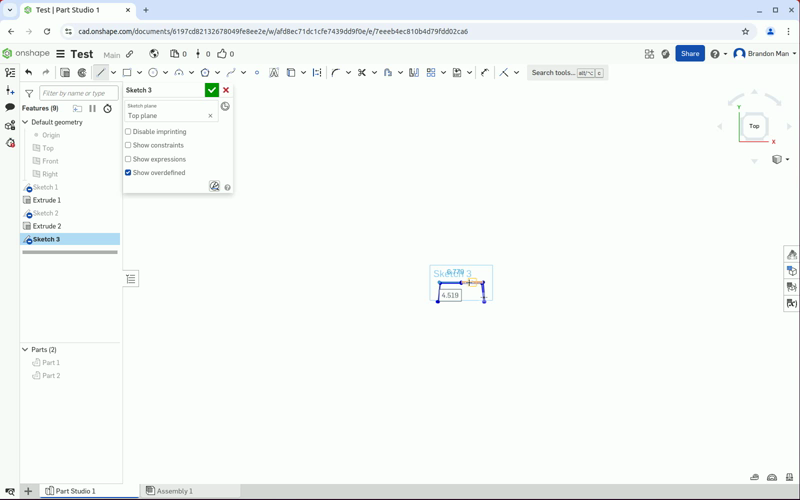
key_down(shift)
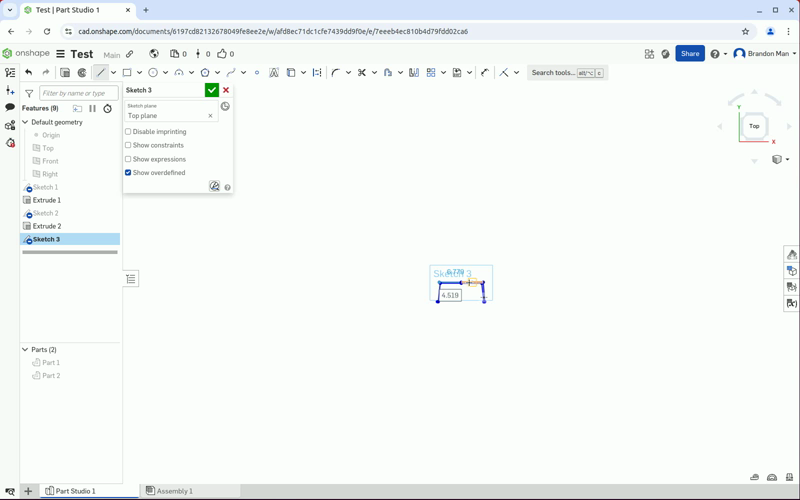
mouse_move(437, 301)
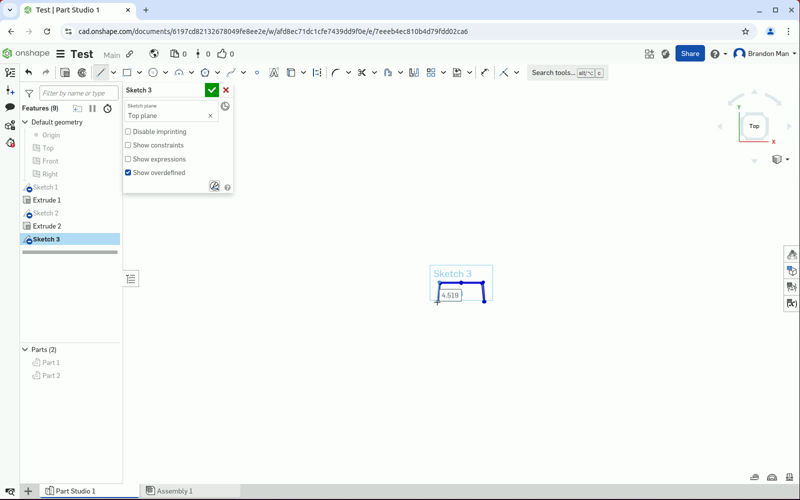
scroll(6)
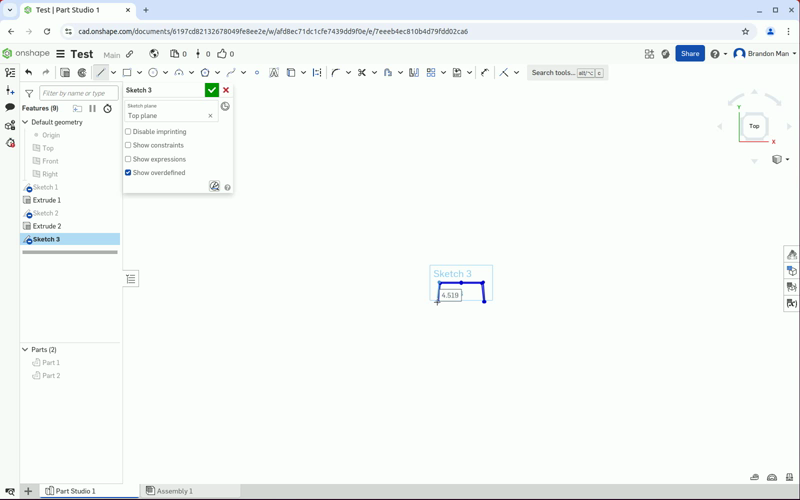
scroll(6)
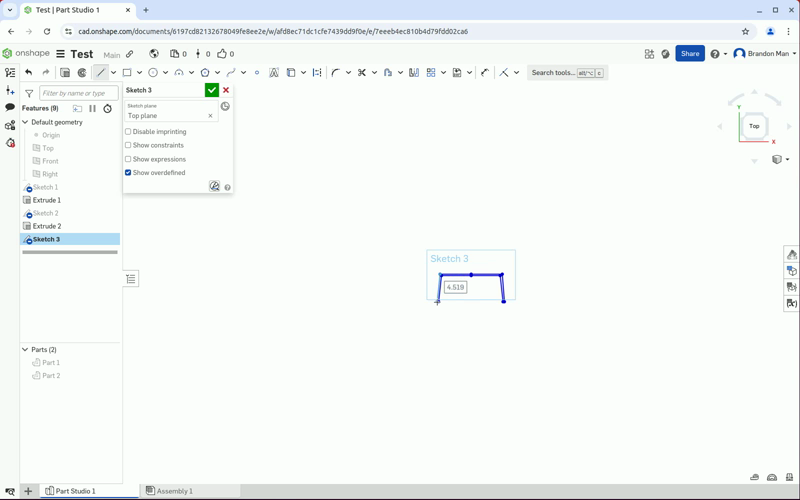
scroll(6)
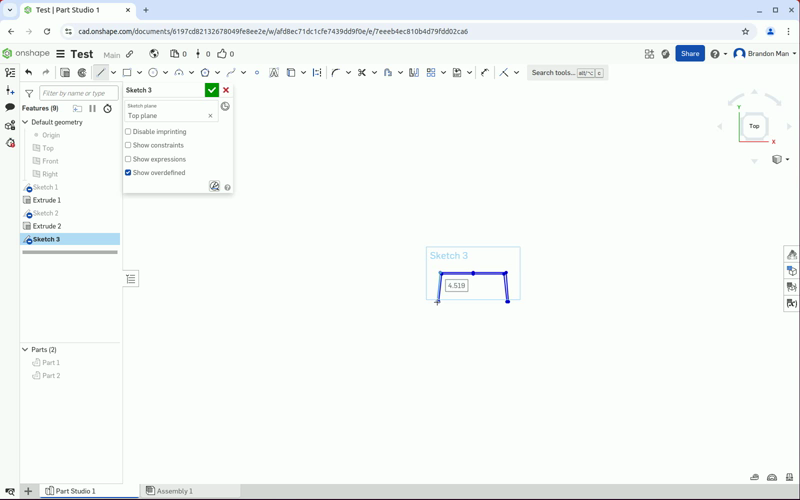
scroll(6)
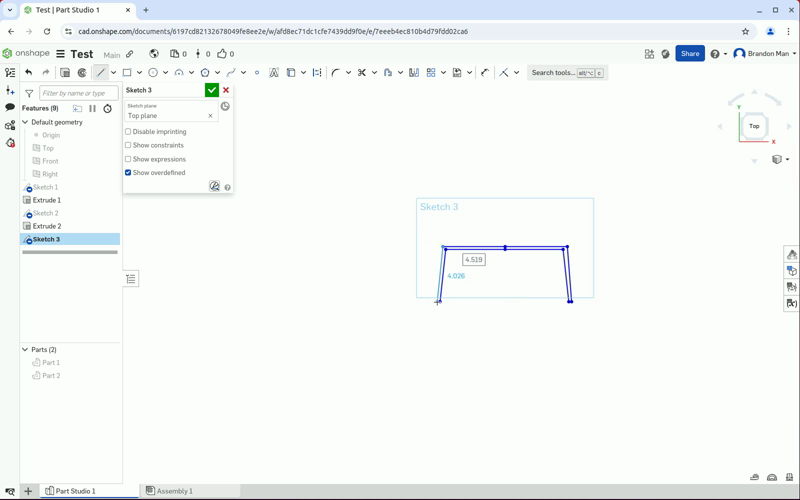
scroll(6)
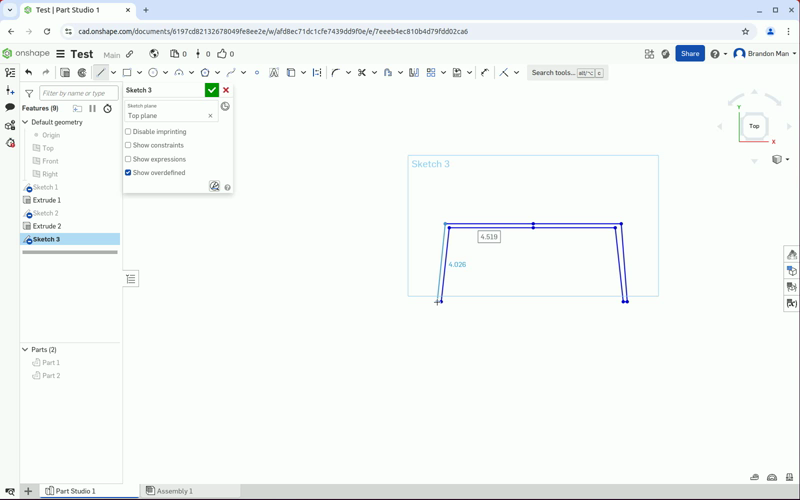
scroll(6)
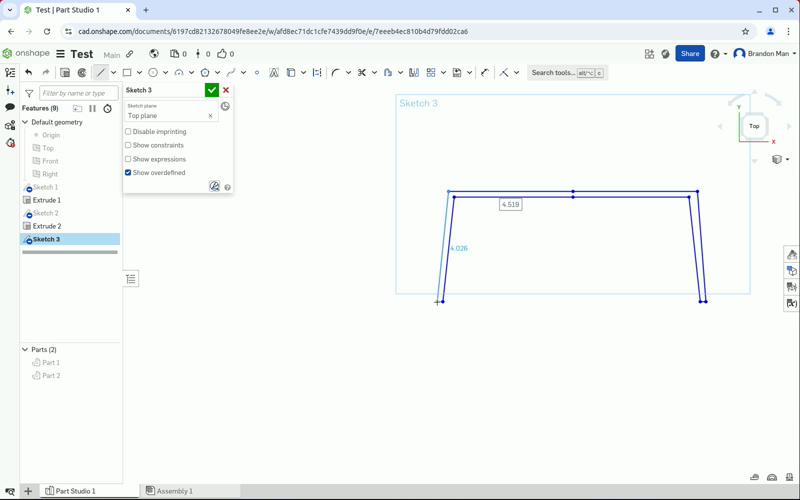
scroll(6)
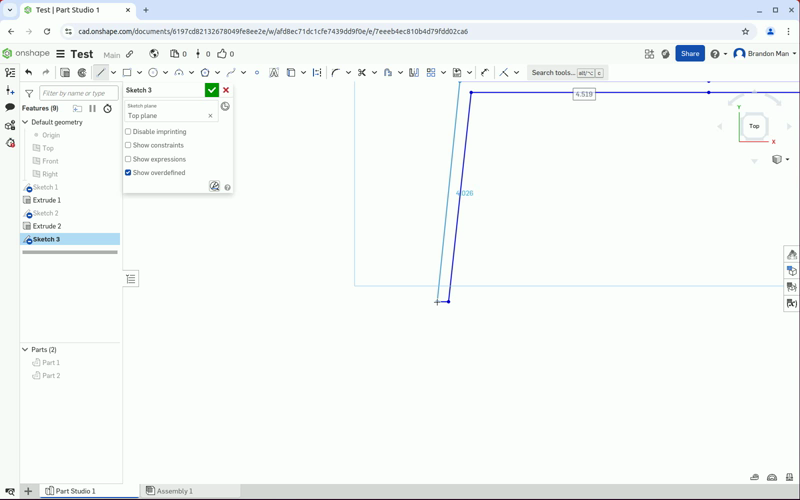
key_up(shift)
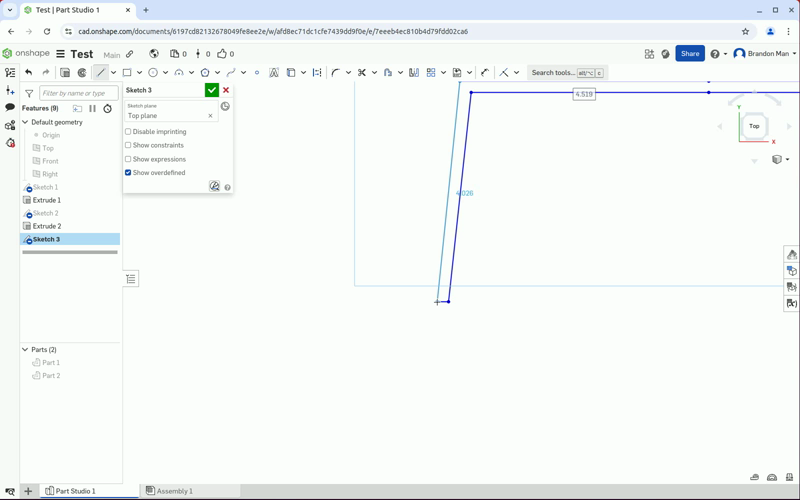
click(437, 301)
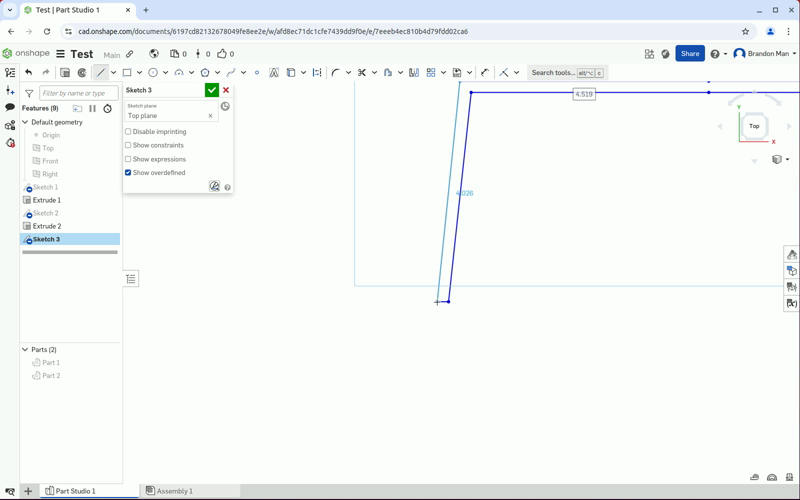
scroll(-6)
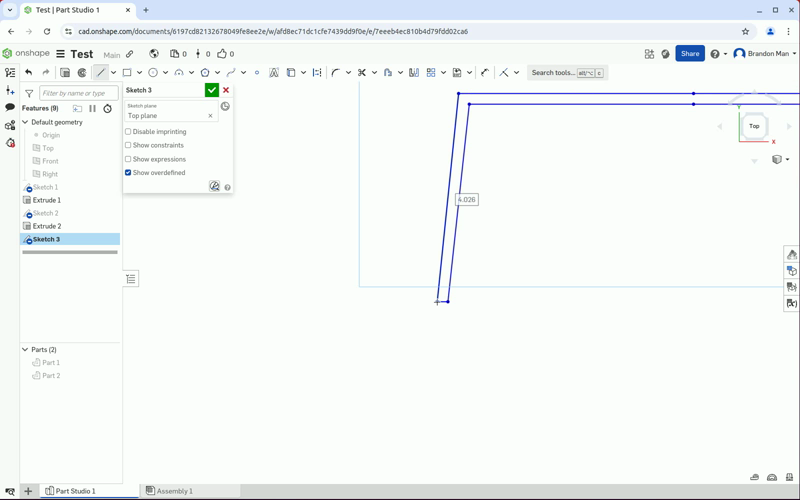
scroll(-6)
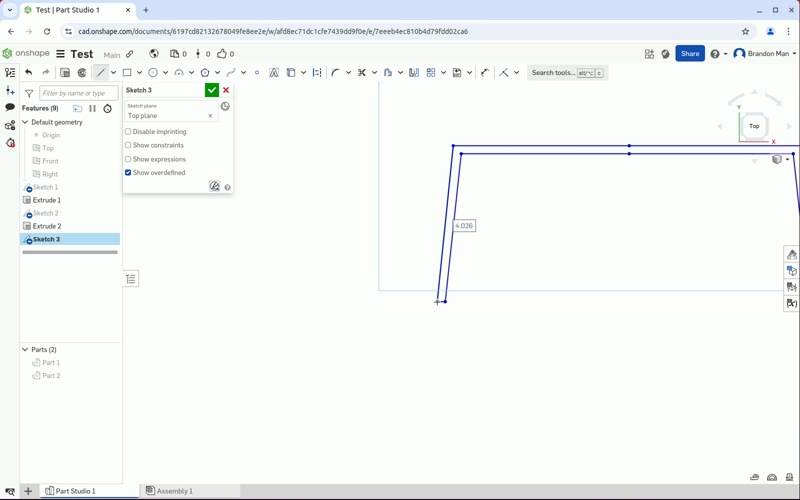
scroll(-6)
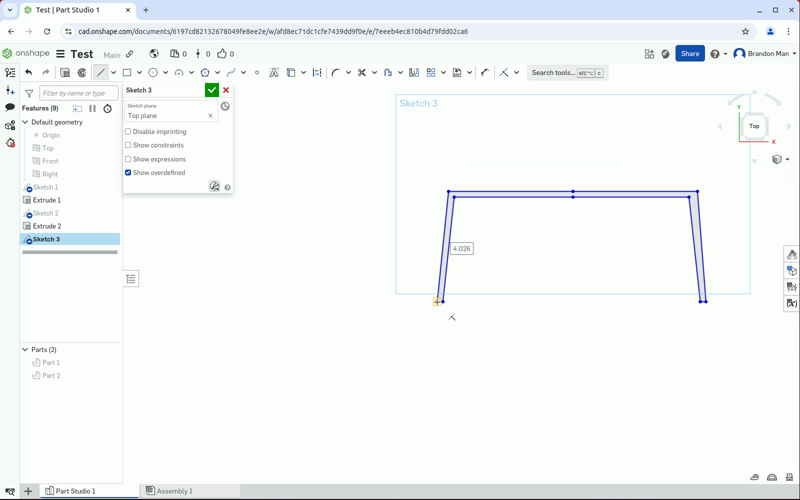
scroll(-6)
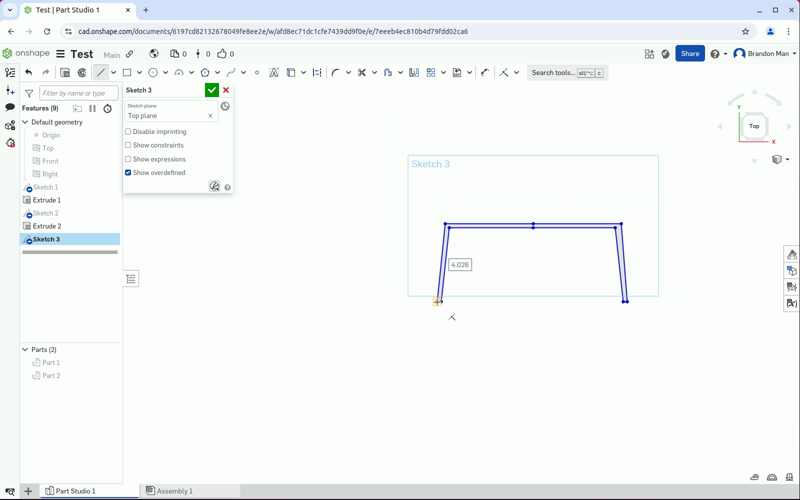
scroll(-6)
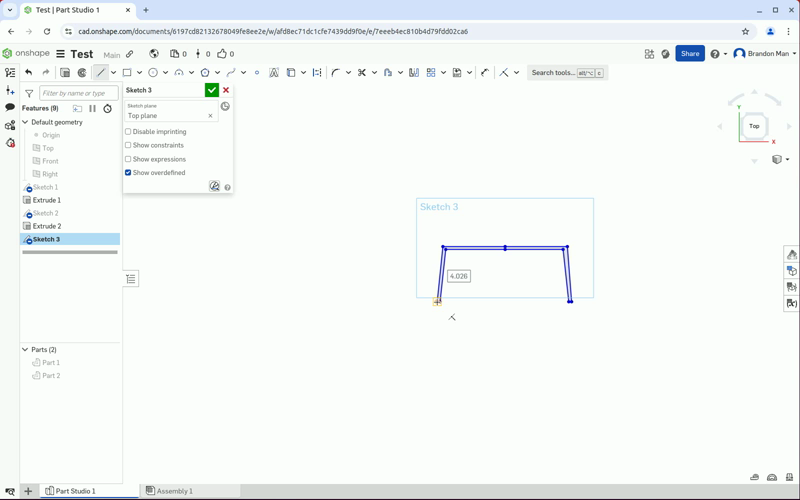
scroll(-6)
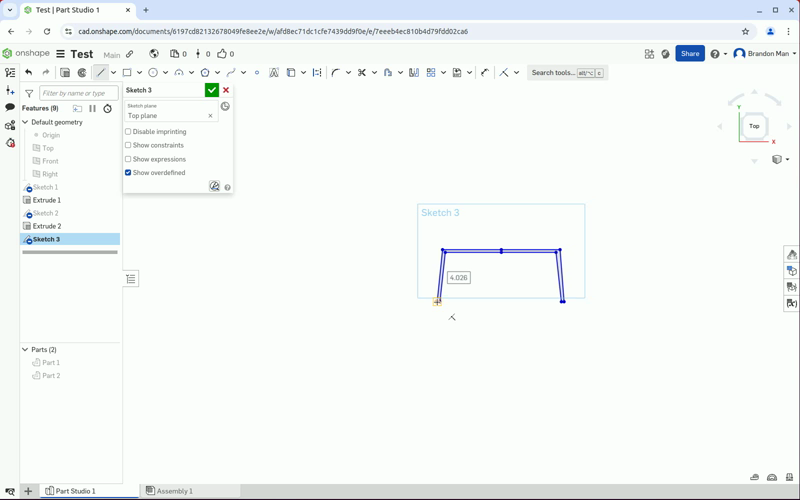
scroll(-6)
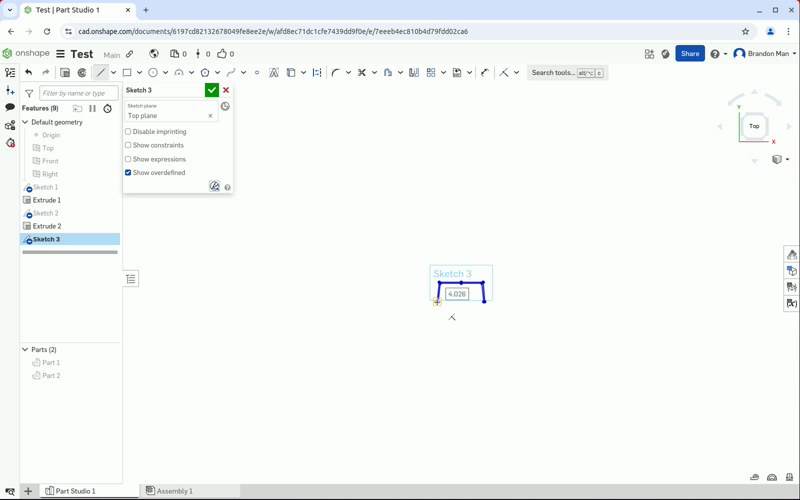
key(esc)
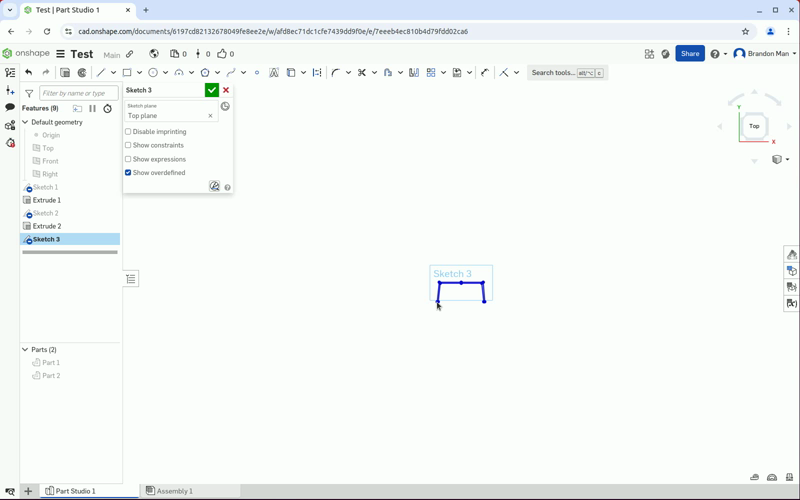
mouse_move(469, 283)
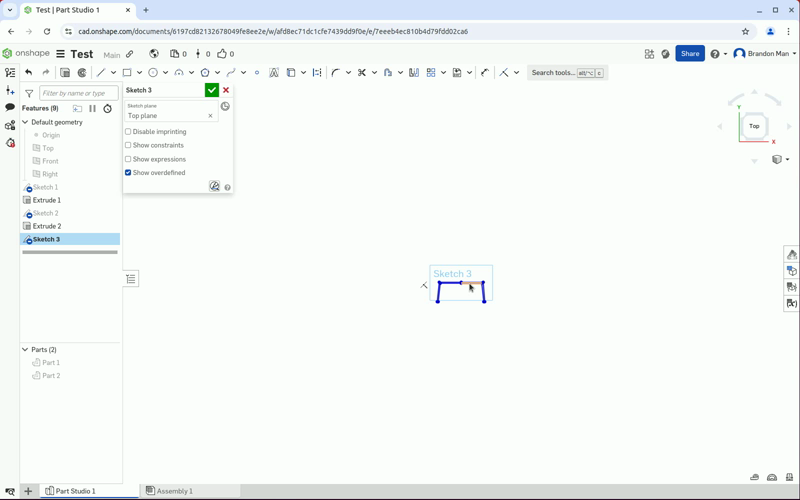
scroll(6)
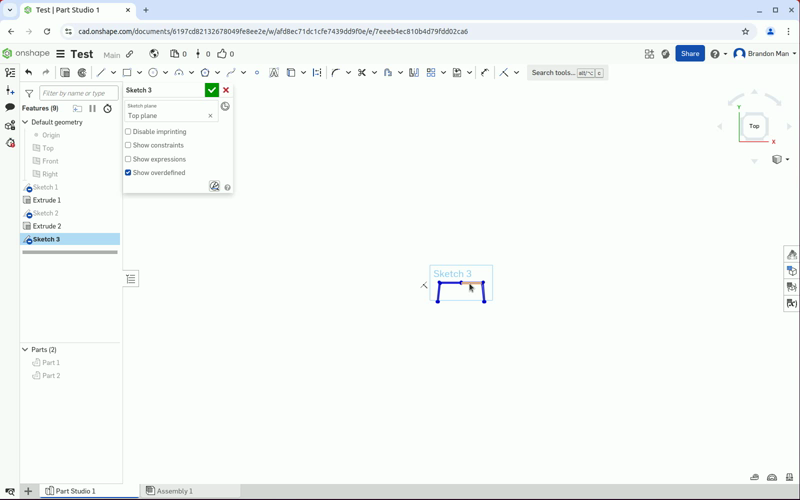
scroll(6)
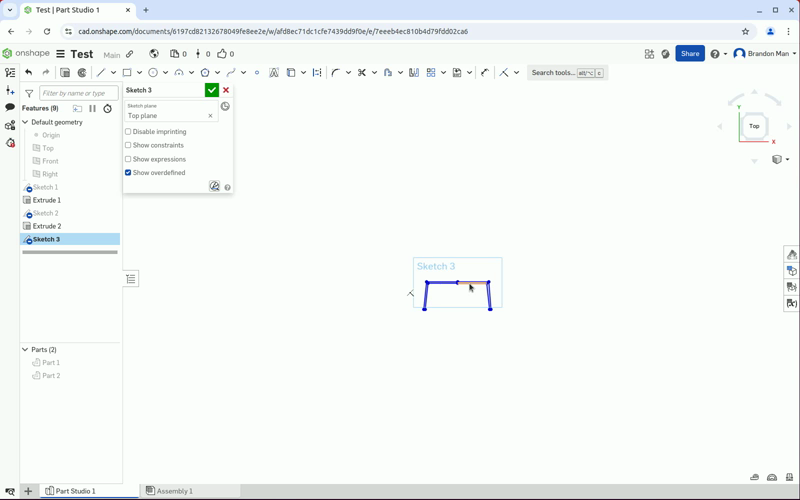
scroll(6)
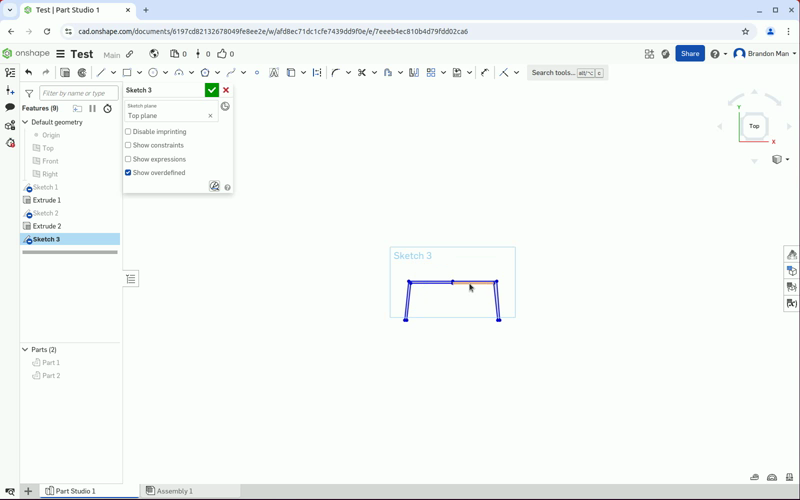
scroll(6)
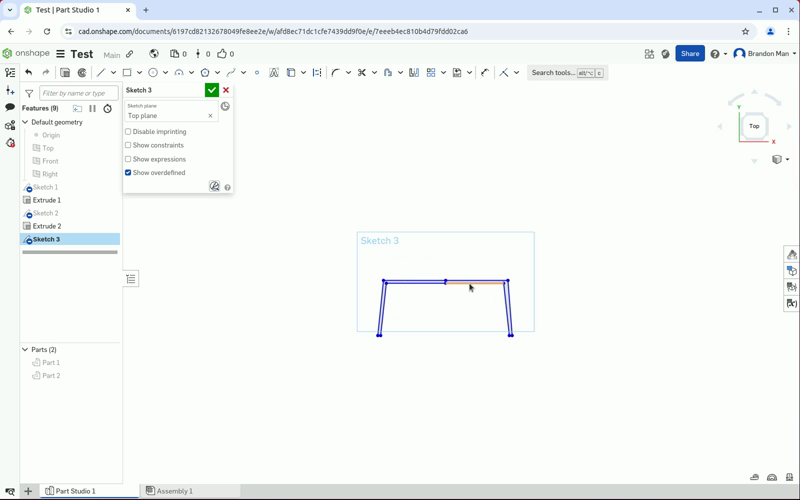
scroll(6)
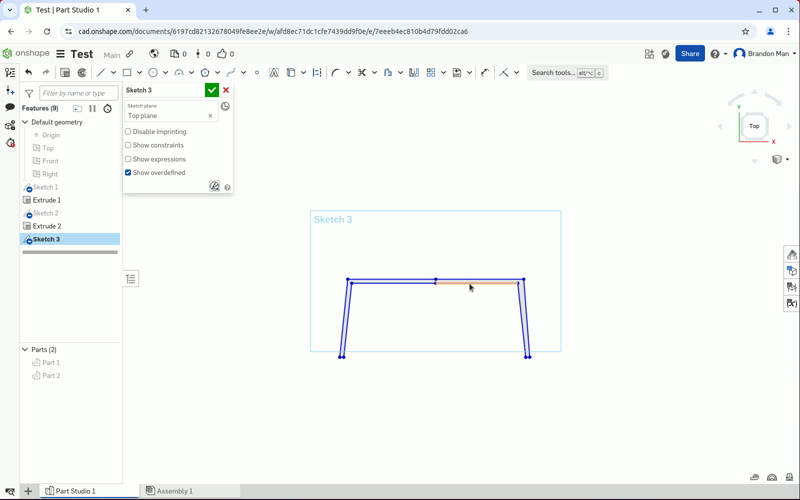
scroll(6)
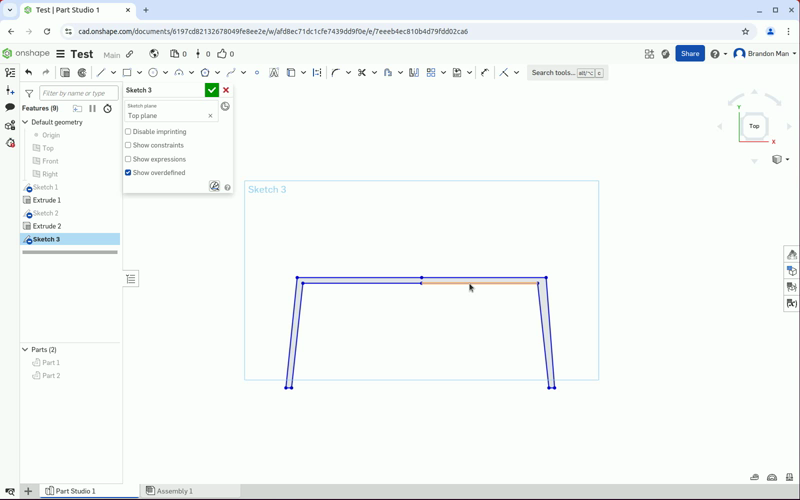
scroll(6)
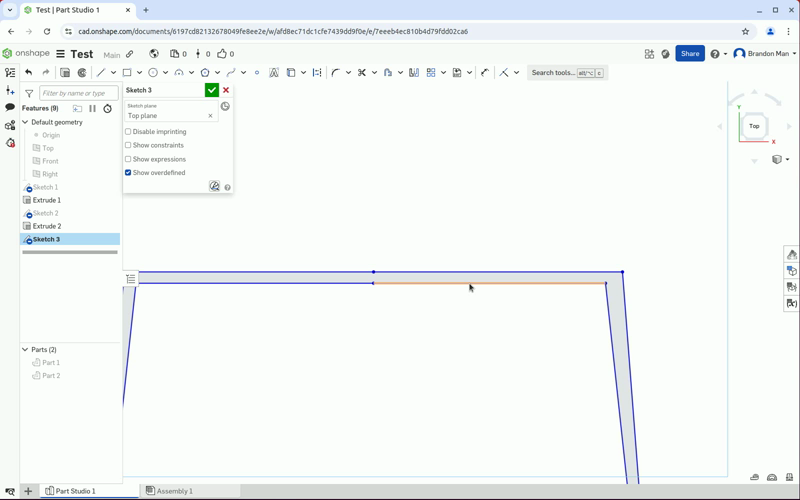
click(469, 283)
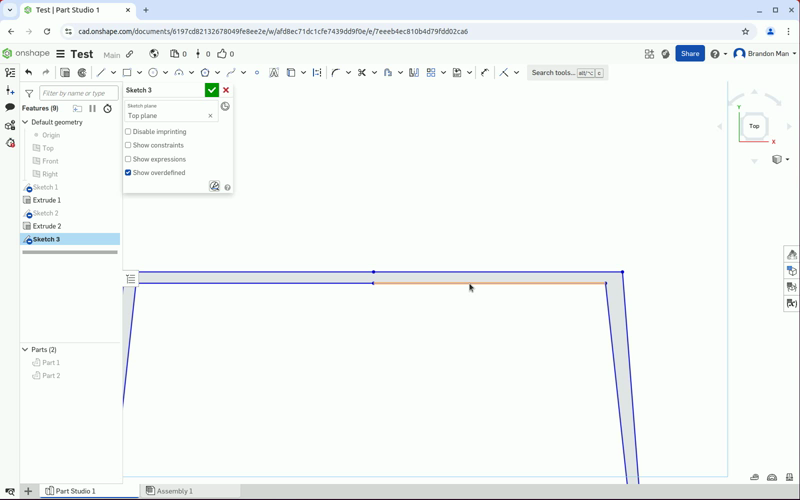
scroll(-6)
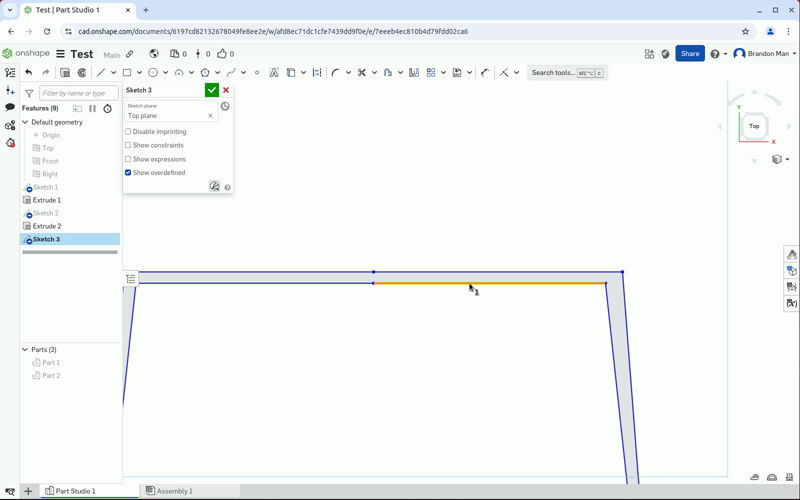
scroll(-6)
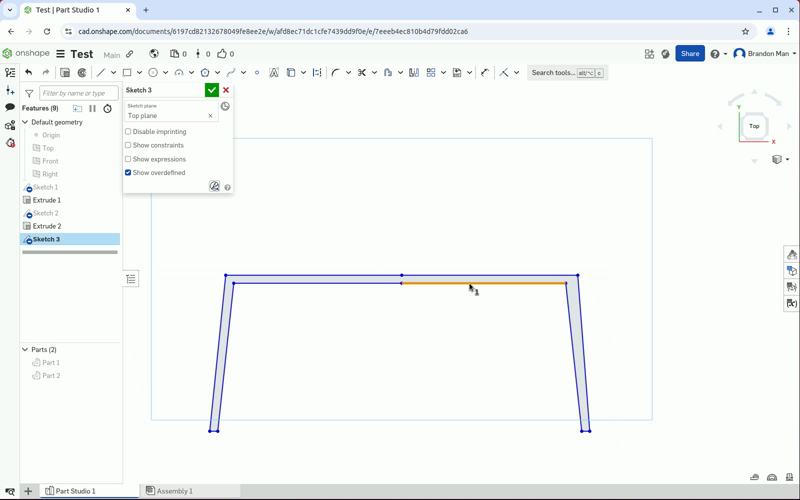
scroll(-6)
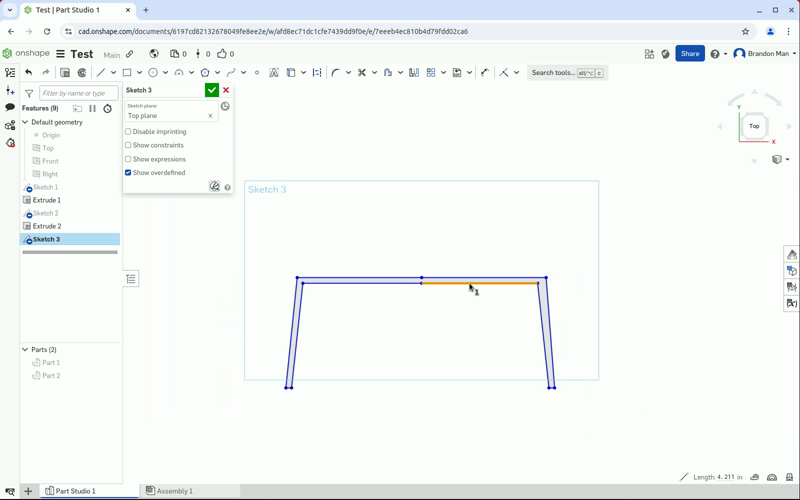
scroll(-6)
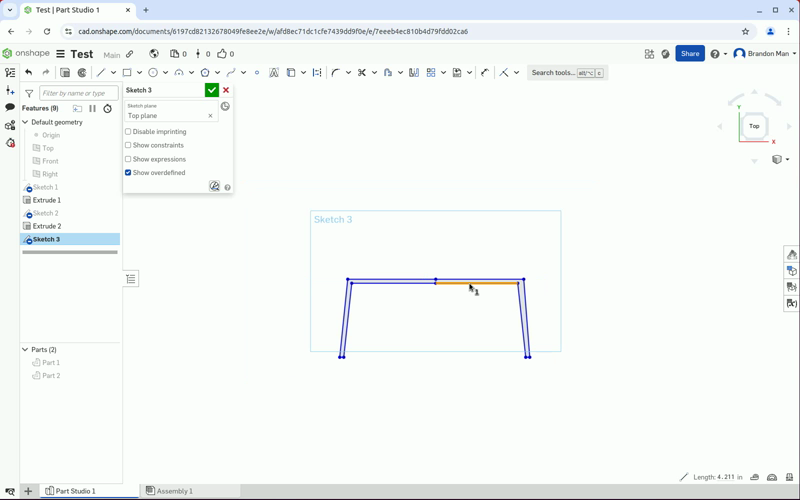
scroll(-6)
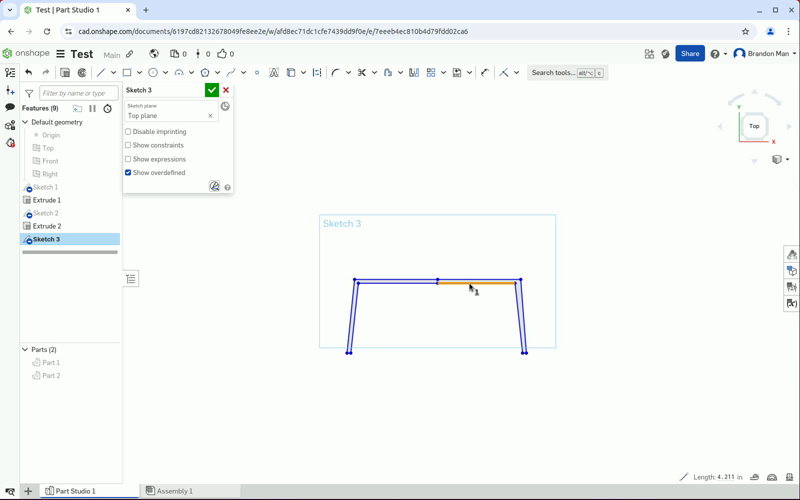
scroll(-6)
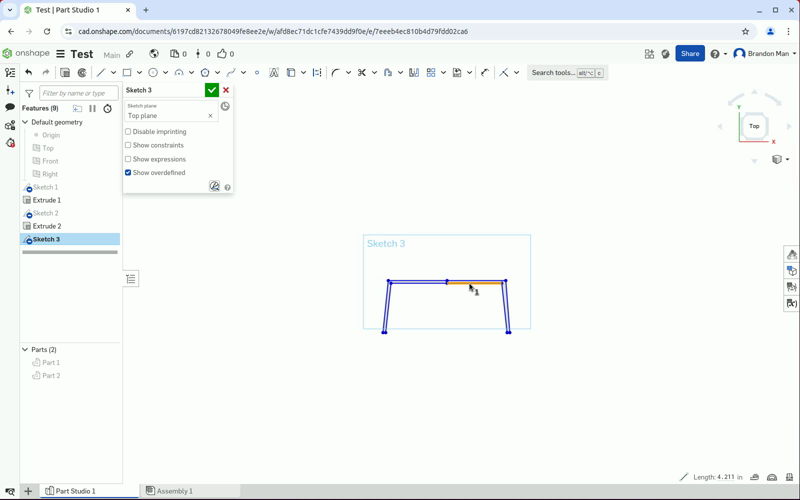
scroll(-6)
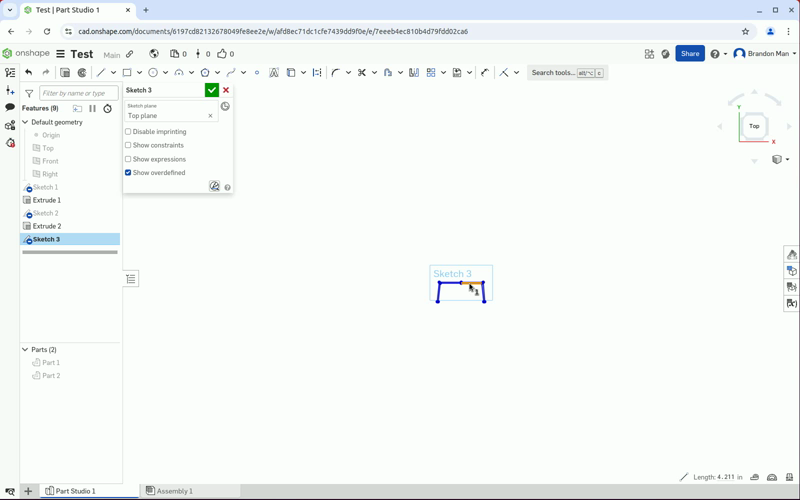
mouse_move(73, 352)
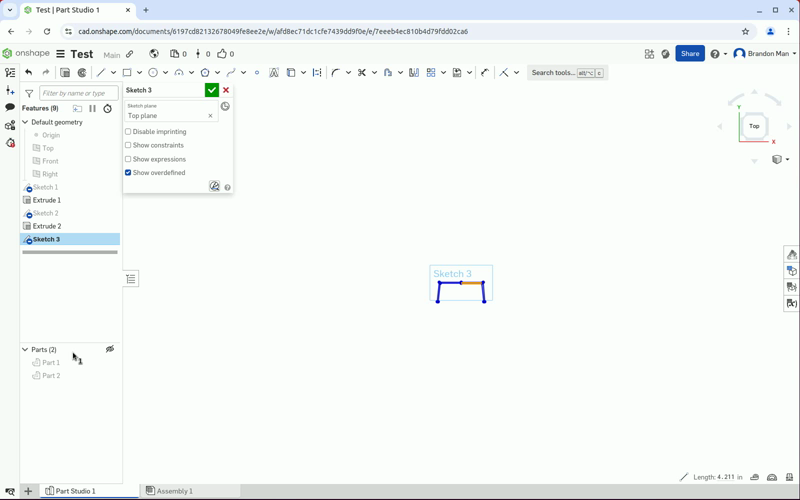
key(shift+y)
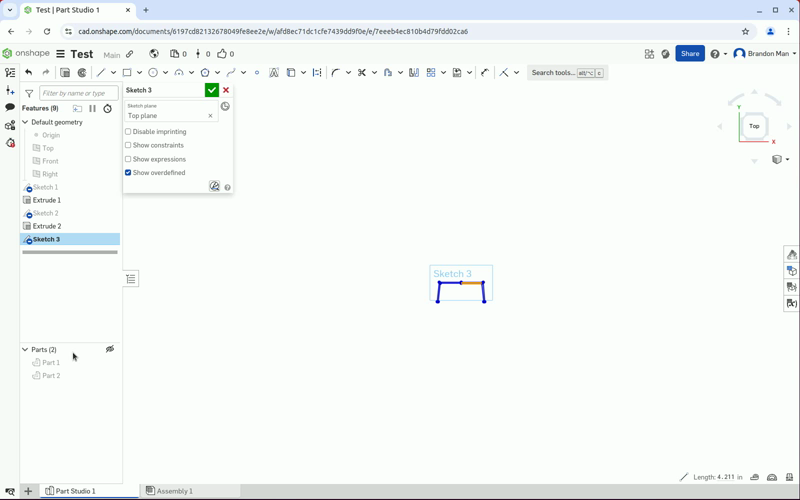
key(shift+e)
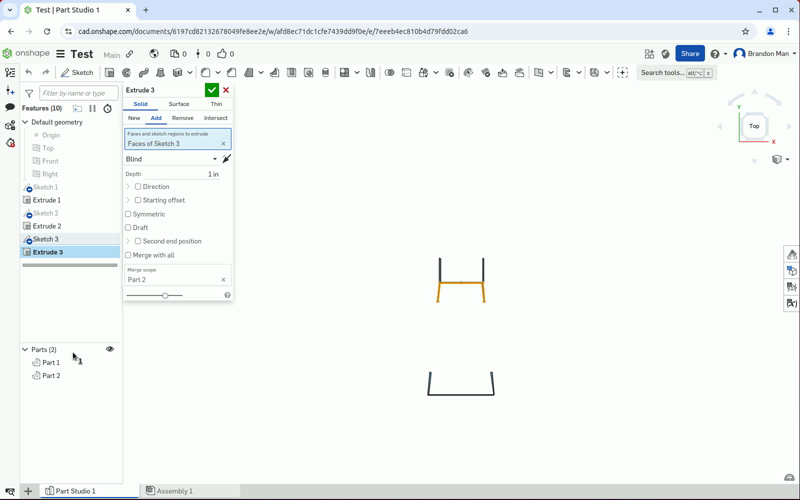
mouse_move(143, 106)
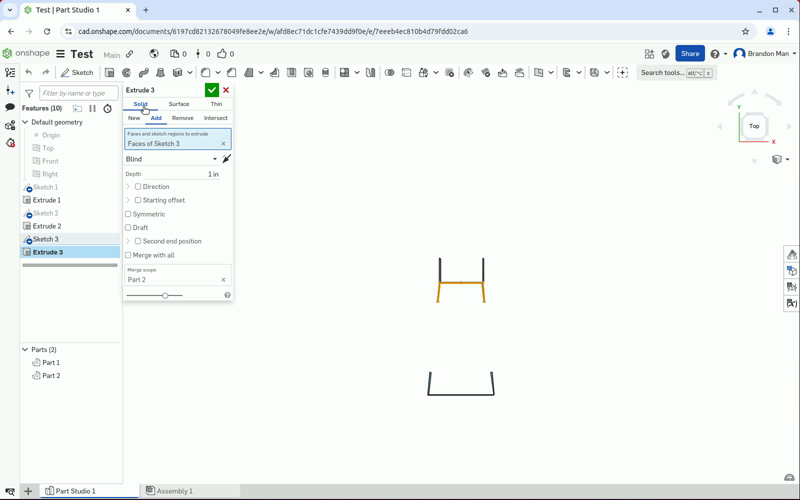
click(143, 106)
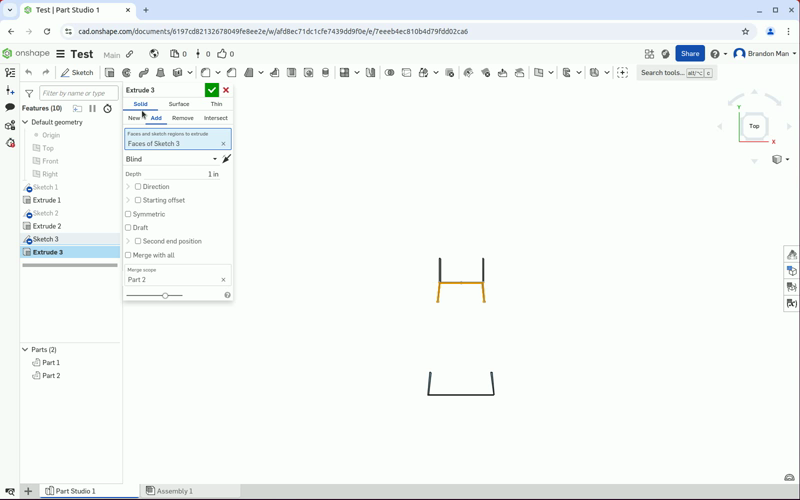
mouse_move(137, 120)
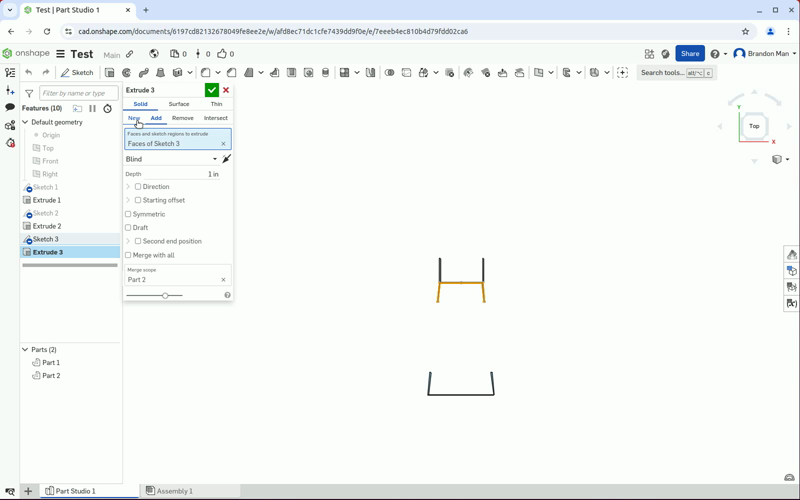
click(137, 120)
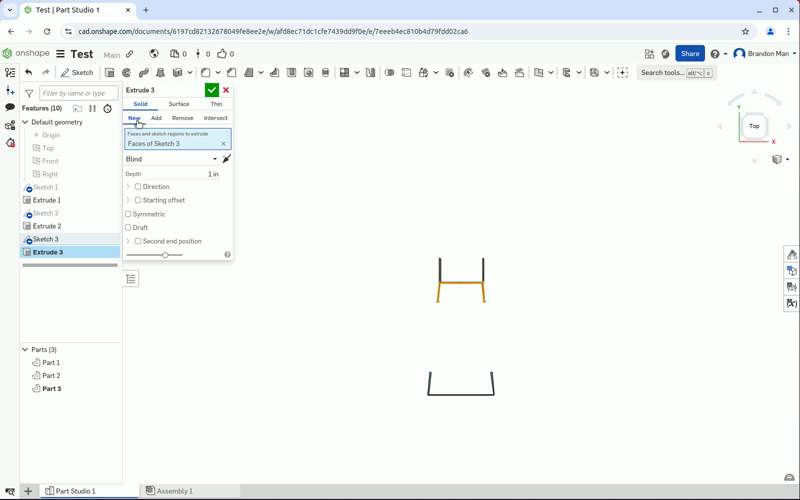
key(tab, 4)
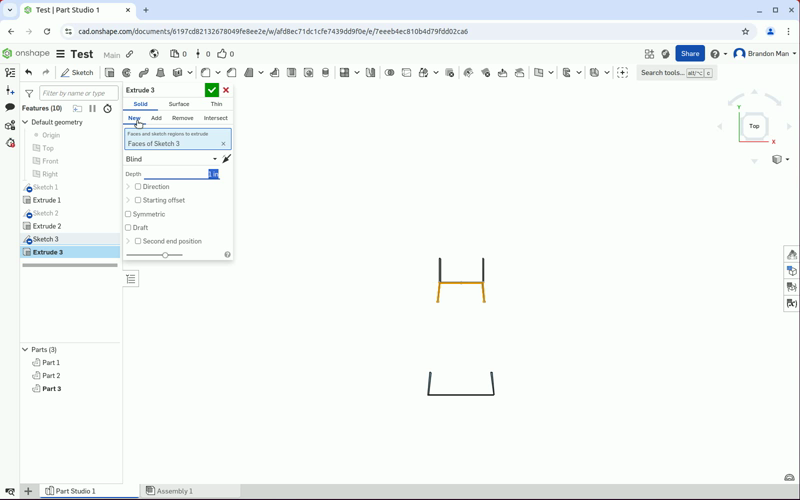
text(1.926)
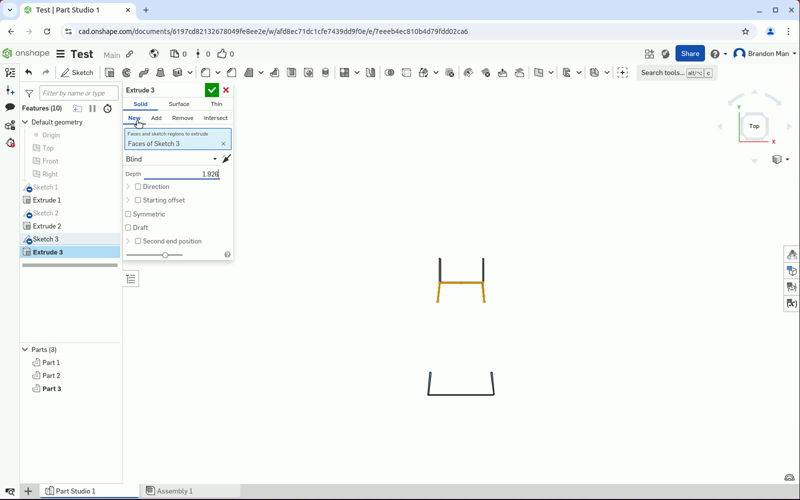
key(enter)
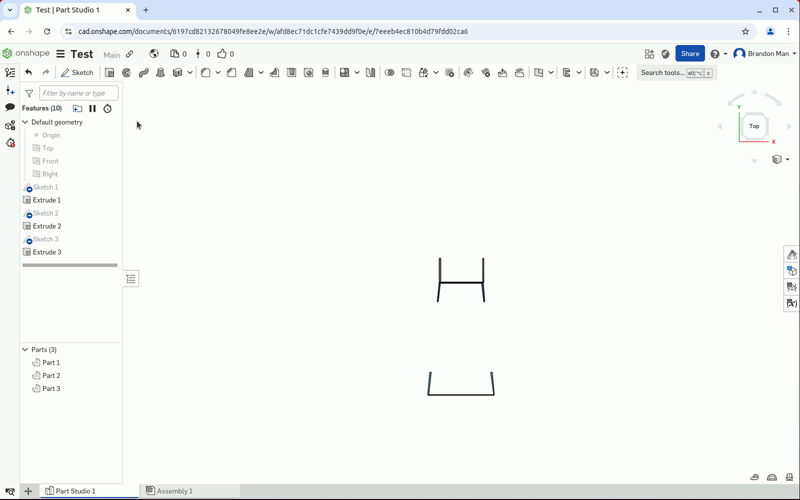
key(shift+h)
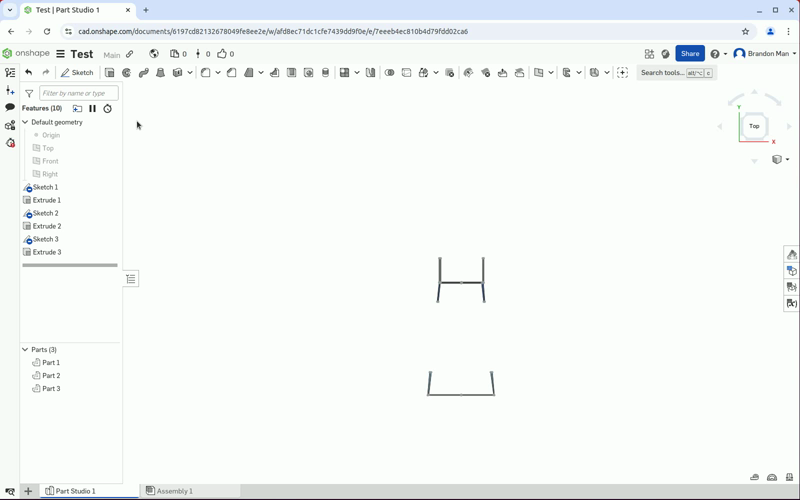
key(shift+h)
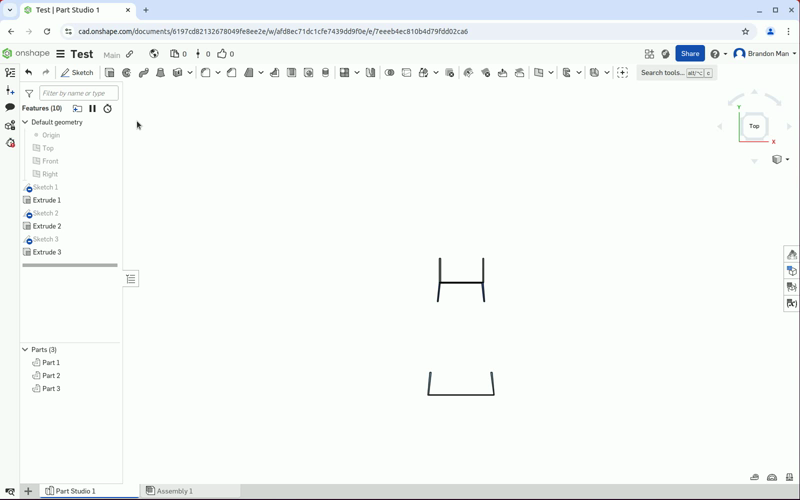
mouse_move(73, 189)
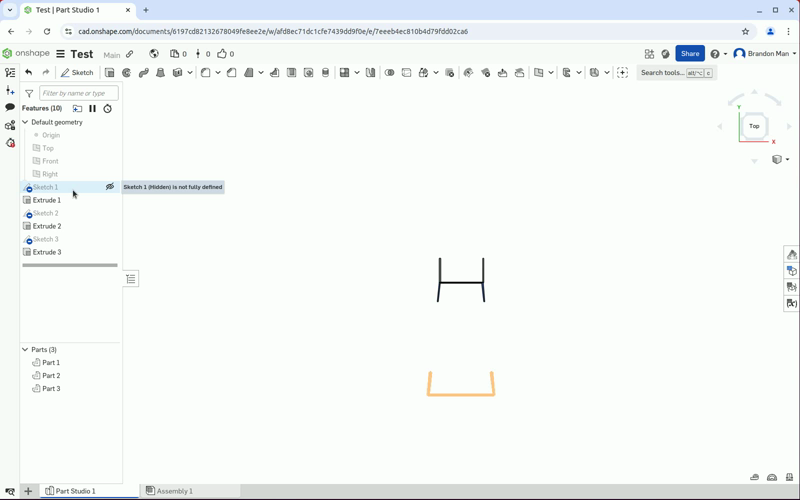
click(73, 189)
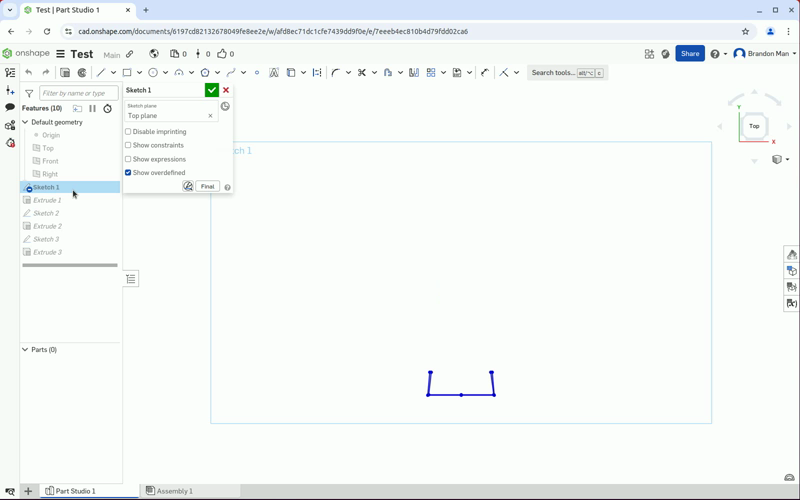
mouse_move(229, 92)
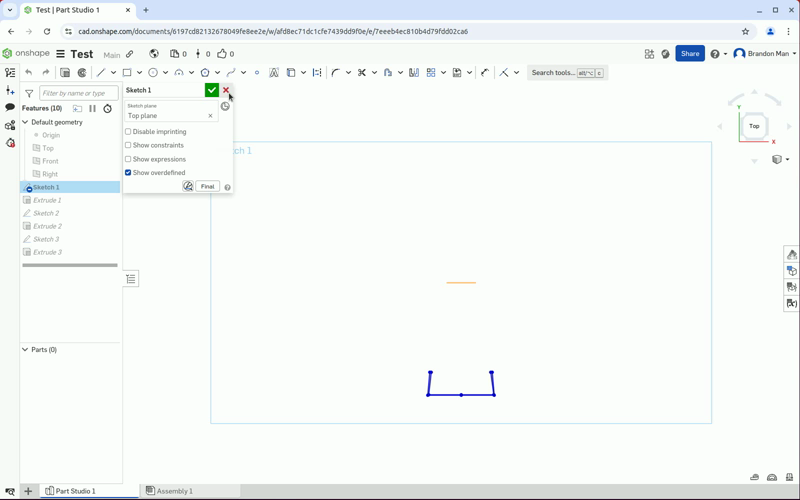
click(229, 92)
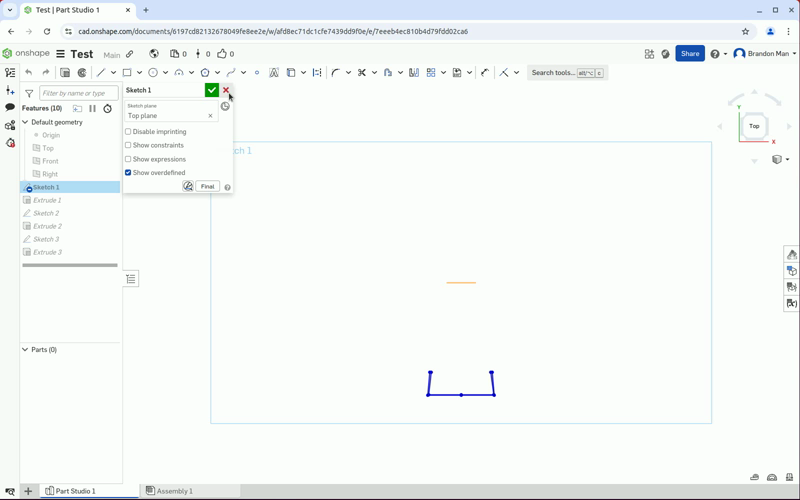
key(shift+s)
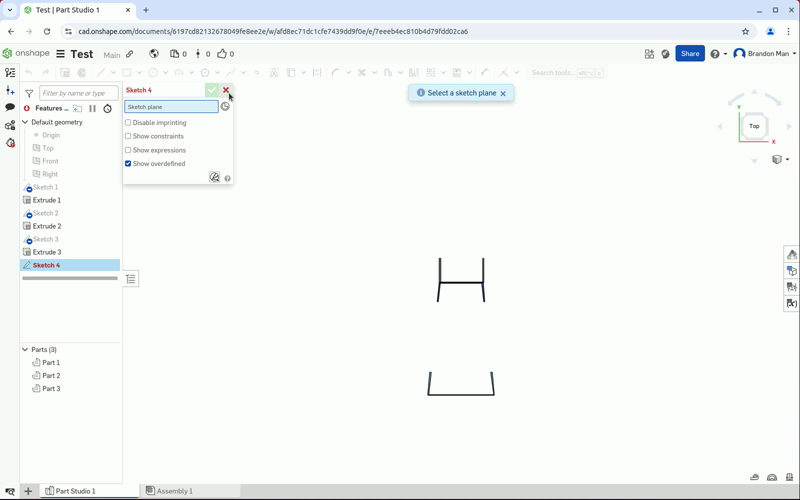
mouse_move(73, 150)
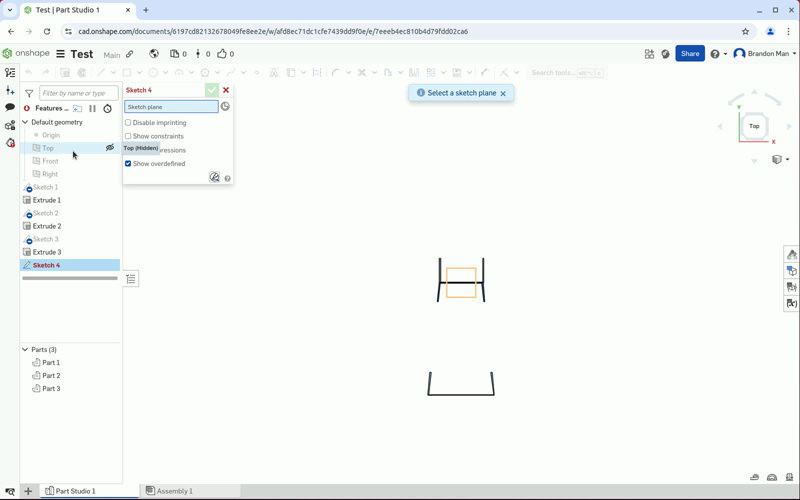
click(73, 150)
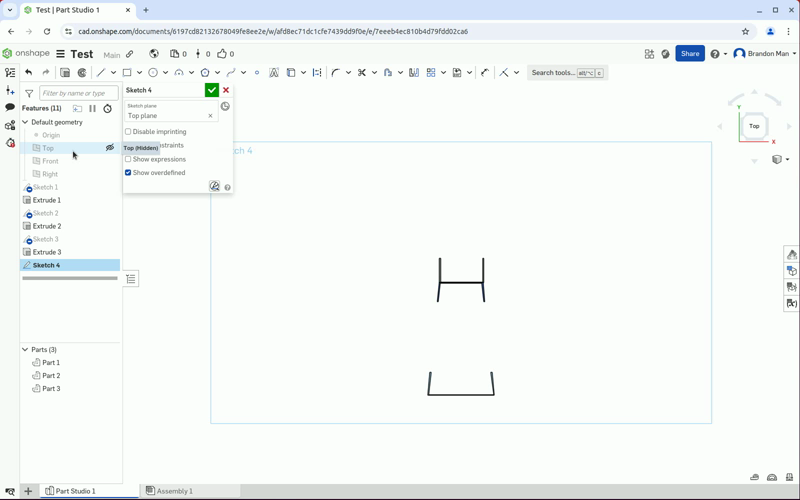
mouse_move(73, 352)
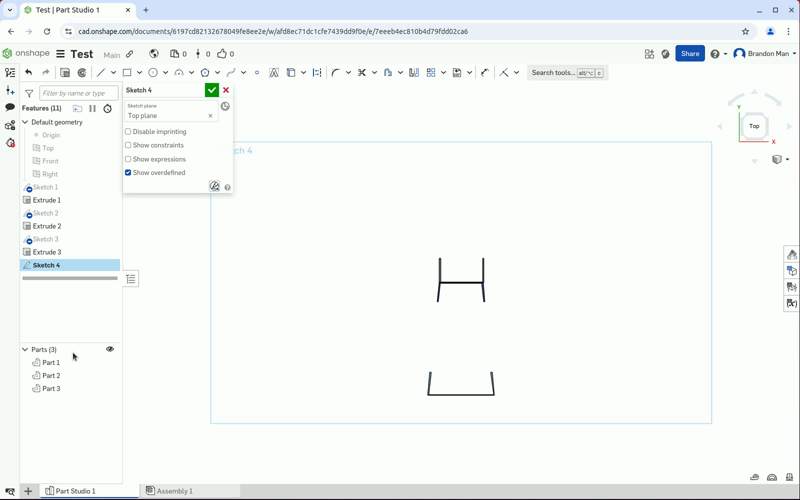
key(y)
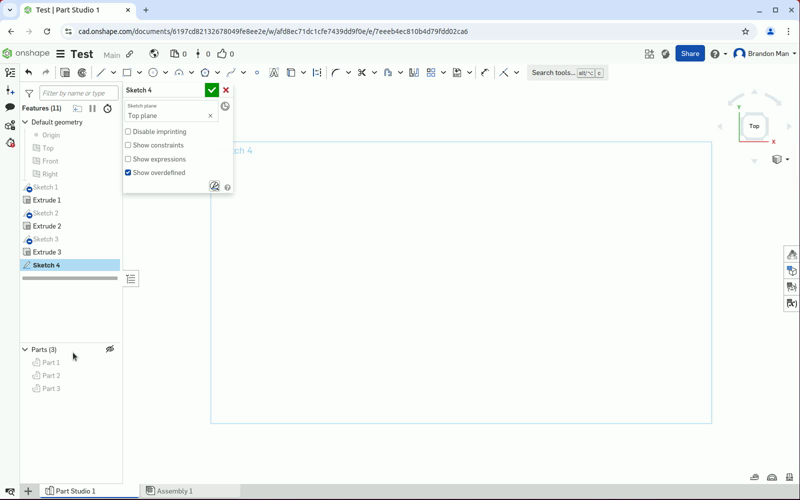
key(l)
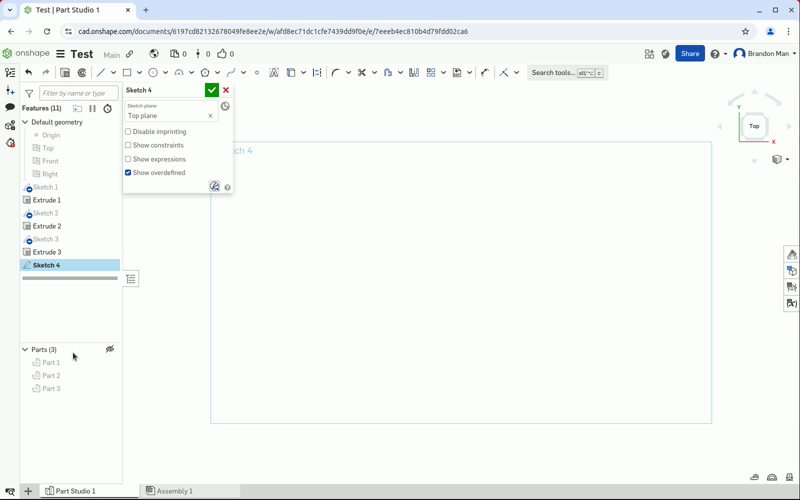
key_down(shift)
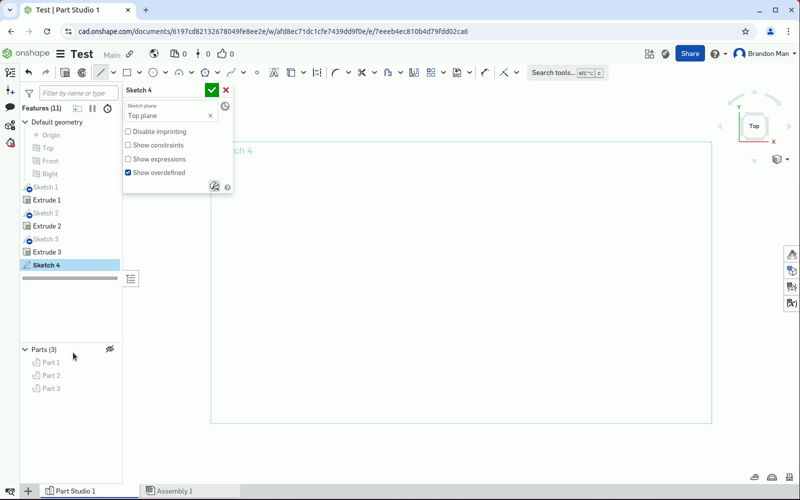
mouse_move(426, 395)
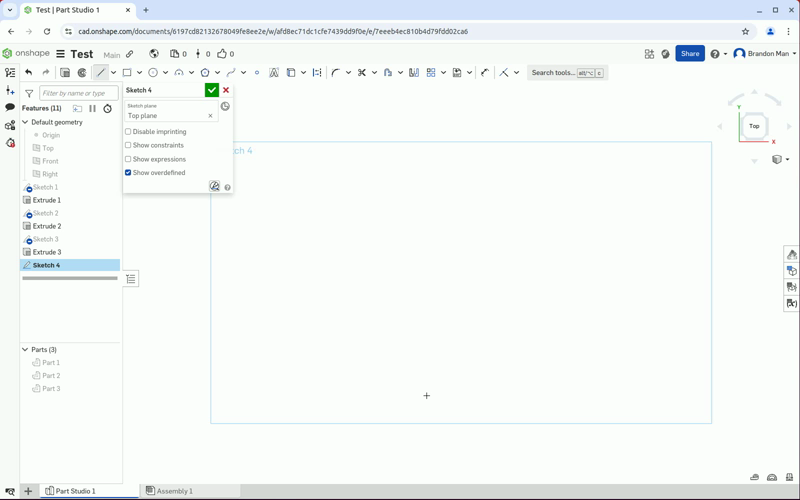
click(426, 395)
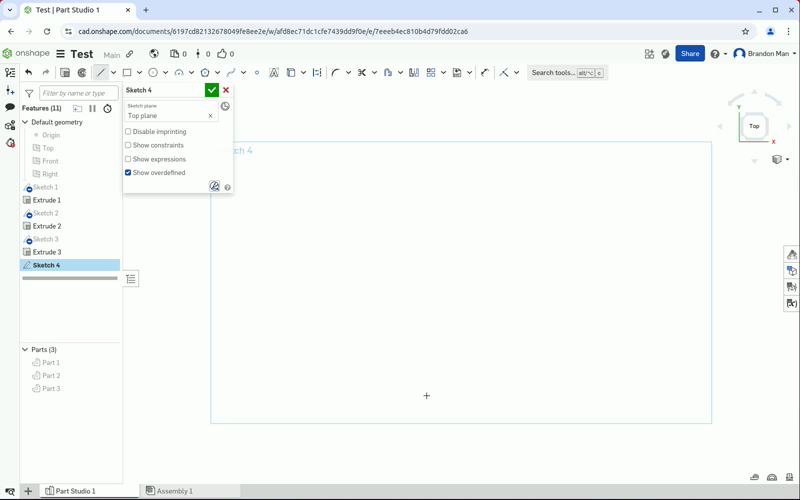
key_up(shift)
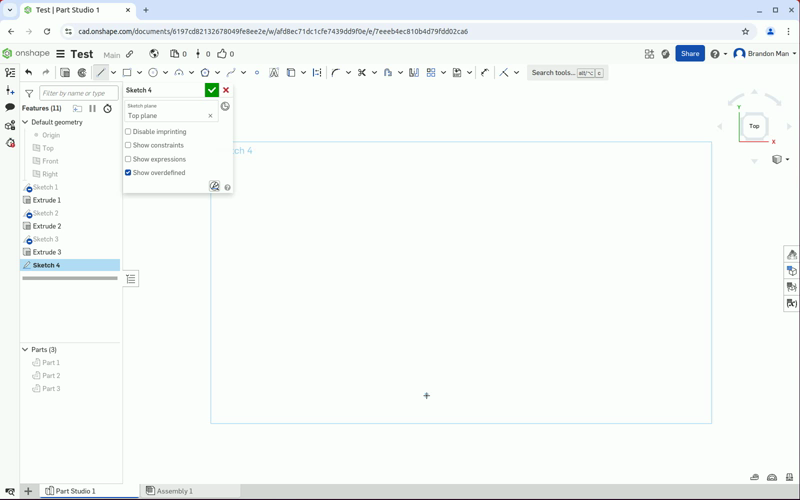
key_down(shift)
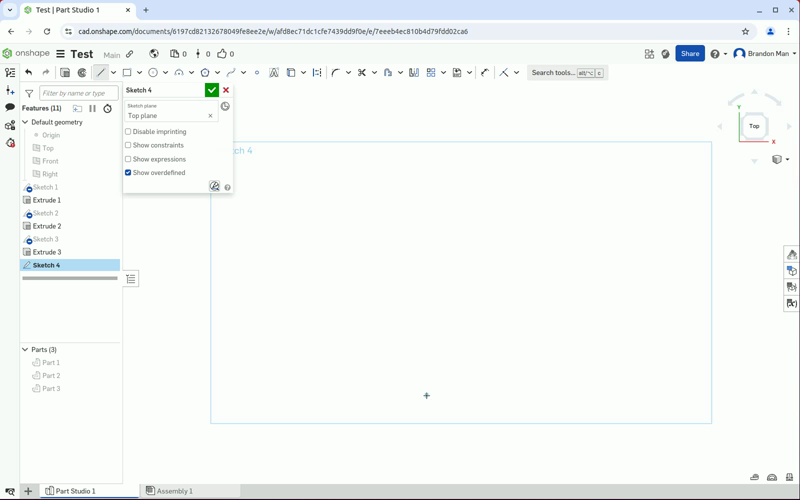
mouse_move(456, 395)
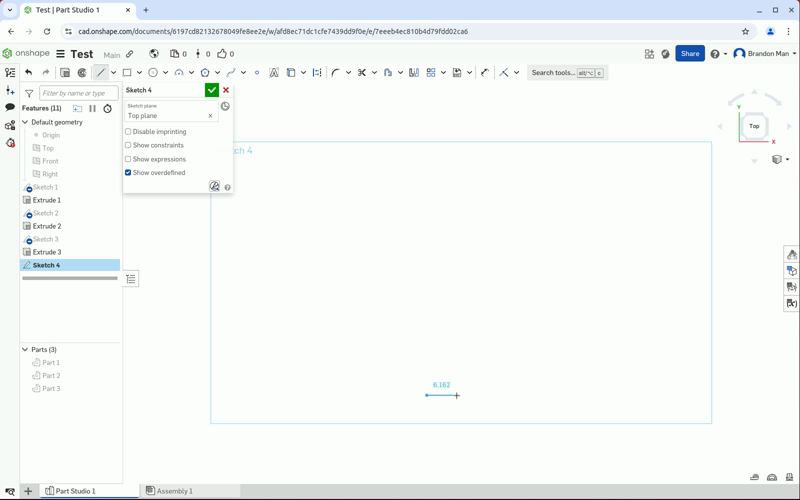
mouse_move(428, 395)
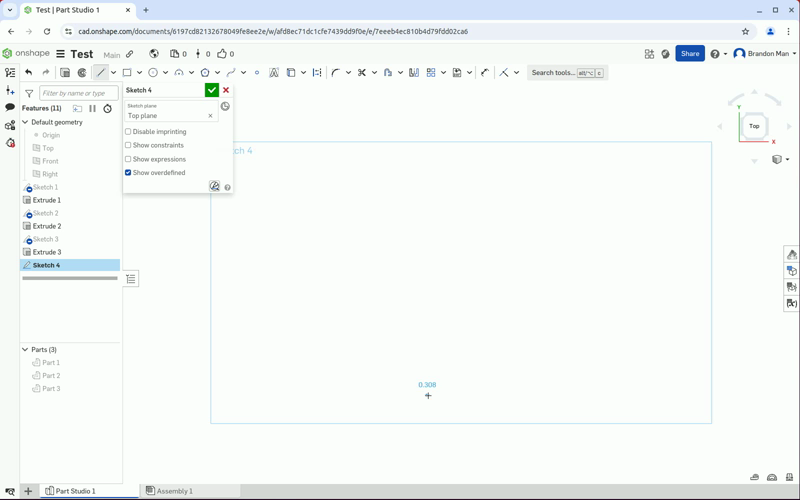
scroll(6)
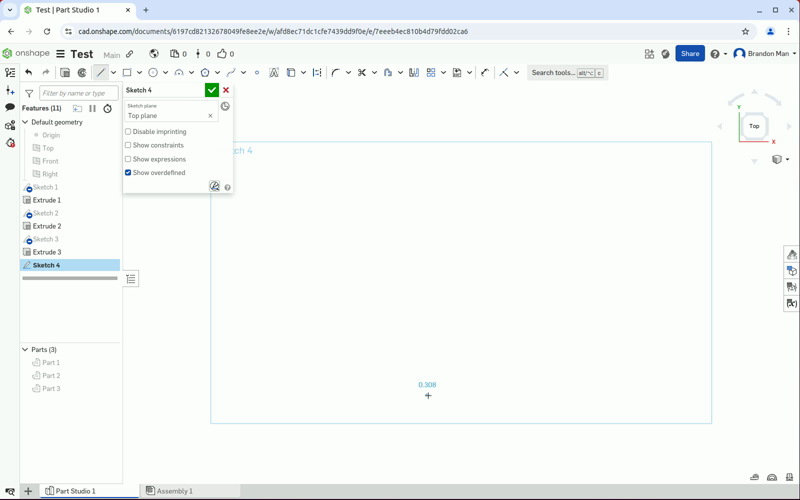
scroll(6)
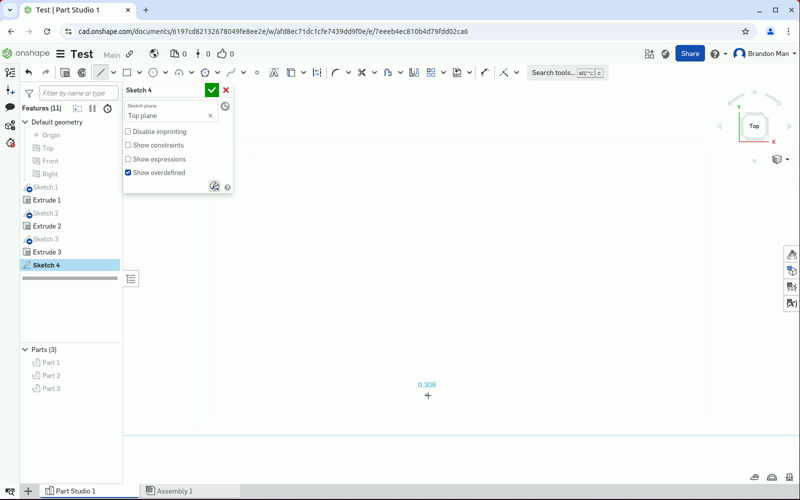
scroll(6)
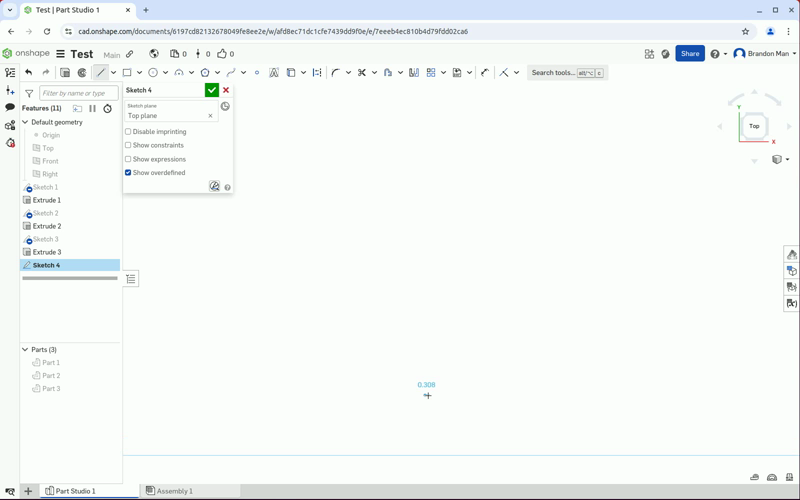
scroll(6)
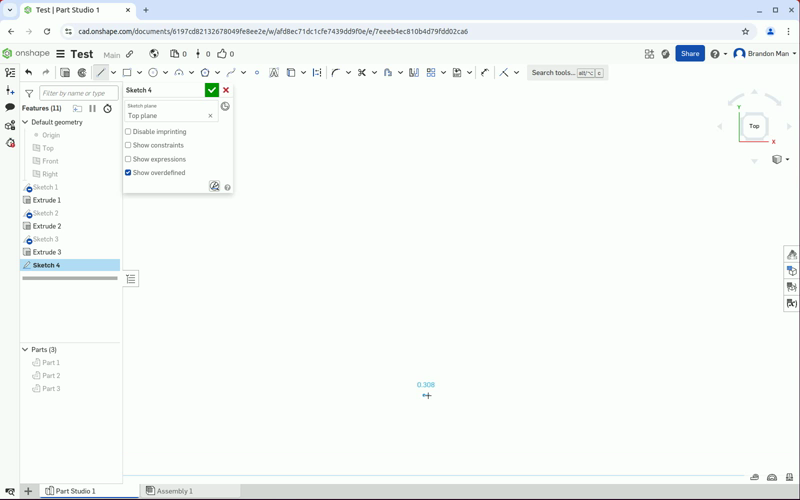
scroll(6)
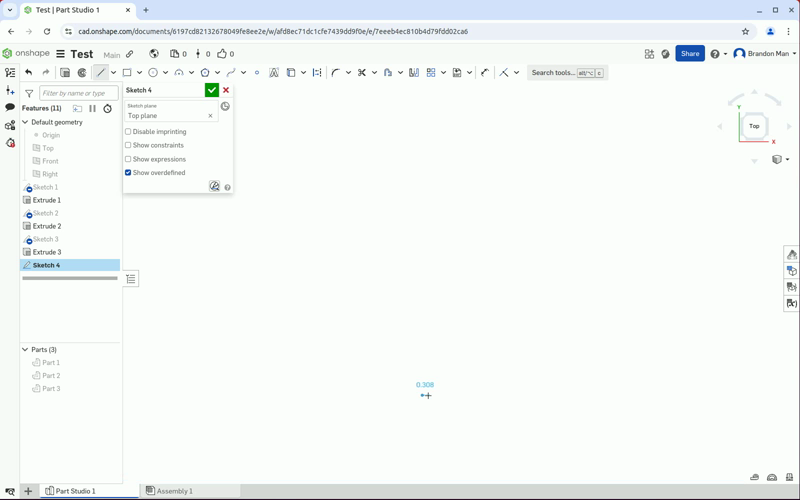
scroll(6)
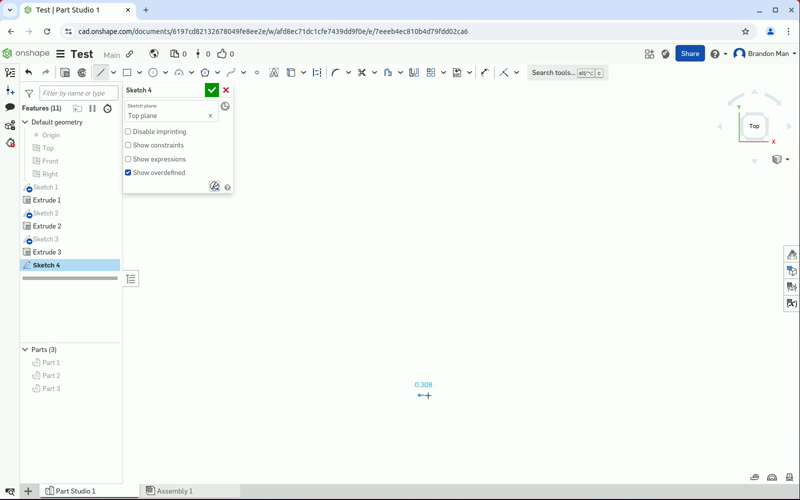
scroll(6)
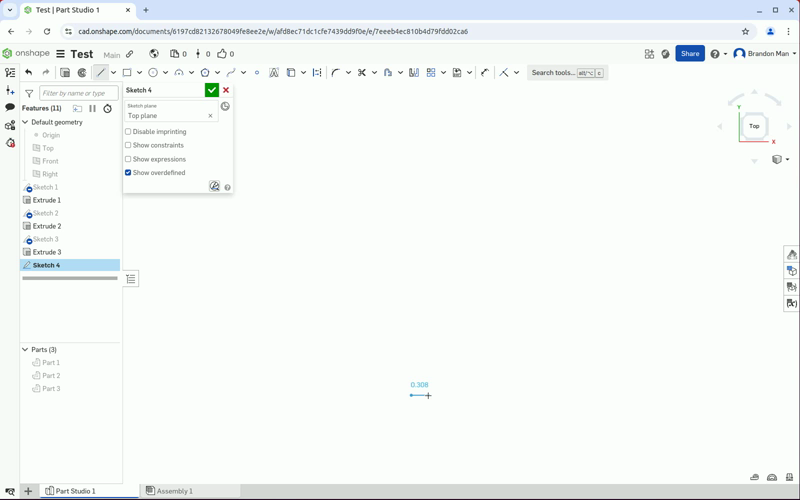
click(428, 395)
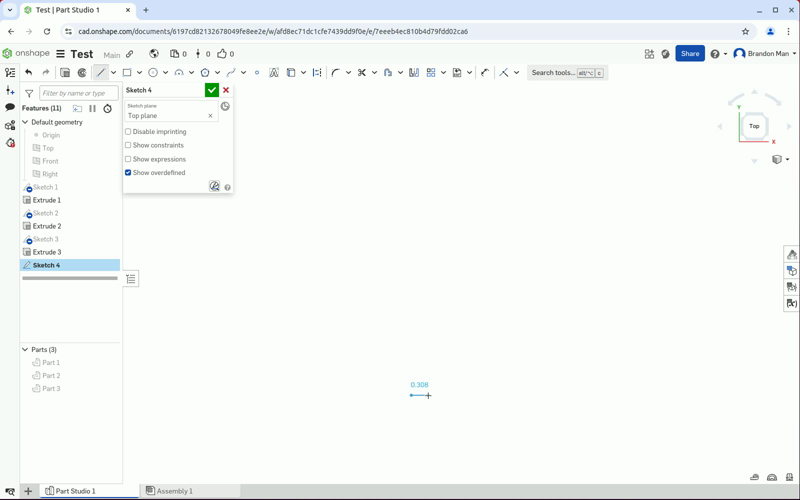
scroll(-6)
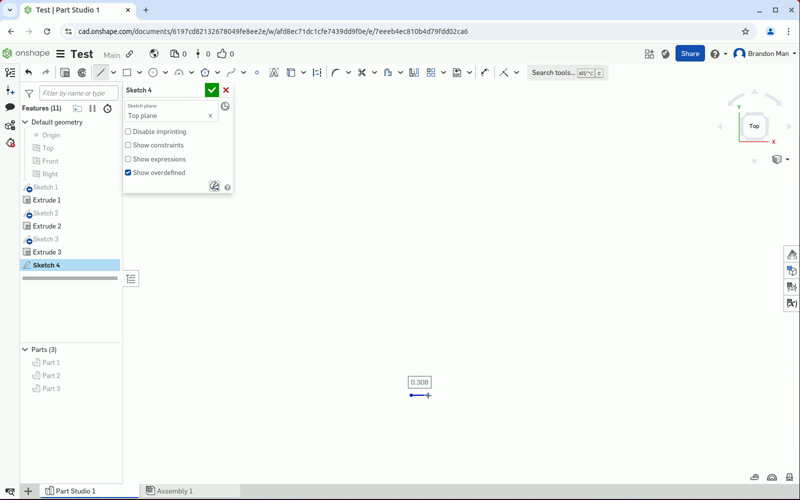
scroll(-6)
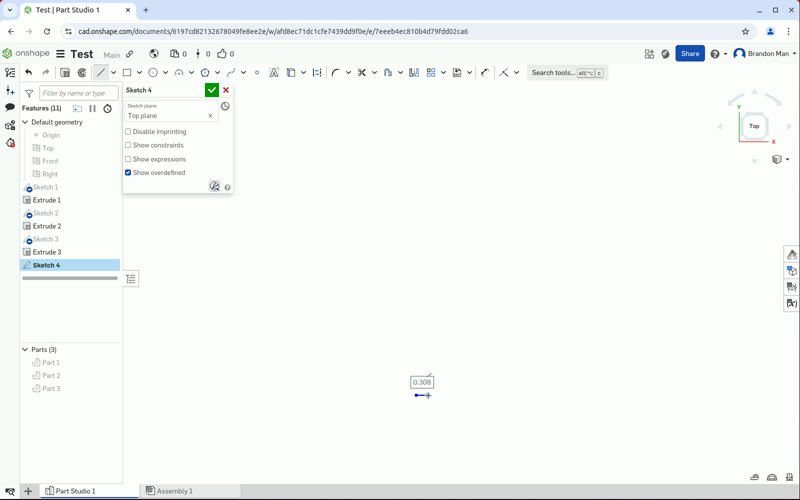
scroll(-6)
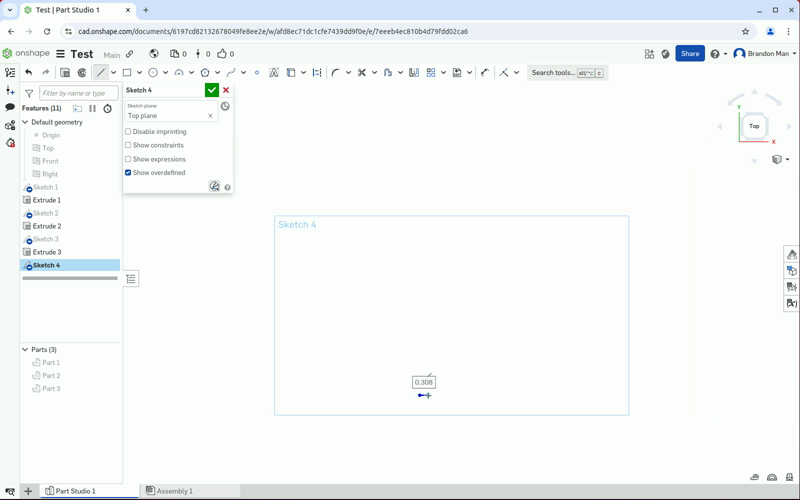
scroll(-6)
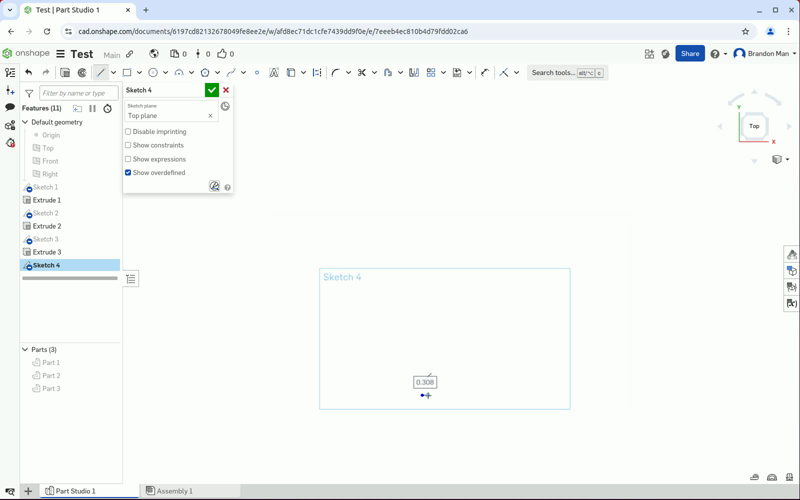
scroll(-6)
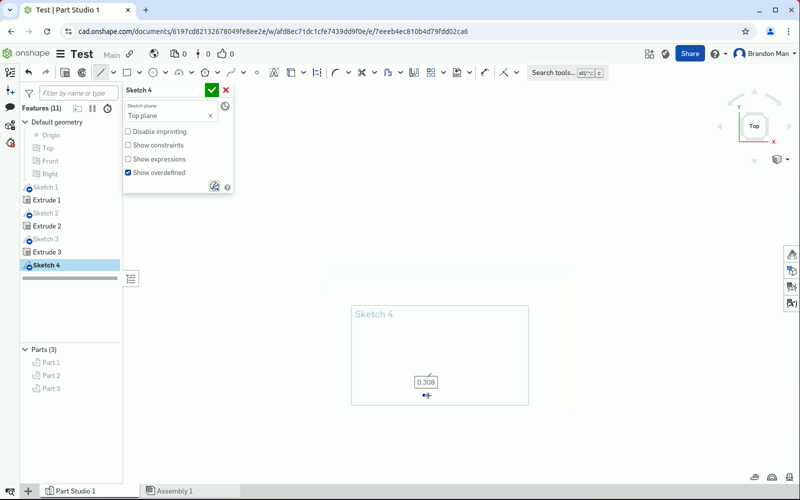
scroll(-6)
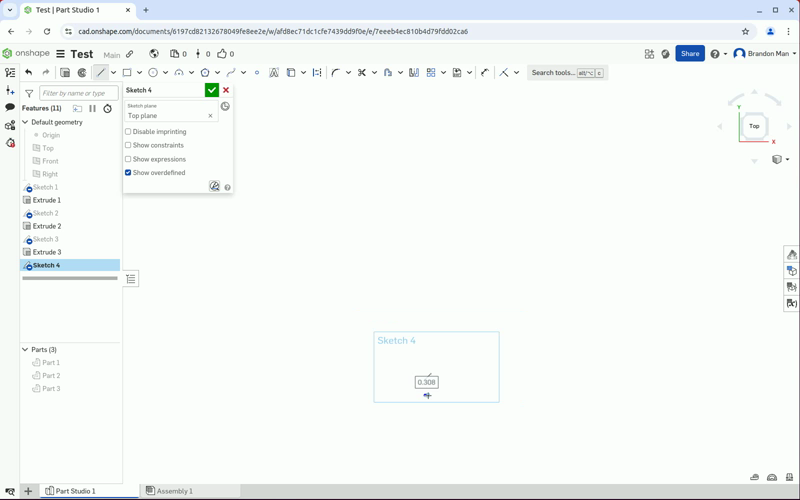
scroll(-6)
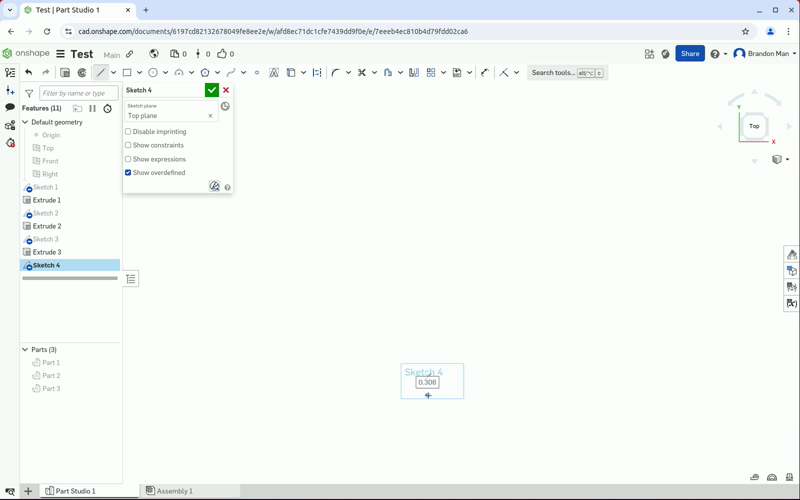
key_up(shift)
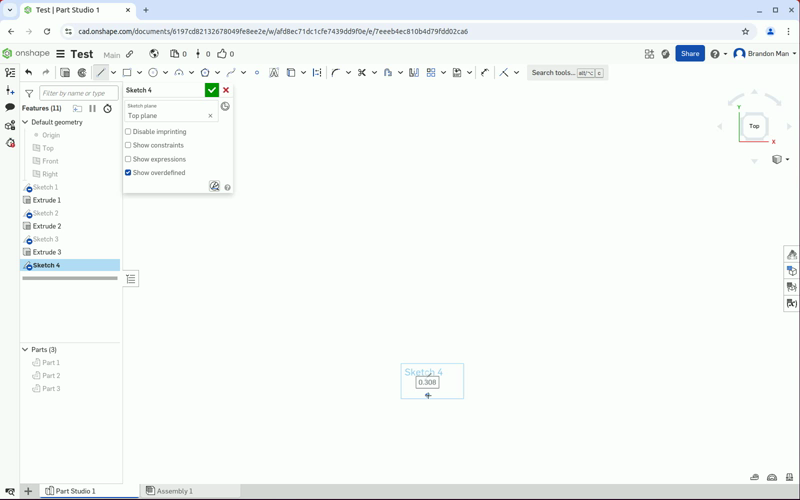
key_down(shift)
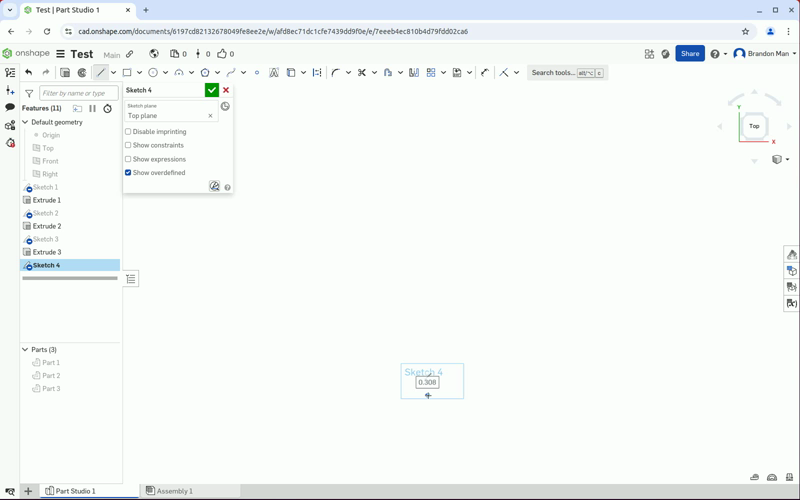
mouse_move(458, 395)
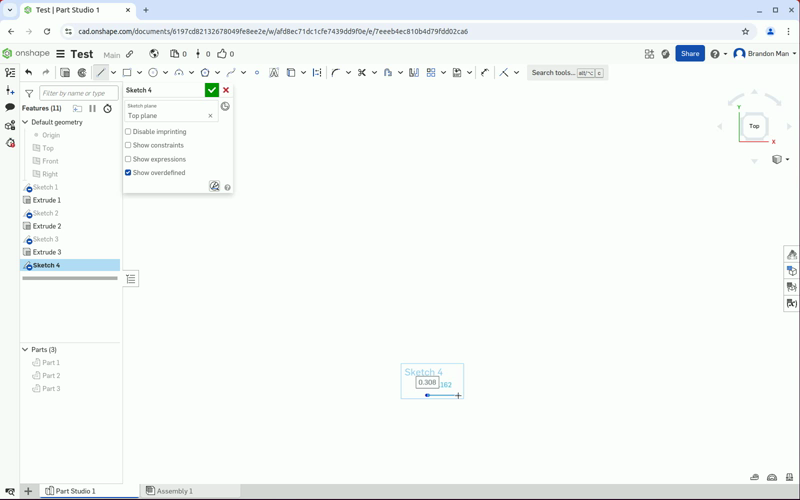
mouse_move(429, 372)
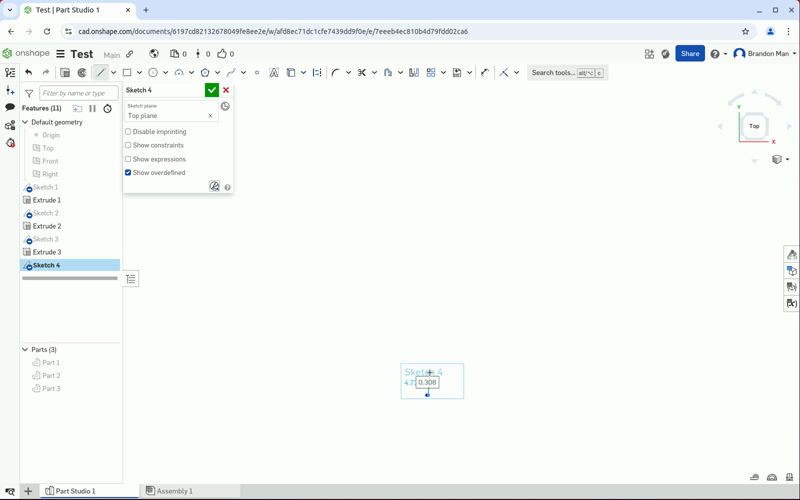
click(429, 372)
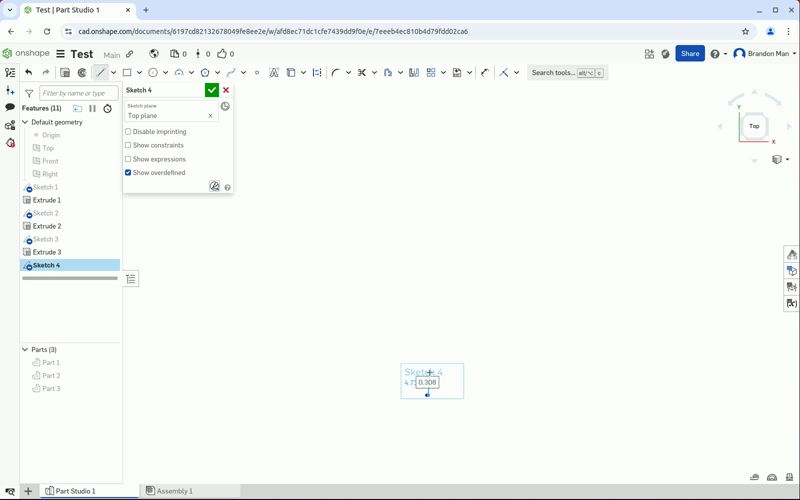
key_up(shift)
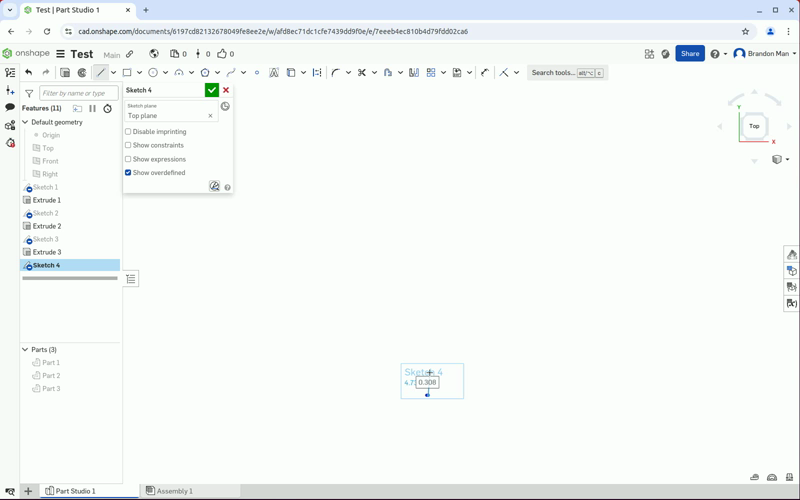
key_down(shift)
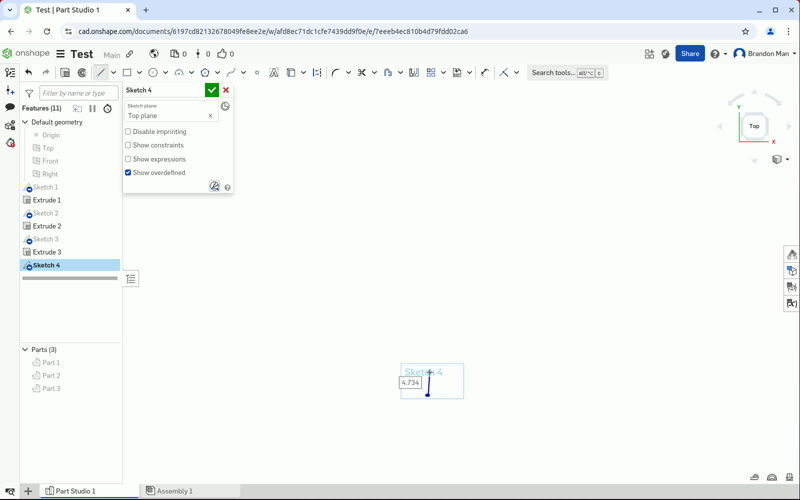
mouse_move(436, 301)
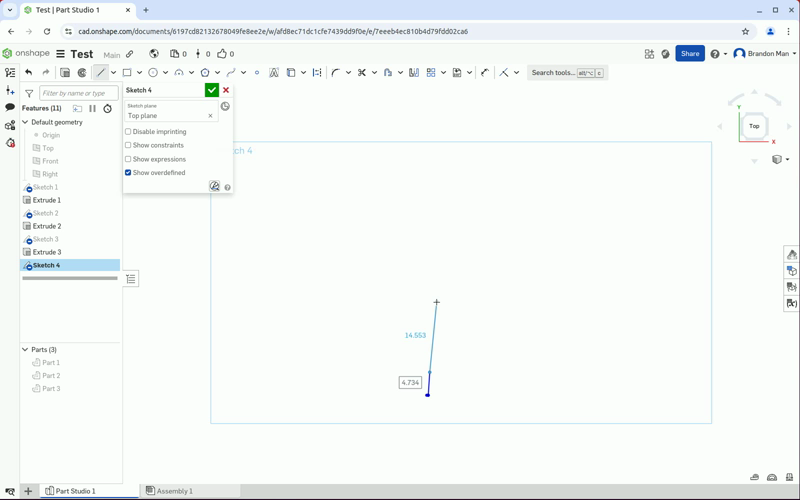
click(436, 301)
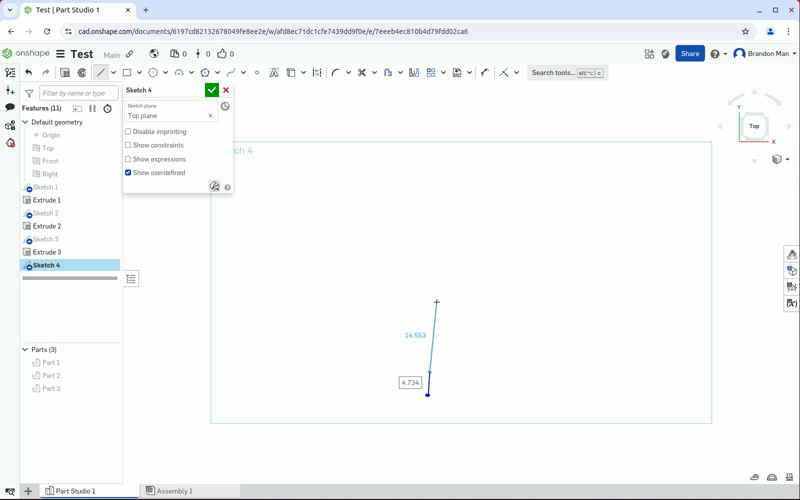
key_up(shift)
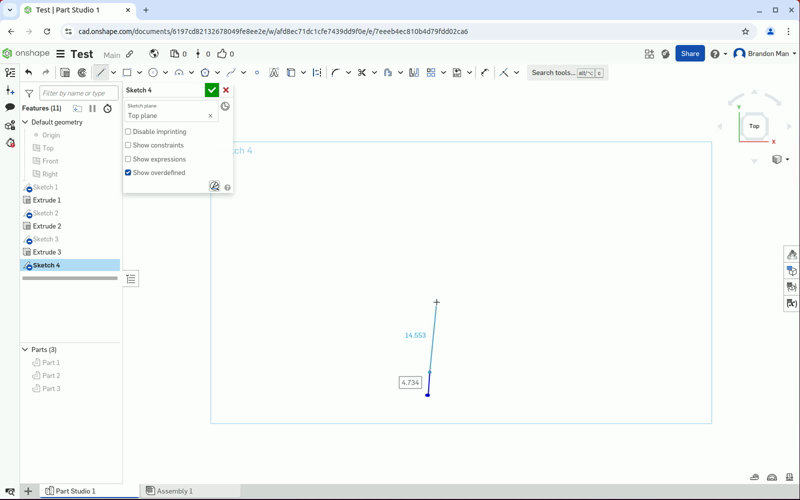
key_down(shift)
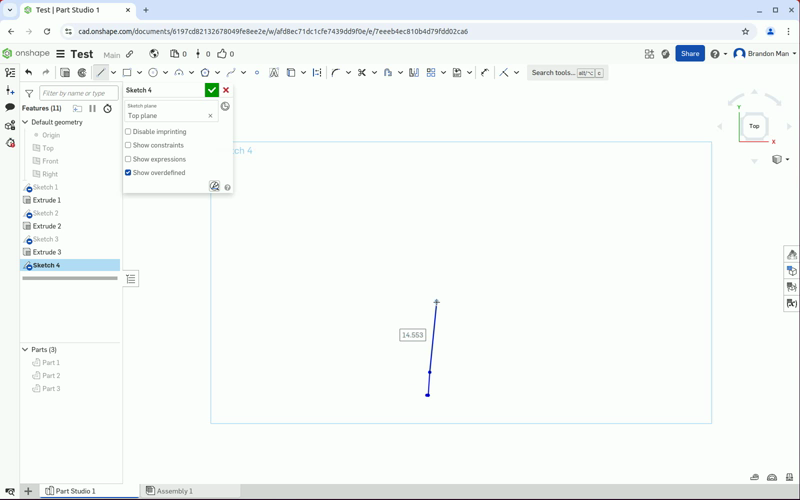
mouse_move(466, 301)
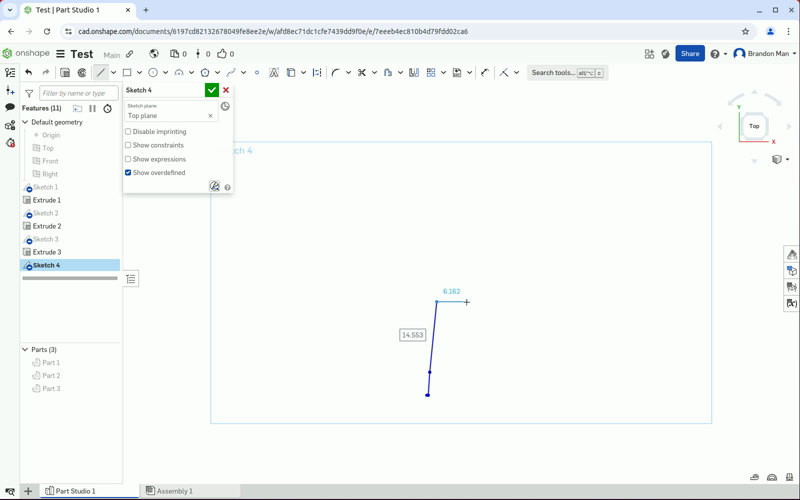
mouse_move(439, 282)
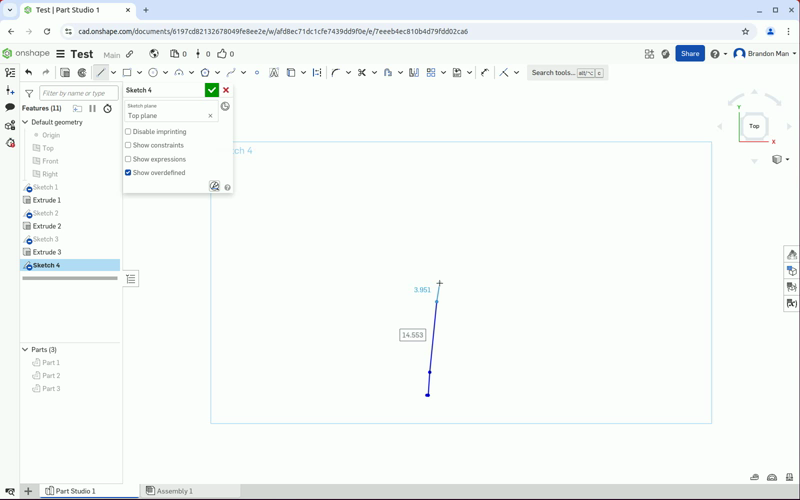
click(439, 282)
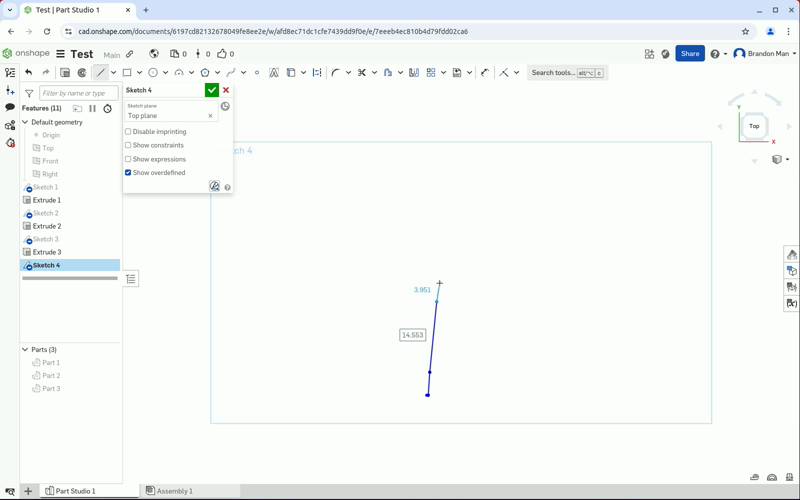
key_up(shift)
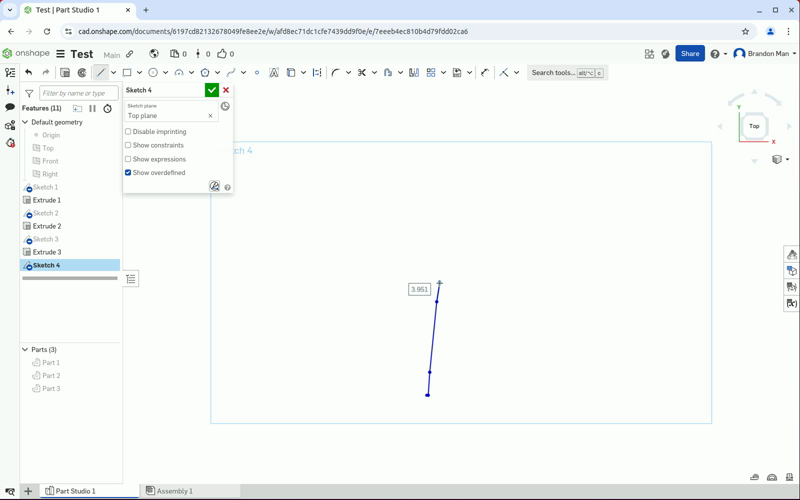
key_down(shift)
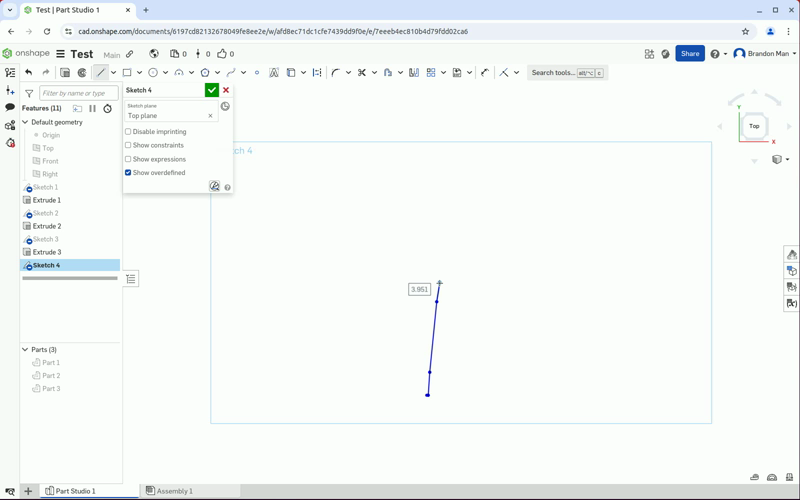
mouse_move(469, 282)
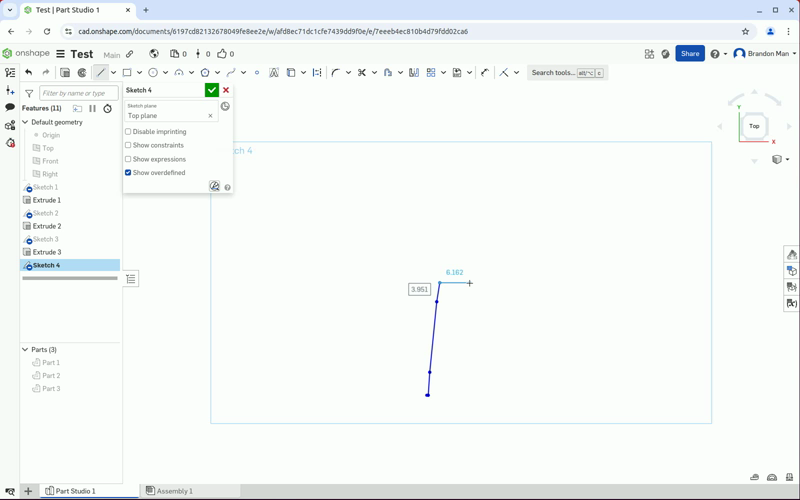
mouse_move(439, 258)
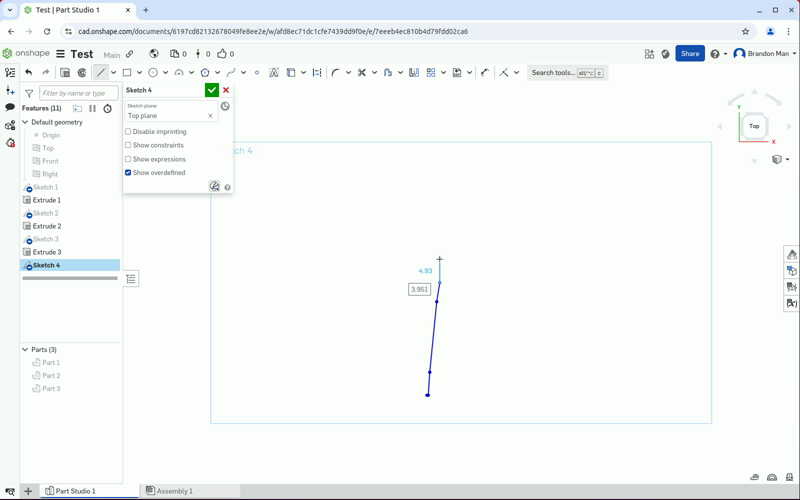
click(439, 258)
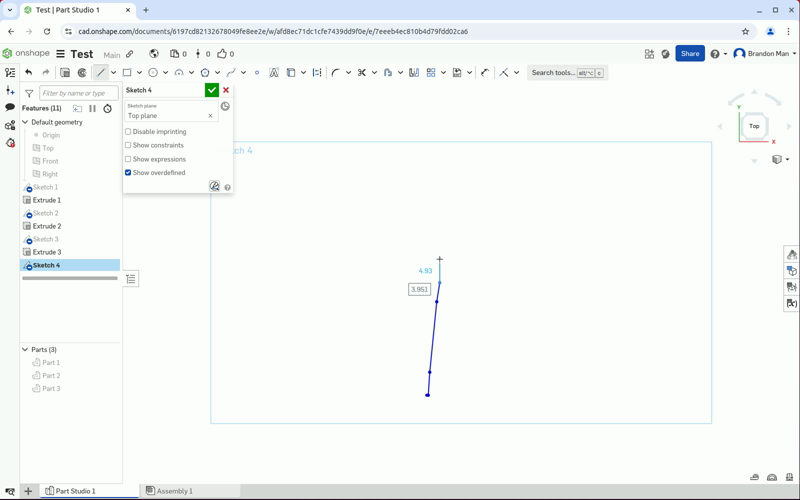
key_up(shift)
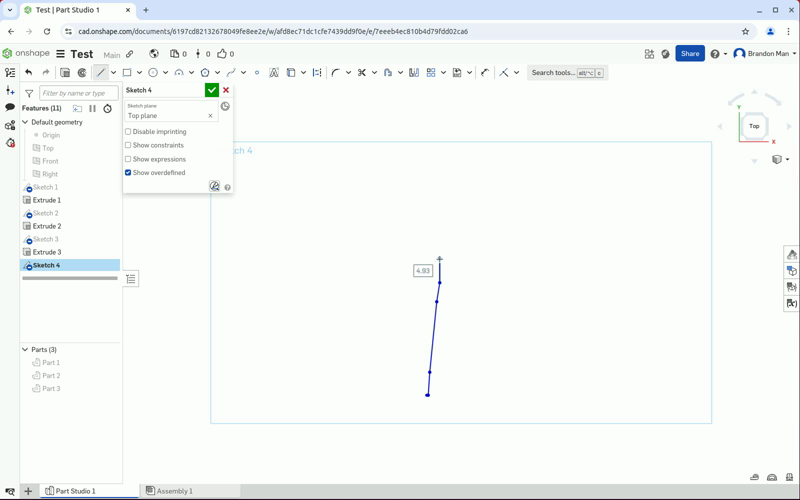
key_down(shift)
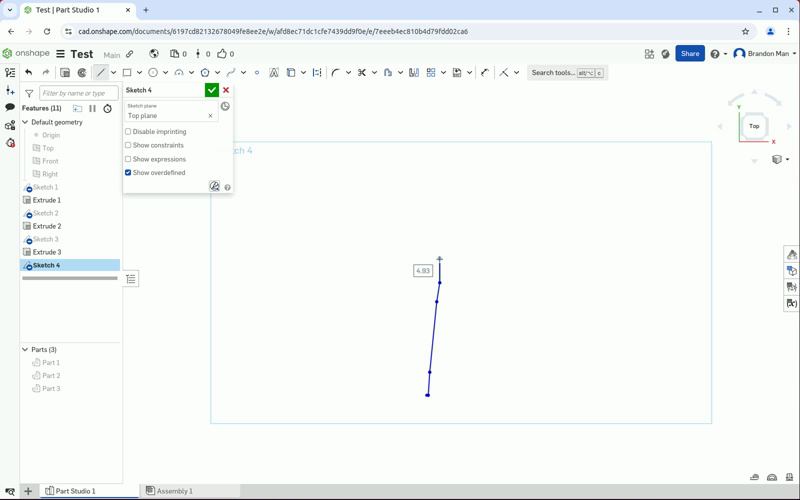
mouse_move(469, 258)
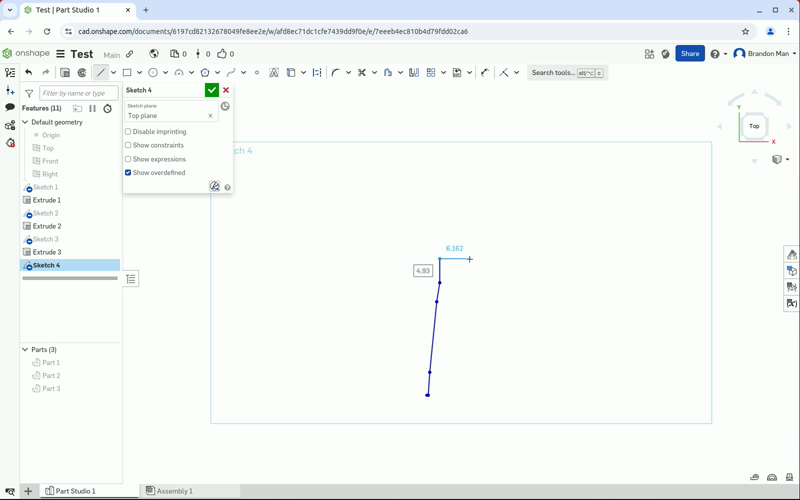
mouse_move(438, 258)
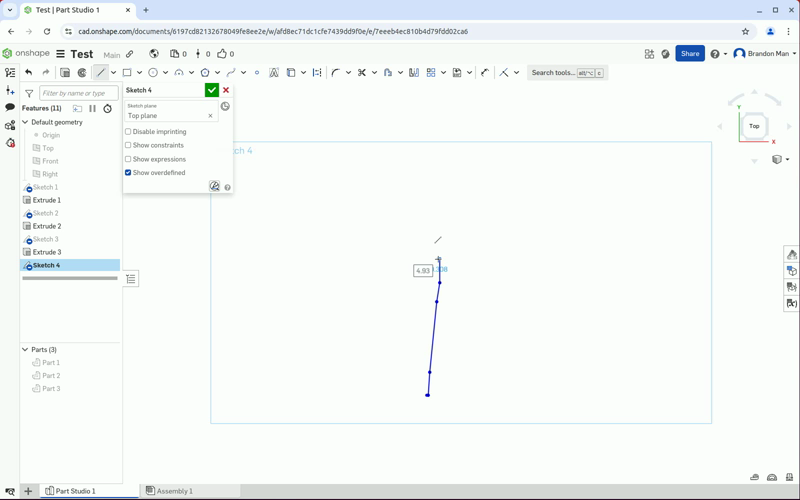
scroll(6)
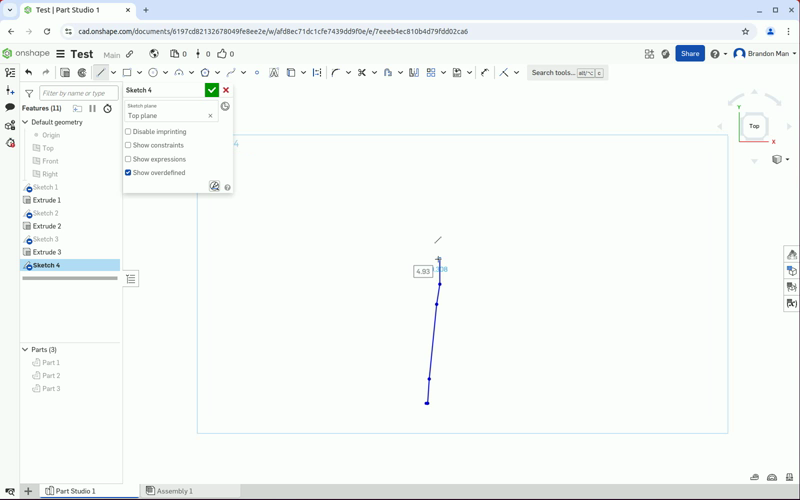
scroll(6)
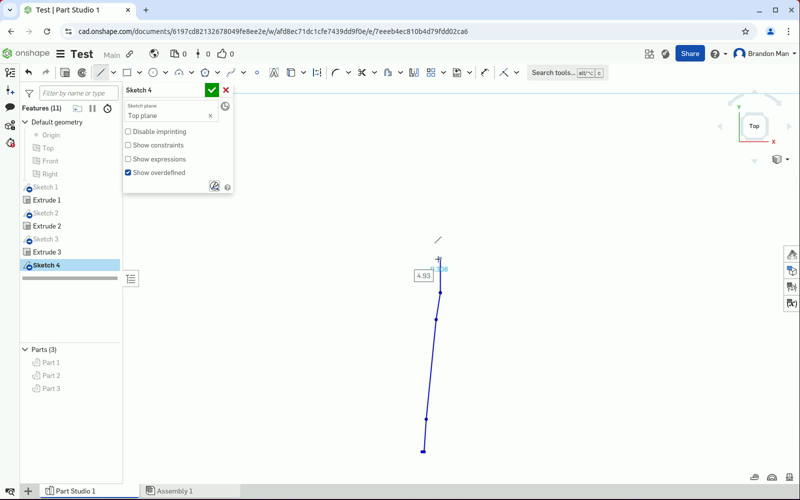
scroll(6)
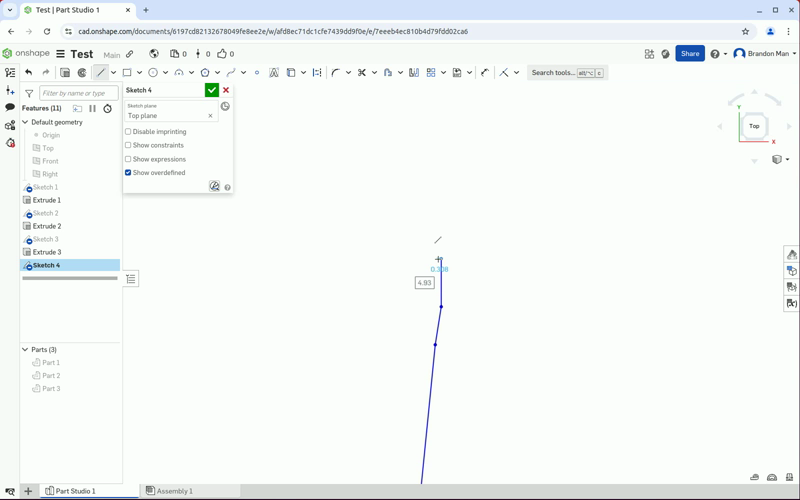
scroll(6)
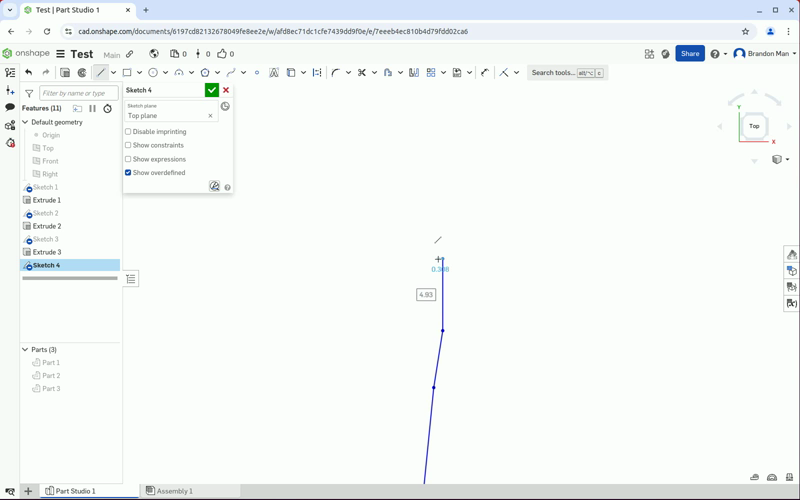
scroll(6)
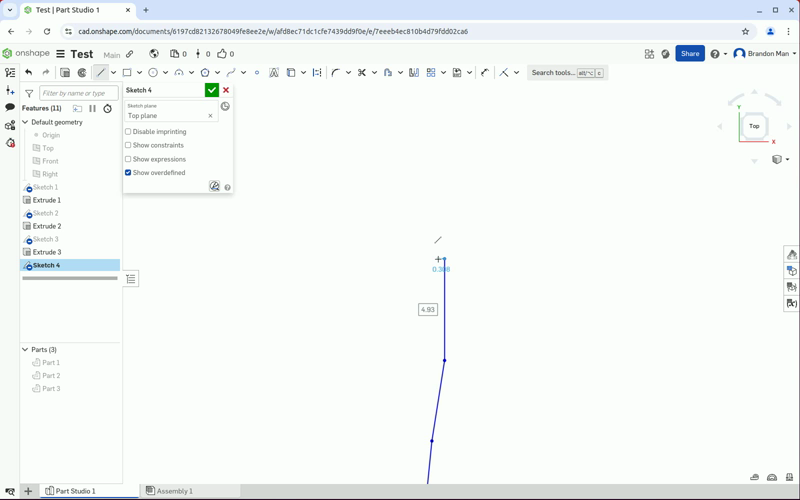
scroll(6)
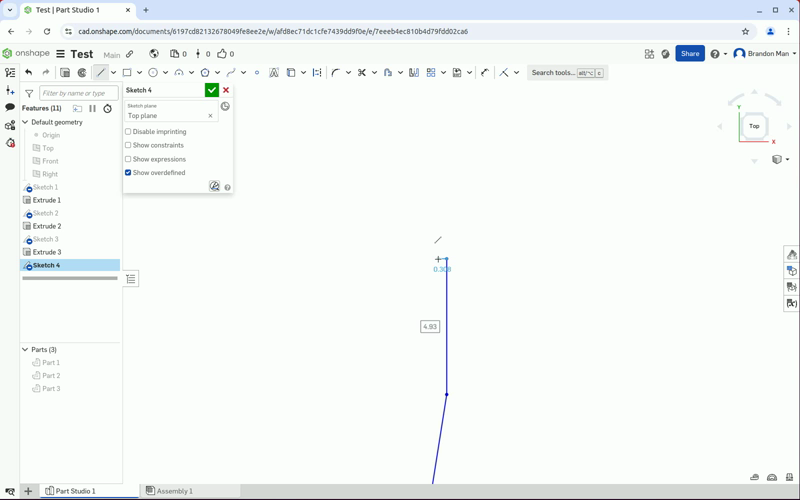
scroll(6)
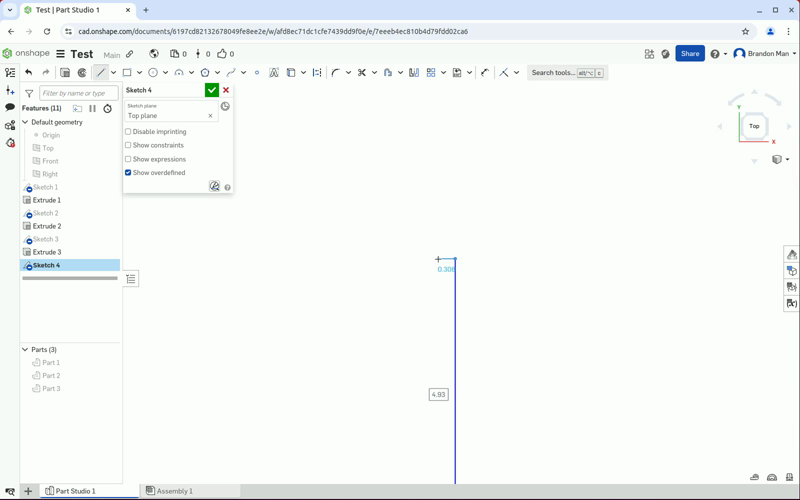
click(438, 258)
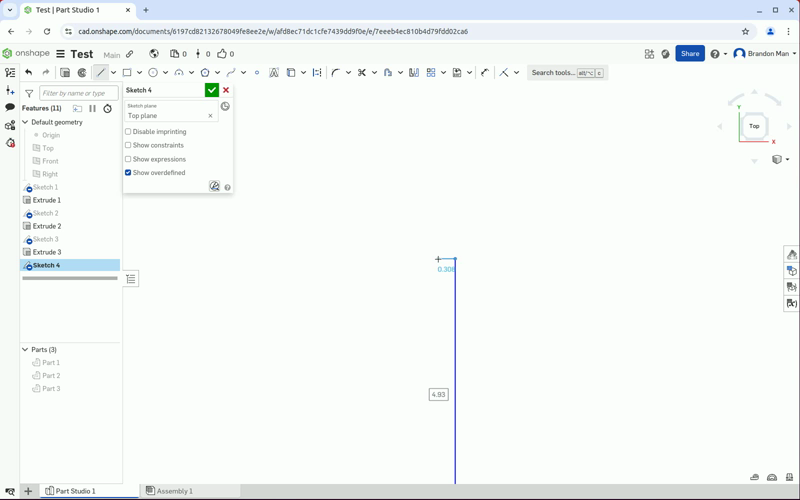
scroll(-6)
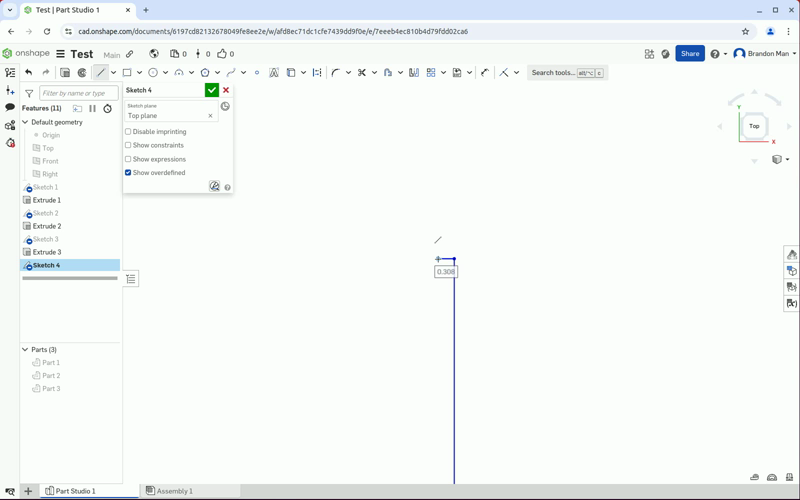
scroll(-6)
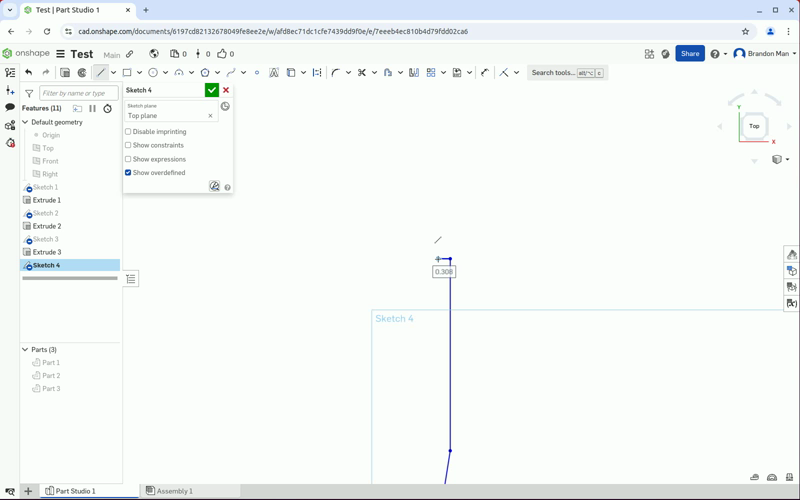
scroll(-6)
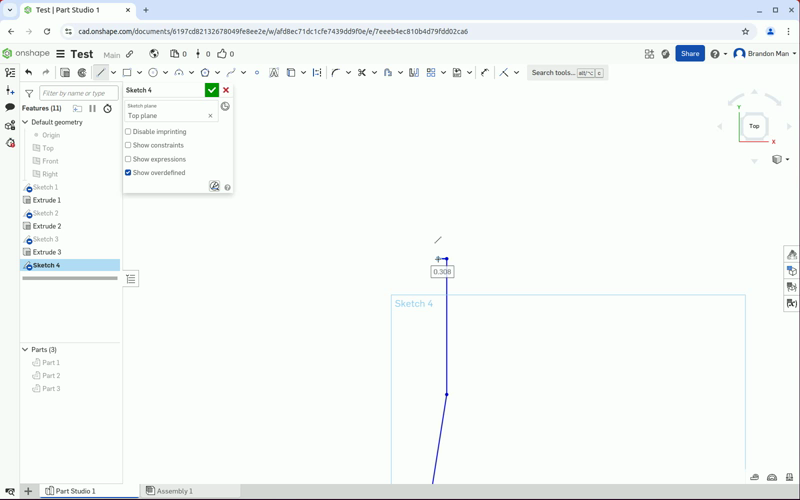
scroll(-6)
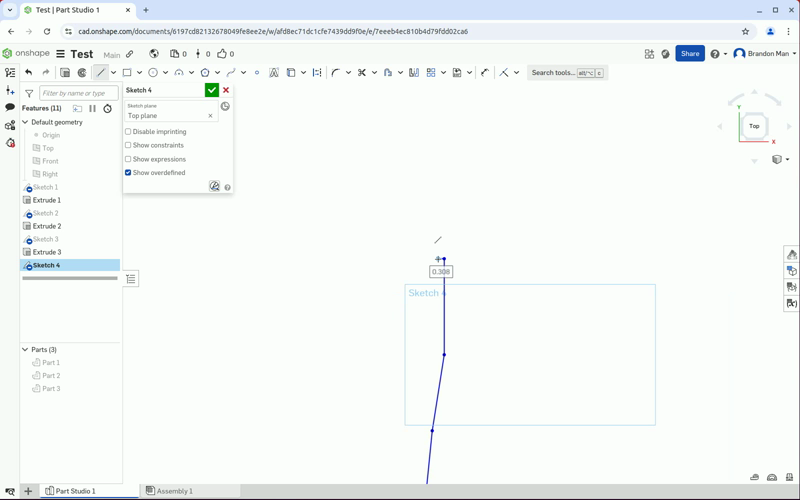
scroll(-6)
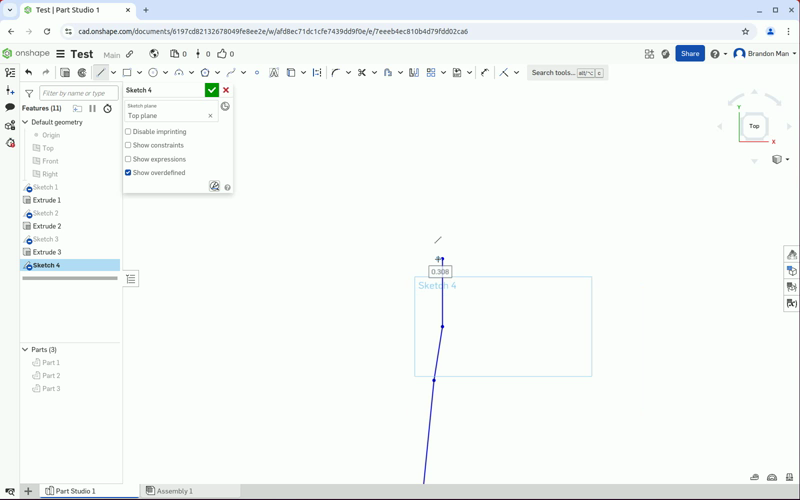
scroll(-6)
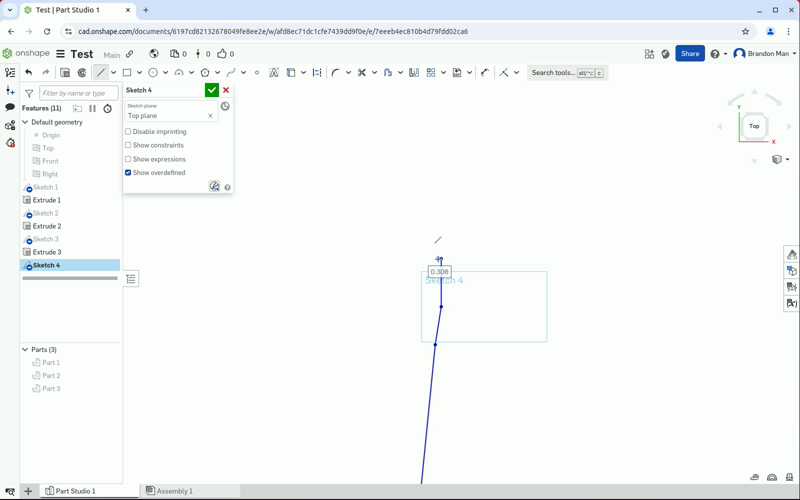
scroll(-6)
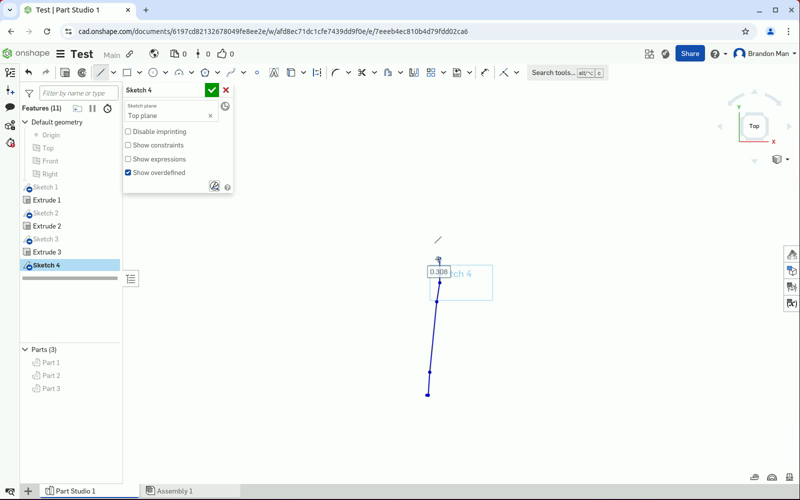
key_up(shift)
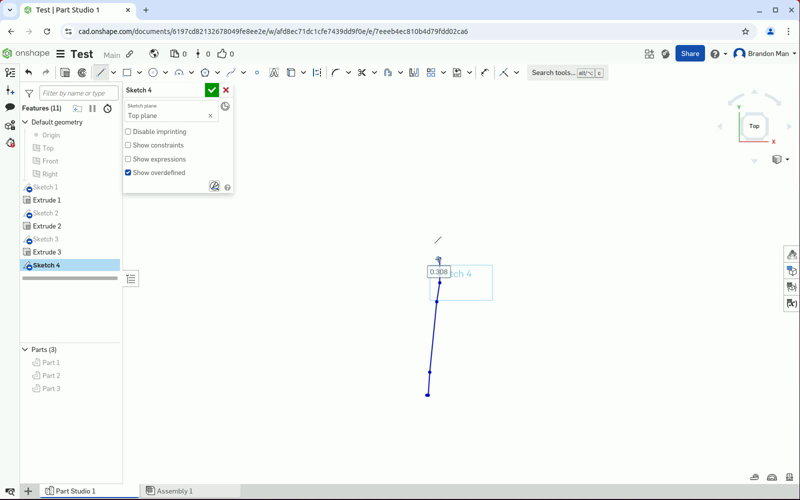
key_down(shift)
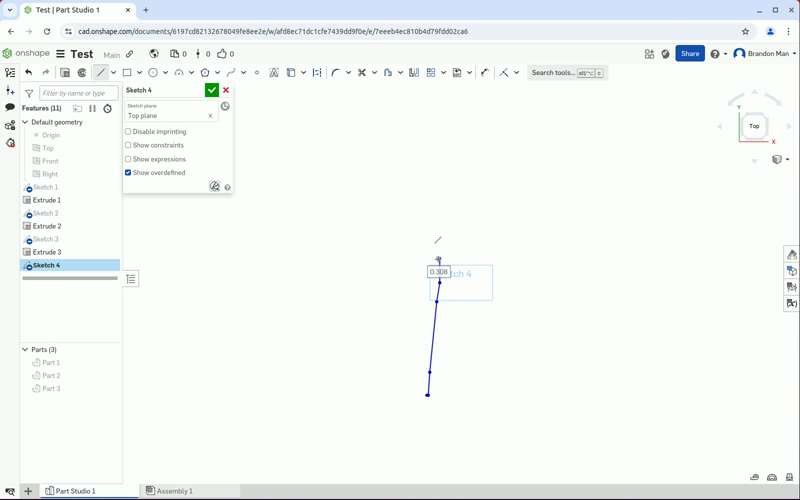
mouse_move(468, 258)
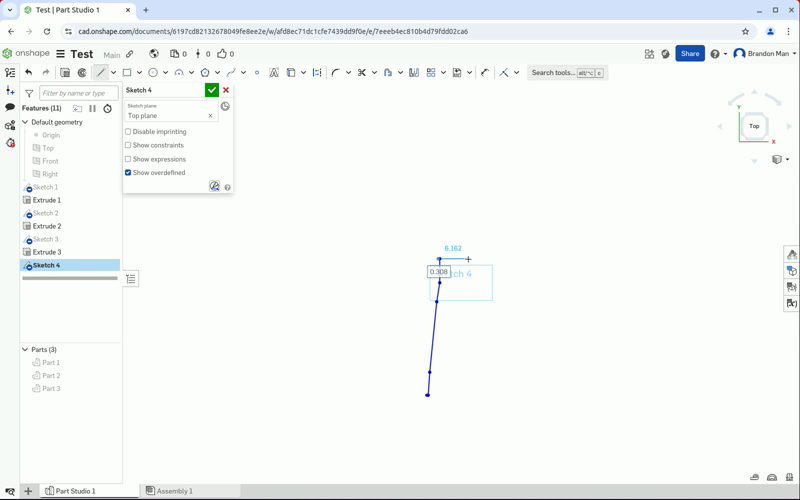
mouse_move(438, 282)
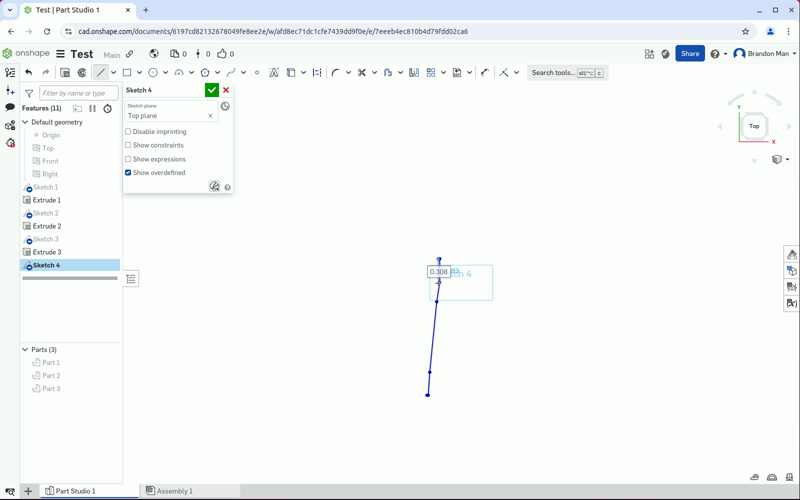
scroll(6)
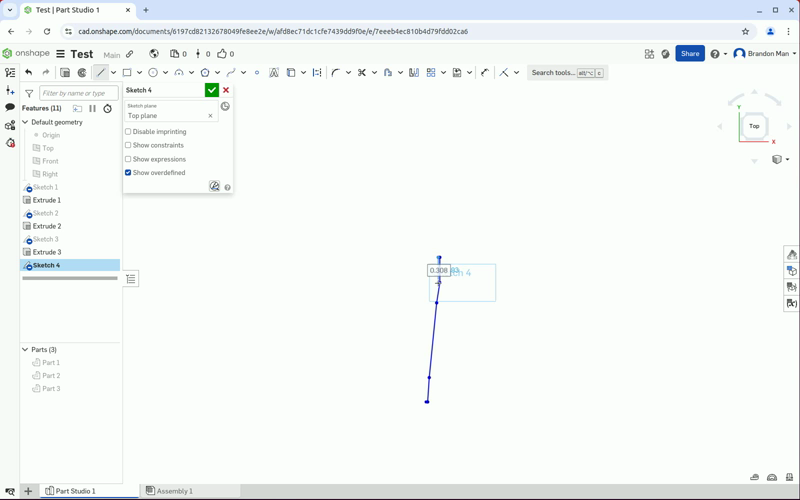
scroll(6)
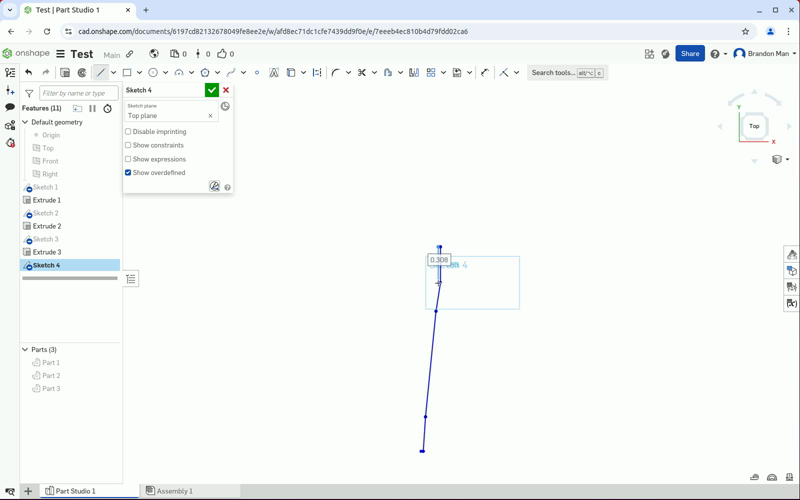
scroll(6)
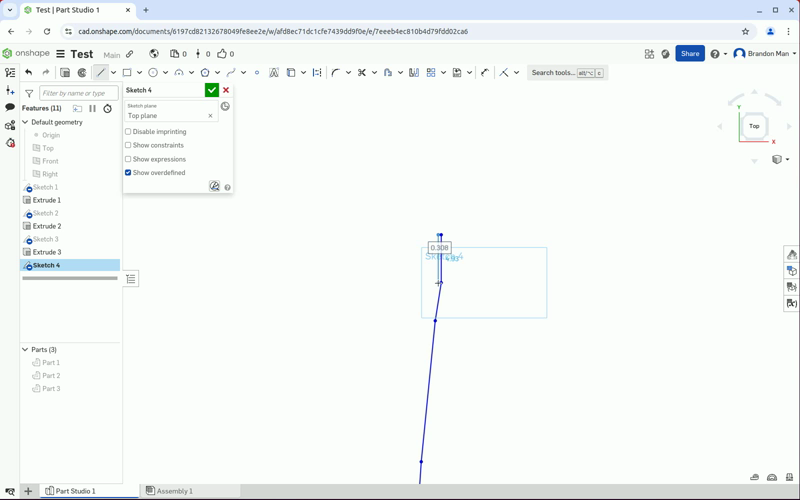
scroll(6)
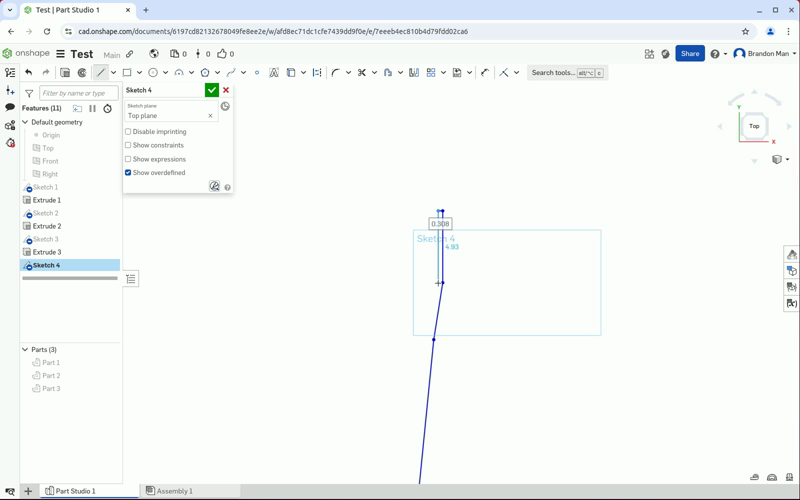
scroll(6)
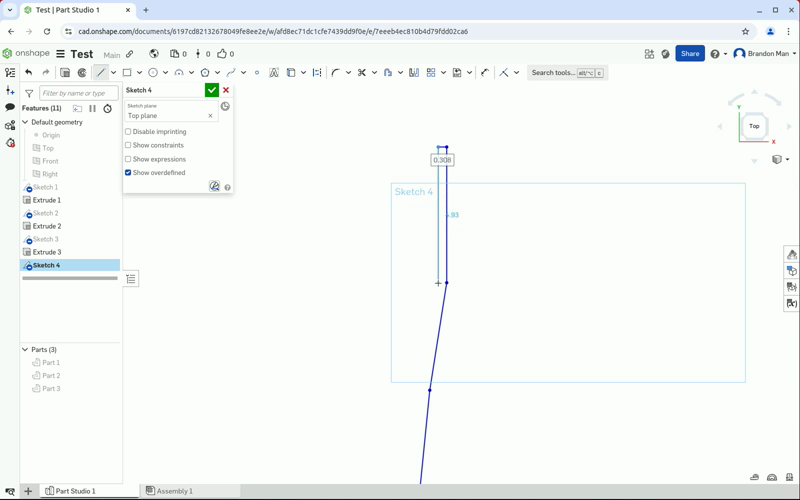
scroll(6)
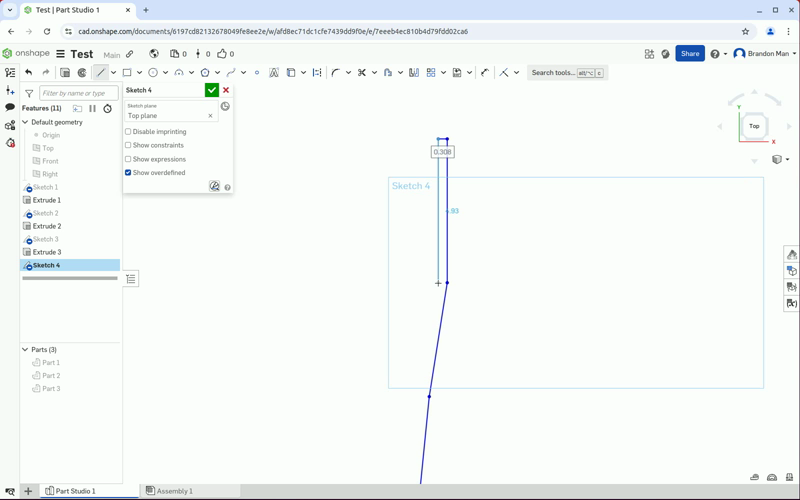
scroll(6)
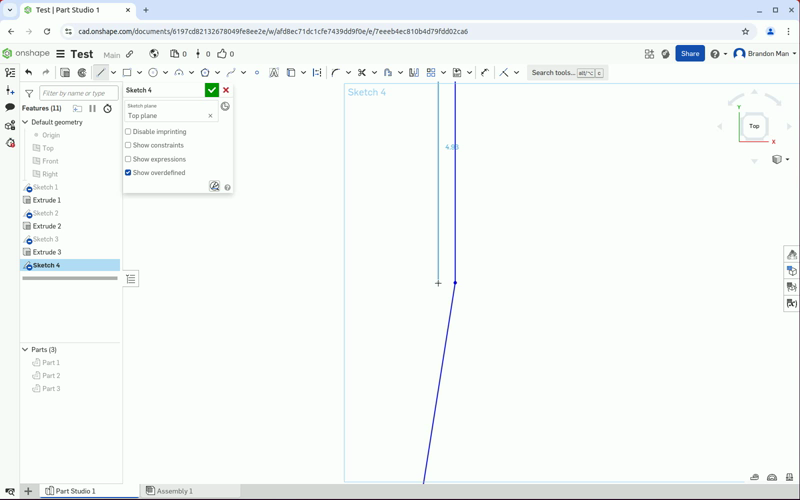
click(438, 282)
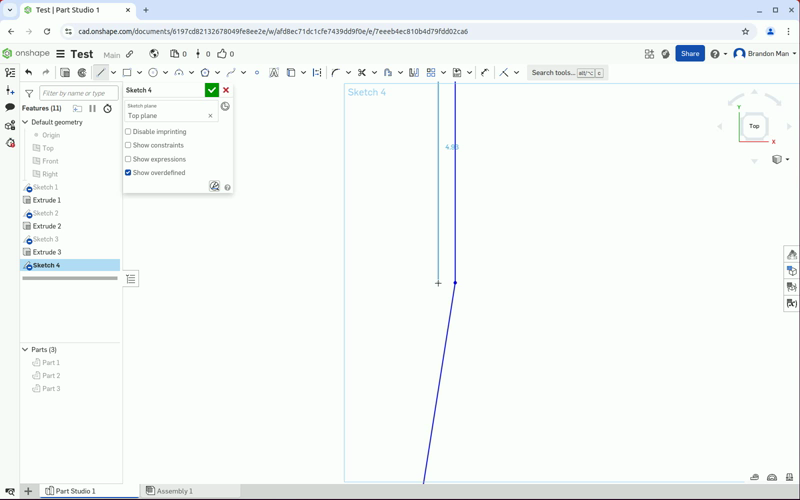
scroll(-6)
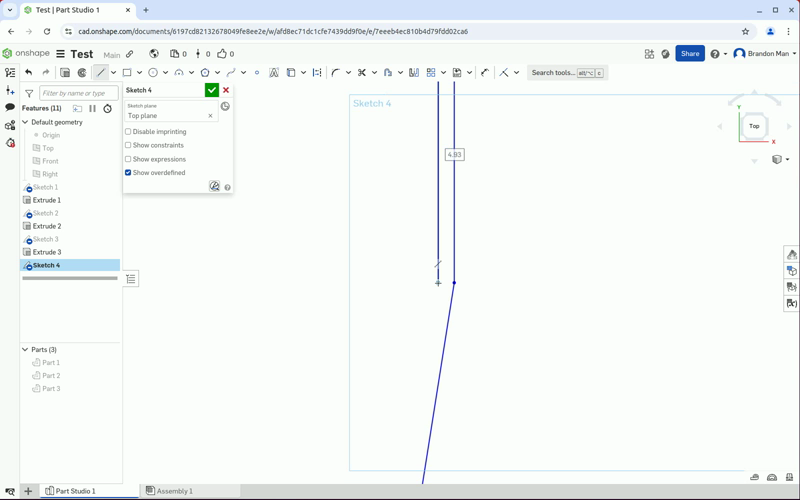
scroll(-6)
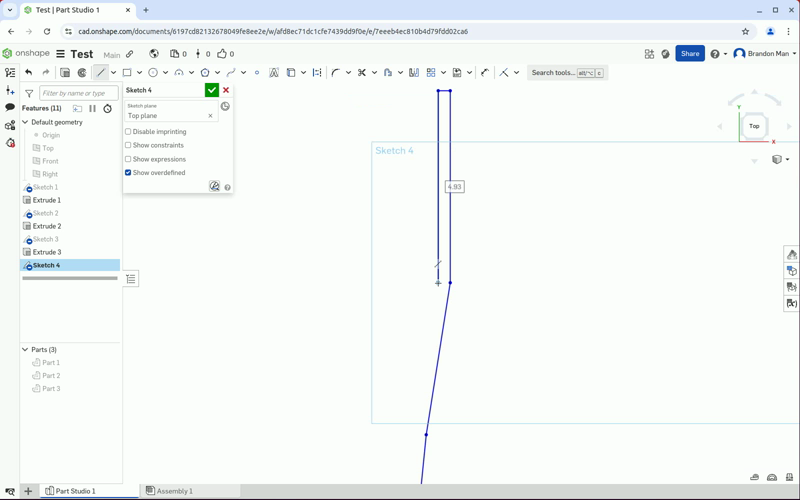
scroll(-6)
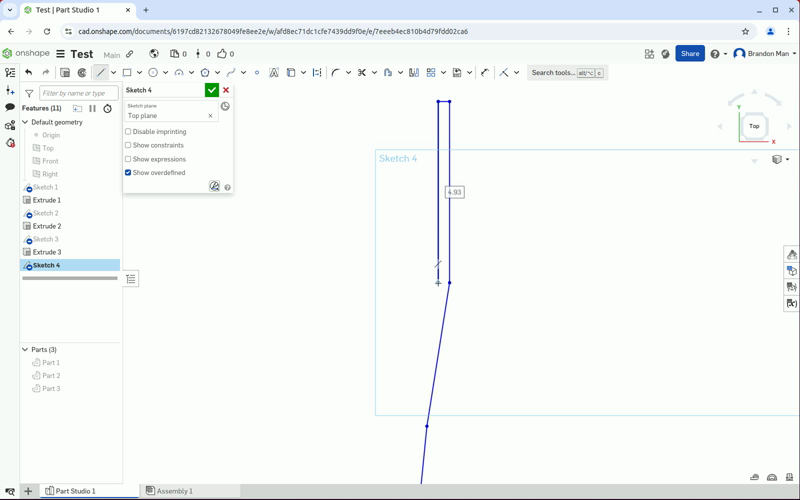
scroll(-6)
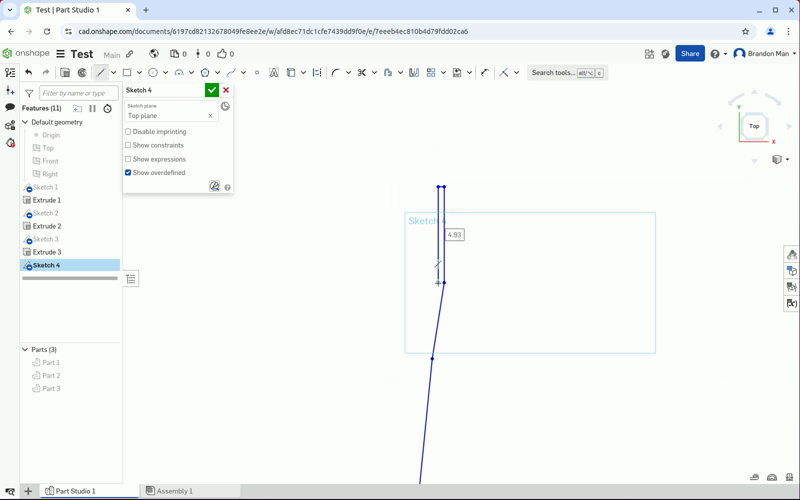
scroll(-6)
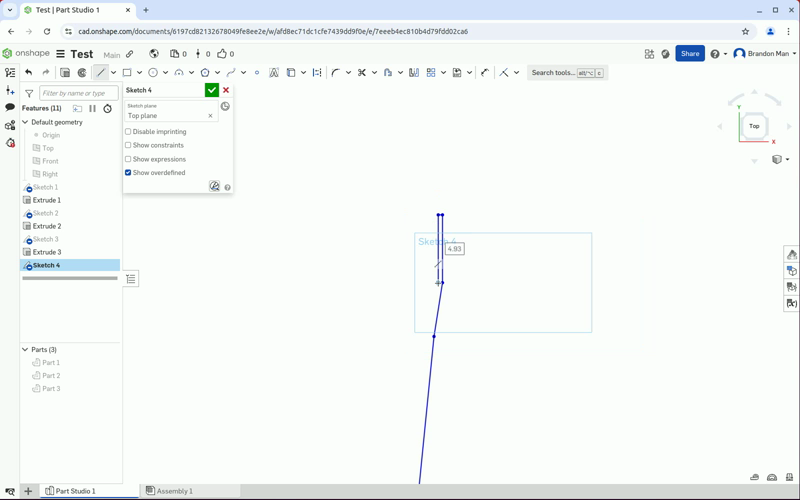
scroll(-6)
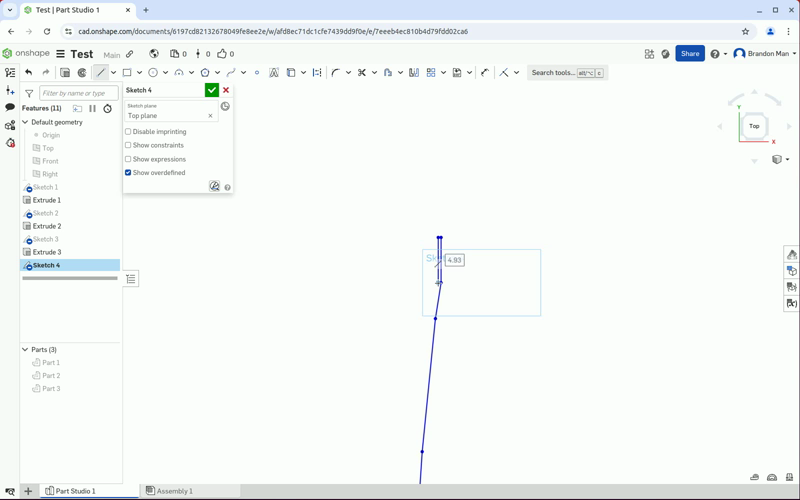
scroll(-6)
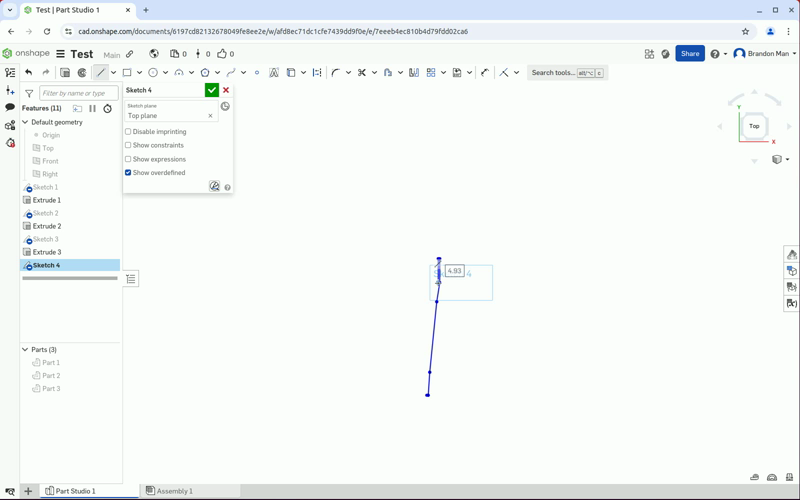
key_up(shift)
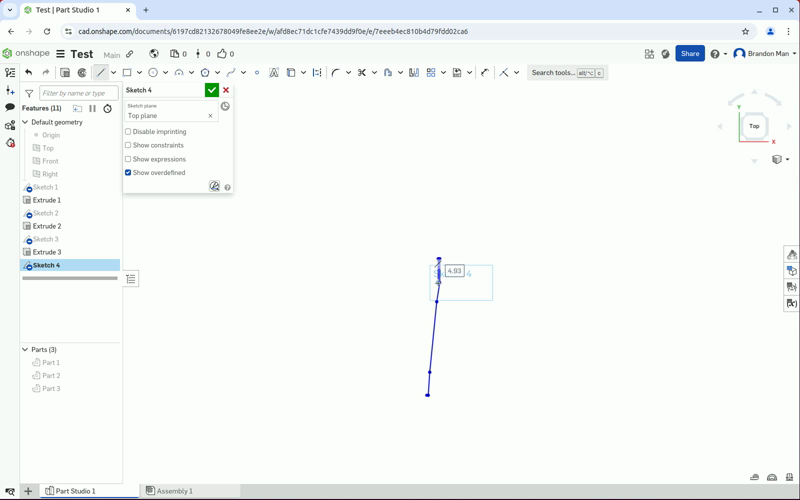
key_down(shift)
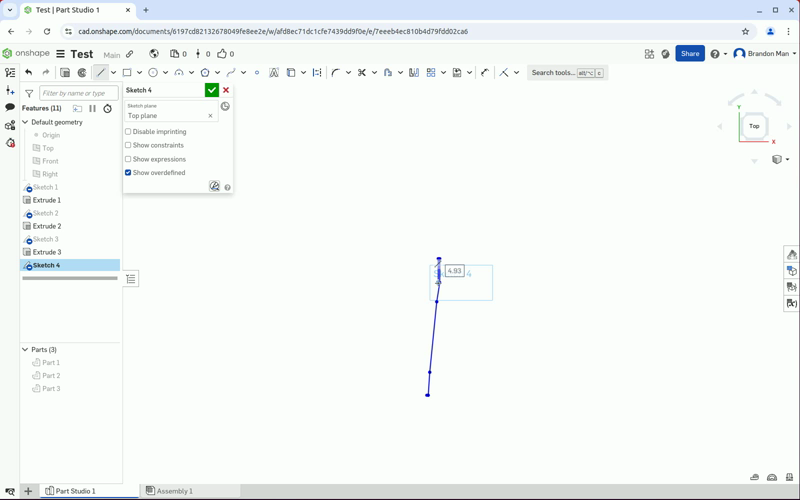
mouse_move(426, 395)
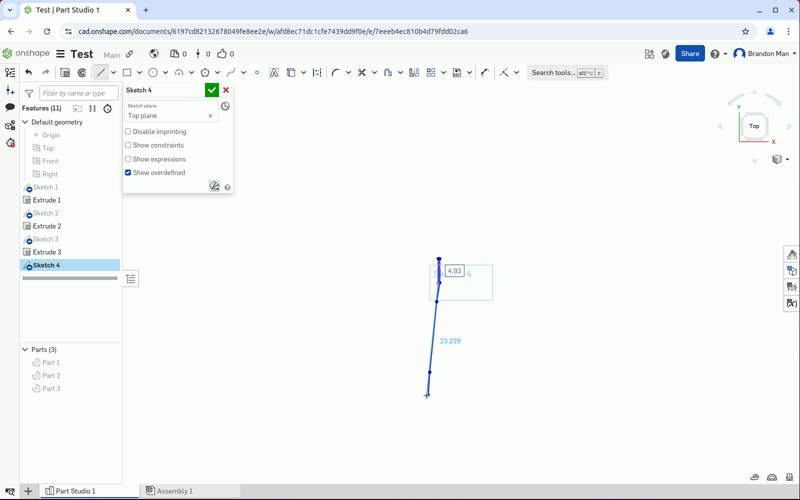
scroll(6)
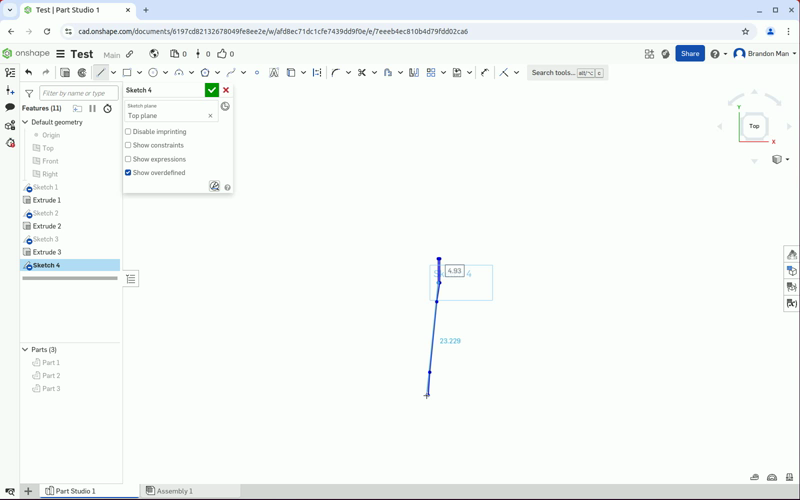
scroll(6)
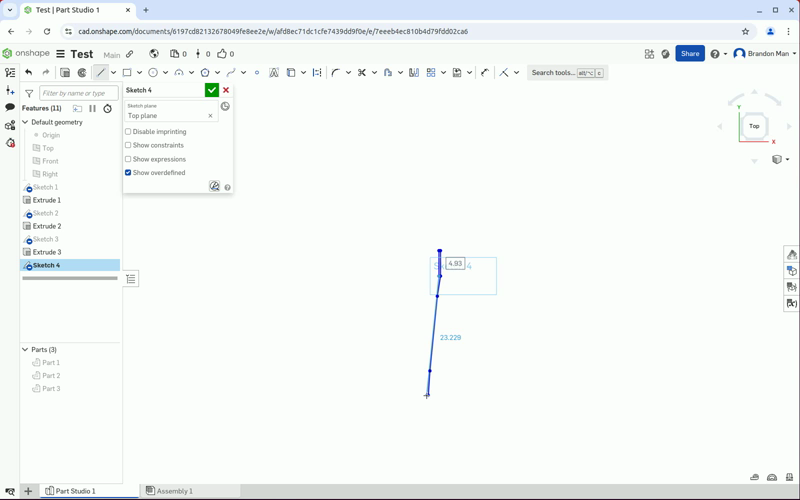
scroll(6)
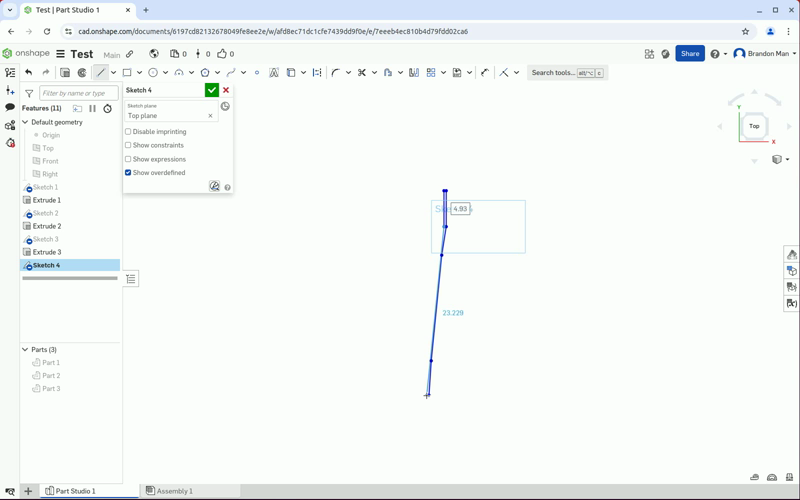
scroll(6)
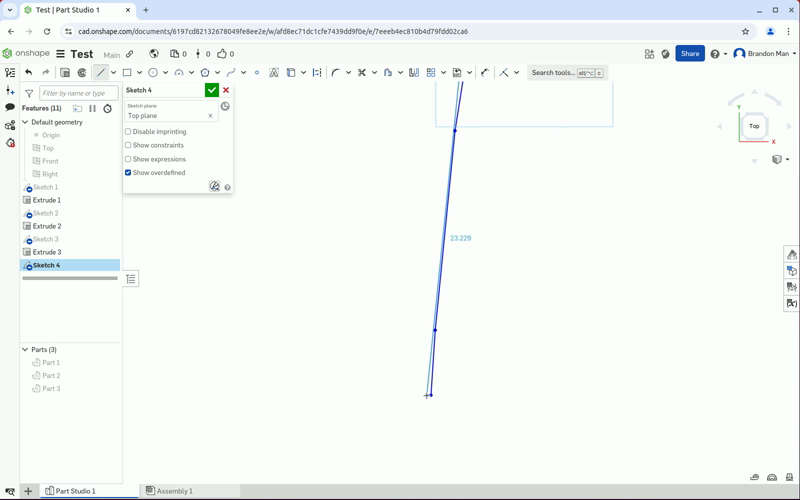
scroll(6)
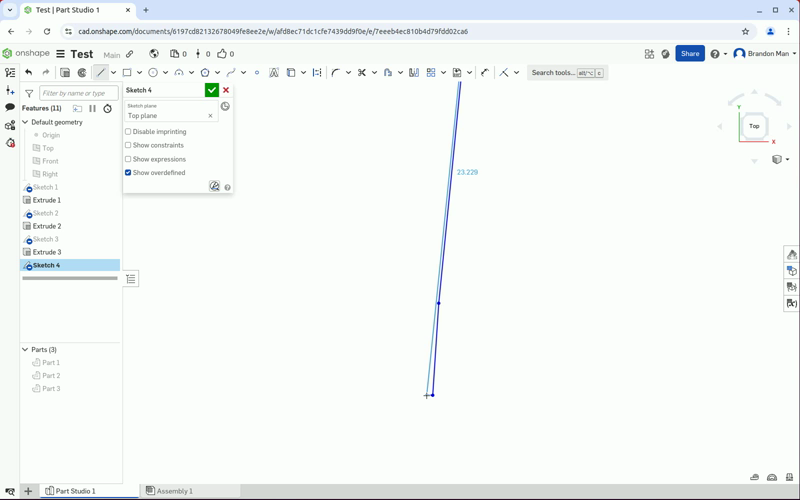
scroll(6)
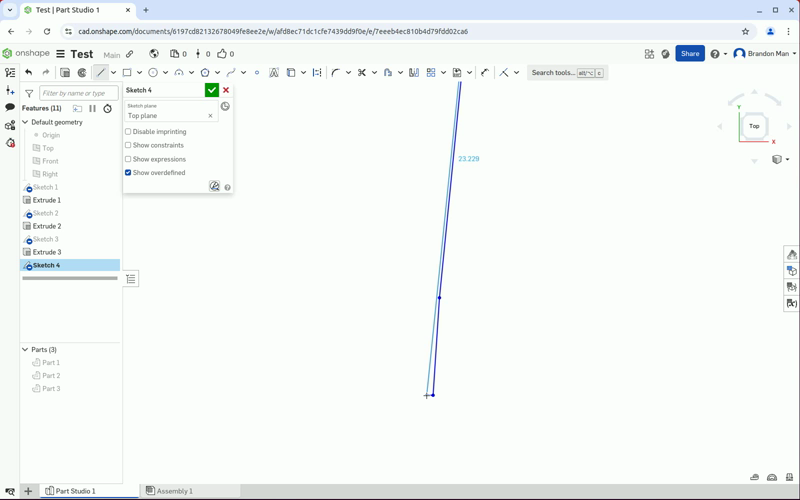
scroll(6)
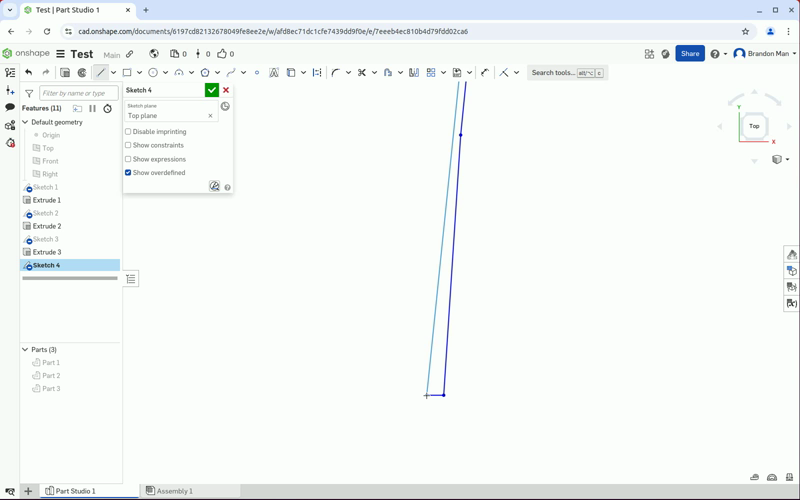
key_up(shift)
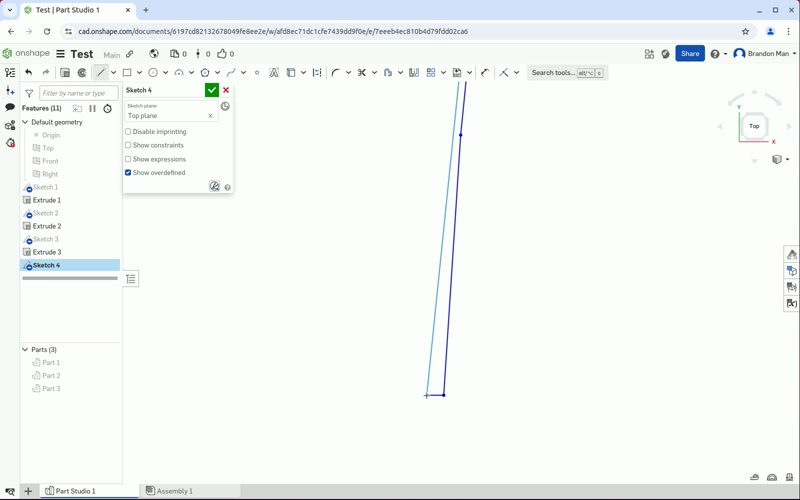
click(426, 395)
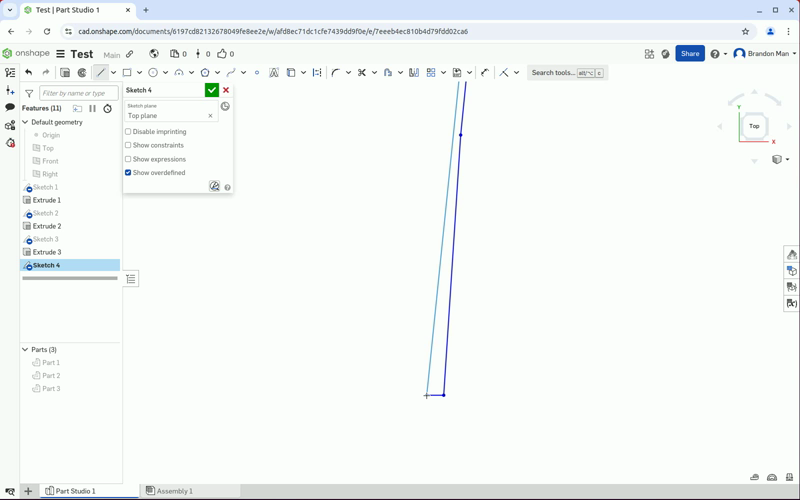
scroll(-6)
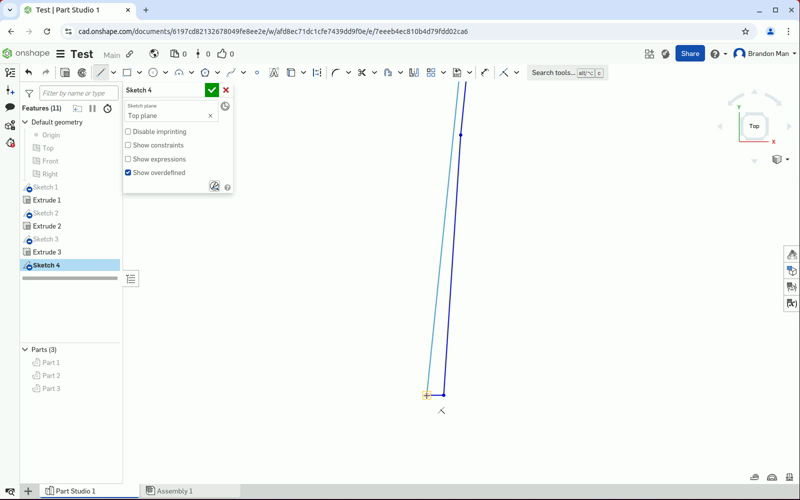
scroll(-6)
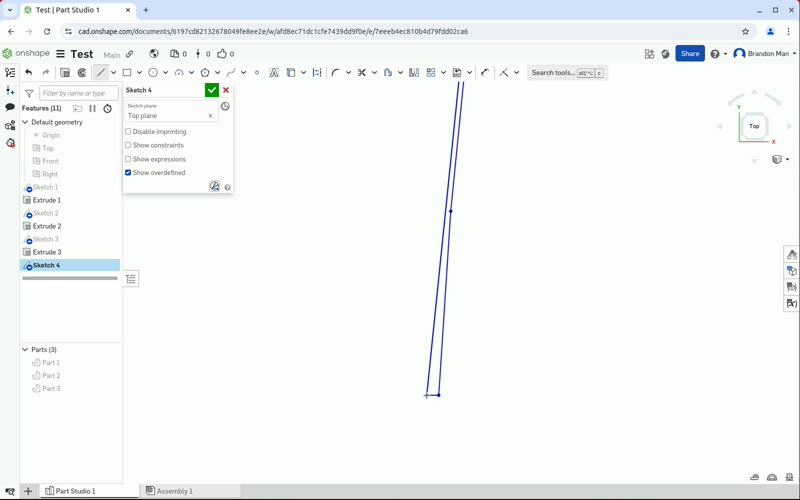
scroll(-6)
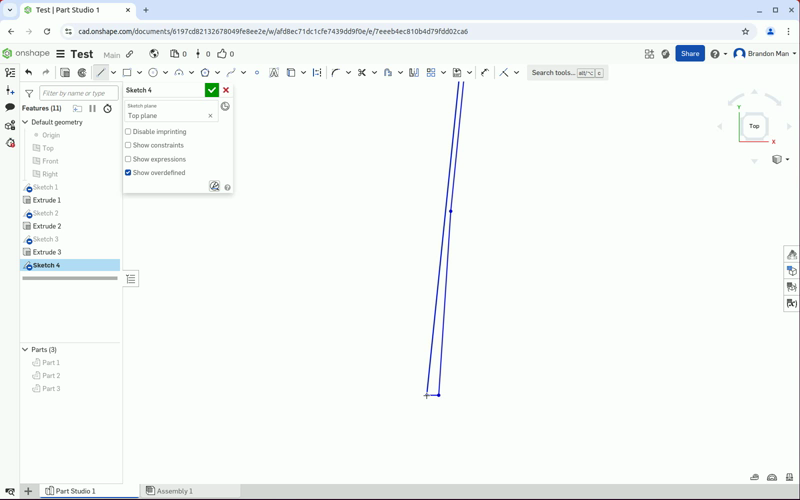
scroll(-6)
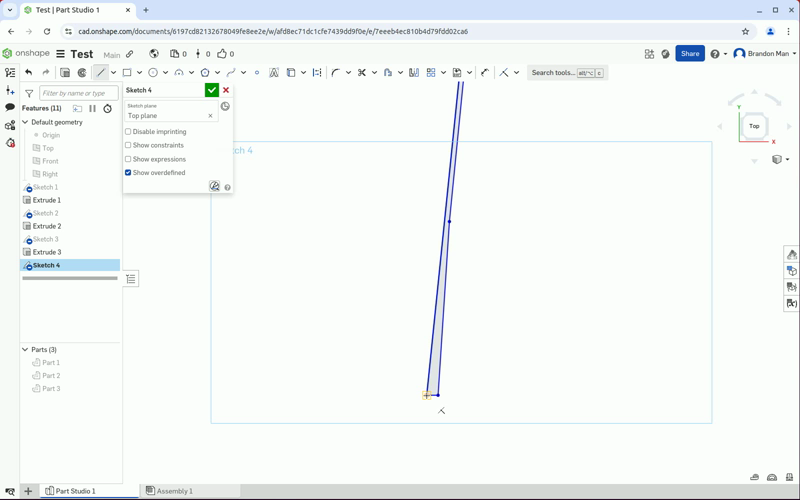
scroll(-6)
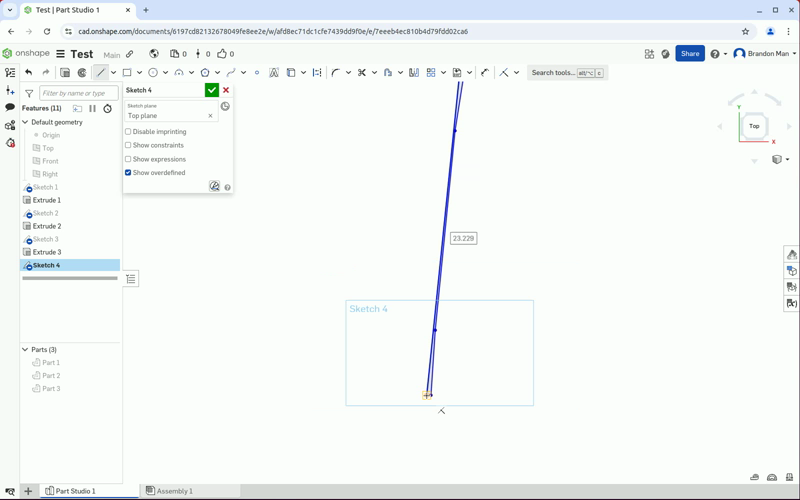
scroll(-6)
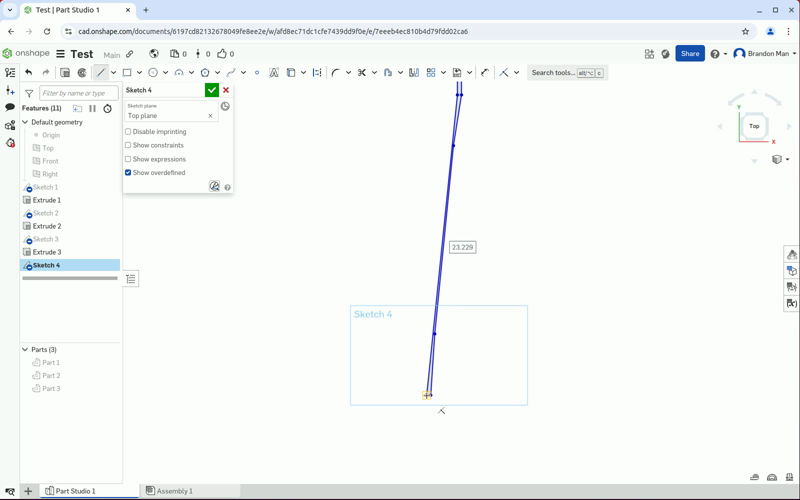
scroll(-6)
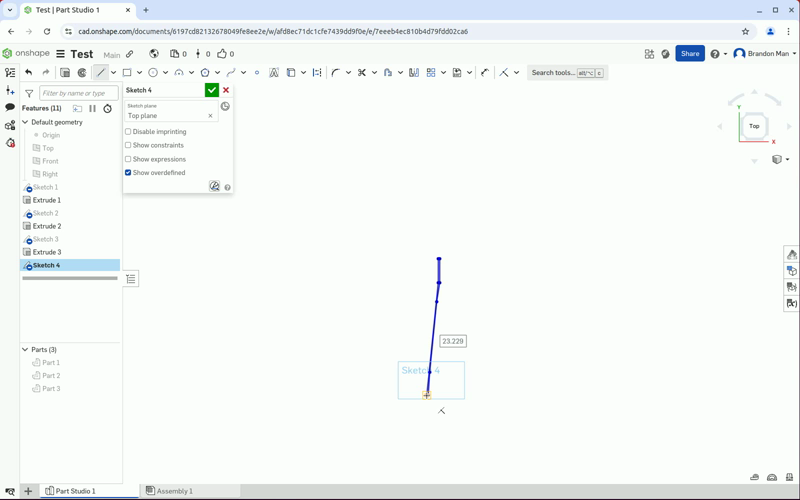
key(esc)
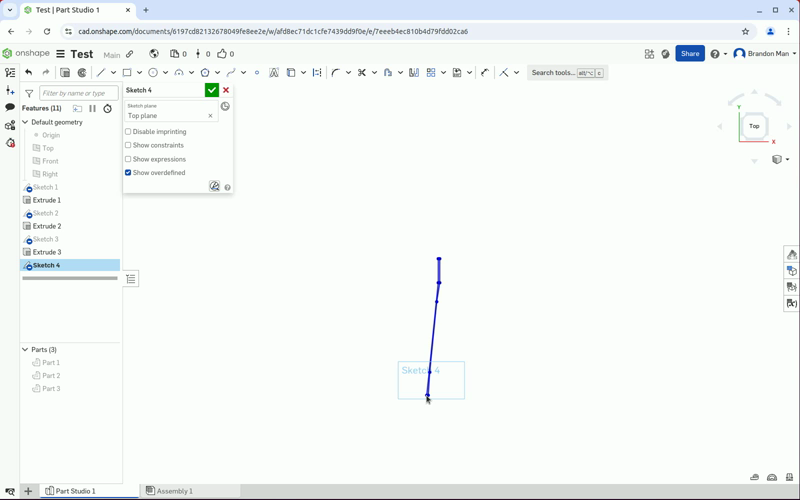
mouse_move(428, 385)
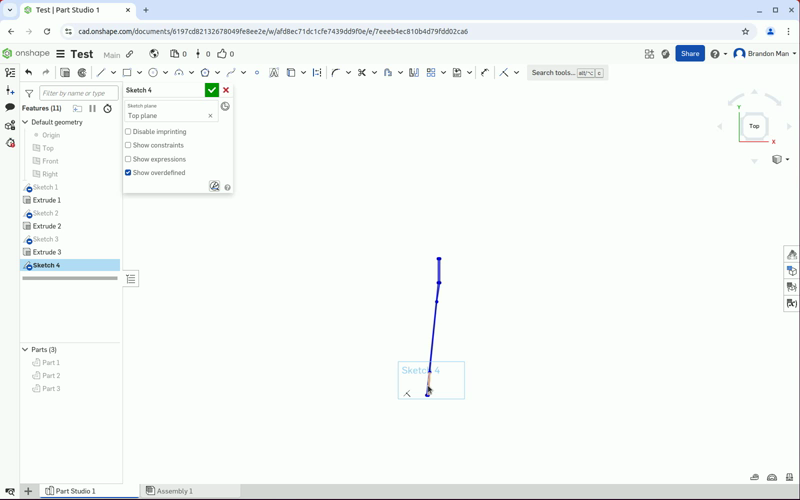
scroll(6)
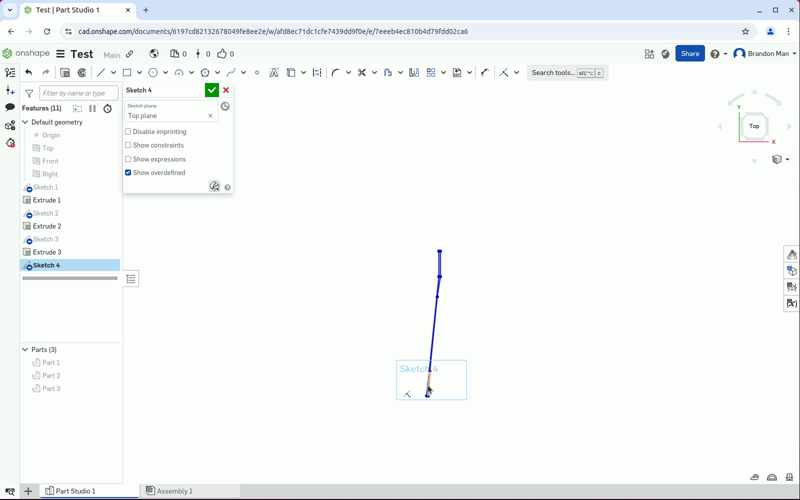
scroll(6)
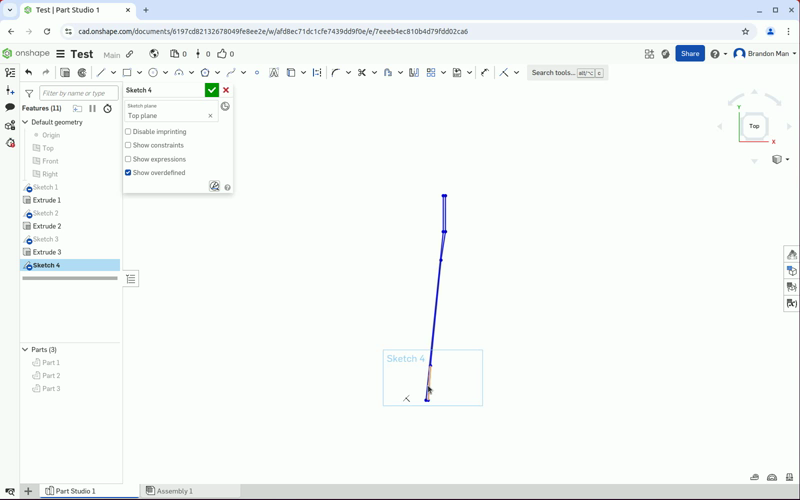
scroll(6)
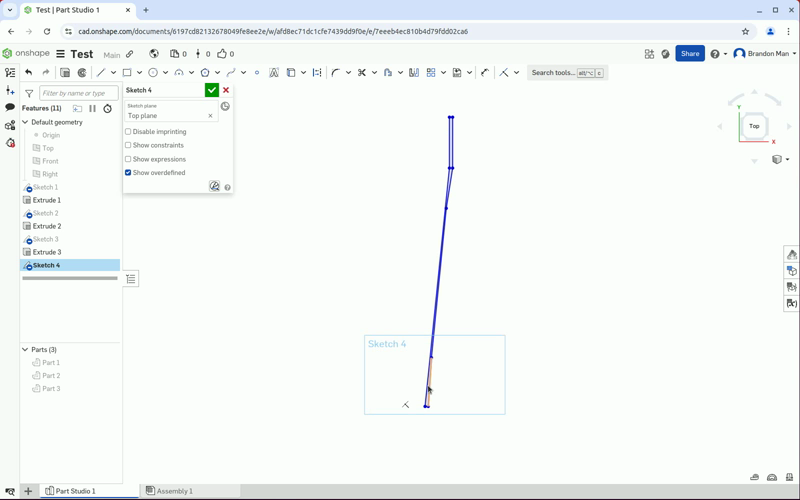
scroll(6)
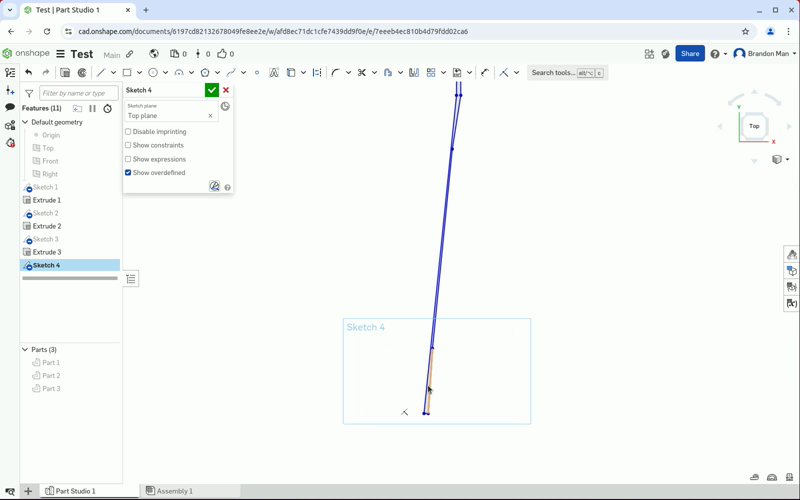
scroll(6)
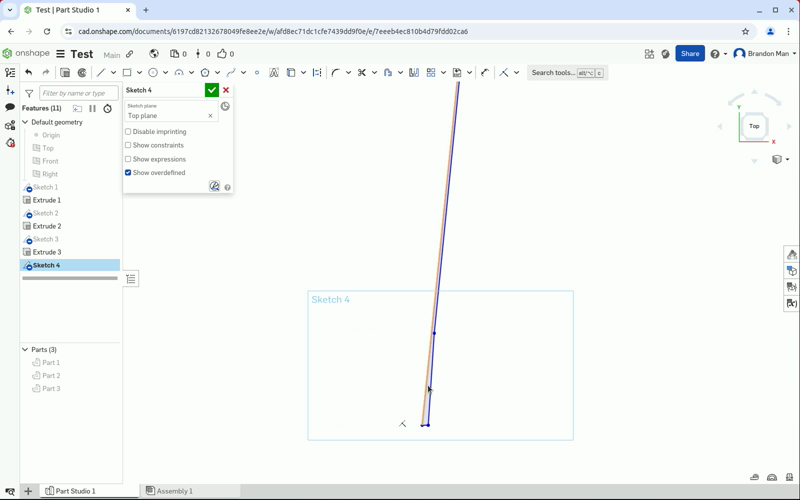
scroll(6)
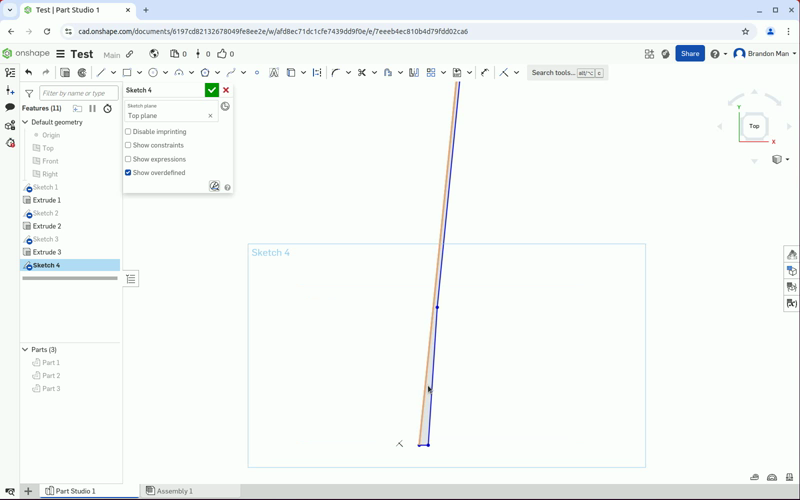
scroll(6)
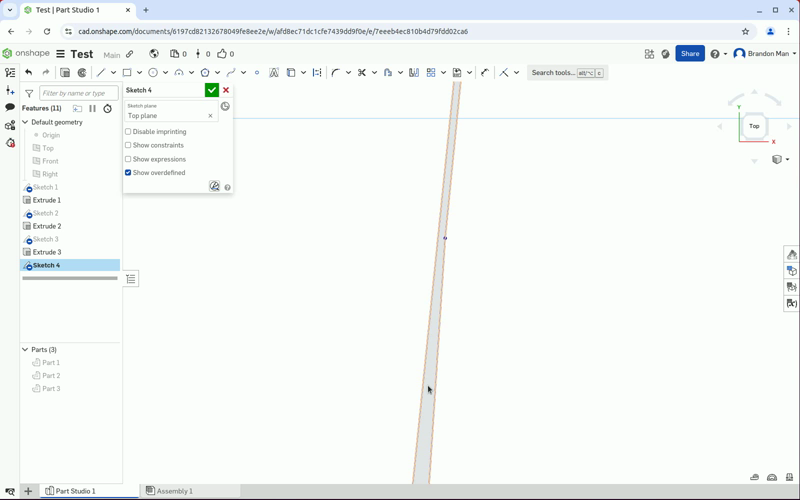
click(428, 385)
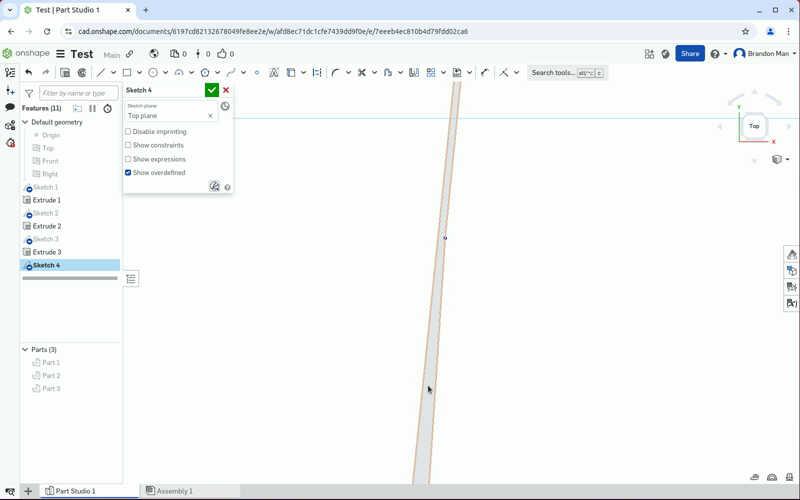
scroll(-6)
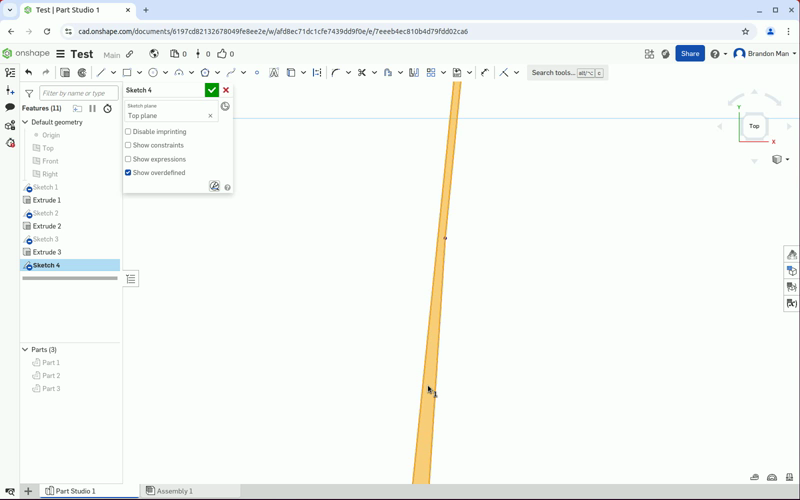
scroll(-6)
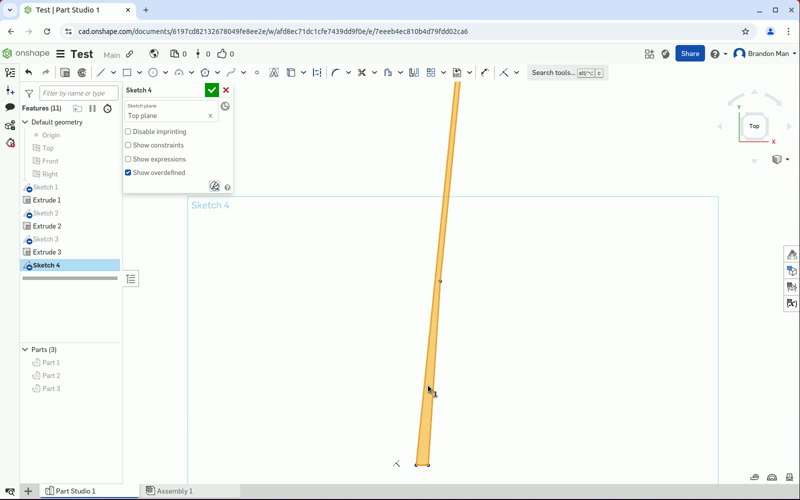
scroll(-6)
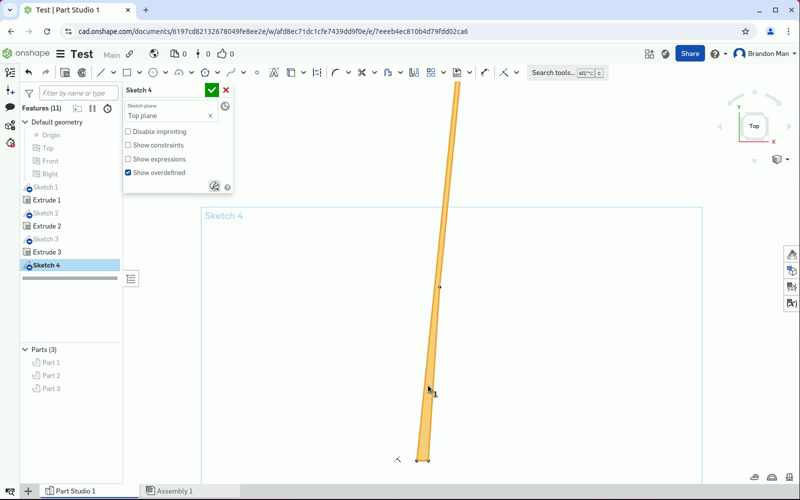
scroll(-6)
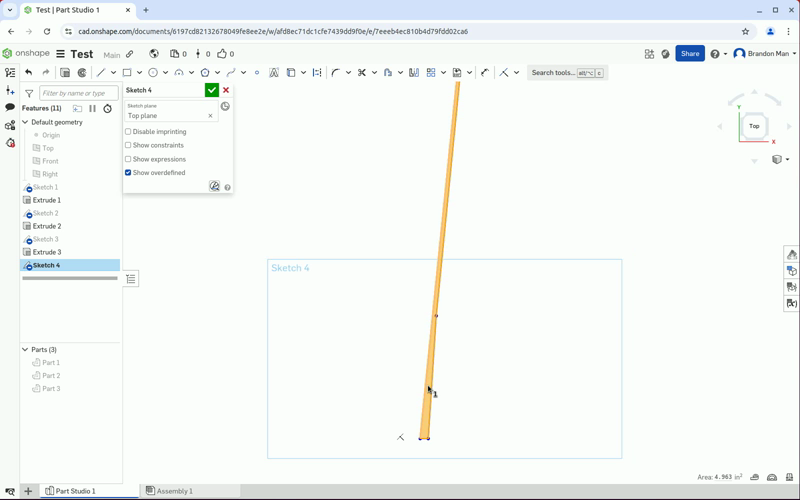
scroll(-6)
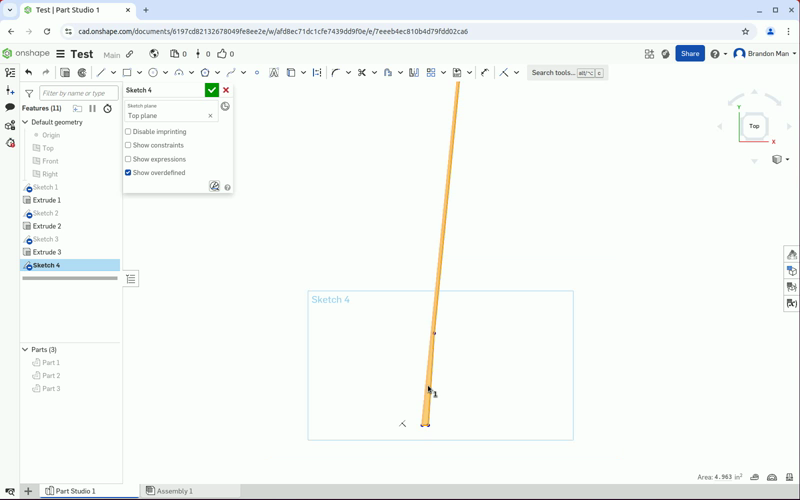
scroll(-6)
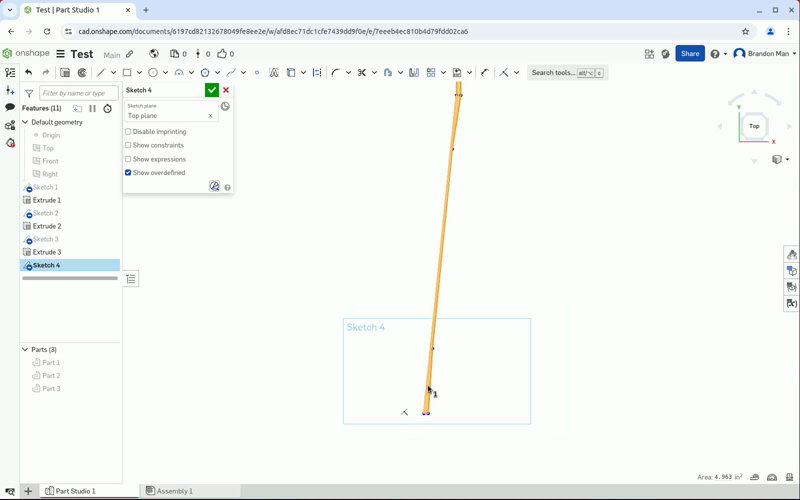
scroll(-6)
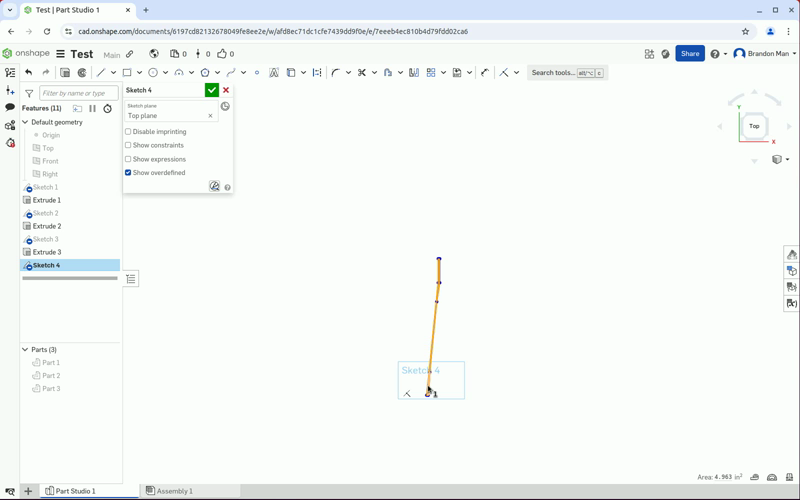
mouse_move(73, 352)
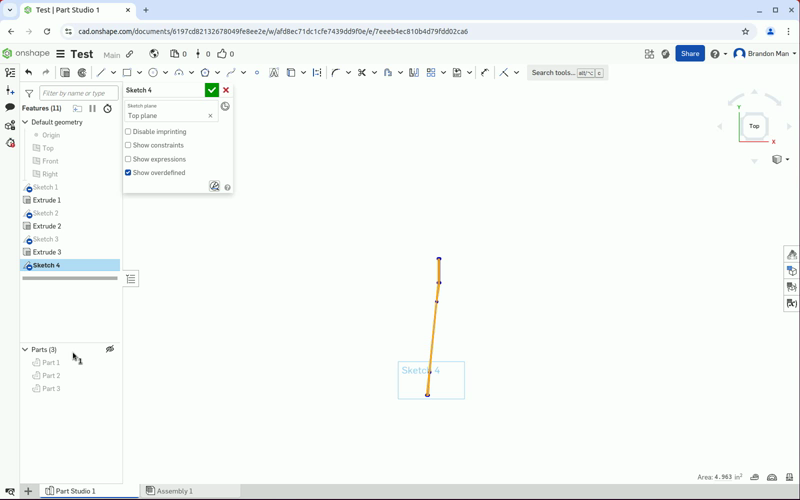
key(shift+y)
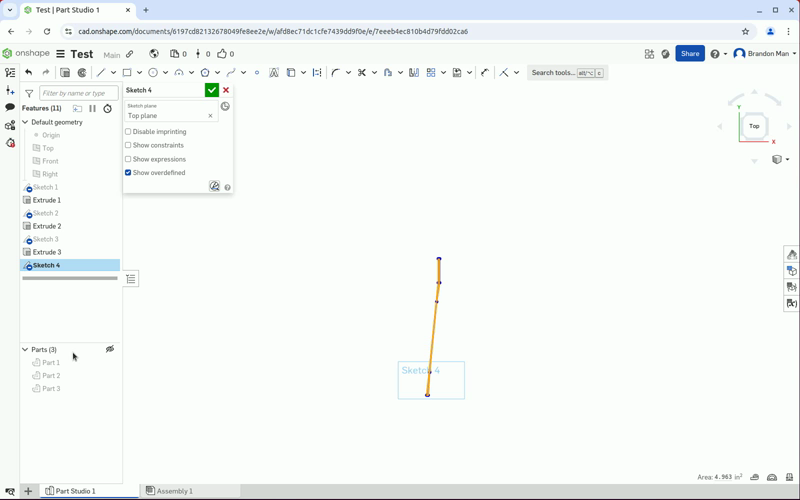
key(shift+e)
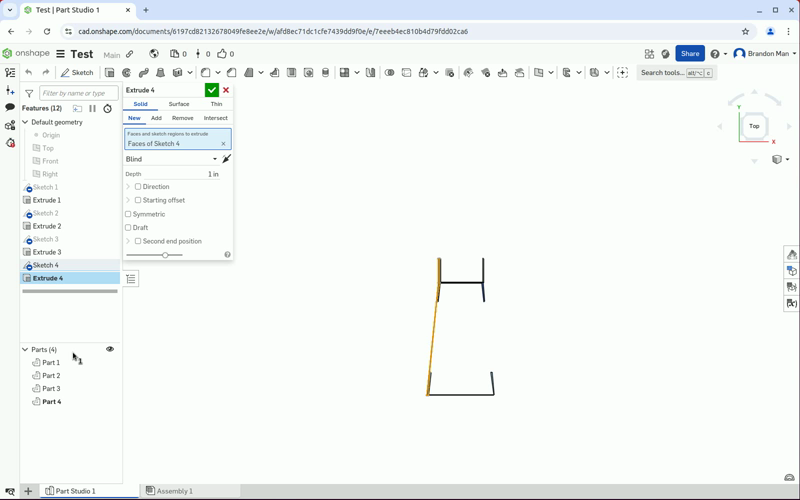
mouse_move(143, 106)
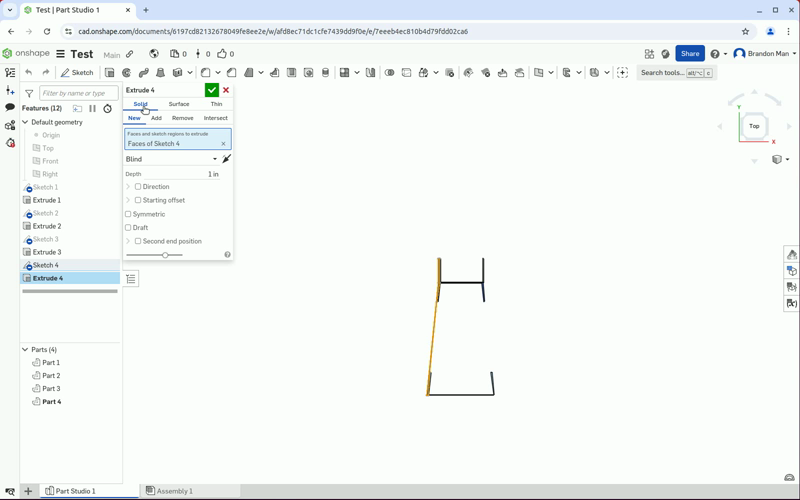
click(143, 106)
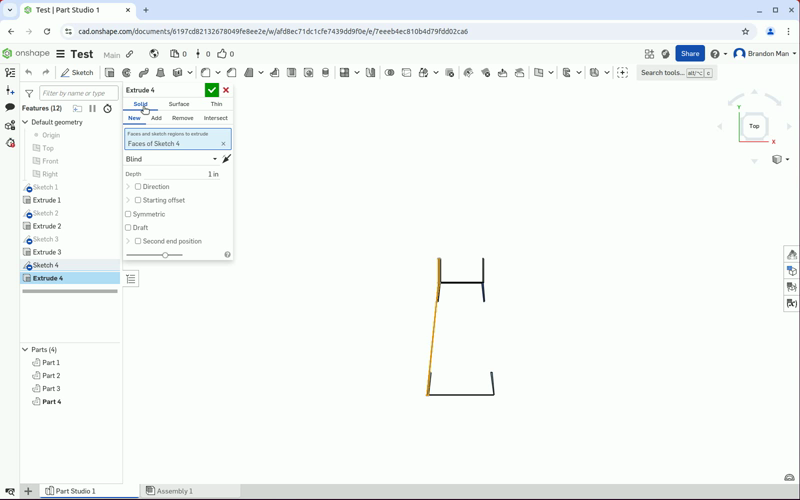
mouse_move(137, 120)
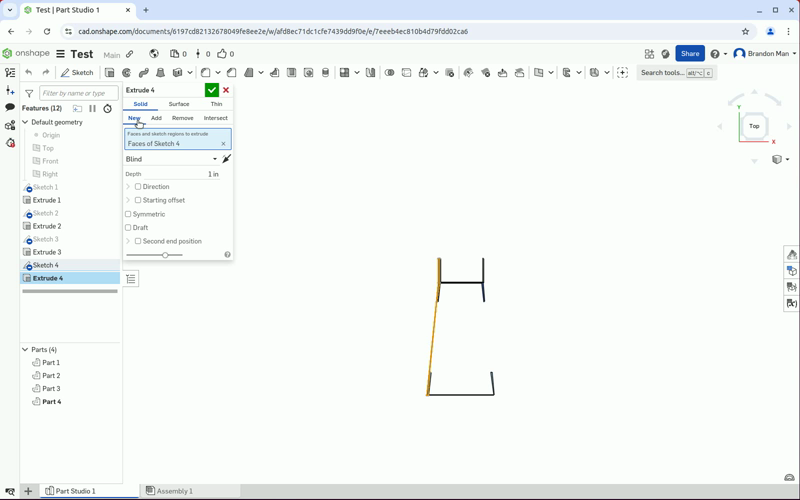
click(137, 120)
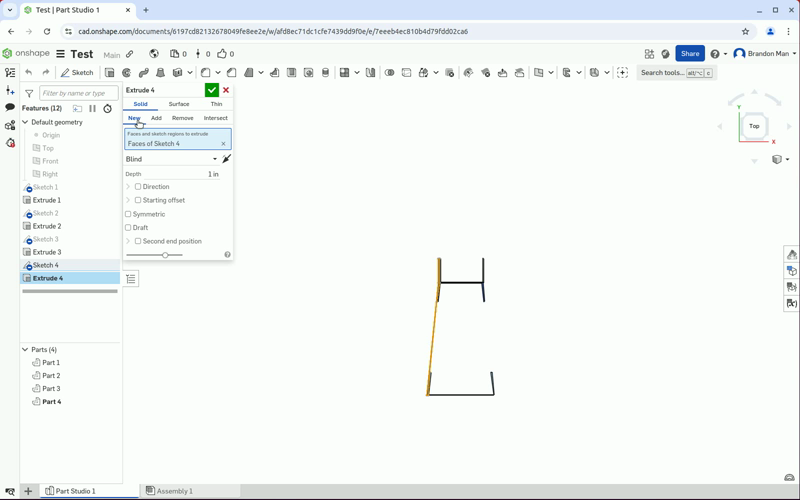
key(tab, 4)
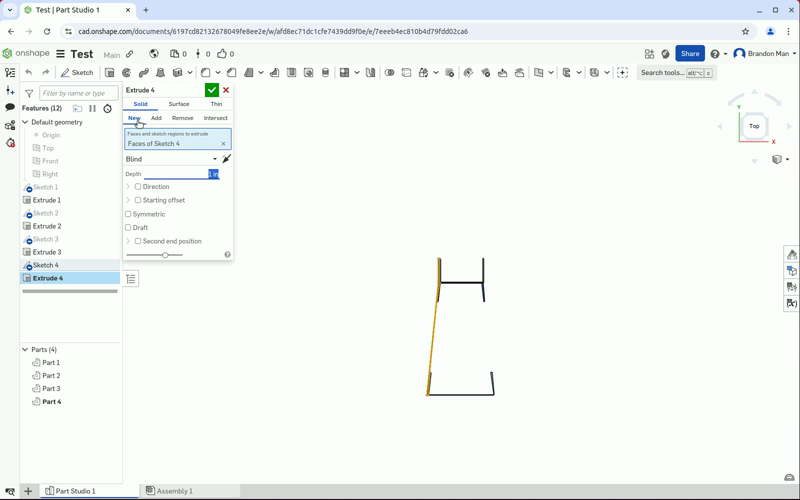
text(1.926)
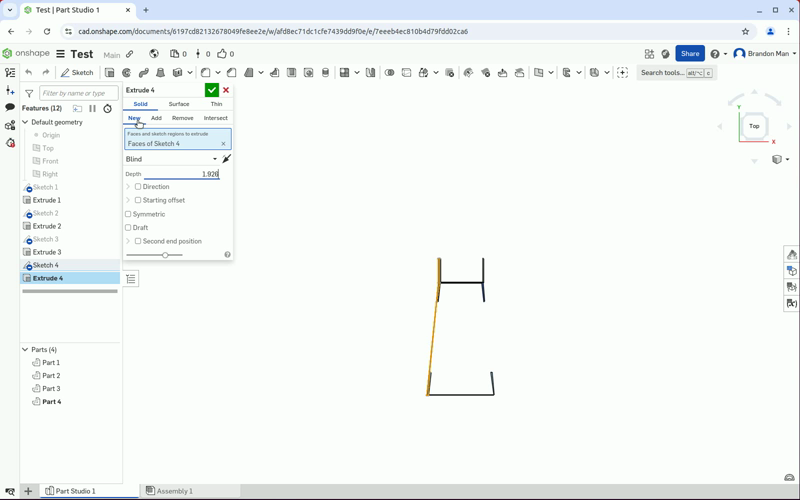
key(enter)
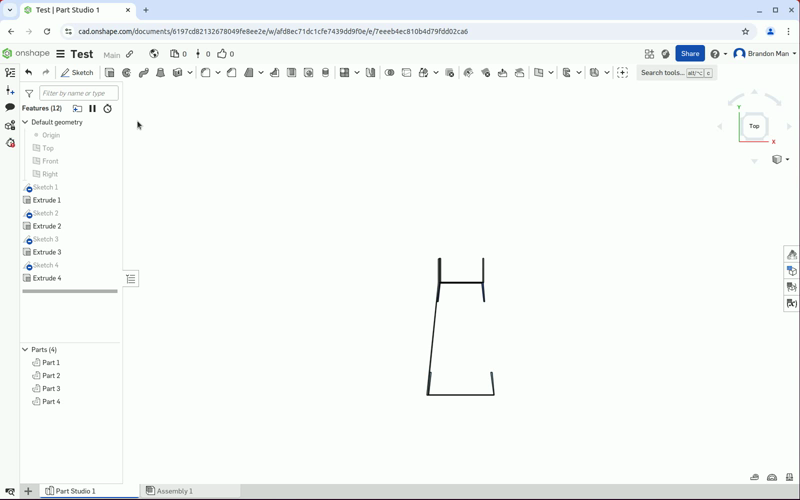
key(shift+h)
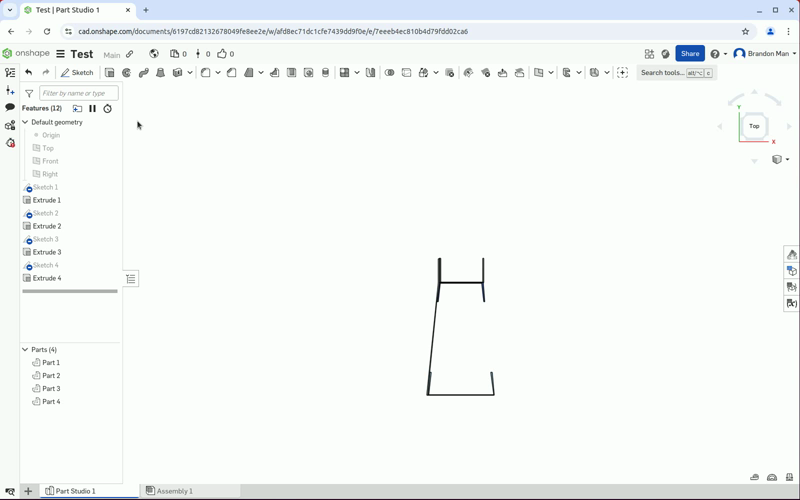
key(shift+h)
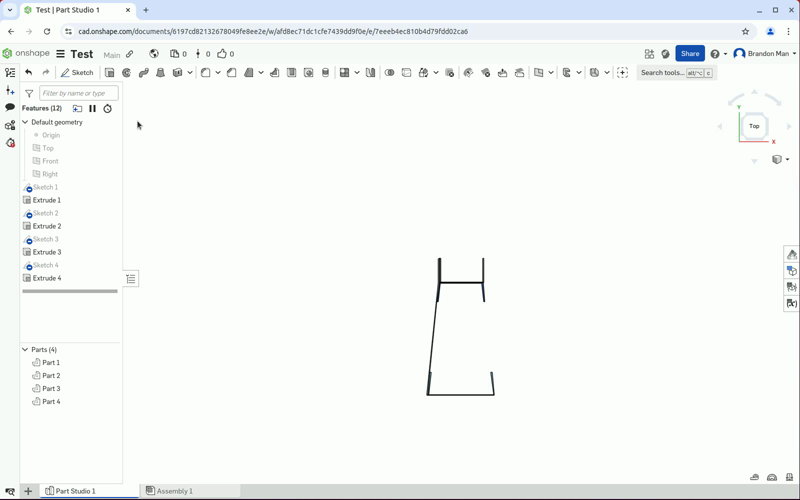
mouse_move(73, 189)
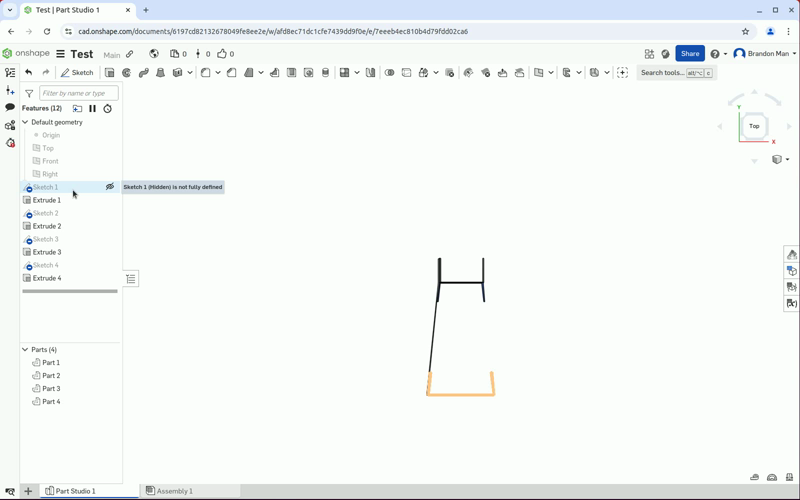
click(73, 189)
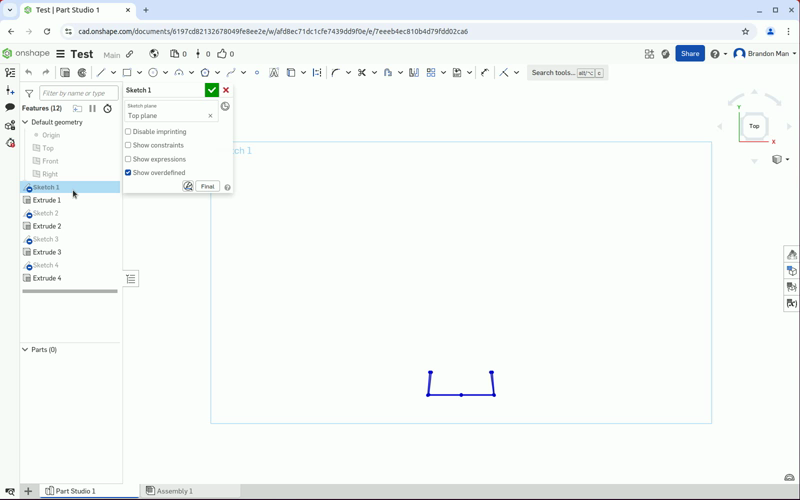
mouse_move(229, 92)
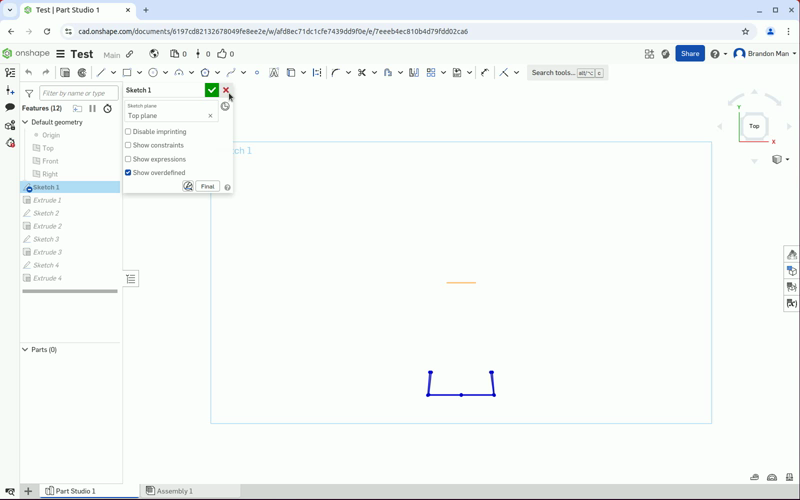
click(229, 92)
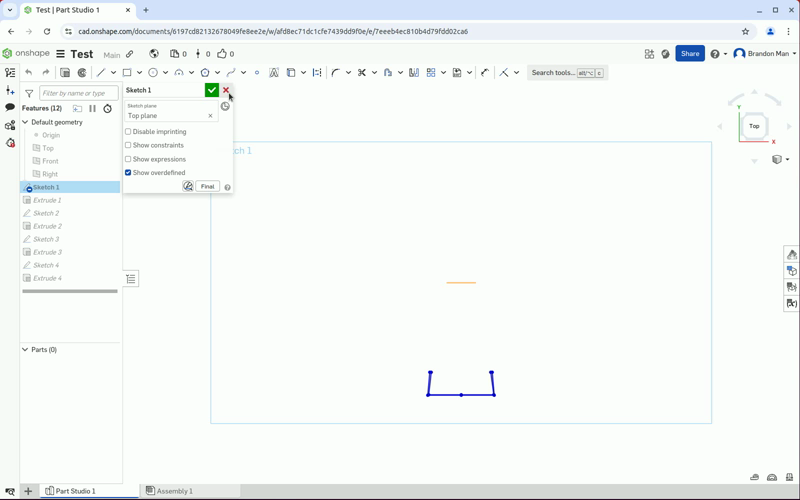
key(shift+s)
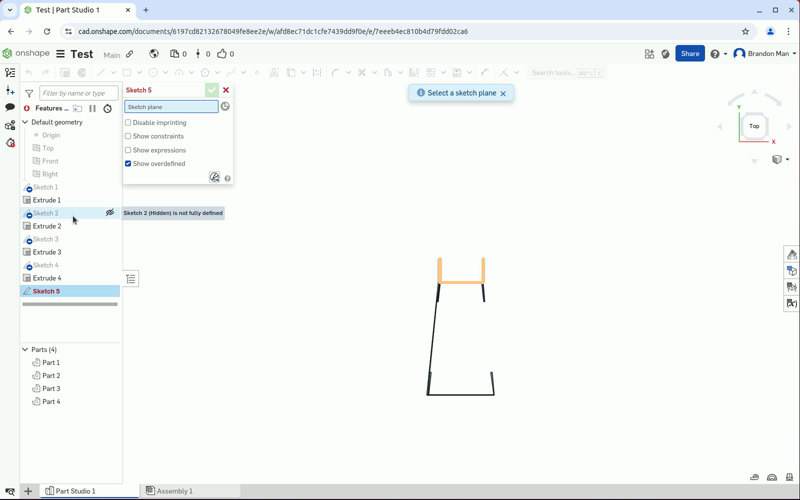
scroll(3)
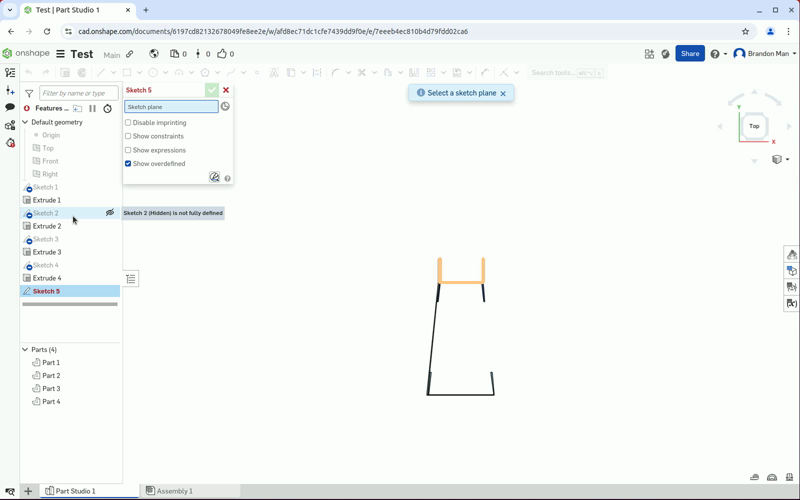
mouse_move(73, 150)
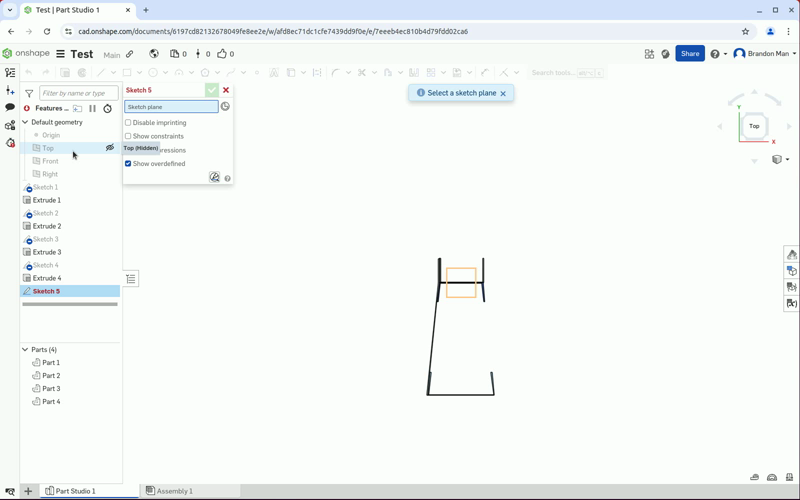
click(73, 150)
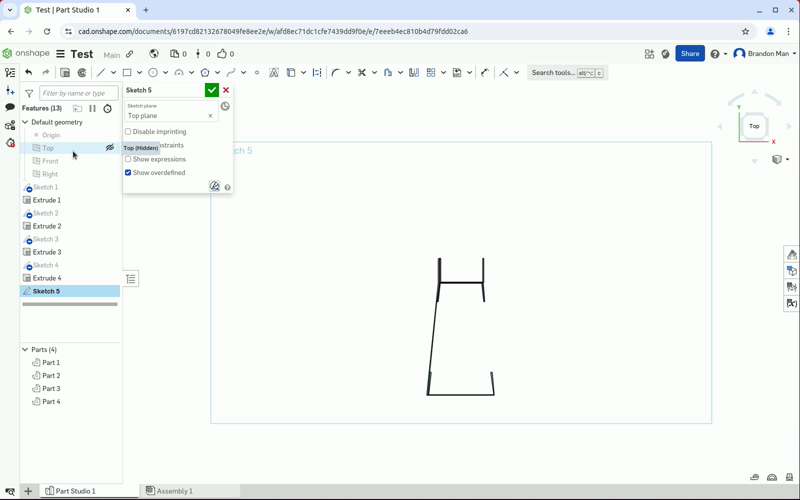
mouse_move(73, 352)
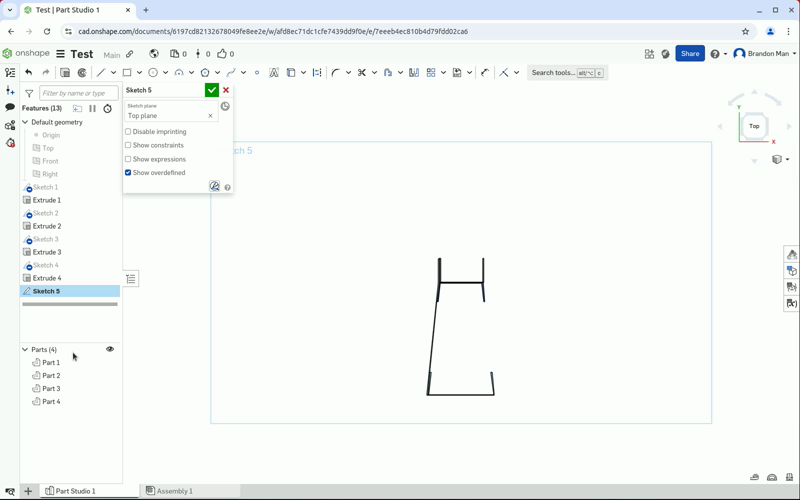
key(y)
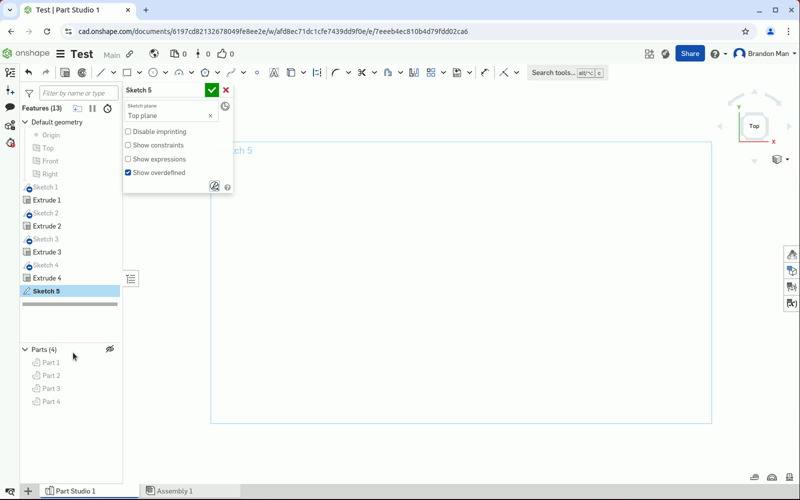
key(l)
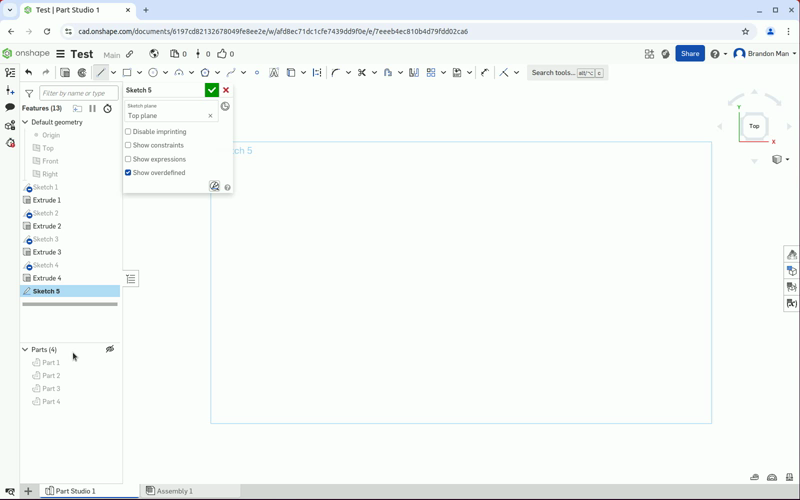
key_down(shift)
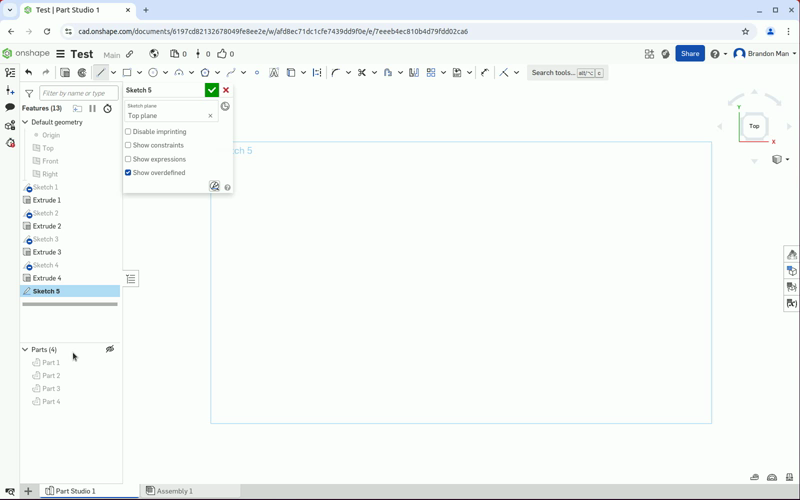
mouse_move(481, 282)
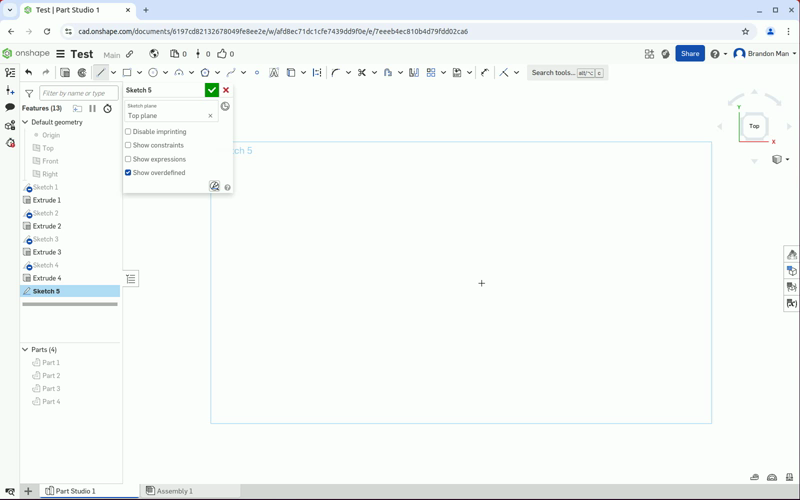
click(481, 282)
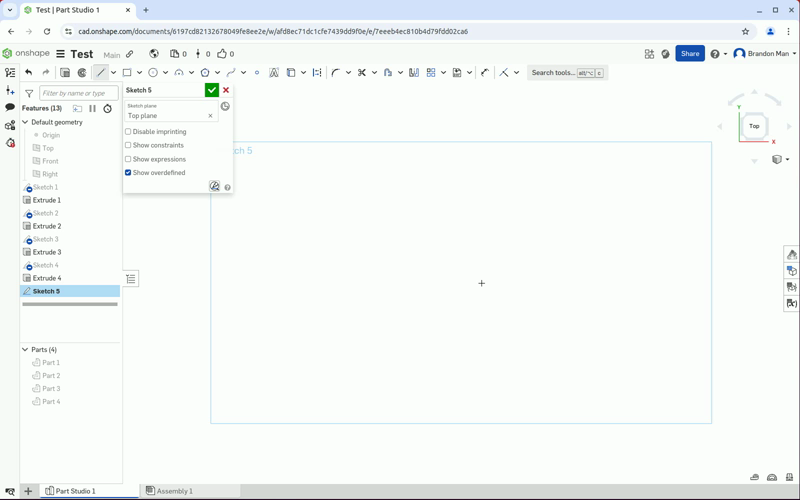
key_up(shift)
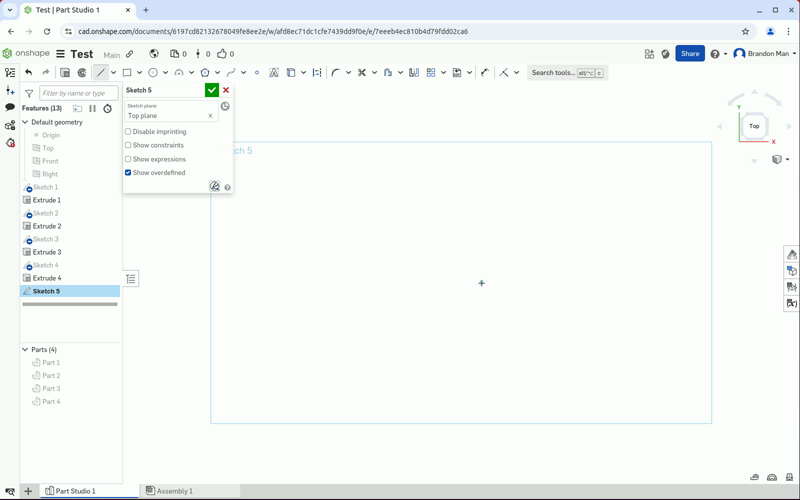
key_down(shift)
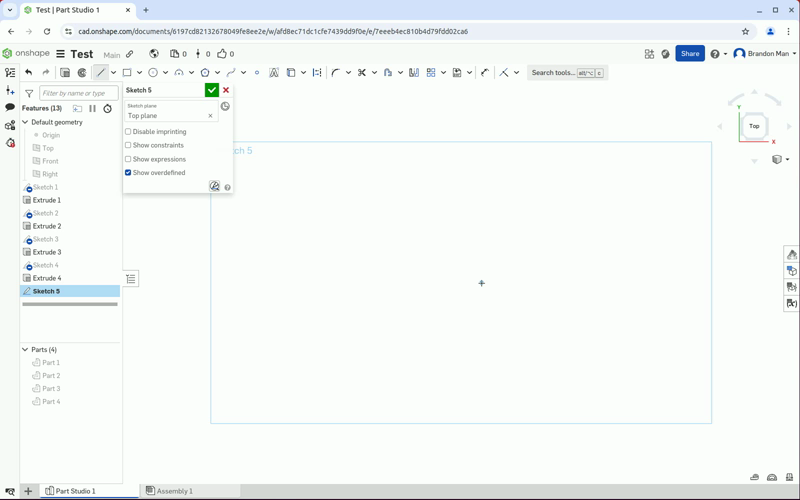
mouse_move(511, 282)
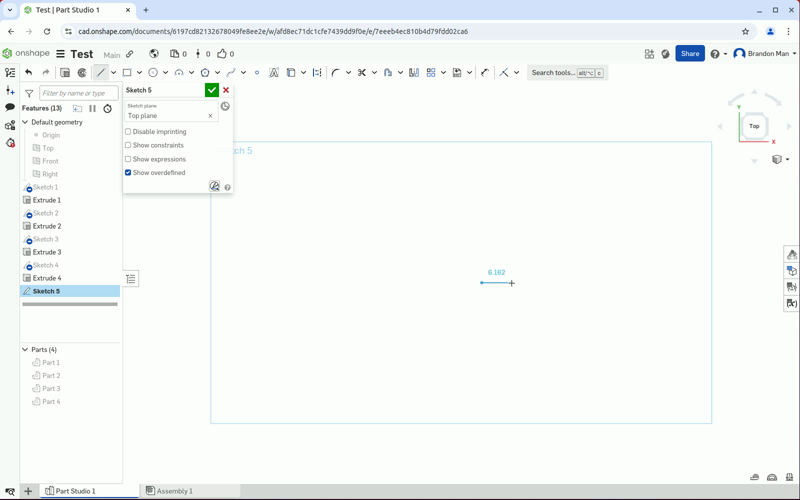
mouse_move(484, 301)
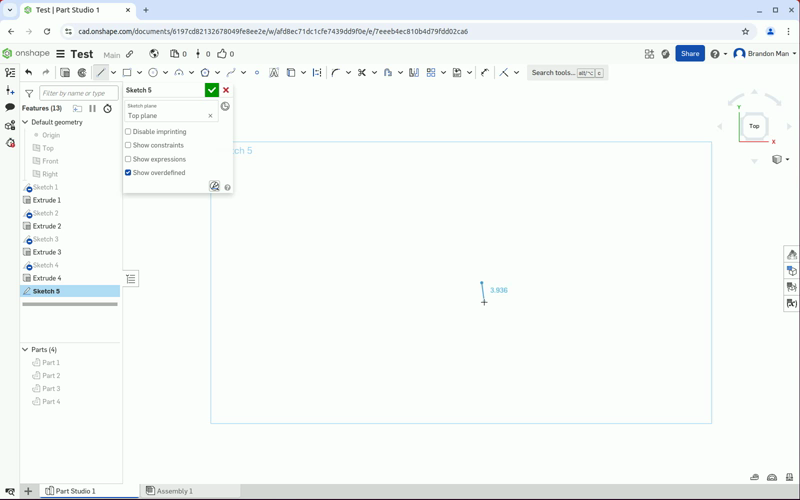
click(484, 301)
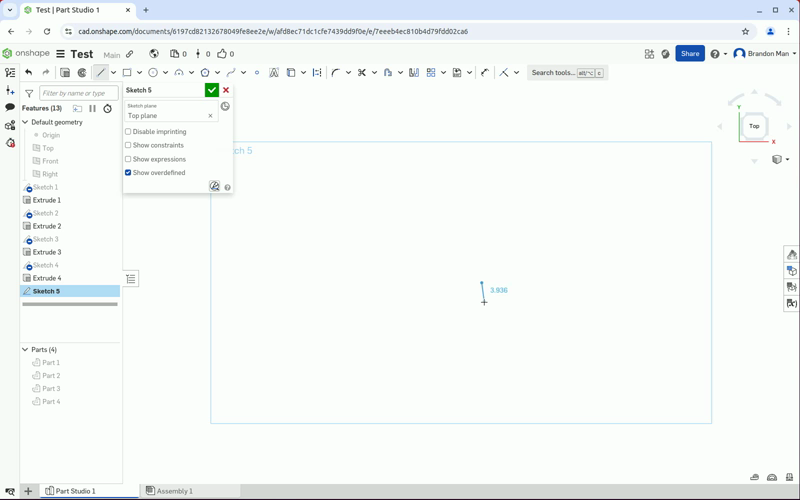
key_up(shift)
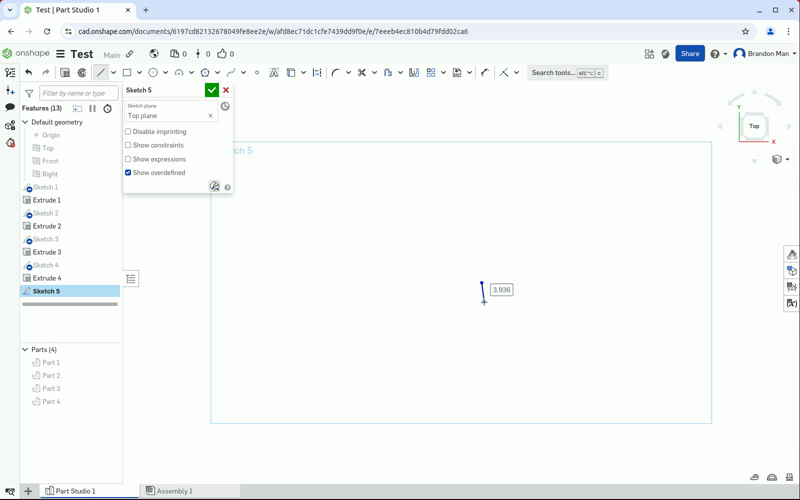
key_down(shift)
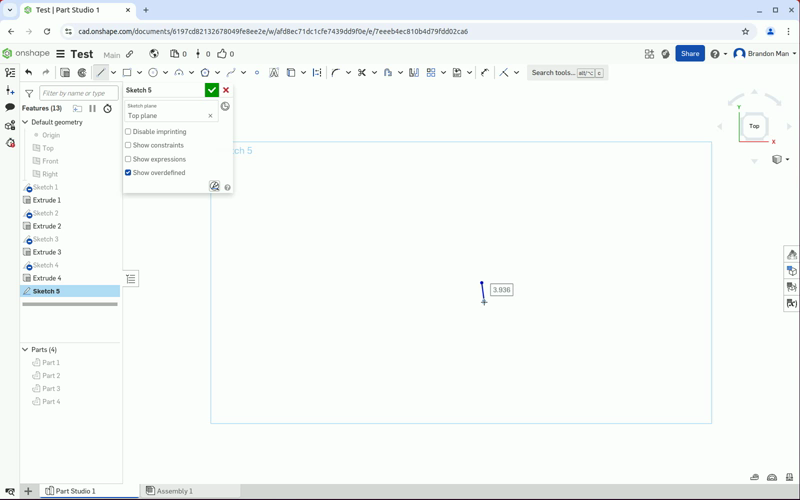
mouse_move(491, 371)
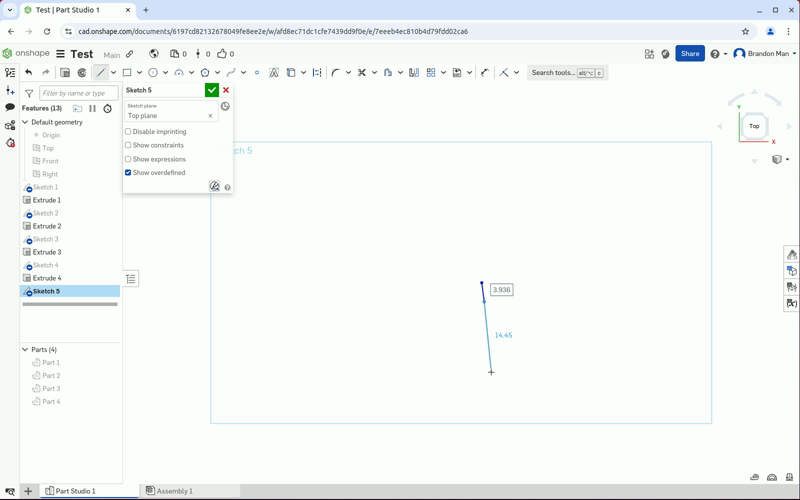
click(491, 371)
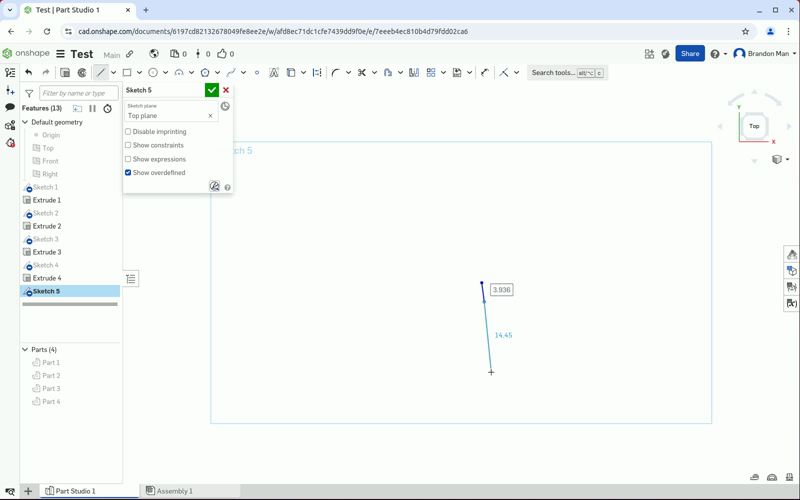
key_up(shift)
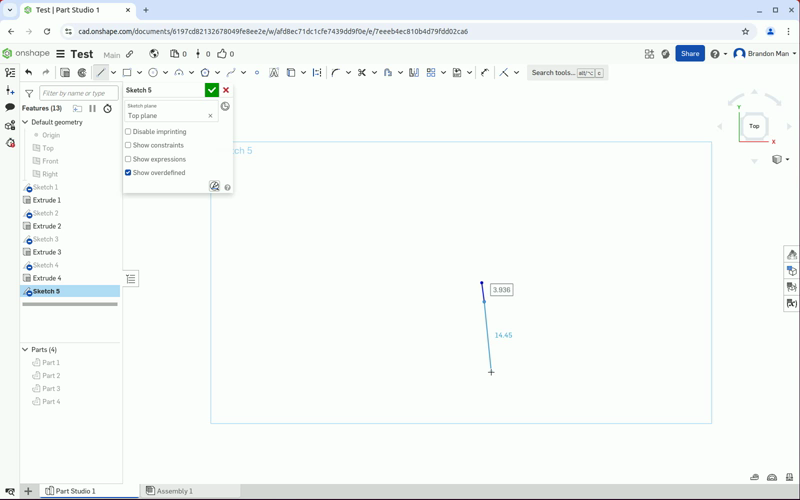
key_down(shift)
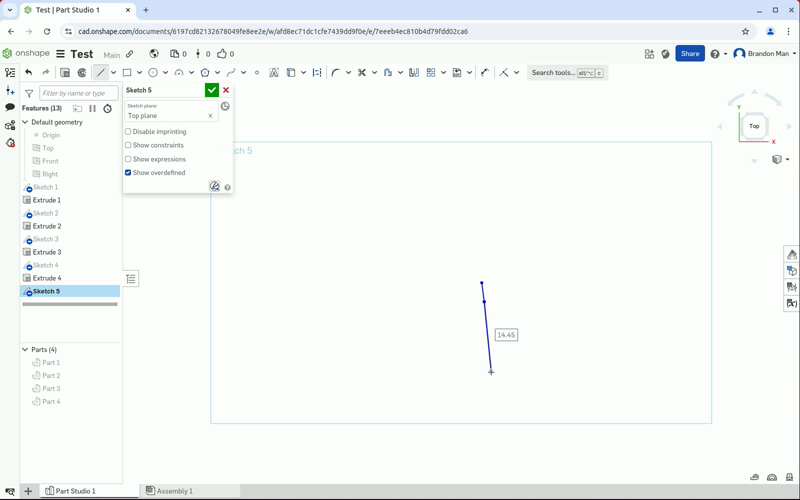
mouse_move(521, 371)
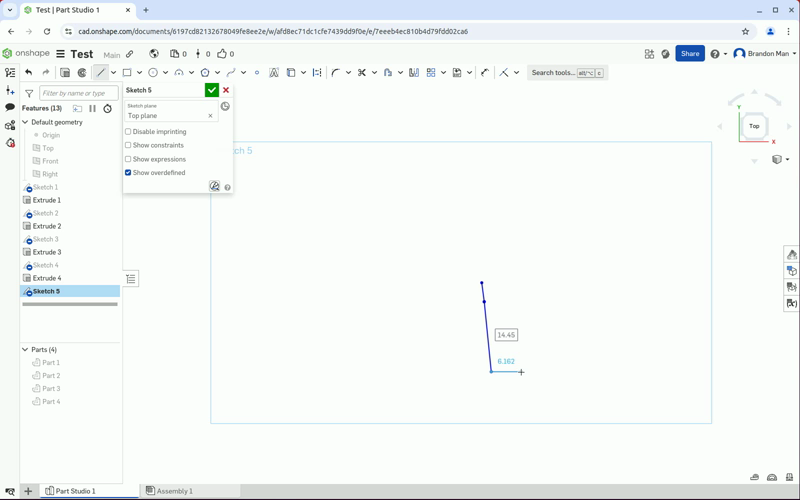
mouse_move(493, 395)
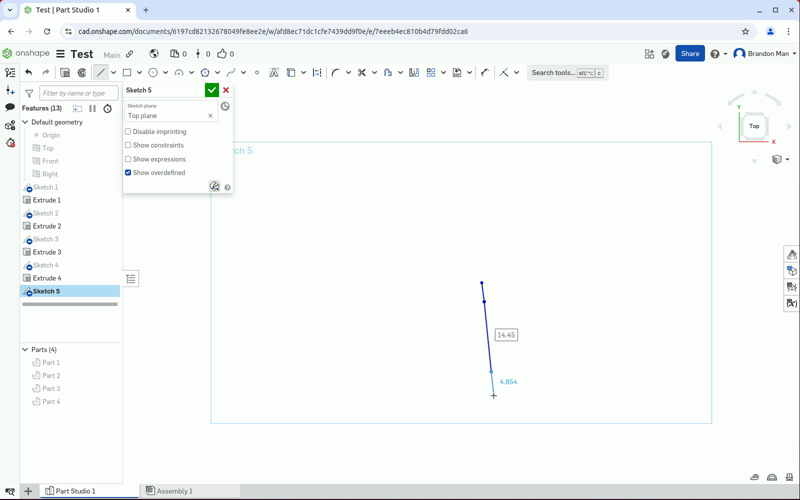
click(493, 395)
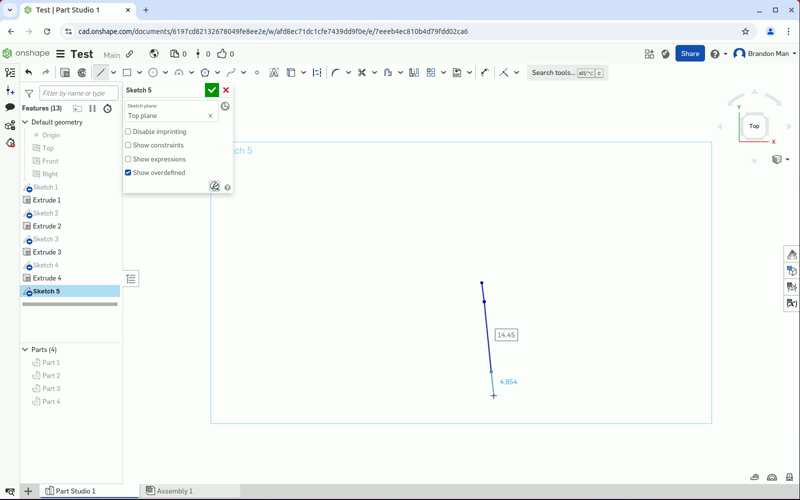
key_up(shift)
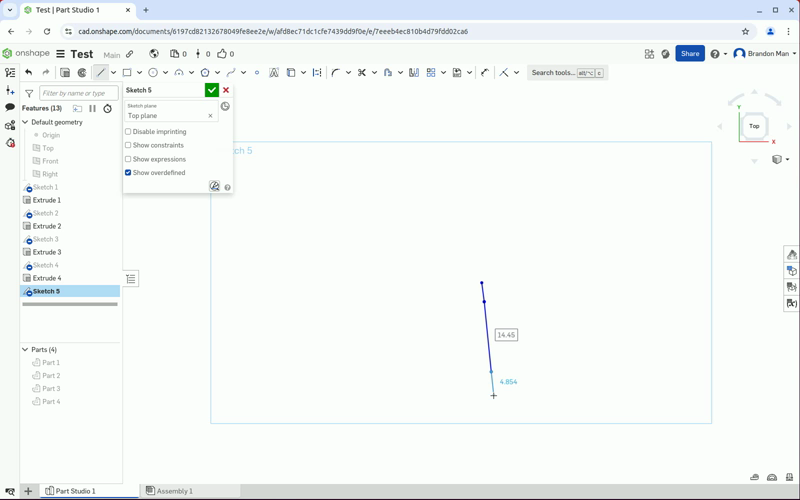
key_down(shift)
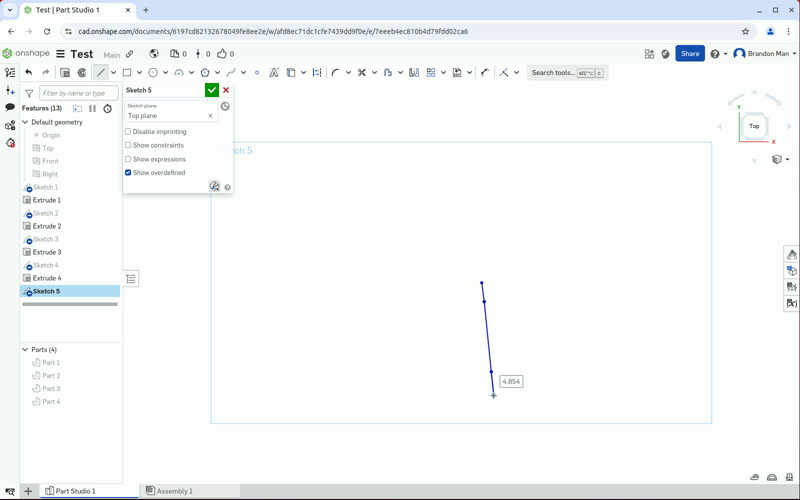
mouse_move(523, 395)
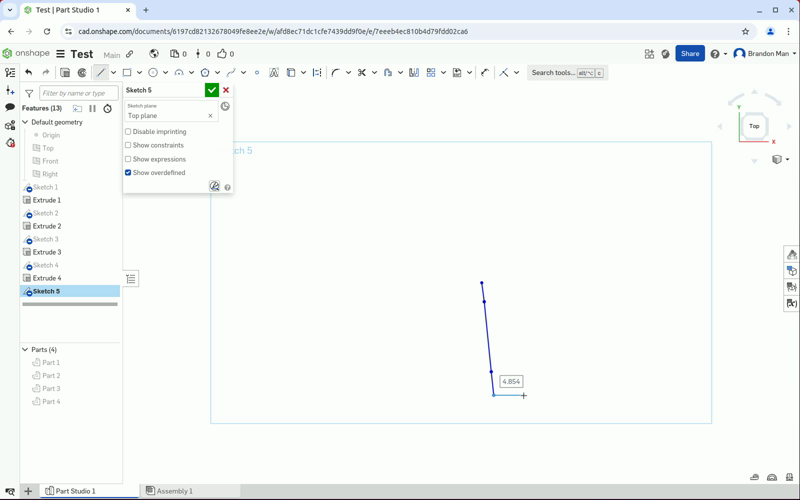
mouse_move(495, 395)
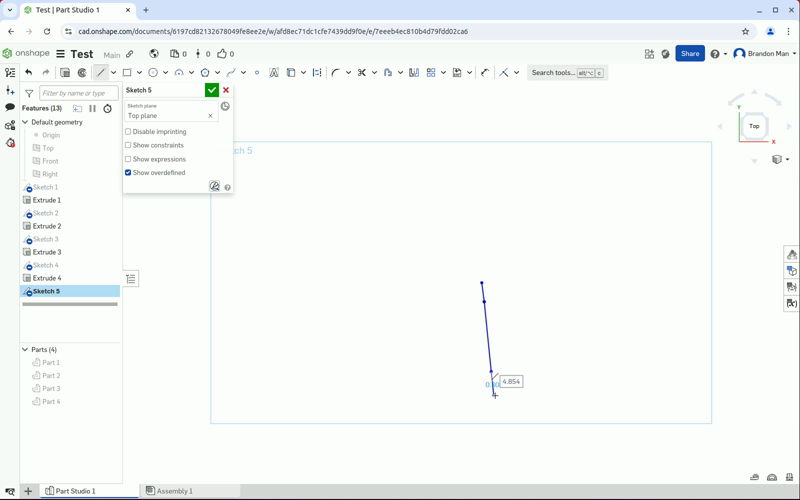
scroll(6)
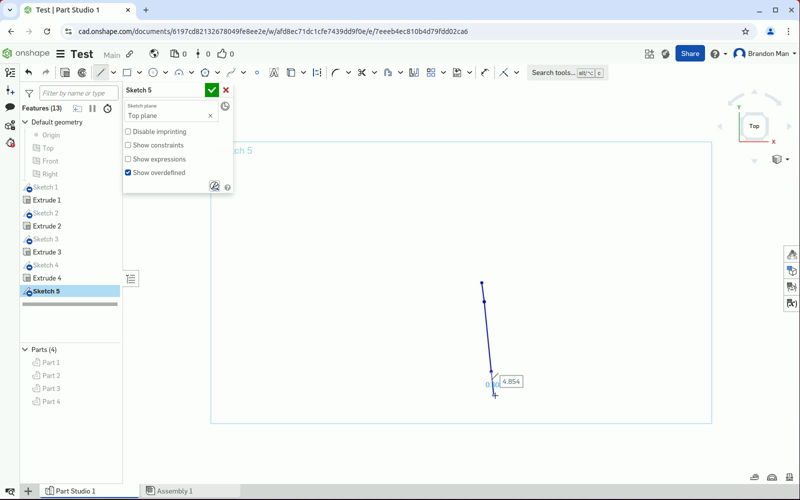
scroll(6)
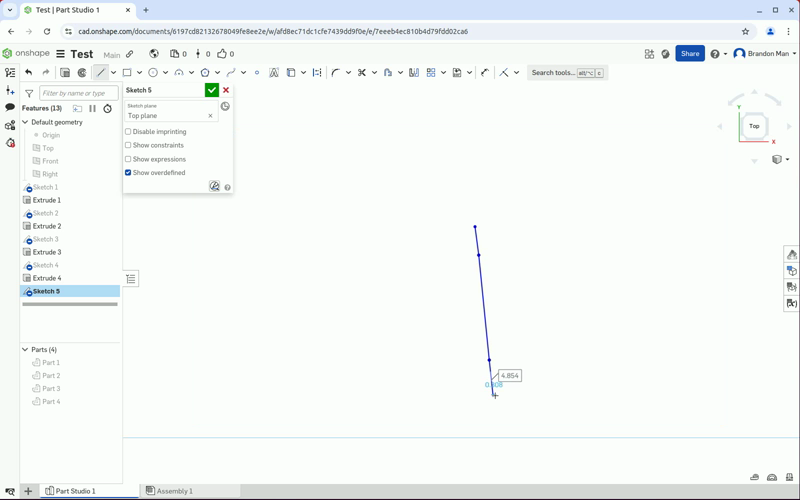
scroll(6)
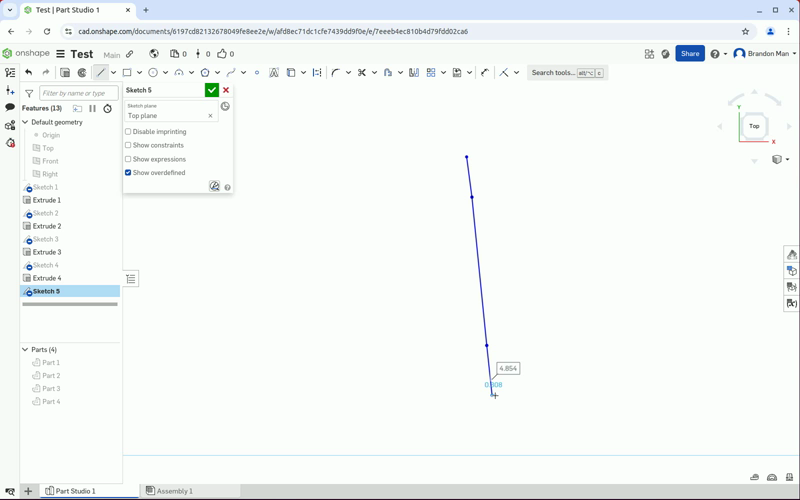
scroll(6)
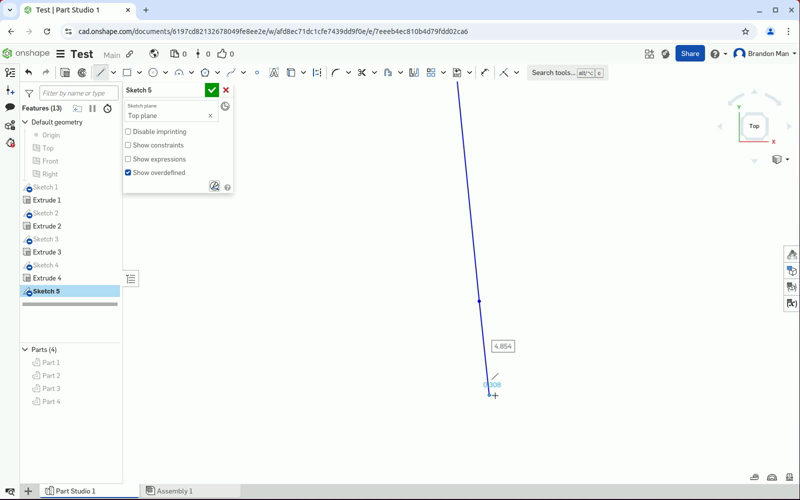
scroll(6)
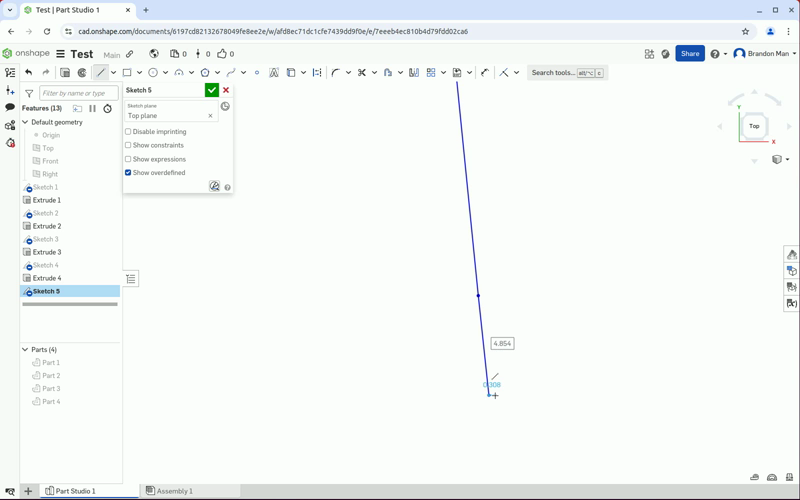
scroll(6)
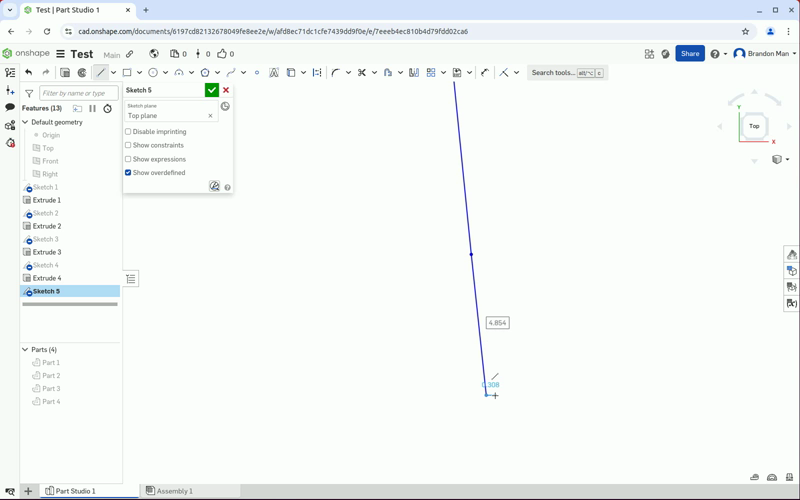
scroll(6)
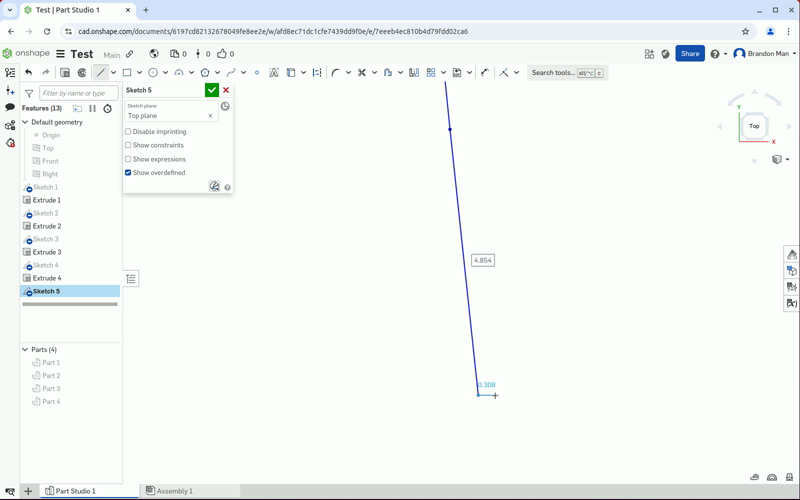
click(495, 395)
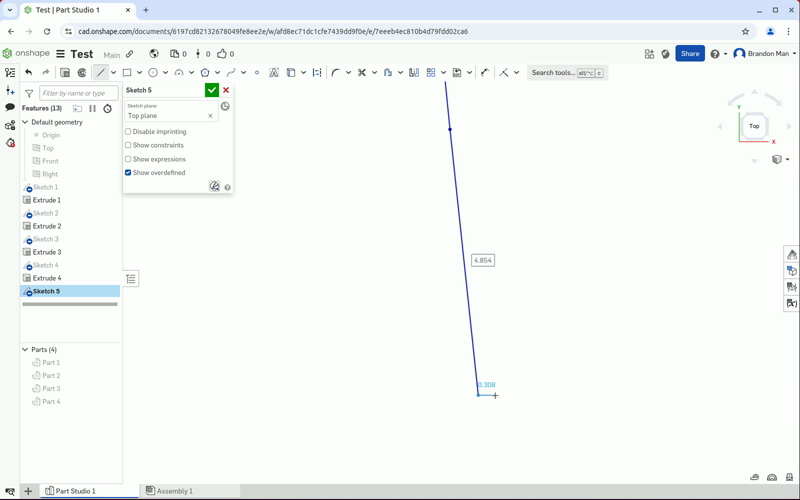
scroll(-6)
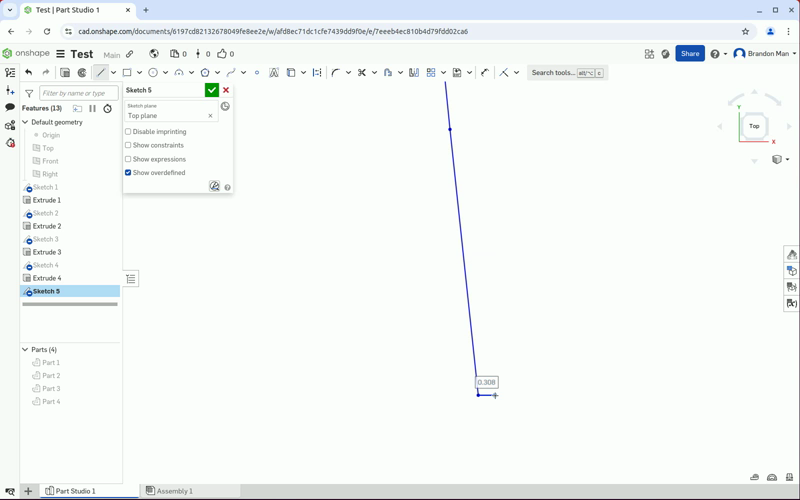
scroll(-6)
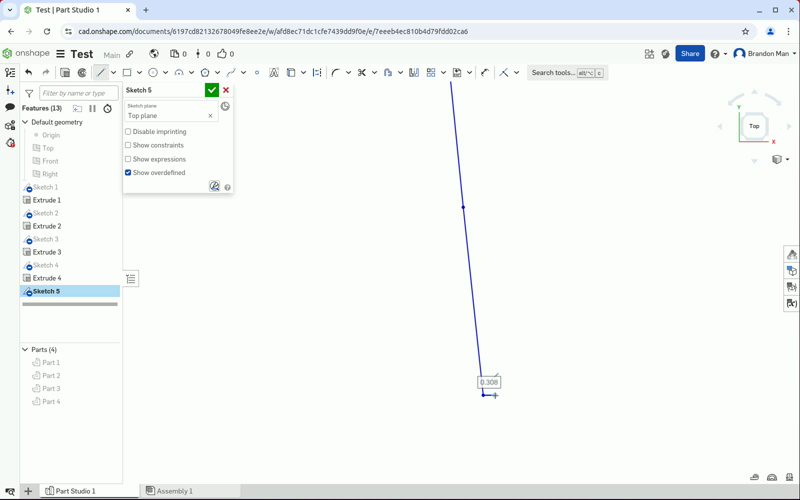
scroll(-6)
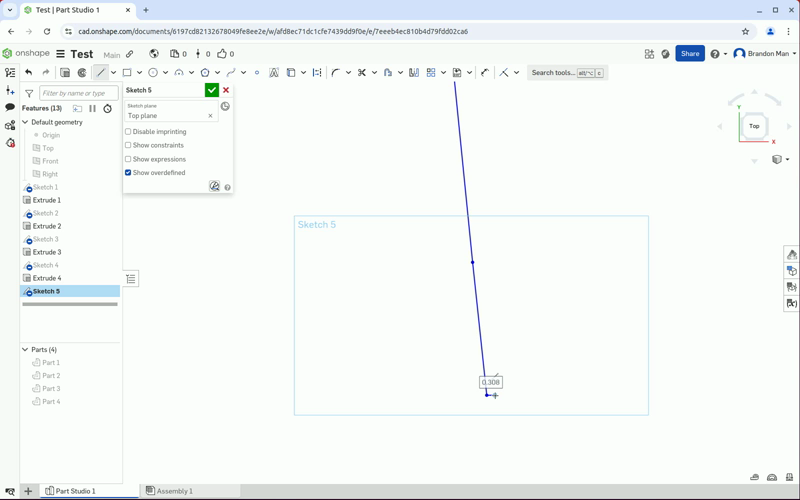
scroll(-6)
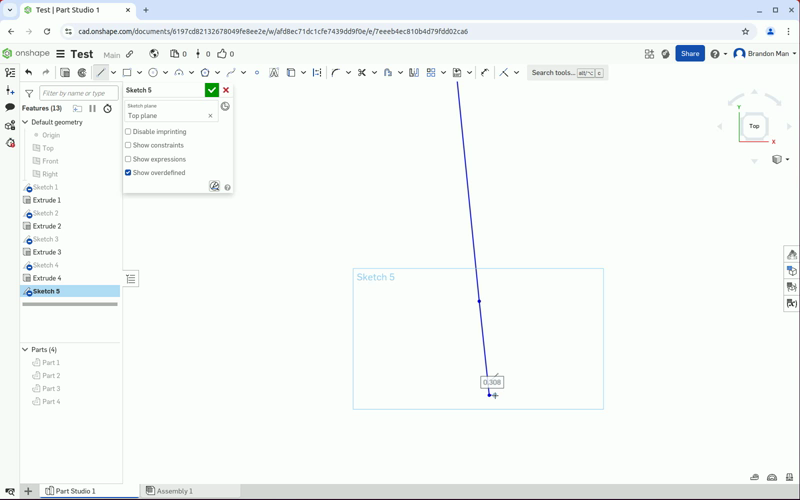
scroll(-6)
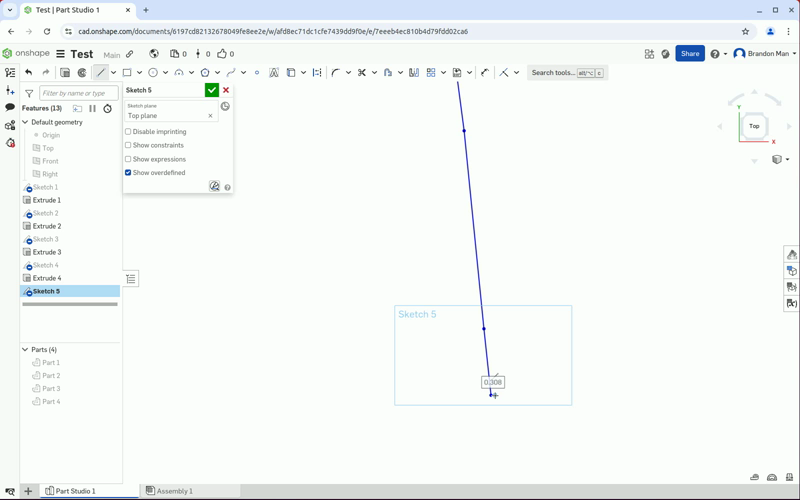
scroll(-6)
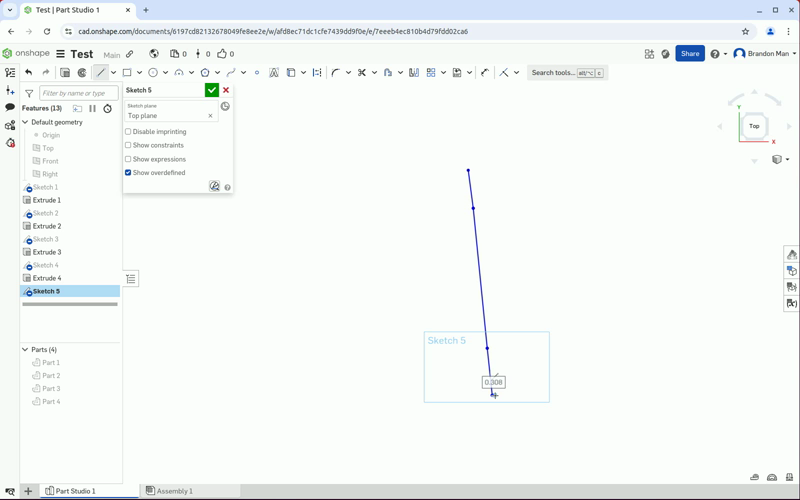
scroll(-6)
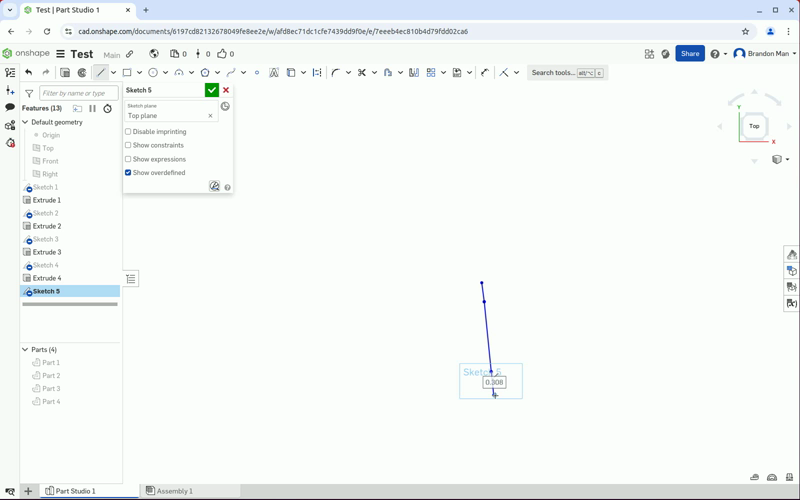
key_up(shift)
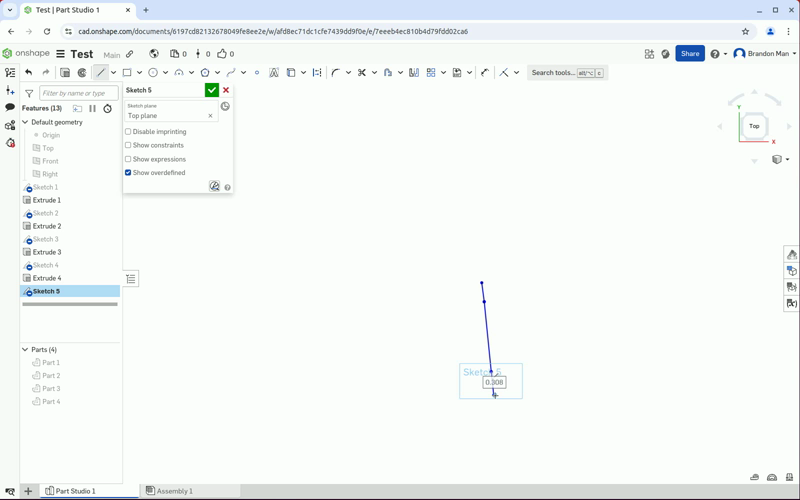
key_down(shift)
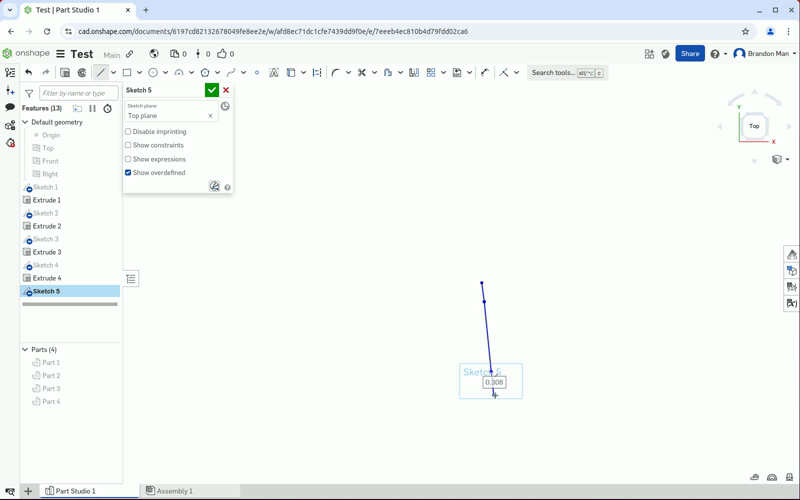
mouse_move(483, 282)
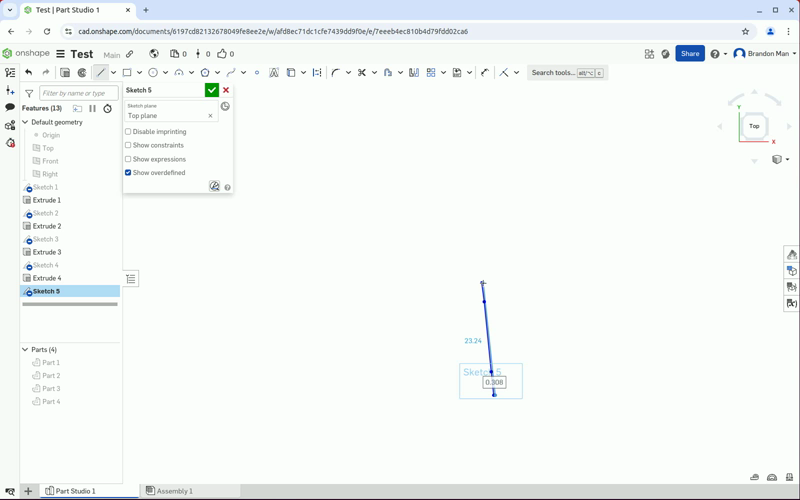
scroll(6)
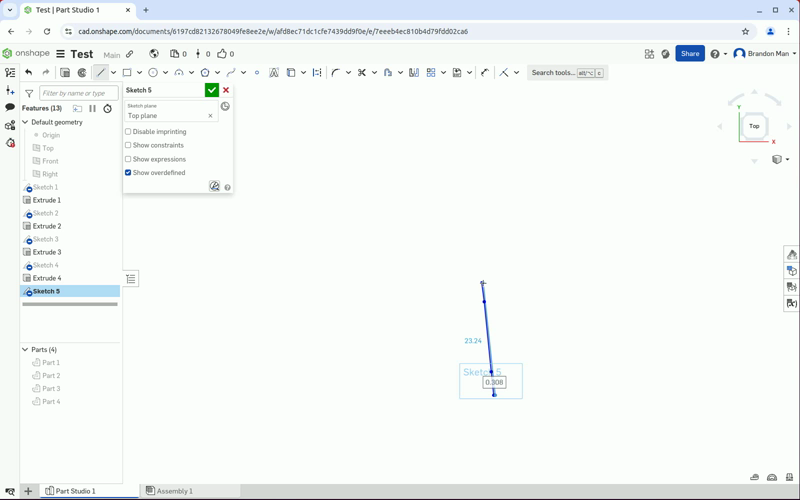
scroll(6)
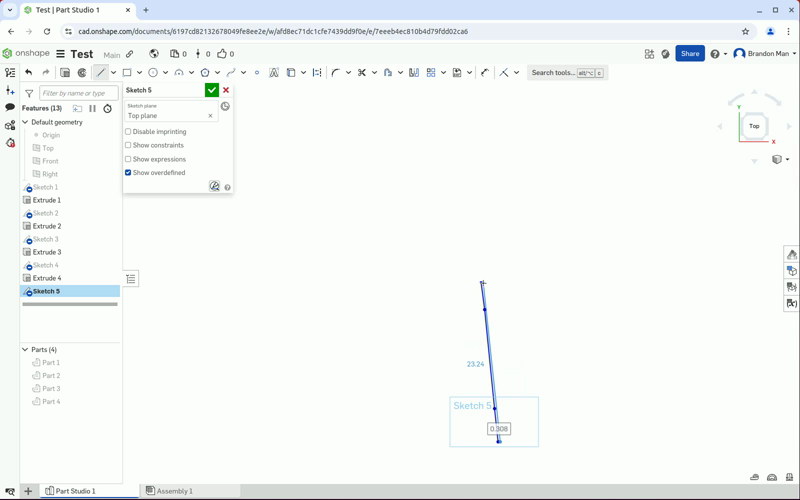
scroll(6)
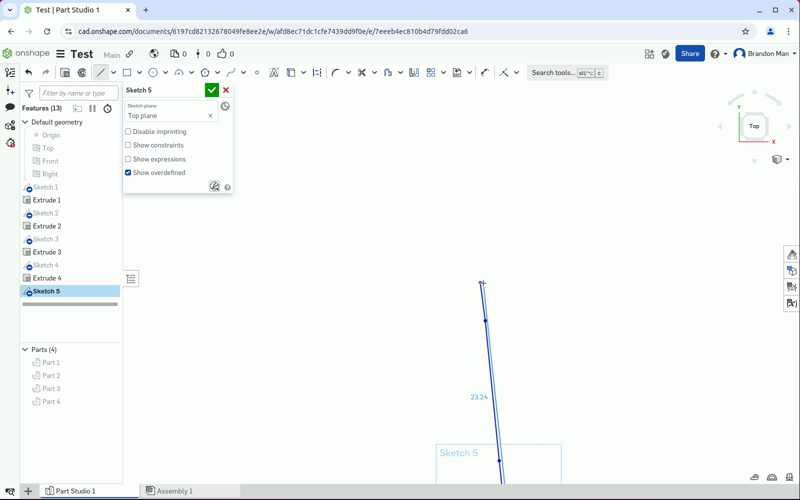
scroll(6)
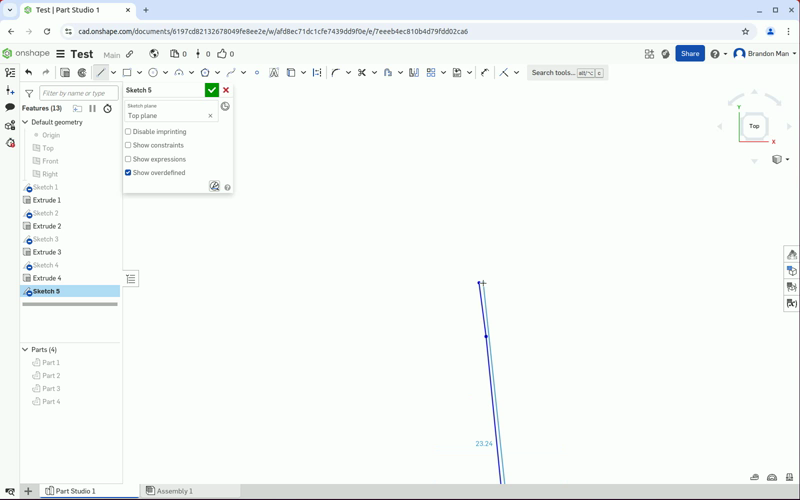
scroll(6)
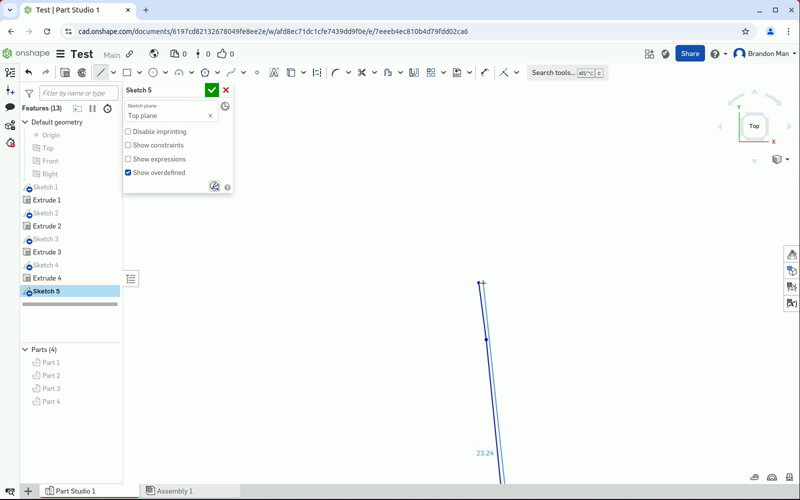
scroll(6)
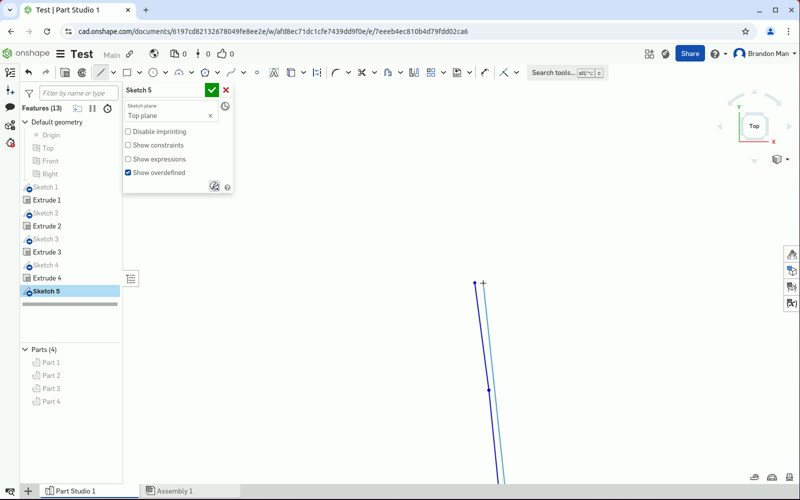
scroll(6)
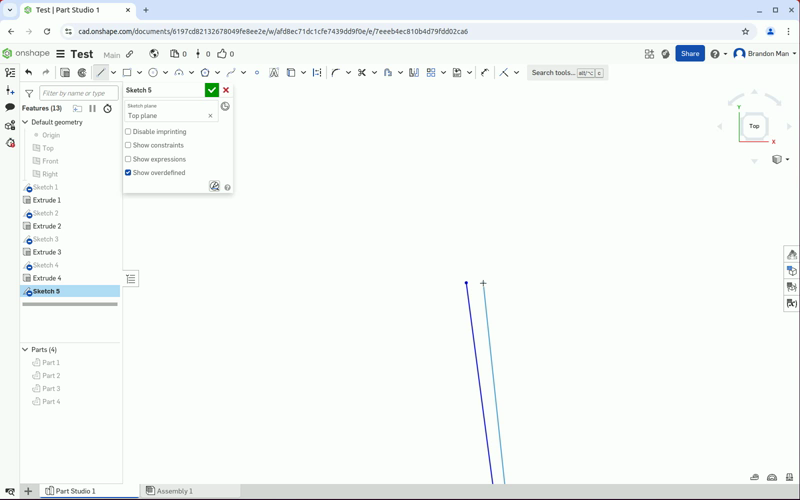
click(483, 282)
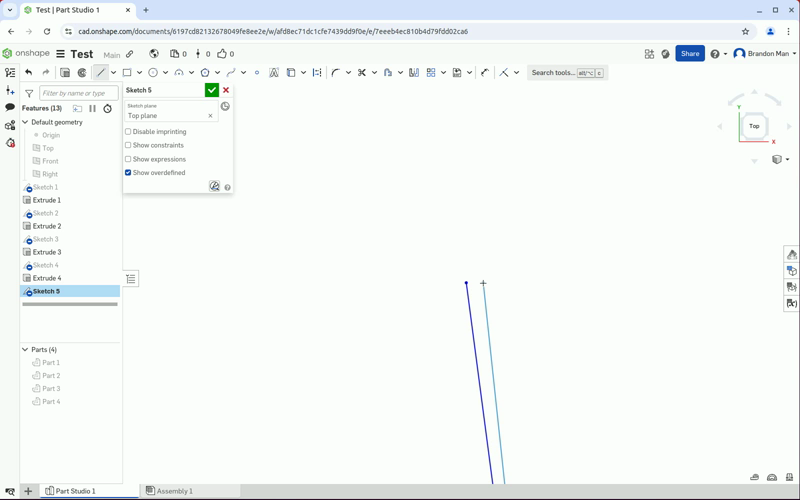
scroll(-6)
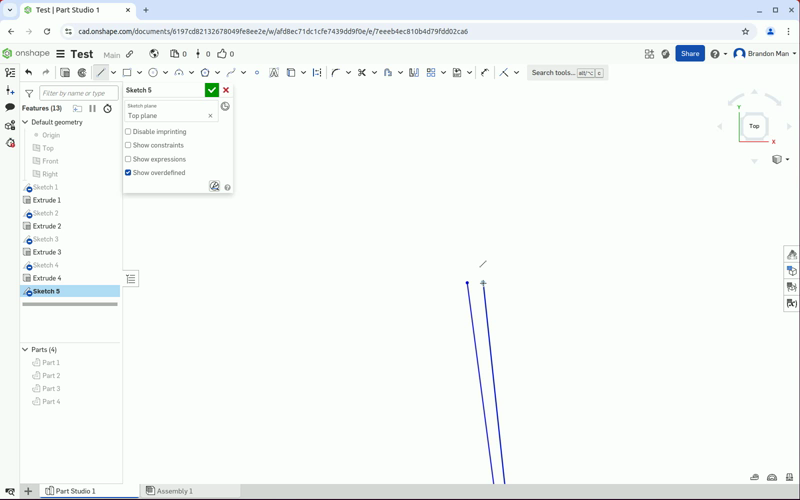
scroll(-6)
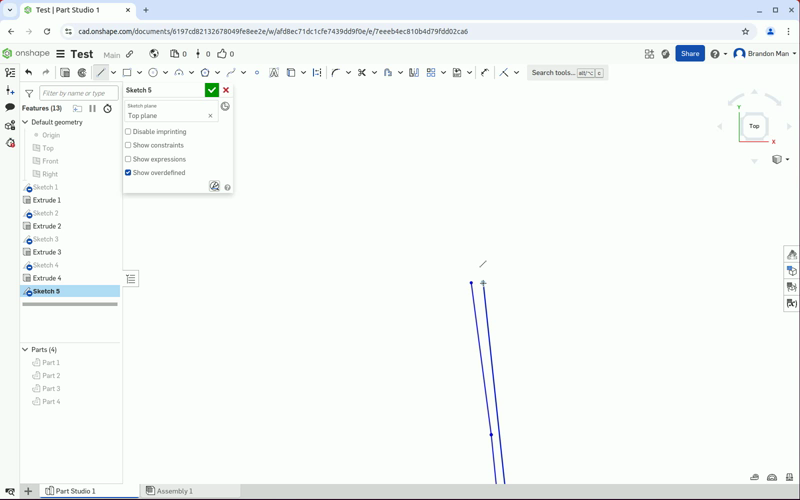
scroll(-6)
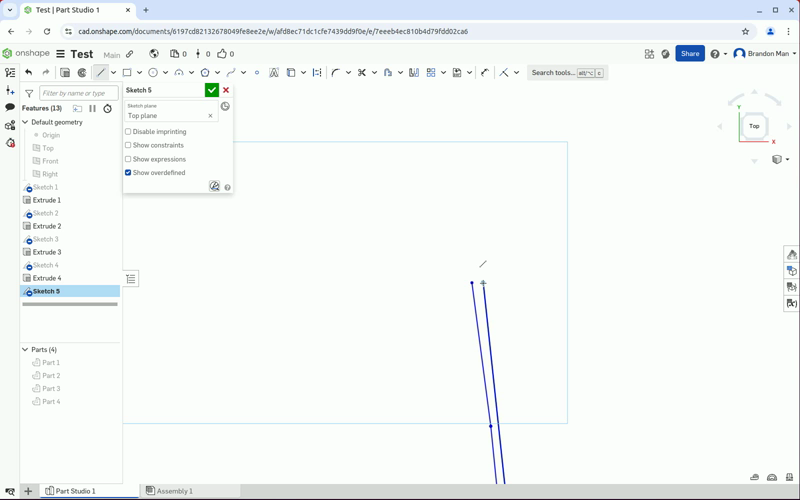
scroll(-6)
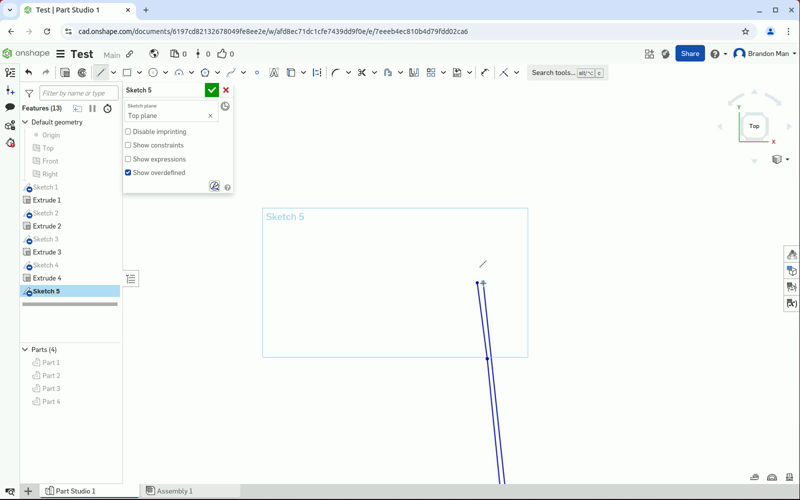
scroll(-6)
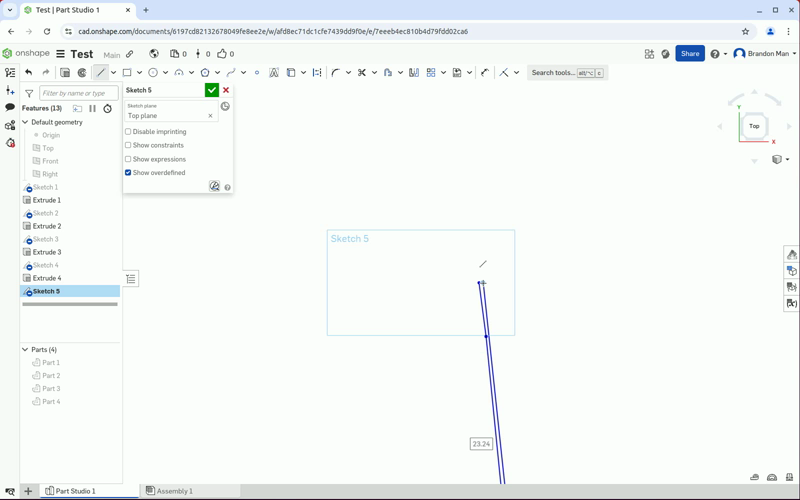
scroll(-6)
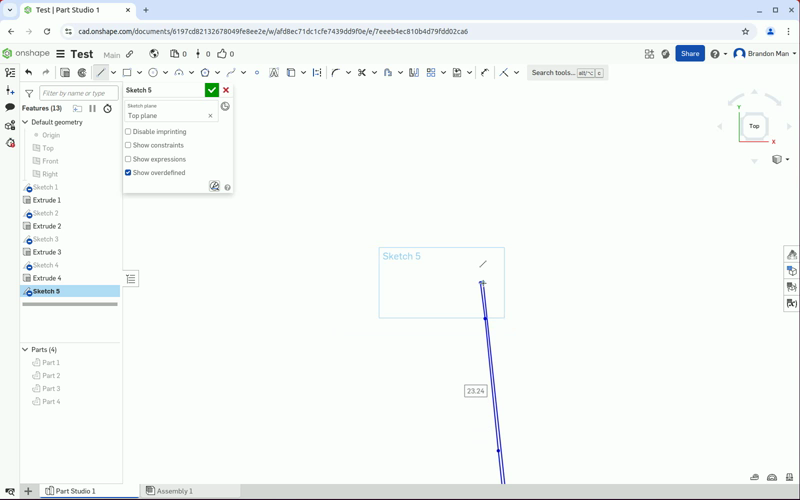
scroll(-6)
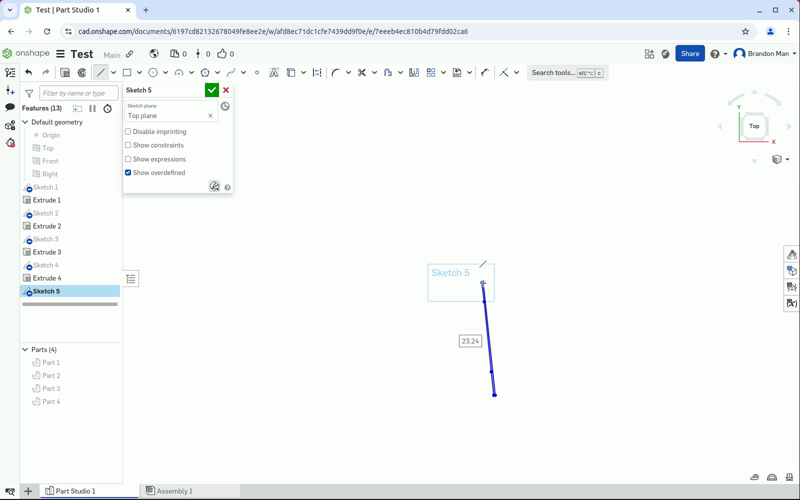
key_up(shift)
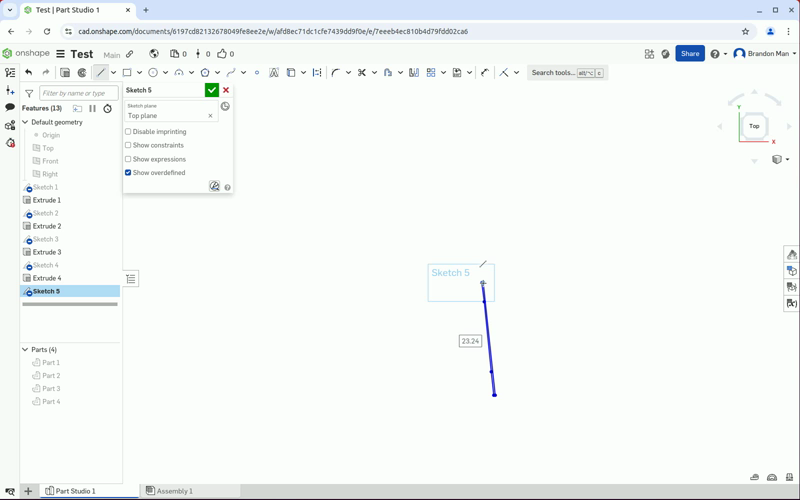
key_down(shift)
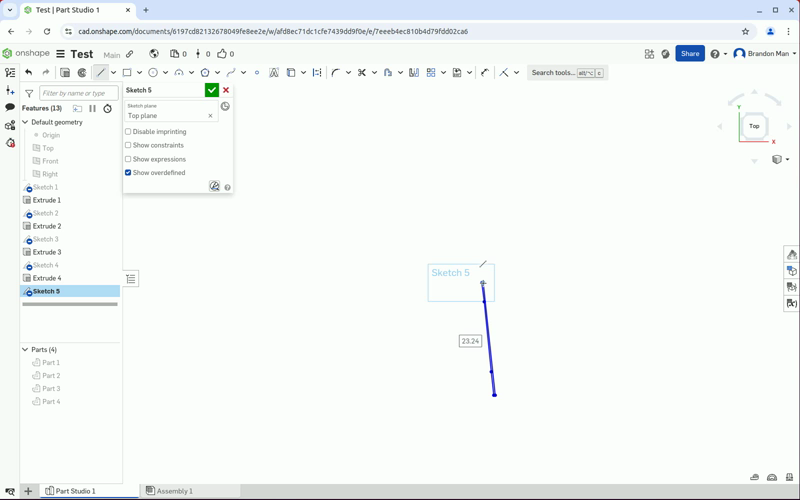
mouse_move(513, 282)
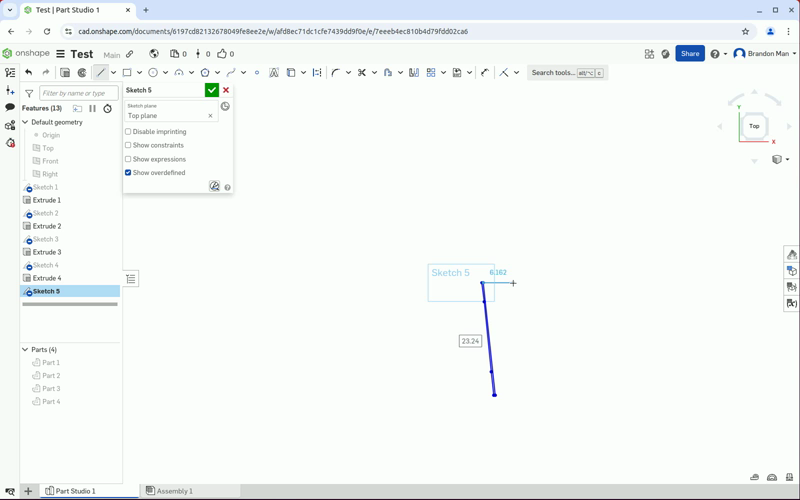
mouse_move(483, 259)
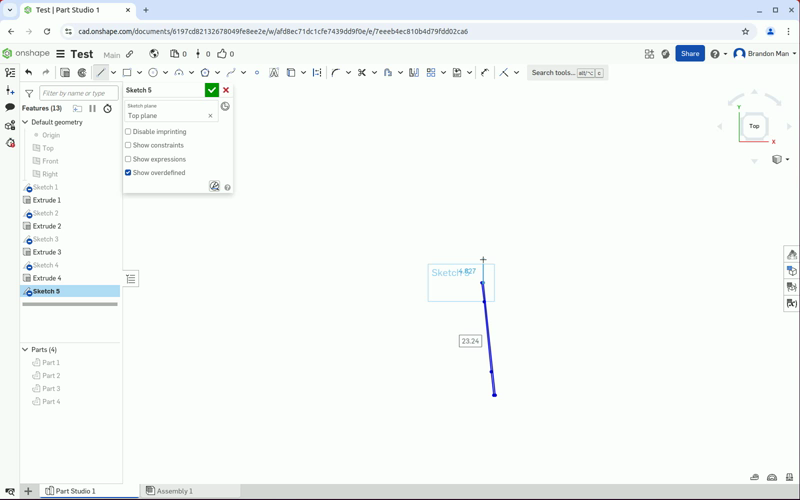
click(483, 259)
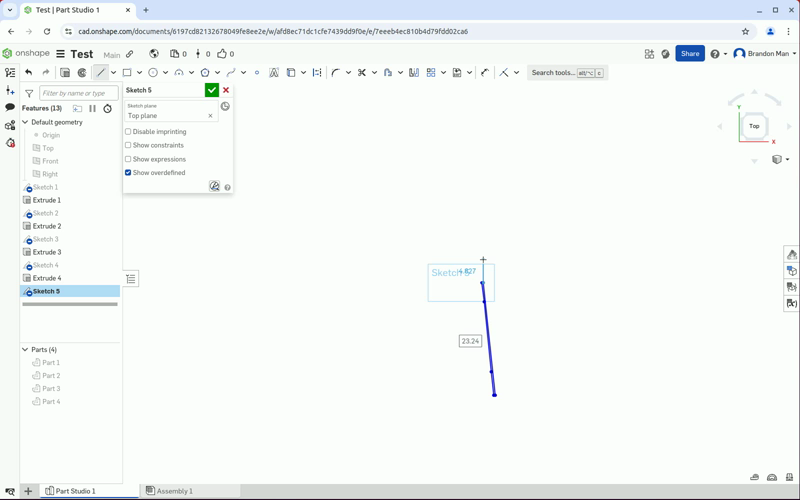
key_up(shift)
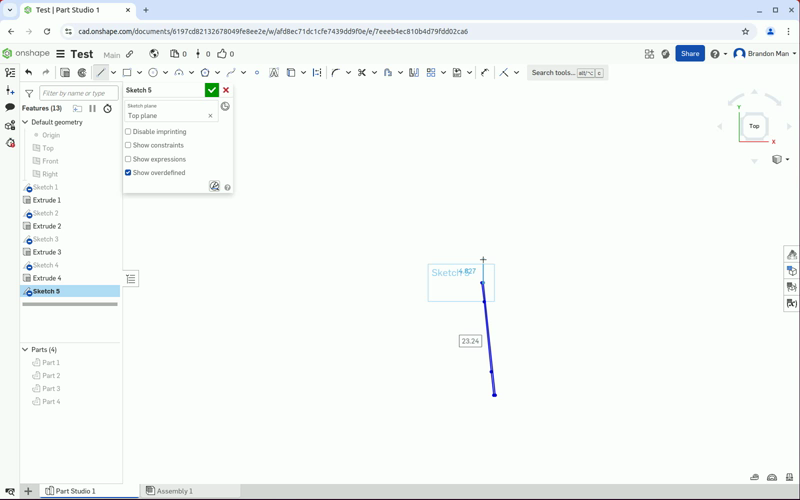
key_down(shift)
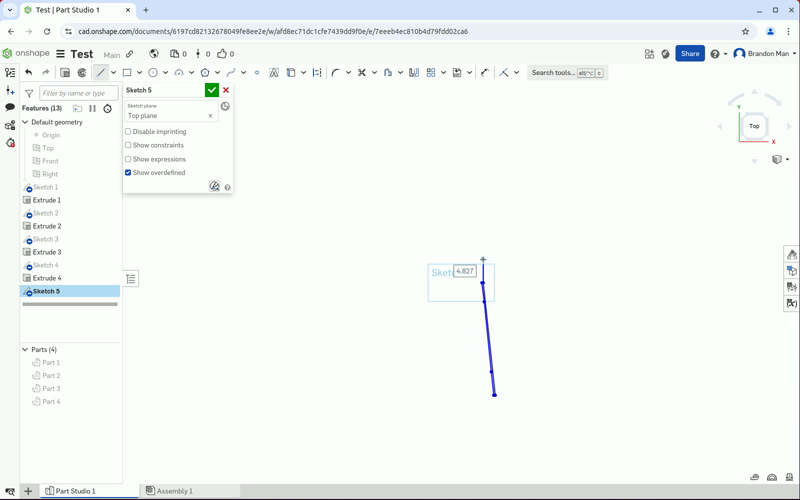
mouse_move(513, 259)
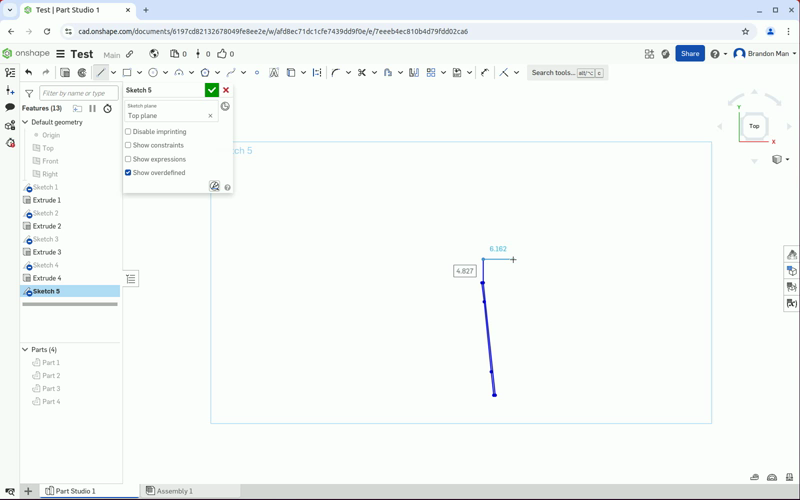
mouse_move(481, 259)
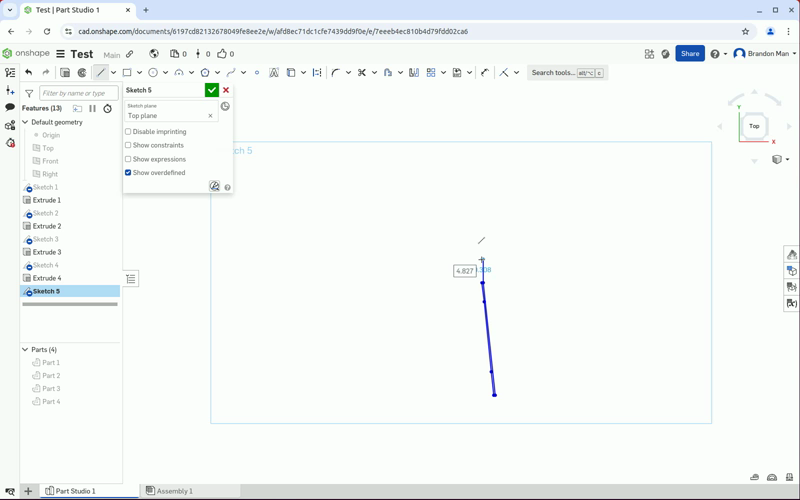
scroll(6)
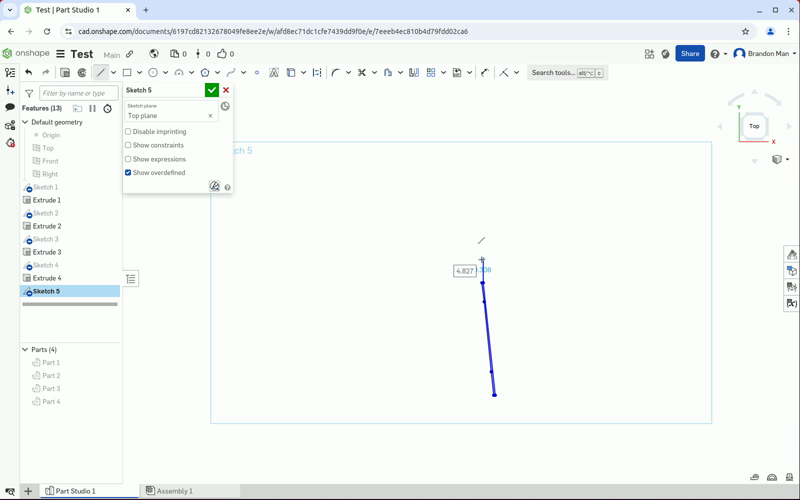
scroll(6)
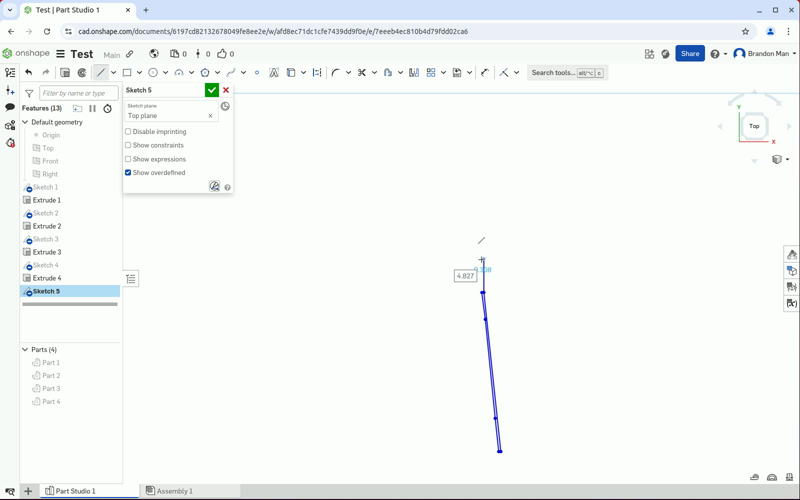
scroll(6)
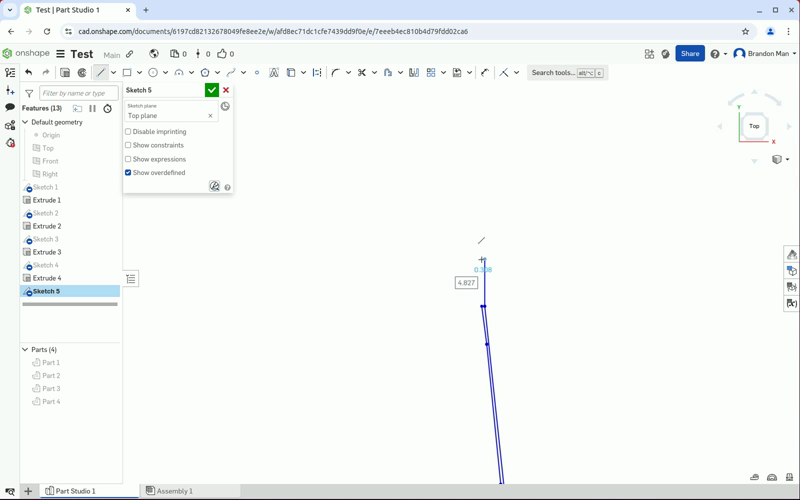
scroll(6)
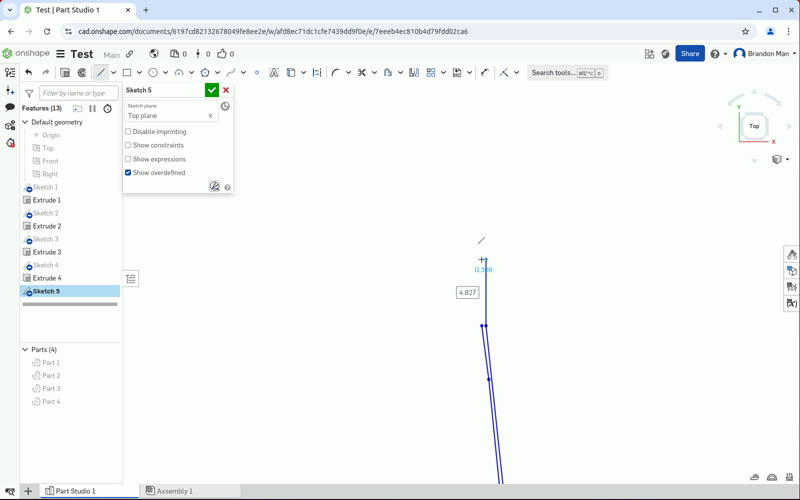
scroll(6)
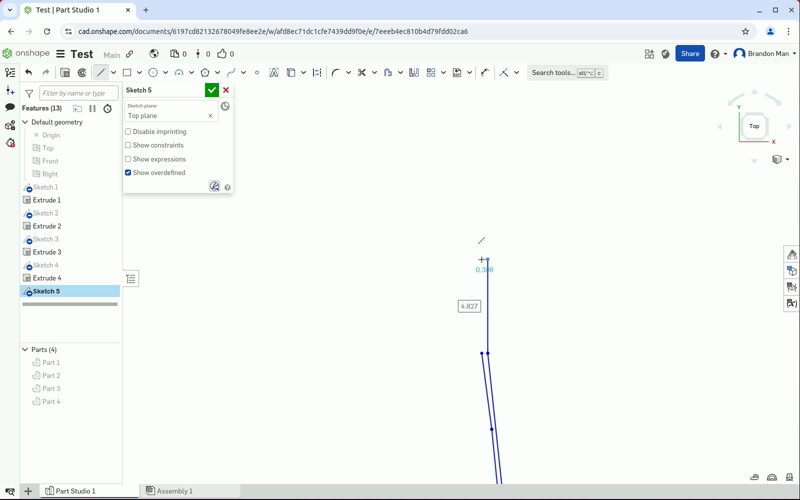
scroll(6)
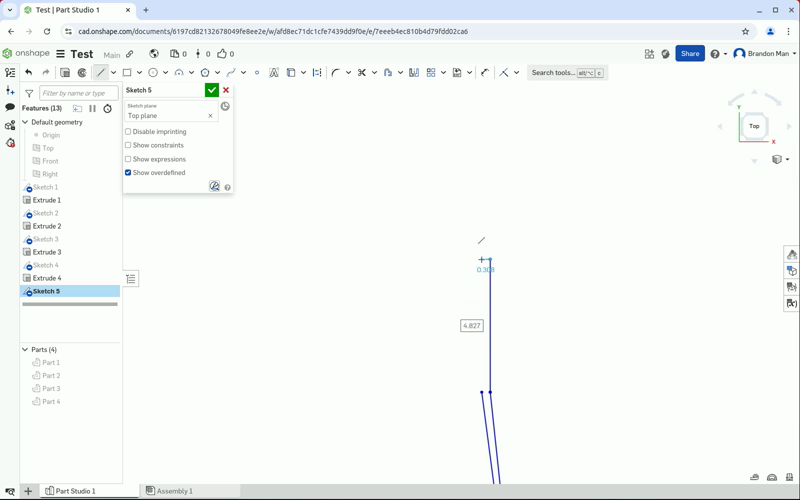
scroll(6)
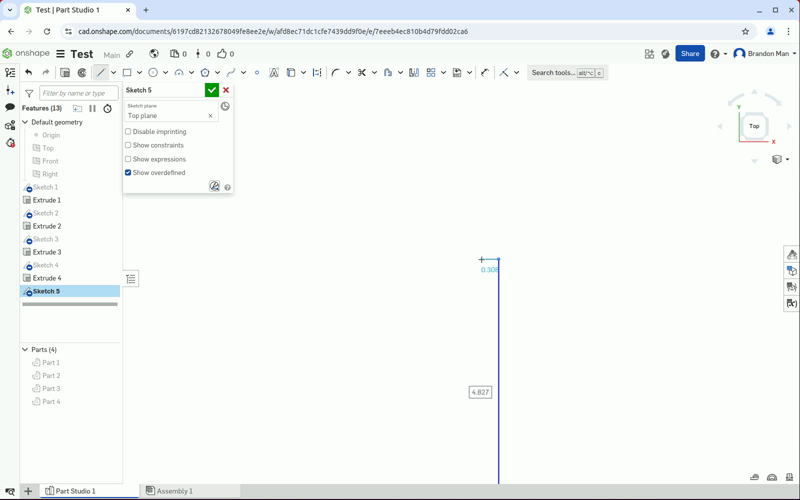
click(481, 259)
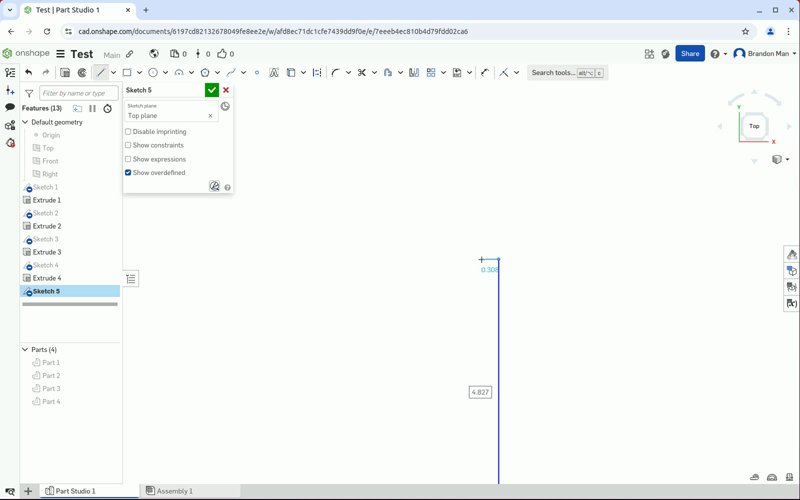
scroll(-6)
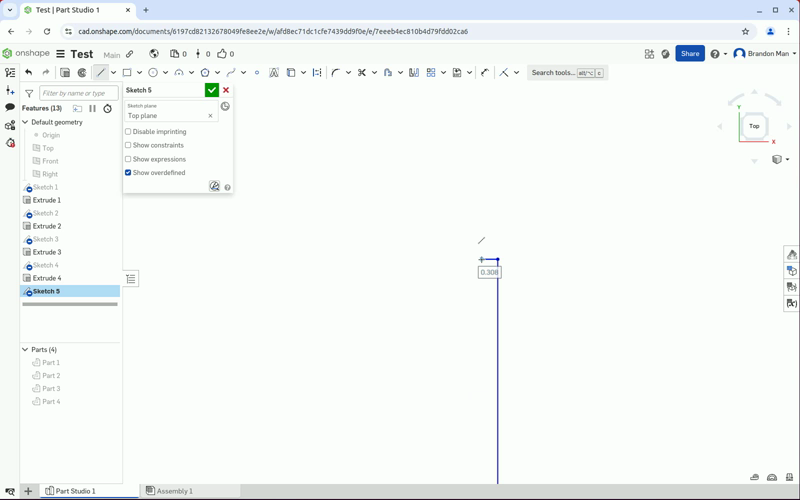
scroll(-6)
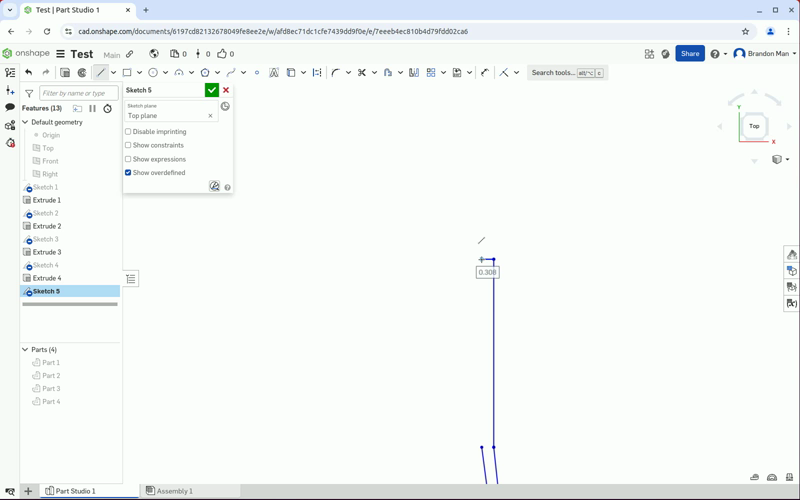
scroll(-6)
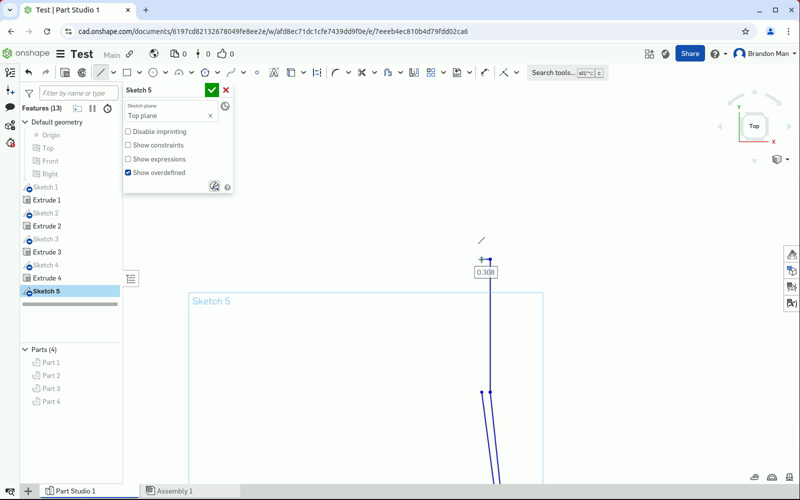
scroll(-6)
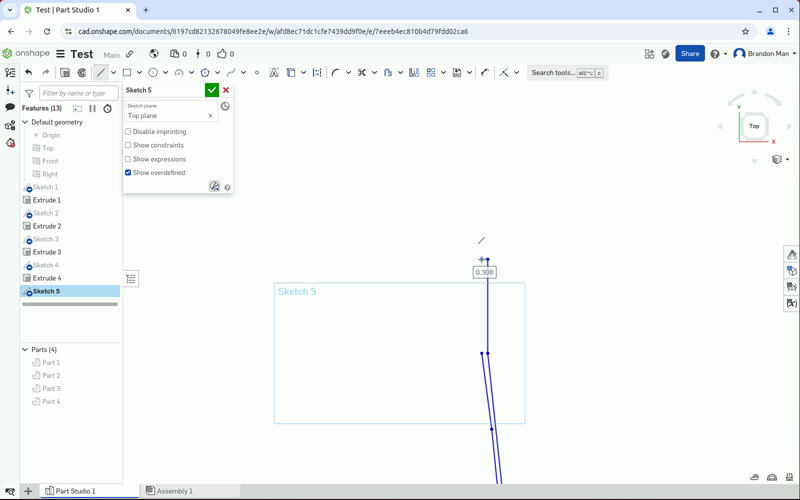
scroll(-6)
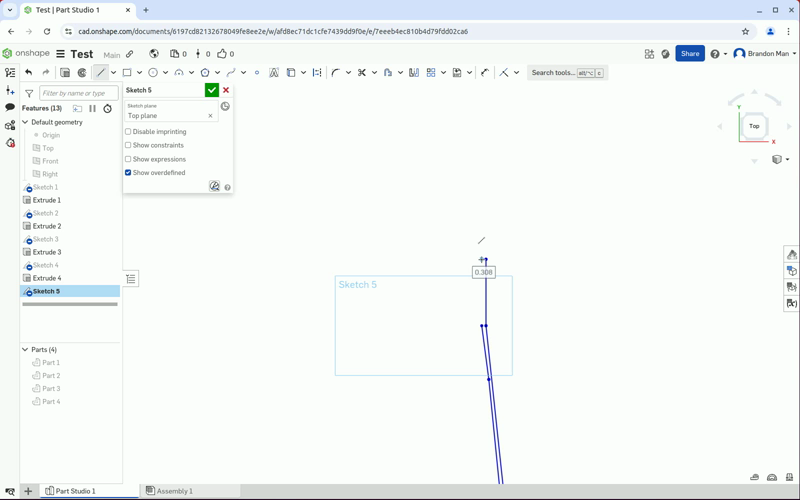
scroll(-6)
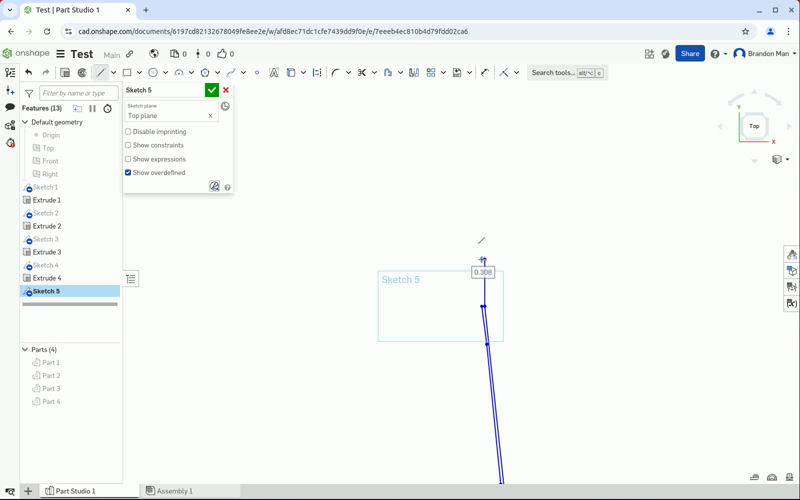
scroll(-6)
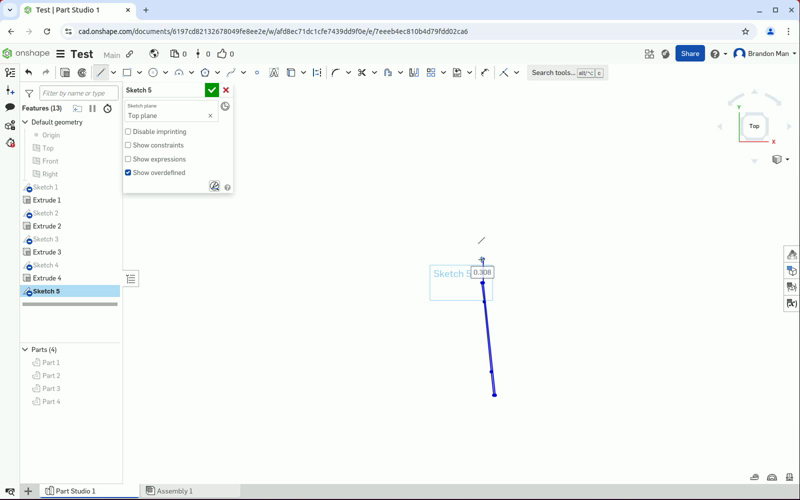
key_up(shift)
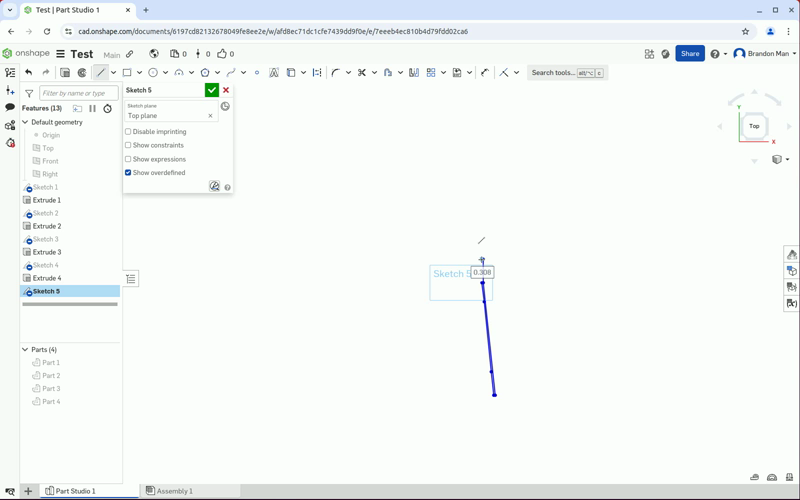
mouse_move(511, 259)
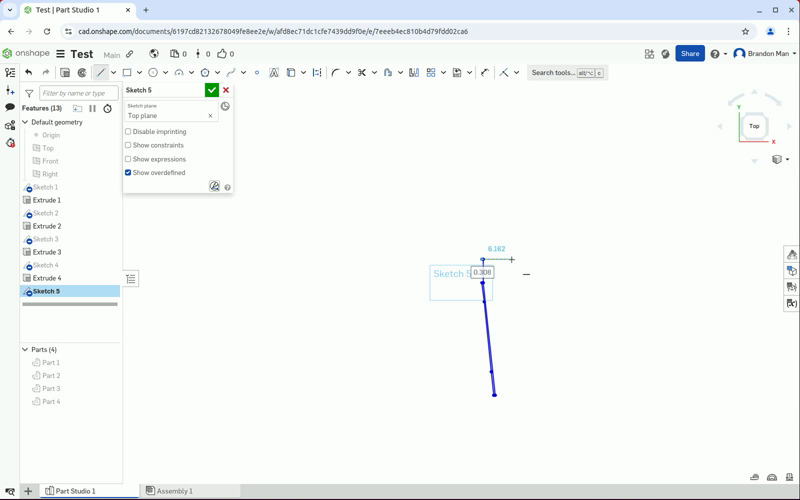
key_down(shift)
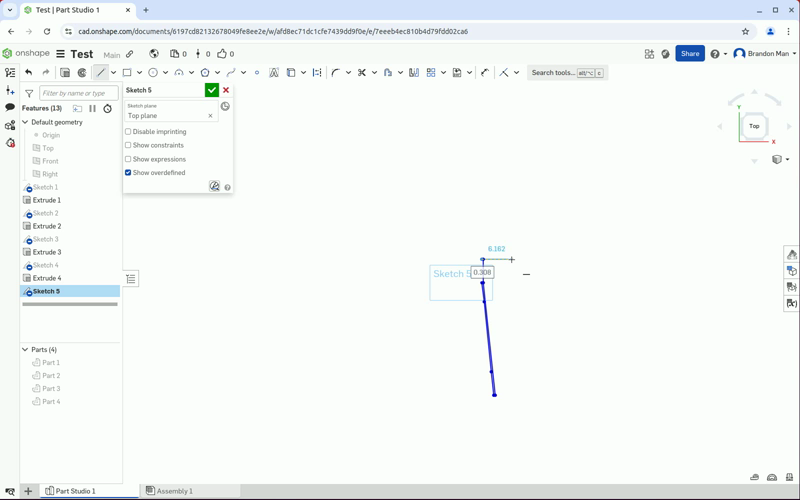
mouse_move(481, 282)
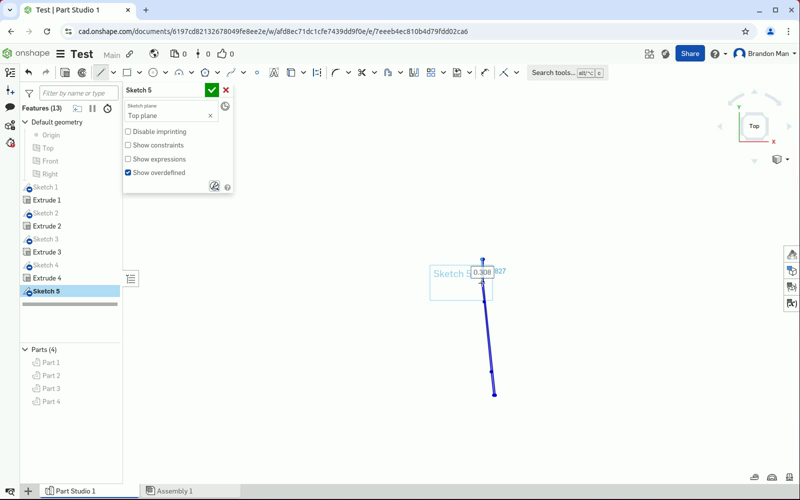
scroll(6)
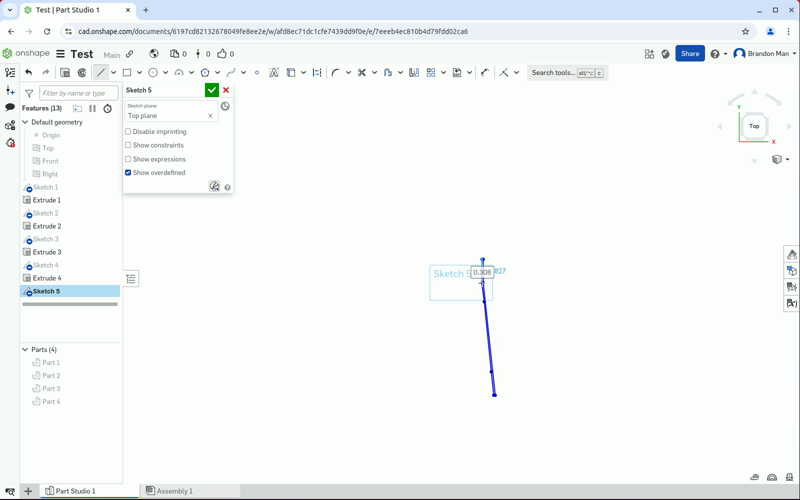
scroll(6)
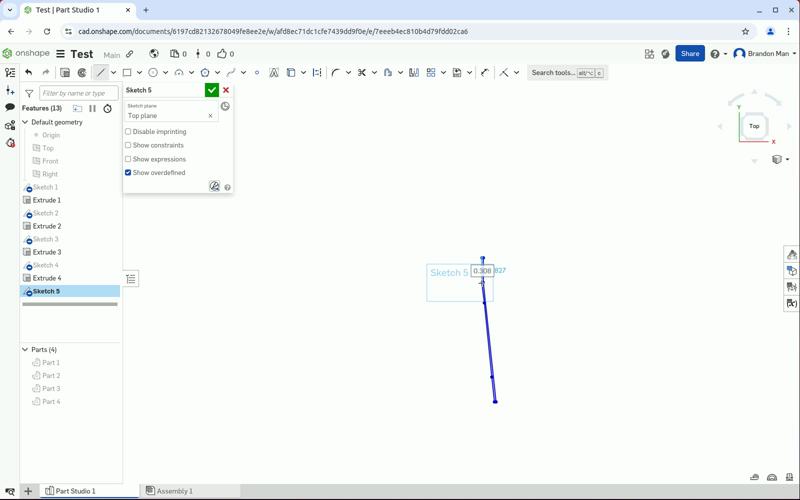
scroll(6)
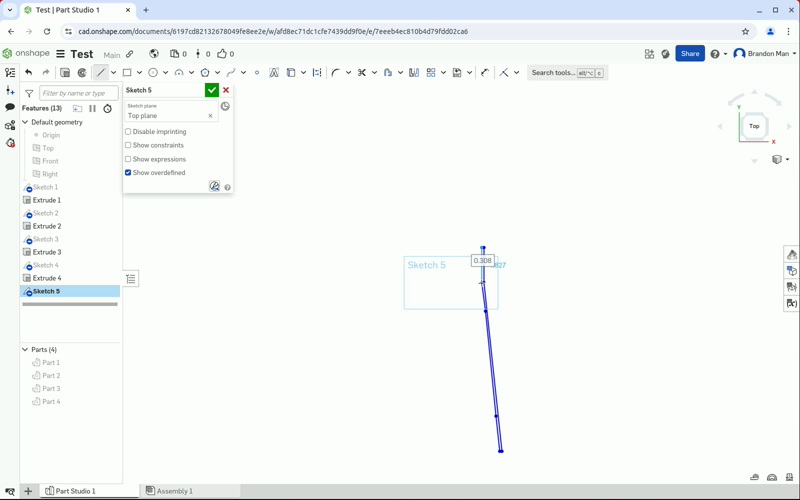
scroll(6)
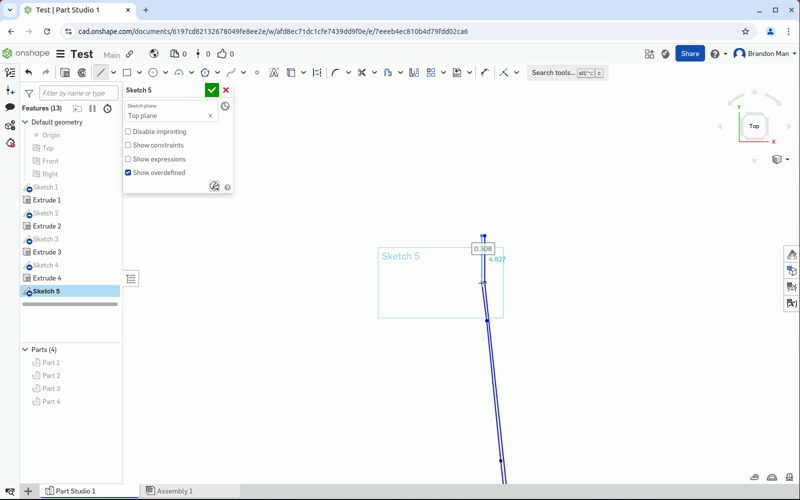
scroll(6)
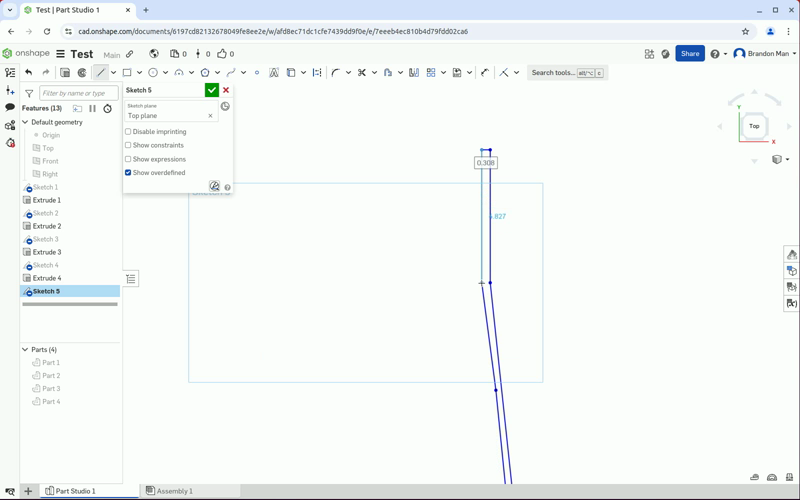
scroll(6)
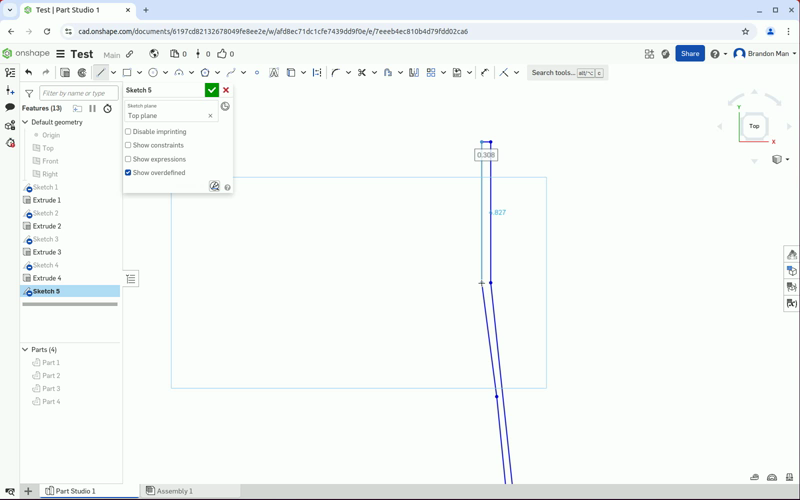
scroll(6)
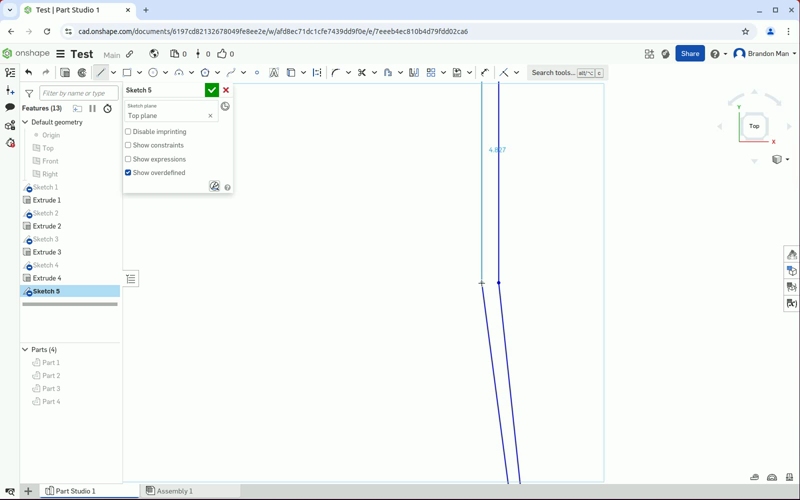
key_up(shift)
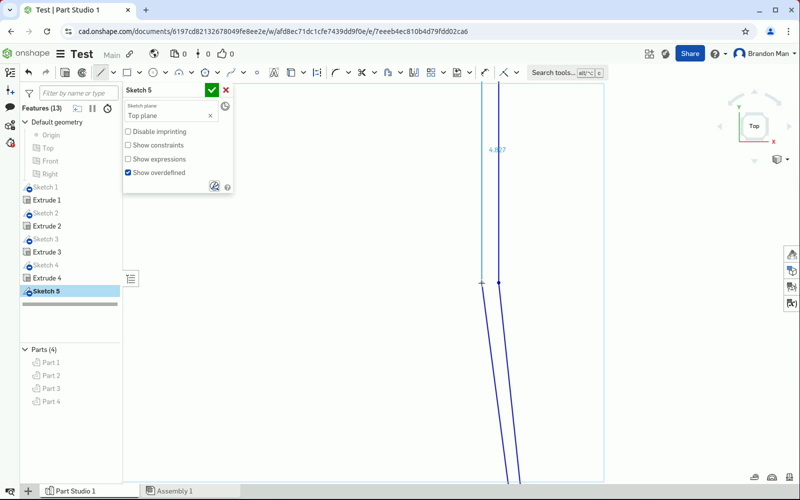
click(481, 282)
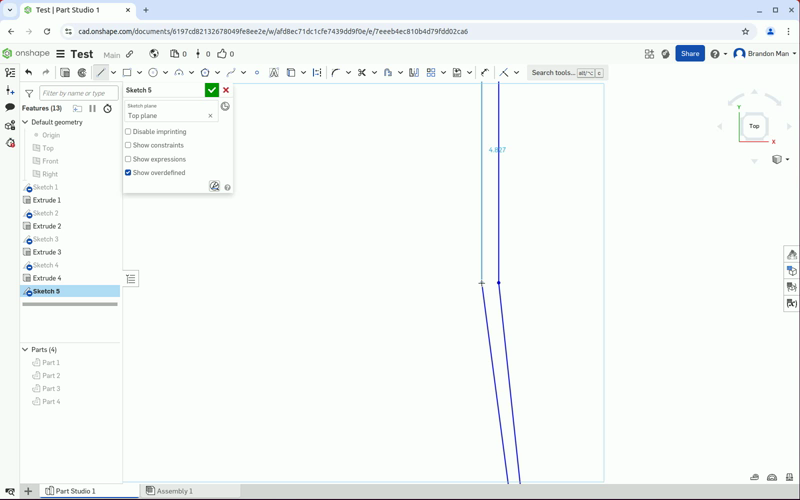
scroll(-6)
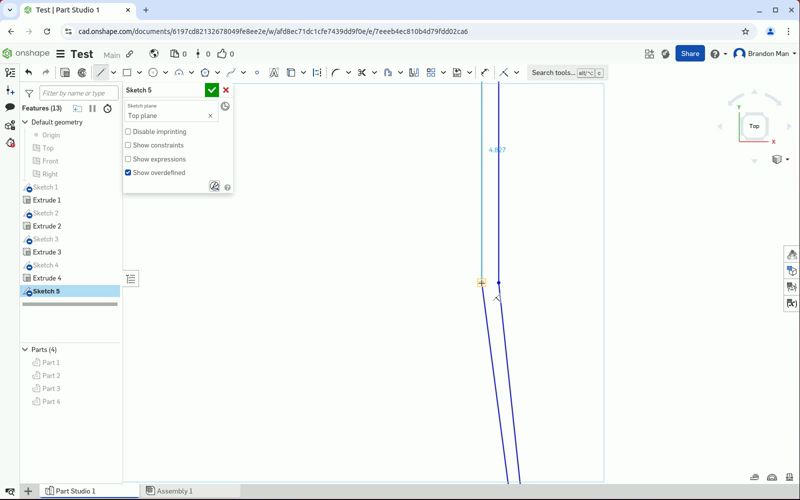
scroll(-6)
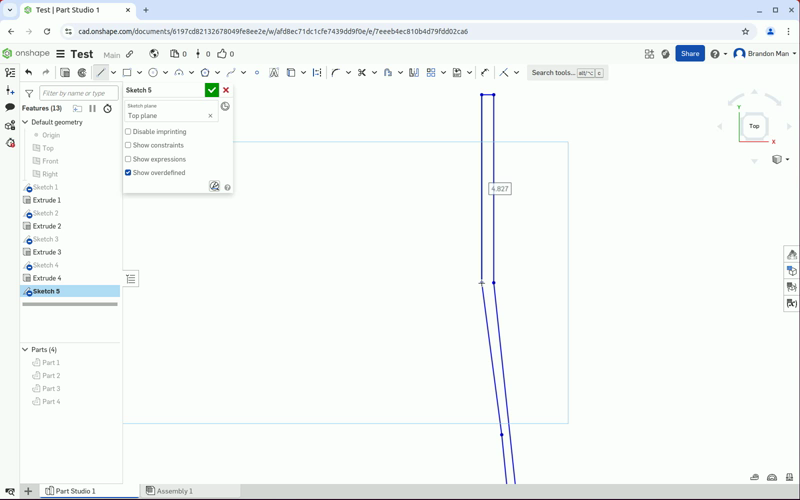
scroll(-6)
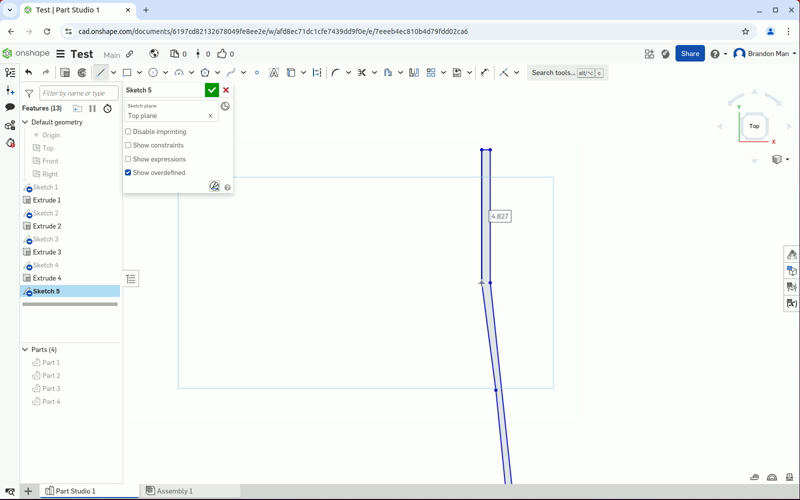
scroll(-6)
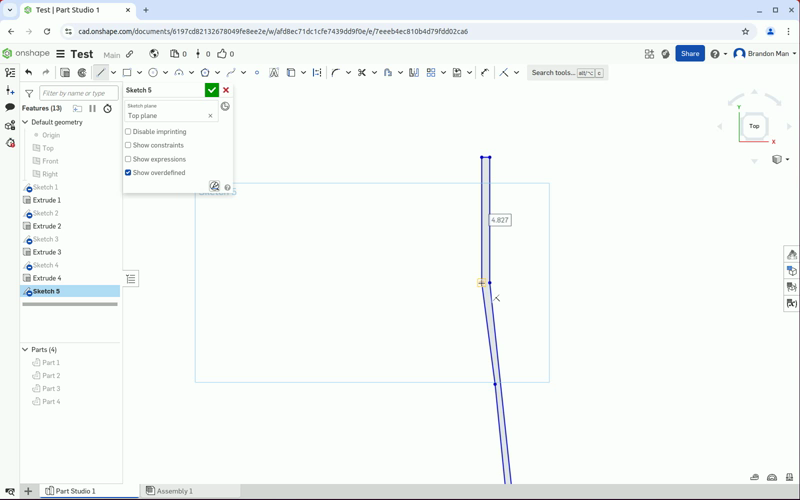
scroll(-6)
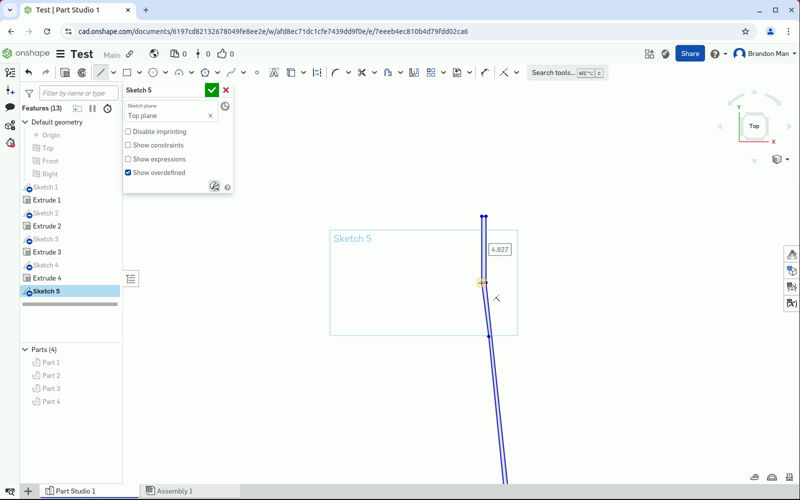
scroll(-6)
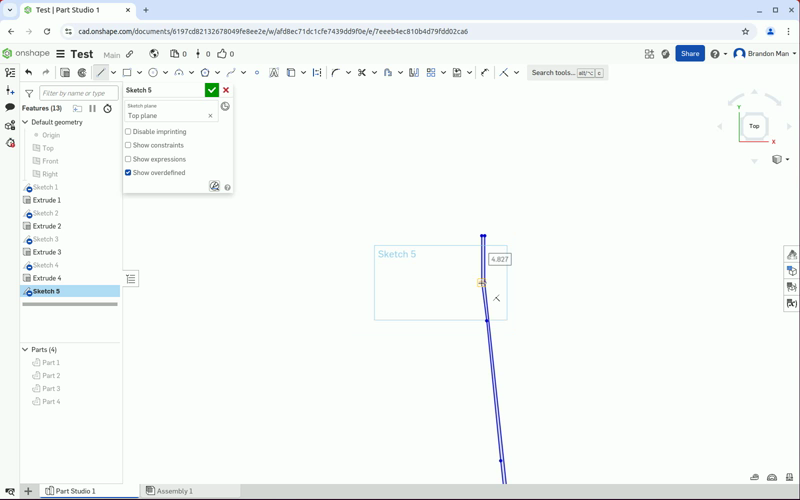
scroll(-6)
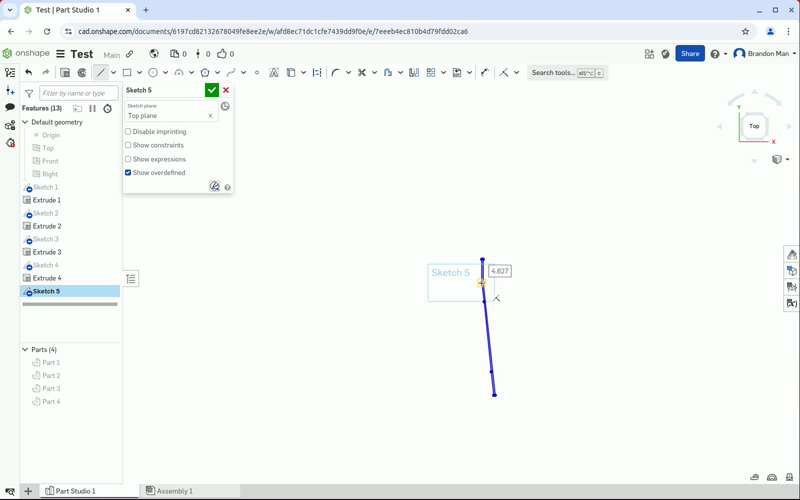
key(esc)
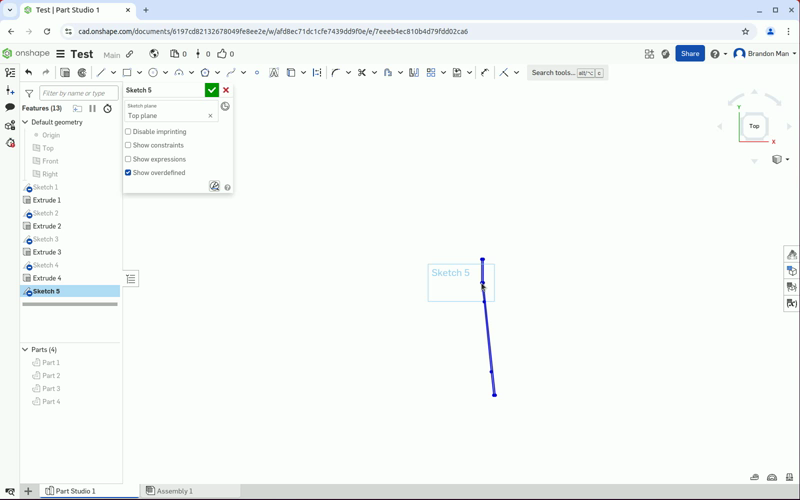
mouse_move(482, 287)
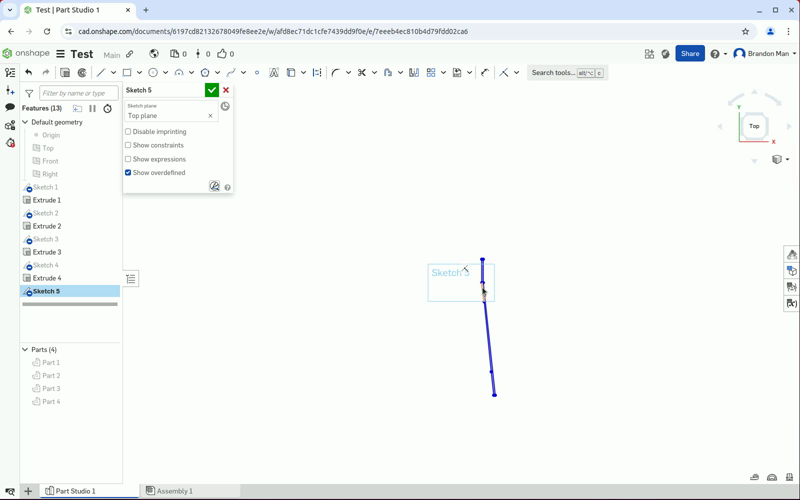
scroll(6)
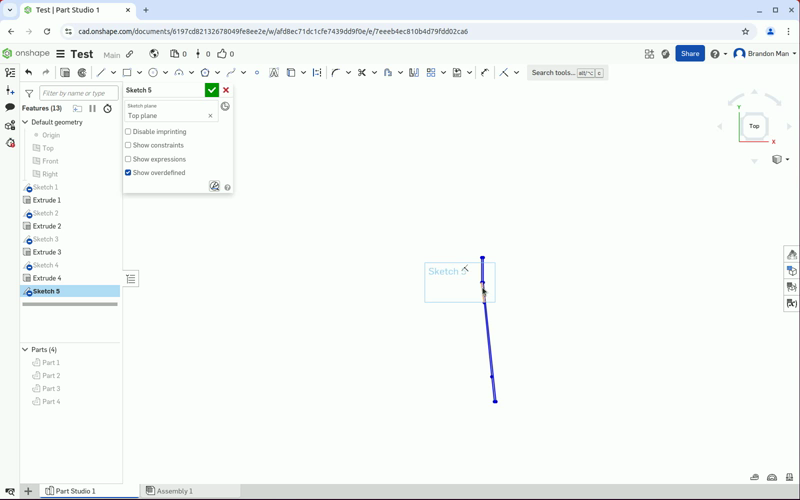
scroll(6)
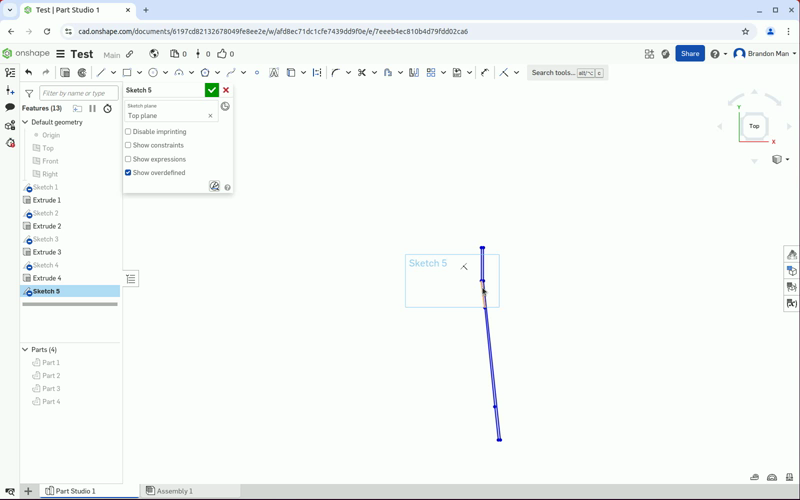
scroll(6)
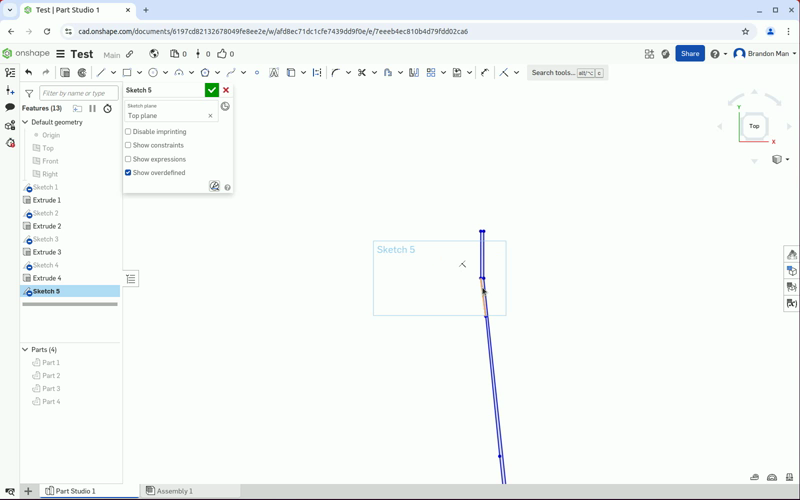
scroll(6)
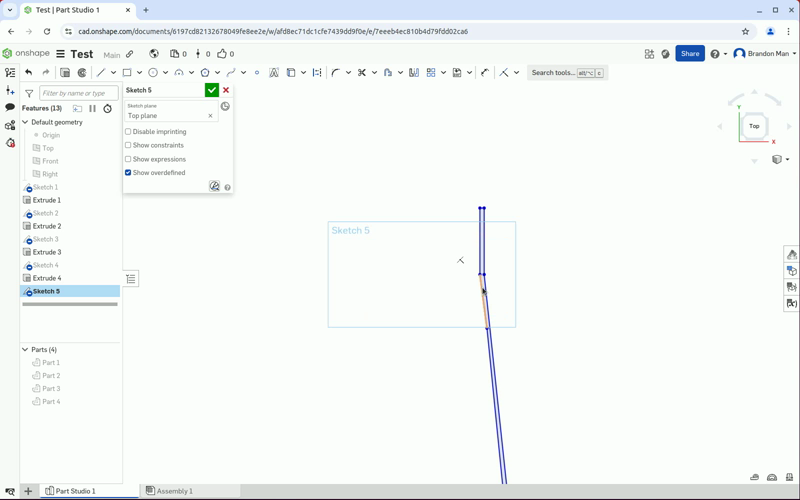
scroll(6)
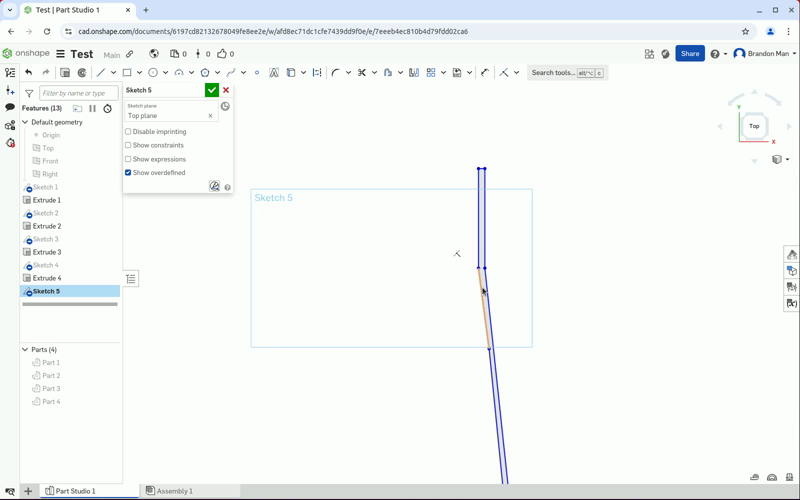
scroll(6)
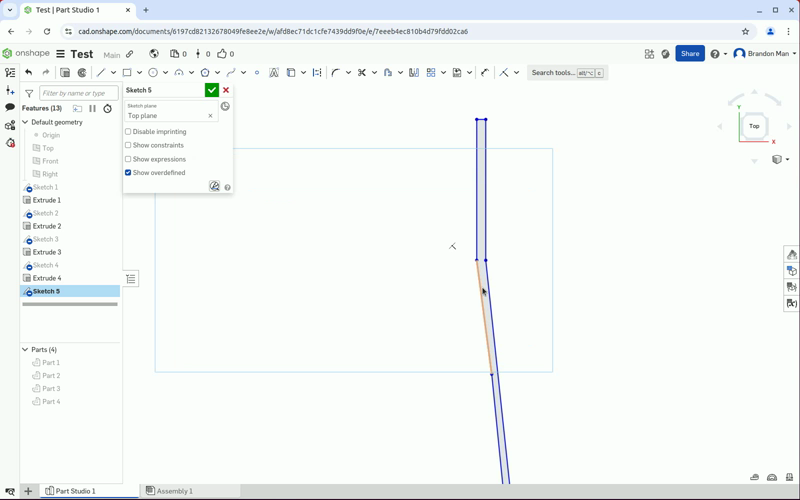
scroll(6)
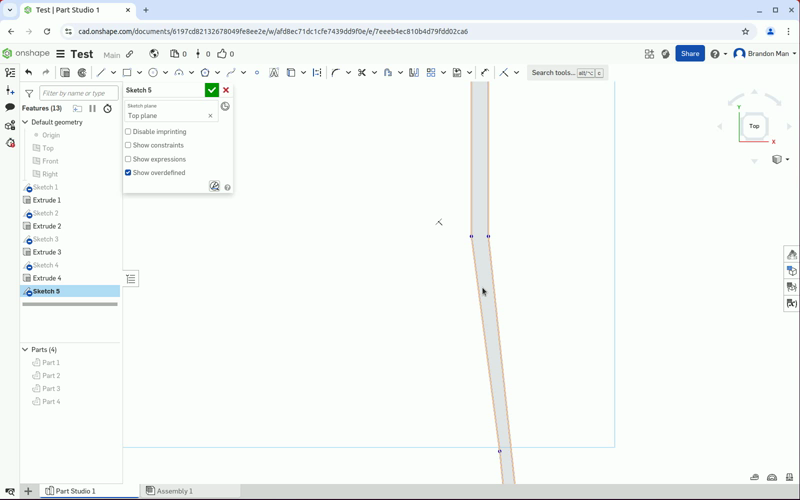
click(482, 287)
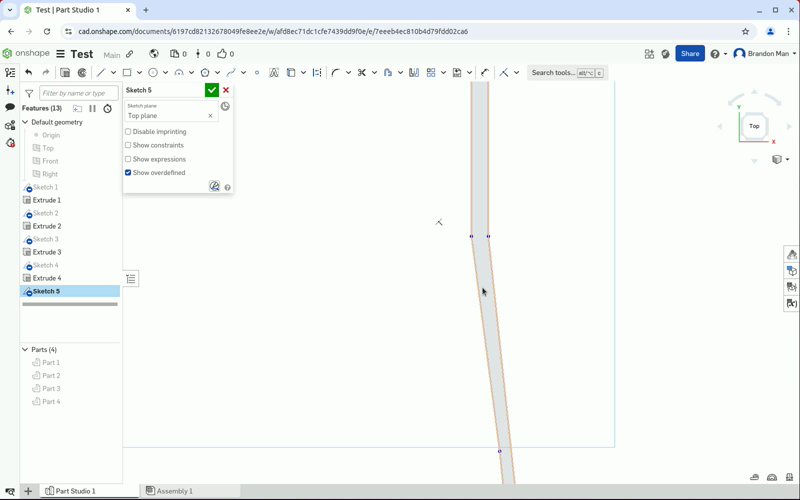
scroll(-6)
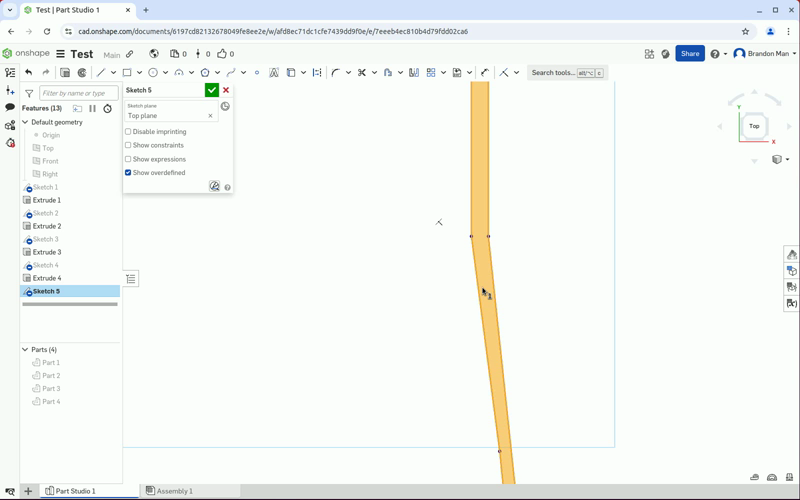
scroll(-6)
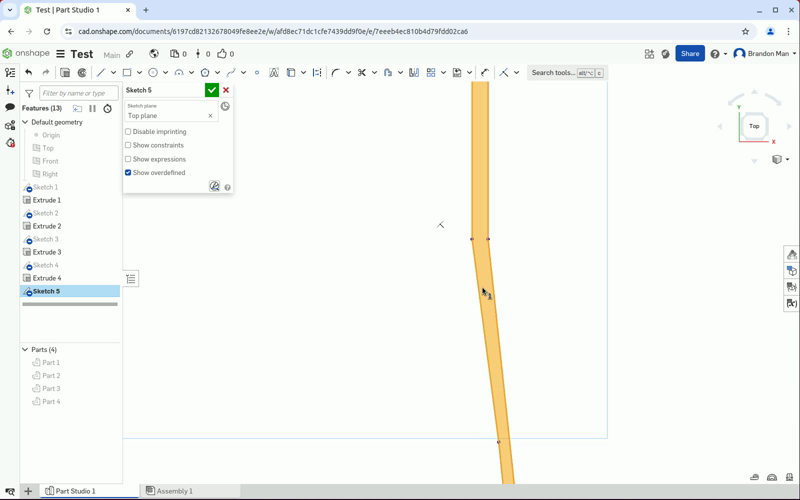
scroll(-6)
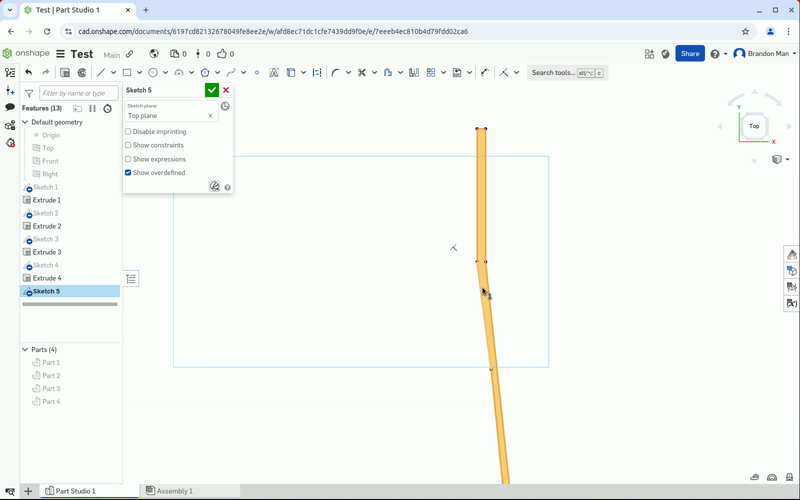
scroll(-6)
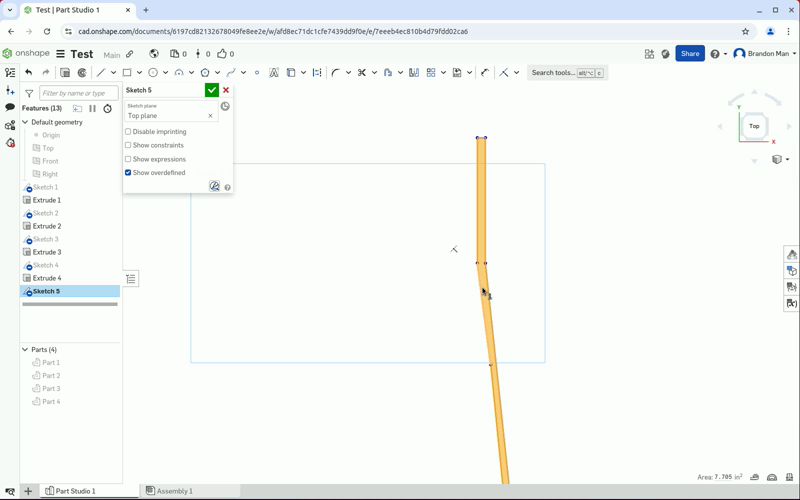
scroll(-6)
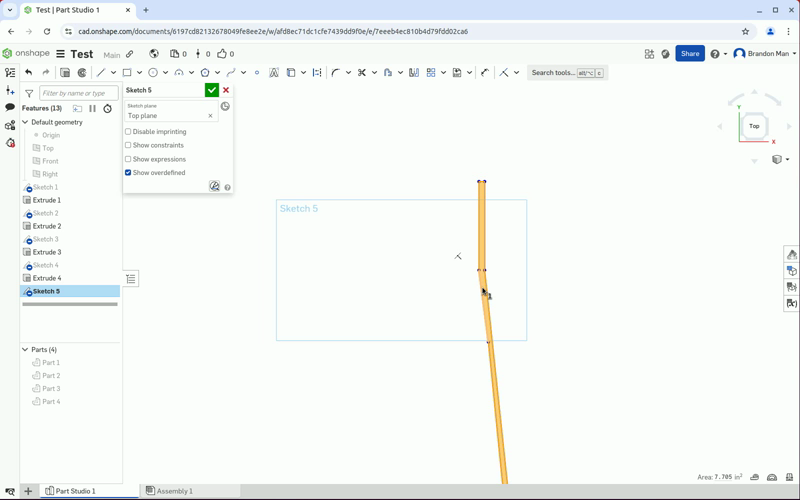
scroll(-6)
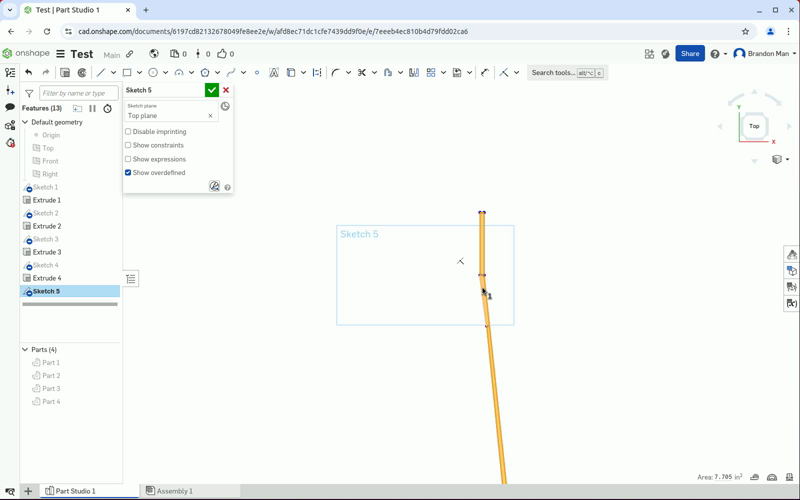
scroll(-6)
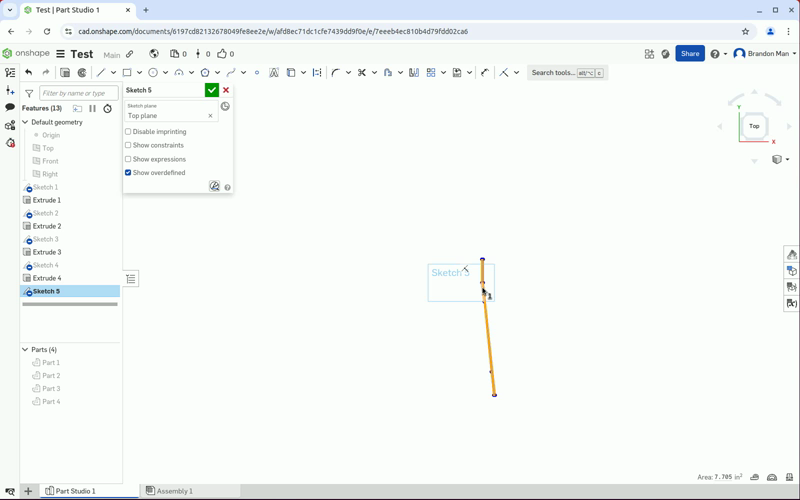
mouse_move(73, 352)
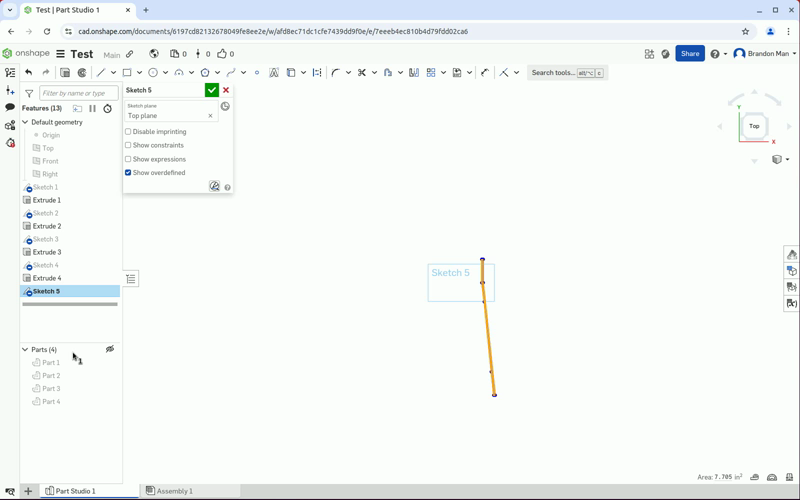
key(shift+y)
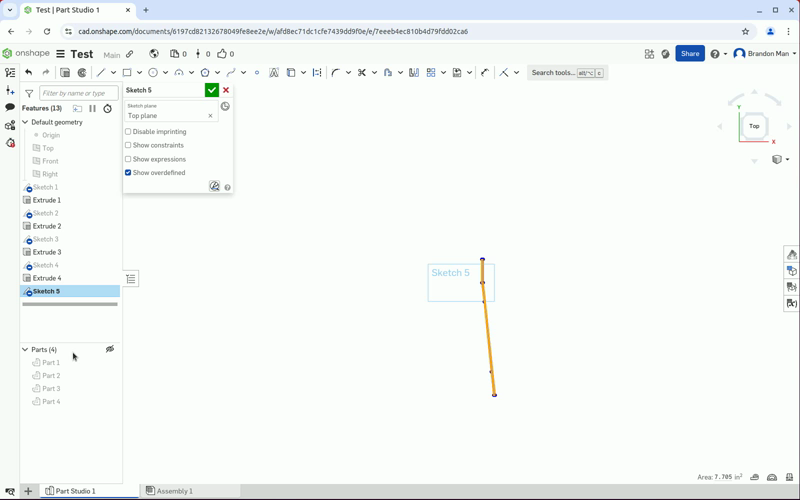
key(shift+e)
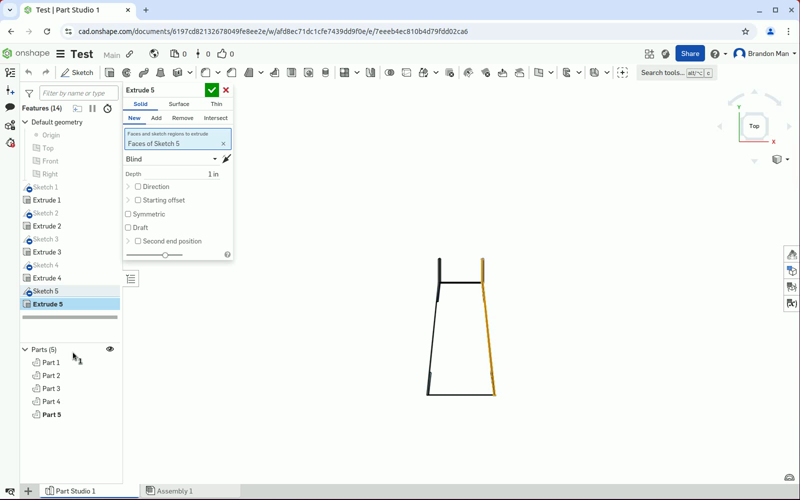
mouse_move(143, 106)
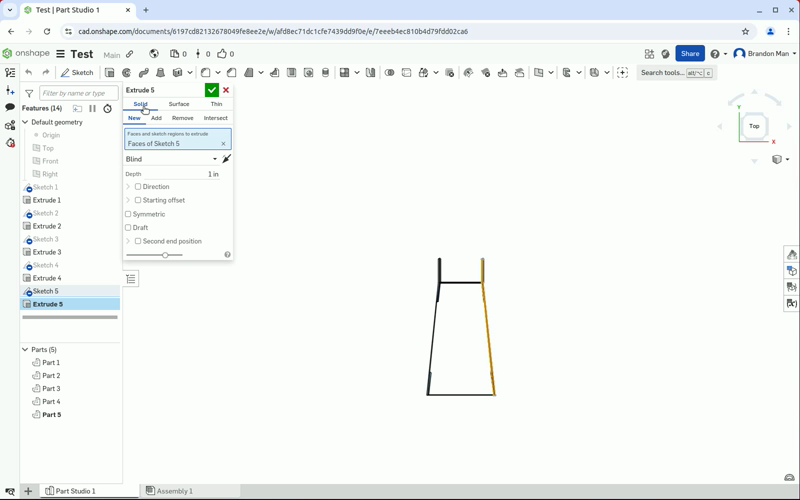
click(143, 106)
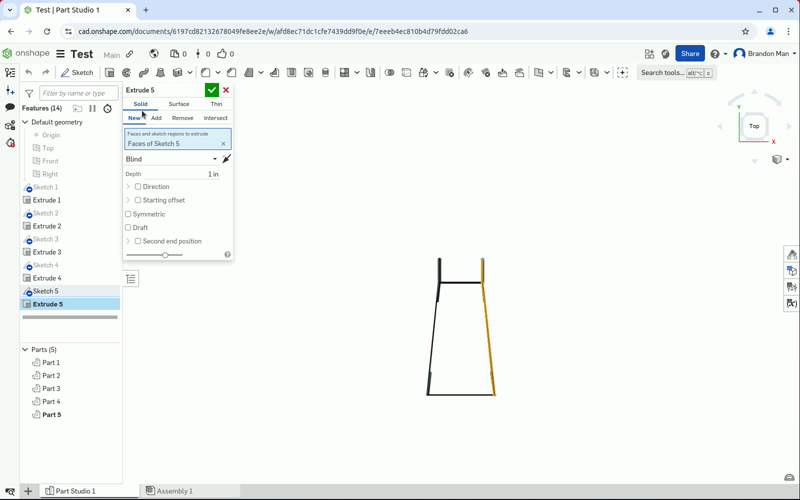
mouse_move(137, 120)
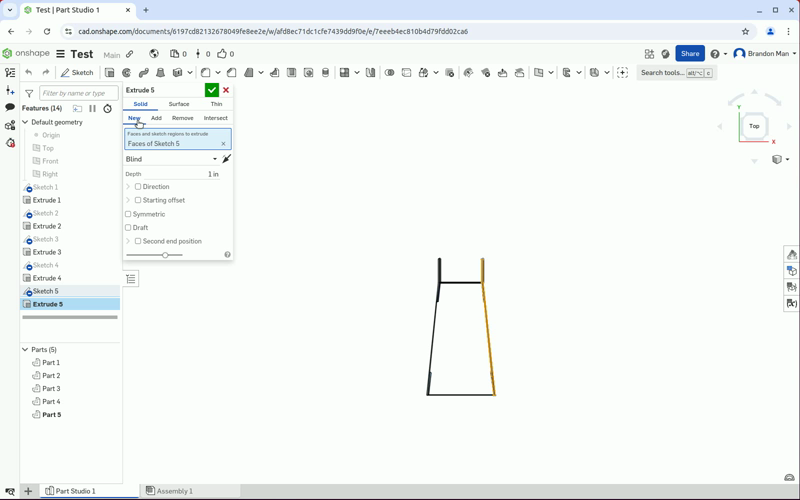
click(137, 120)
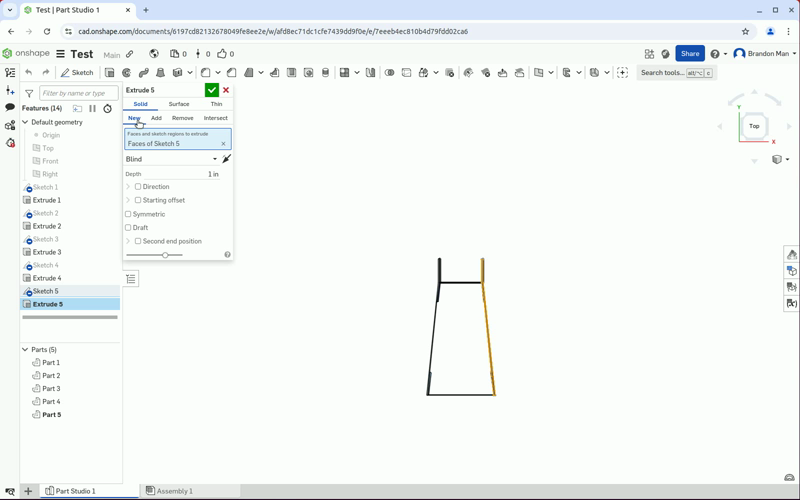
key(tab, 4)
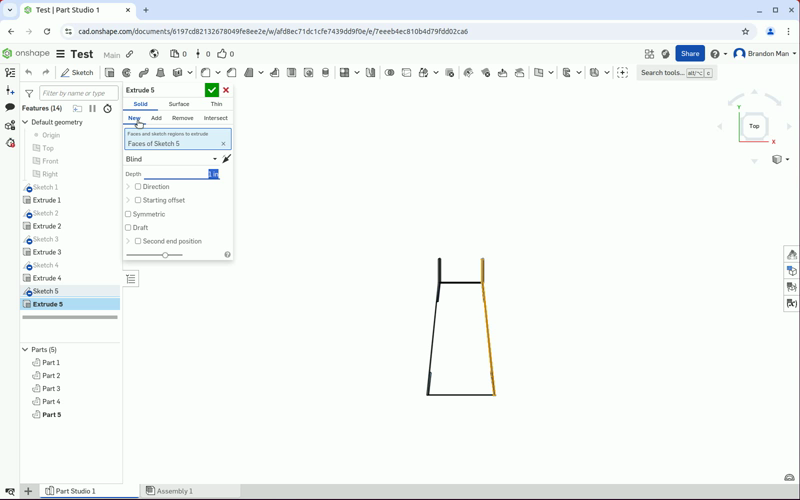
text(1.926)
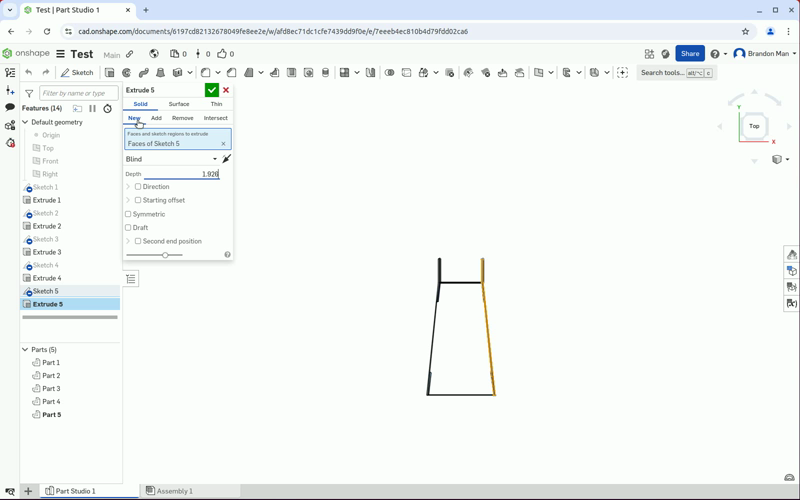
key(enter)
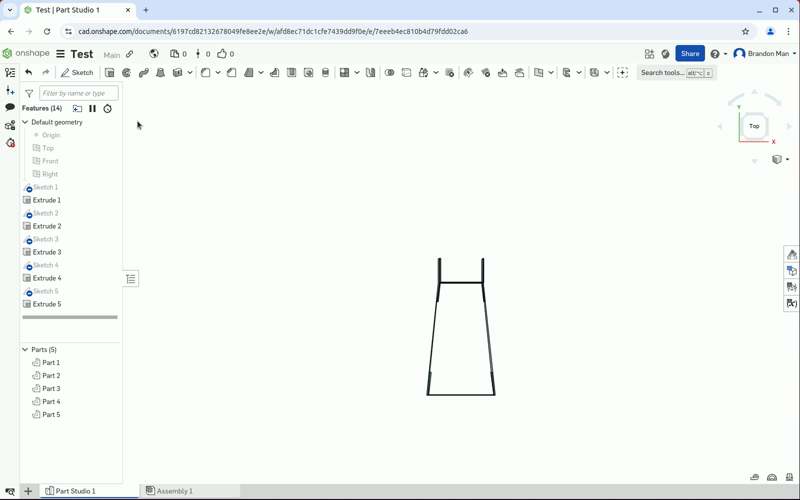
key(shift+h)
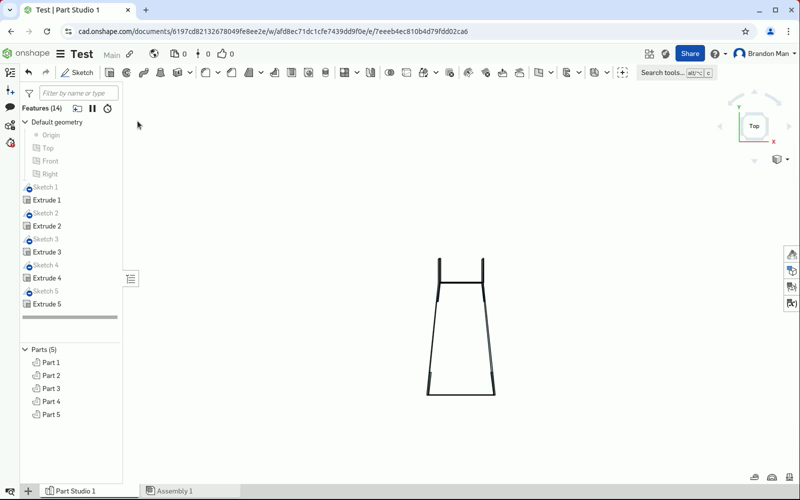
key(shift+h)
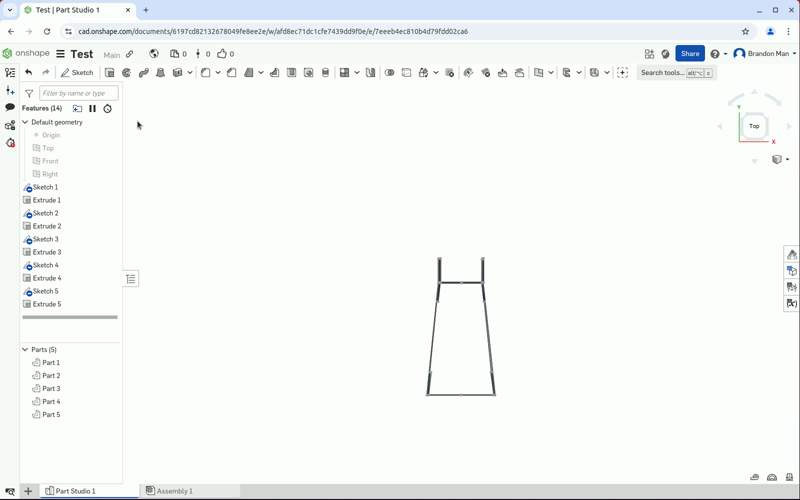
key(shift+7)
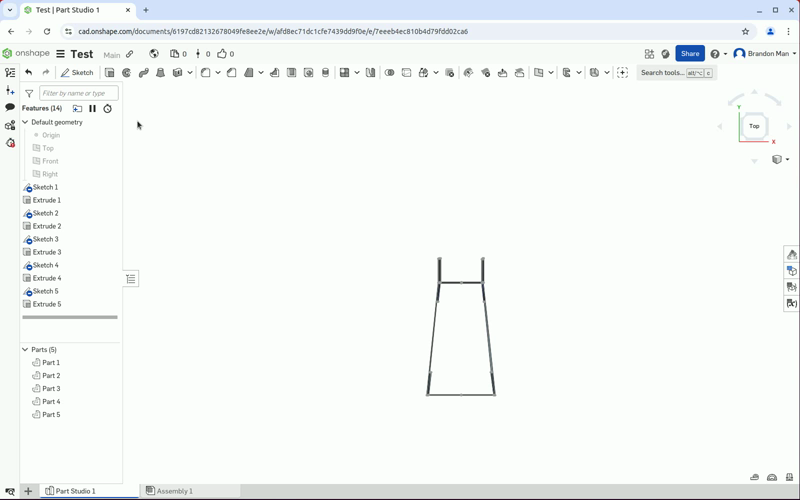
key(up, 3)
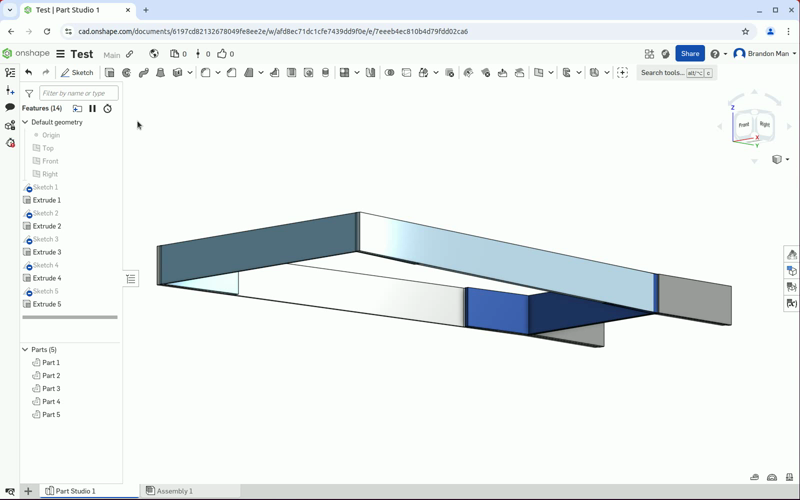
key(left, 3)
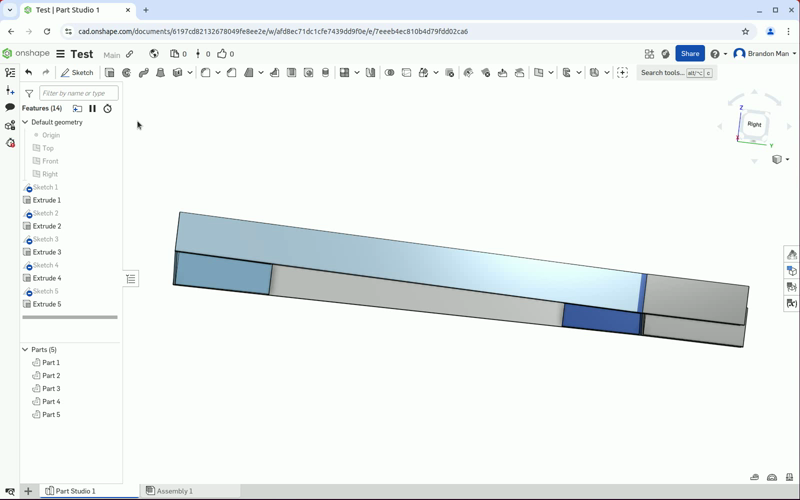
key(right, 3)
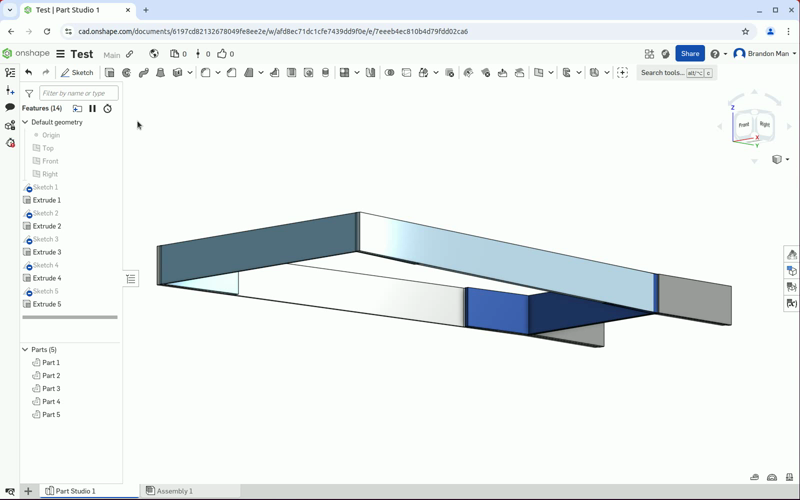
key(down, 3)
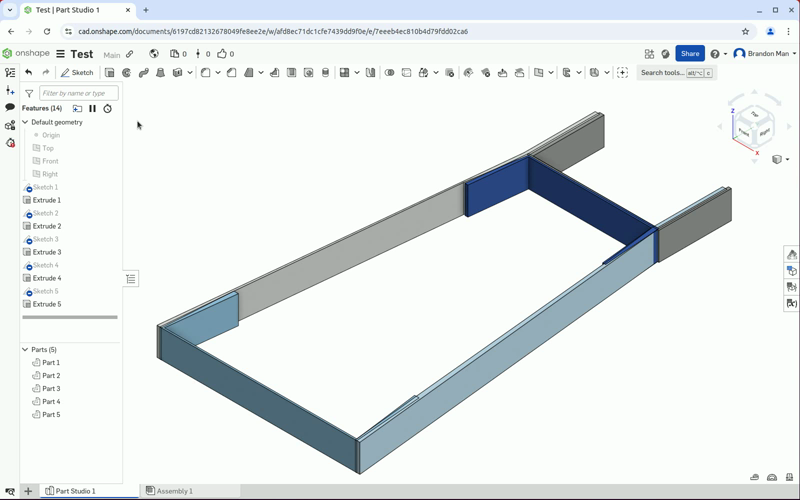
mouse_move(73, 189)
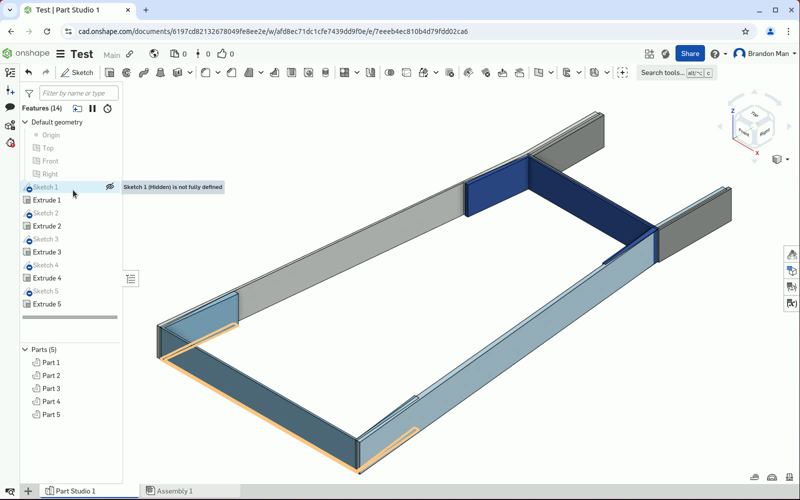
click(73, 189)